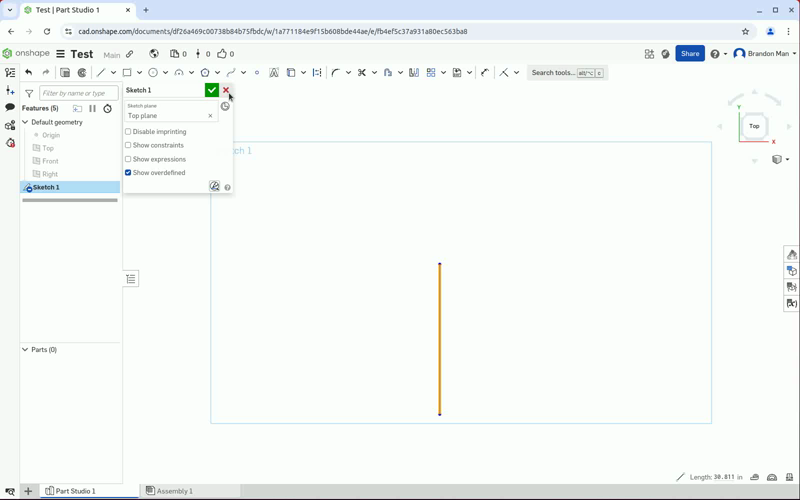
key(shift+h)
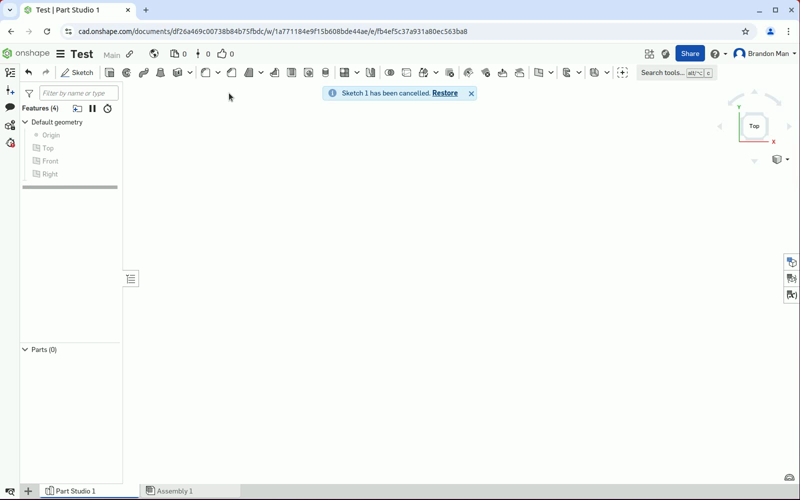
mouse_move(73, 352)
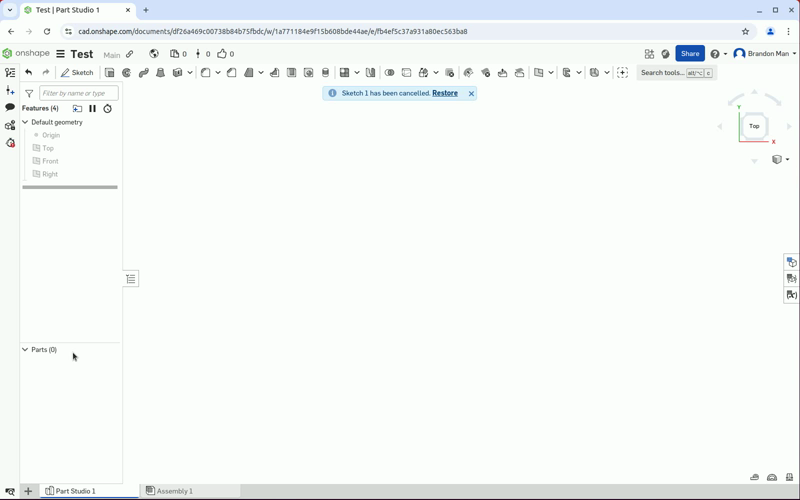
key(y)
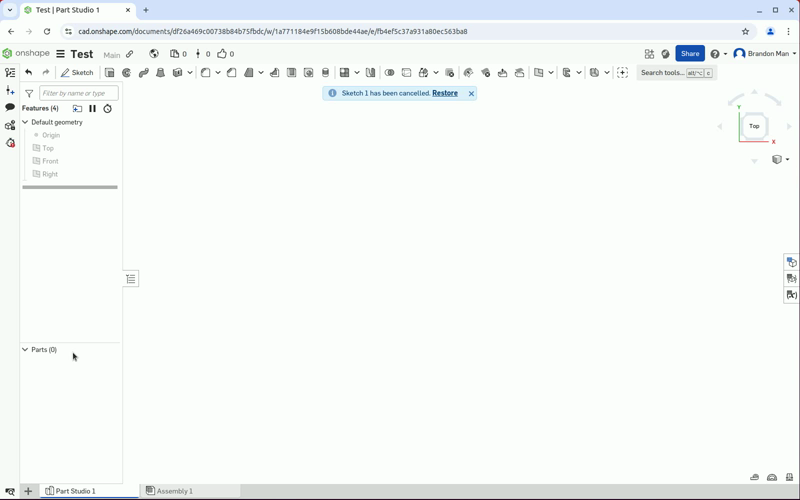
key(shift+p)
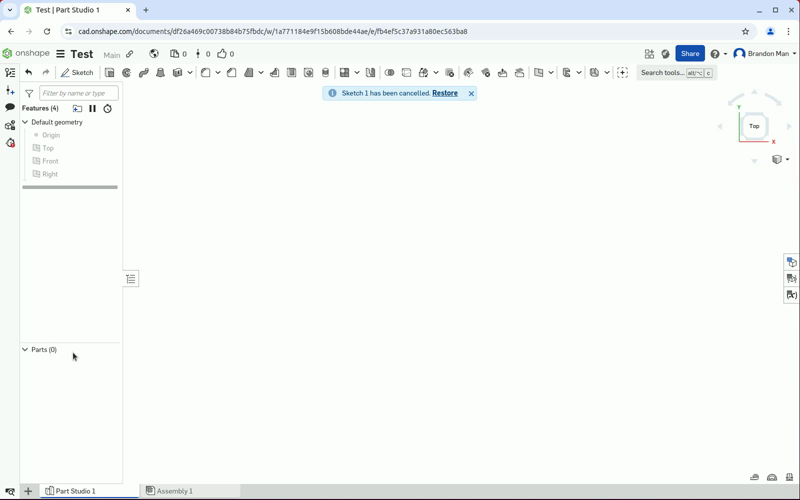
key(space)
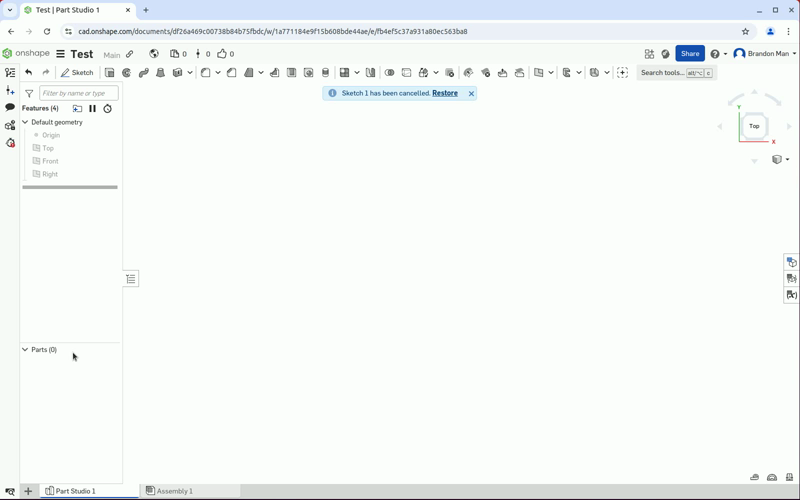
key_down(shift)
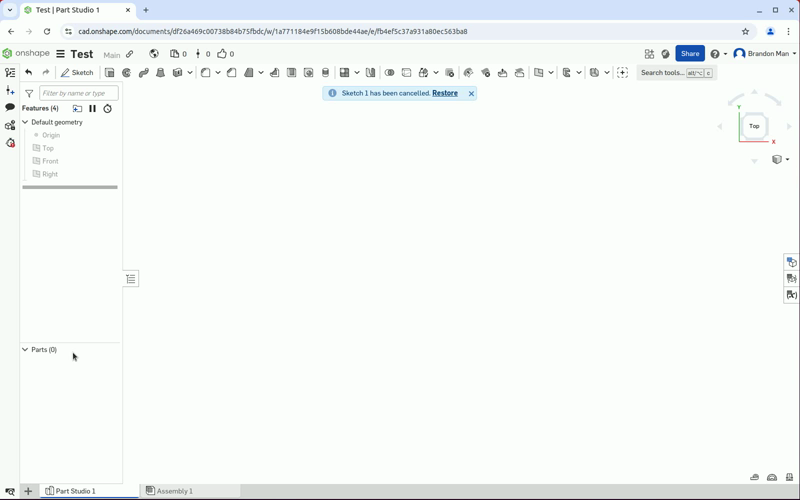
key(up)
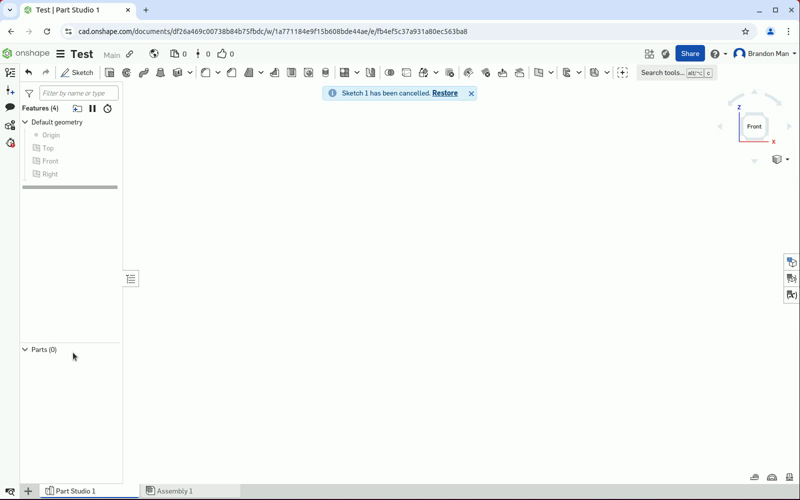
key_up(shift)
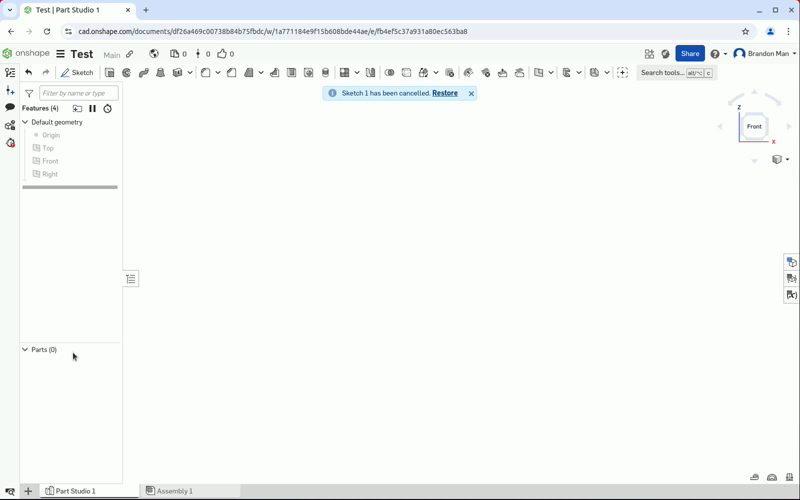
mouse_move(73, 352)
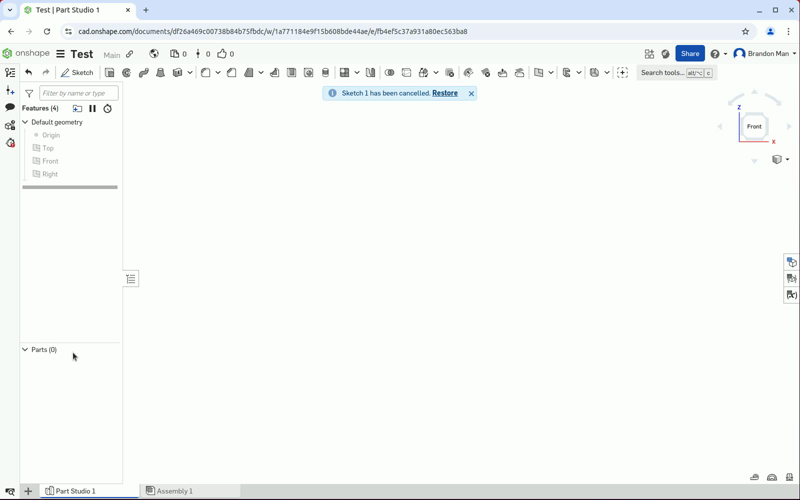
key(shift+y)
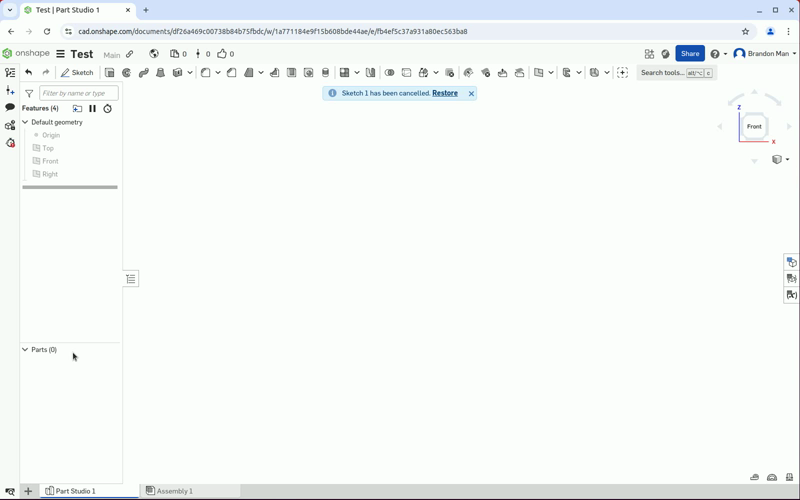
key(shift+s)
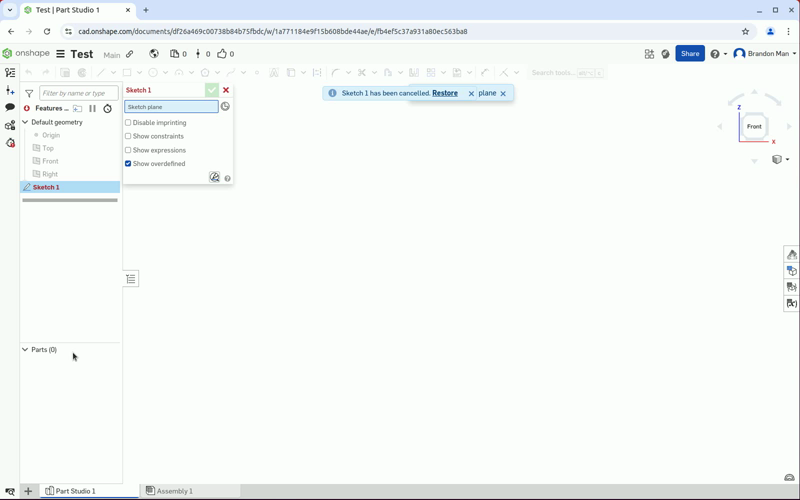
mouse_move(73, 163)
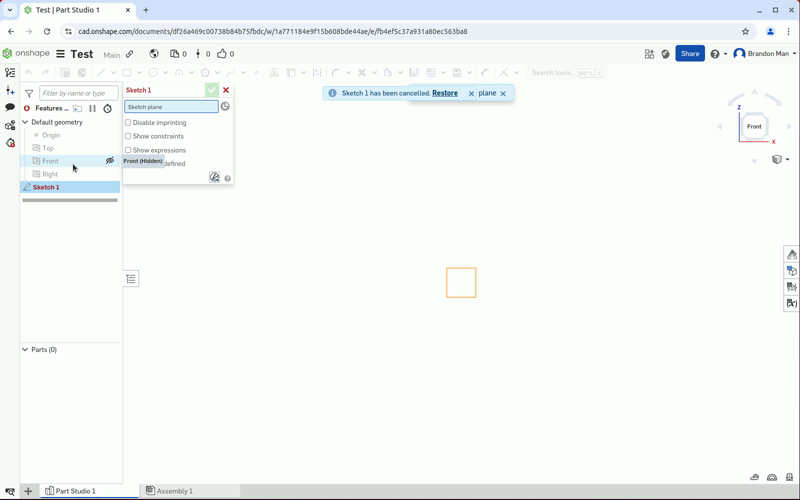
click(73, 163)
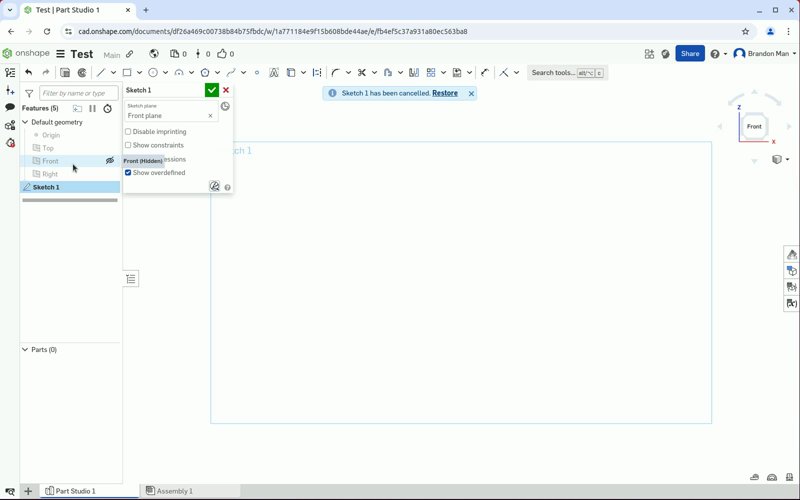
mouse_move(73, 352)
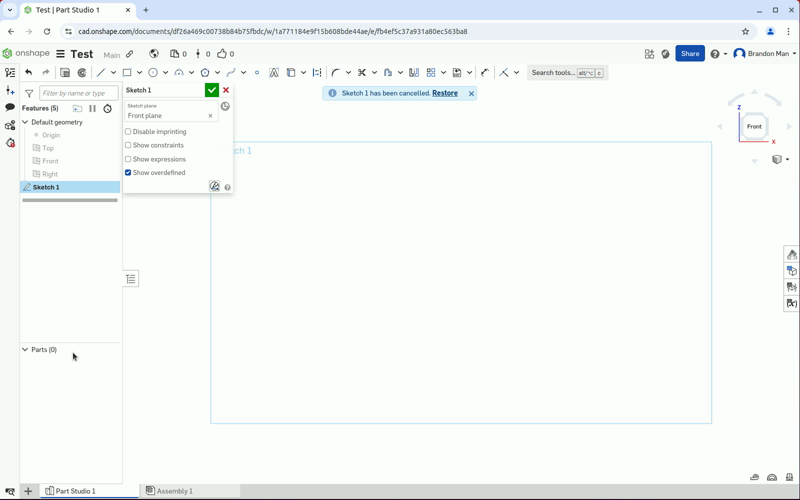
key(y)
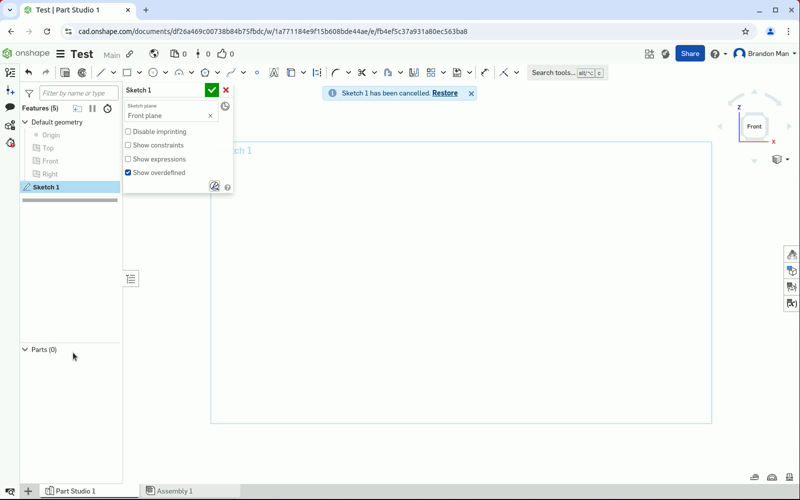
key(l)
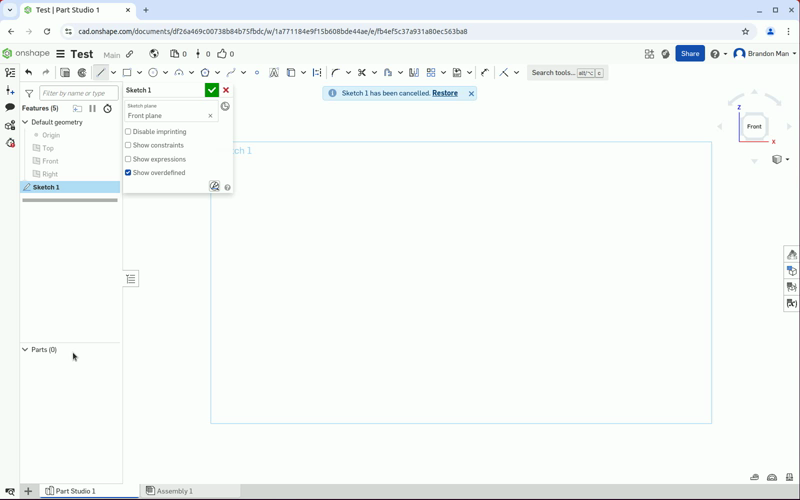
key_down(shift)
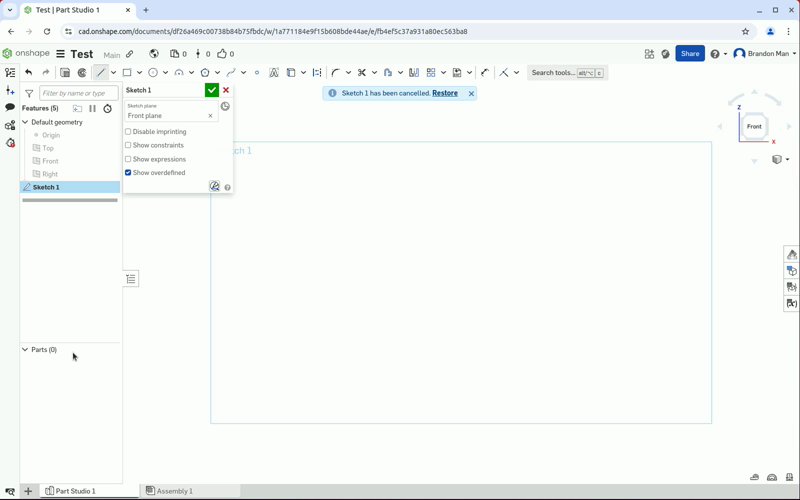
mouse_move(441, 295)
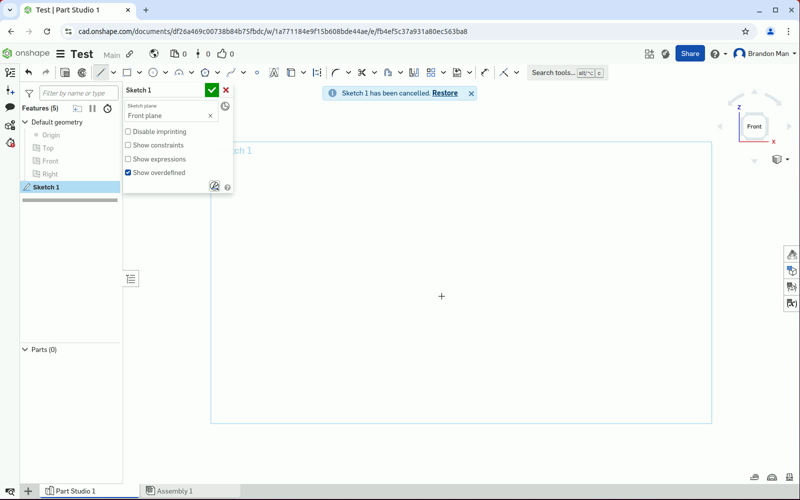
click(441, 295)
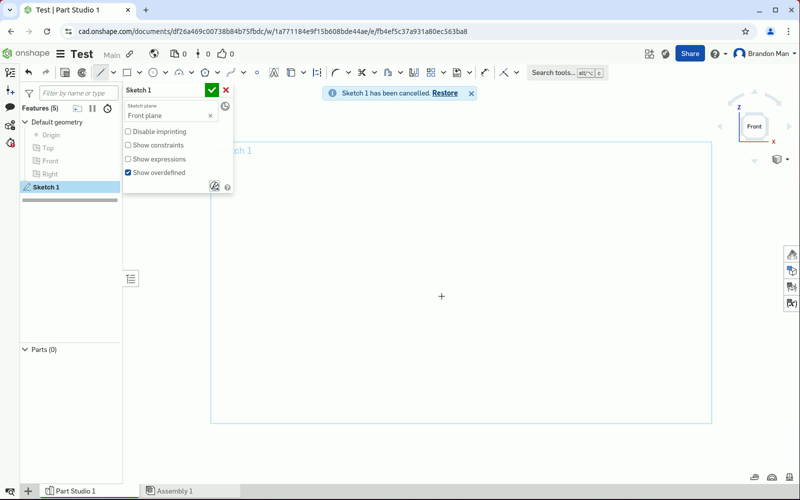
key_up(shift)
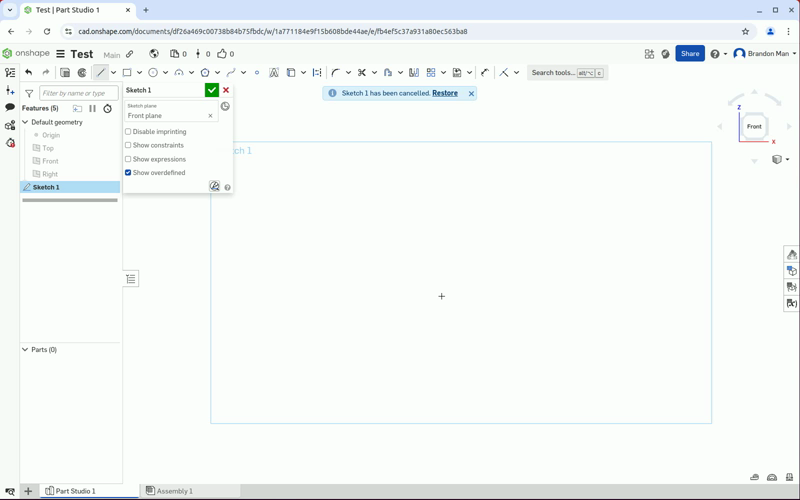
key_down(shift)
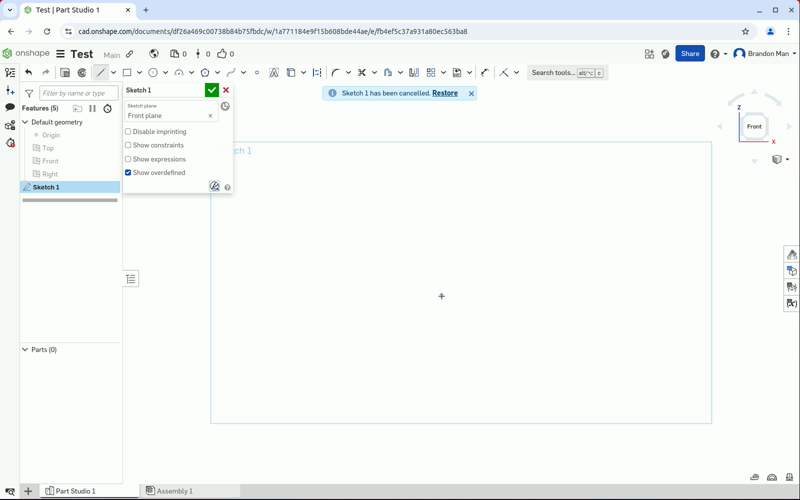
mouse_move(471, 295)
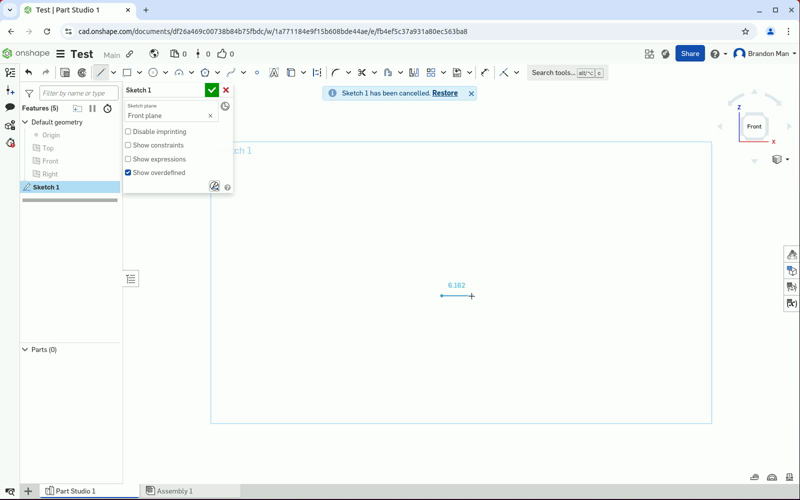
mouse_move(443, 295)
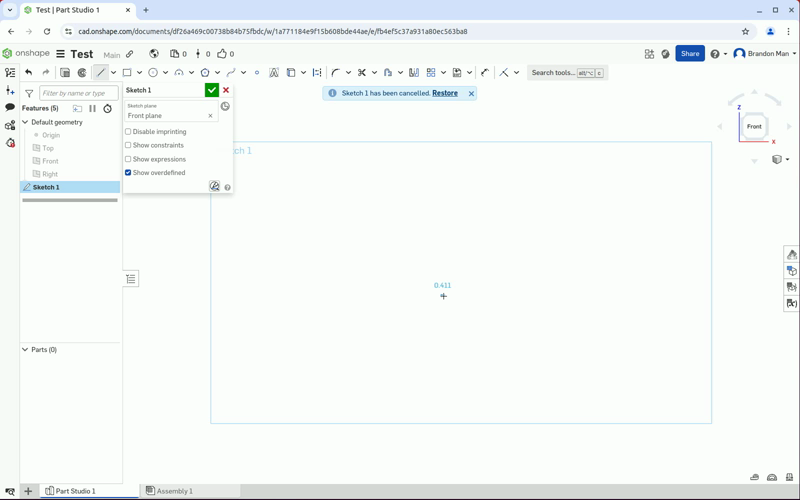
scroll(6)
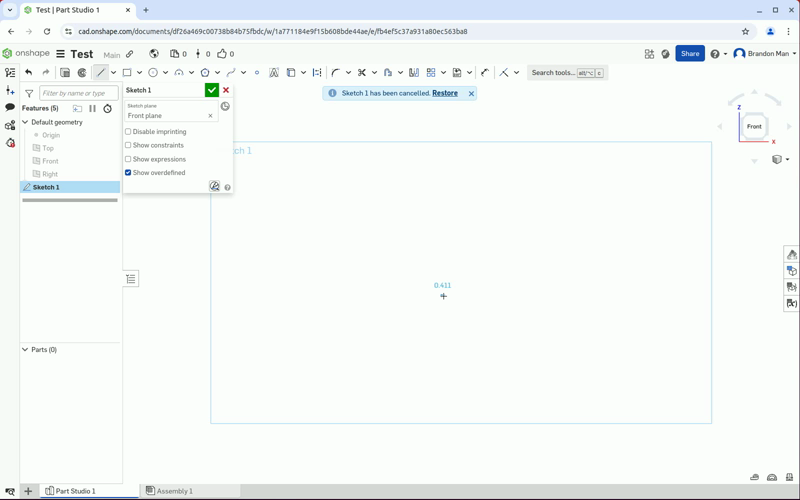
scroll(6)
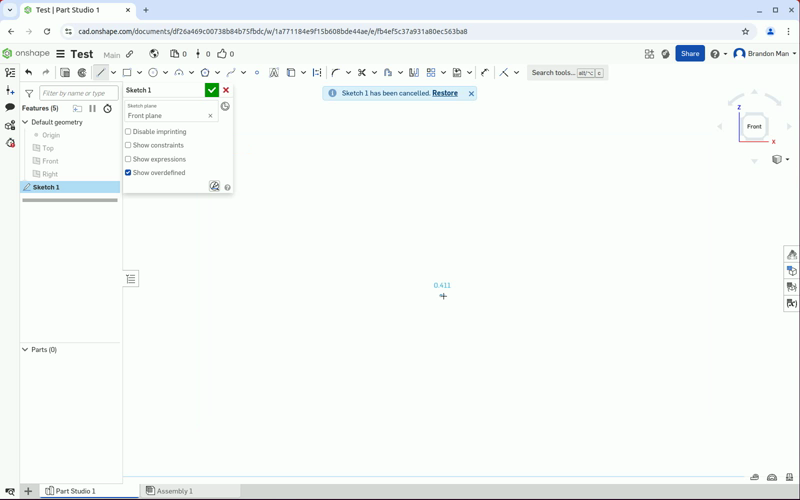
scroll(6)
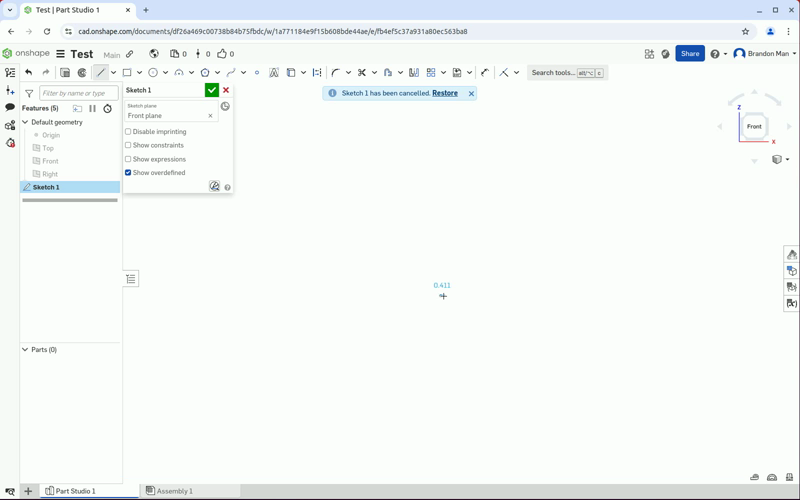
scroll(6)
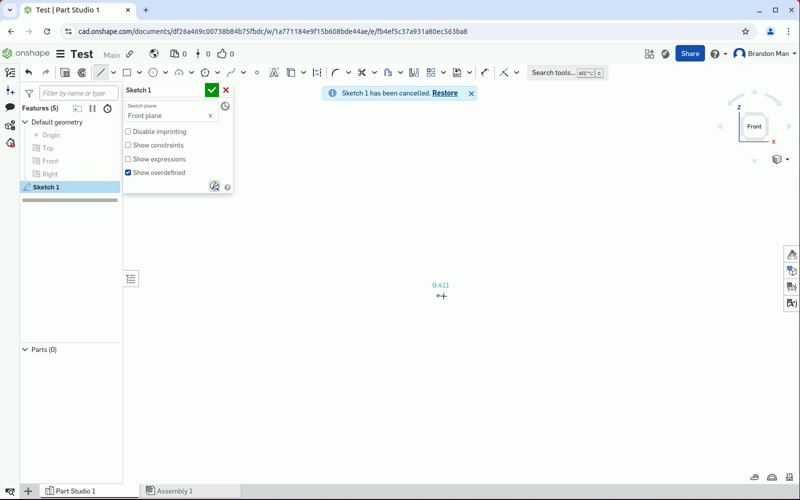
scroll(6)
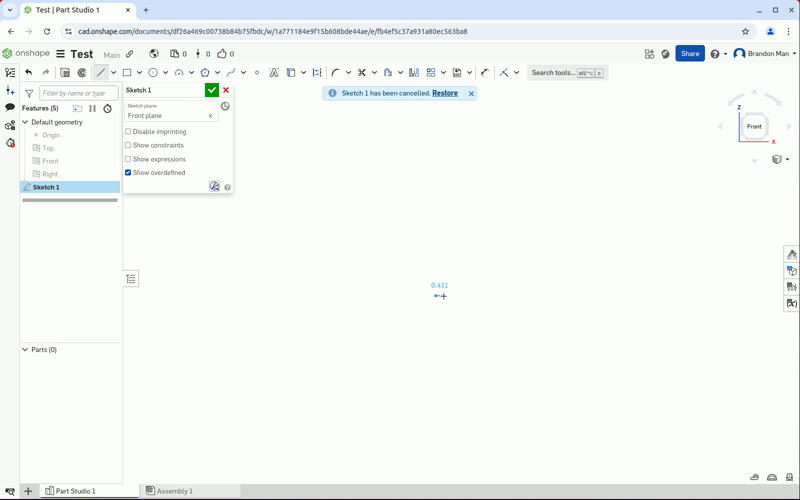
scroll(6)
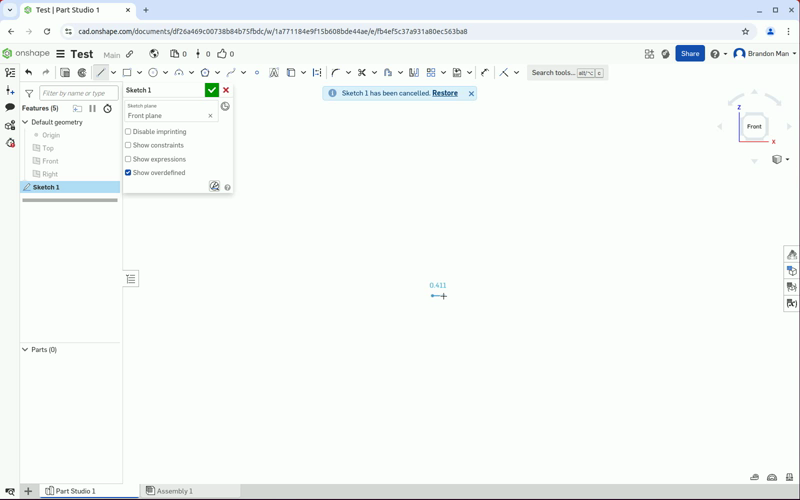
scroll(6)
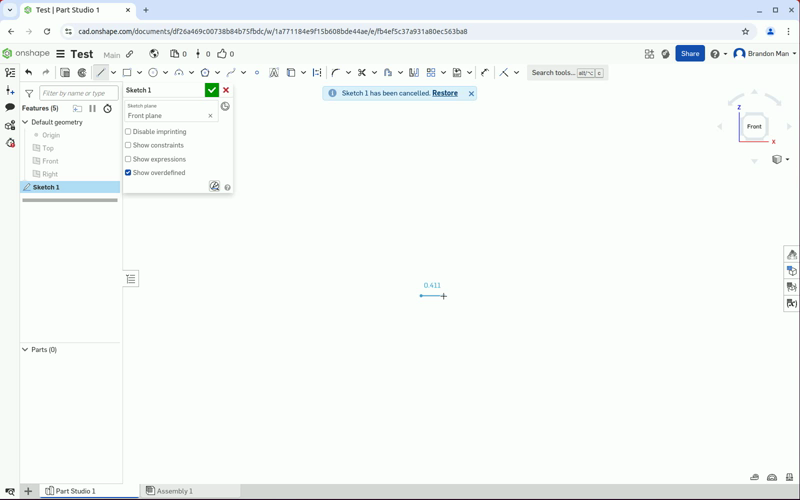
click(443, 295)
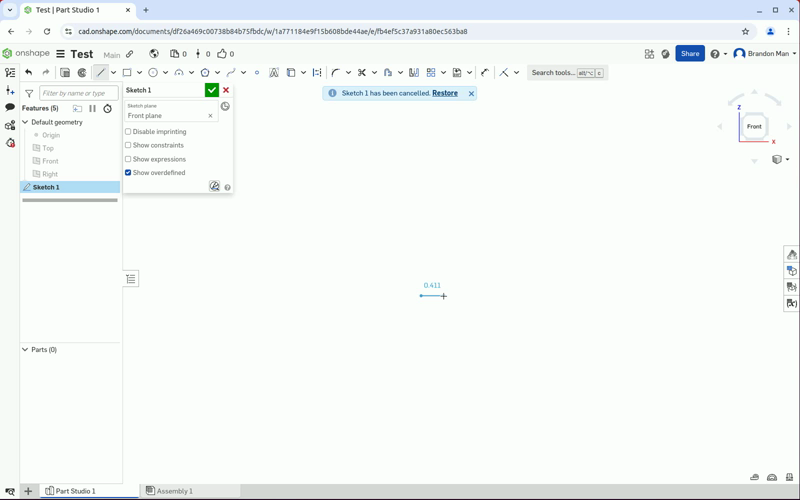
scroll(-6)
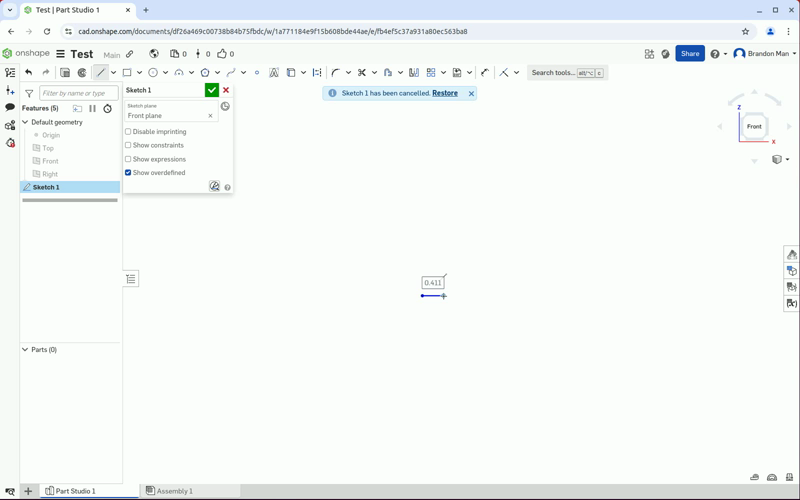
scroll(-6)
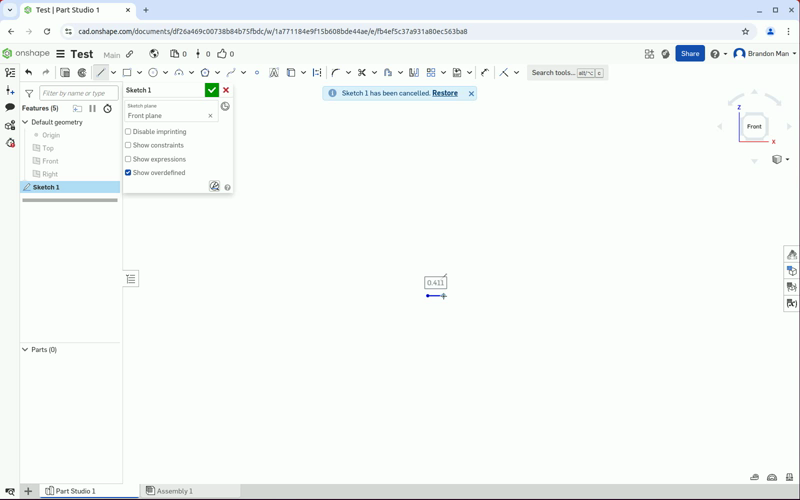
scroll(-6)
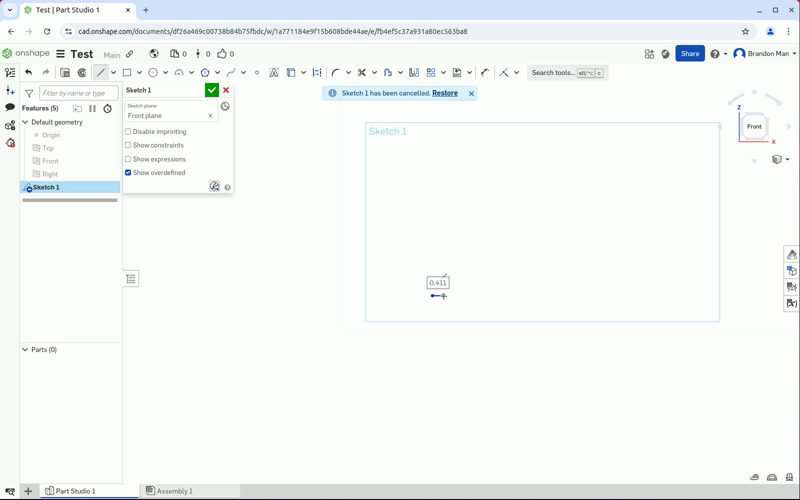
scroll(-6)
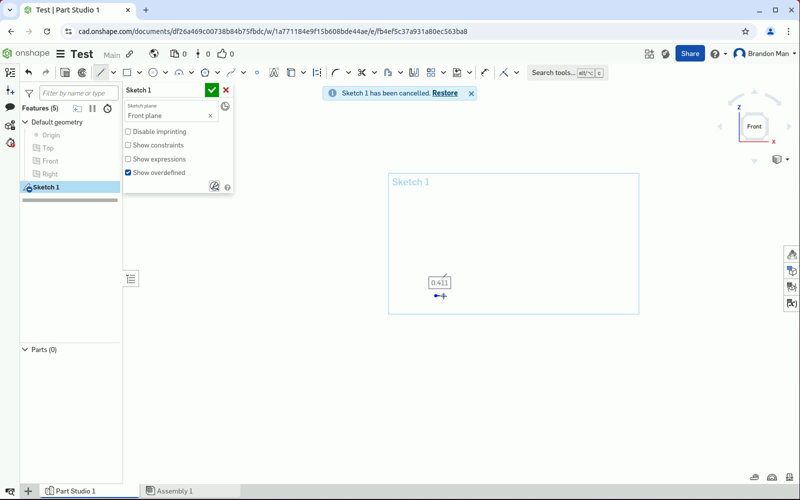
scroll(-6)
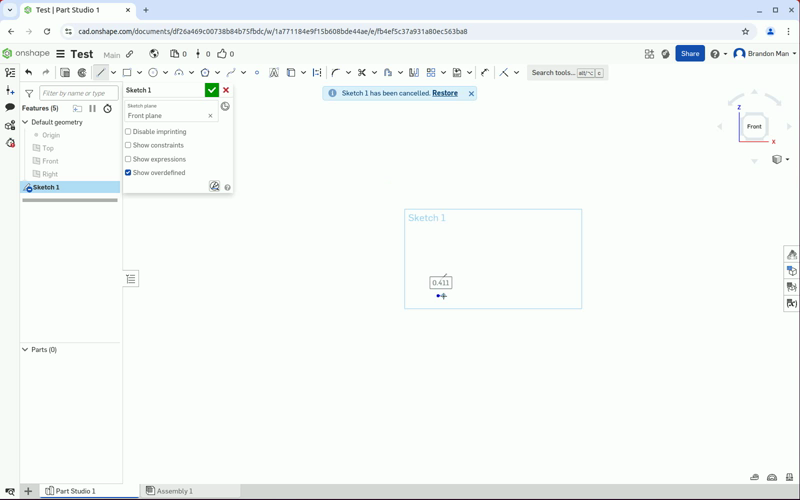
scroll(-6)
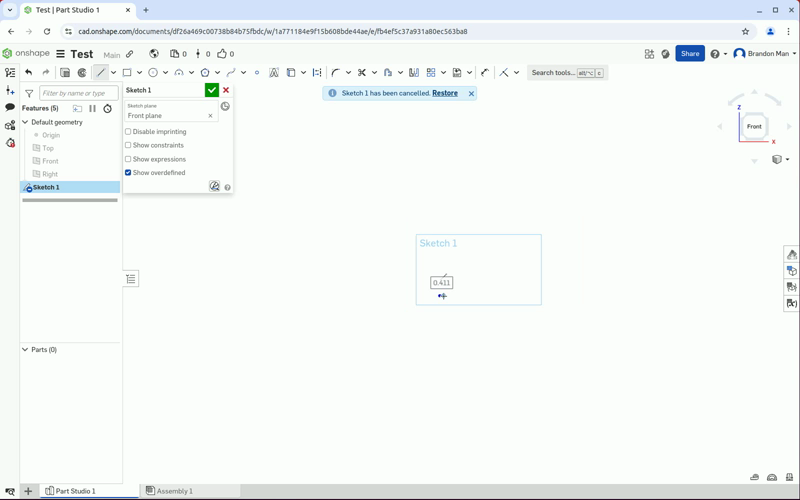
scroll(-6)
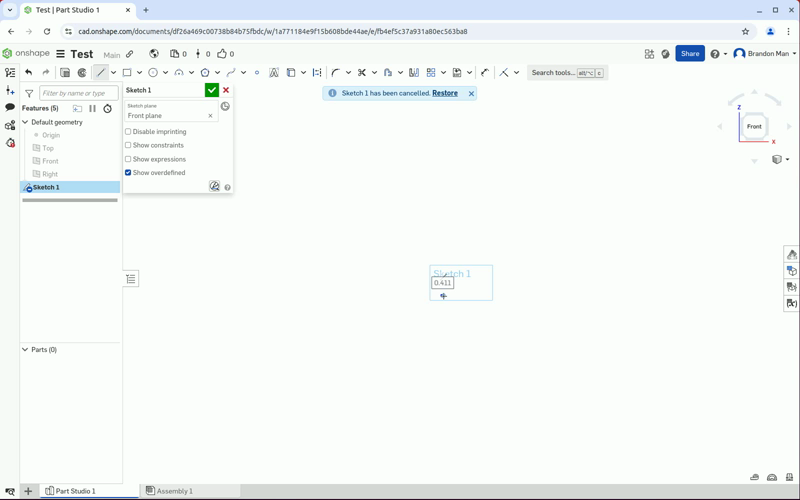
key_up(shift)
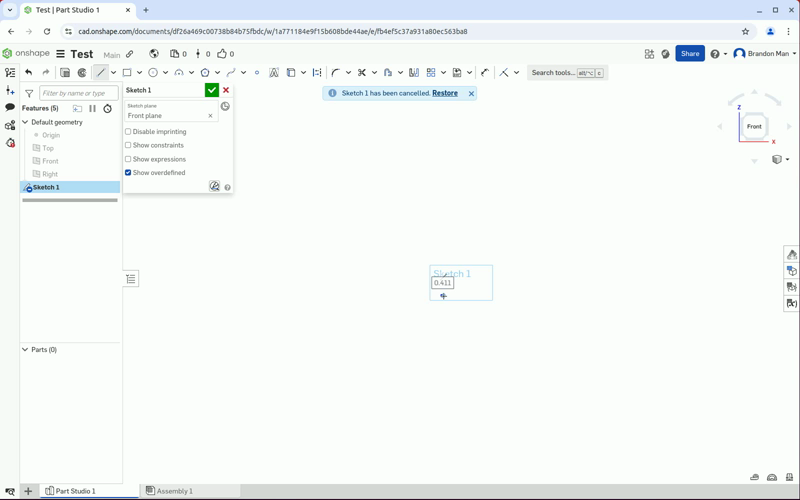
key_down(shift)
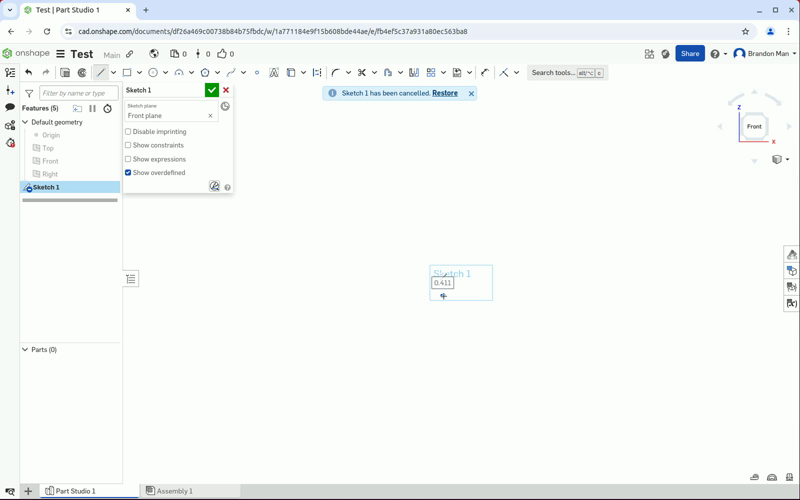
mouse_move(473, 295)
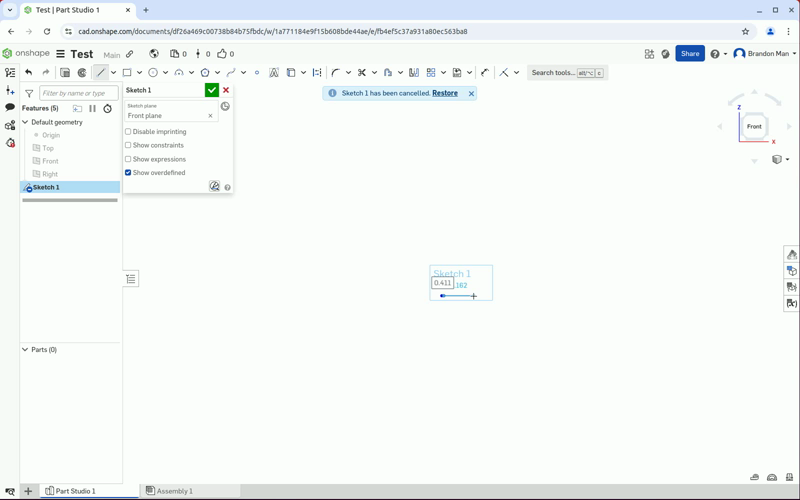
mouse_move(443, 284)
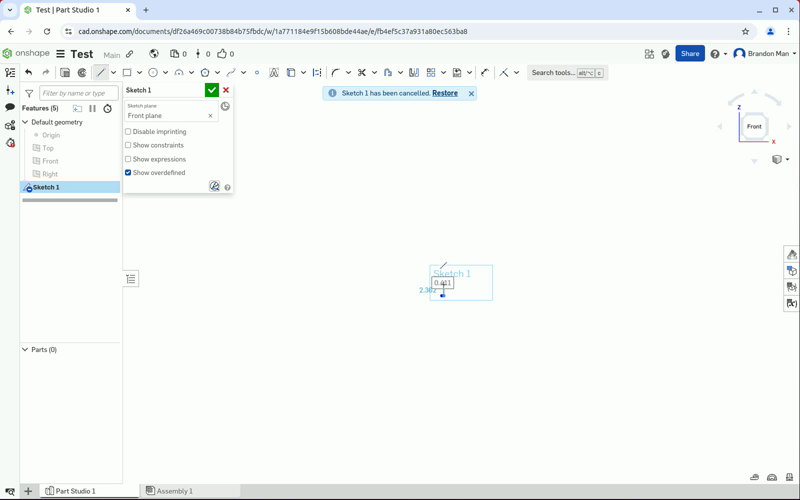
click(443, 284)
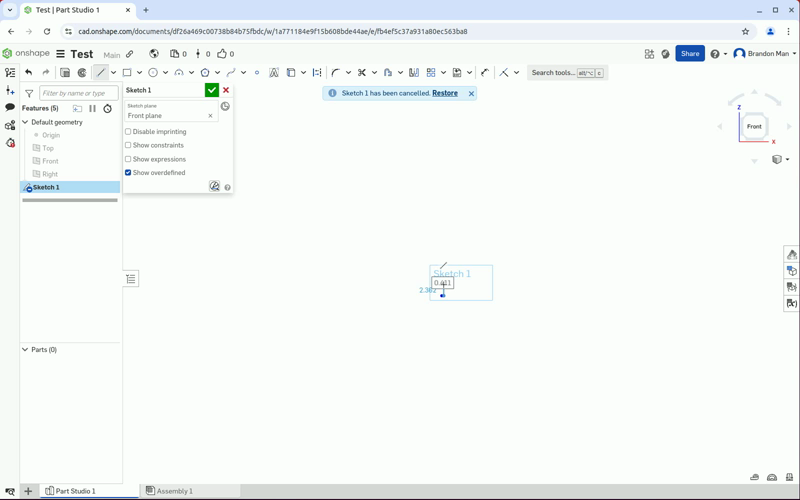
key_up(shift)
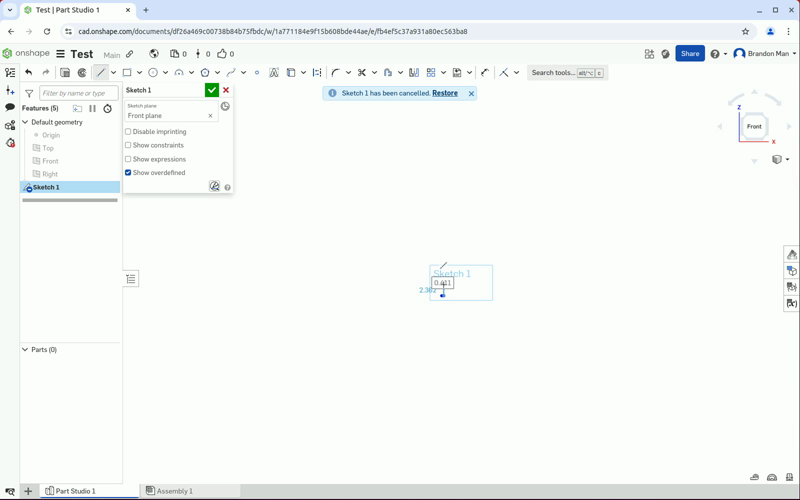
key_down(shift)
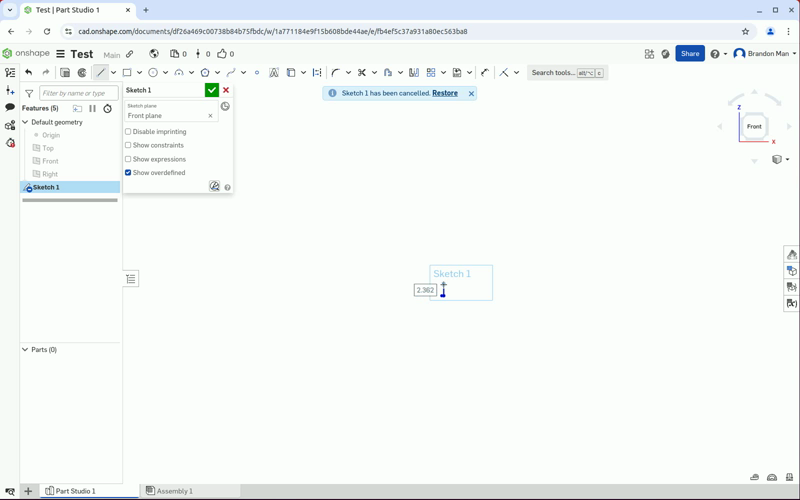
mouse_move(473, 284)
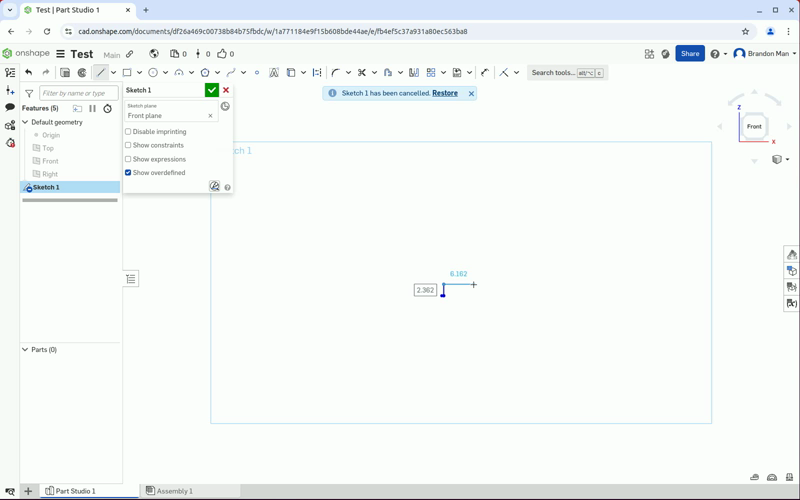
mouse_move(472, 284)
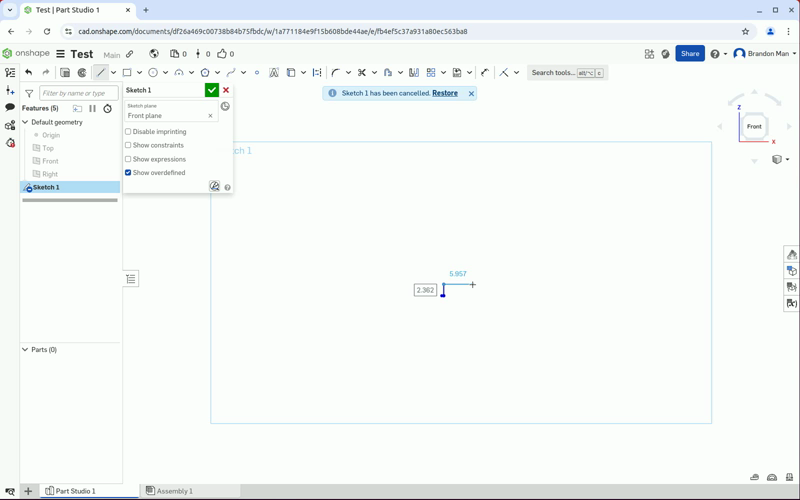
click(472, 284)
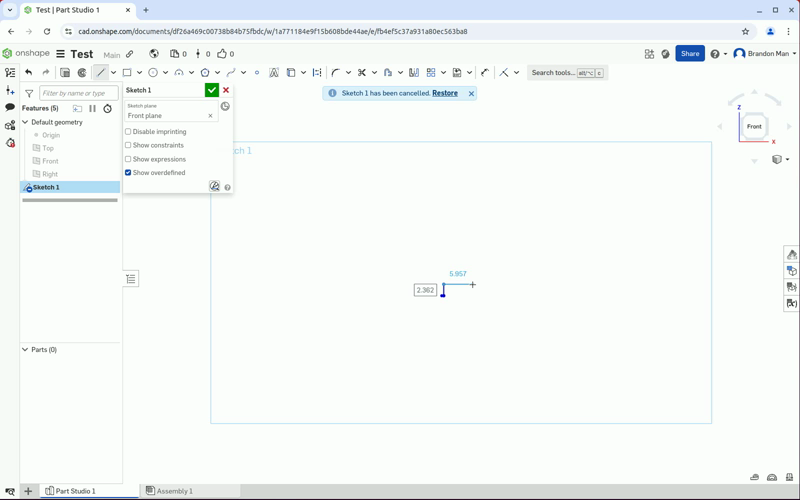
key_up(shift)
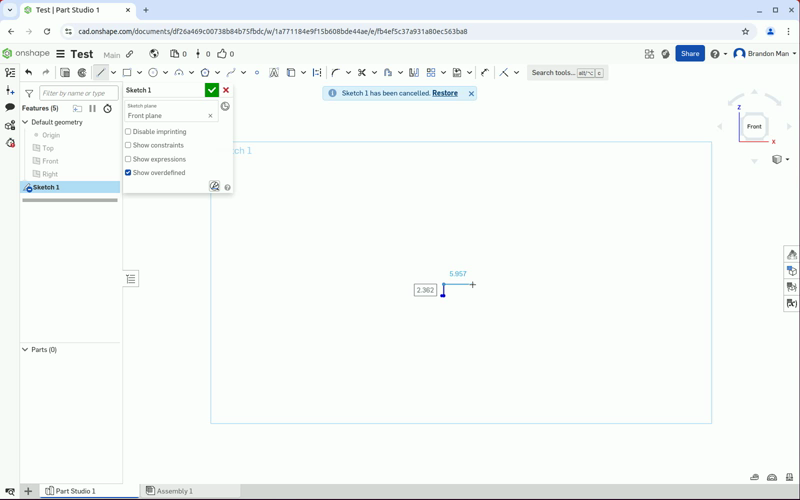
key_down(shift)
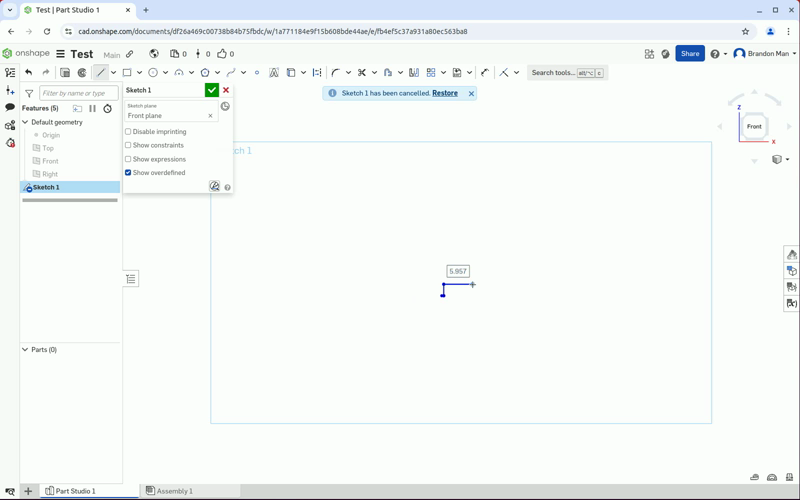
mouse_move(502, 284)
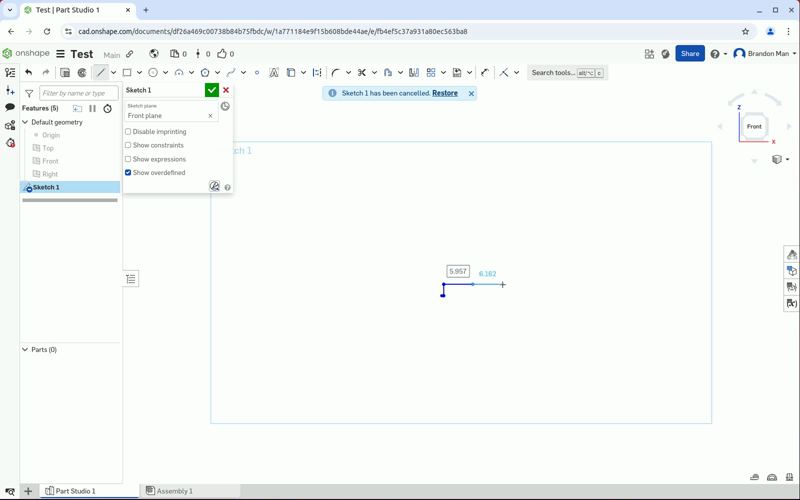
mouse_move(472, 295)
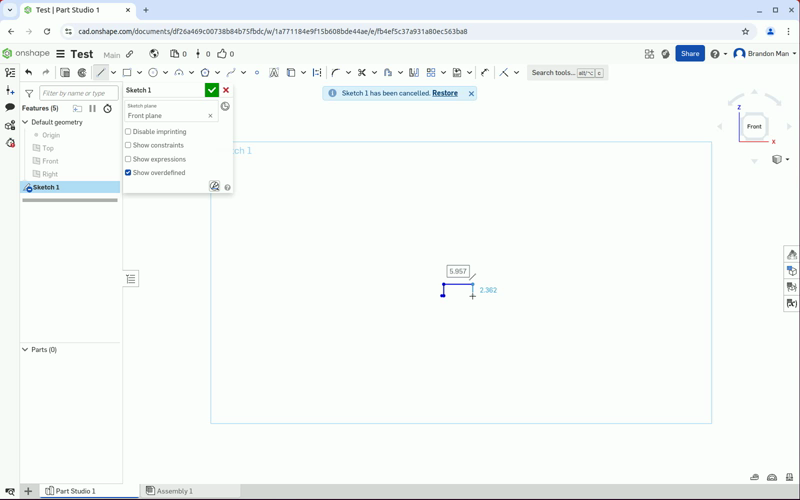
click(472, 295)
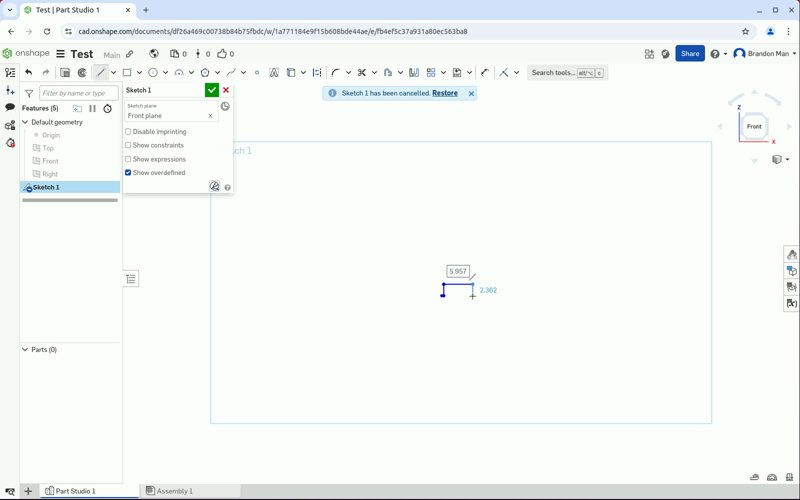
key_up(shift)
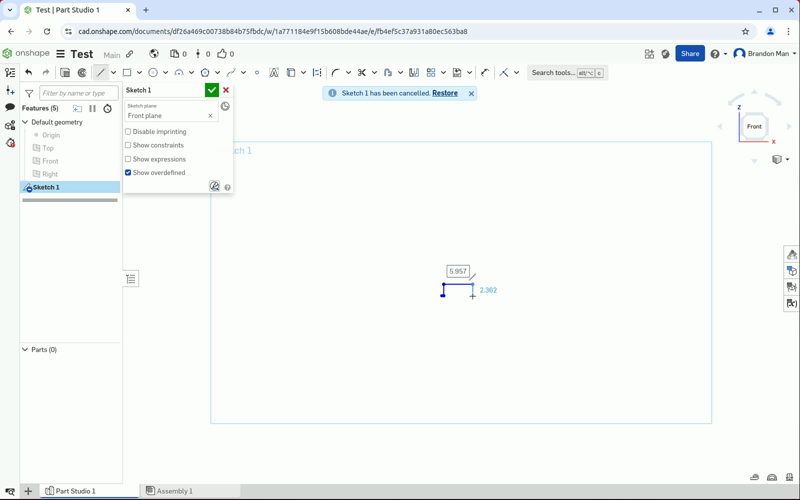
key_down(shift)
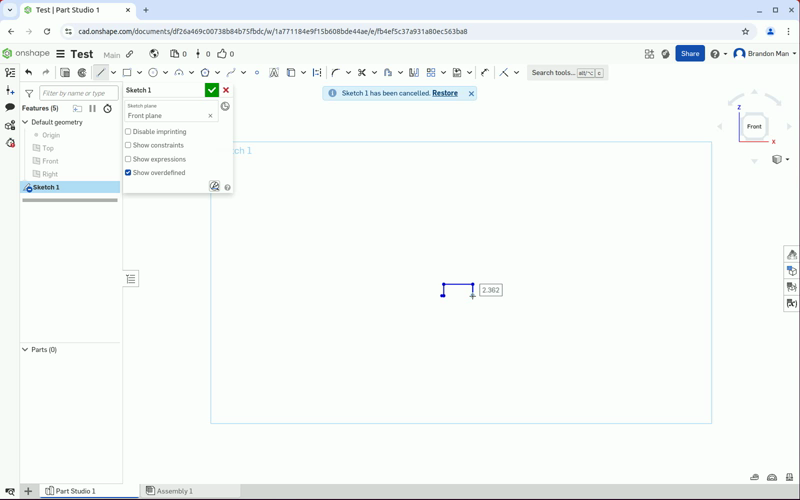
mouse_move(502, 295)
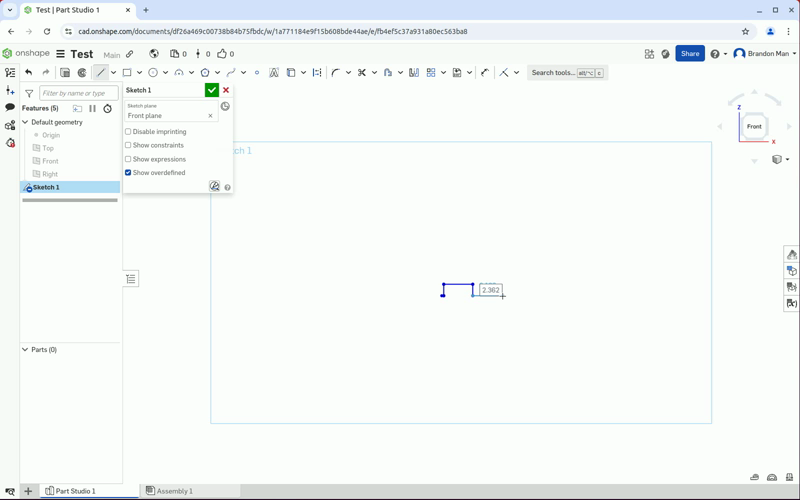
mouse_move(474, 295)
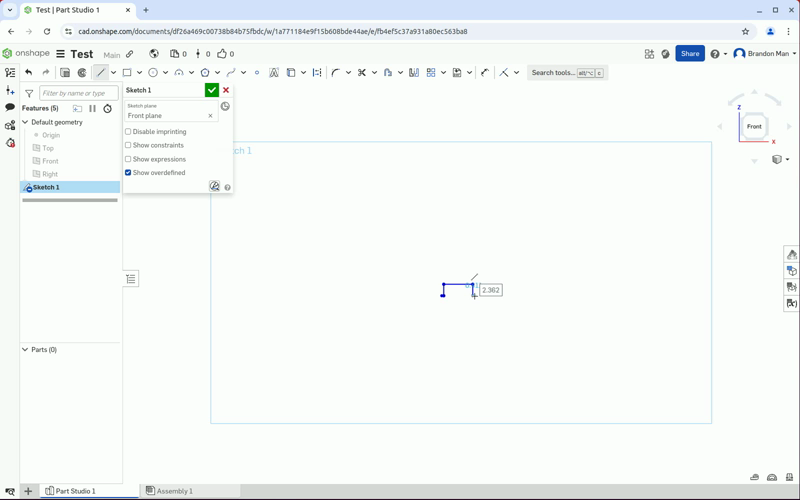
scroll(6)
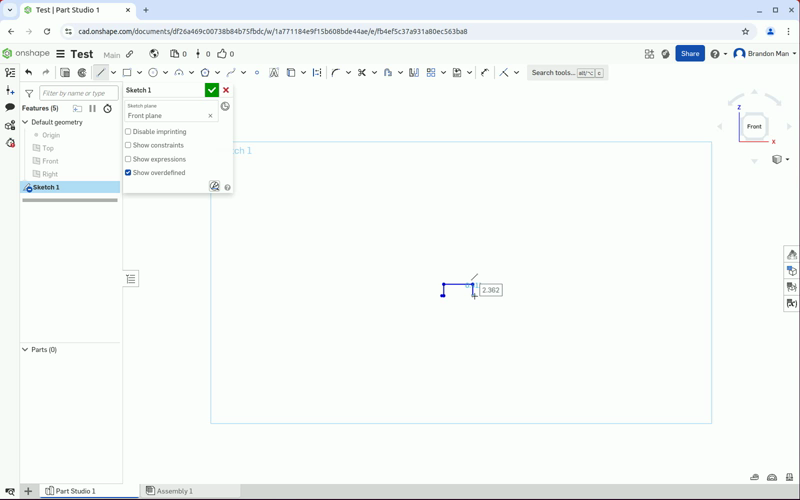
scroll(6)
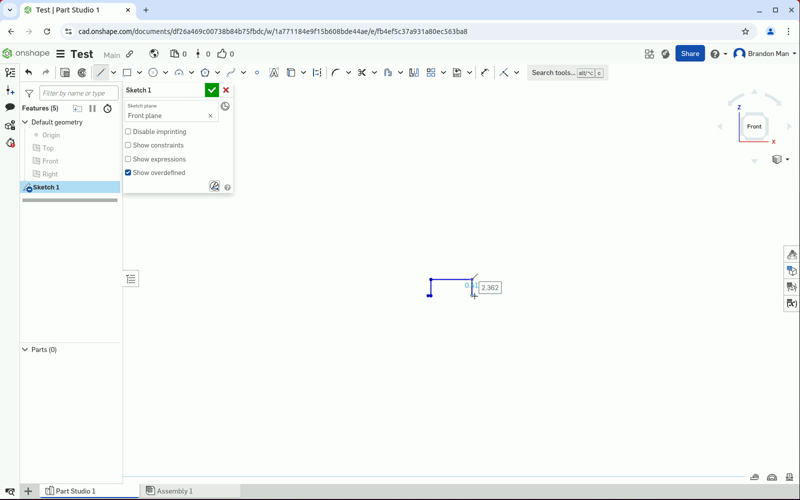
scroll(6)
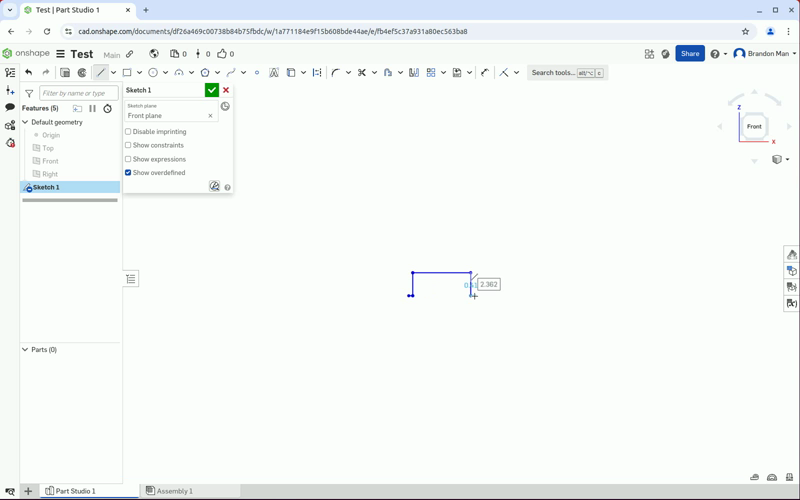
scroll(6)
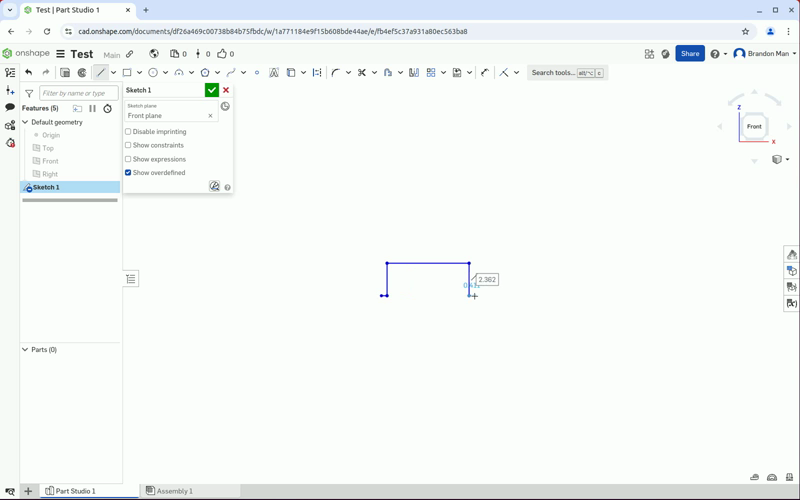
scroll(6)
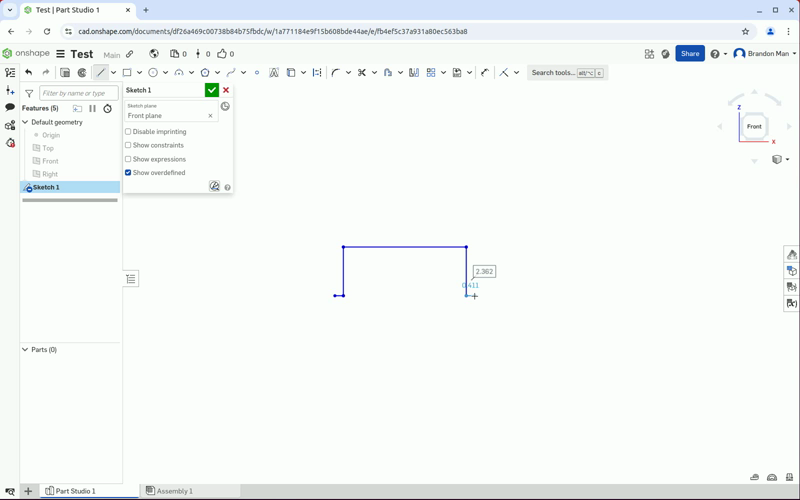
scroll(6)
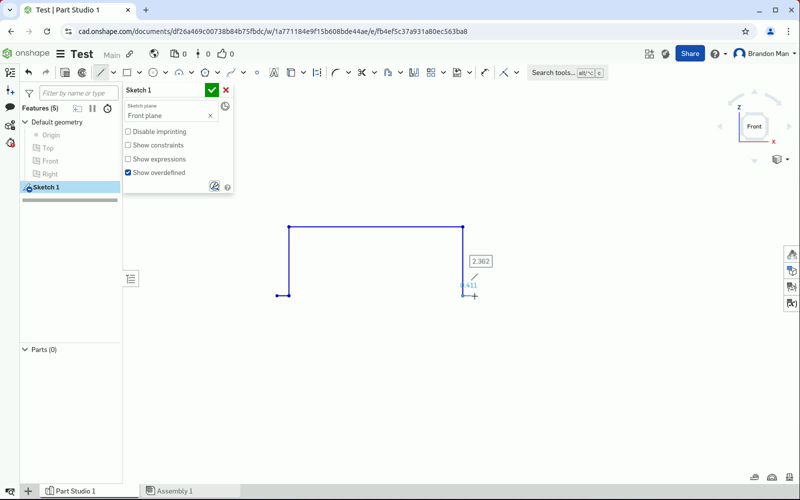
scroll(6)
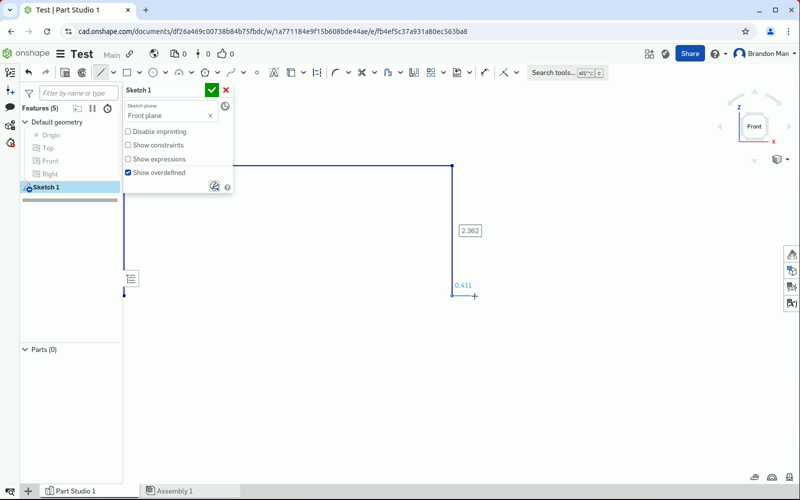
click(474, 295)
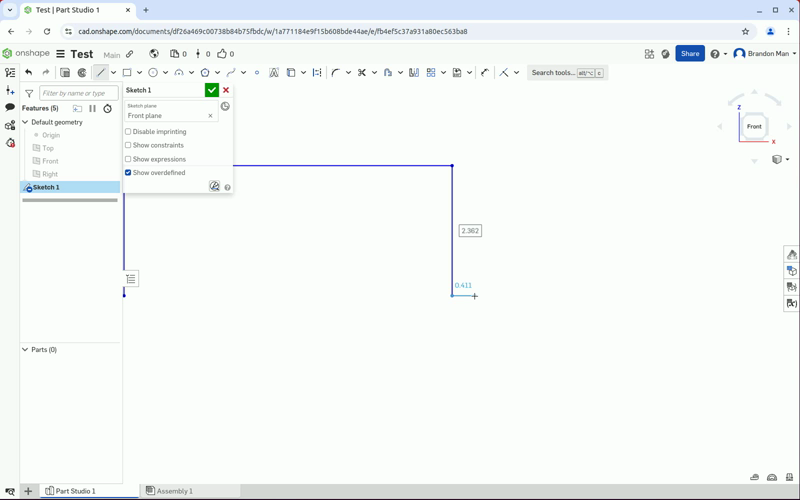
scroll(-6)
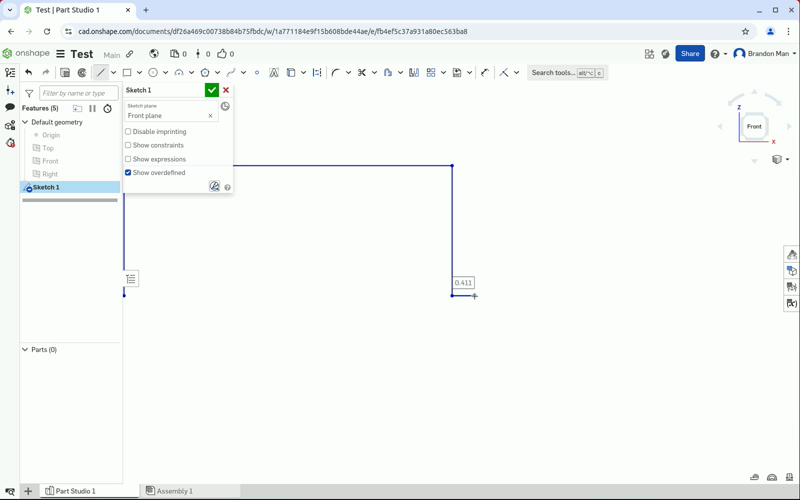
scroll(-6)
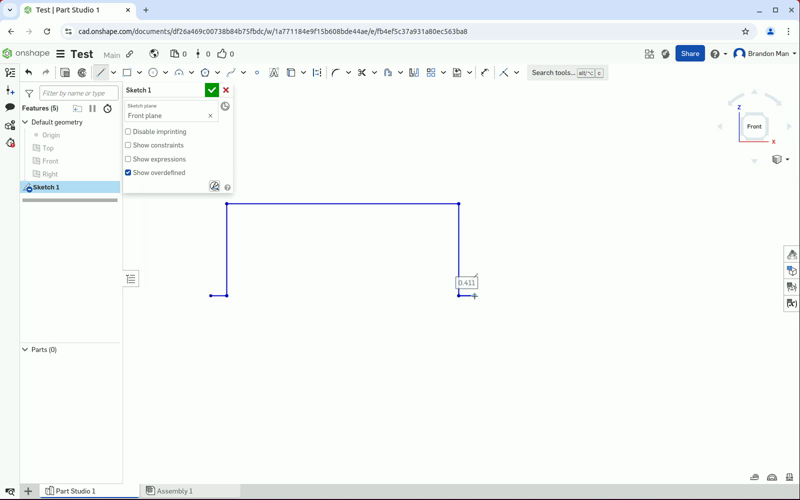
scroll(-6)
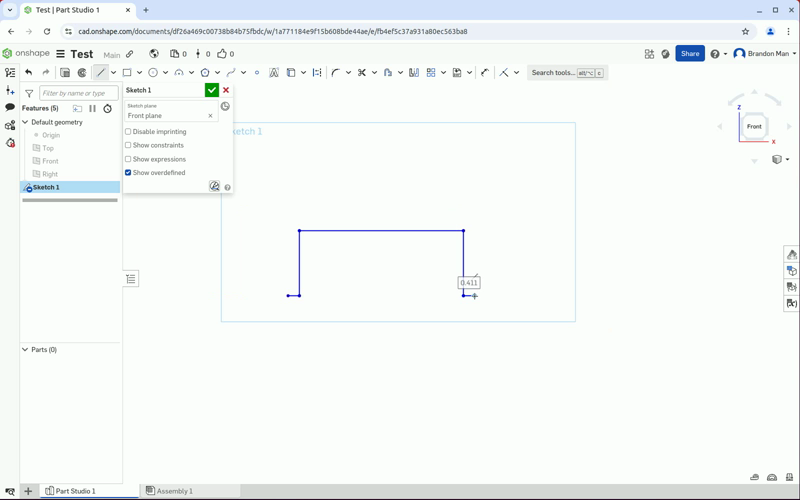
scroll(-6)
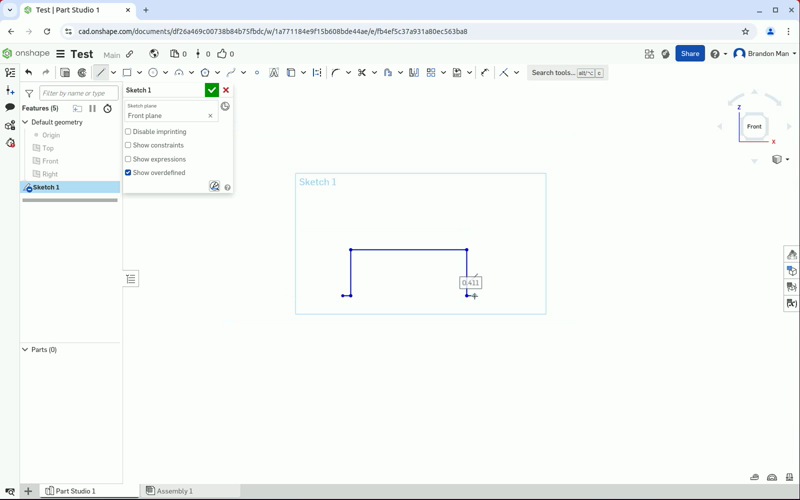
scroll(-6)
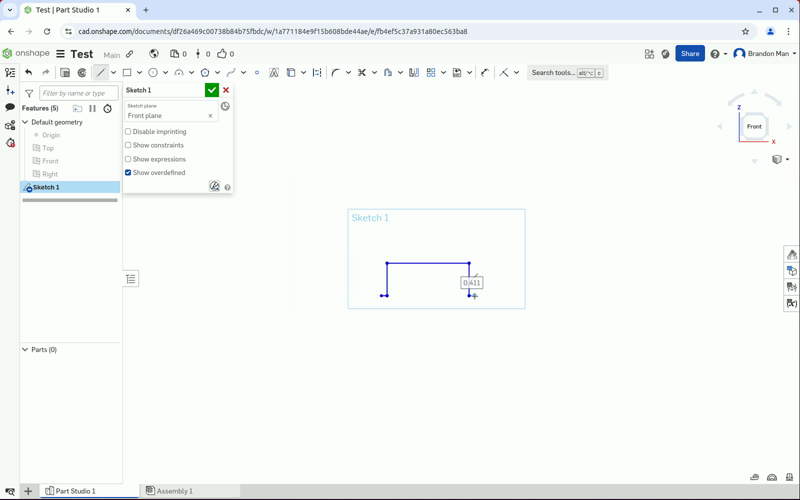
scroll(-6)
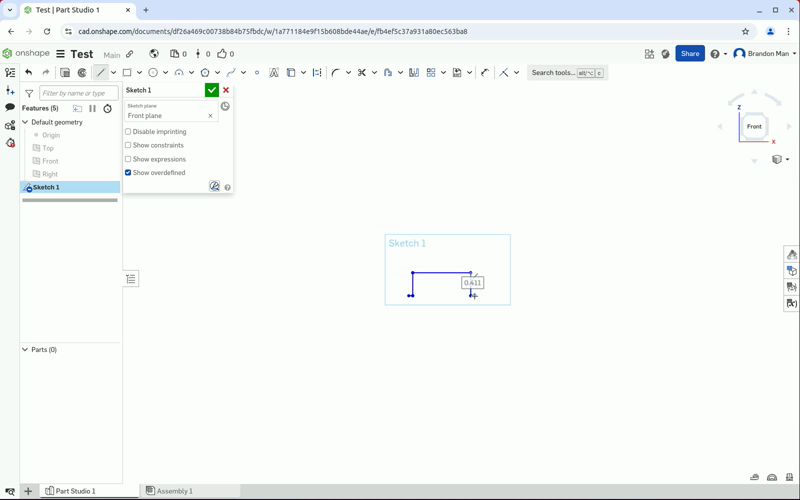
scroll(-6)
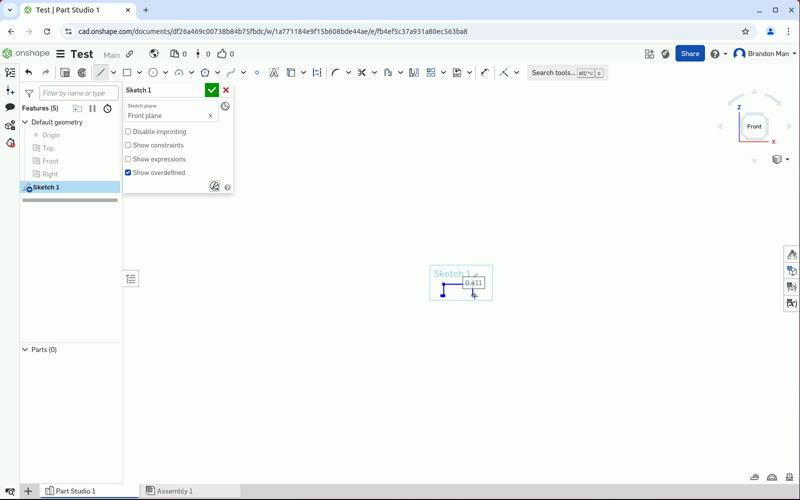
key_up(shift)
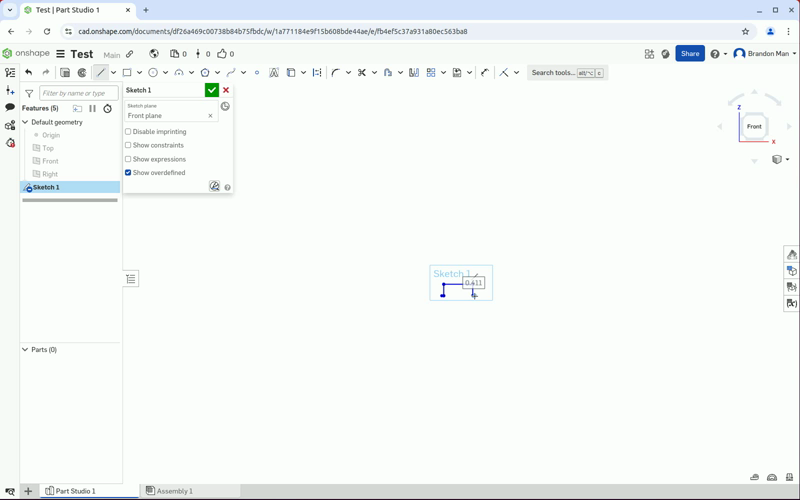
key_down(shift)
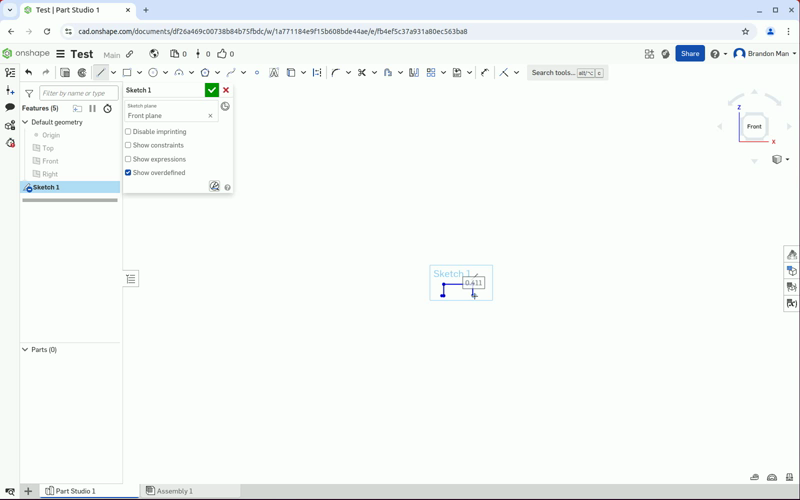
mouse_move(504, 295)
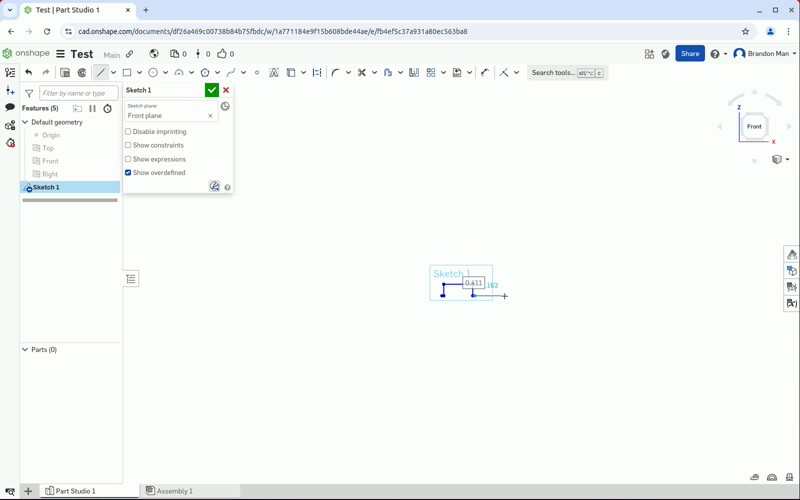
mouse_move(474, 282)
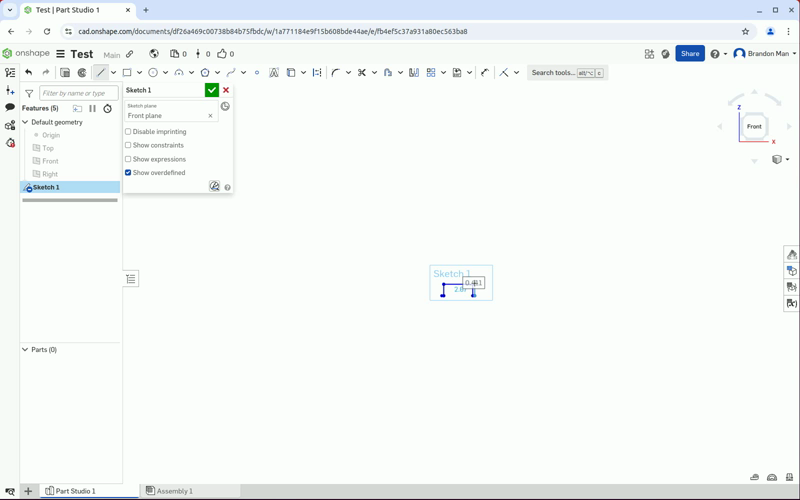
scroll(6)
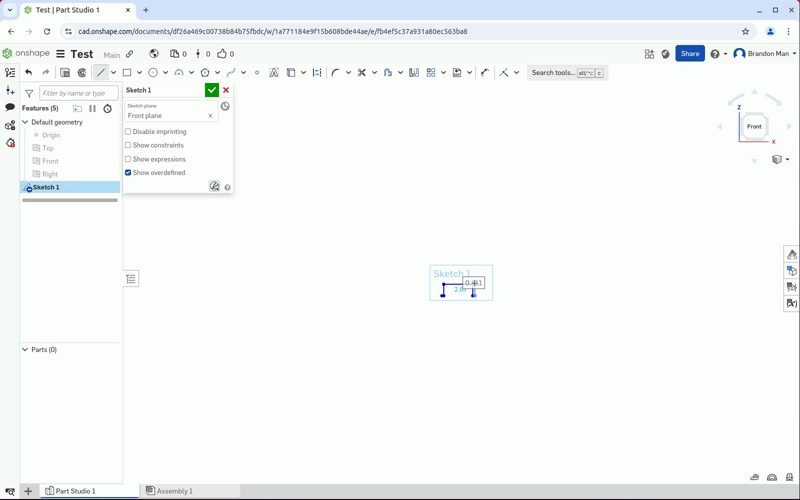
scroll(6)
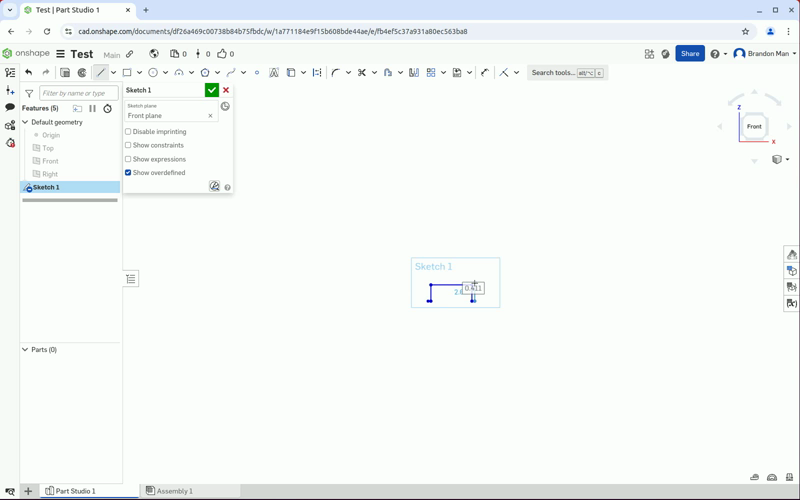
scroll(6)
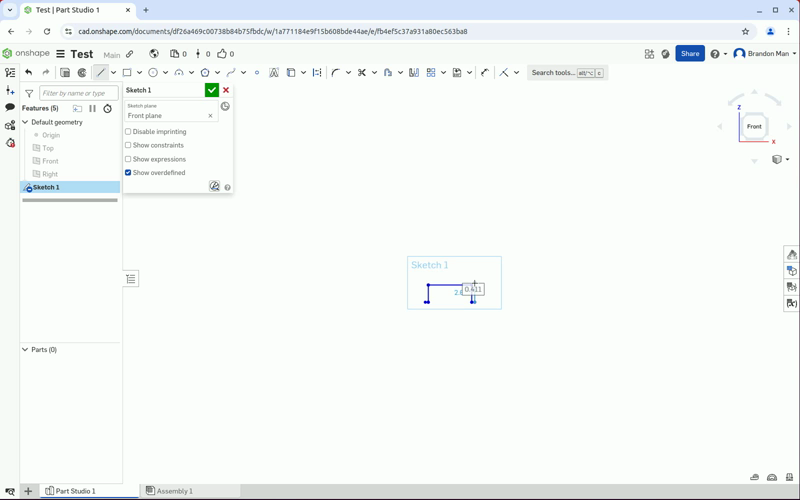
scroll(6)
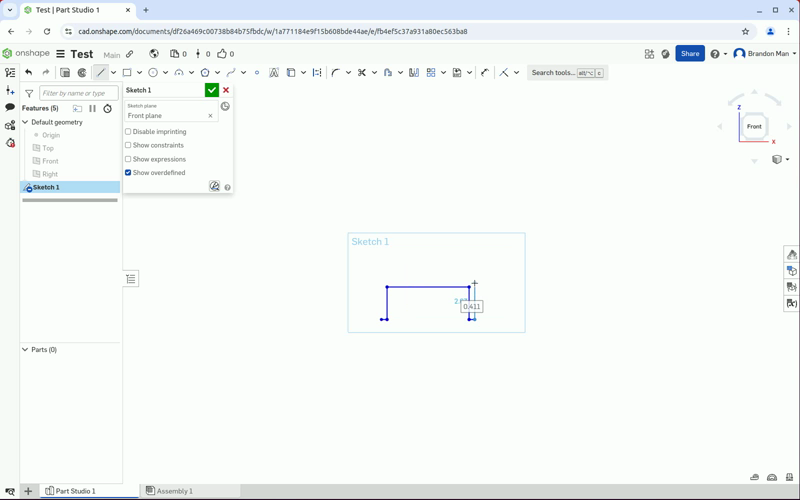
scroll(6)
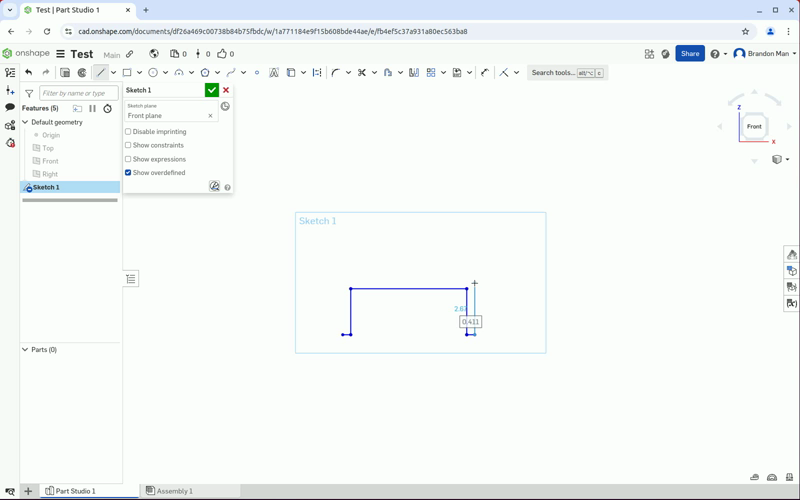
scroll(6)
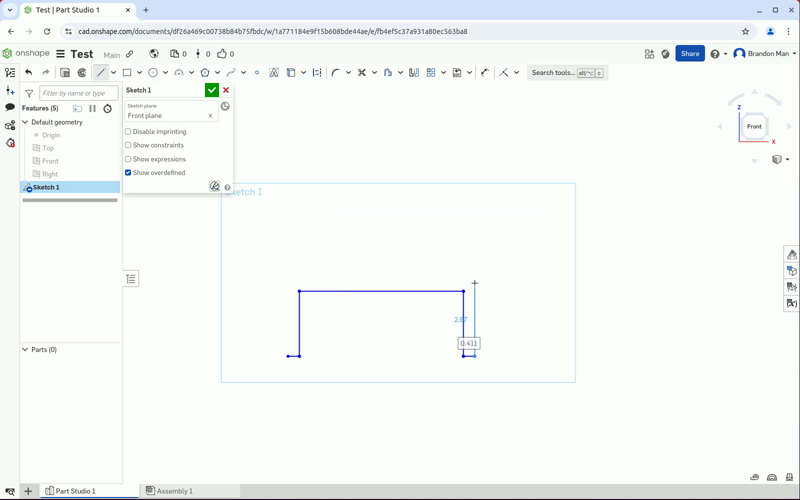
scroll(6)
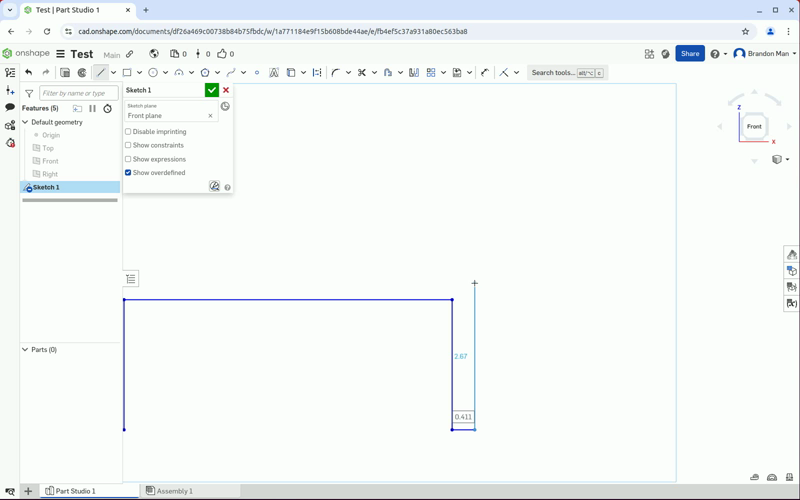
click(474, 282)
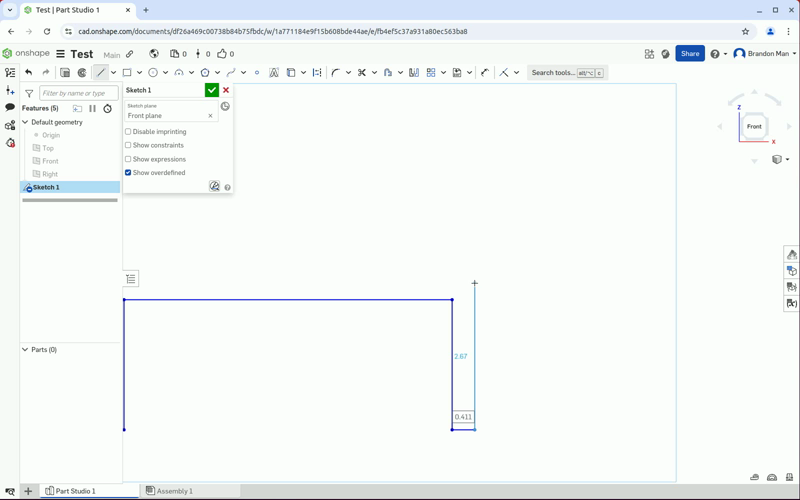
scroll(-6)
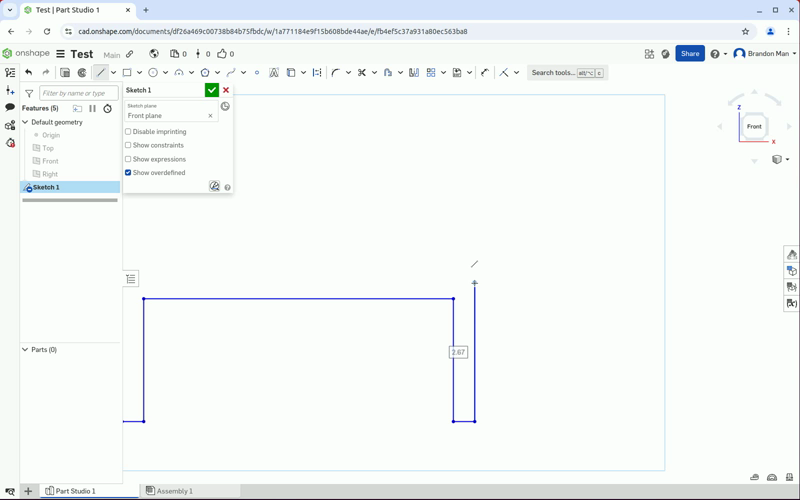
scroll(-6)
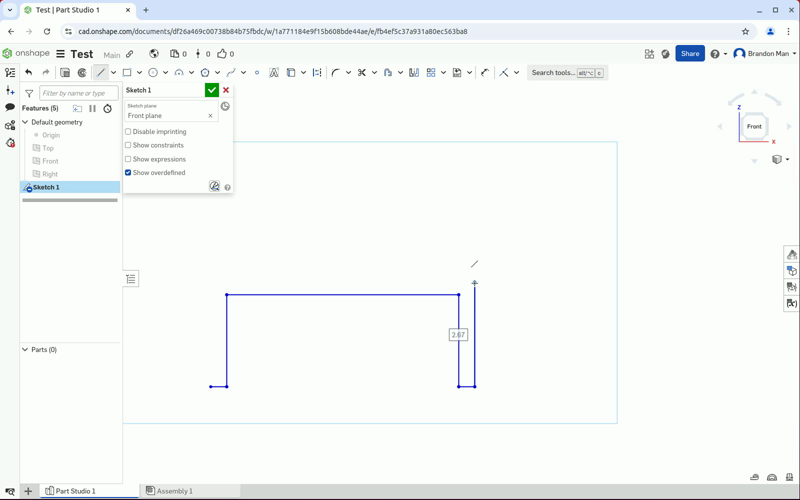
scroll(-6)
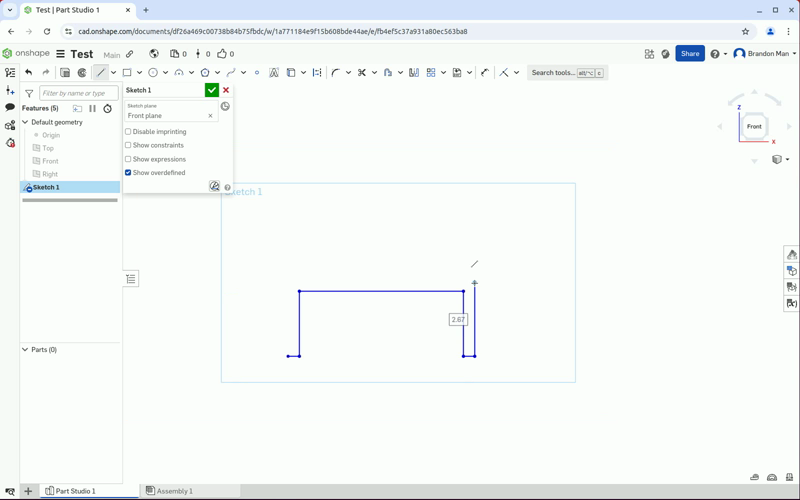
scroll(-6)
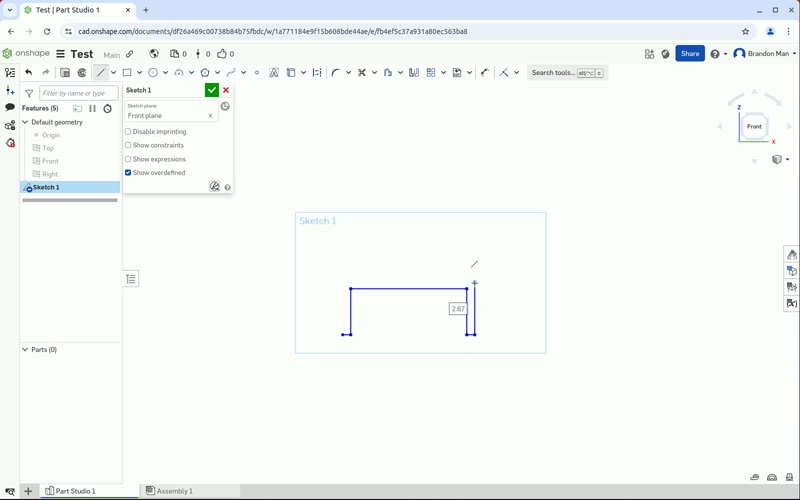
scroll(-6)
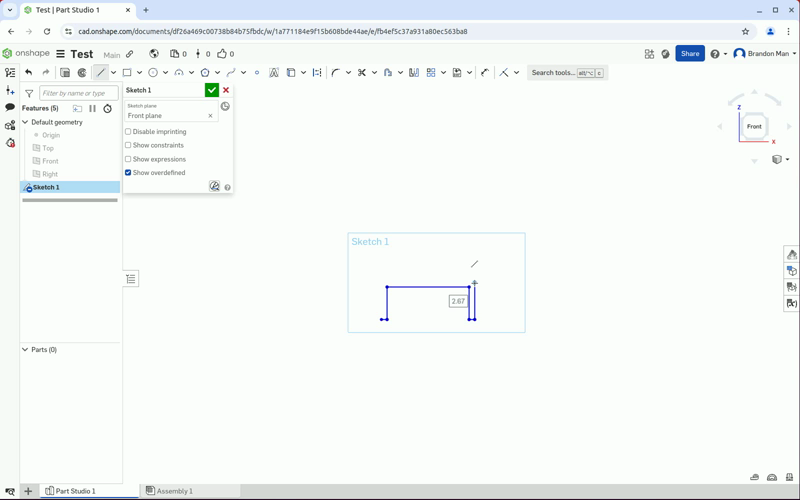
scroll(-6)
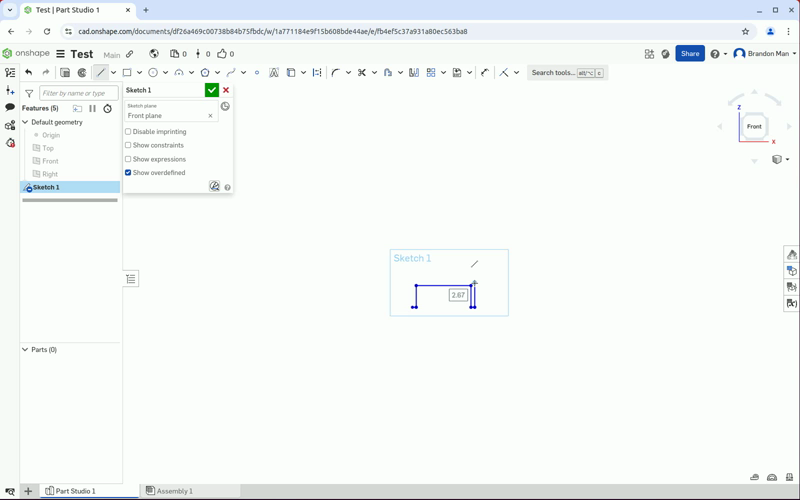
scroll(-6)
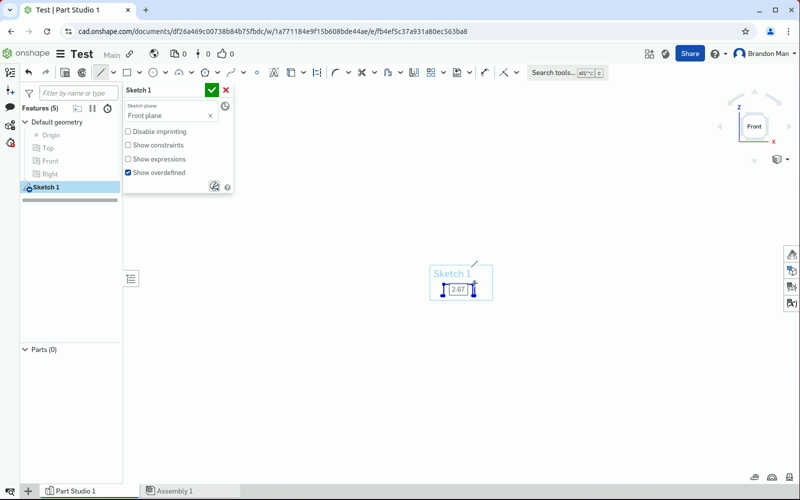
key_up(shift)
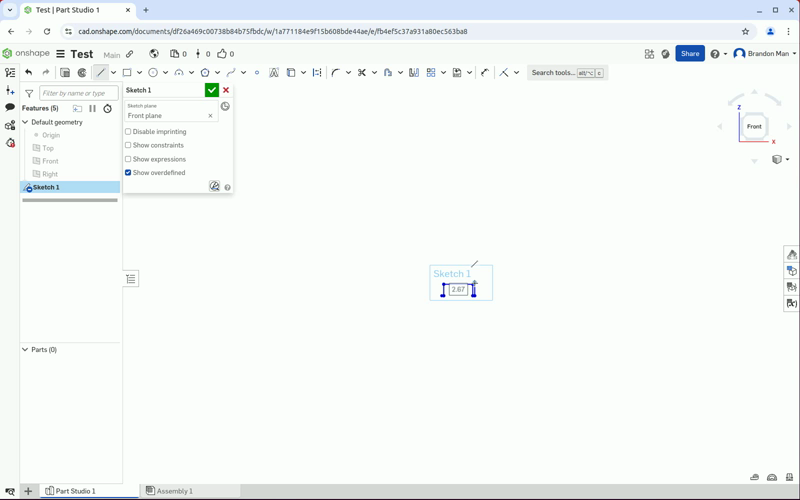
key_down(shift)
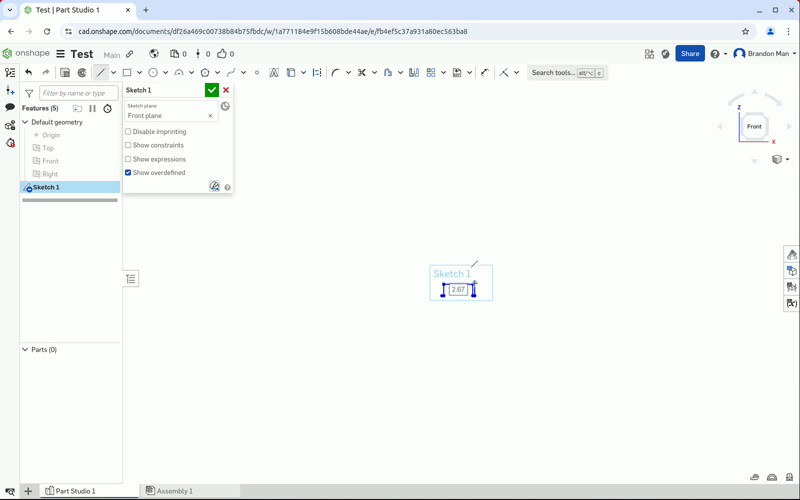
mouse_move(504, 282)
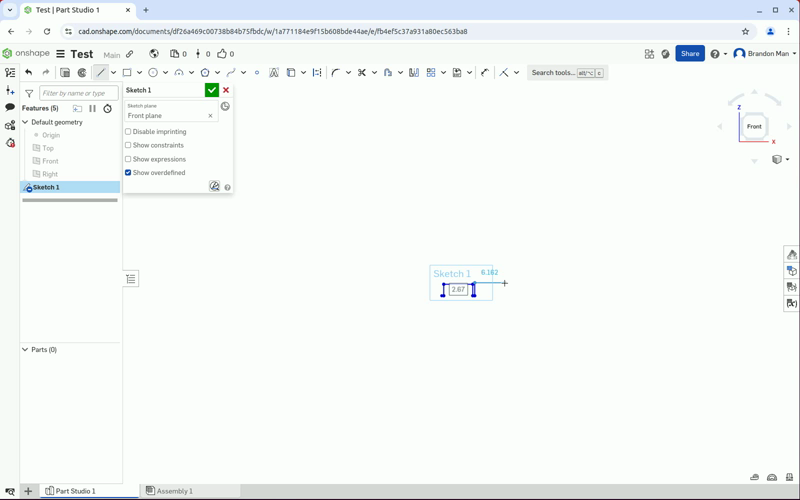
mouse_move(441, 282)
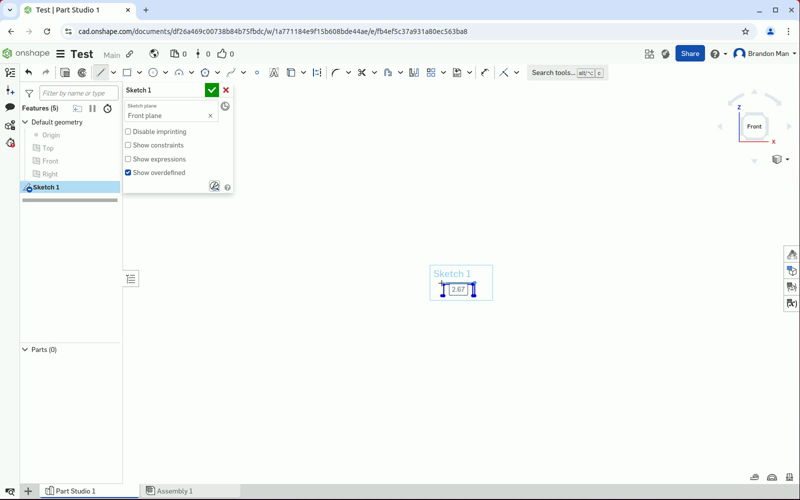
scroll(6)
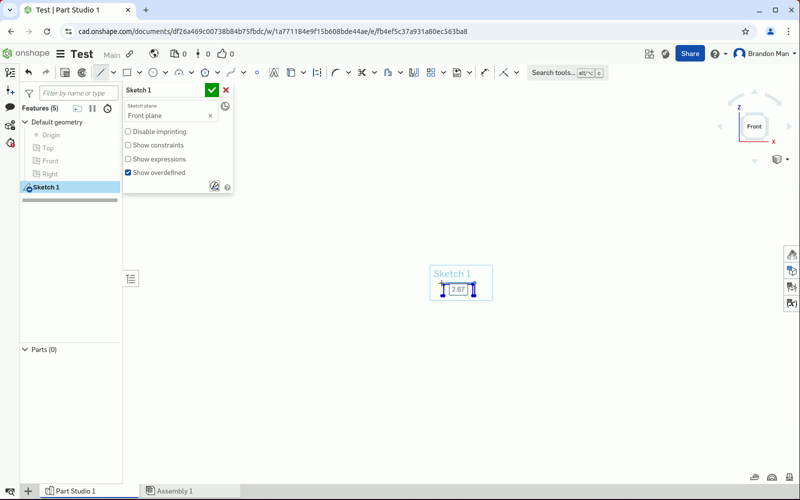
scroll(6)
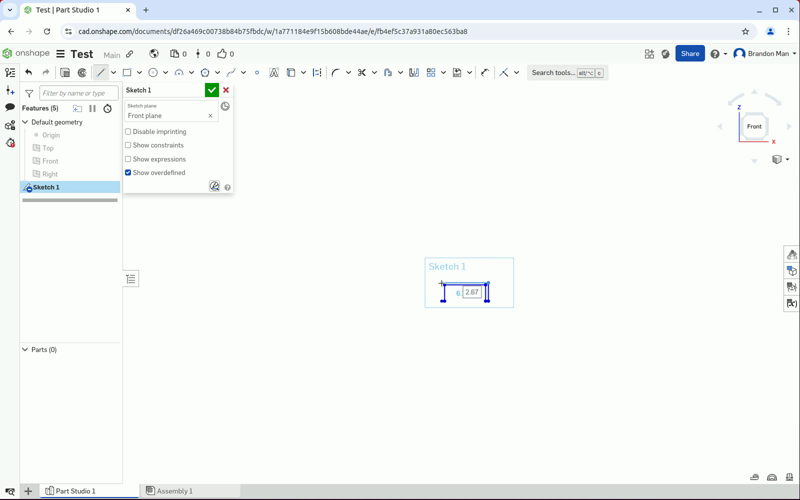
scroll(6)
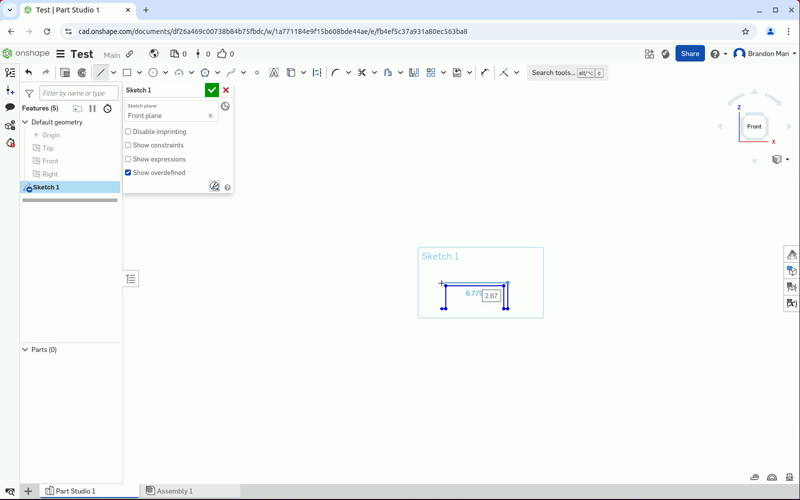
scroll(6)
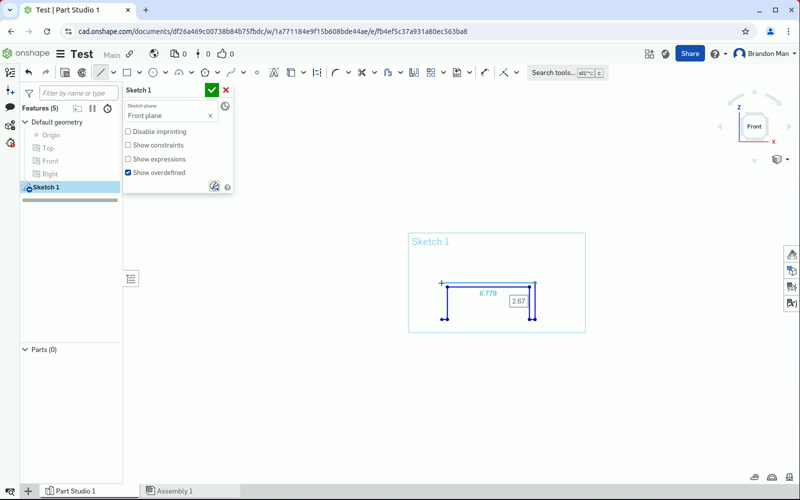
scroll(6)
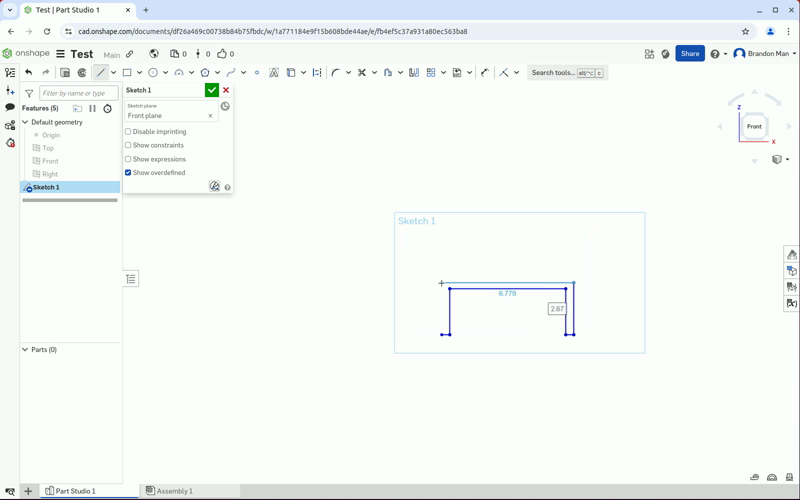
scroll(6)
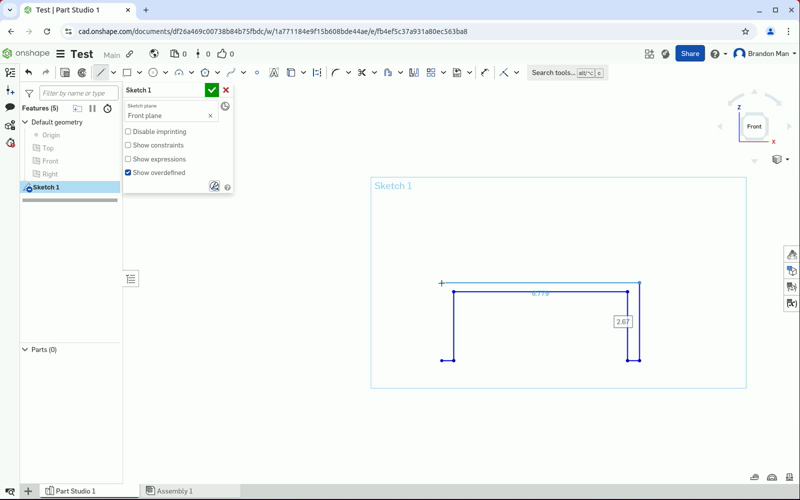
scroll(6)
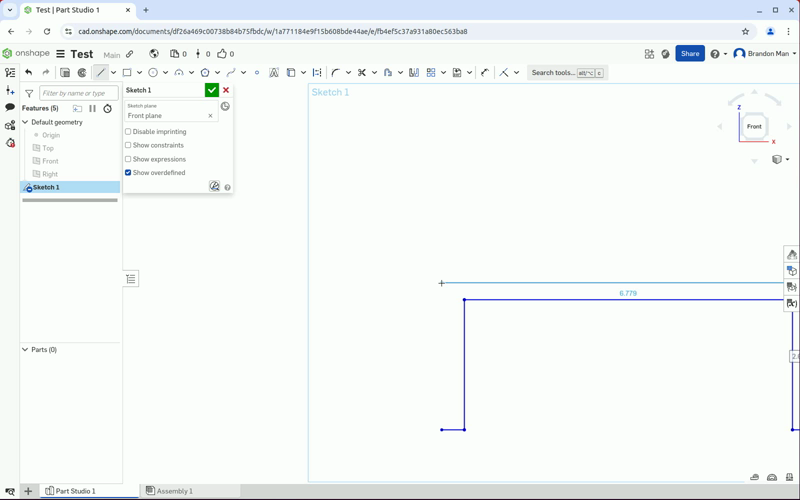
click(441, 282)
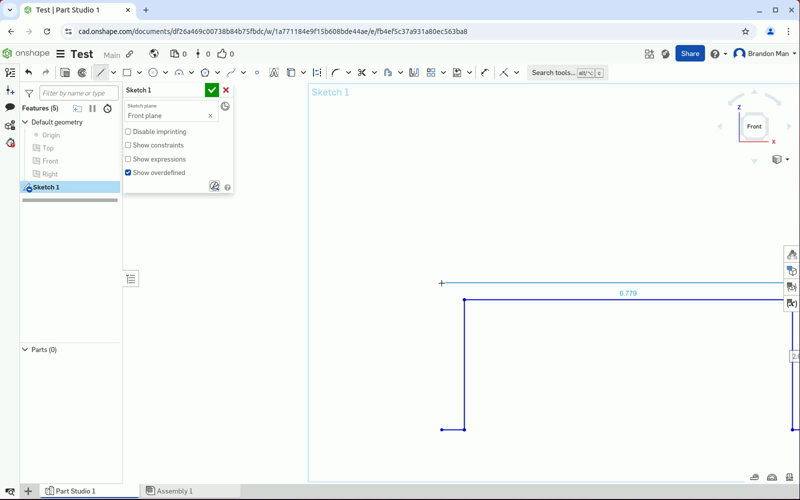
scroll(-6)
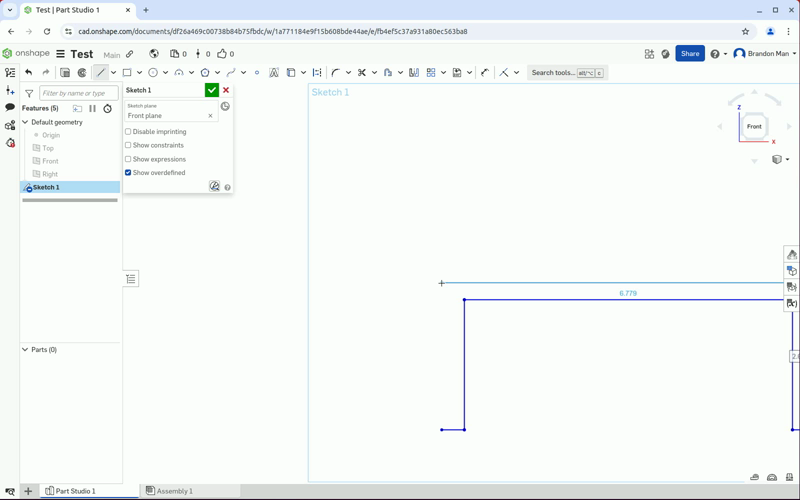
scroll(-6)
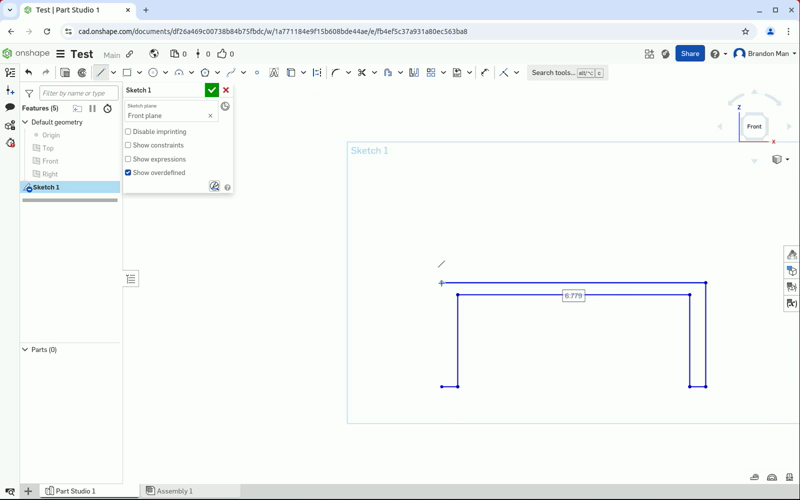
scroll(-6)
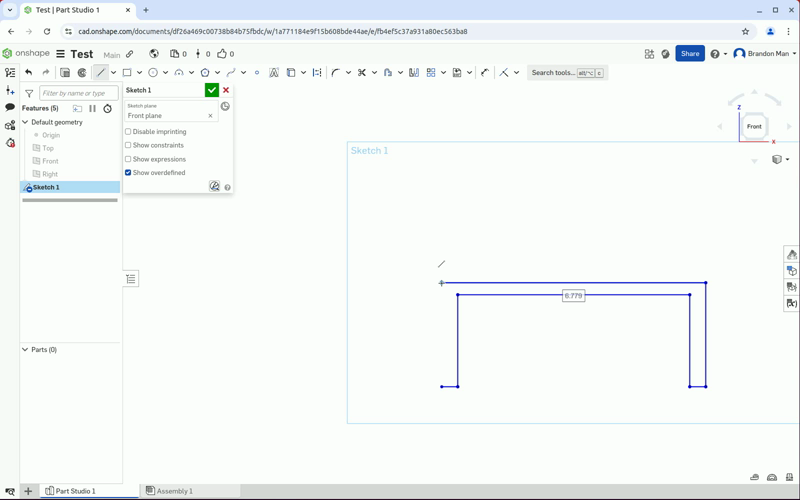
scroll(-6)
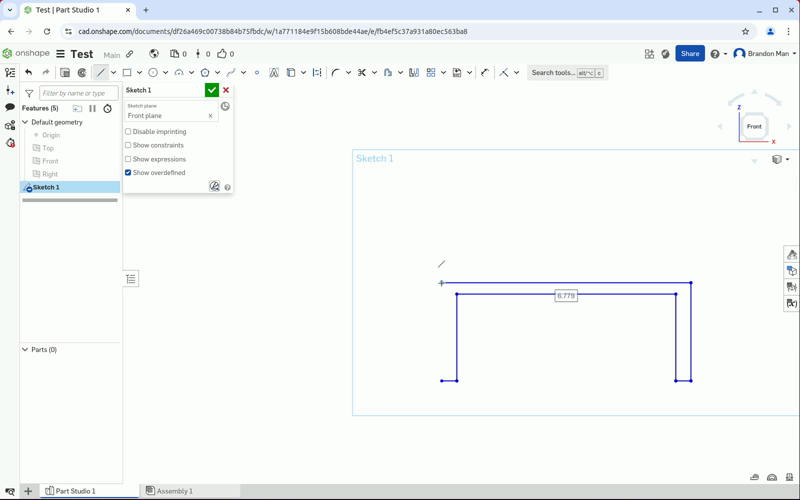
scroll(-6)
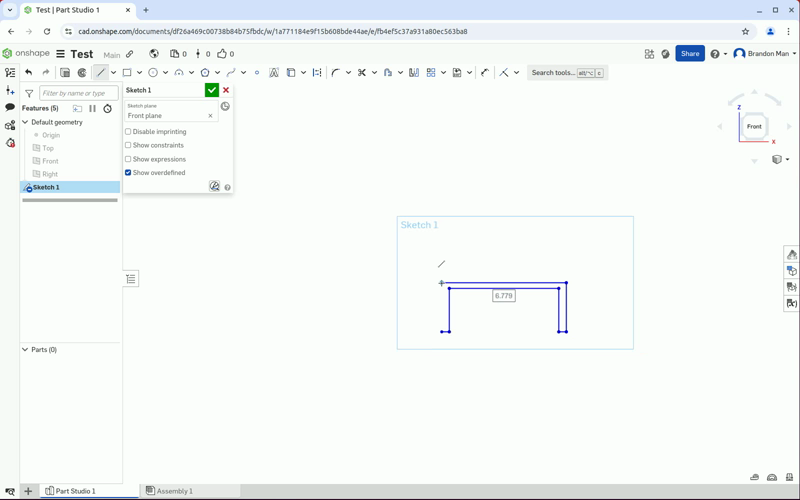
scroll(-6)
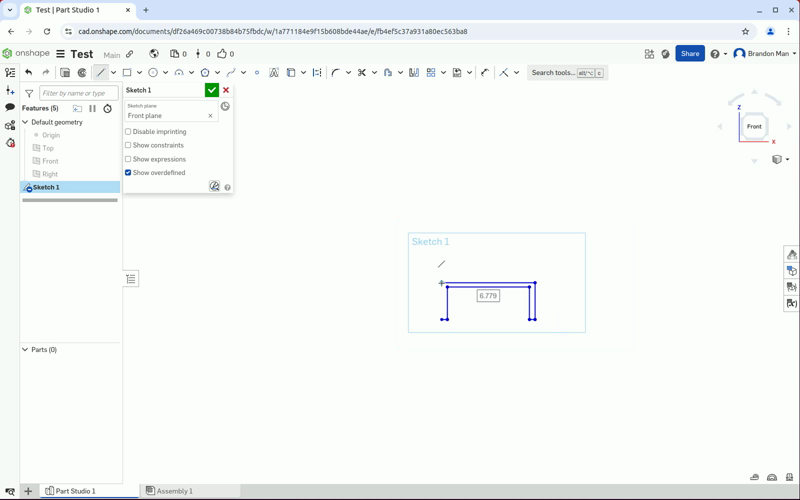
scroll(-6)
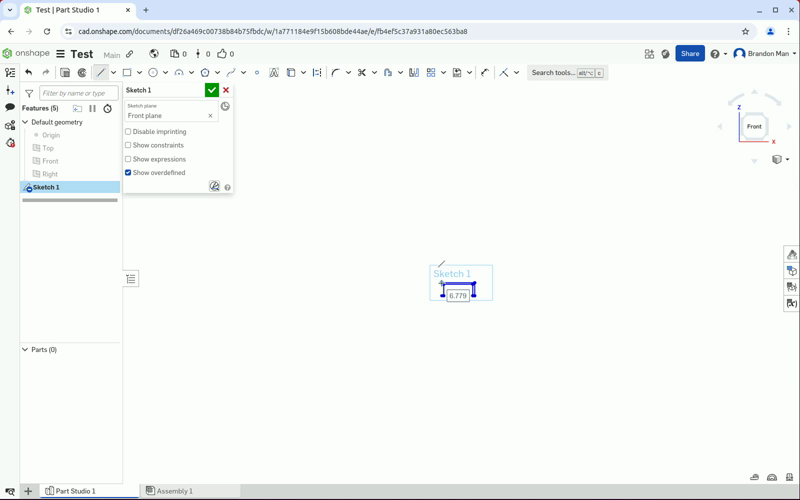
key_up(shift)
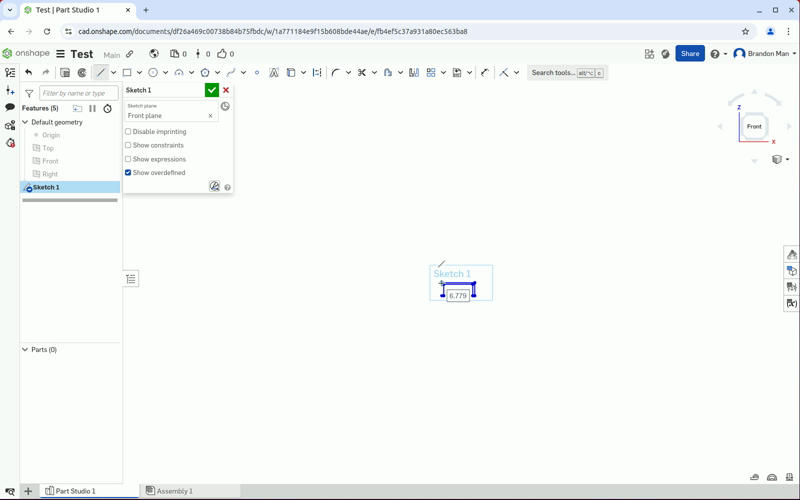
mouse_move(471, 282)
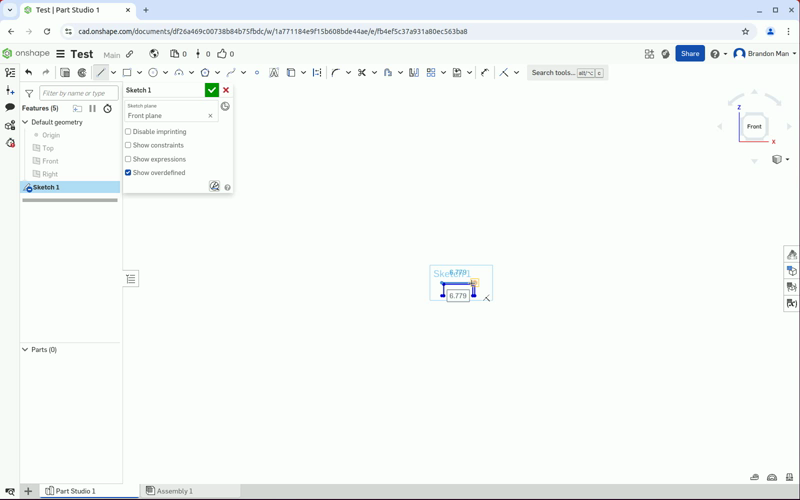
key_down(shift)
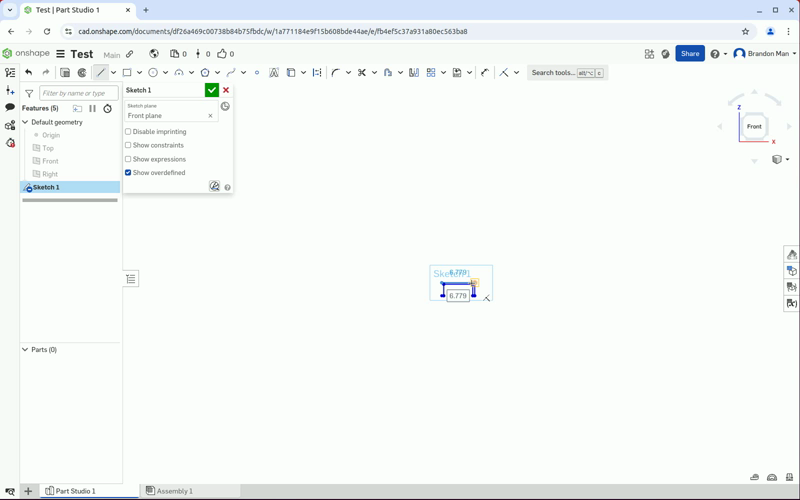
mouse_move(441, 295)
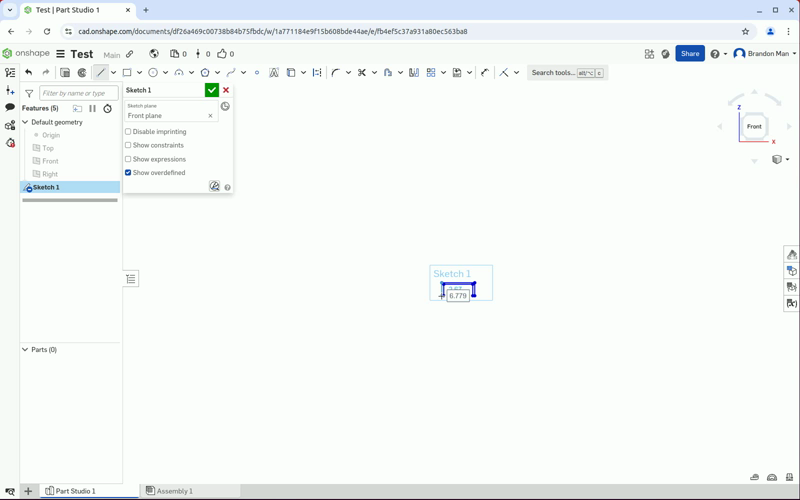
scroll(6)
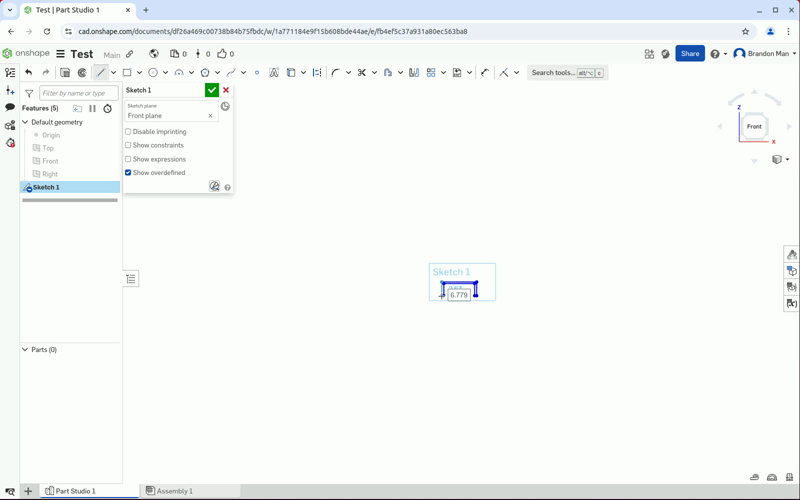
scroll(6)
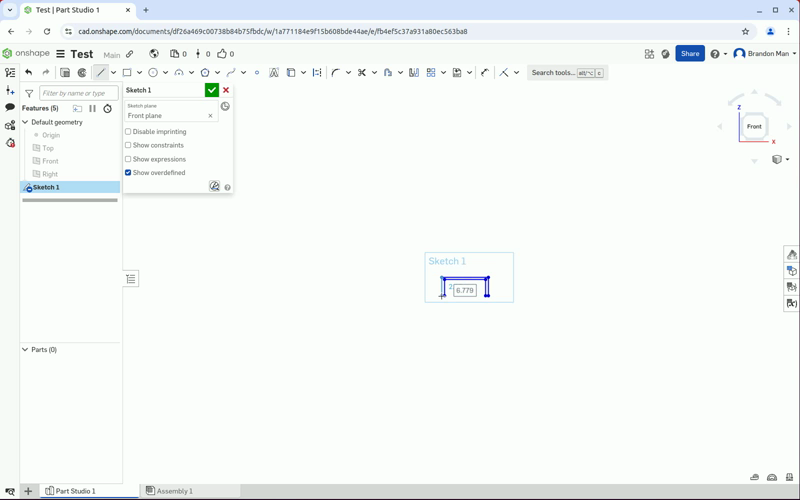
scroll(6)
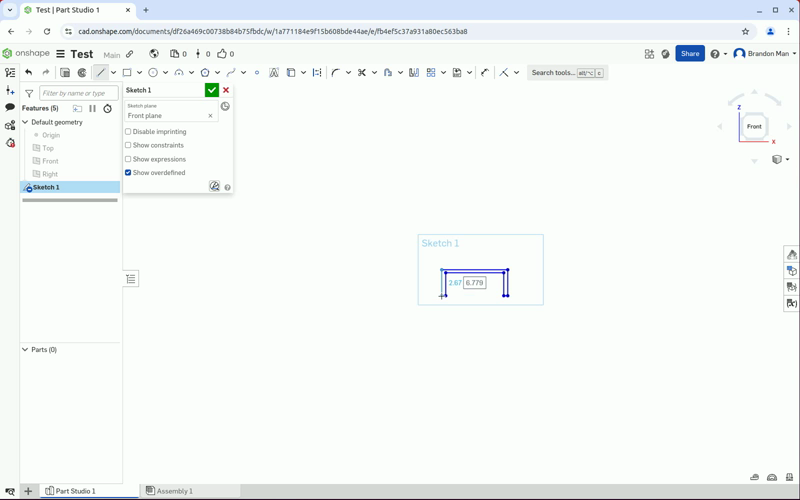
scroll(6)
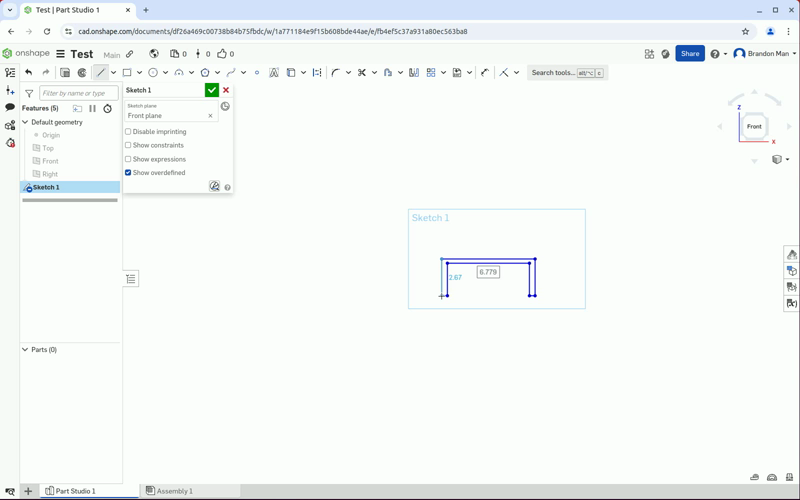
scroll(6)
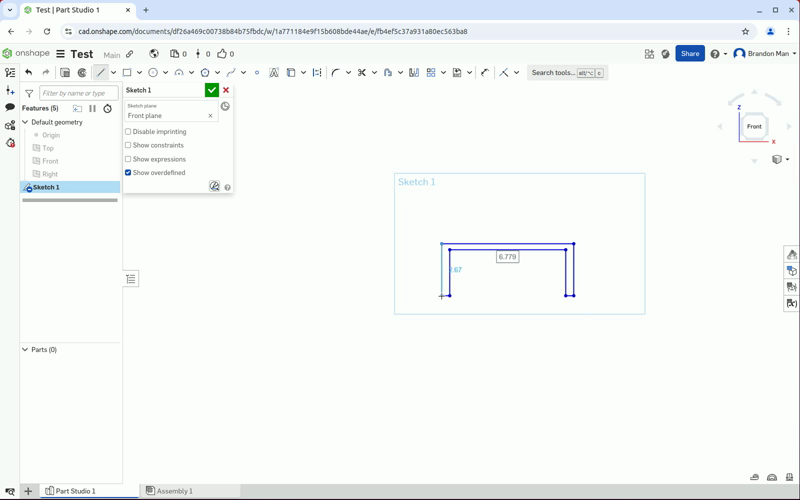
scroll(6)
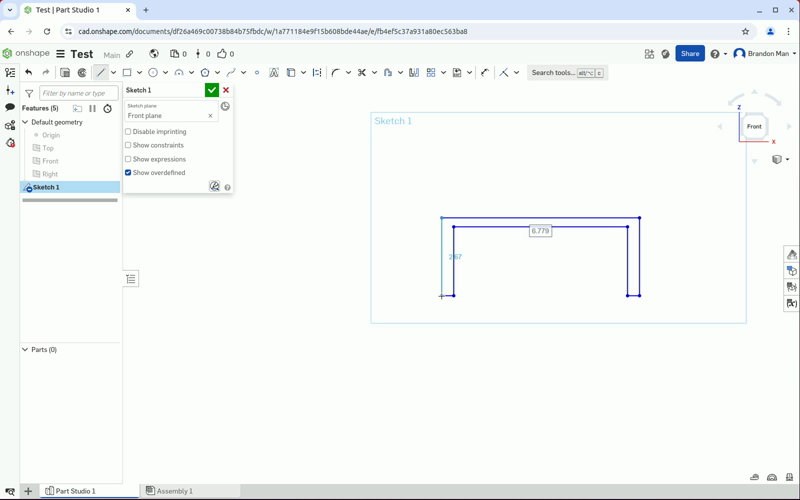
scroll(6)
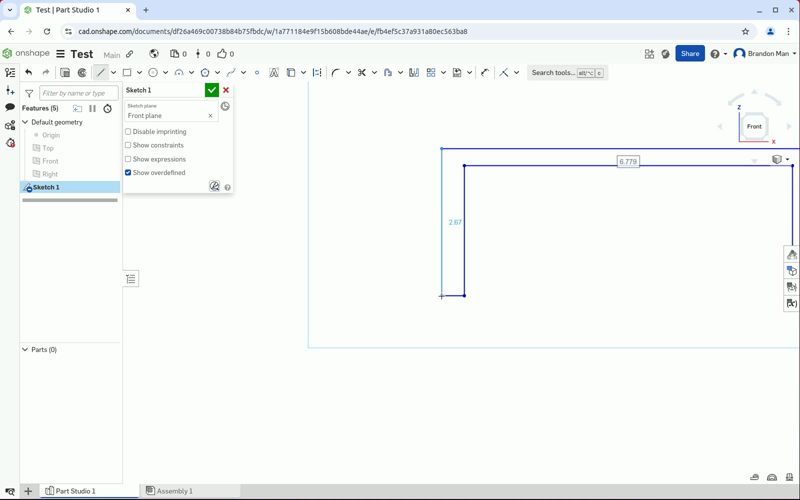
key_up(shift)
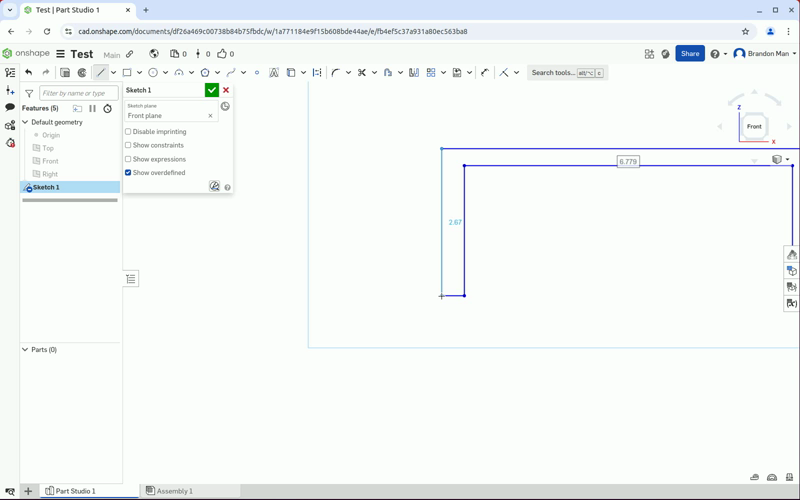
click(441, 295)
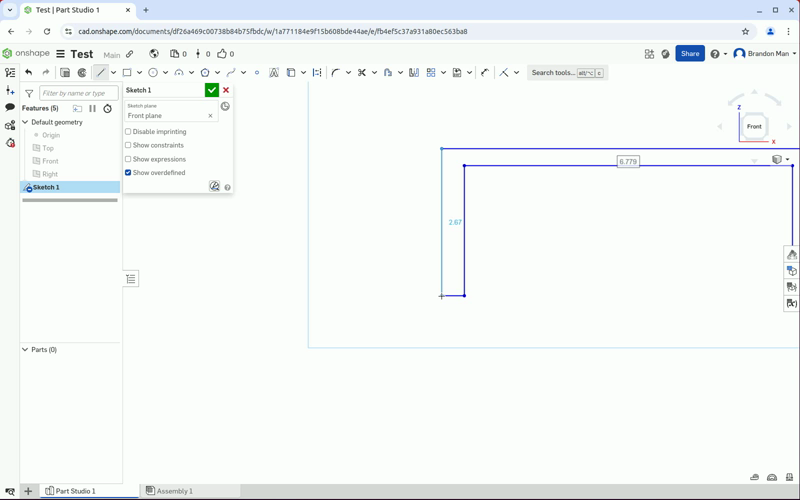
scroll(-6)
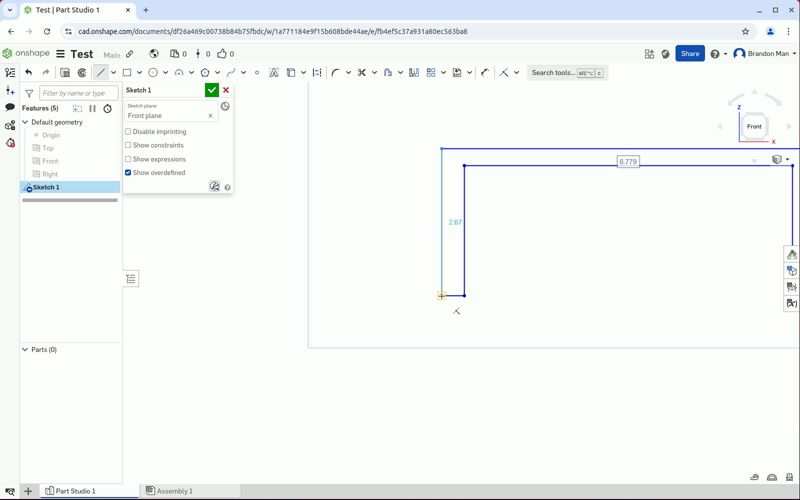
scroll(-6)
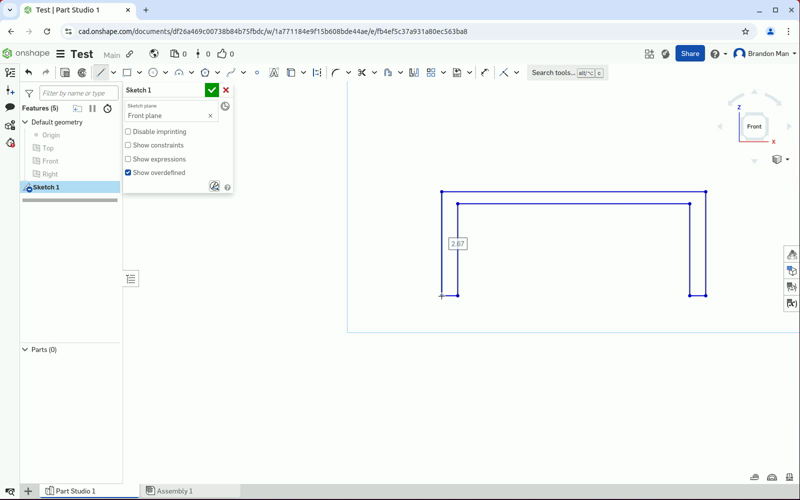
scroll(-6)
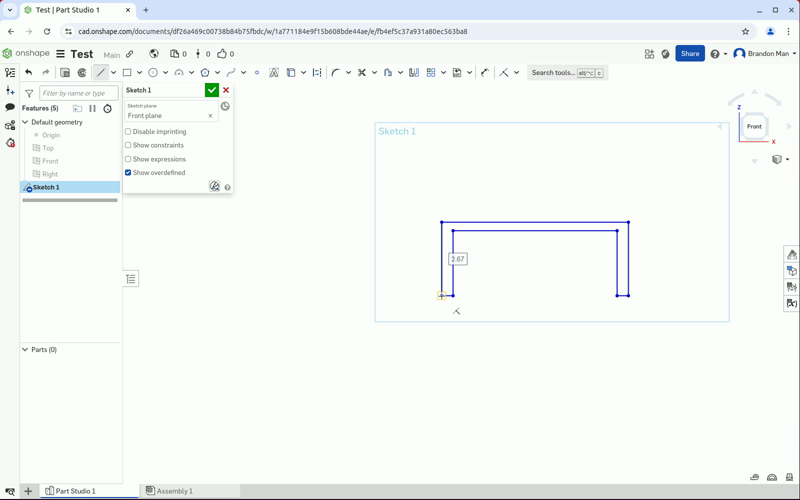
scroll(-6)
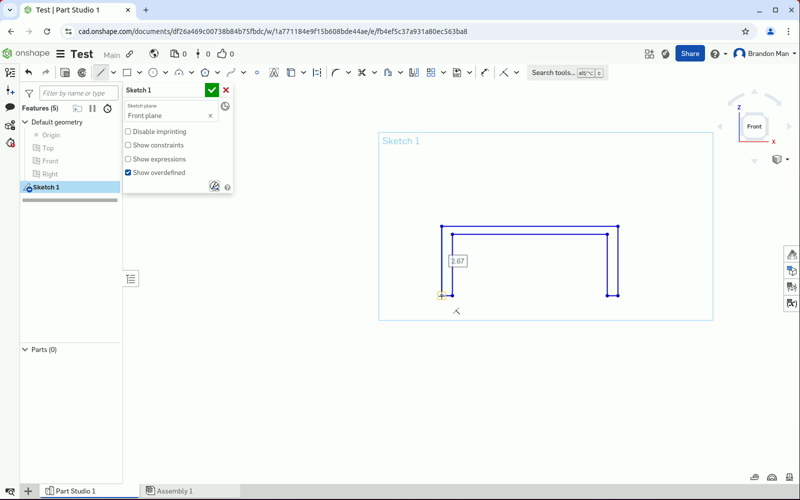
scroll(-6)
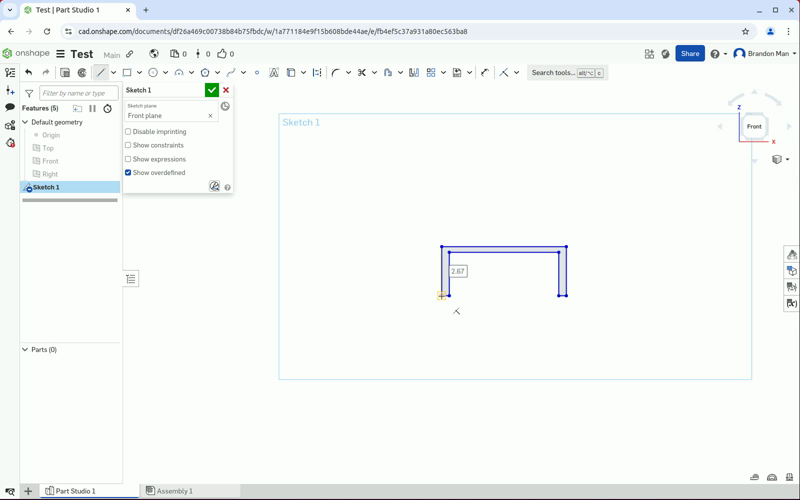
scroll(-6)
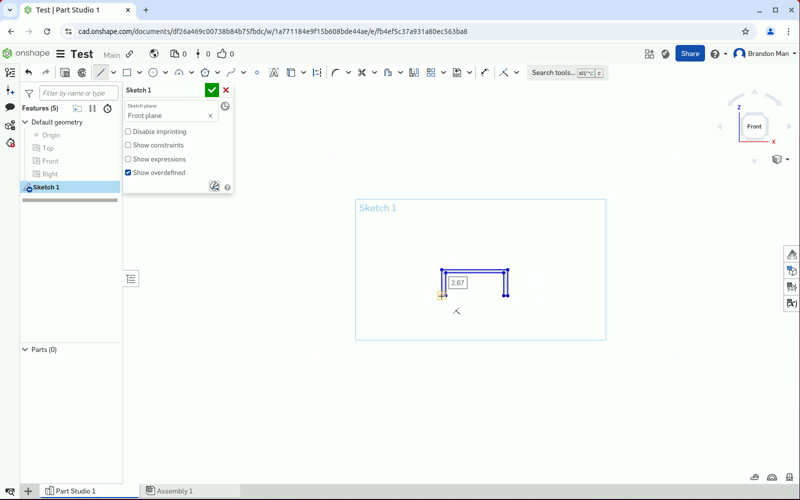
scroll(-6)
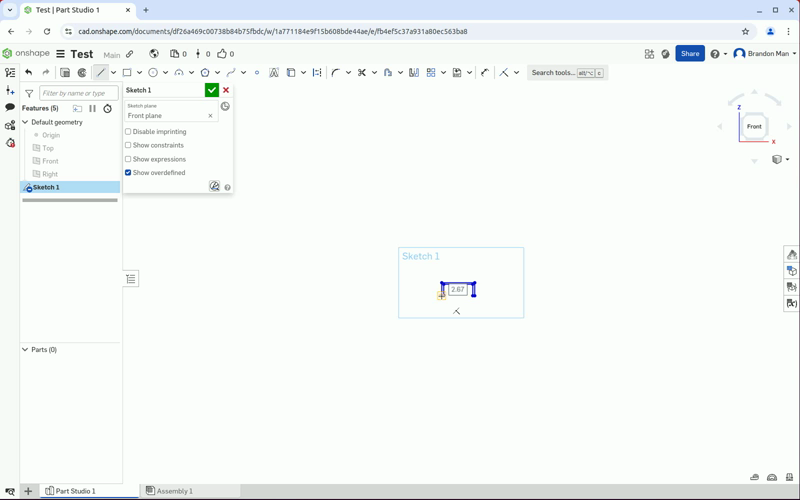
key(esc)
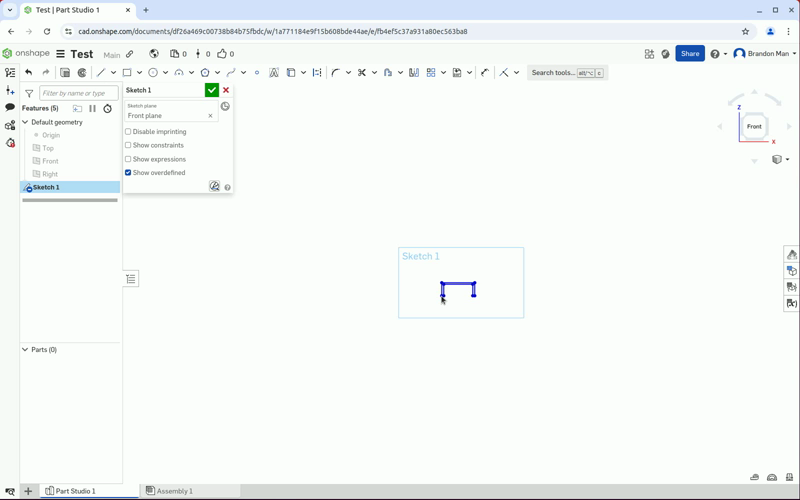
mouse_move(442, 285)
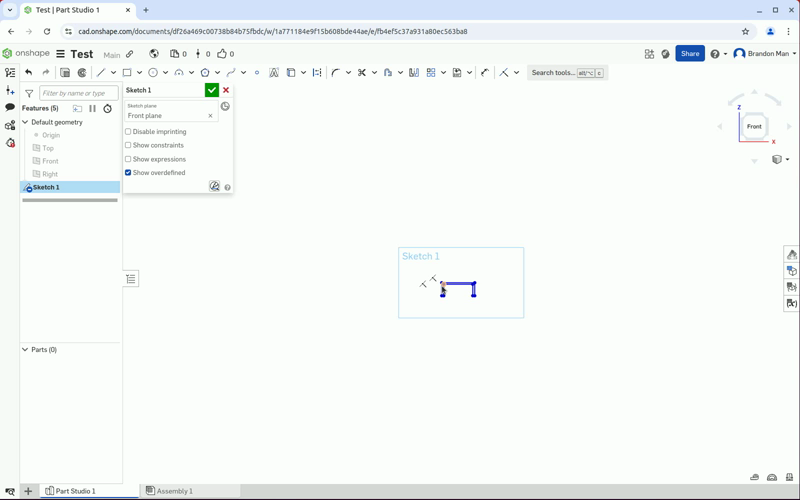
scroll(6)
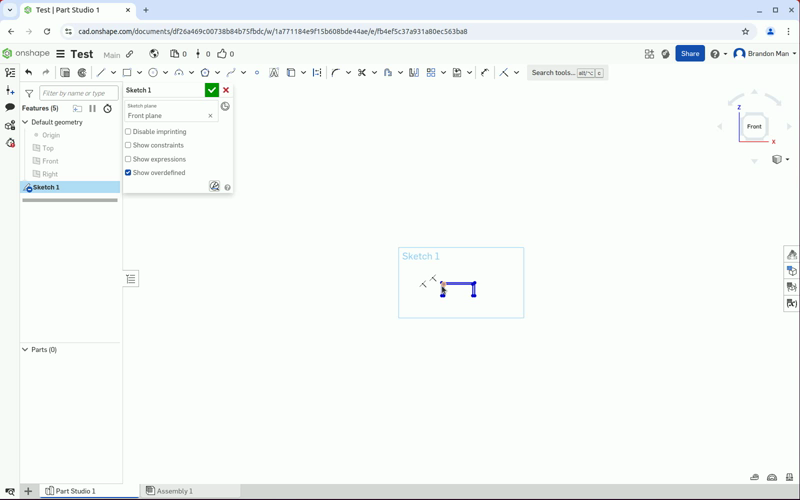
scroll(6)
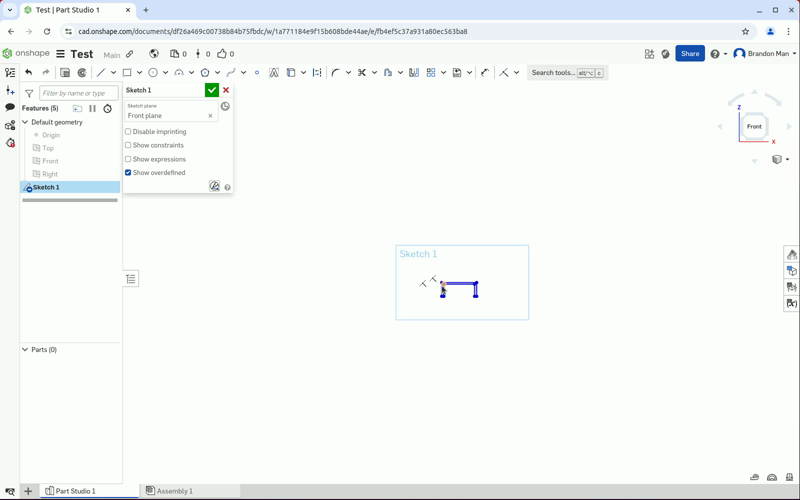
scroll(6)
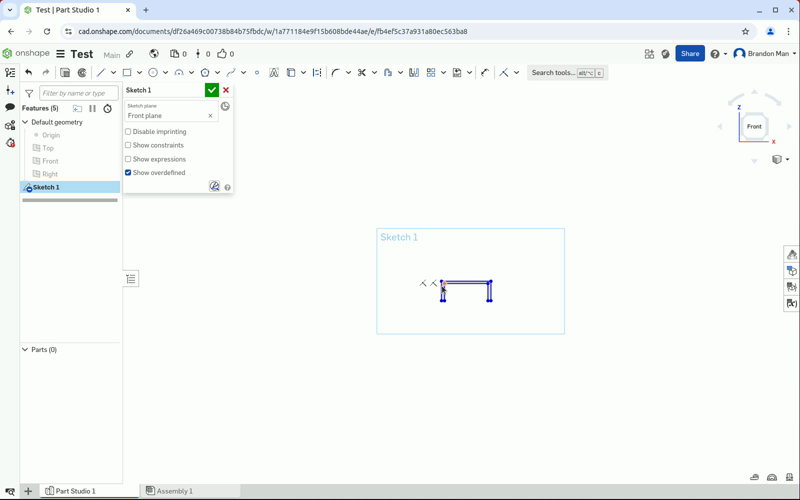
scroll(6)
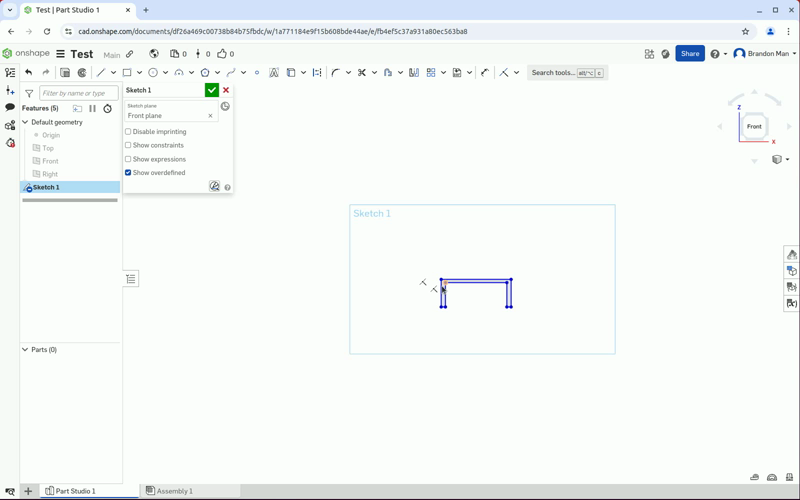
scroll(6)
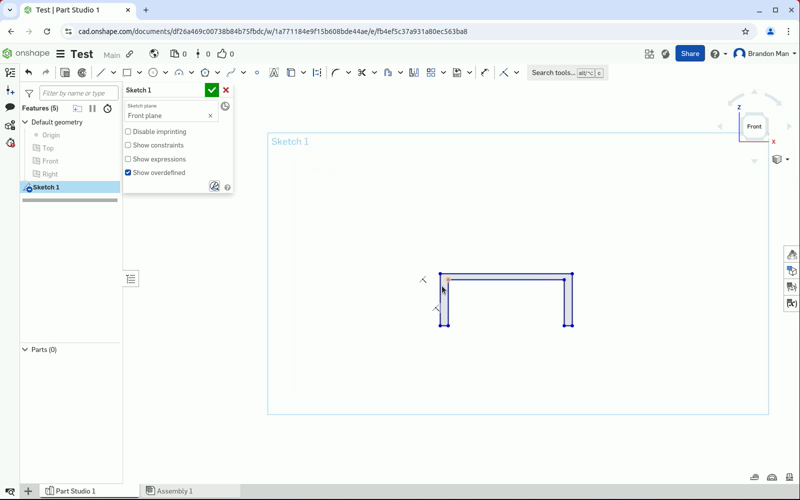
scroll(6)
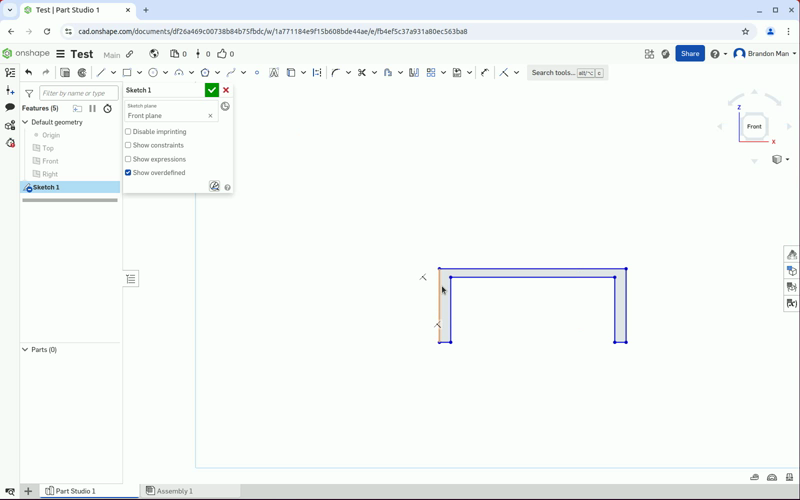
scroll(6)
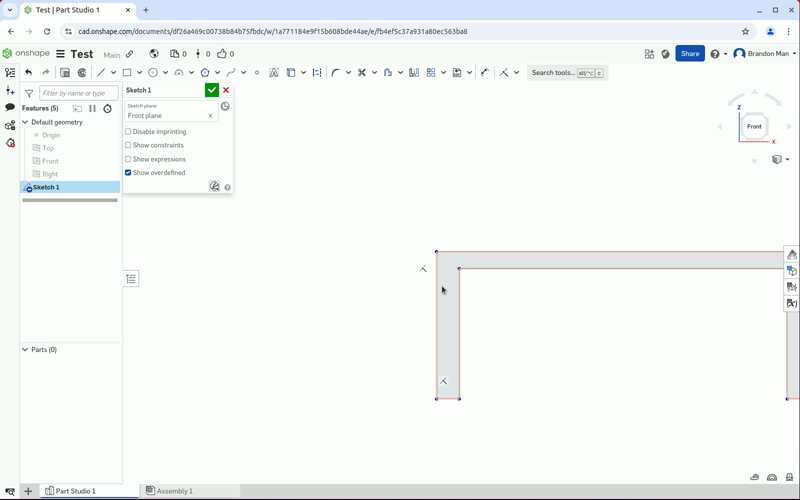
click(442, 285)
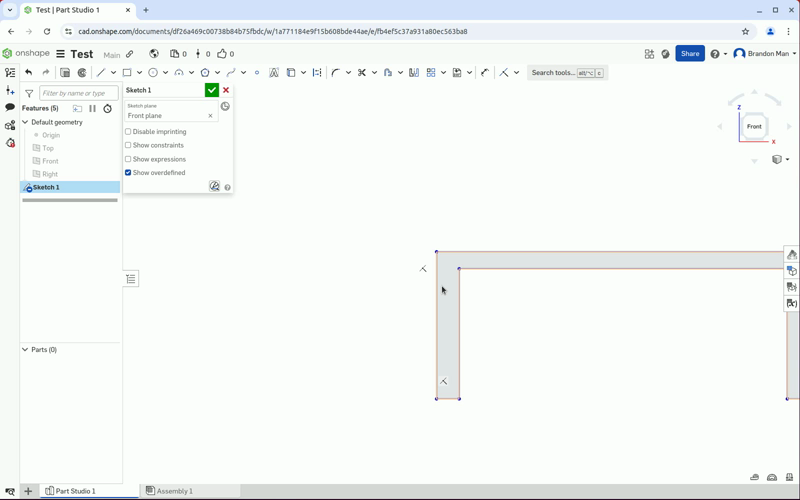
scroll(-6)
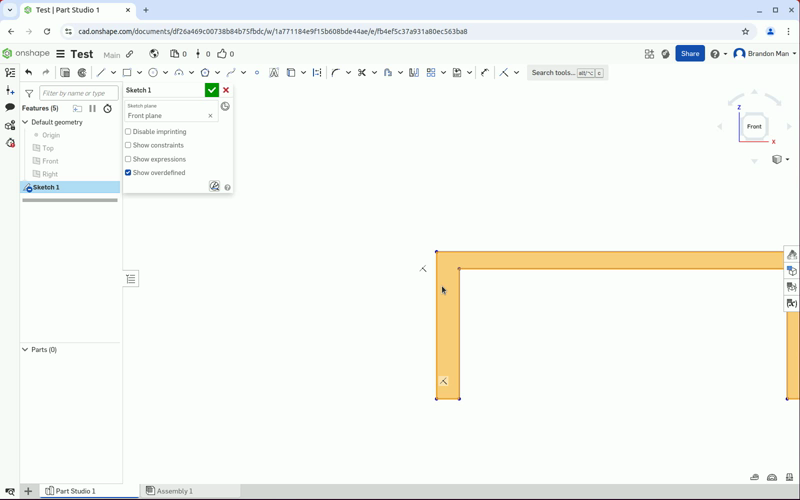
scroll(-6)
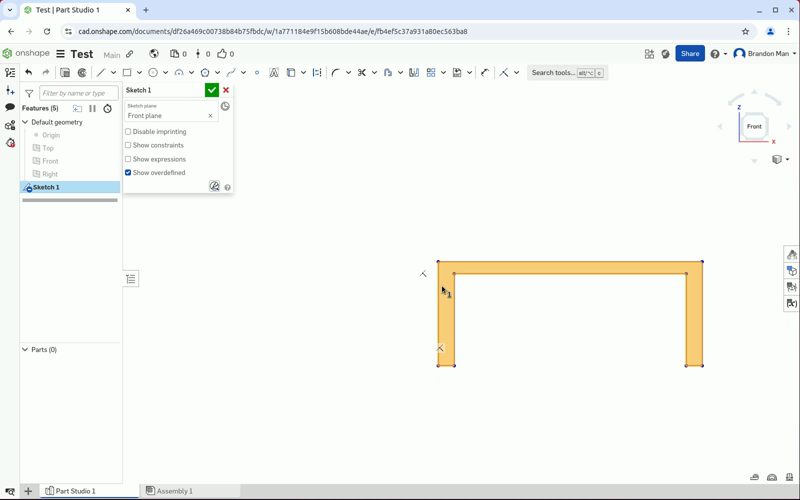
scroll(-6)
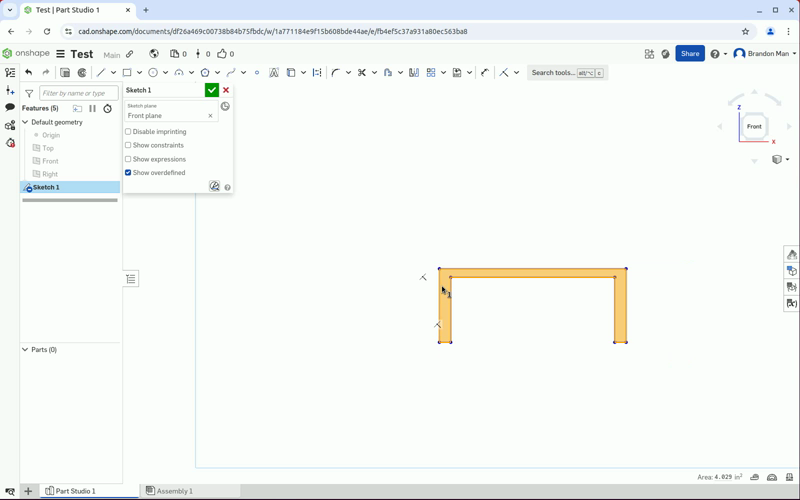
scroll(-6)
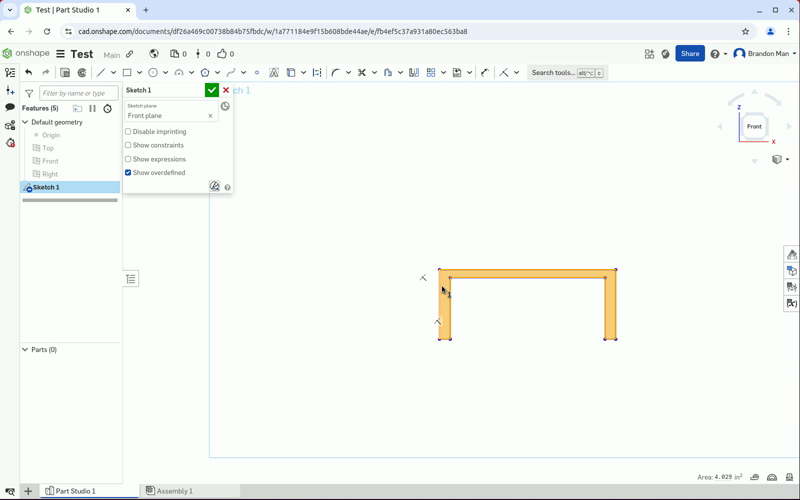
scroll(-6)
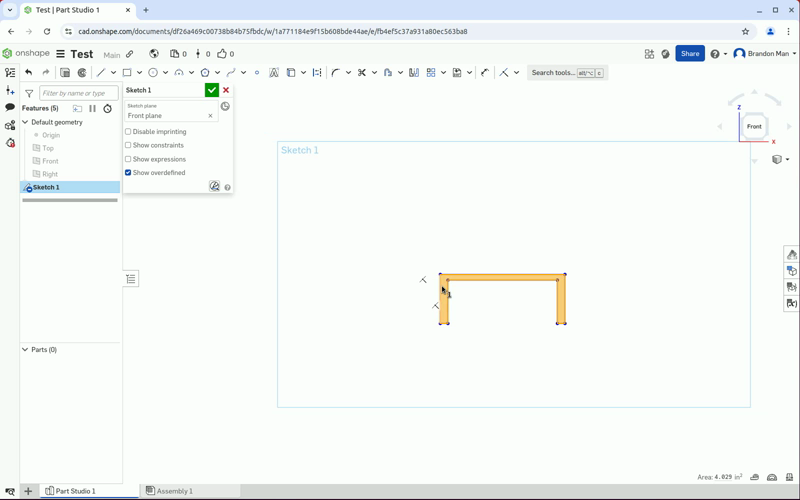
scroll(-6)
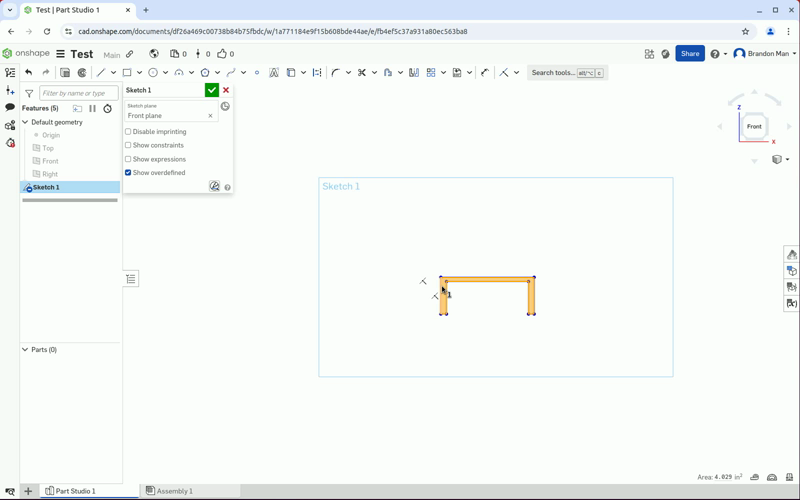
scroll(-6)
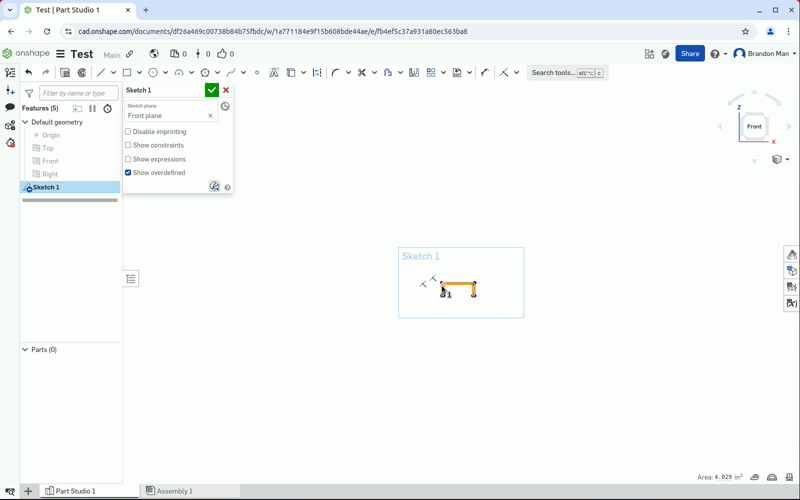
mouse_move(73, 352)
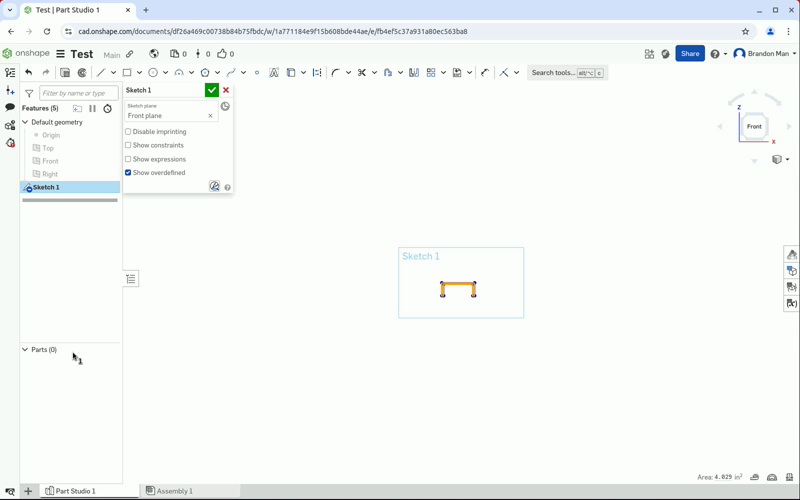
key(shift+y)
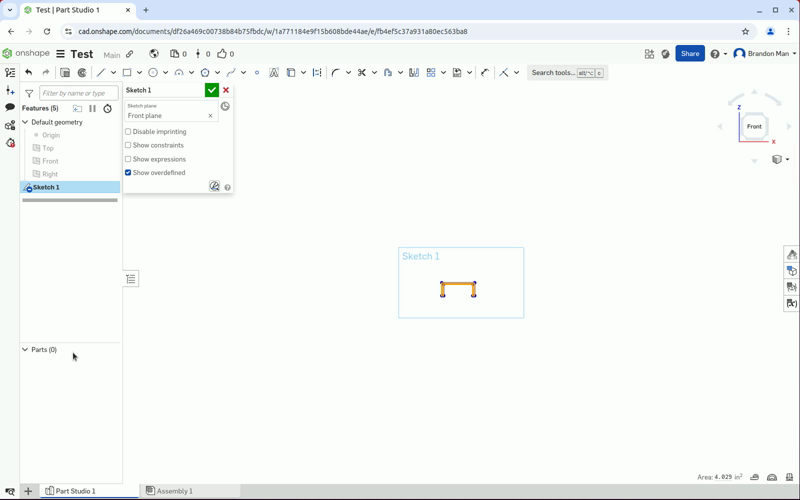
key(shift+e)
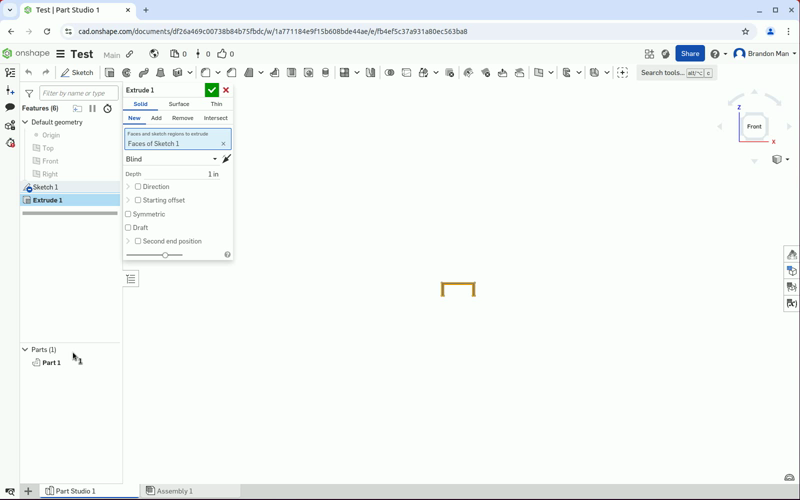
mouse_move(143, 106)
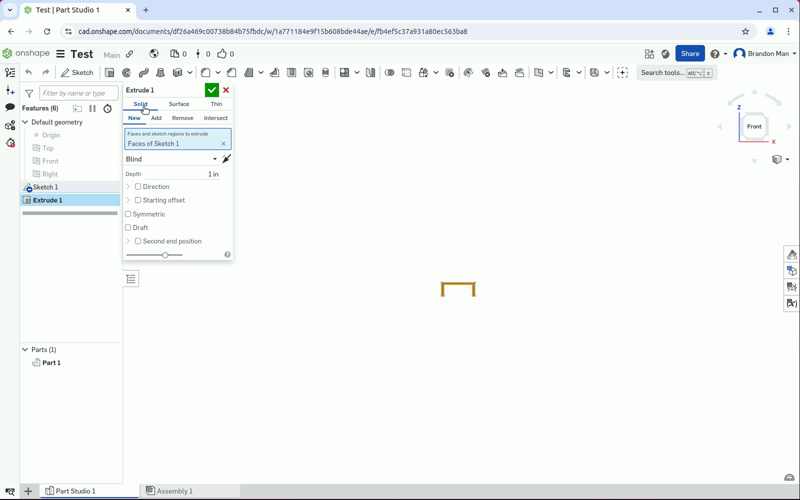
click(143, 106)
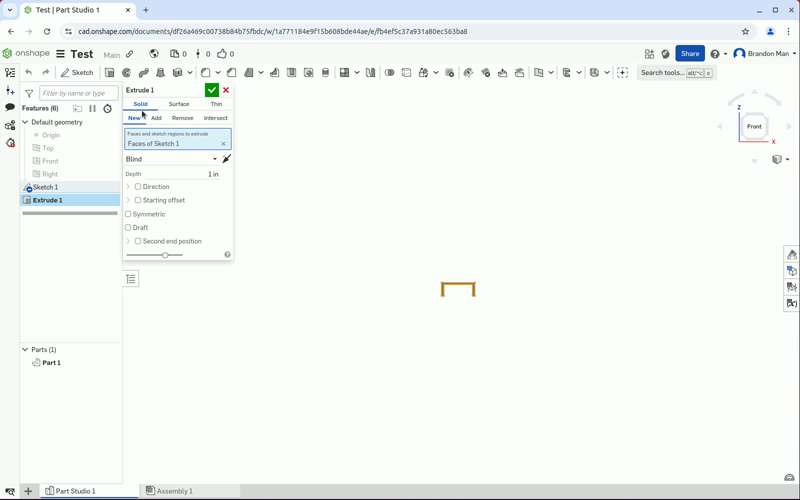
mouse_move(137, 120)
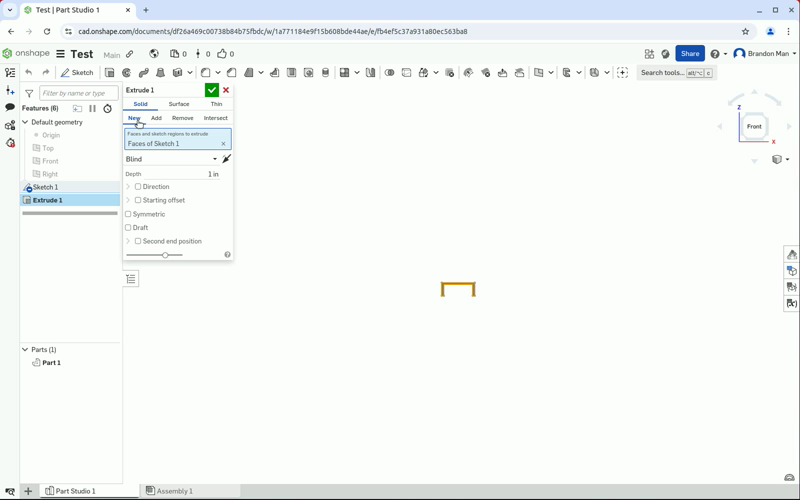
click(137, 120)
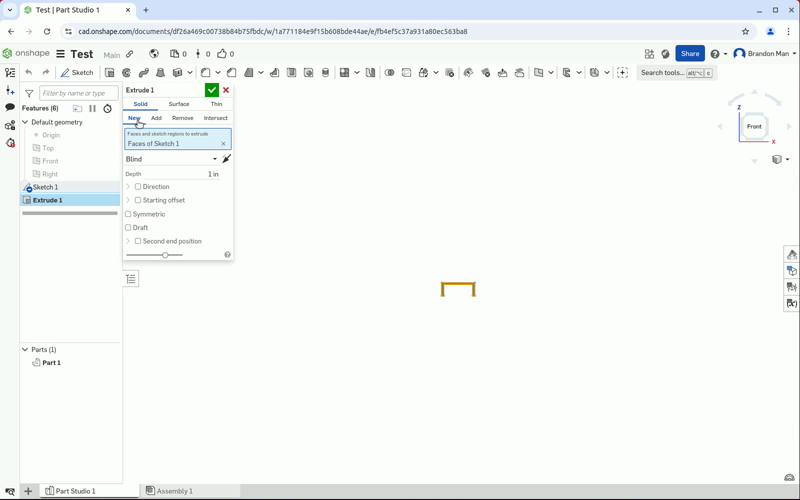
key(tab, 4)
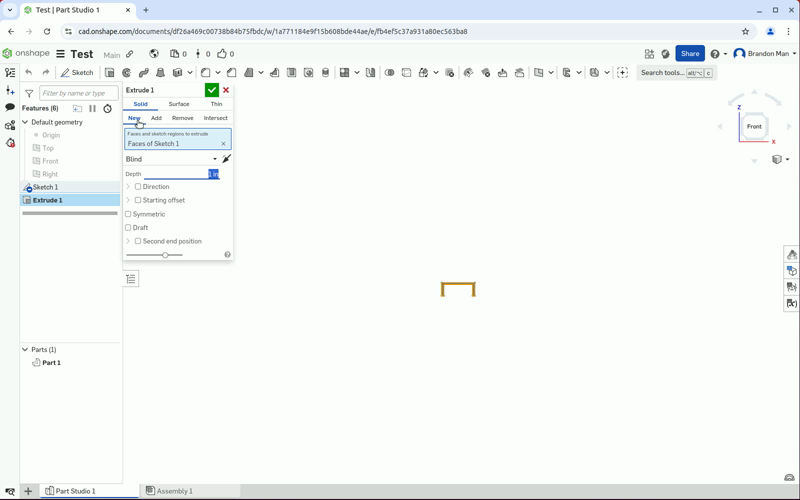
text(-23.108)
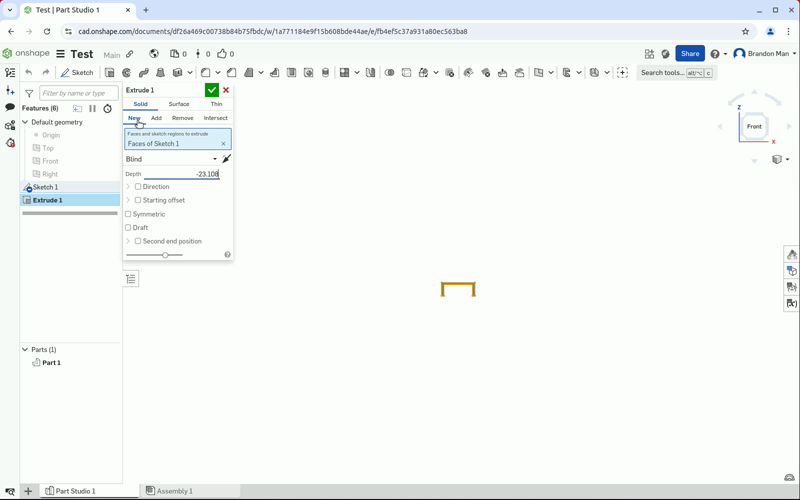
key(enter)
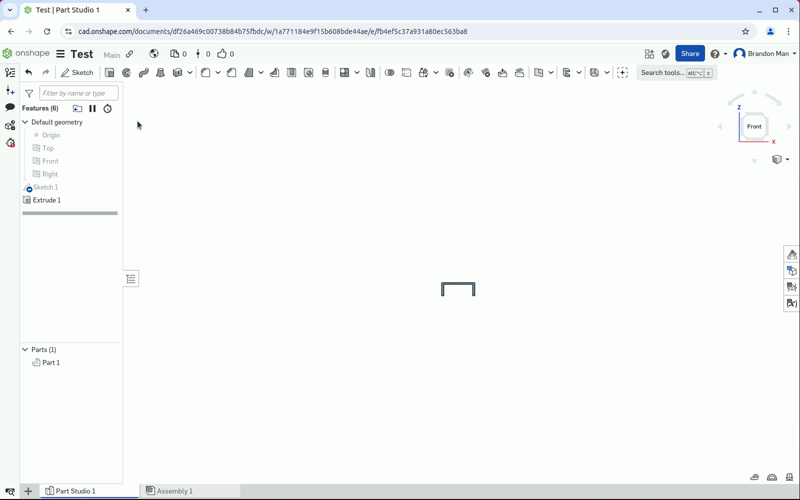
key(shift+h)
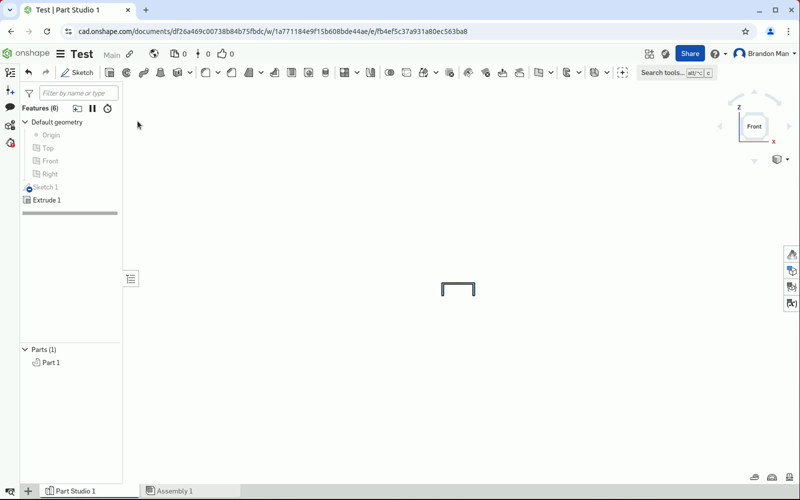
key(shift+h)
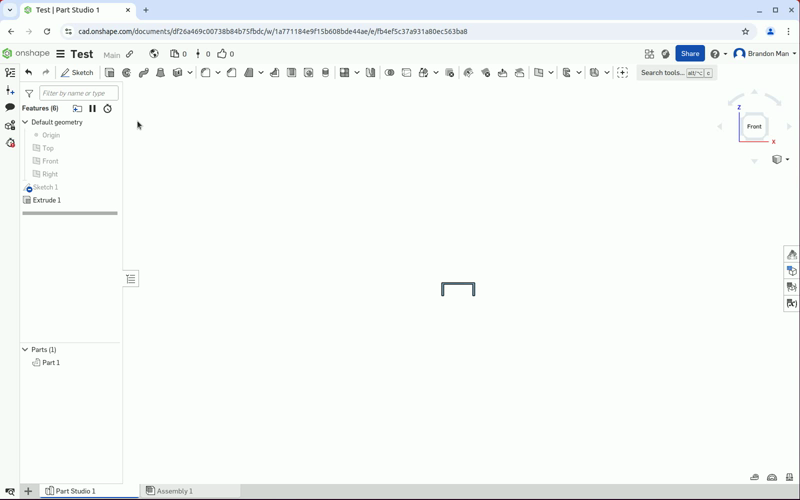
mouse_move(73, 189)
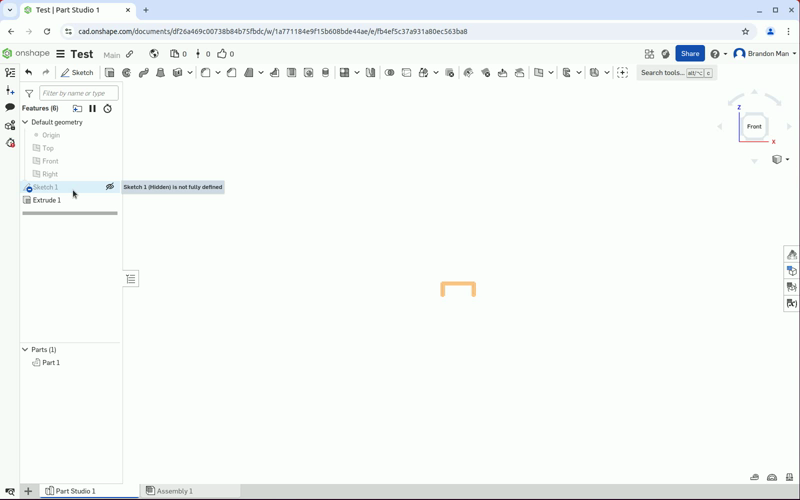
click(73, 189)
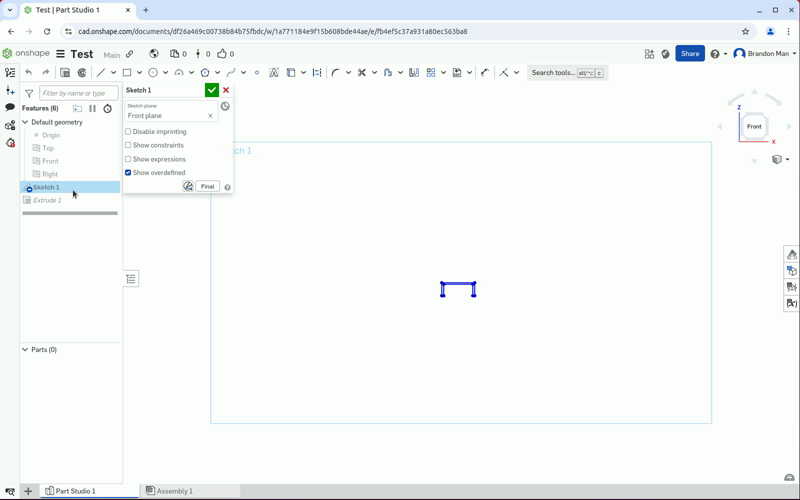
mouse_move(229, 92)
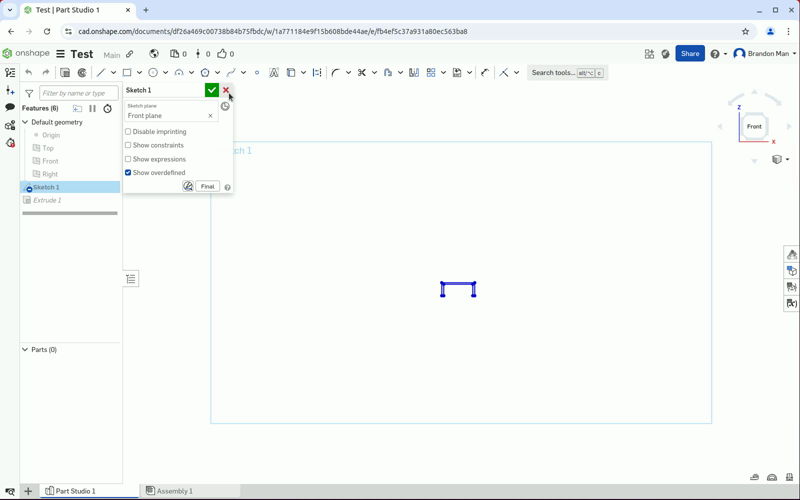
click(229, 92)
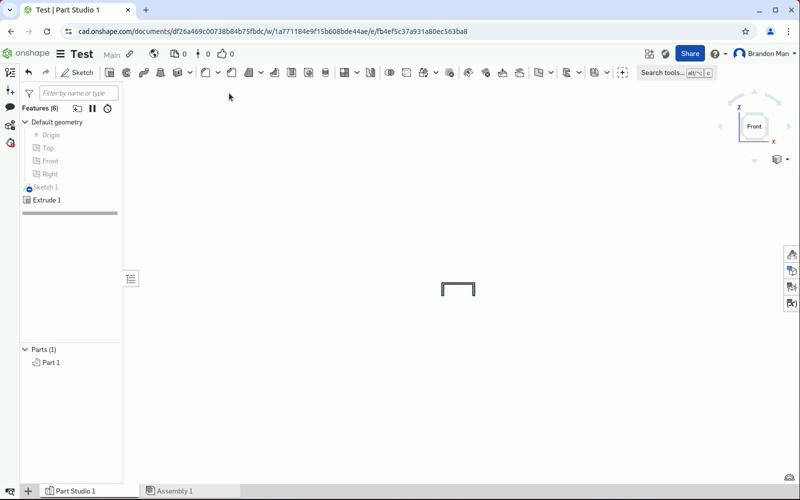
mouse_move(73, 352)
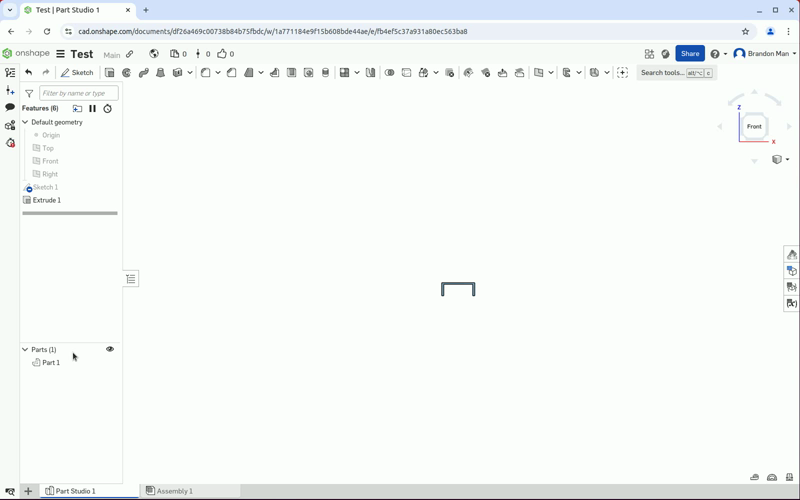
key(y)
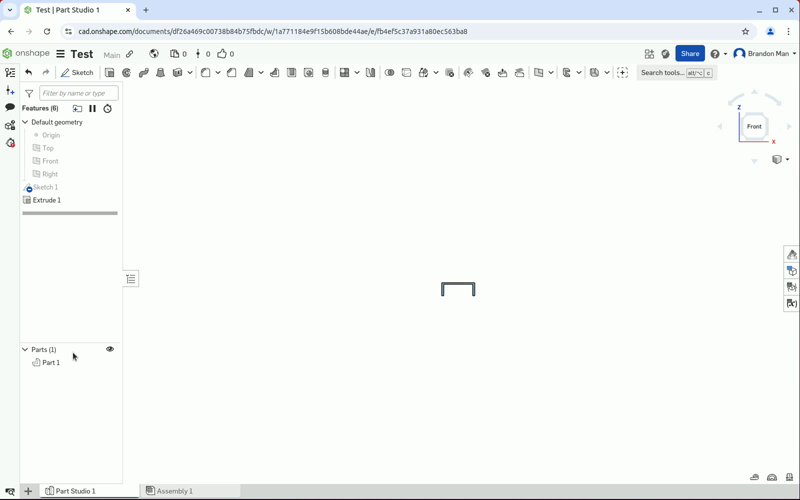
key(shift+p)
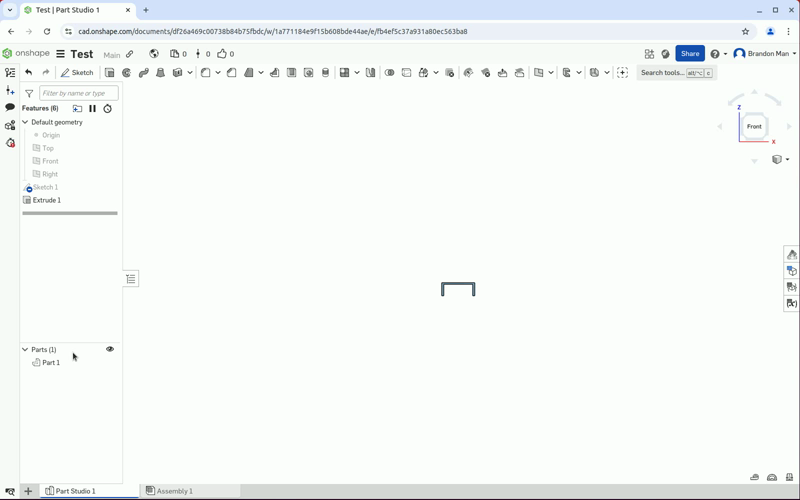
key(space)
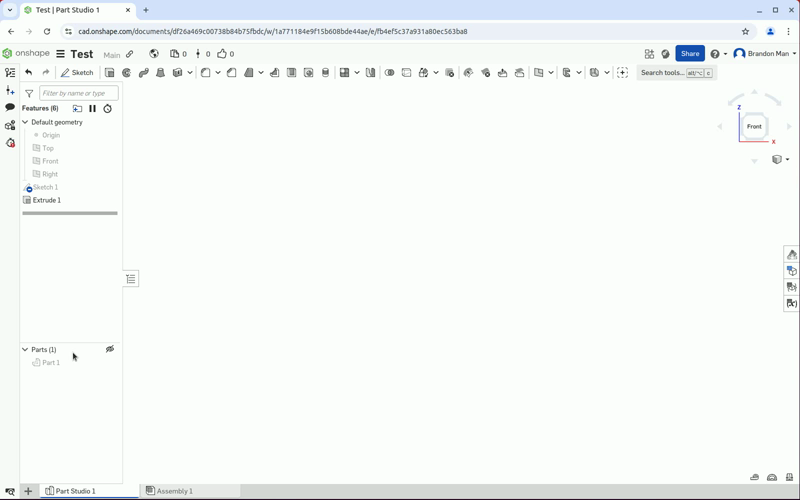
key_down(shift)
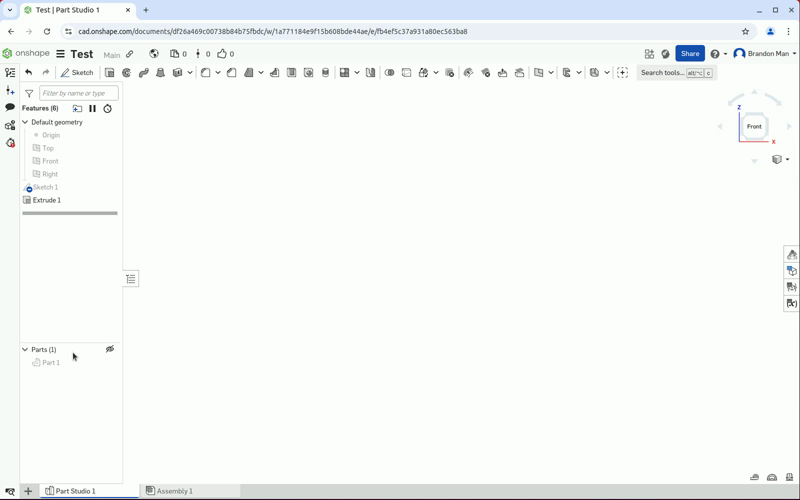
key(down)
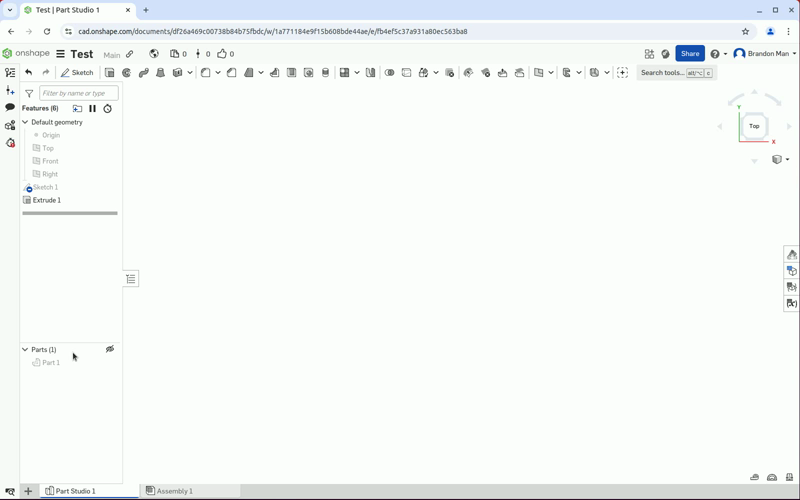
key_up(shift)
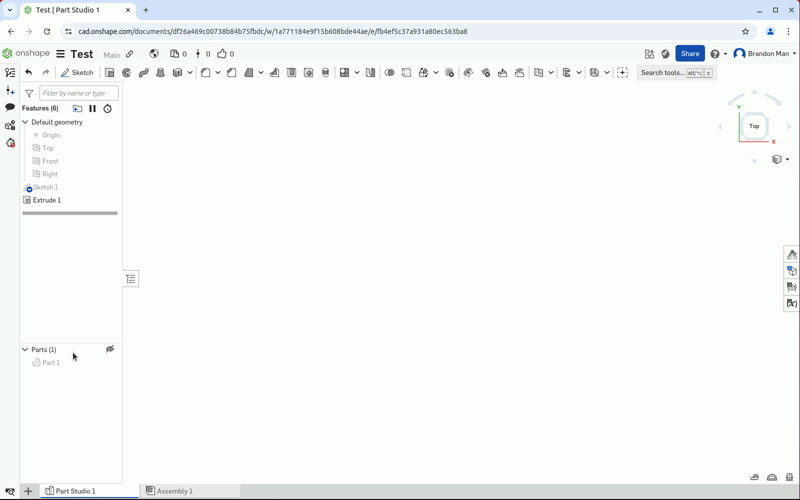
mouse_move(73, 352)
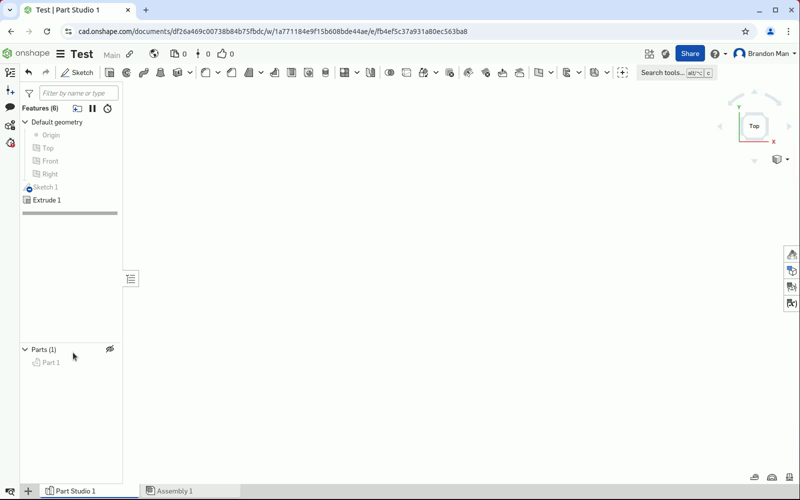
key(shift+y)
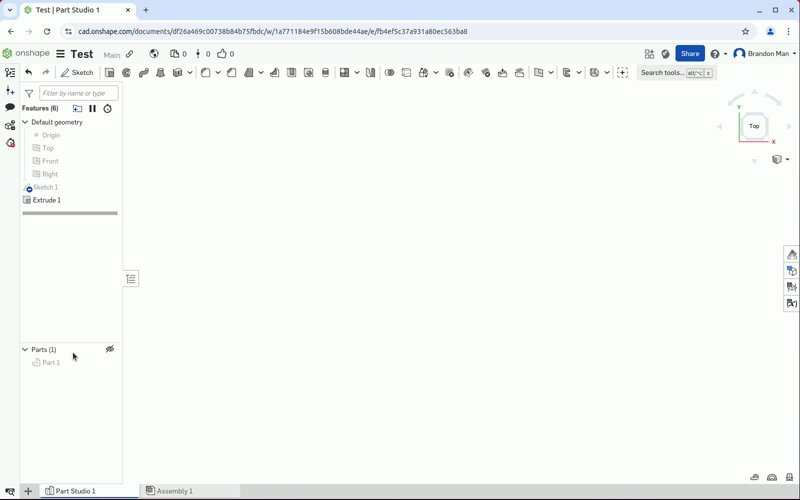
key(shift+s)
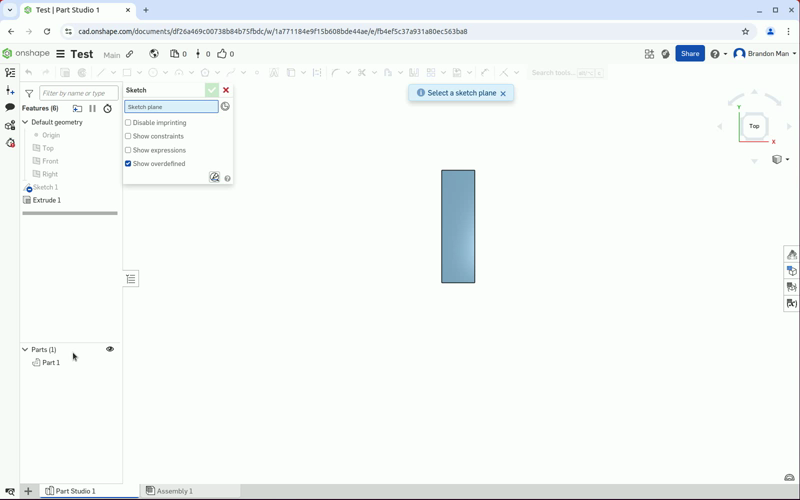
mouse_move(73, 150)
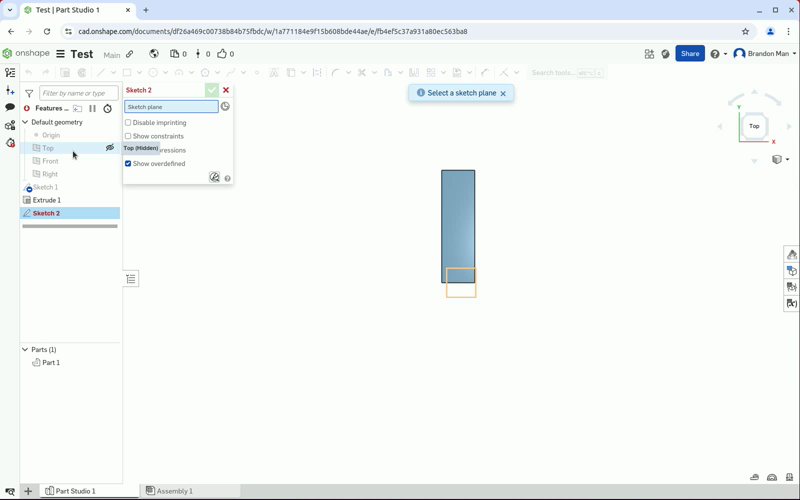
click(73, 150)
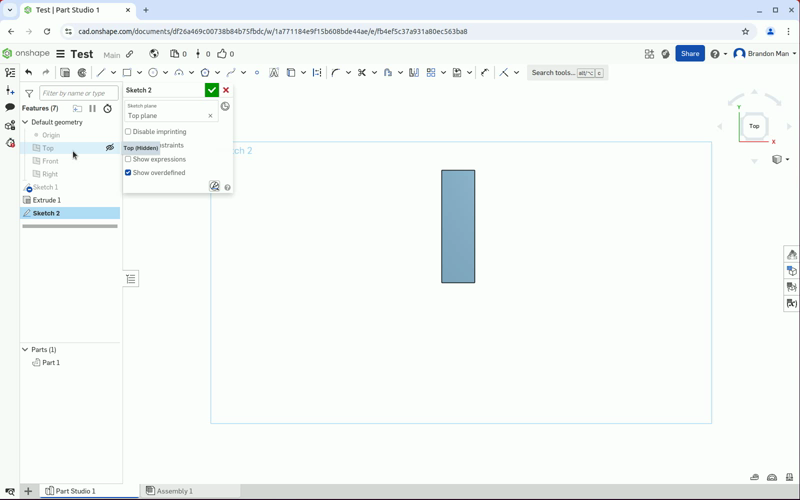
mouse_move(73, 352)
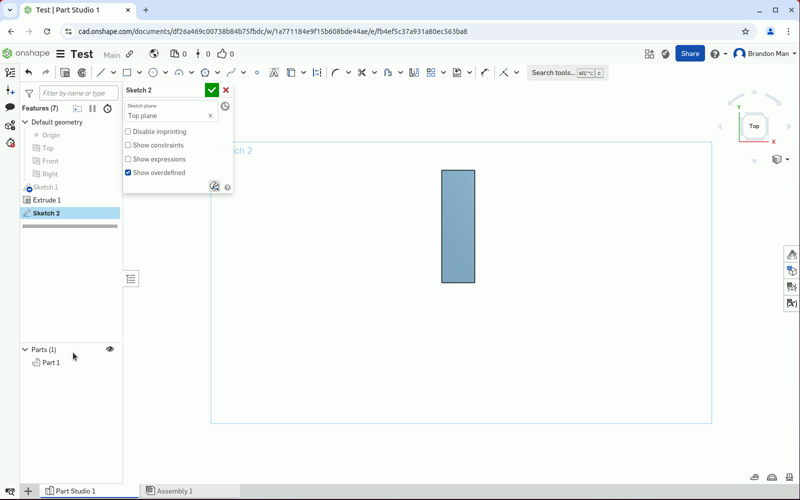
key(y)
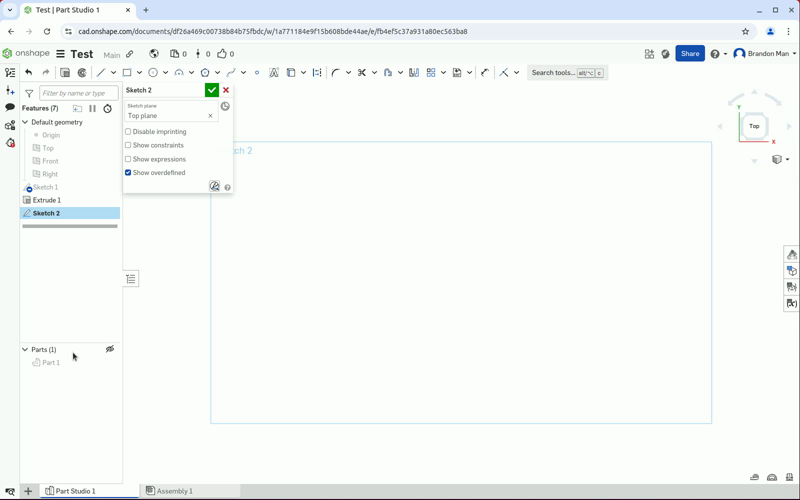
key(c)
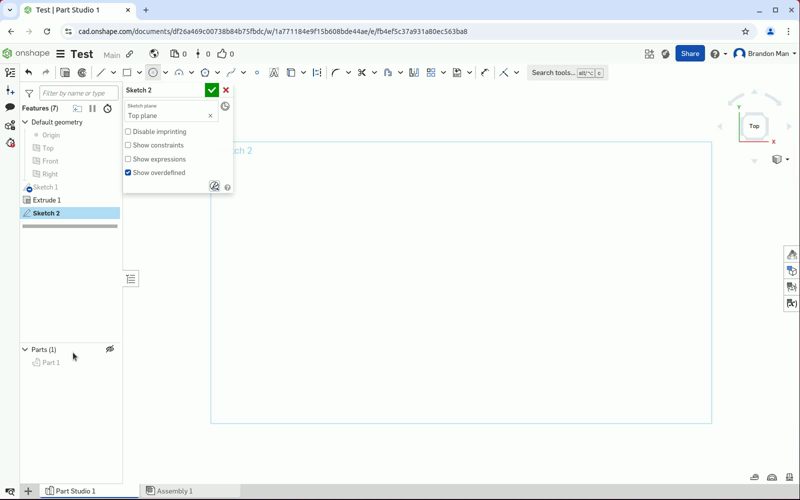
key_down(shift)
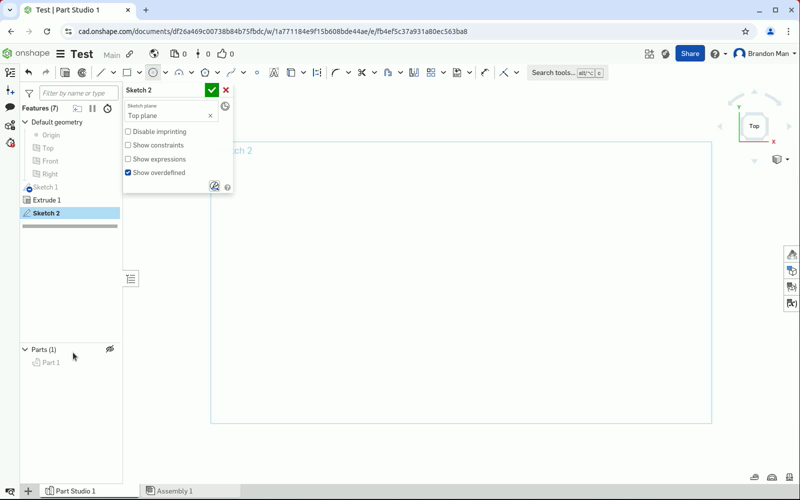
mouse_move(458, 177)
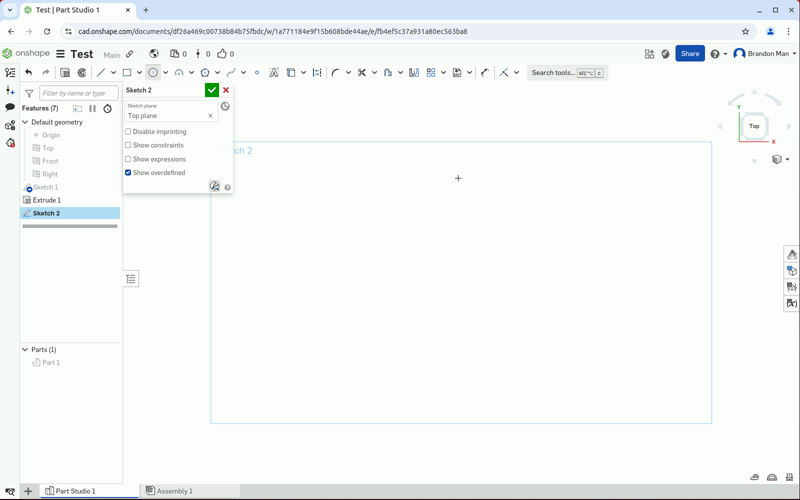
click(458, 177)
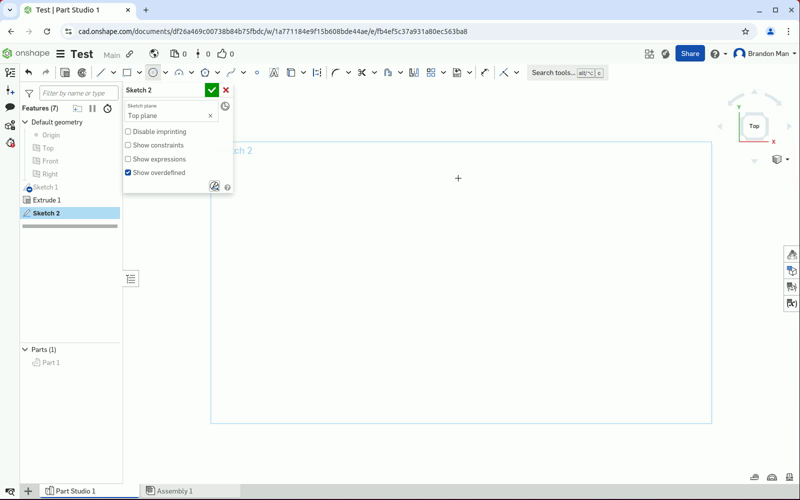
key_up(shift)
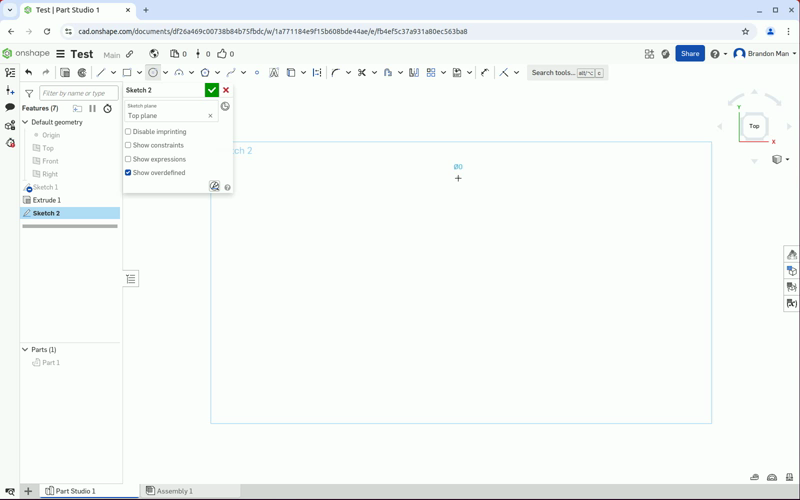
mouse_move(460, 177)
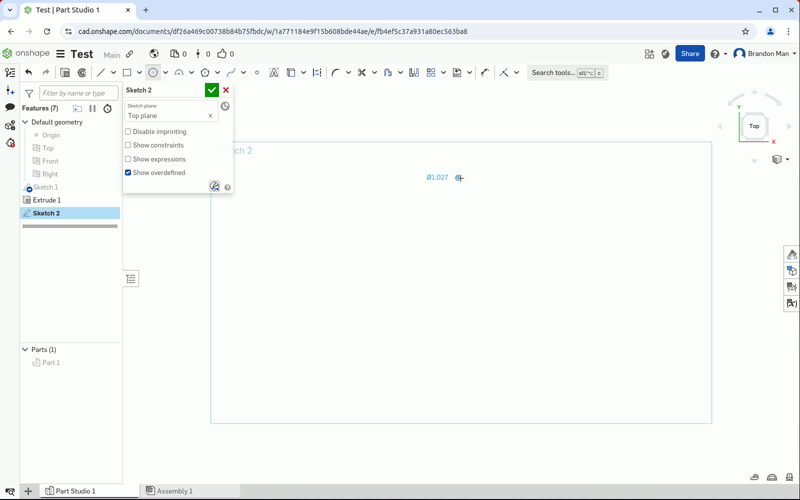
scroll(6)
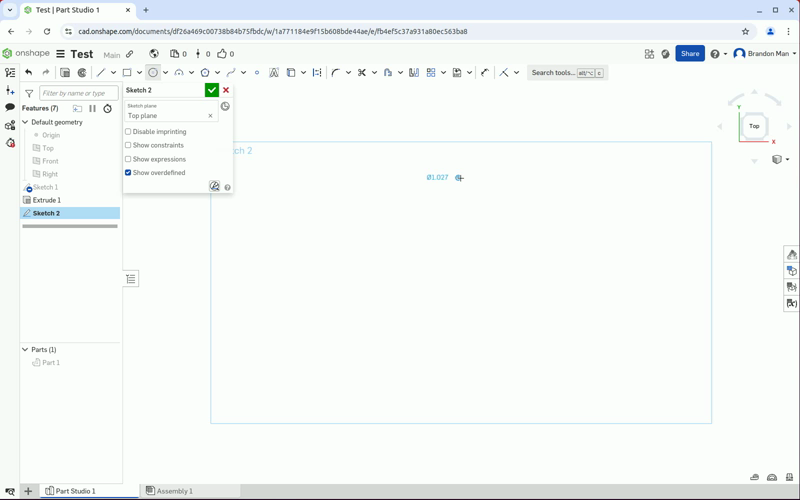
scroll(6)
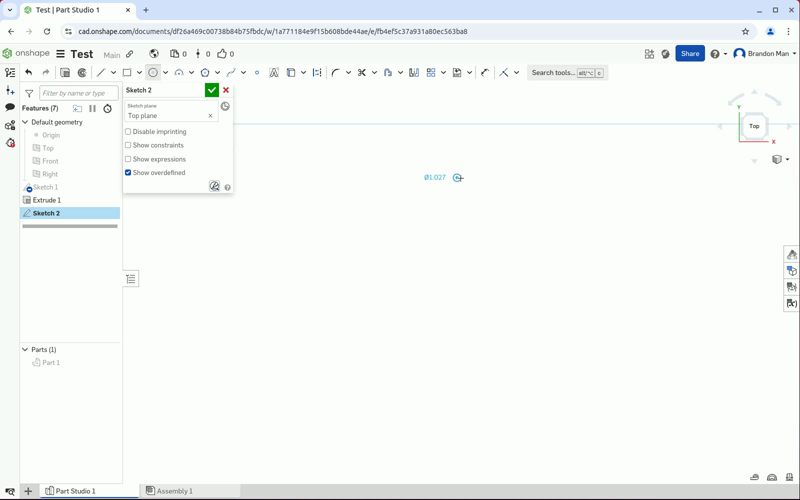
scroll(6)
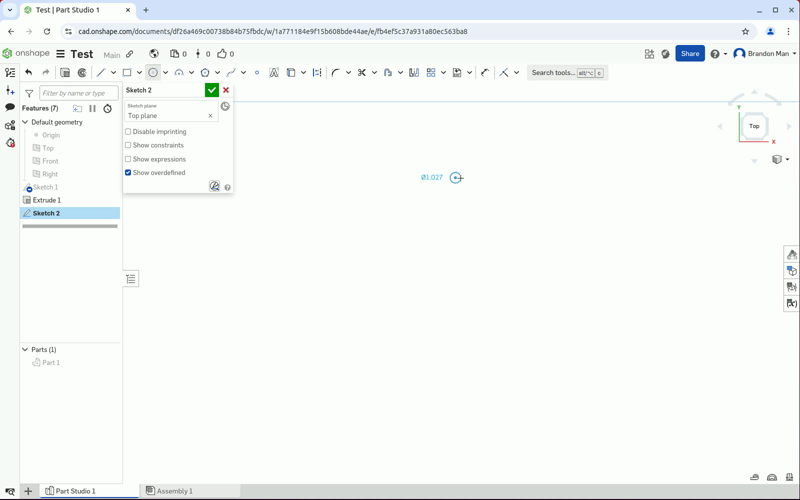
scroll(6)
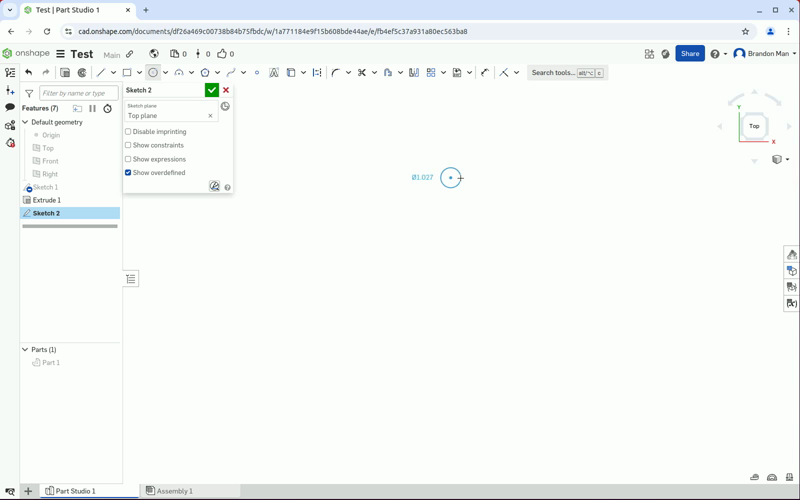
scroll(6)
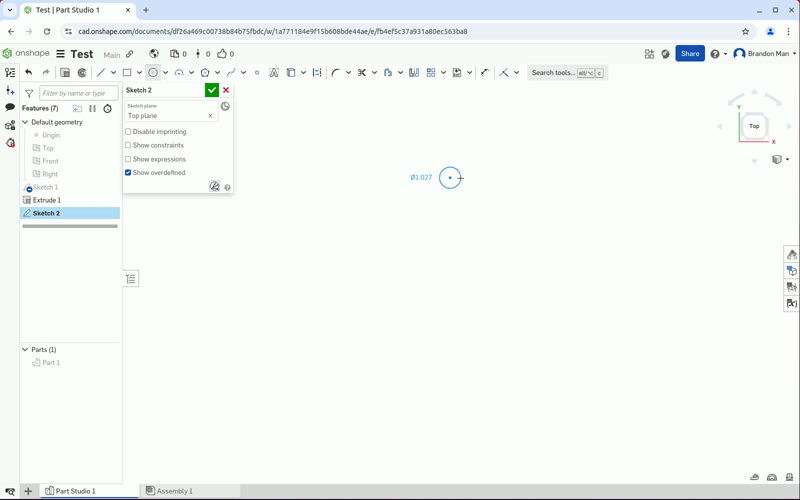
scroll(6)
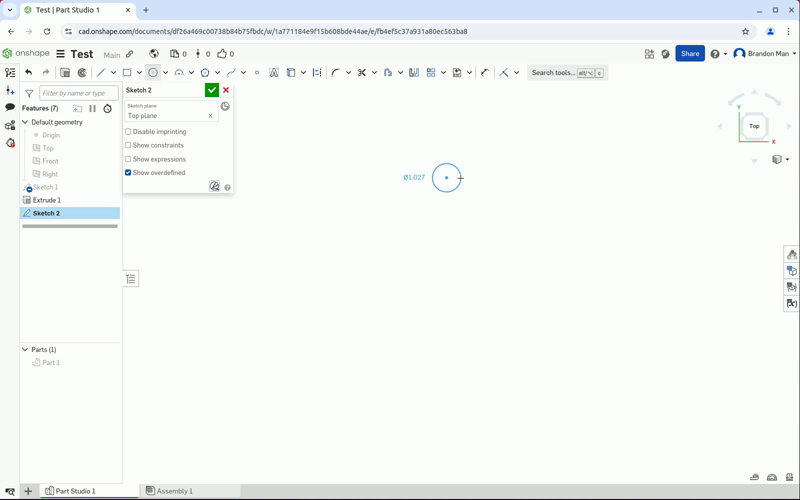
scroll(6)
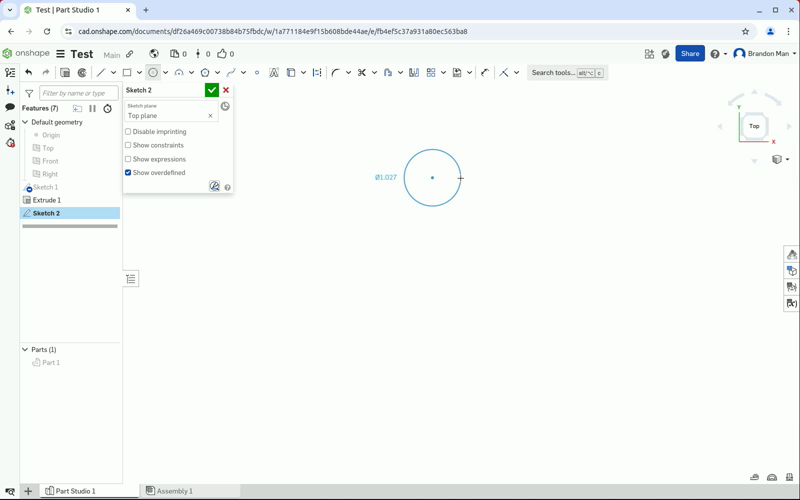
click(460, 177)
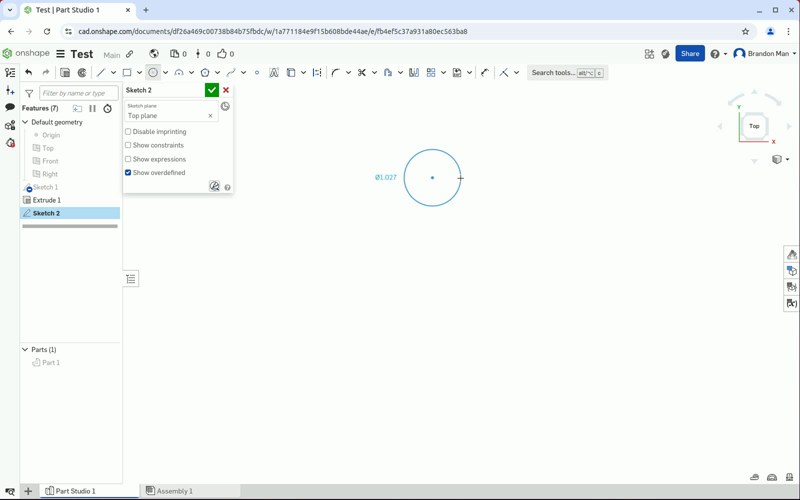
scroll(-6)
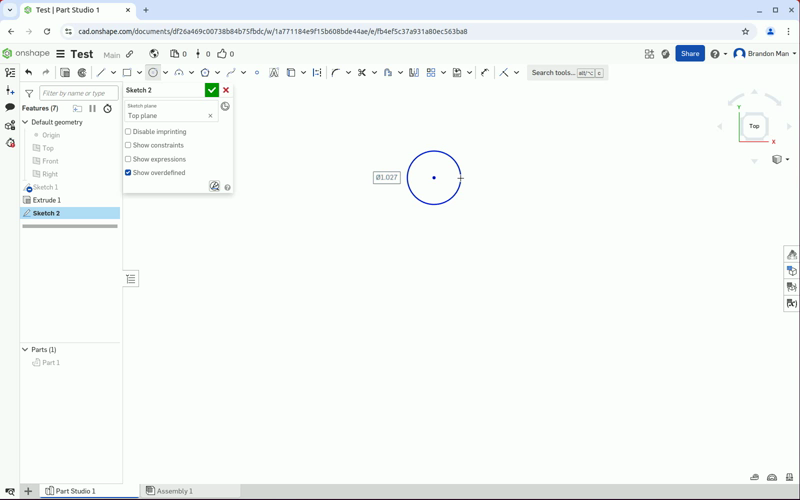
scroll(-6)
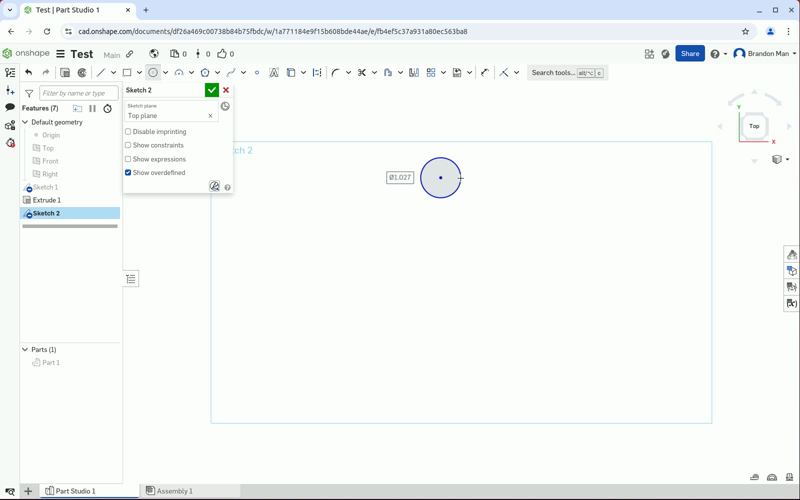
scroll(-6)
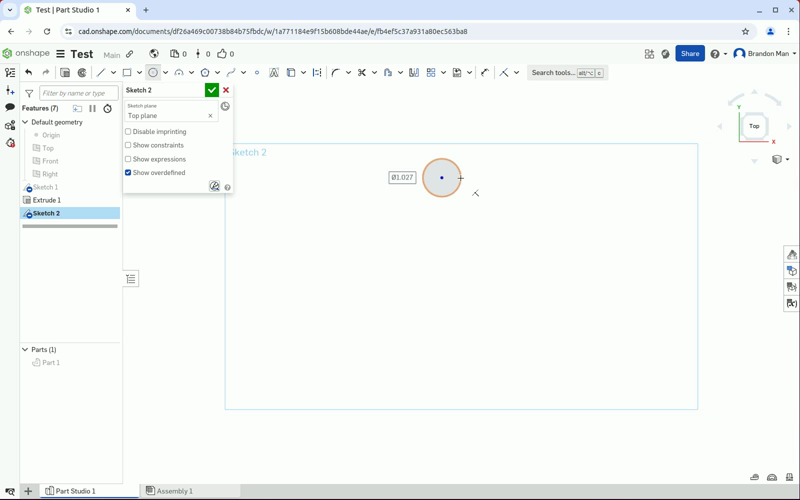
scroll(-6)
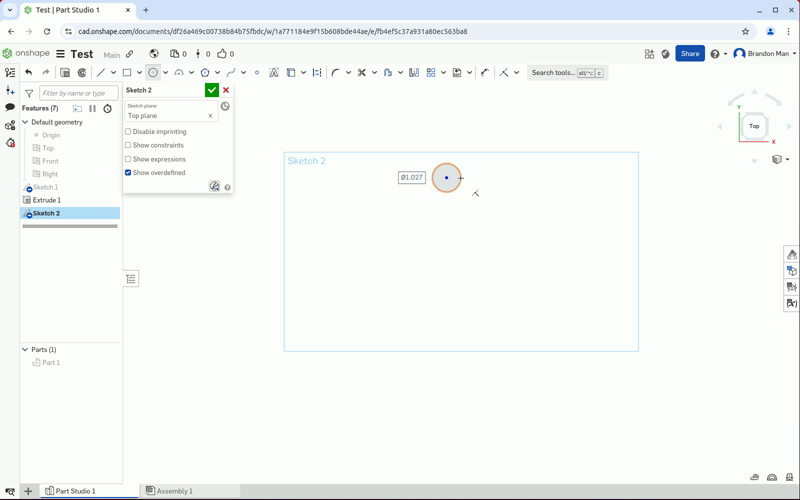
scroll(-6)
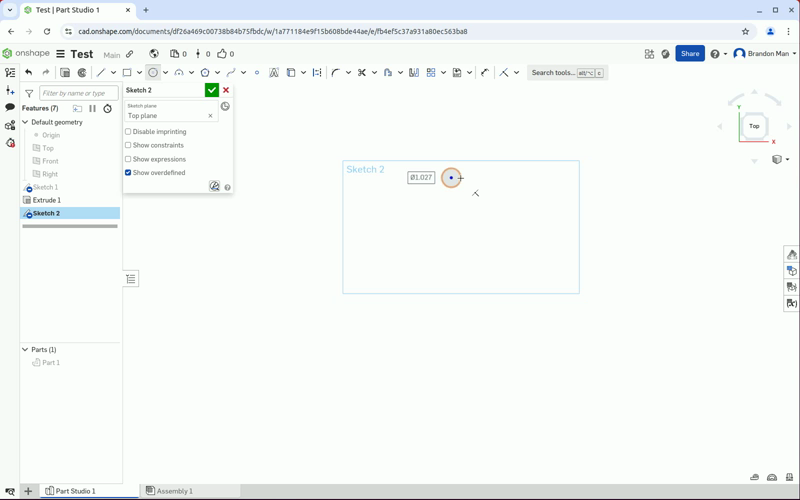
scroll(-6)
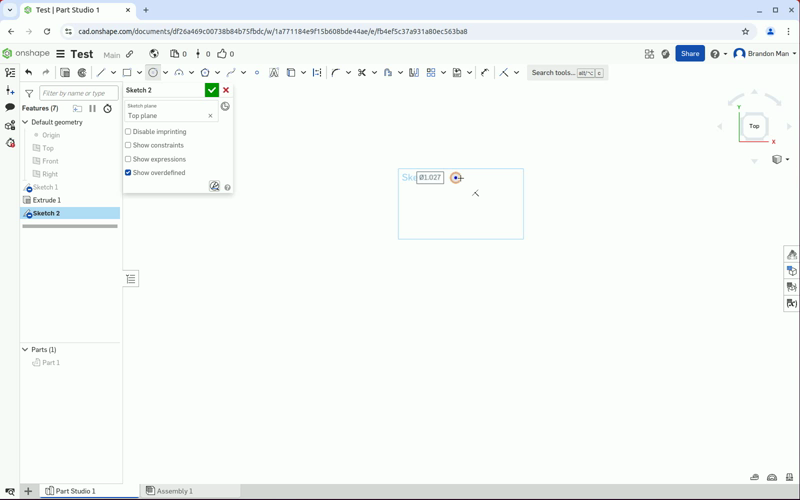
scroll(-6)
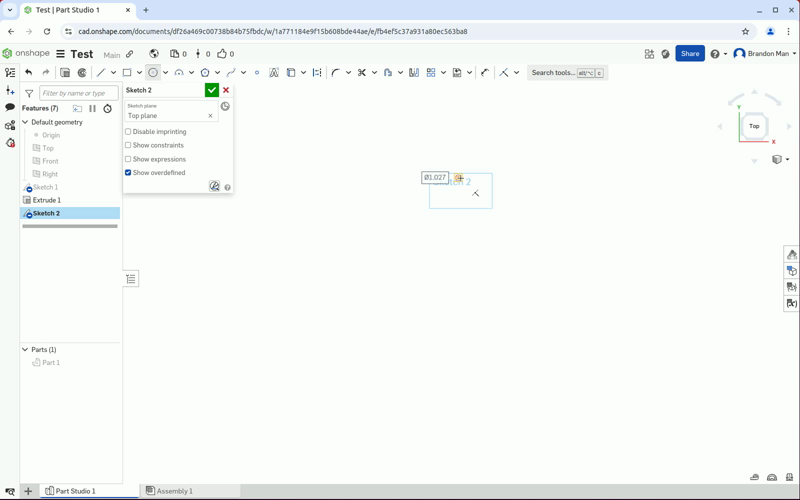
key(esc)
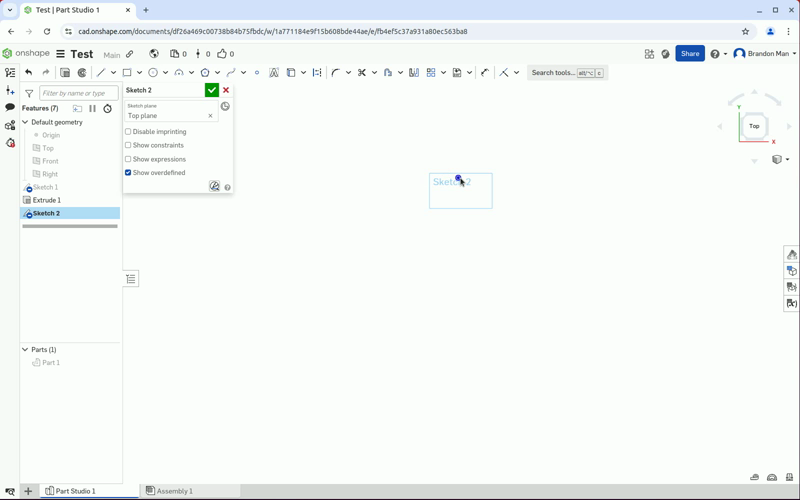
mouse_move(458, 178)
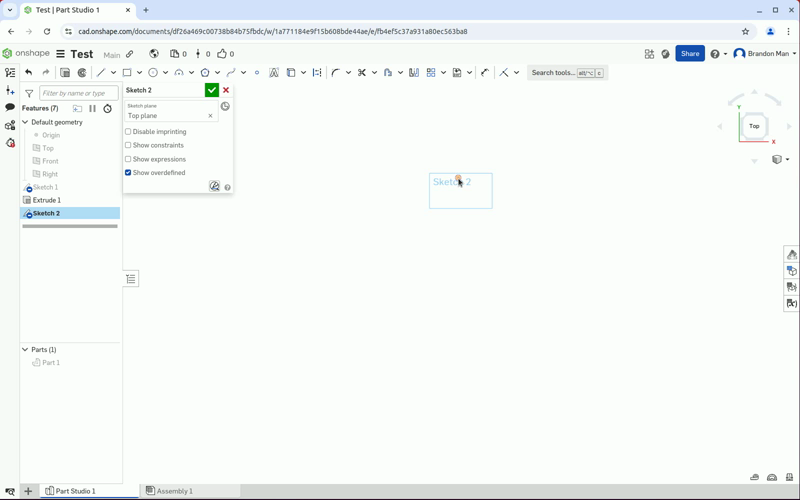
scroll(6)
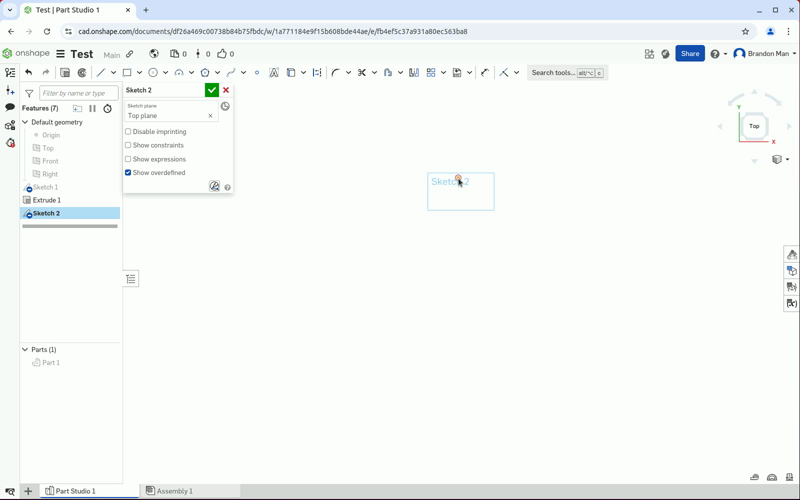
scroll(6)
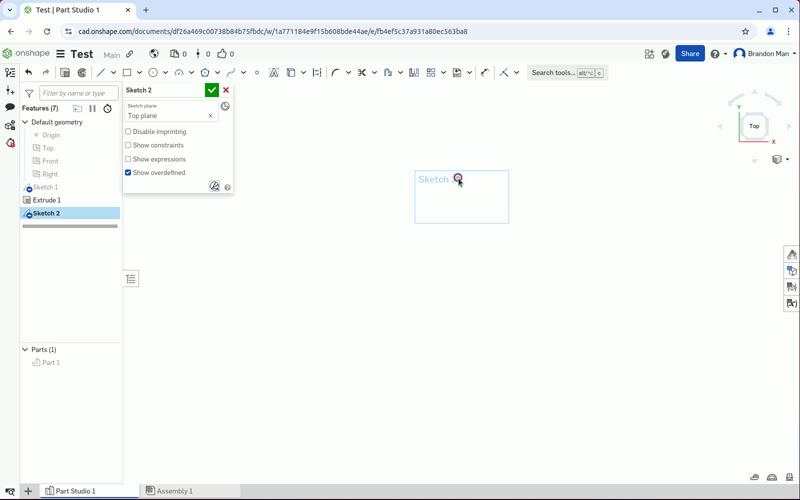
scroll(6)
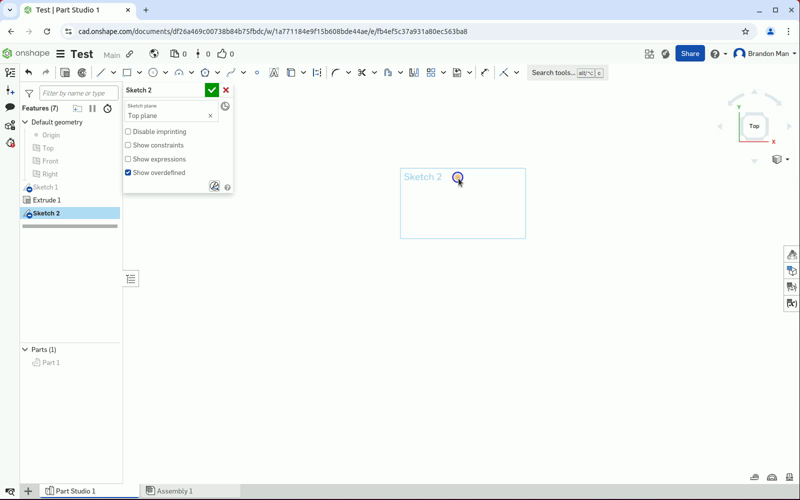
scroll(6)
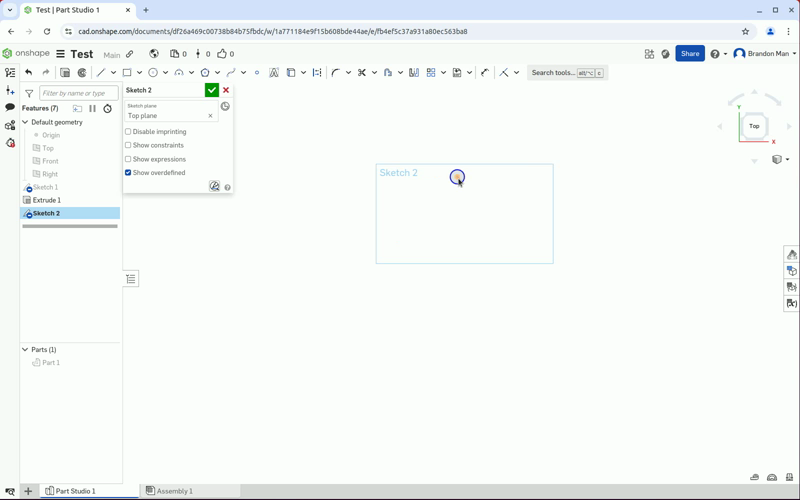
scroll(6)
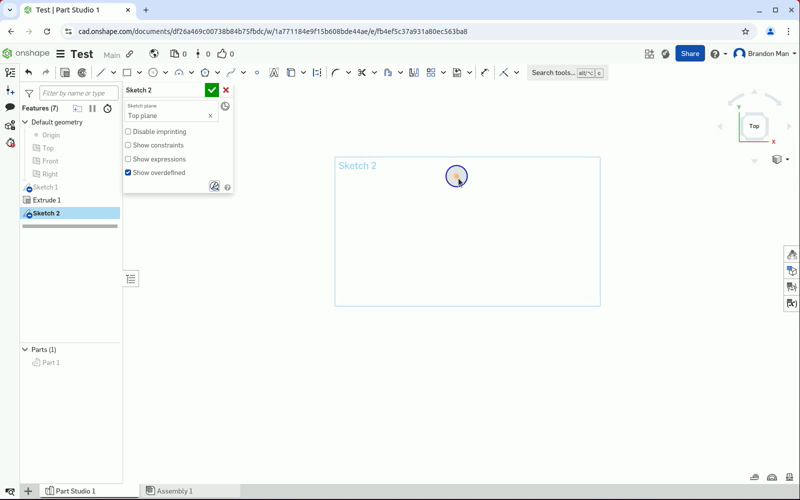
scroll(6)
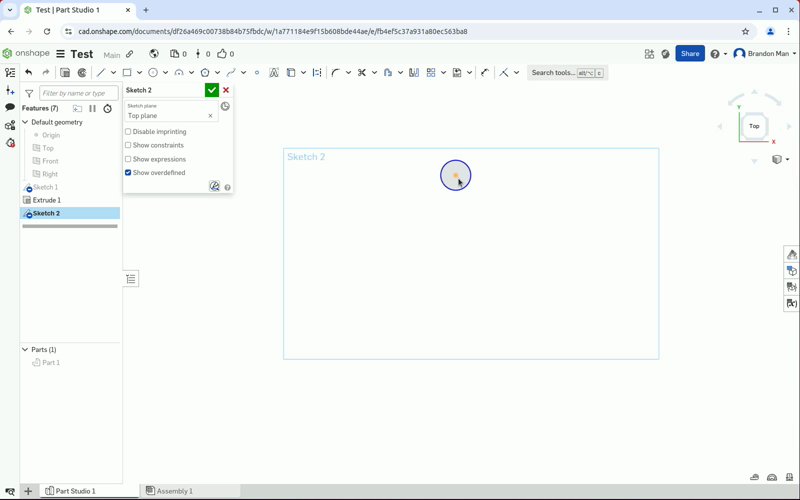
scroll(6)
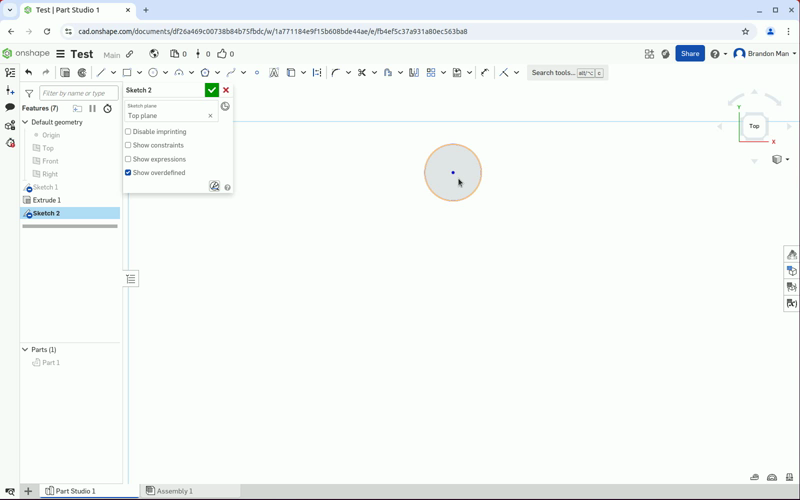
click(458, 178)
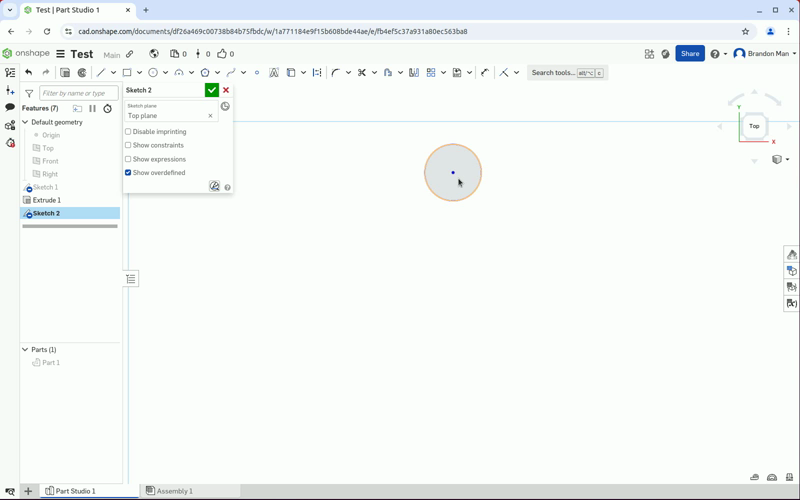
scroll(-6)
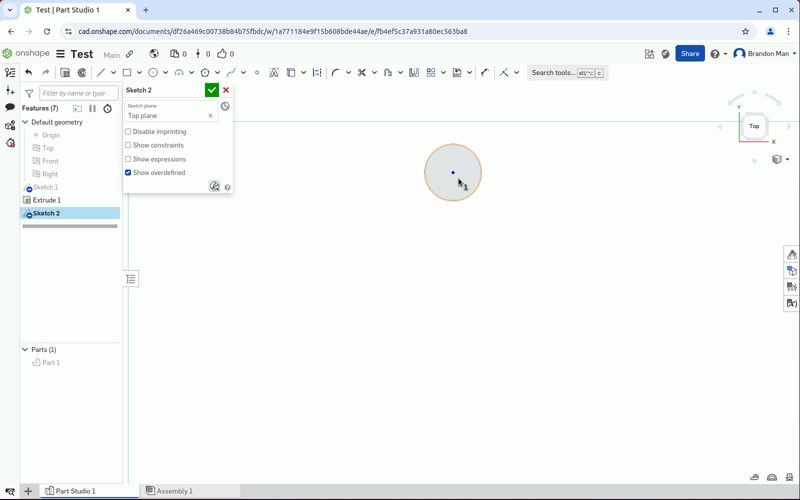
scroll(-6)
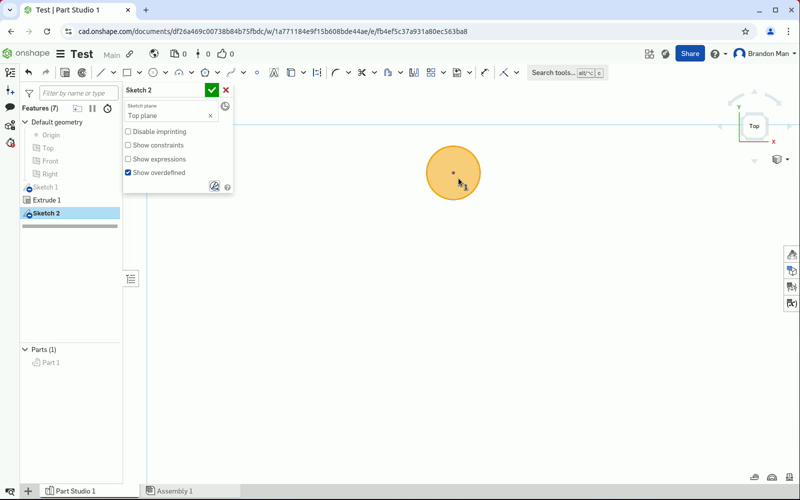
scroll(-6)
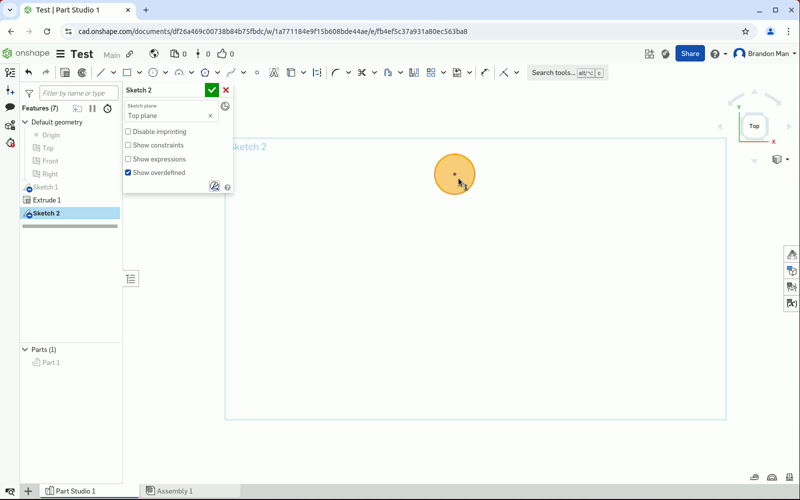
scroll(-6)
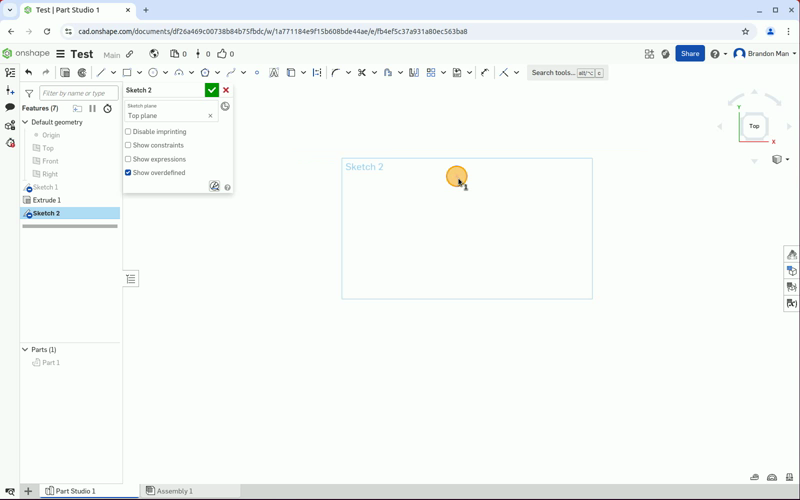
scroll(-6)
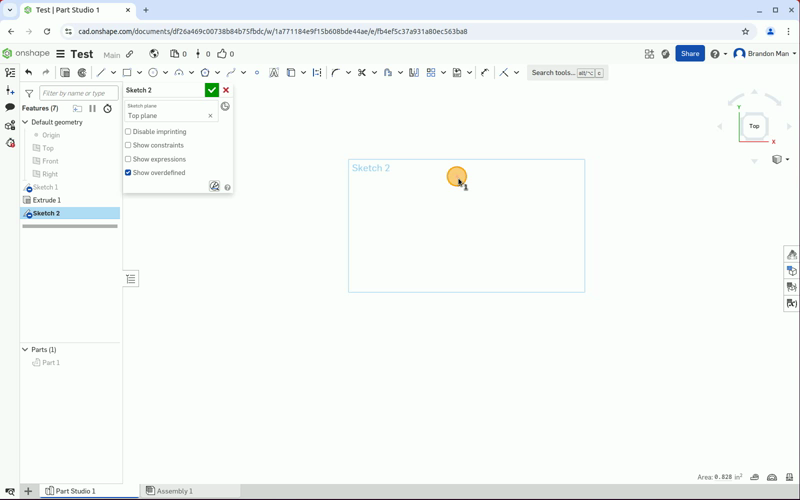
scroll(-6)
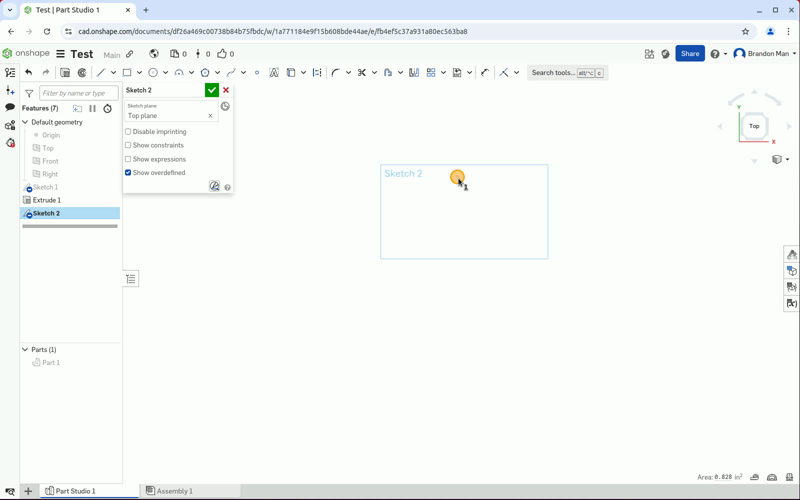
scroll(-6)
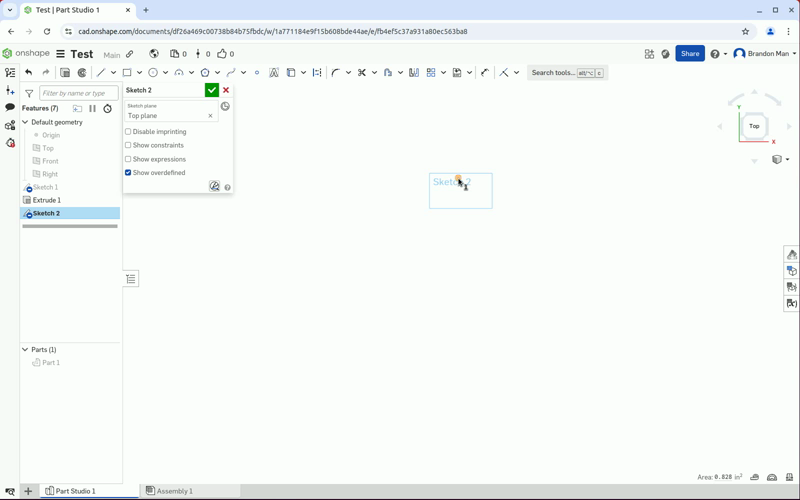
mouse_move(73, 352)
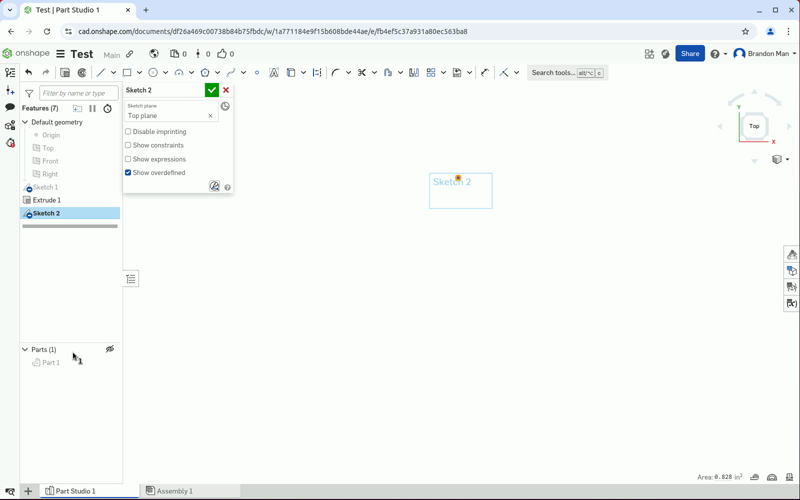
key(shift+y)
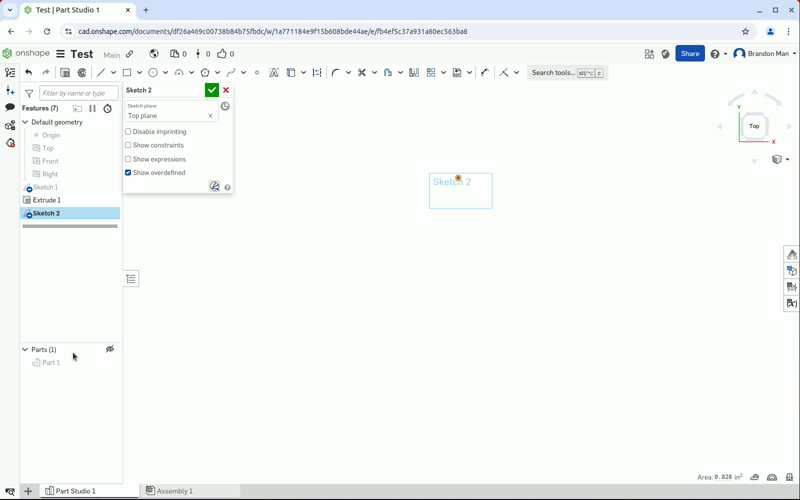
key(shift+e)
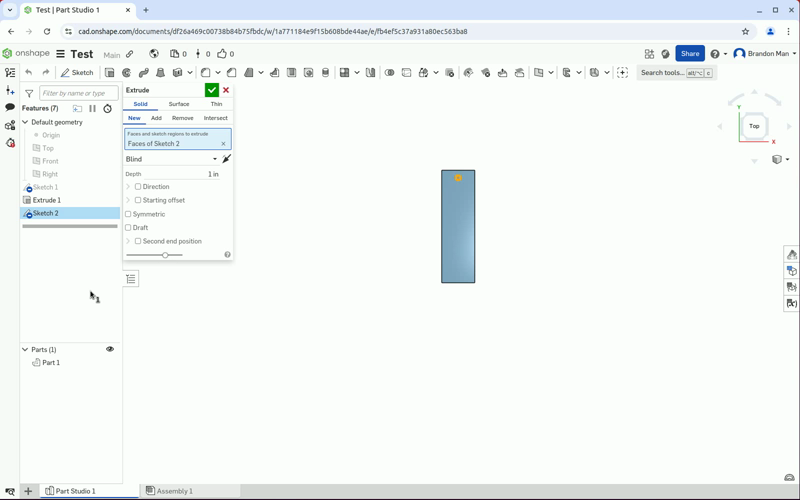
mouse_move(143, 106)
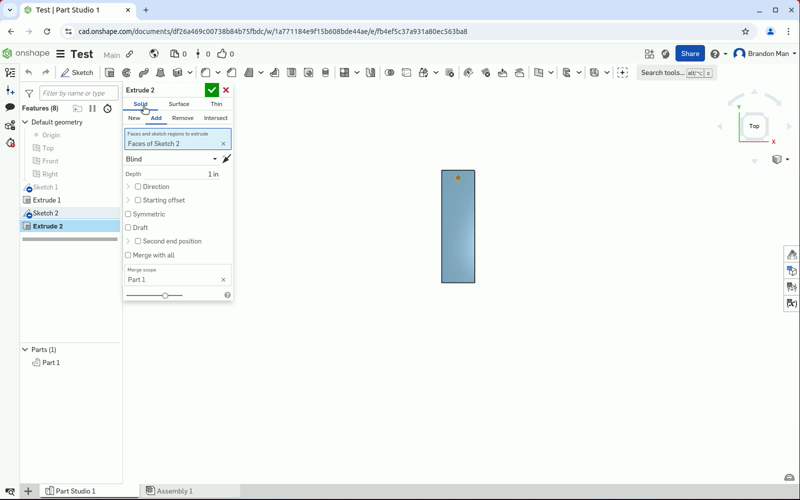
click(143, 106)
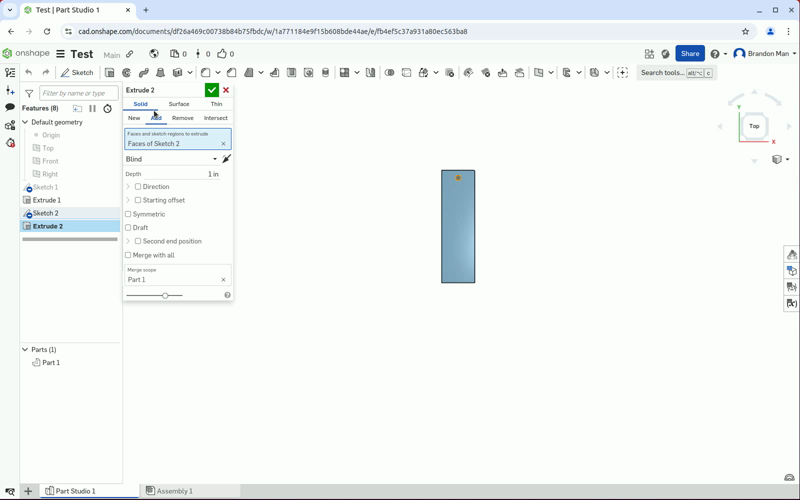
mouse_move(186, 120)
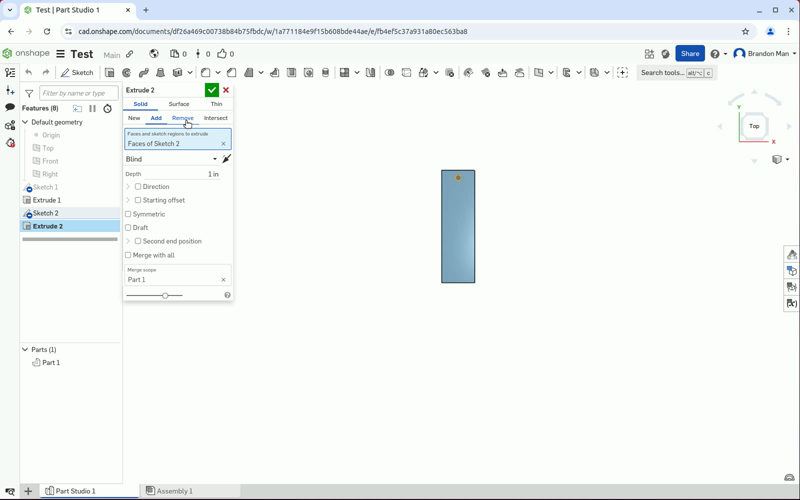
click(186, 120)
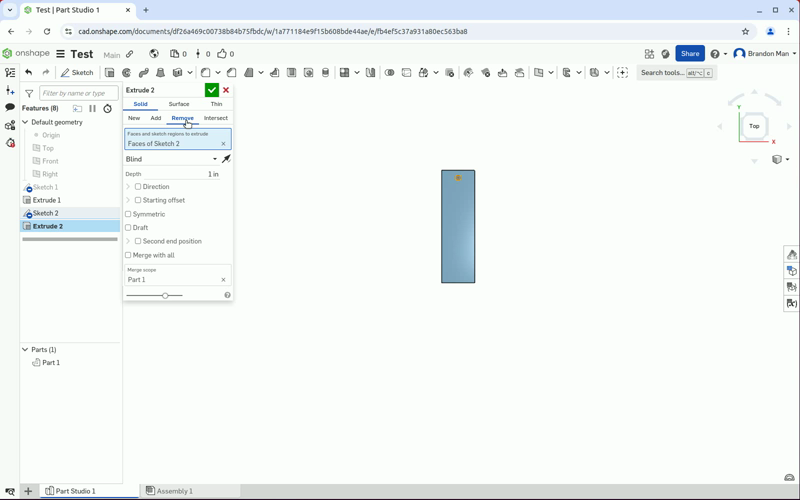
key(tab, 4)
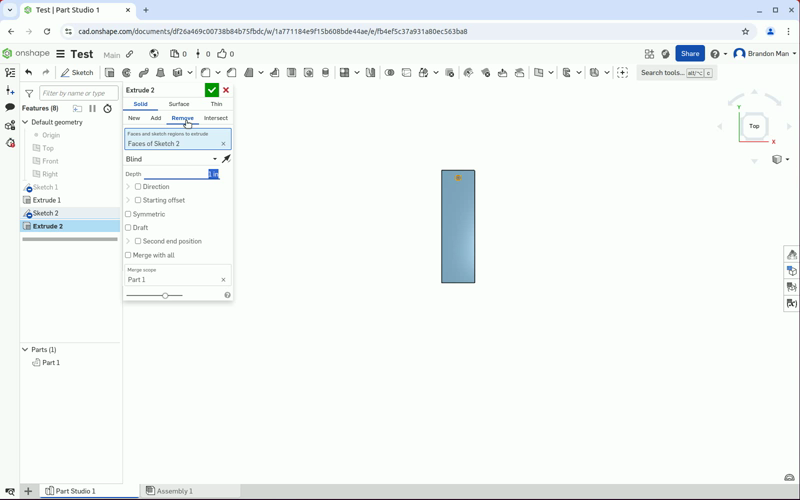
text(0.241)
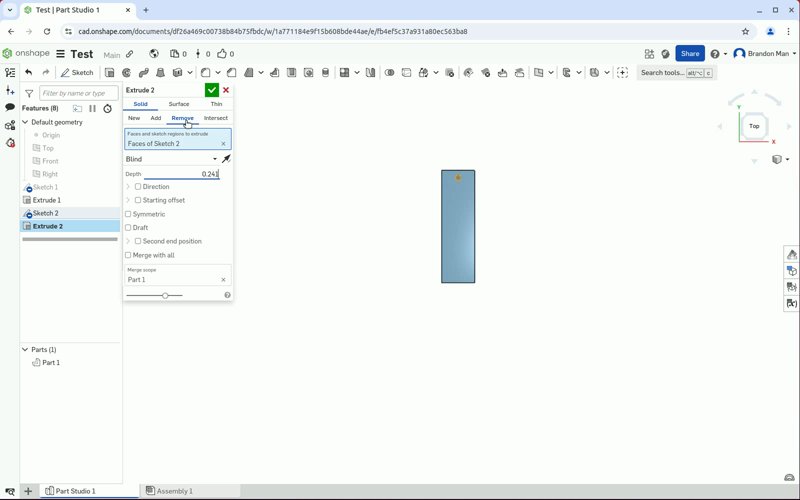
key(tab, 6)
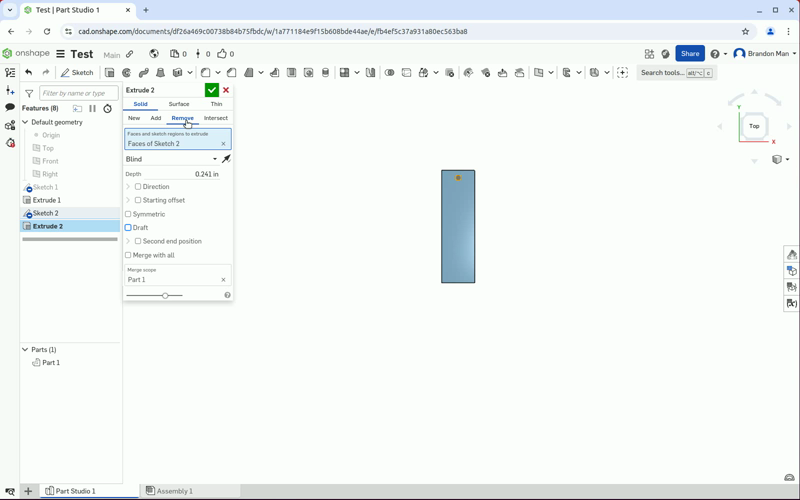
key(space)
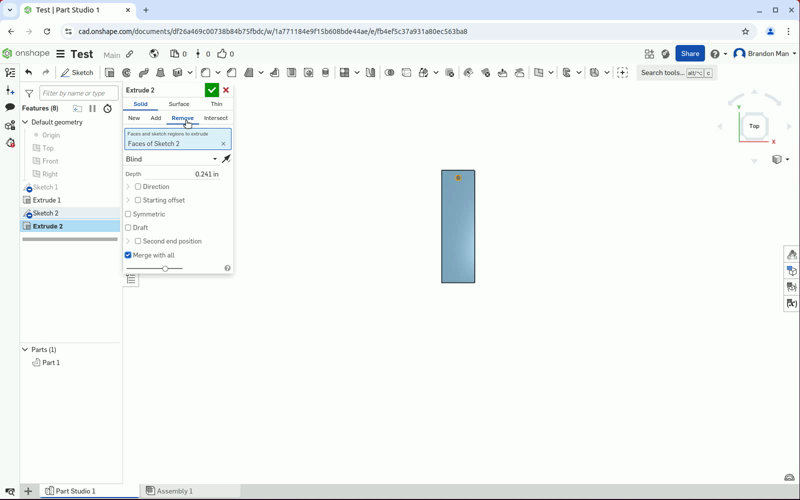
key(enter)
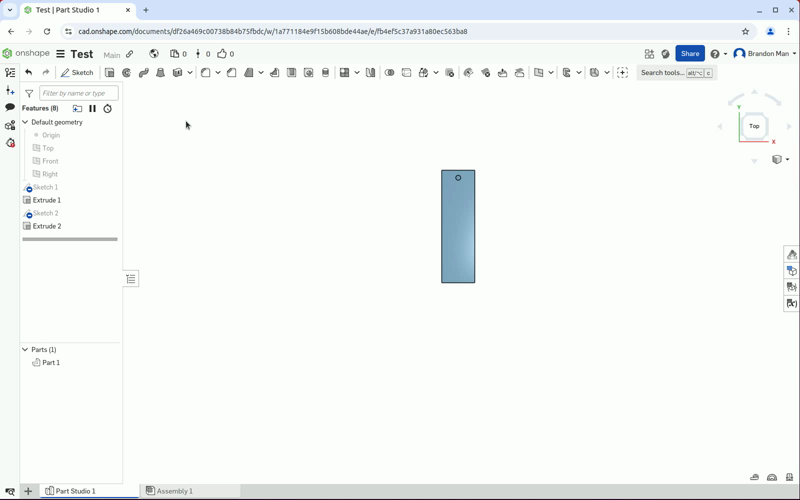
key(shift+h)
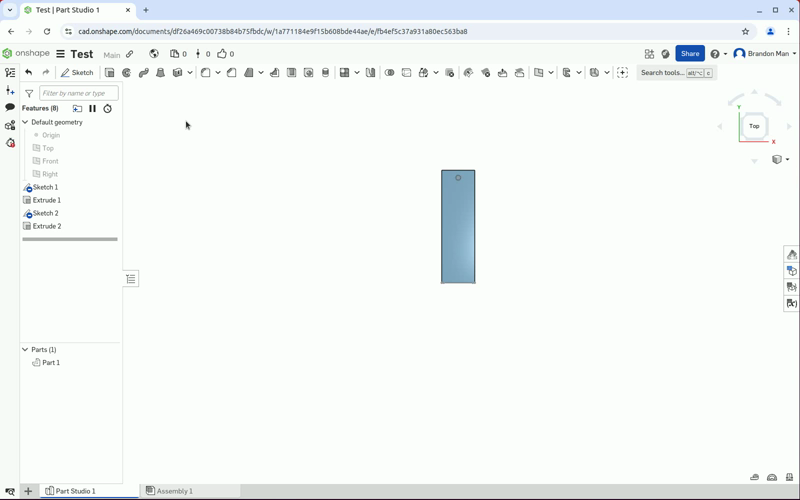
key(shift+h)
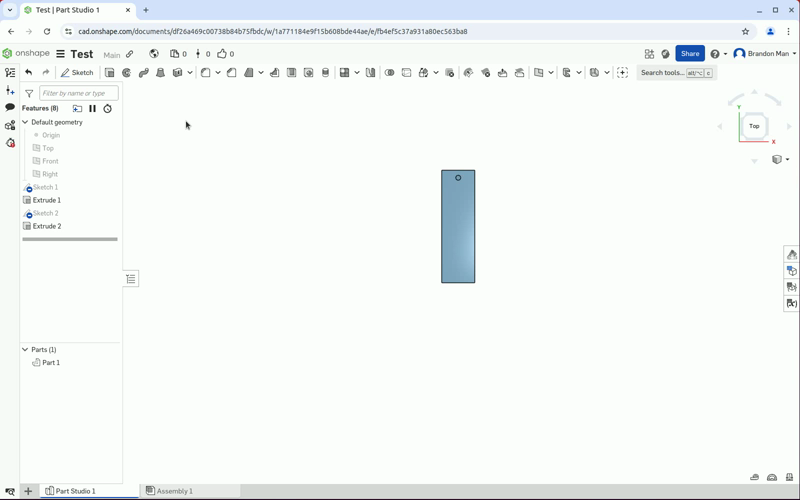
mouse_move(73, 189)
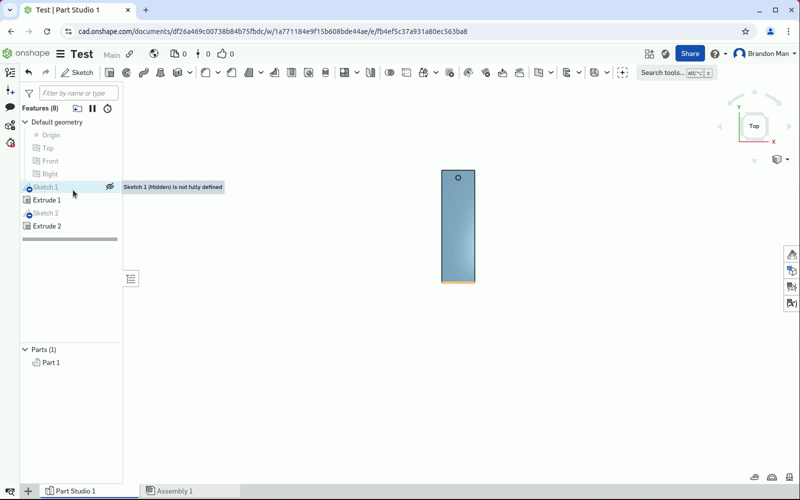
click(73, 189)
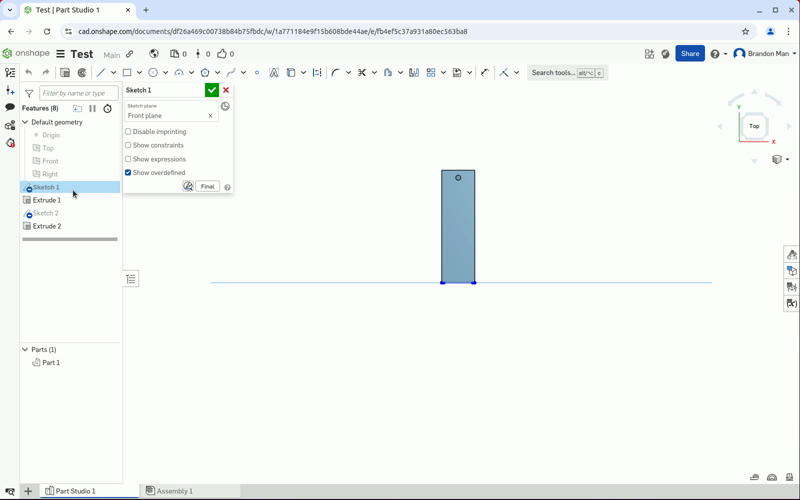
mouse_move(229, 92)
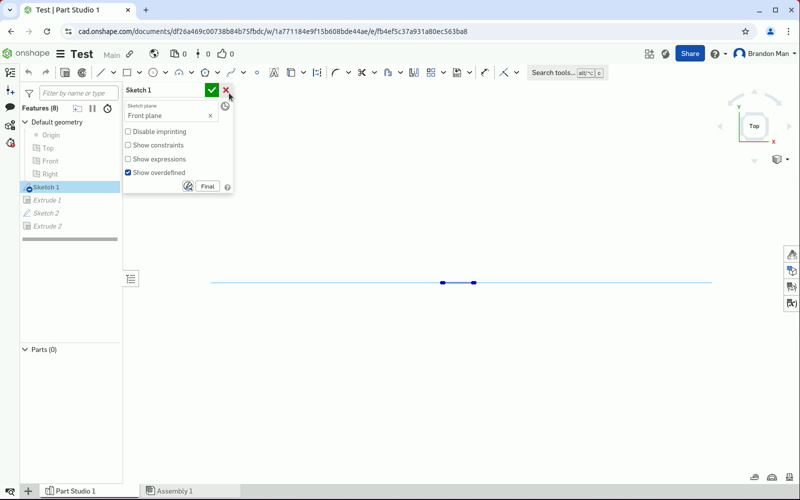
click(229, 92)
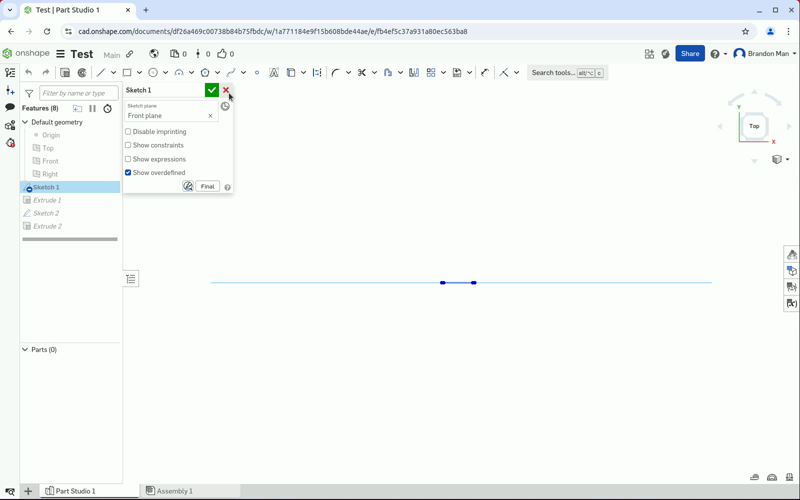
key(shift+s)
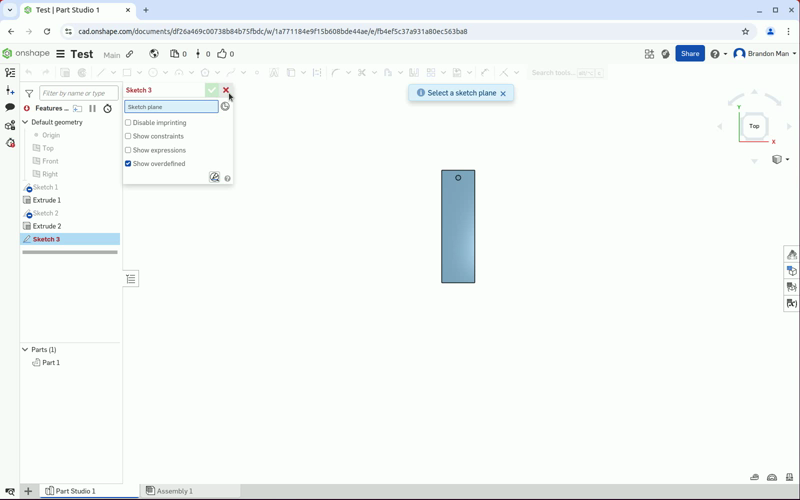
mouse_move(73, 150)
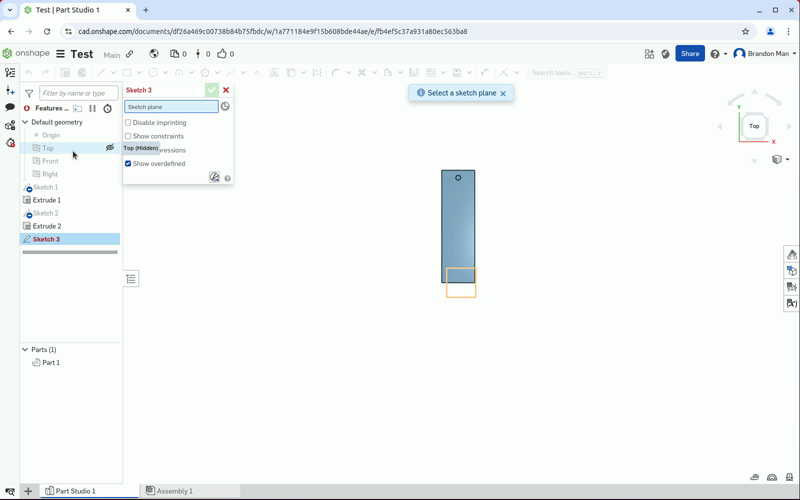
click(73, 150)
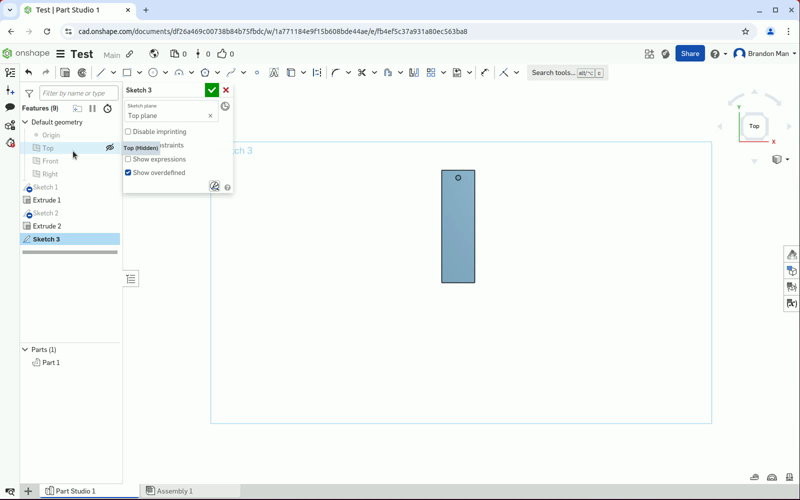
mouse_move(73, 352)
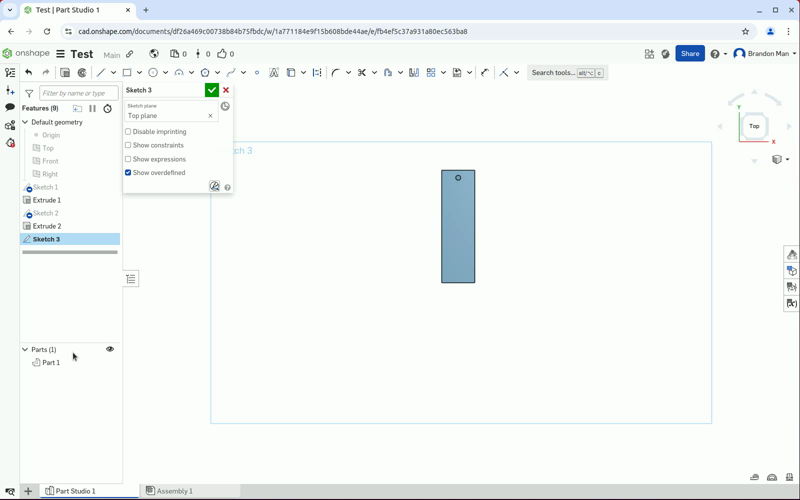
key(y)
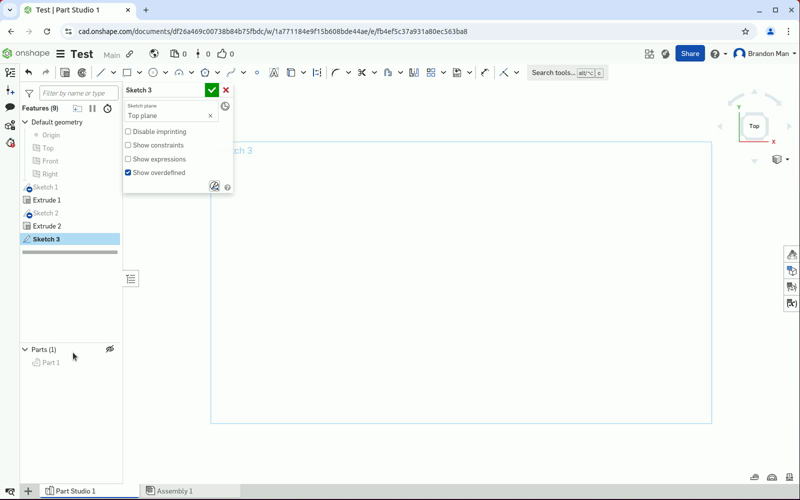
key(c)
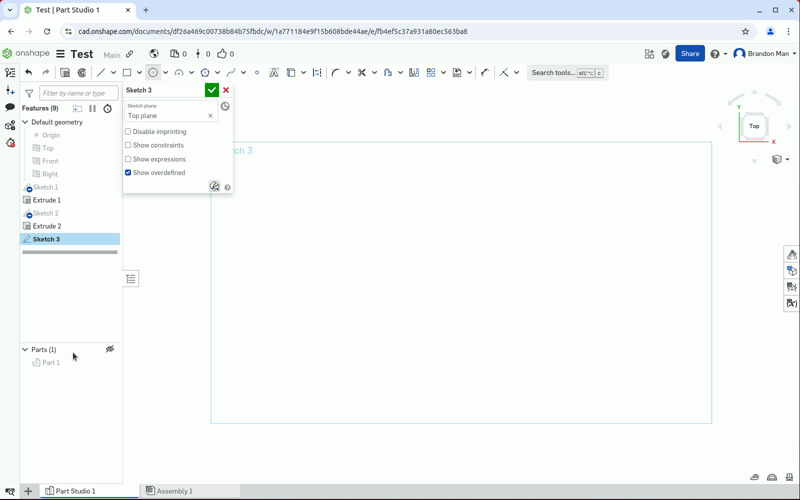
key_down(shift)
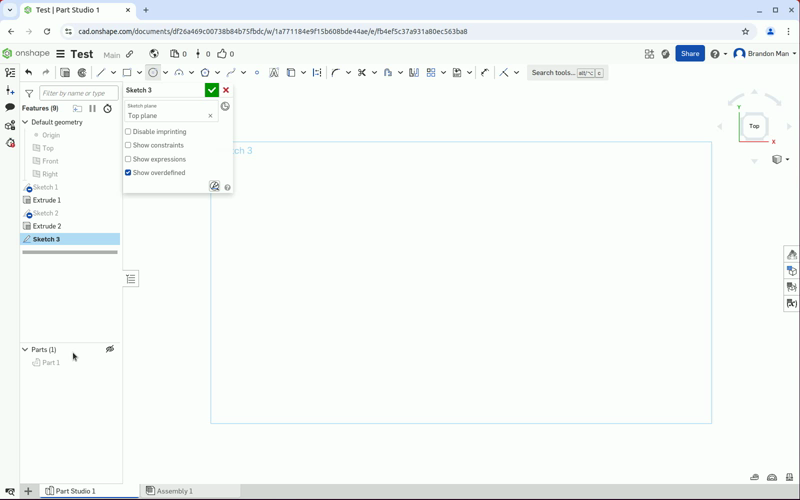
mouse_move(458, 197)
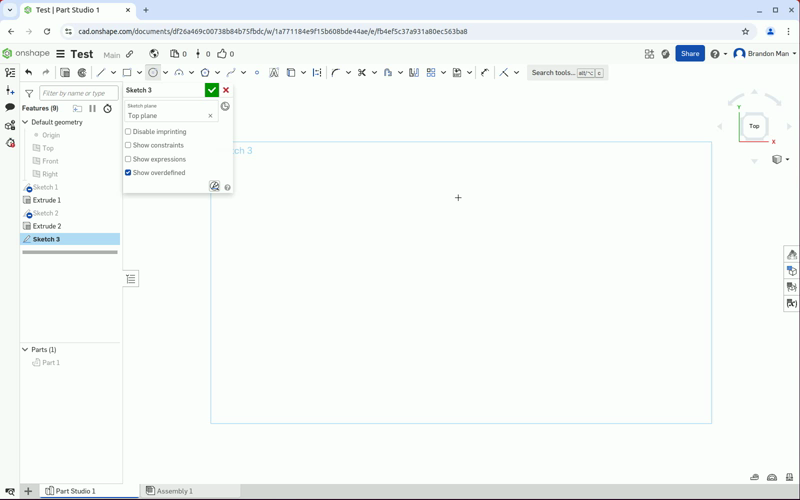
click(458, 197)
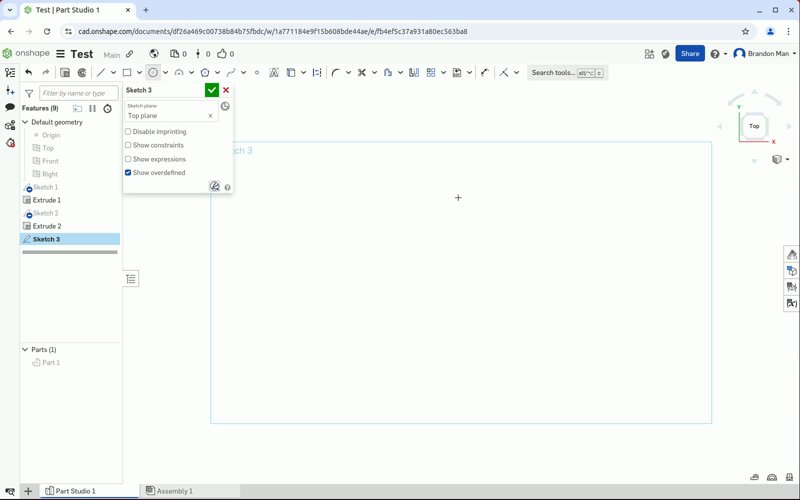
key_up(shift)
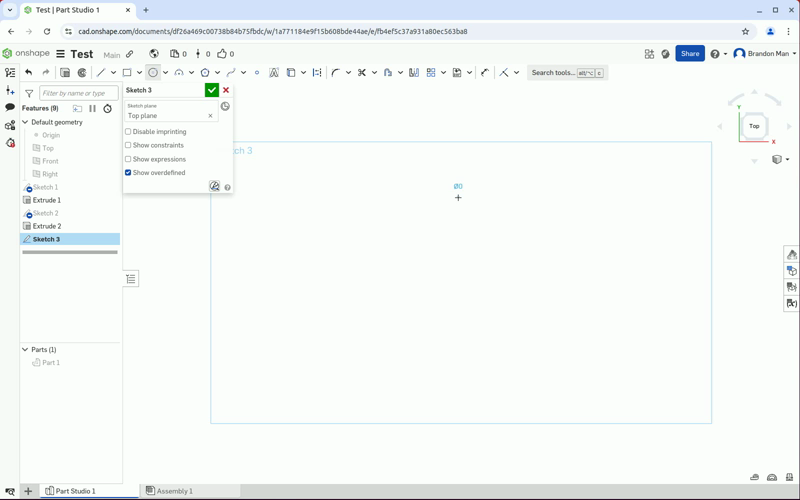
mouse_move(460, 197)
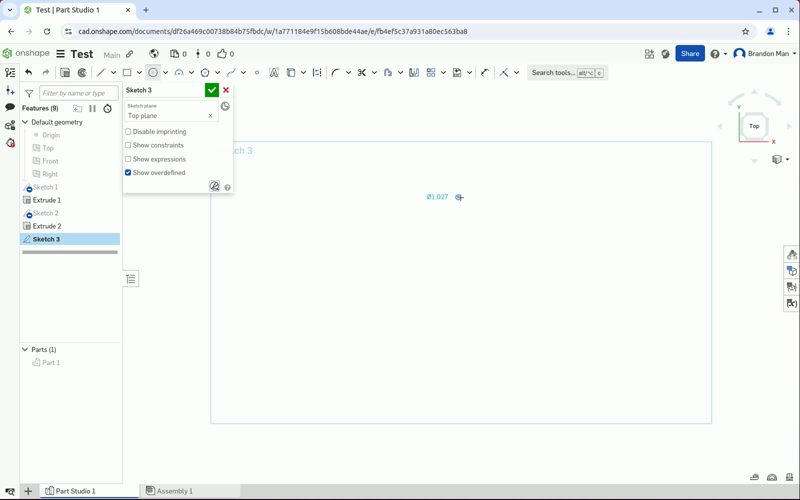
scroll(6)
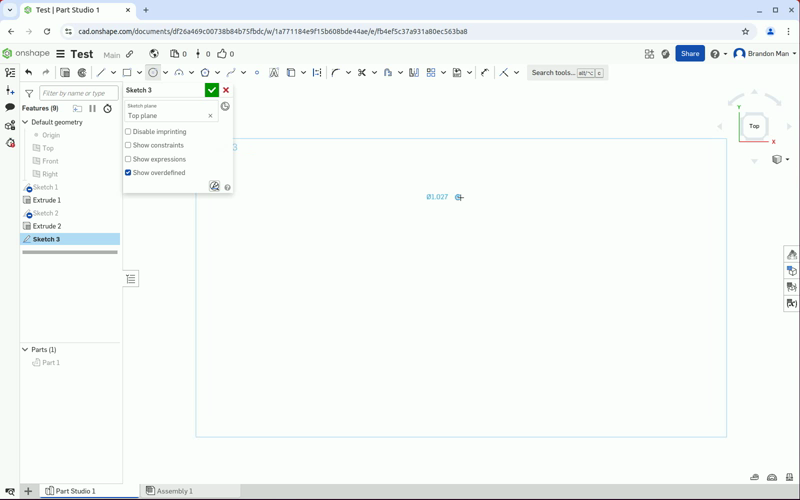
scroll(6)
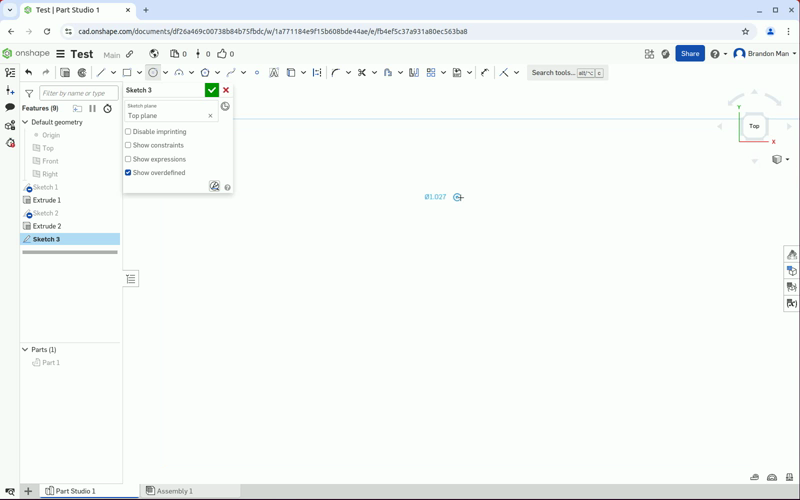
scroll(6)
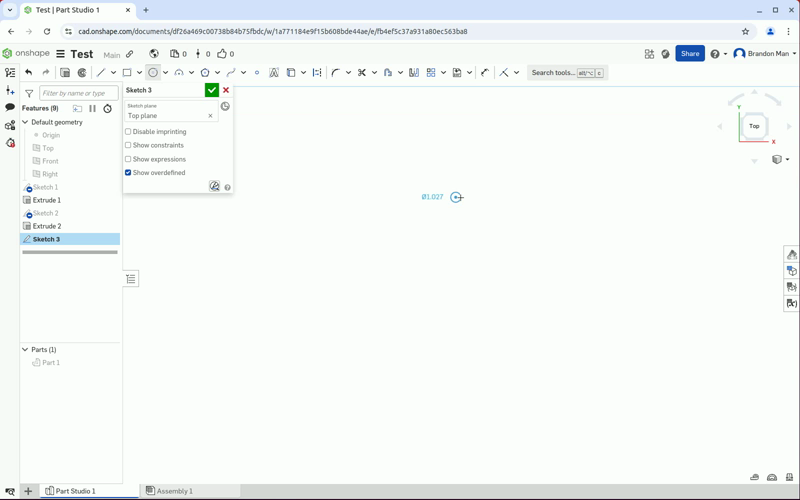
scroll(6)
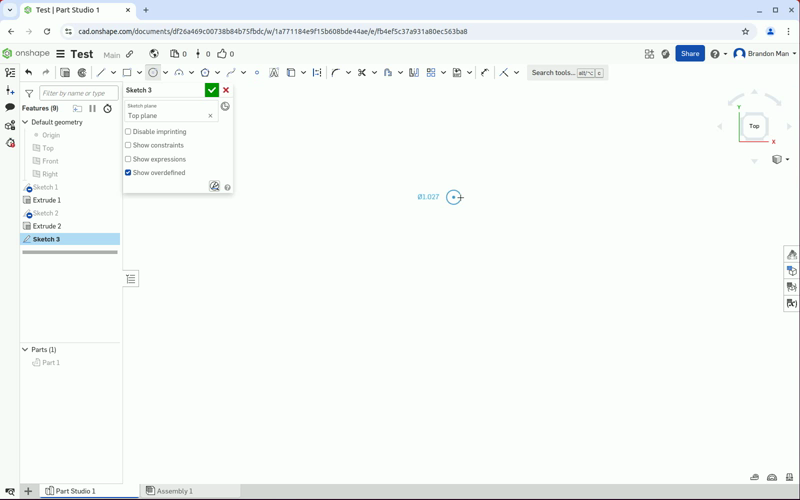
scroll(6)
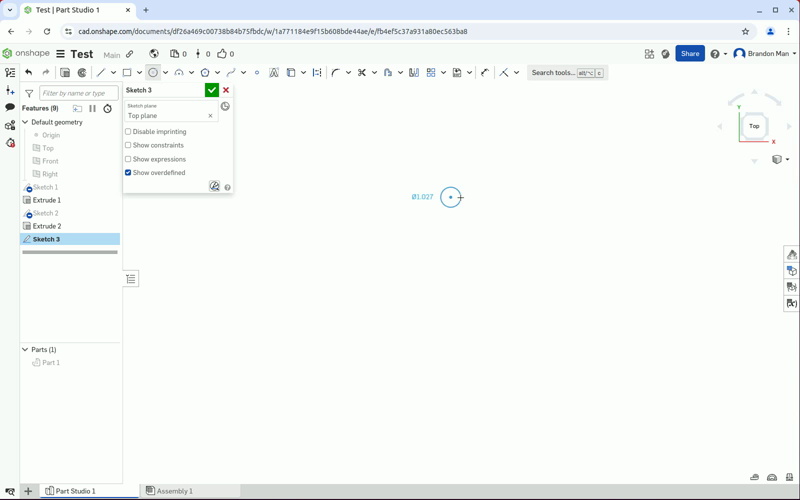
scroll(6)
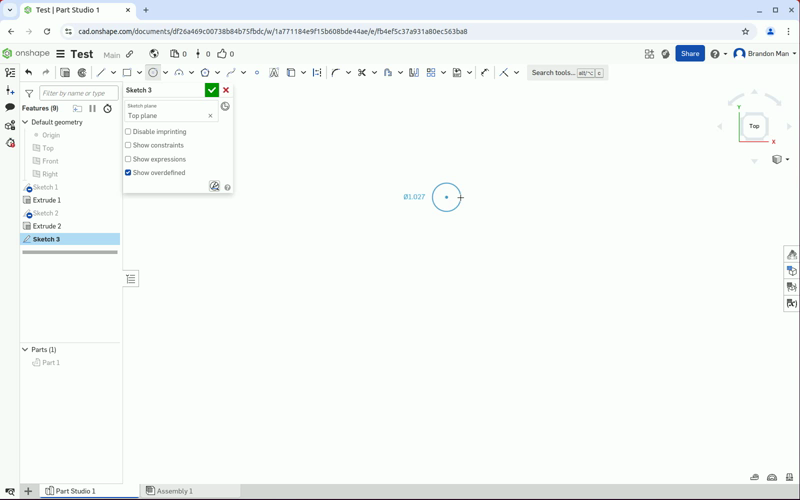
scroll(6)
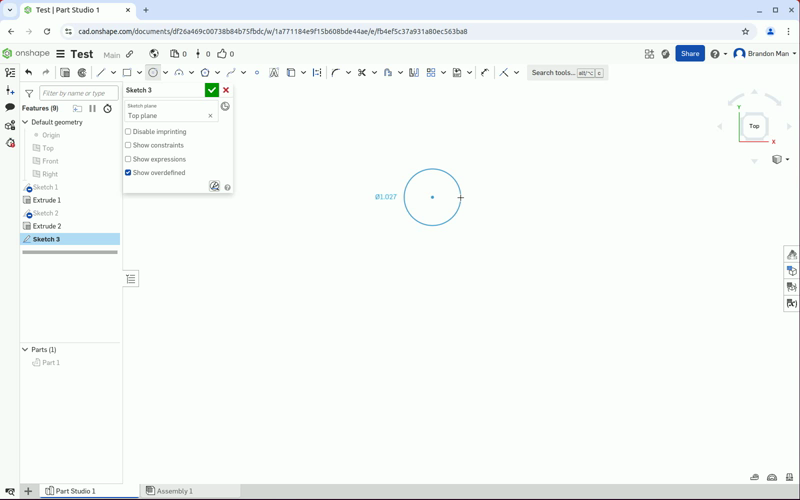
click(460, 197)
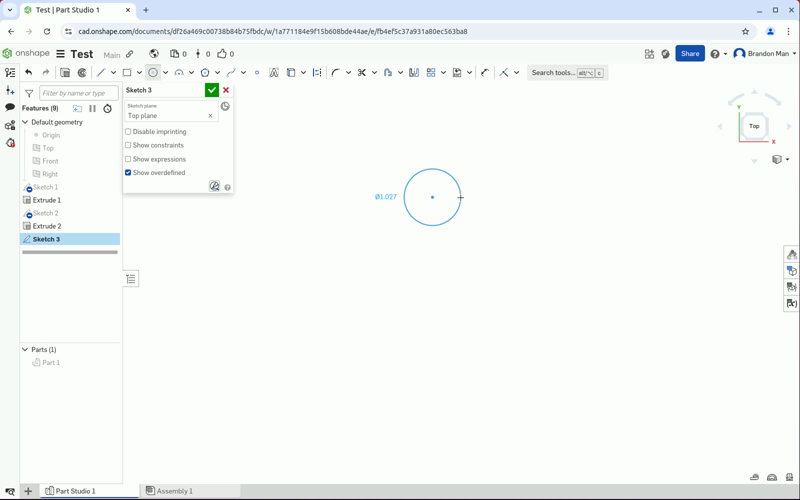
scroll(-6)
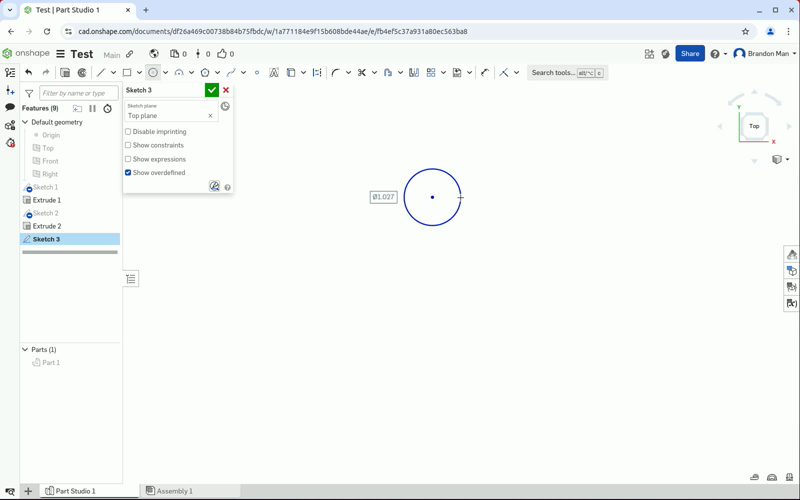
scroll(-6)
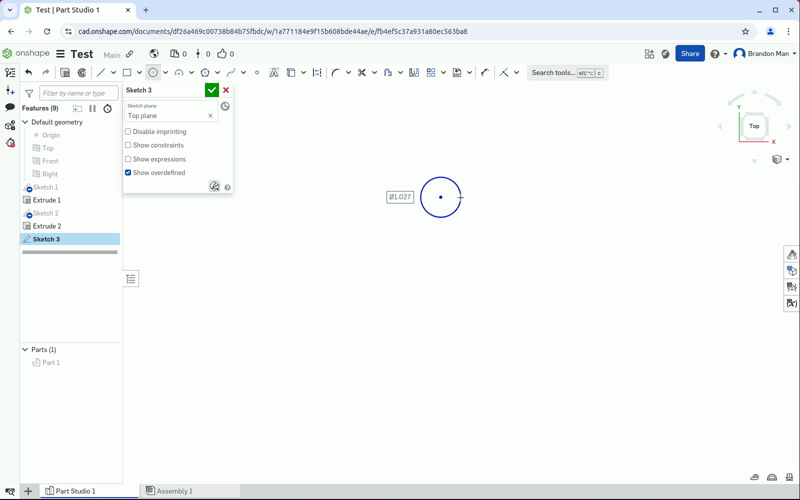
scroll(-6)
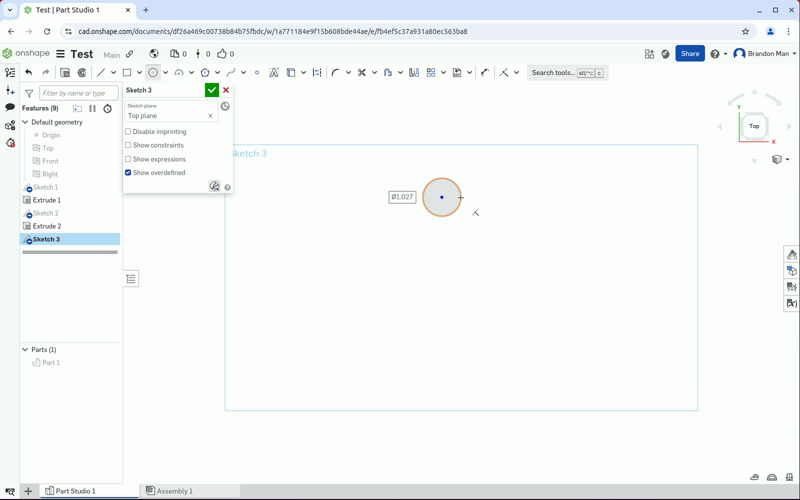
scroll(-6)
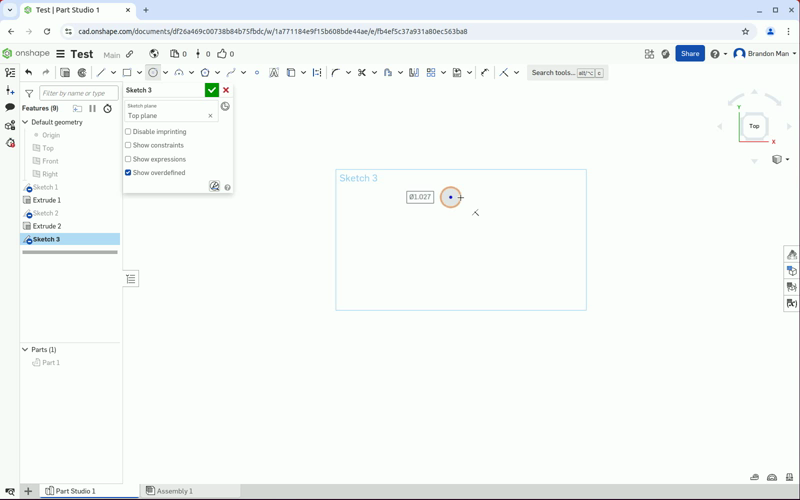
scroll(-6)
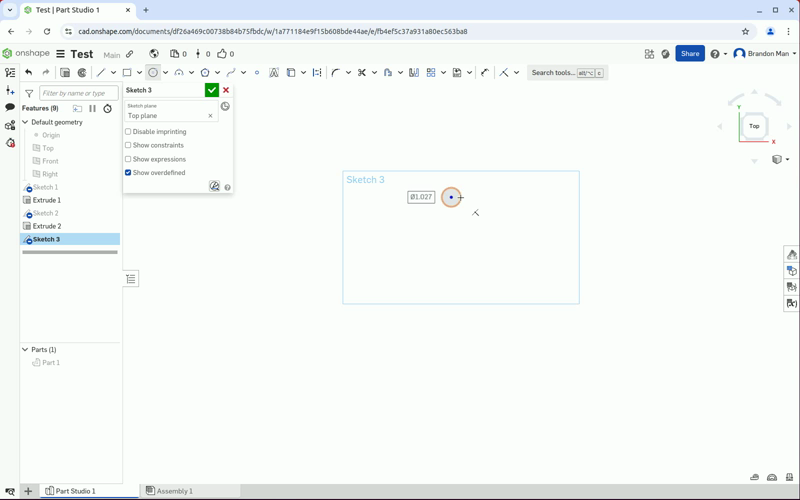
scroll(-6)
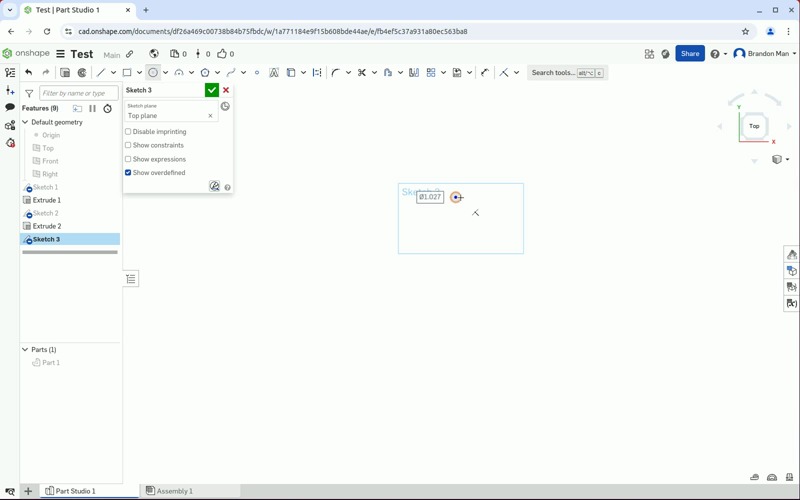
scroll(-6)
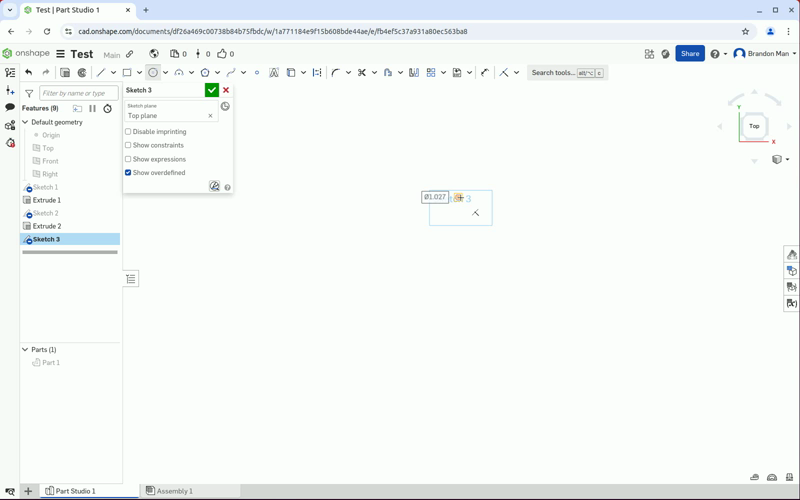
key(esc)
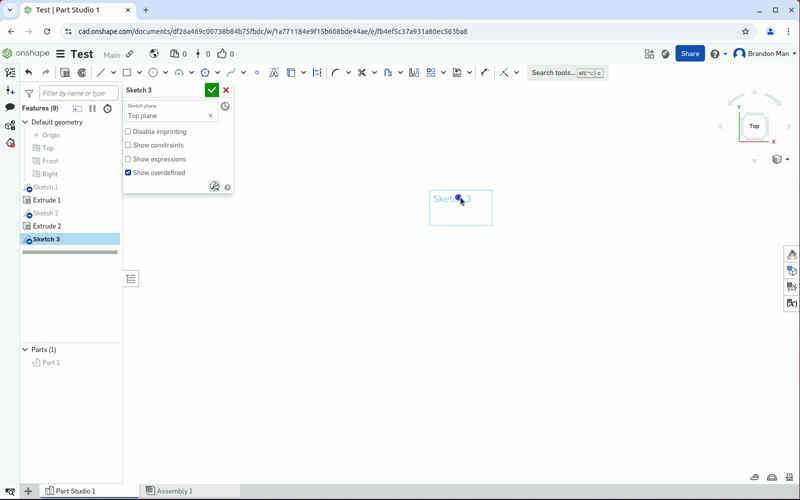
mouse_move(457, 196)
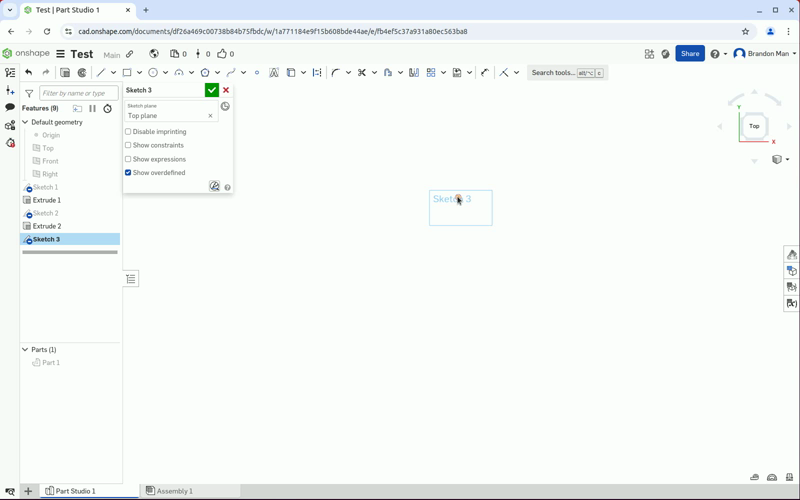
scroll(6)
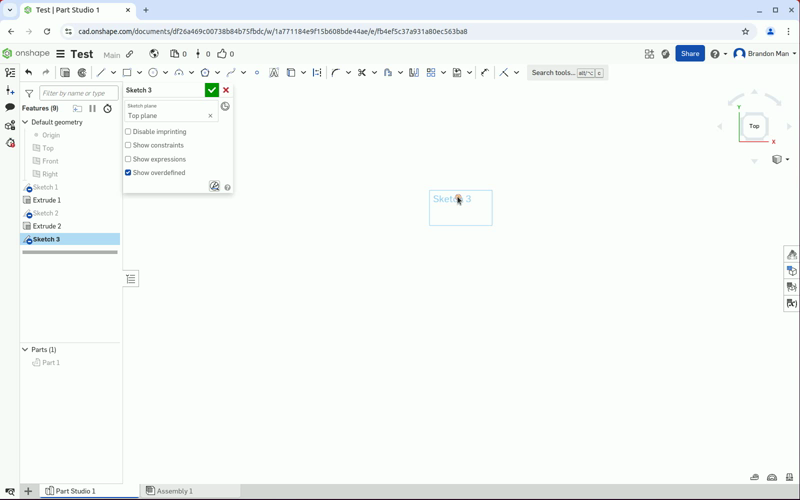
scroll(6)
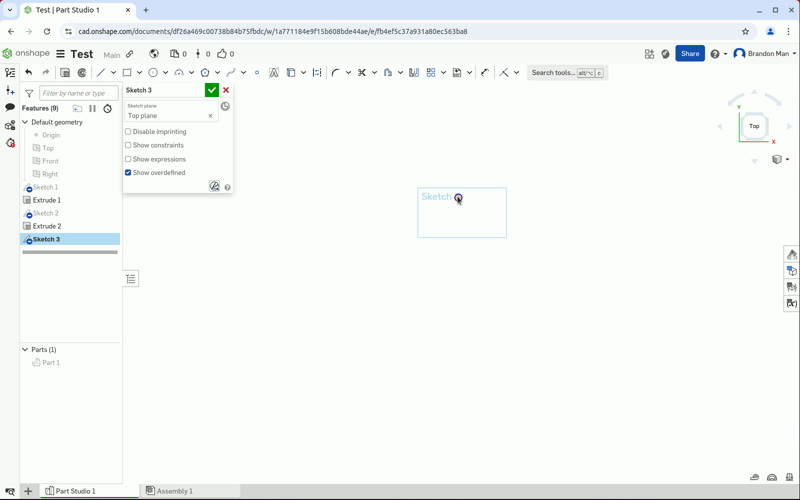
scroll(6)
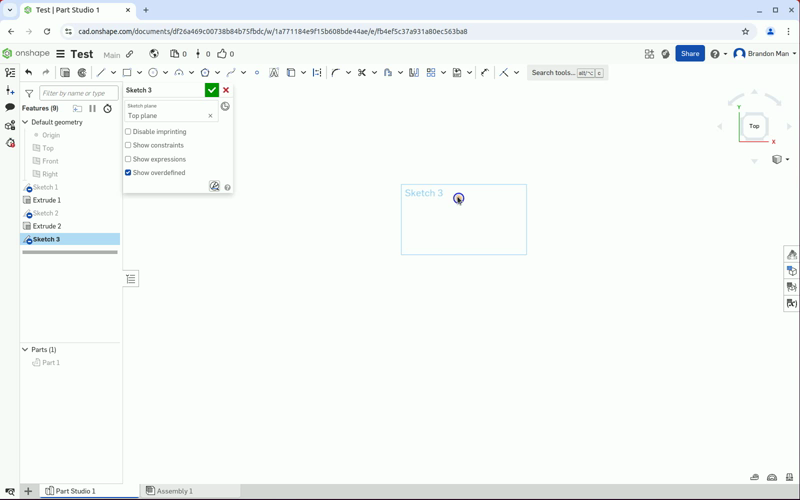
scroll(6)
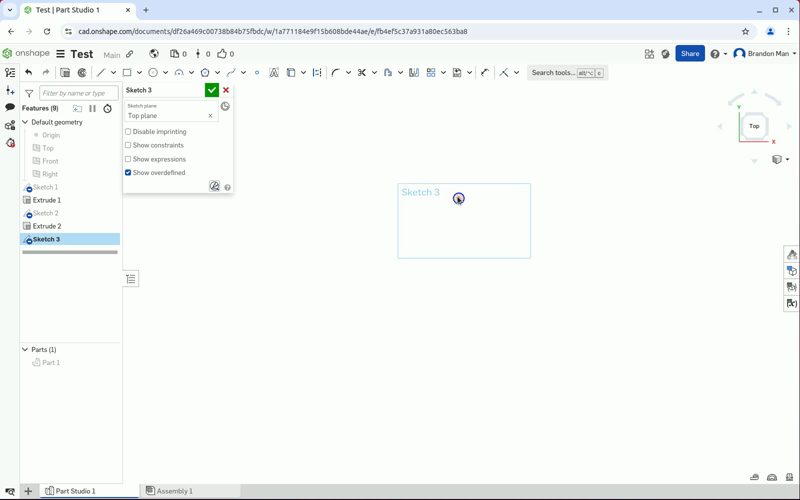
scroll(6)
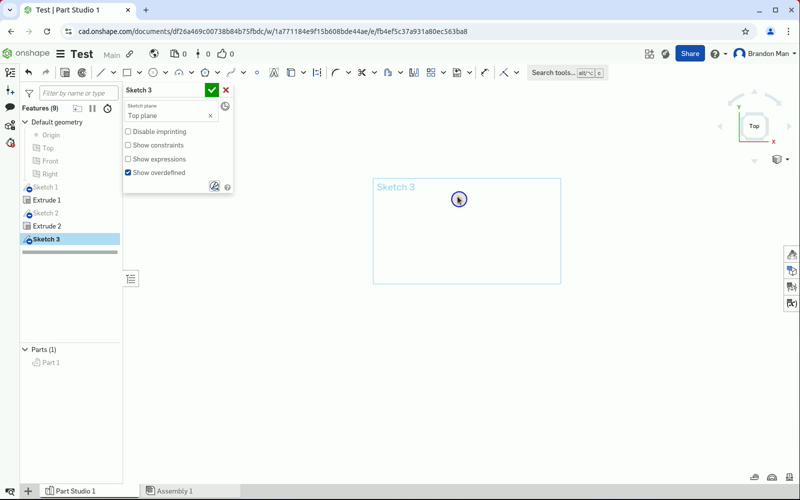
scroll(6)
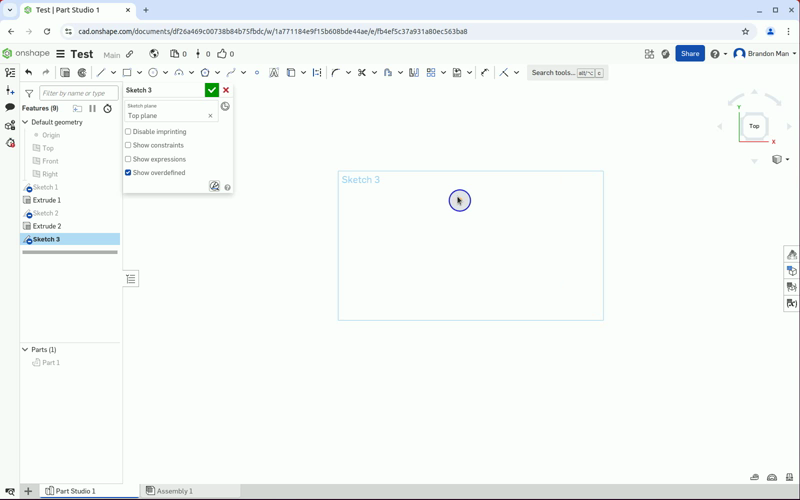
scroll(6)
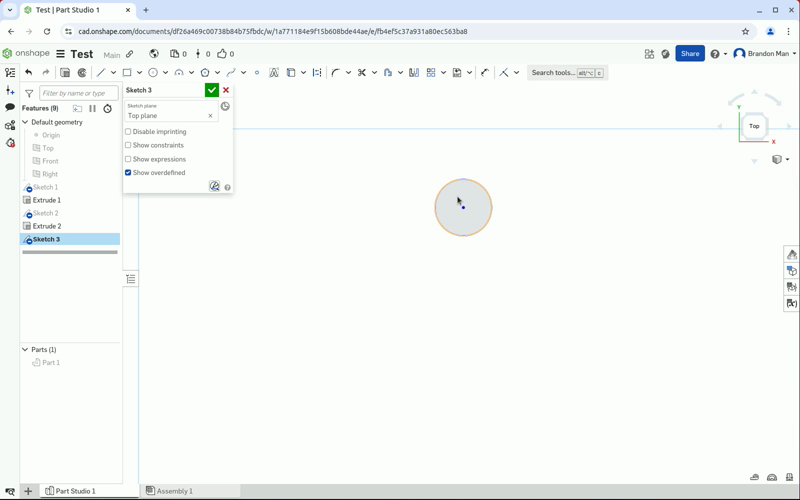
click(457, 196)
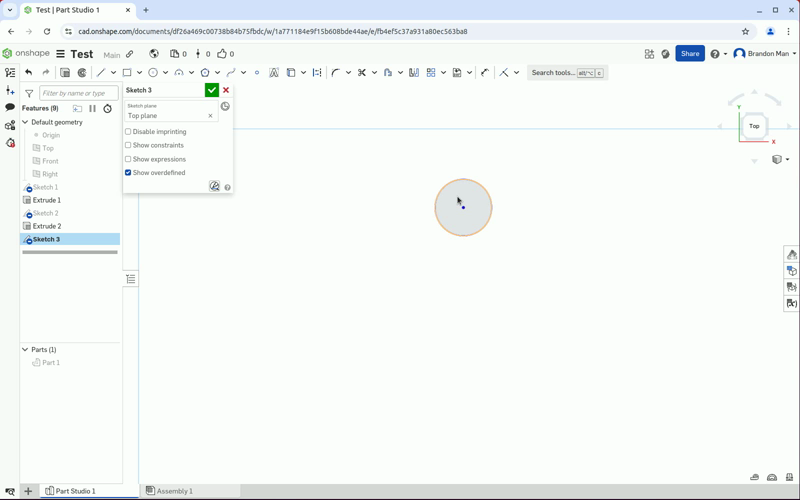
scroll(-6)
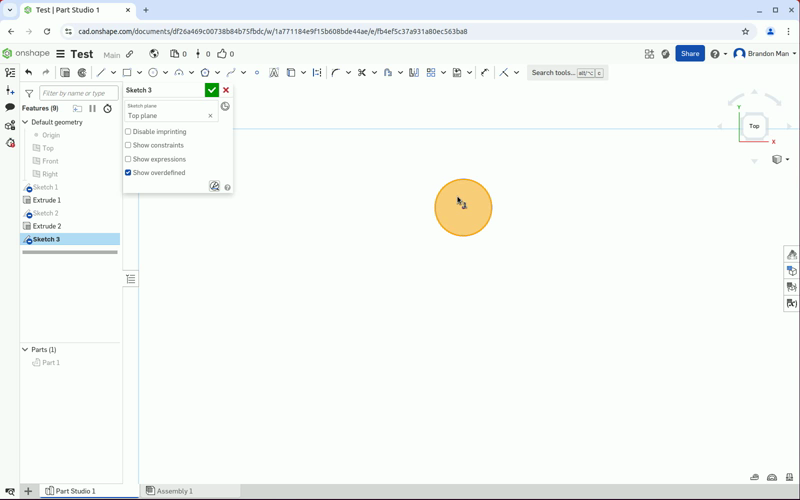
scroll(-6)
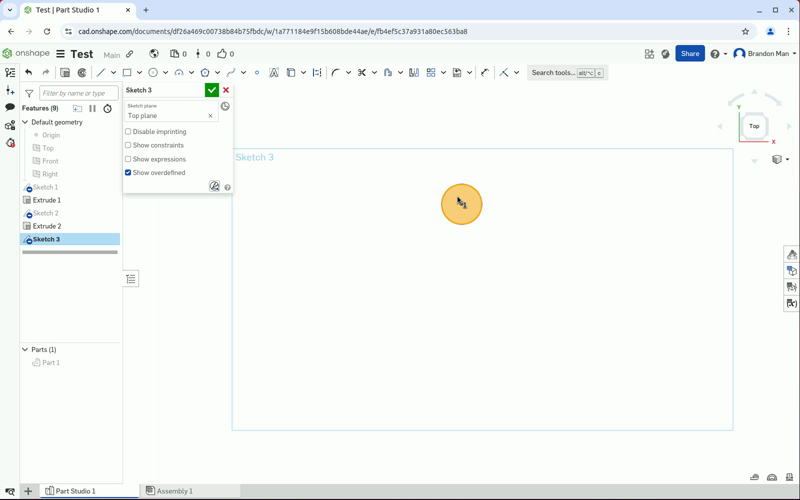
scroll(-6)
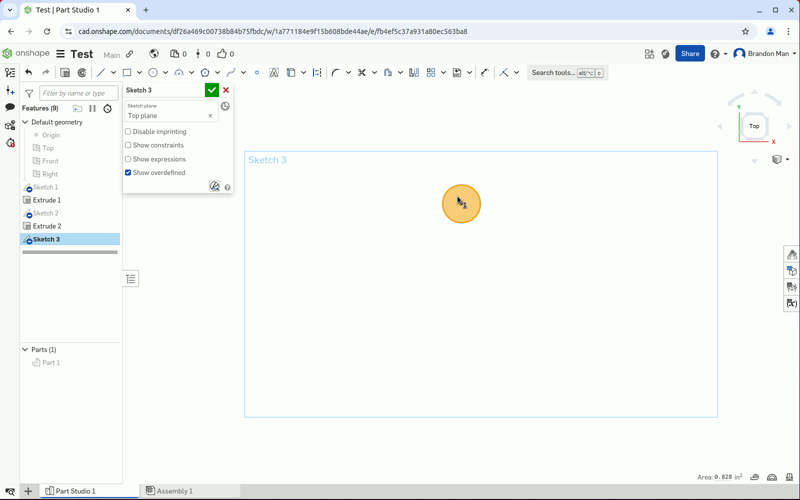
scroll(-6)
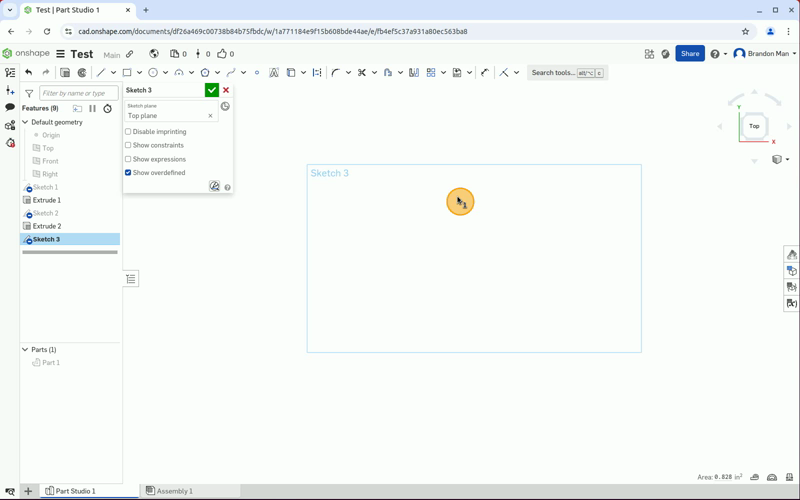
scroll(-6)
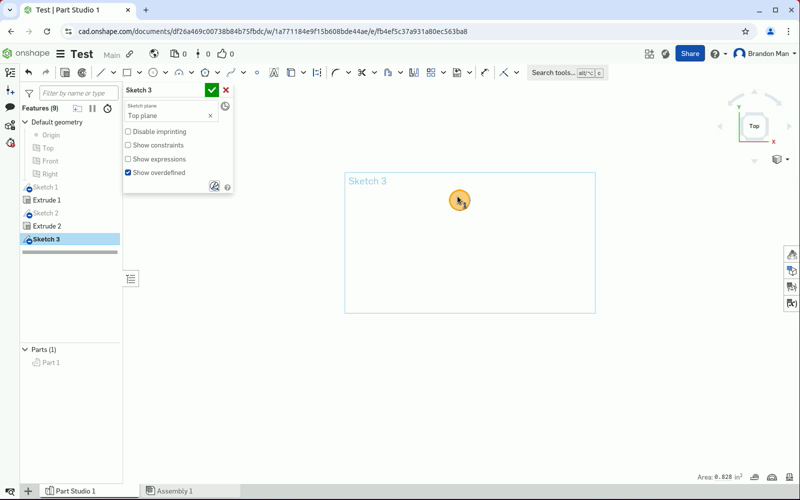
scroll(-6)
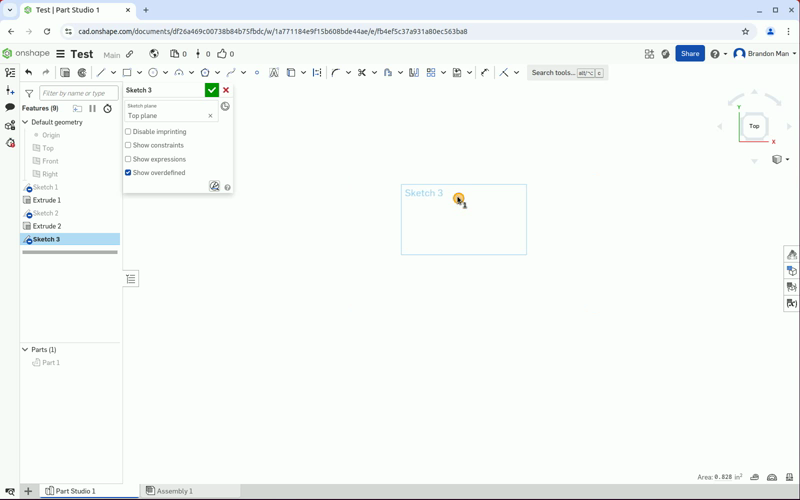
scroll(-6)
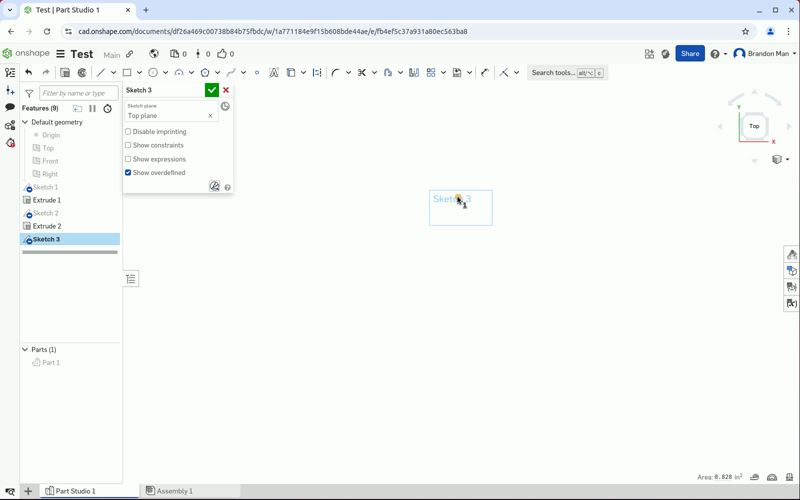
mouse_move(73, 352)
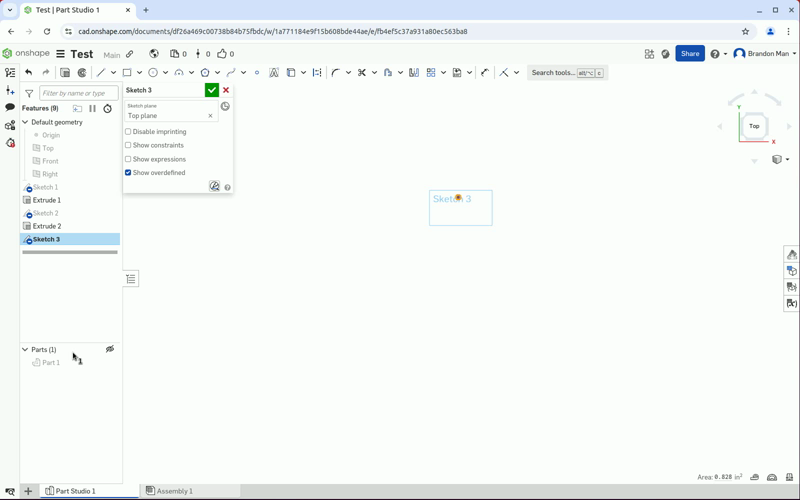
key(shift+y)
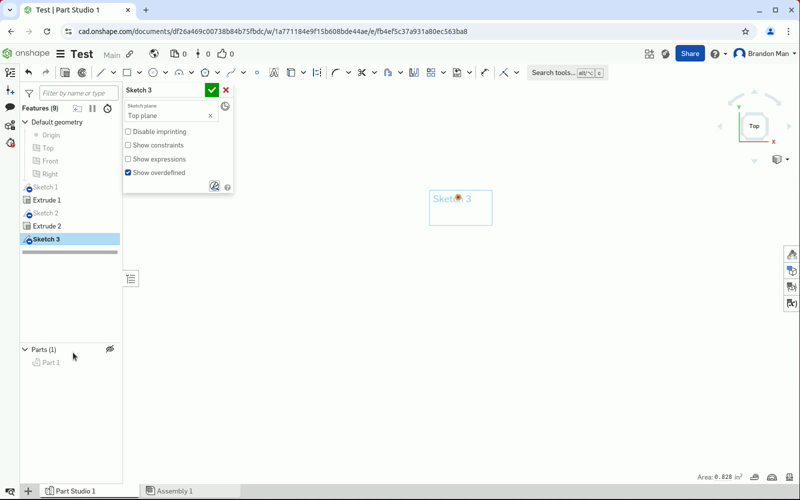
key(shift+e)
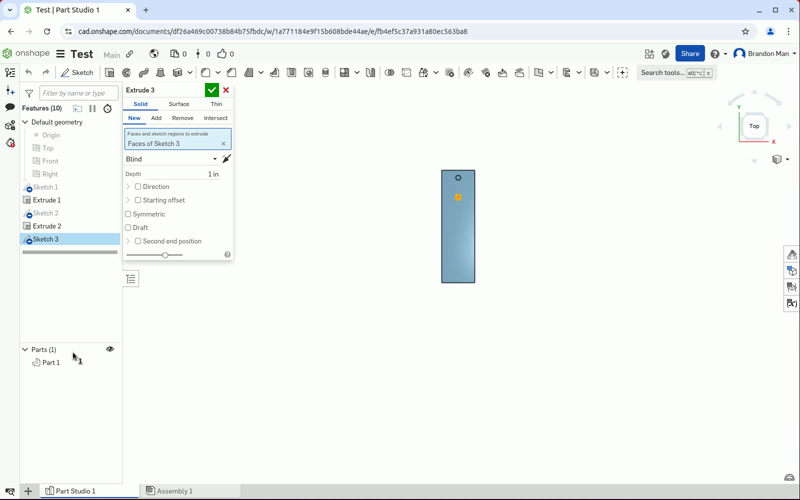
mouse_move(143, 106)
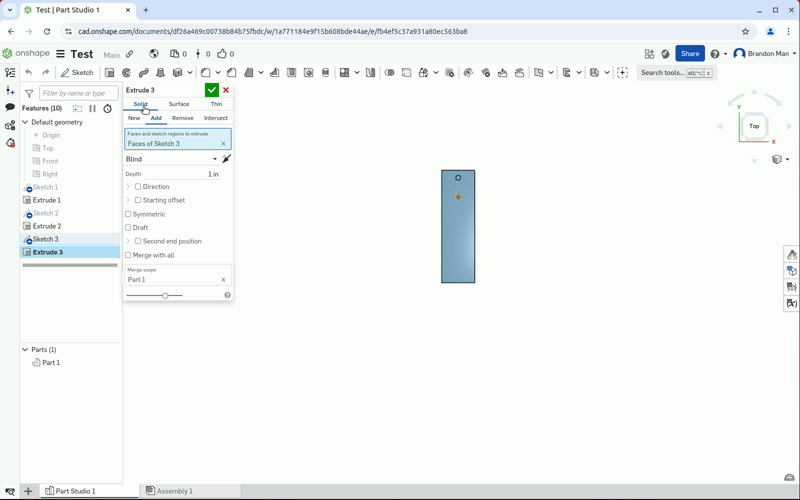
click(143, 106)
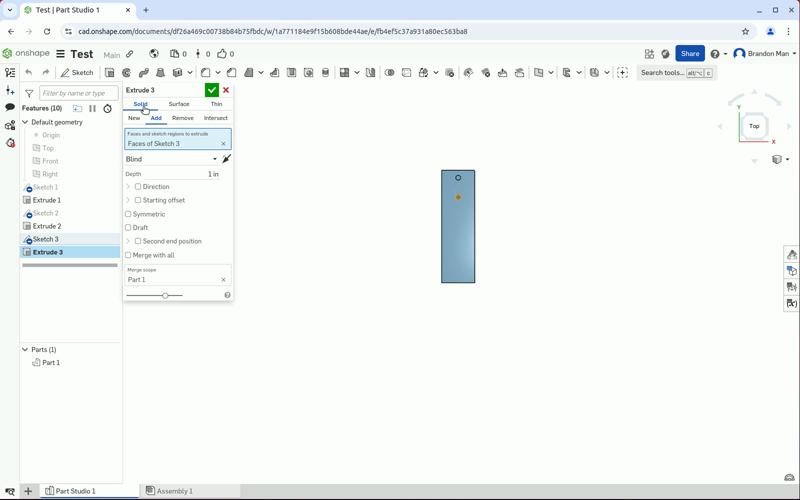
mouse_move(186, 120)
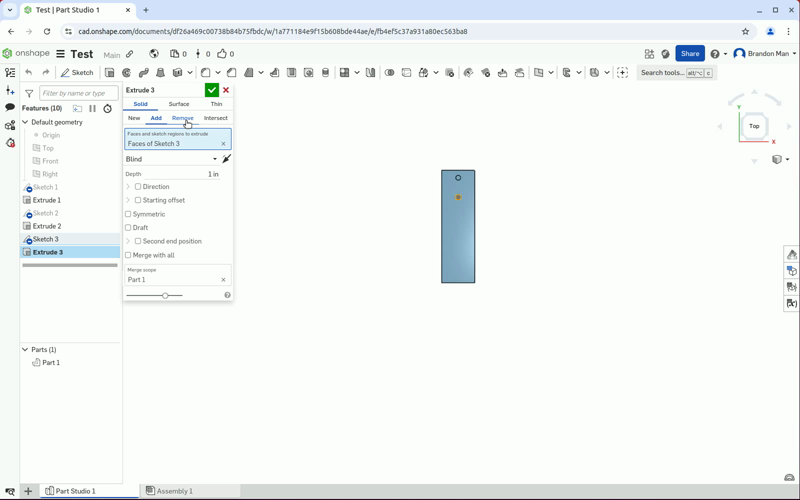
click(186, 120)
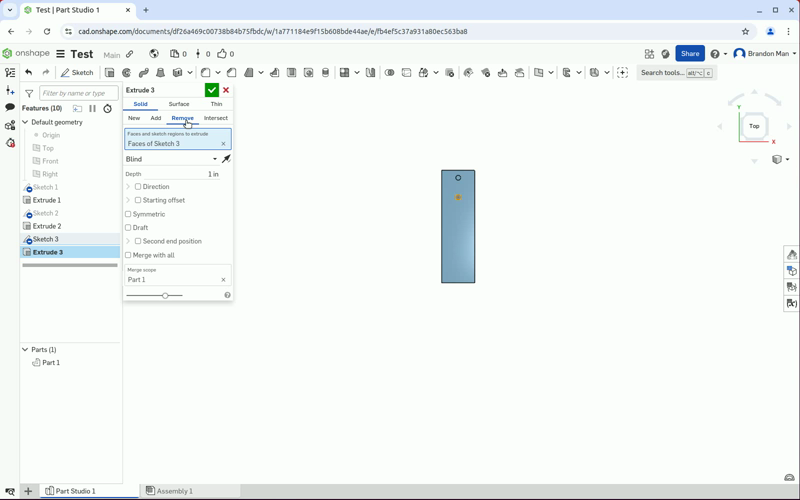
key(tab, 4)
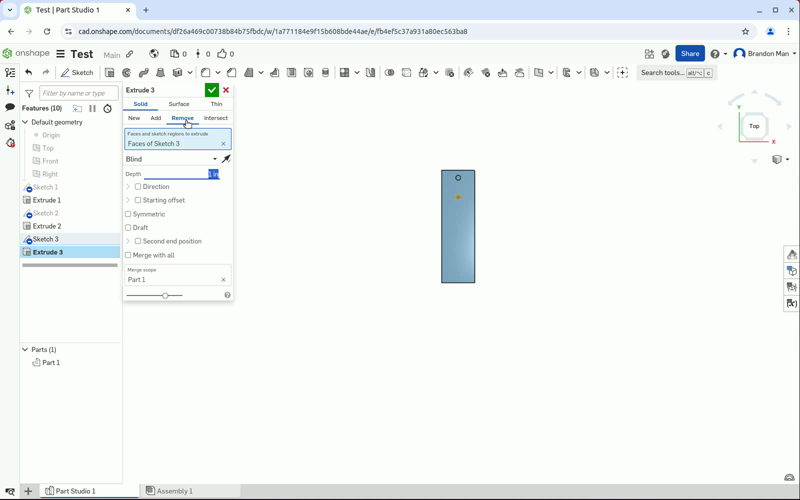
text(0.241)
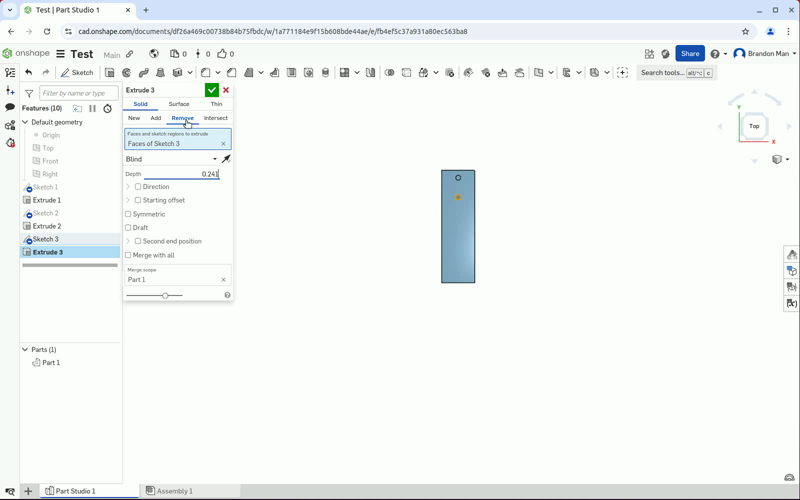
key(tab, 6)
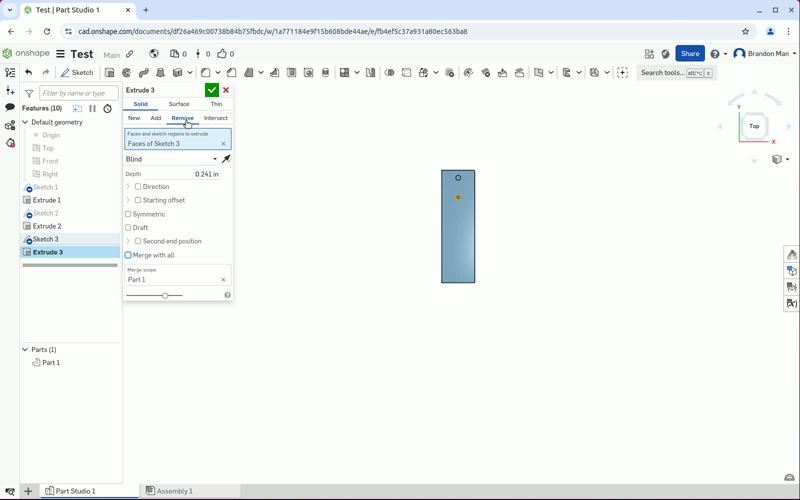
key(space)
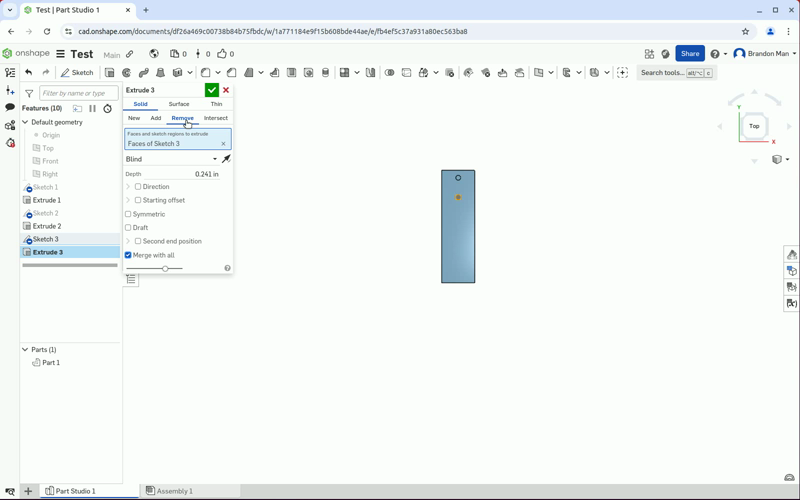
key(enter)
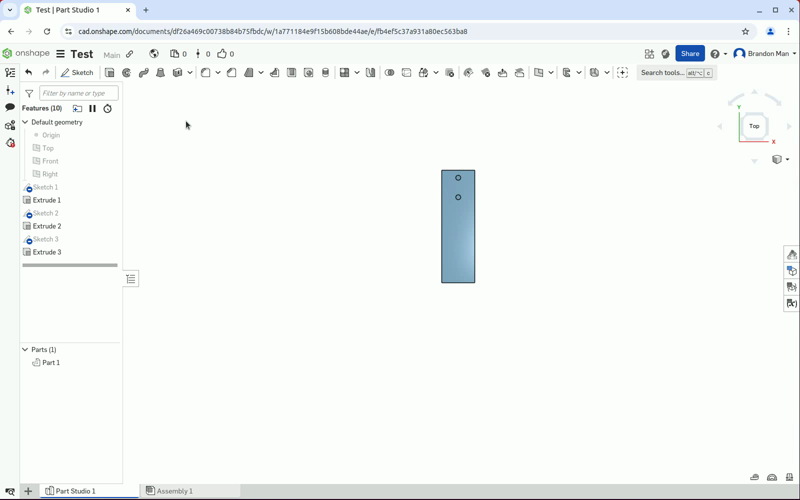
key(shift+h)
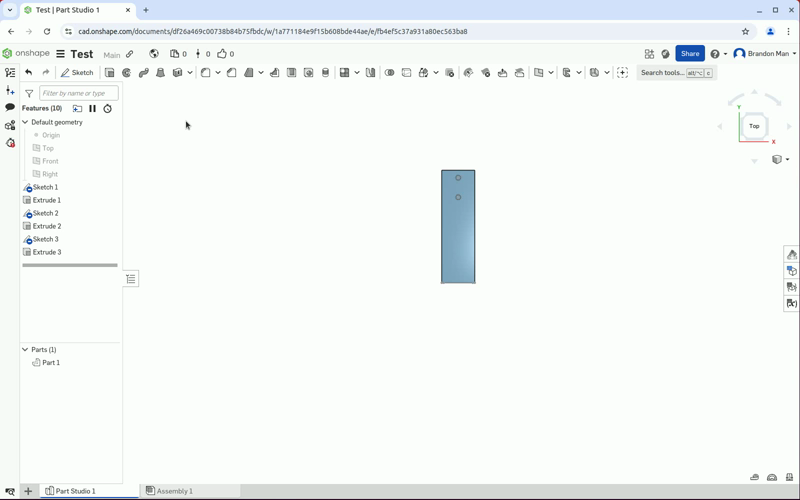
key(shift+h)
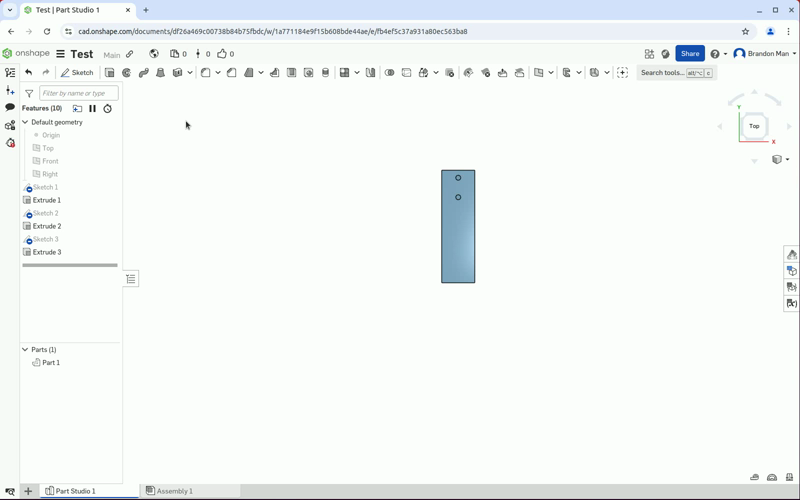
mouse_move(73, 189)
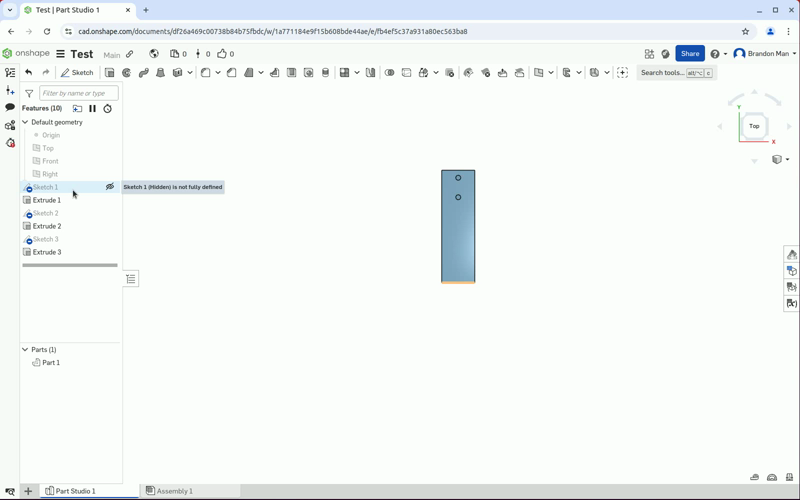
click(73, 189)
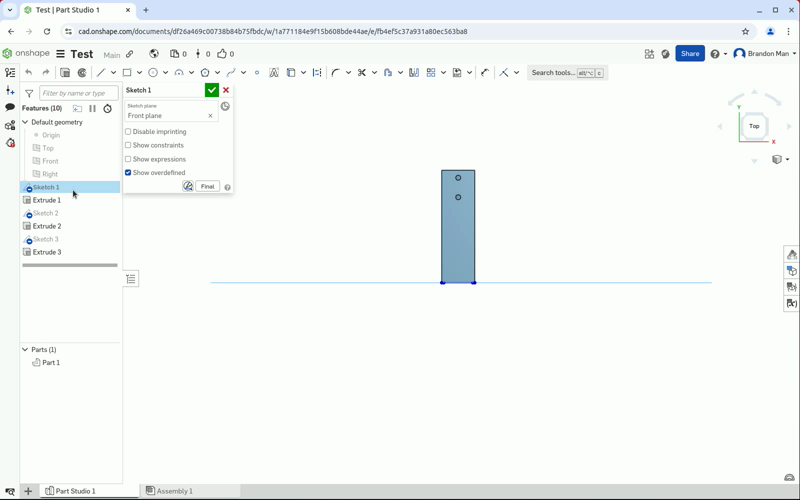
mouse_move(229, 92)
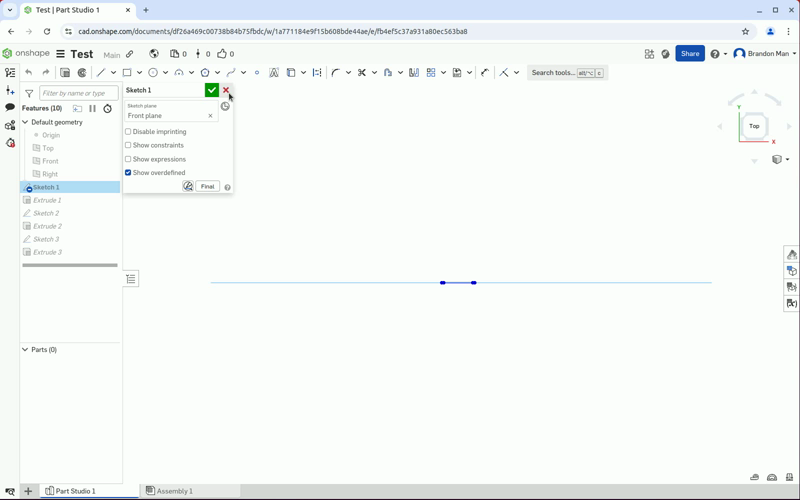
click(229, 92)
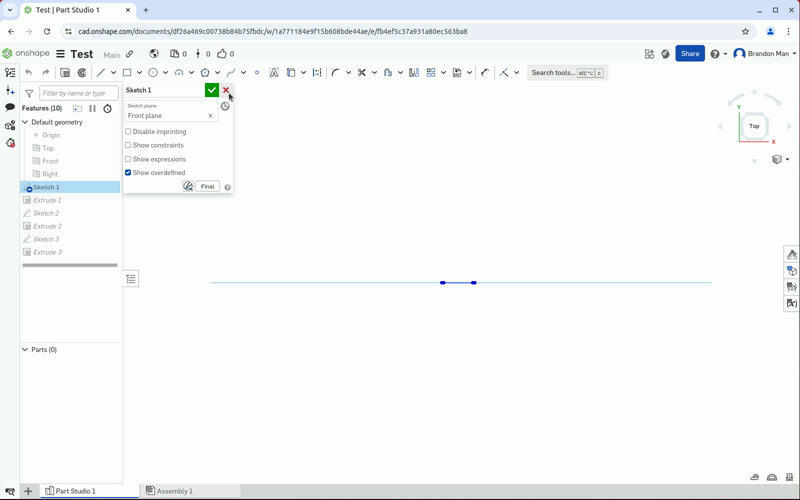
key(shift+s)
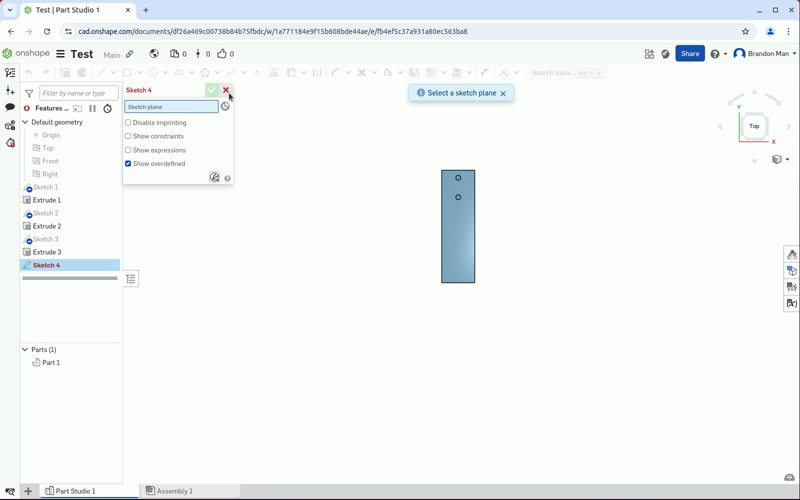
mouse_move(73, 150)
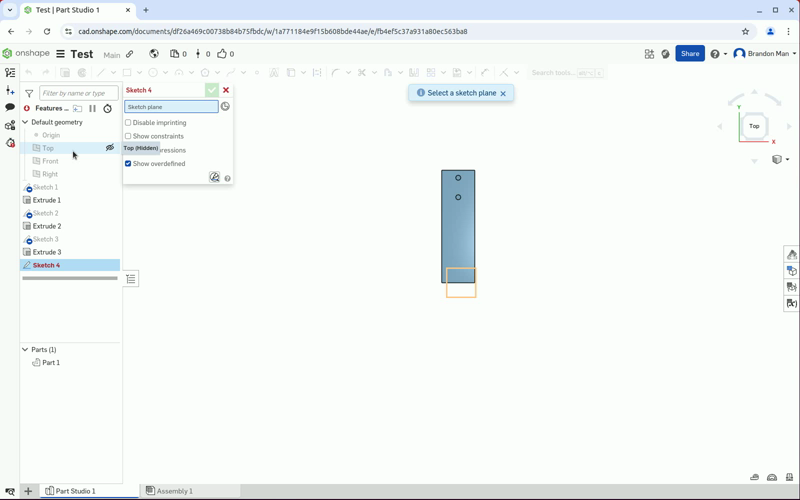
click(73, 150)
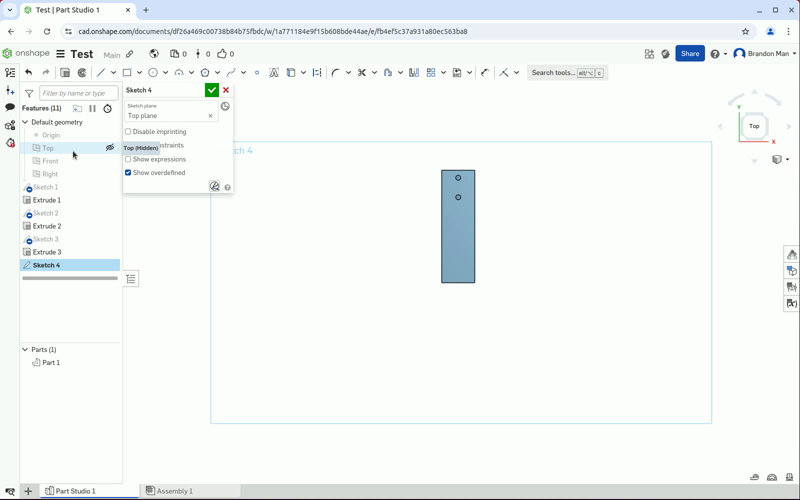
mouse_move(73, 352)
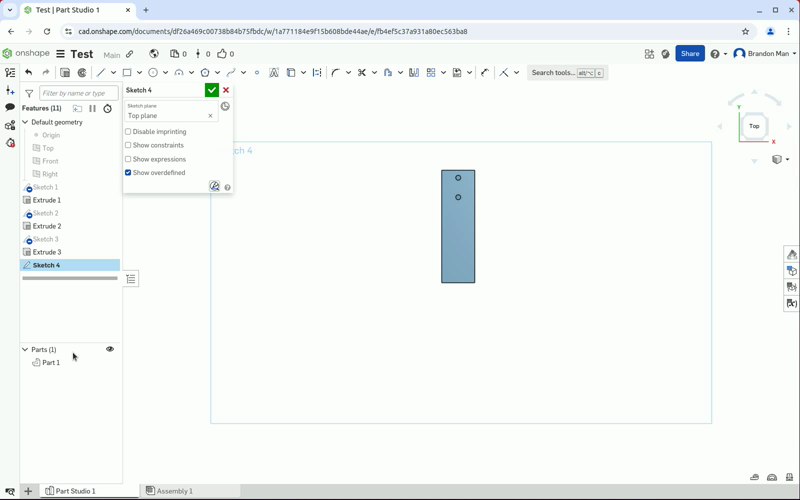
key(y)
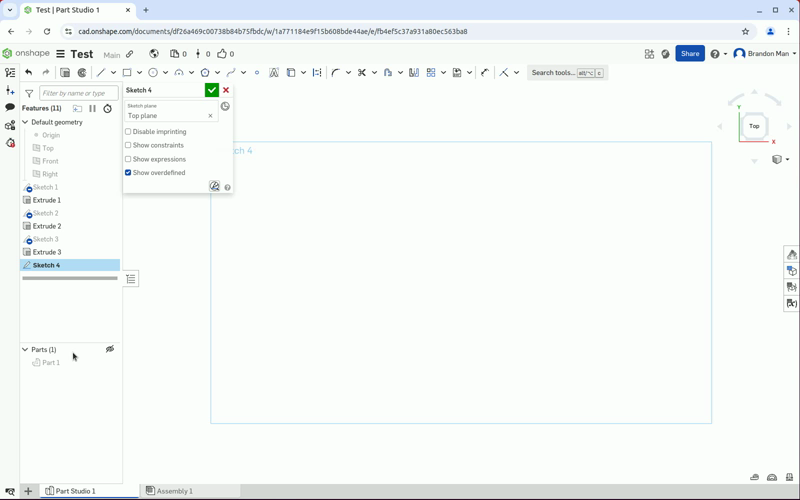
key(c)
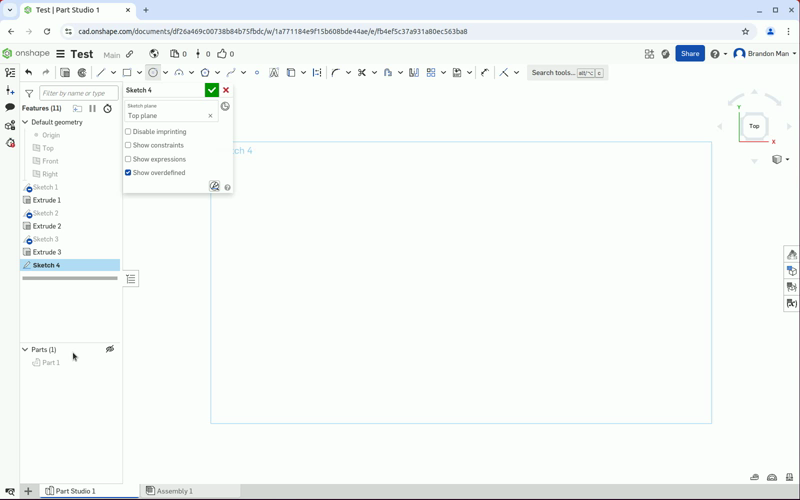
key_down(shift)
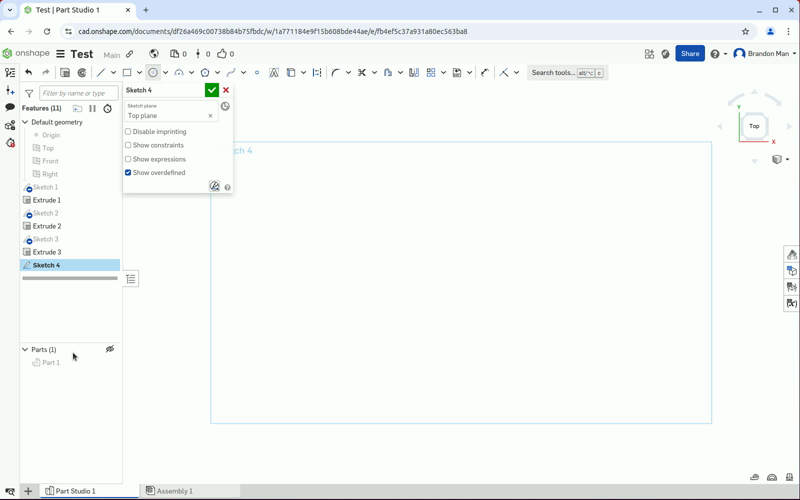
mouse_move(457, 273)
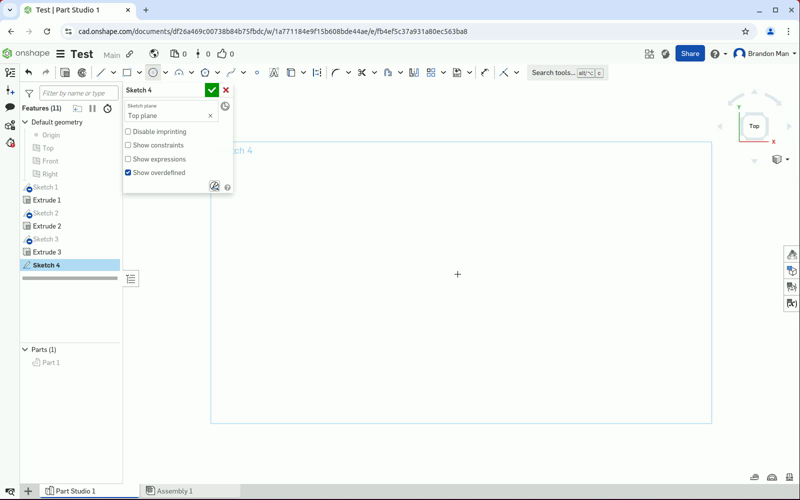
click(457, 273)
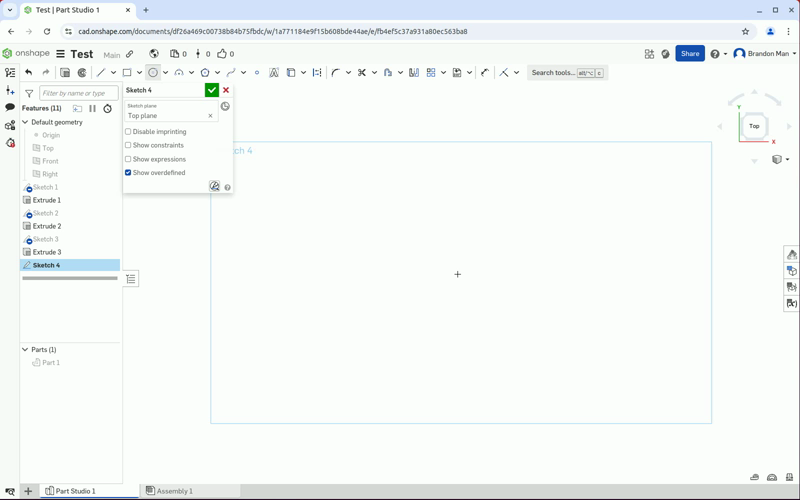
key_up(shift)
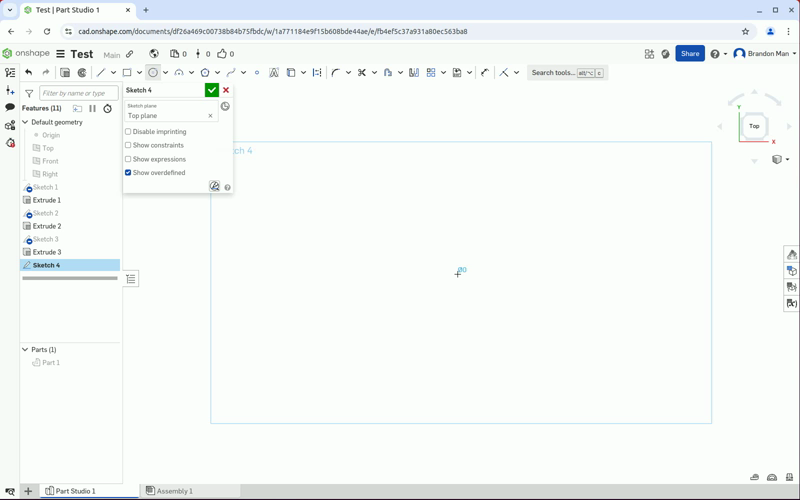
mouse_move(459, 273)
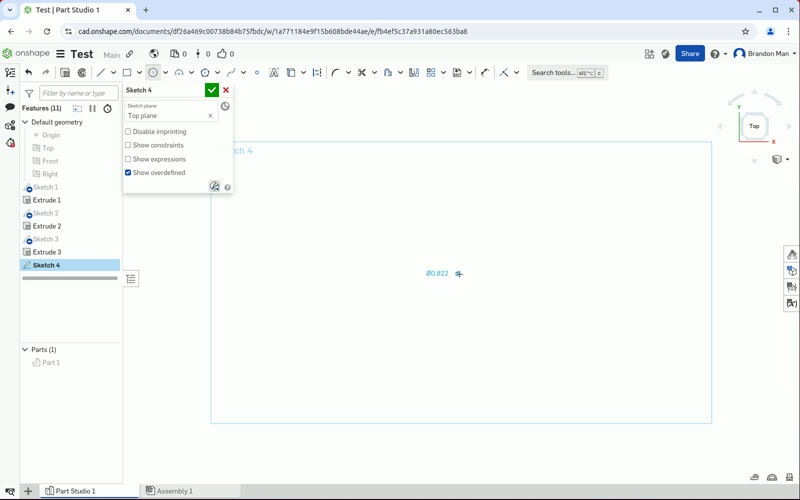
scroll(6)
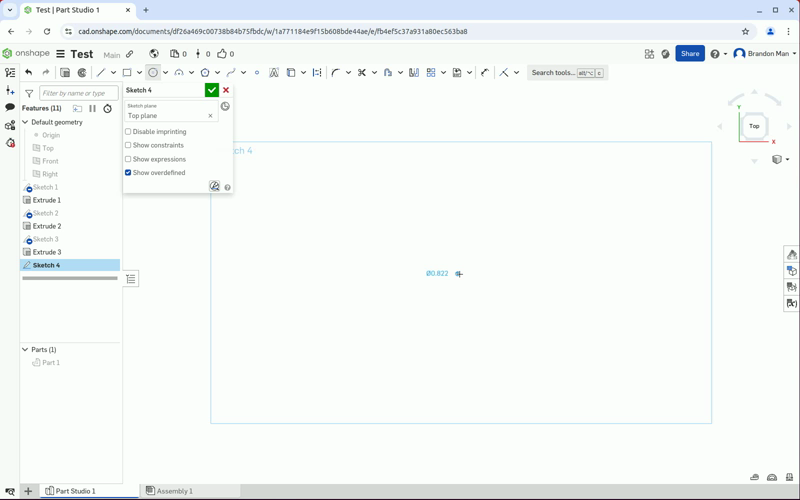
scroll(6)
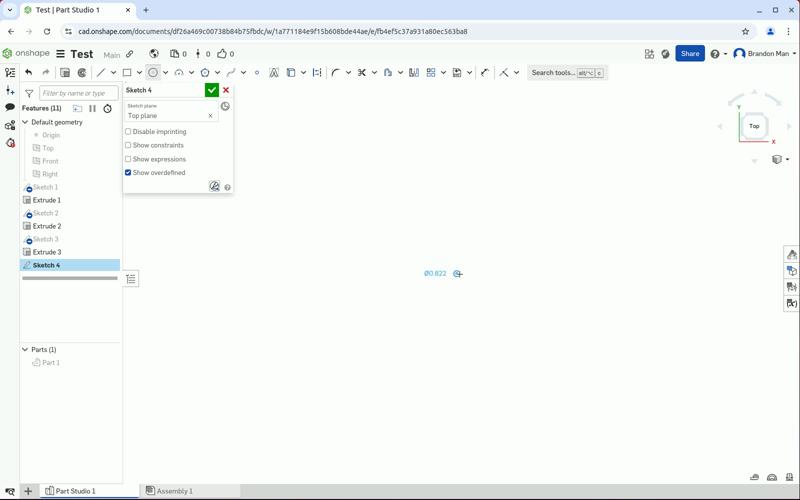
scroll(6)
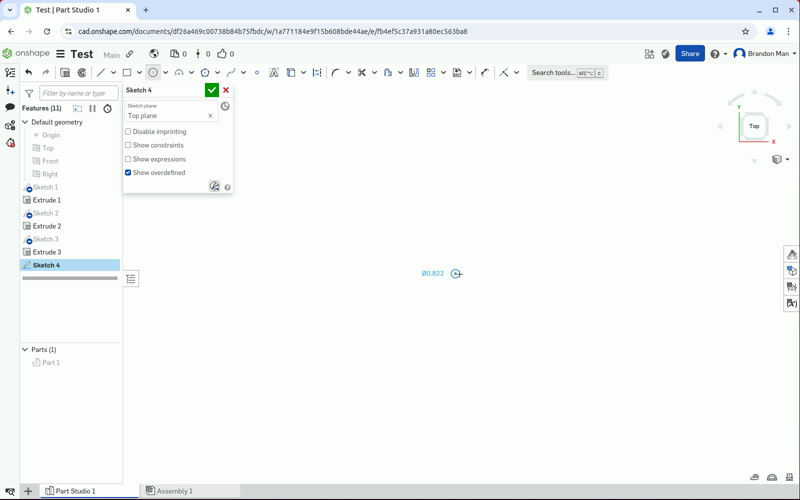
scroll(6)
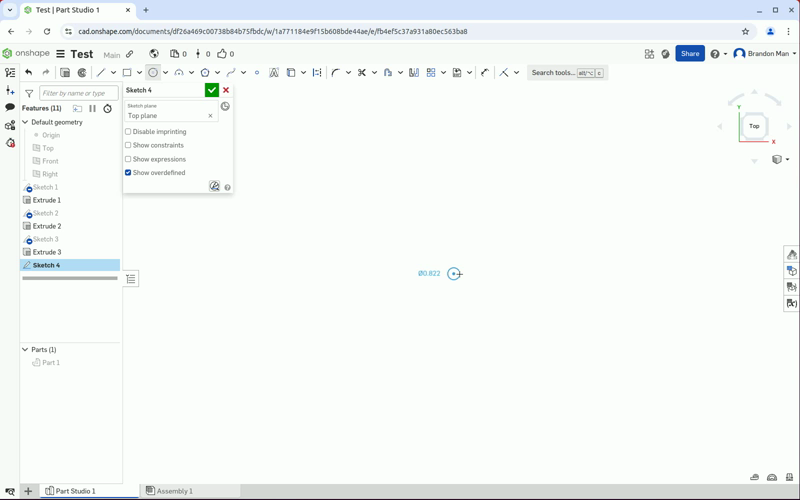
scroll(6)
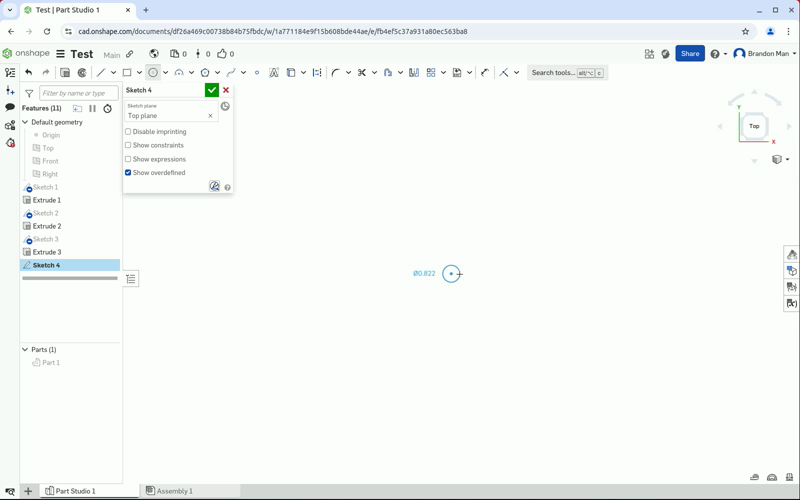
scroll(6)
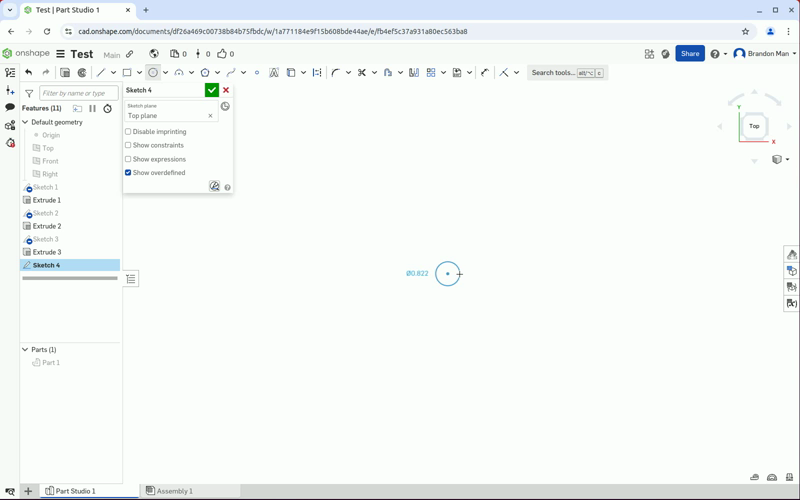
scroll(6)
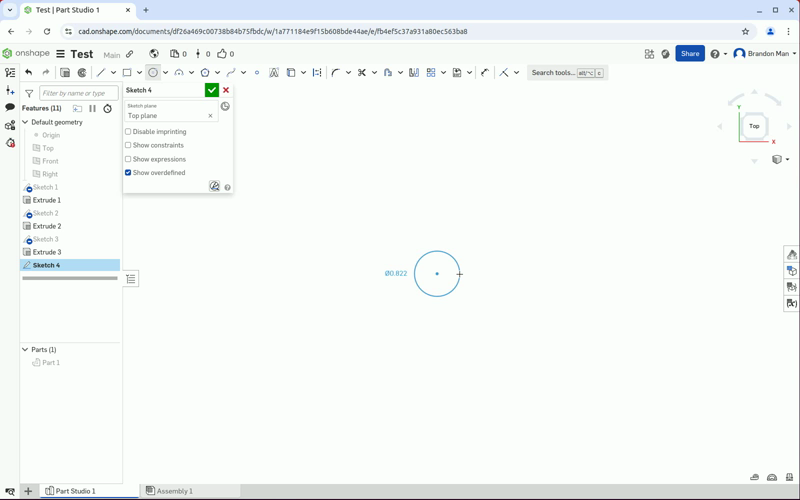
click(459, 273)
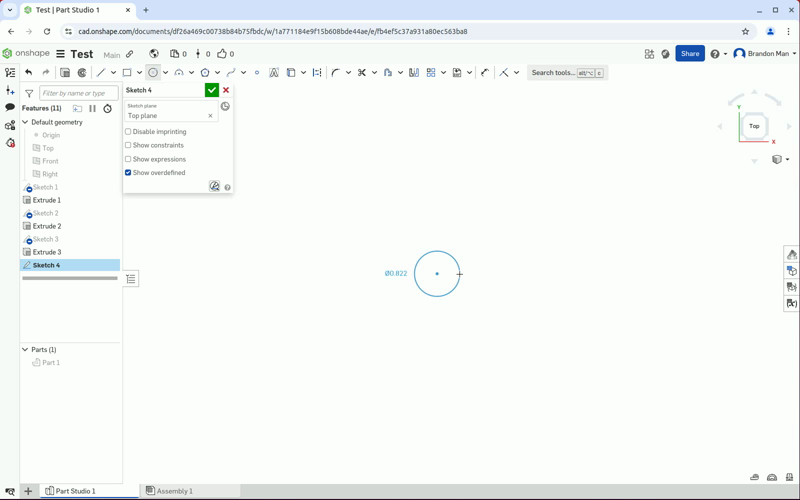
scroll(-6)
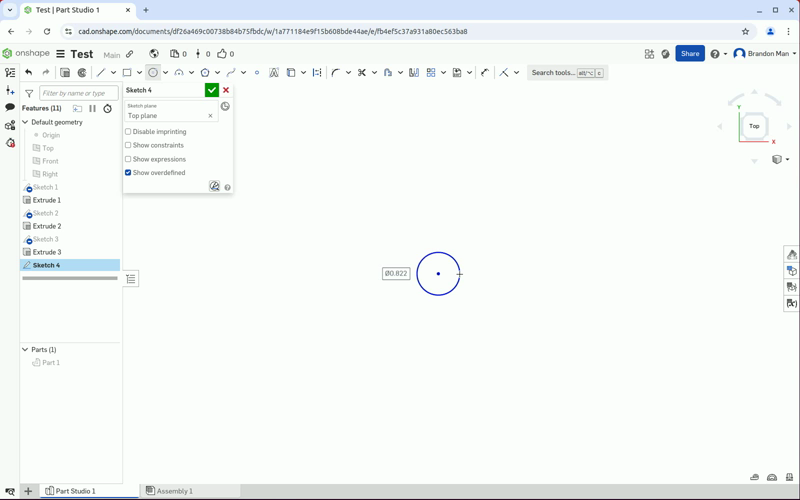
scroll(-6)
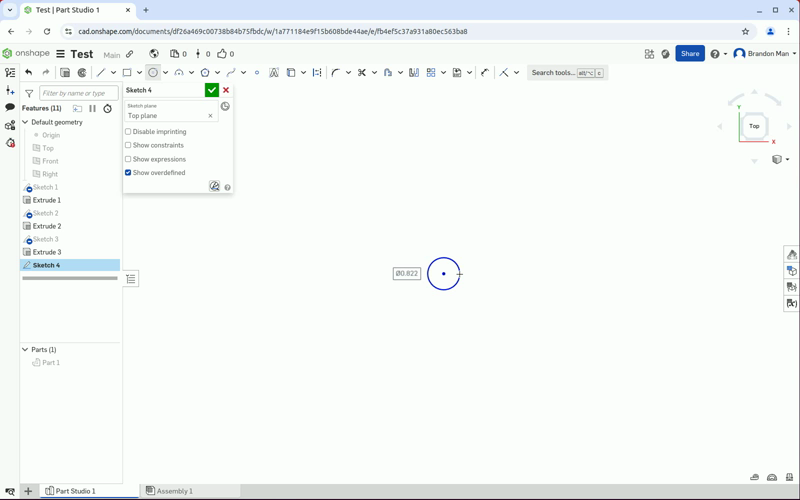
scroll(-6)
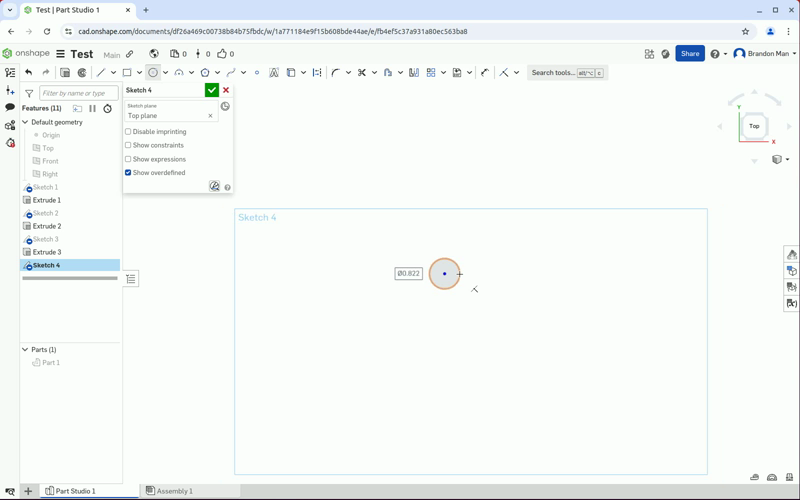
scroll(-6)
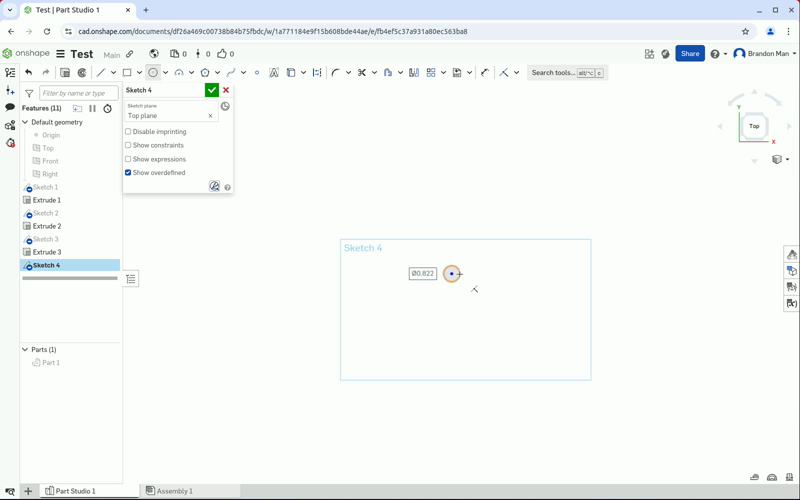
scroll(-6)
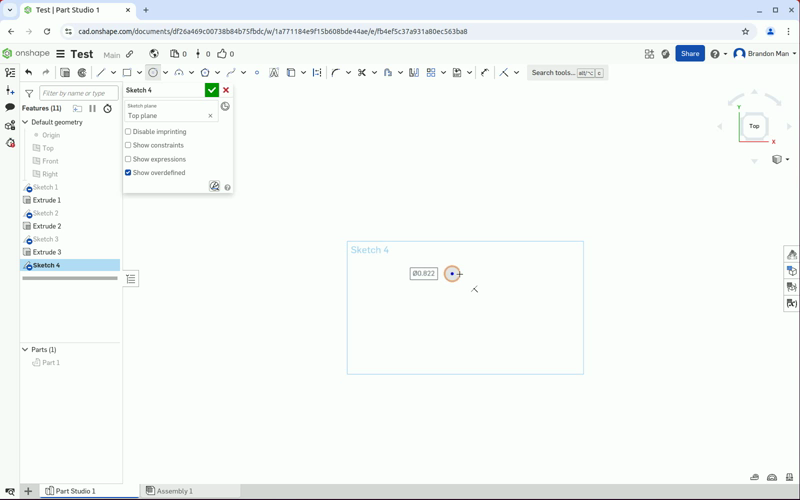
scroll(-6)
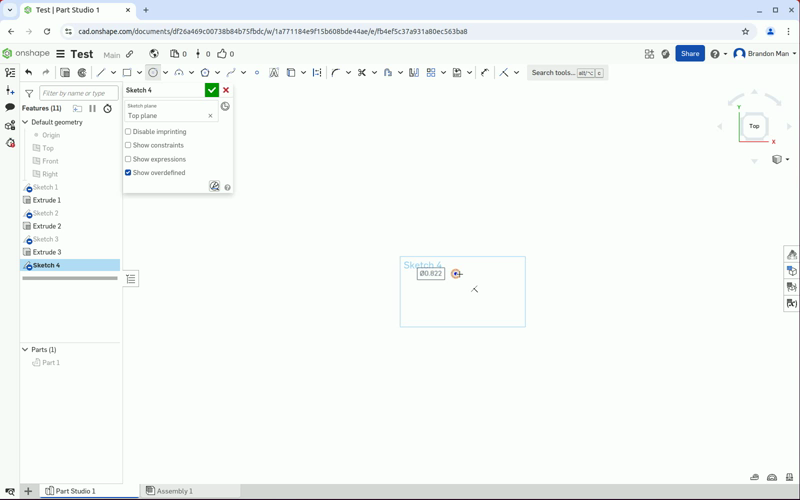
scroll(-6)
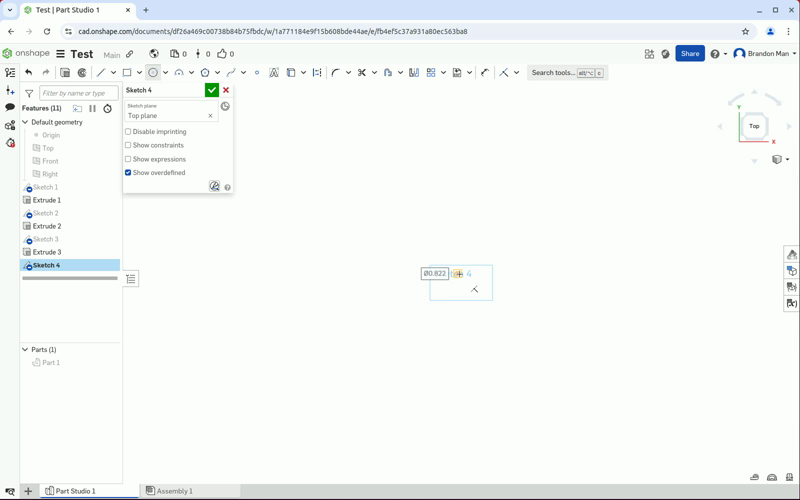
key(esc)
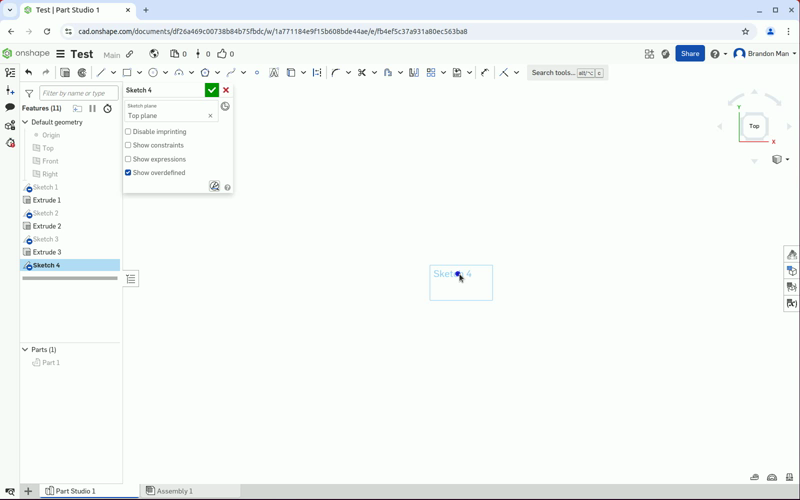
mouse_move(456, 273)
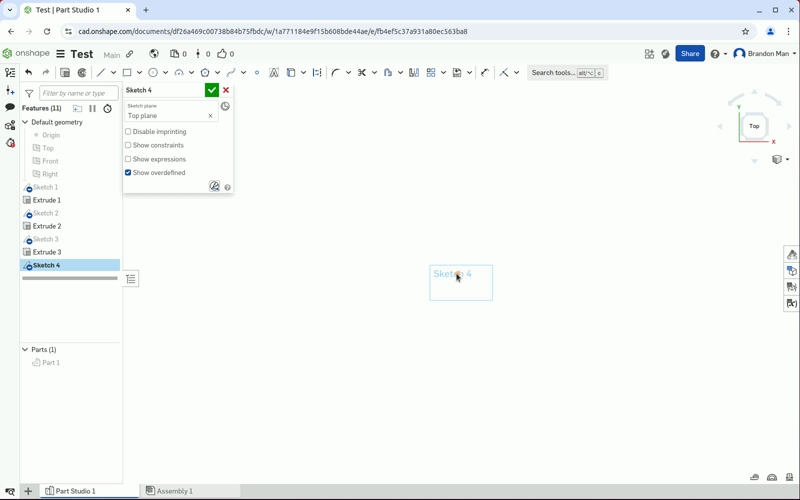
scroll(6)
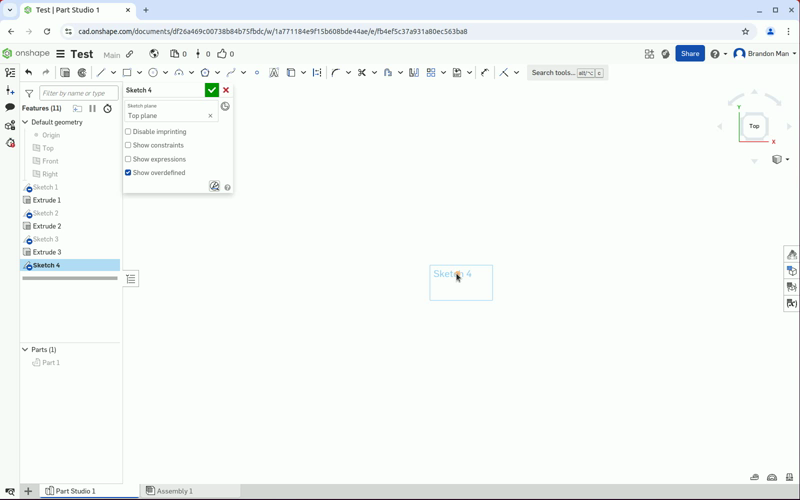
scroll(6)
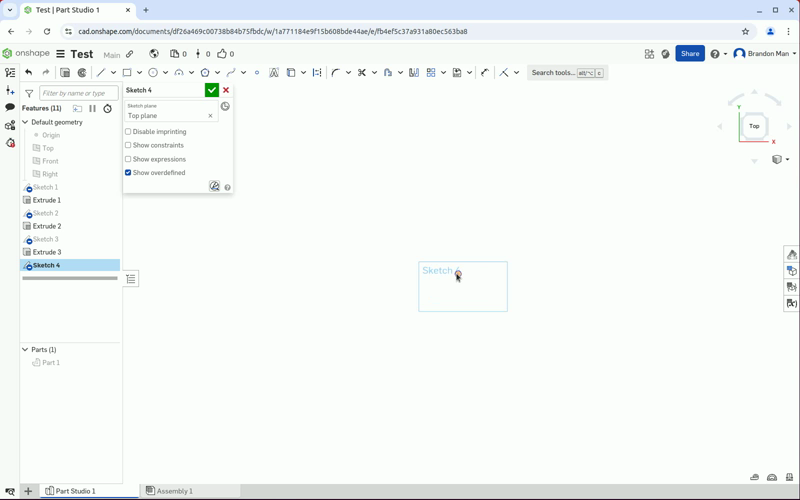
scroll(6)
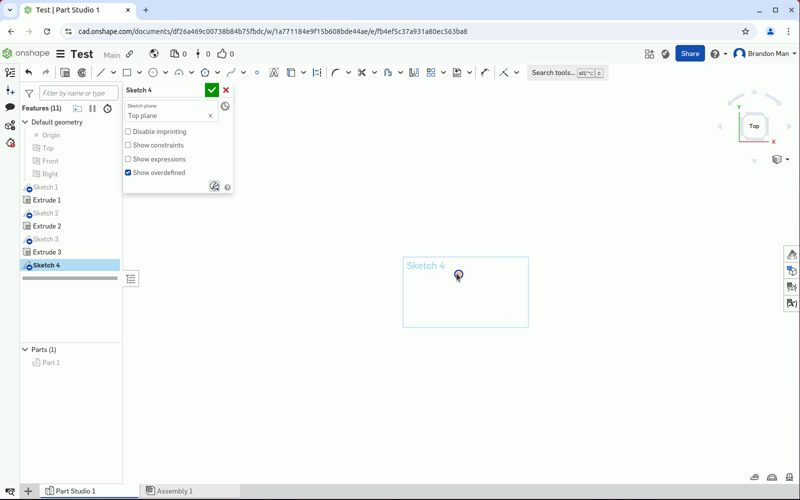
scroll(6)
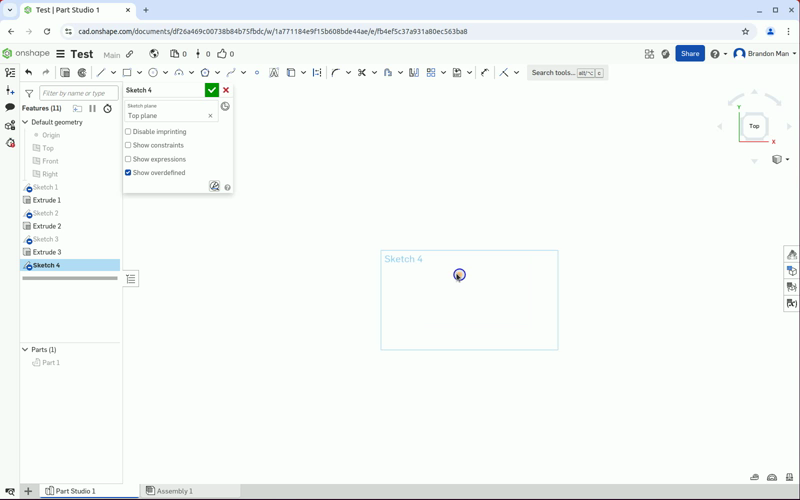
scroll(6)
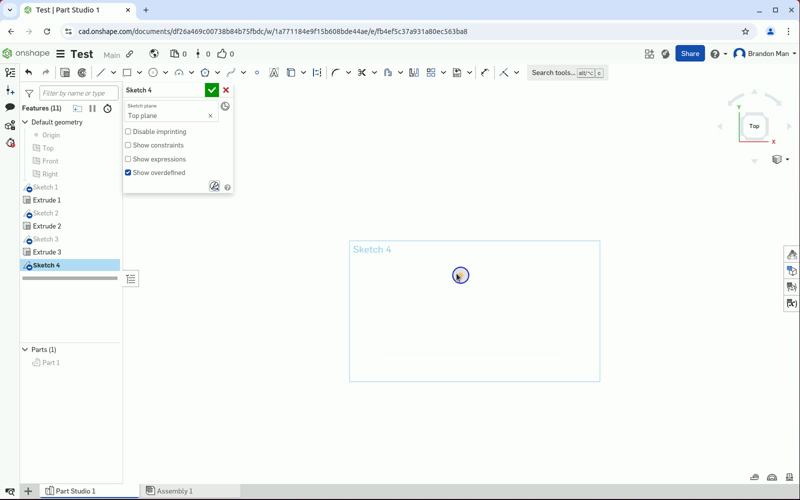
scroll(6)
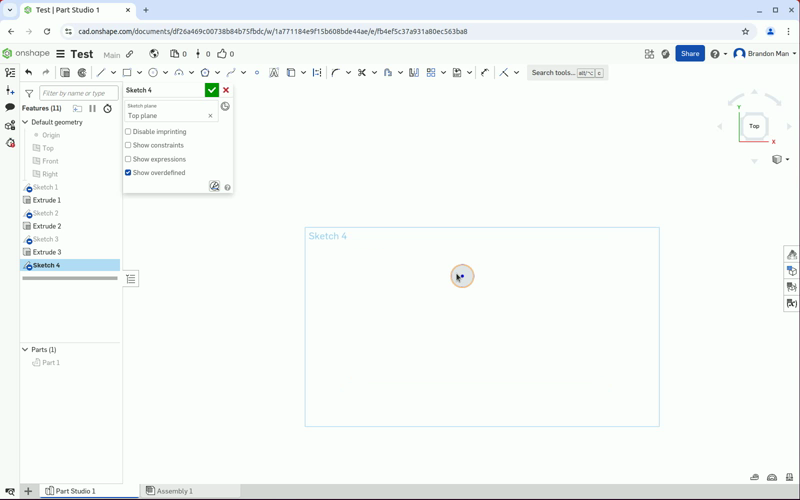
scroll(6)
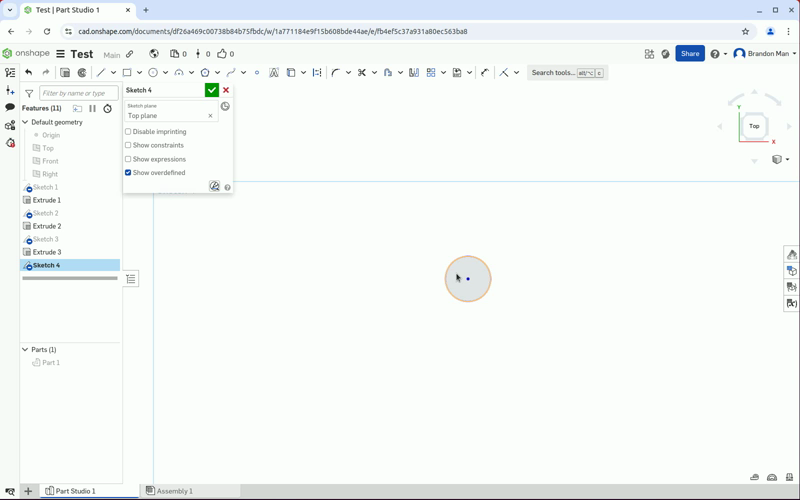
click(456, 273)
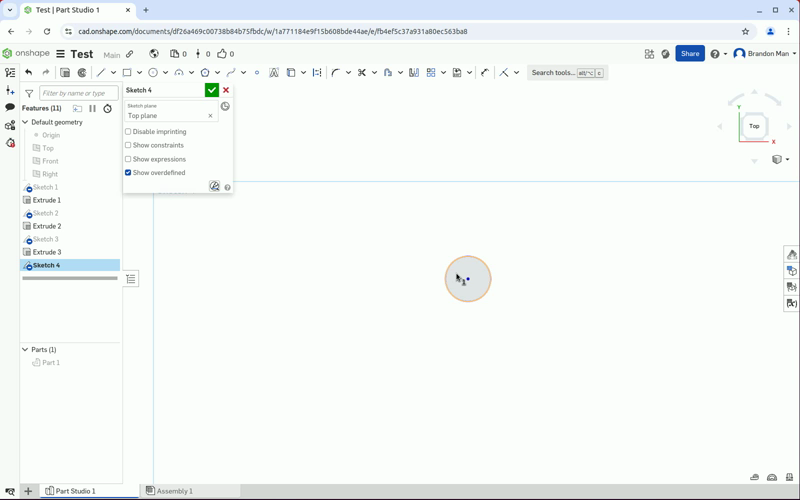
scroll(-6)
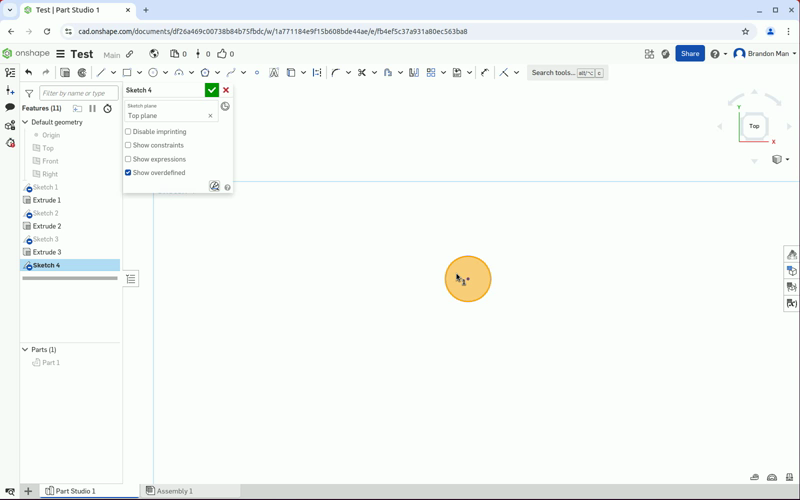
scroll(-6)
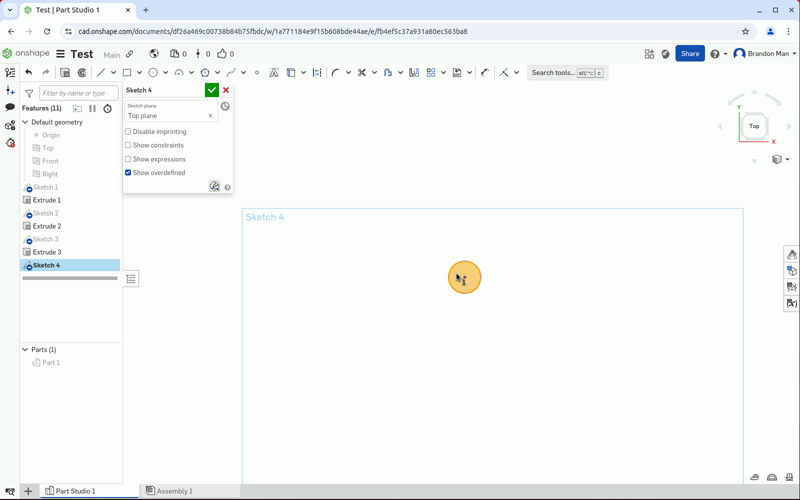
scroll(-6)
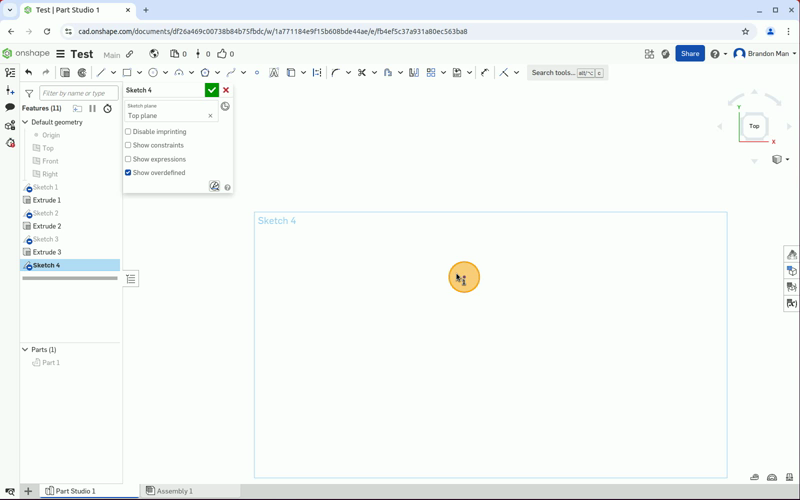
scroll(-6)
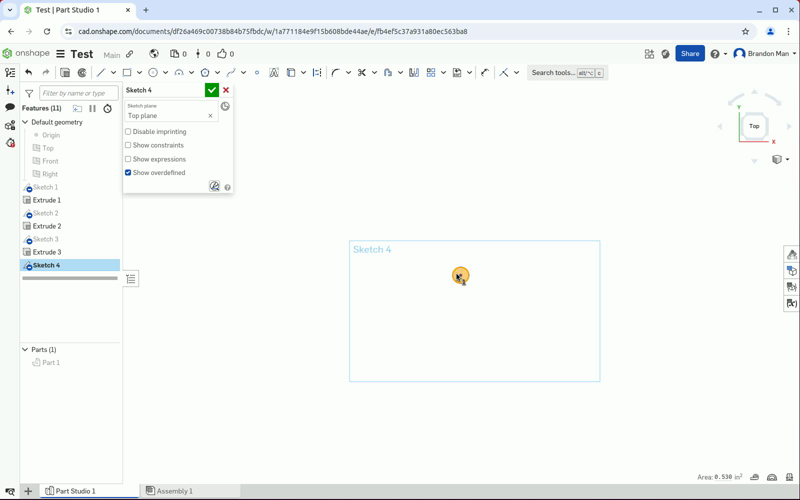
scroll(-6)
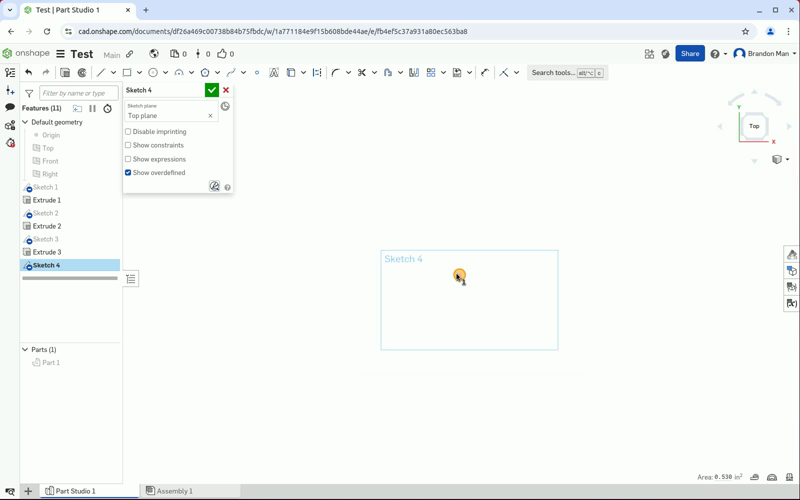
scroll(-6)
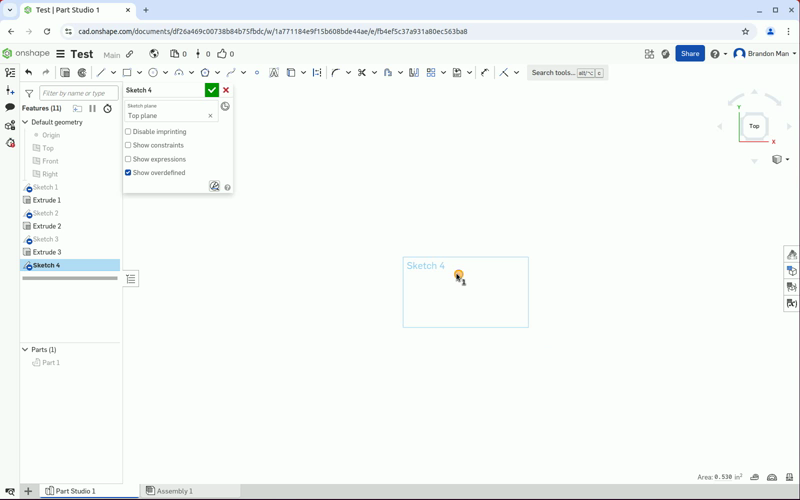
scroll(-6)
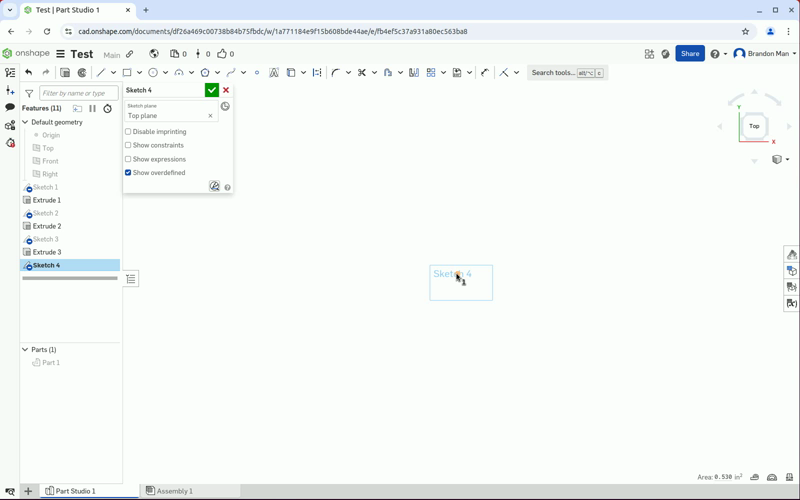
mouse_move(73, 352)
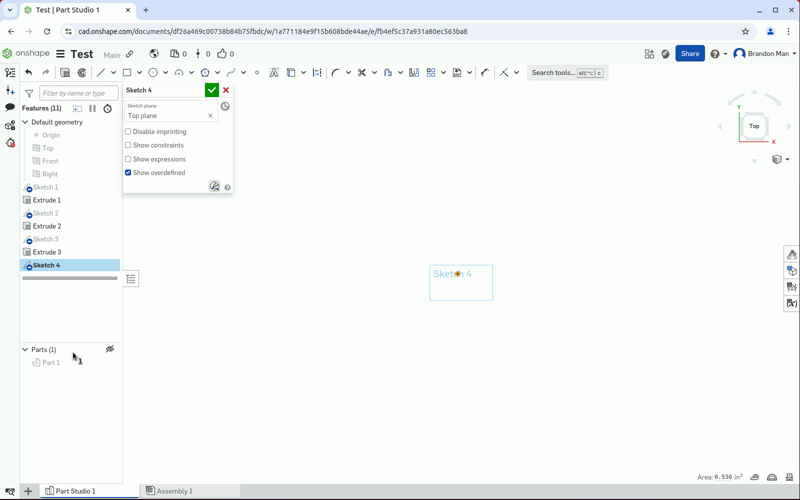
key(shift+y)
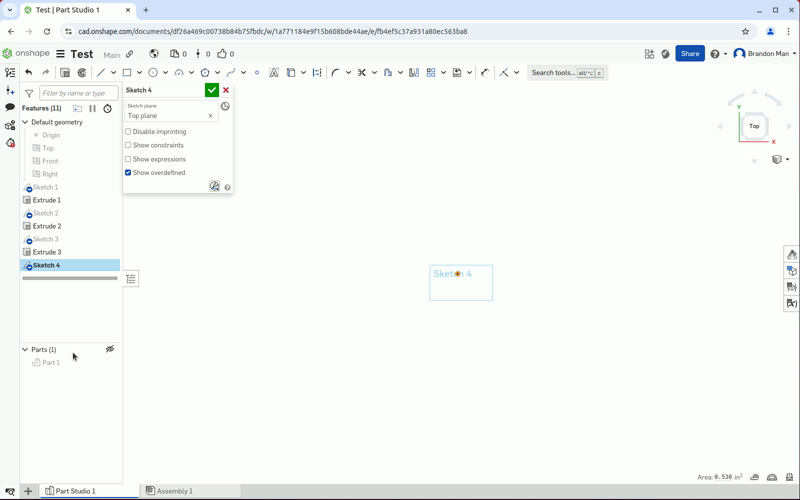
key(shift+e)
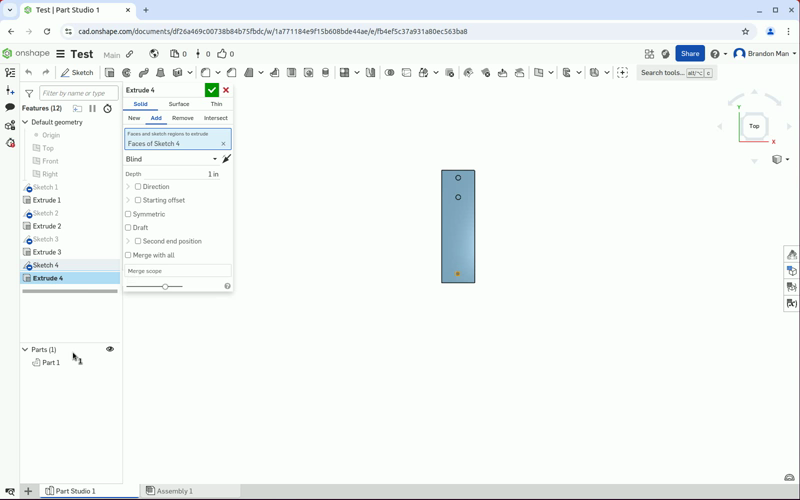
mouse_move(143, 106)
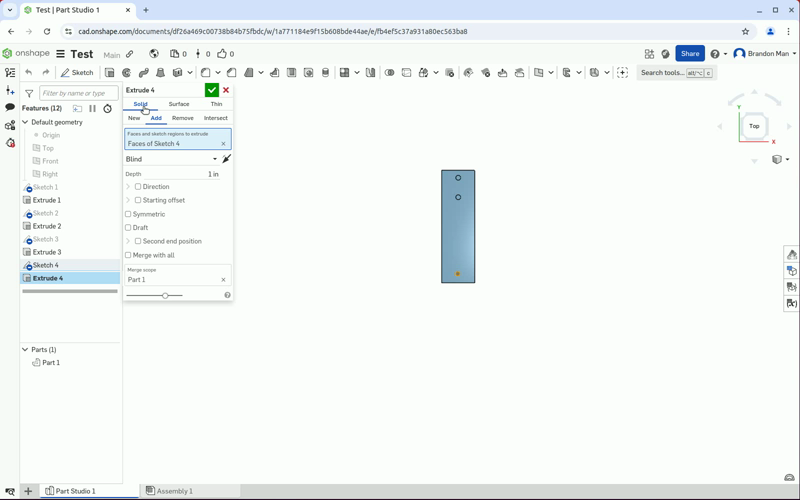
click(143, 106)
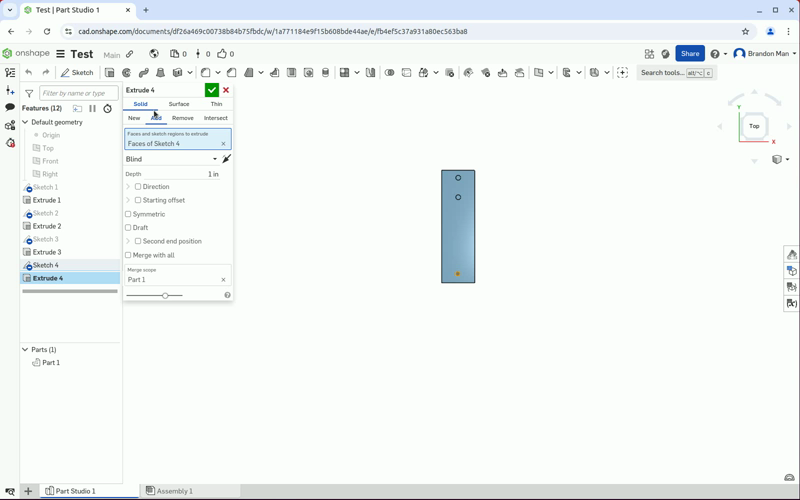
mouse_move(186, 120)
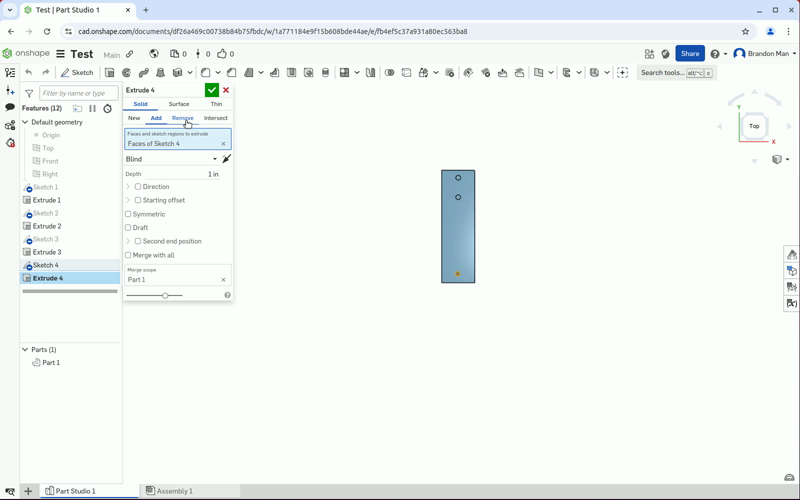
click(186, 120)
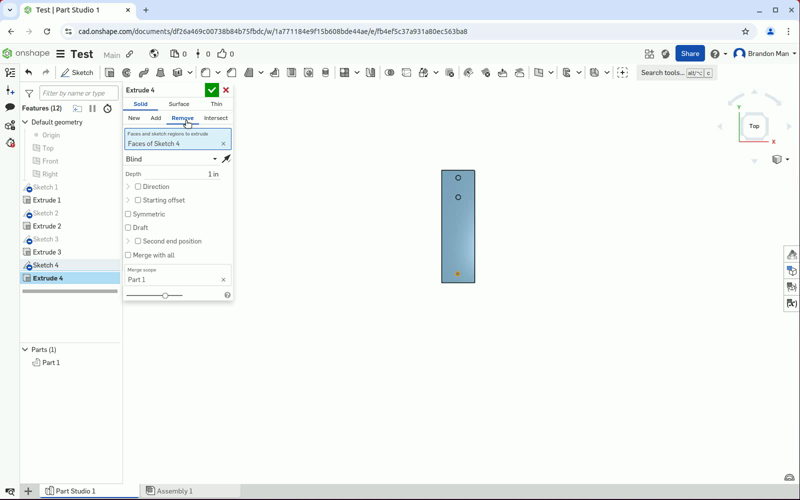
key(tab, 4)
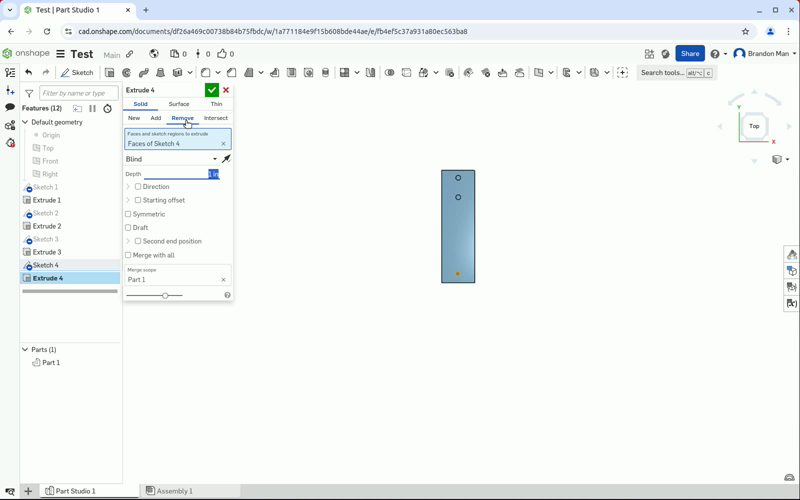
text(0.241)
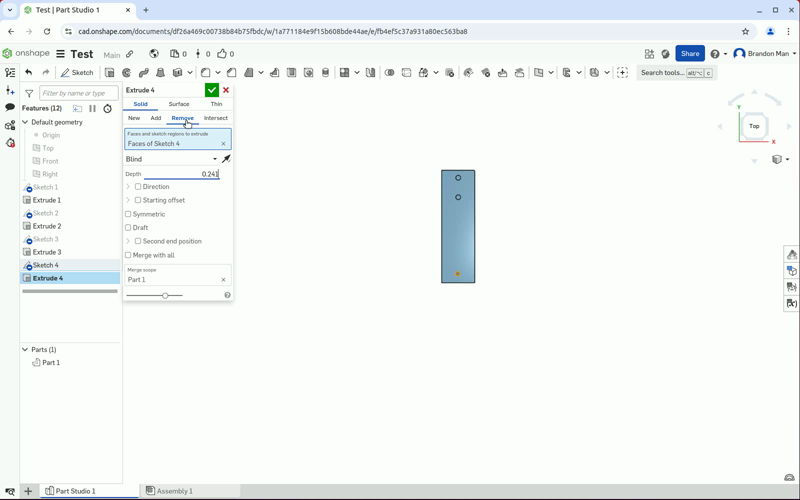
key(tab, 6)
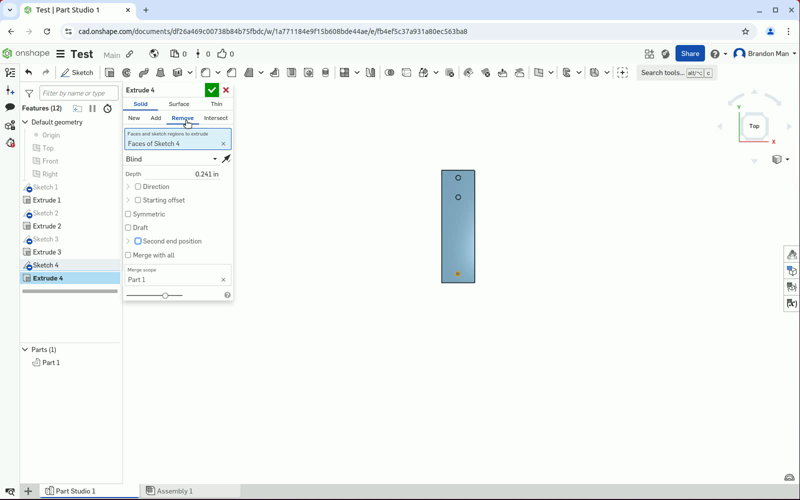
key(space)
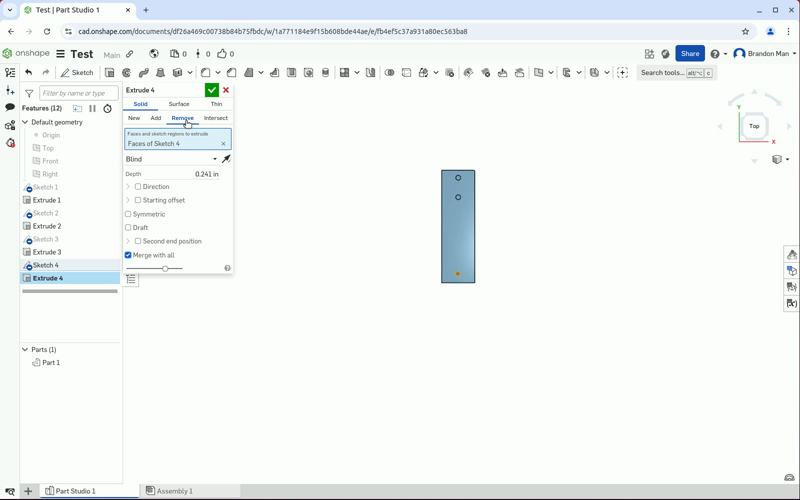
key(enter)
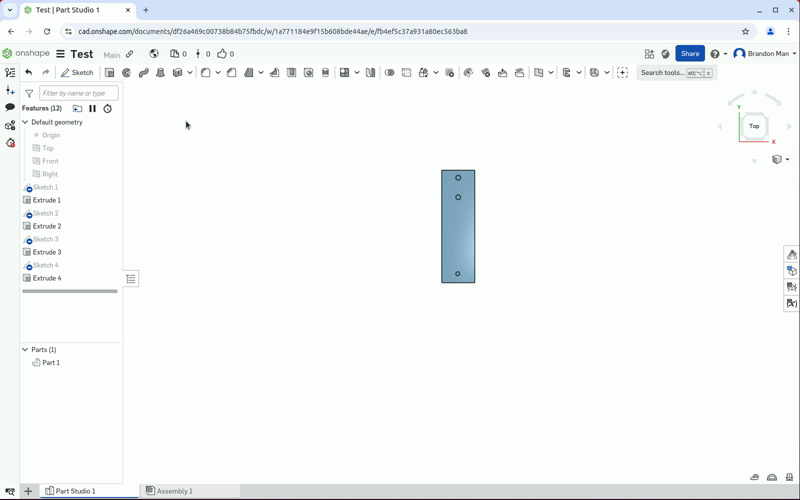
key(shift+h)
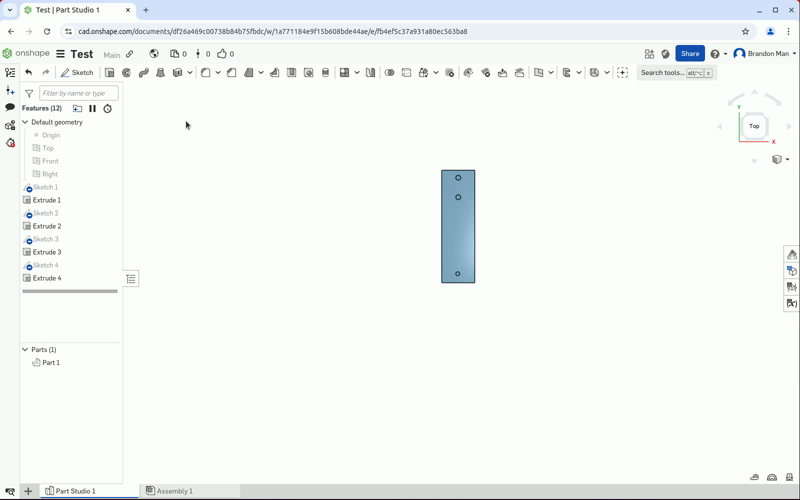
key(shift+h)
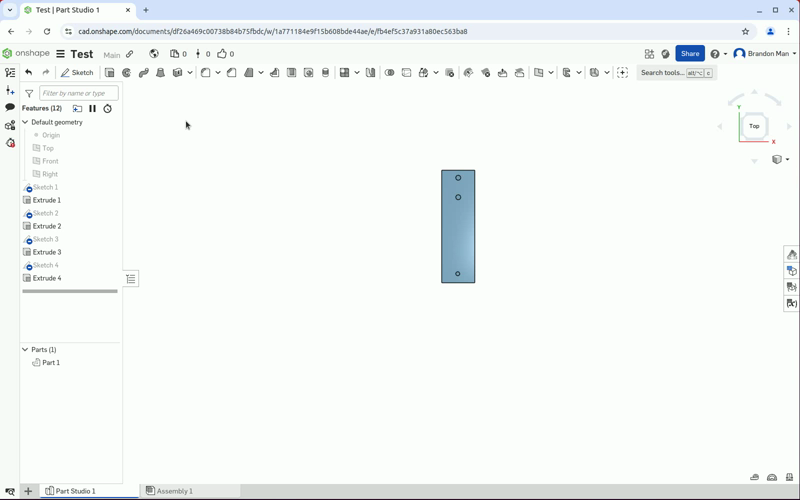
mouse_move(73, 189)
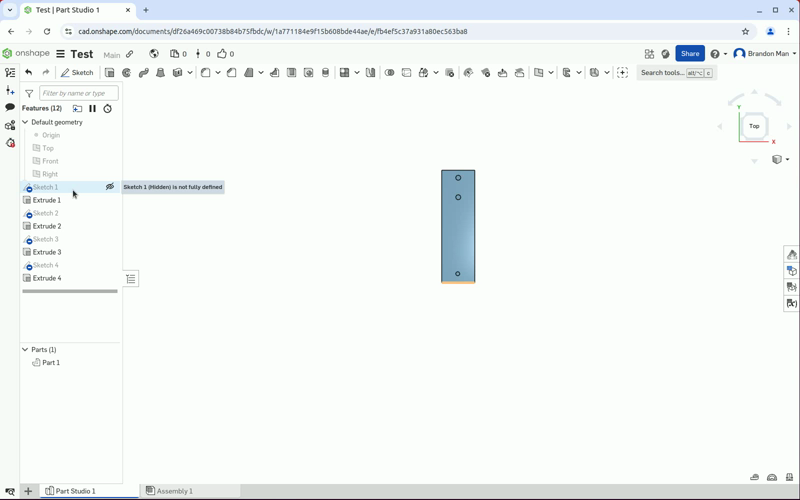
click(73, 189)
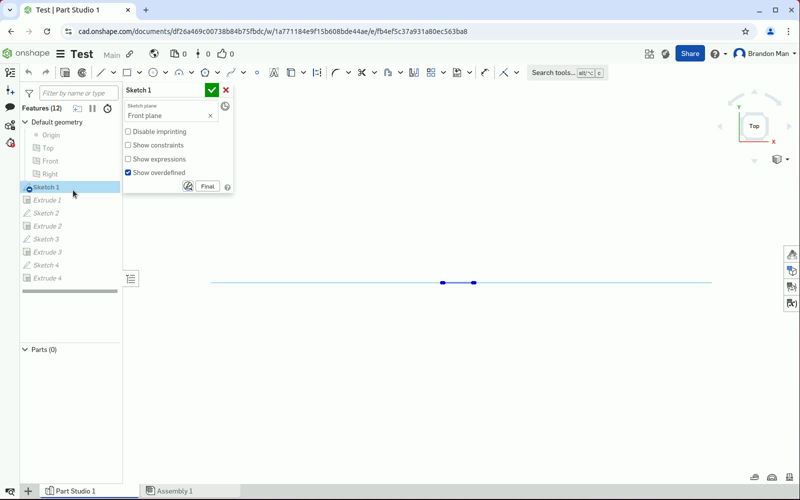
mouse_move(229, 92)
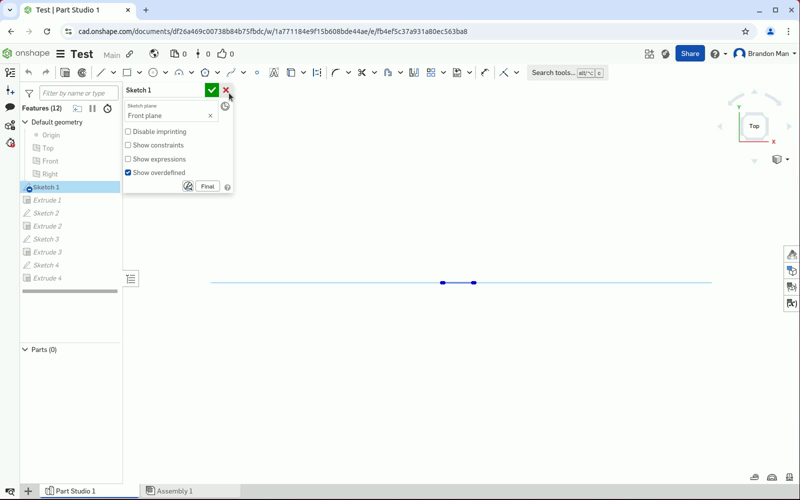
click(229, 92)
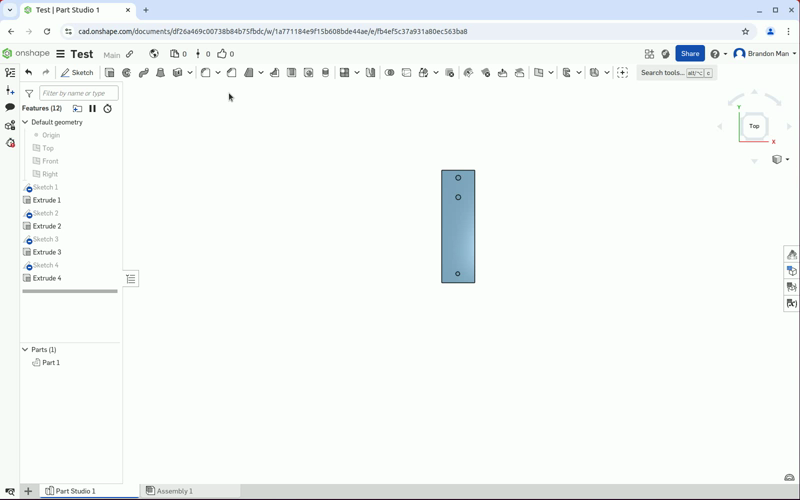
mouse_move(73, 352)
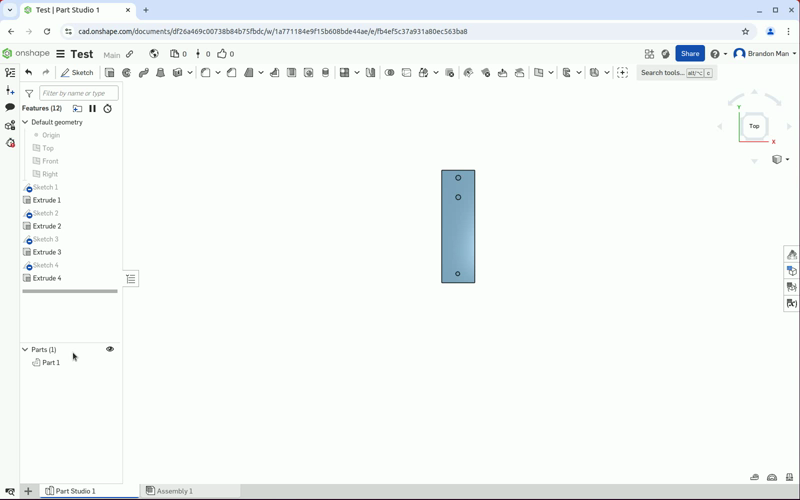
key(y)
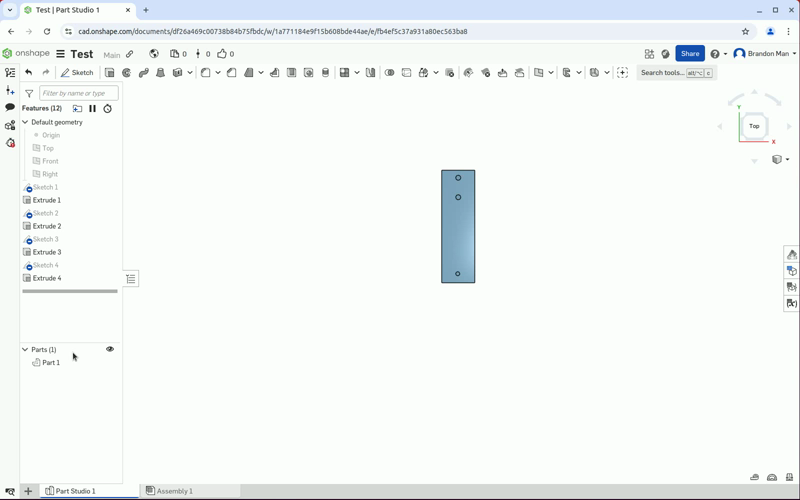
key(shift+p)
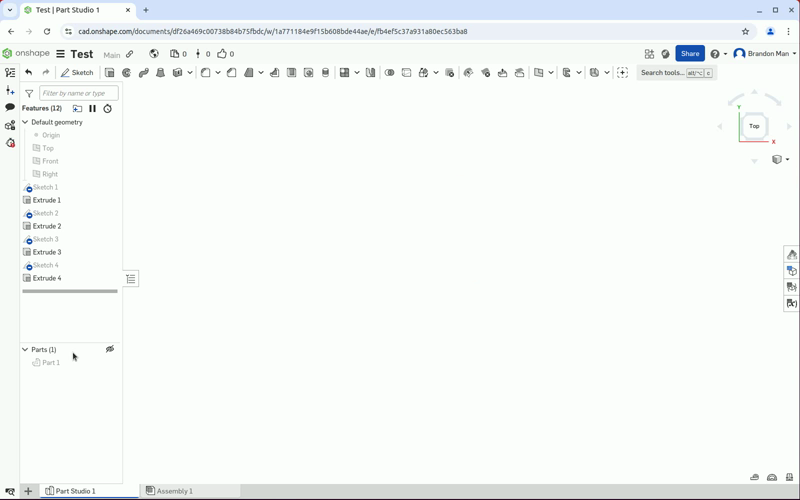
key(space)
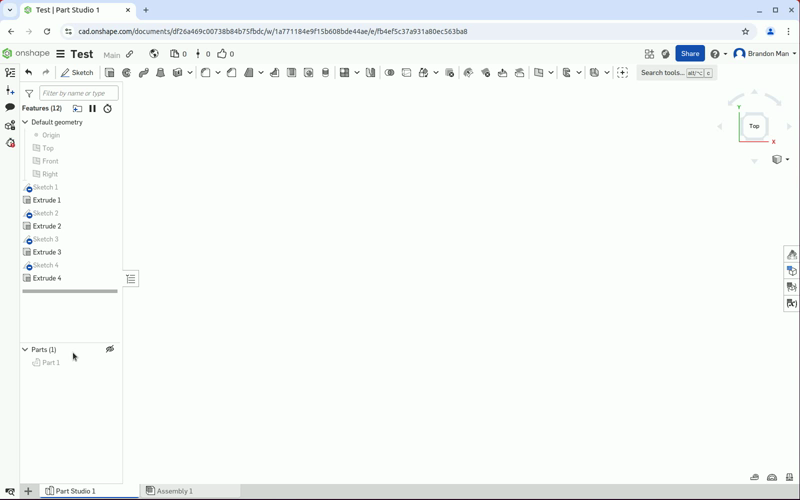
key_down(shift)
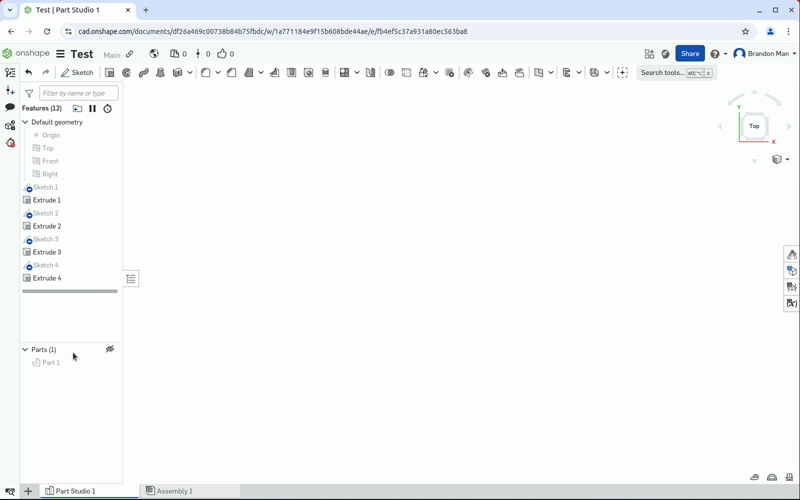
key(up)
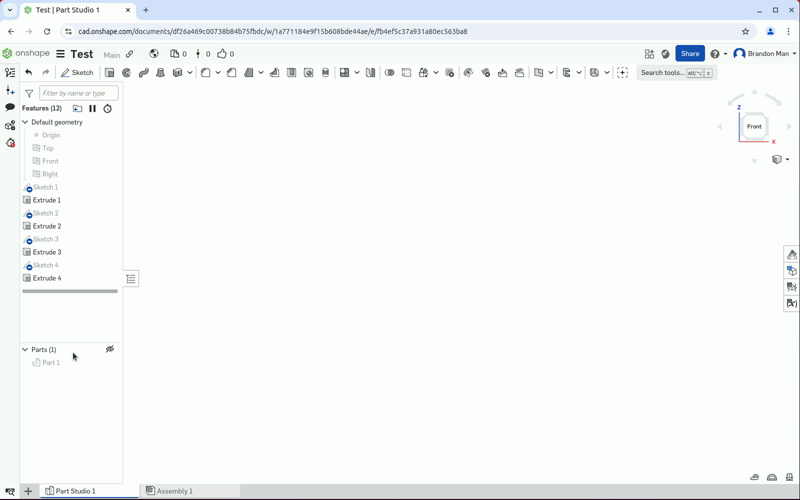
key_up(shift)
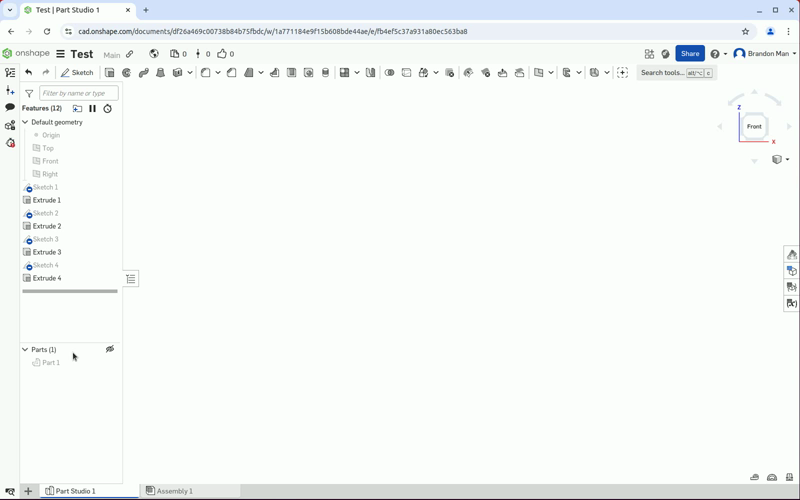
key(space)
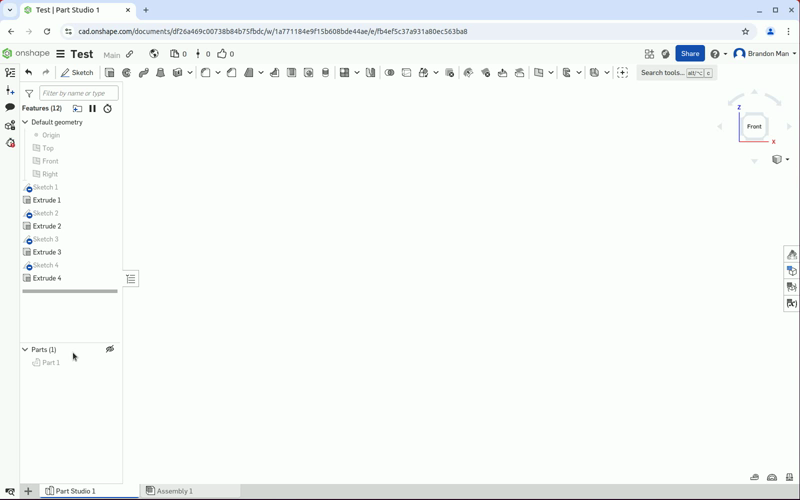
key_down(shift)
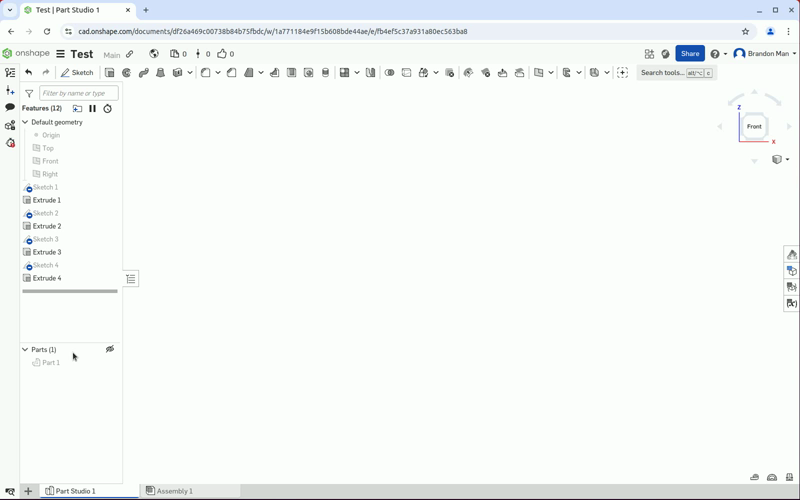
key(left)
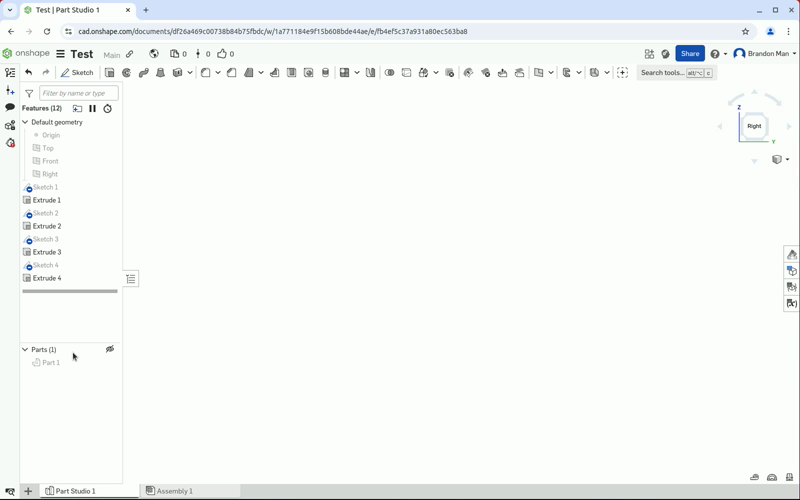
key_up(shift)
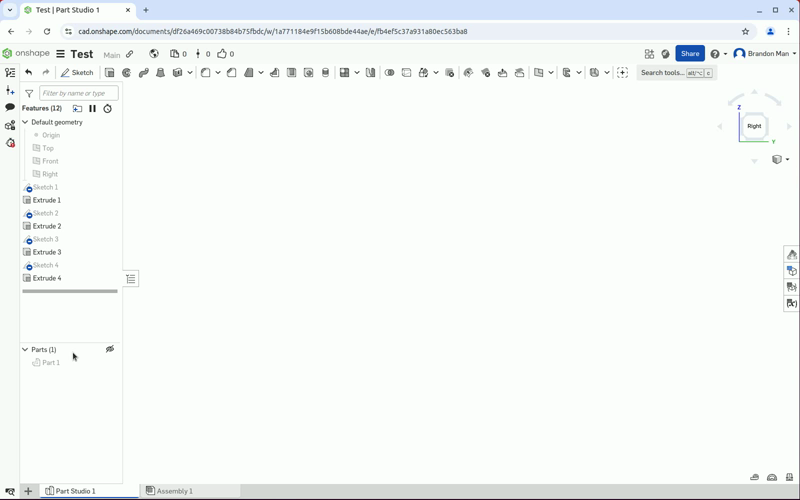
mouse_move(73, 352)
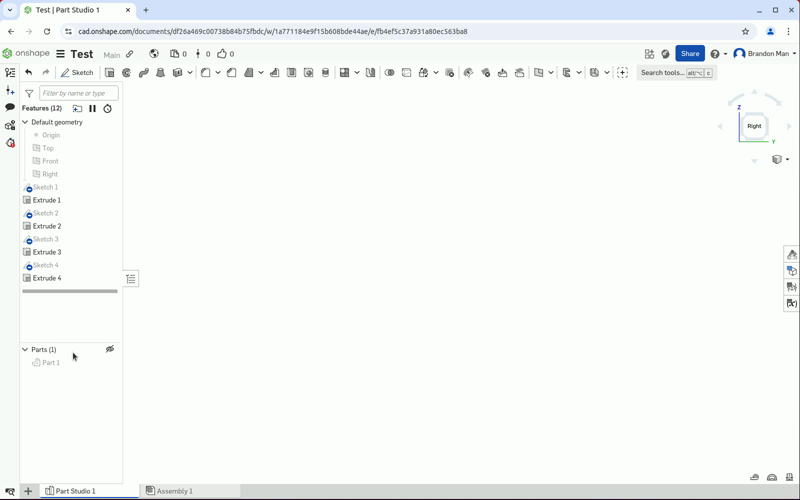
key(shift+y)
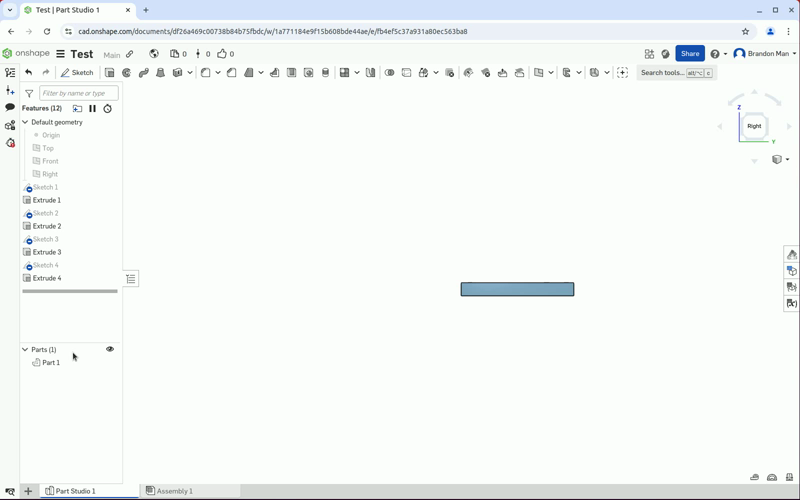
mouse_move(541, 75)
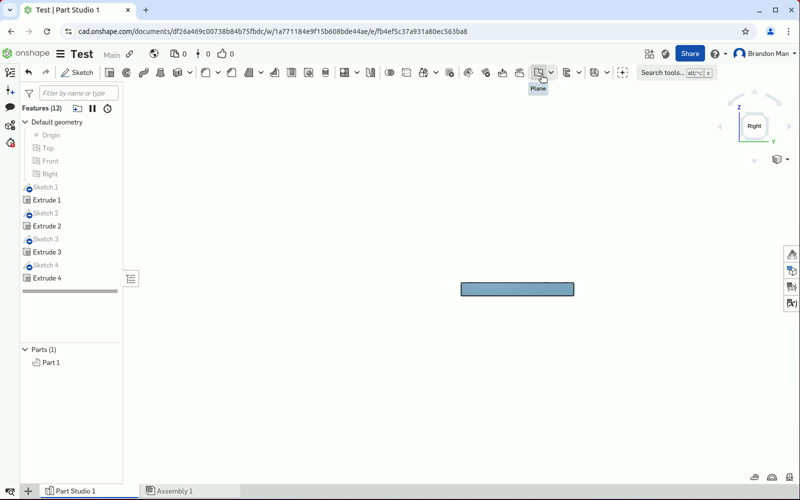
click(541, 75)
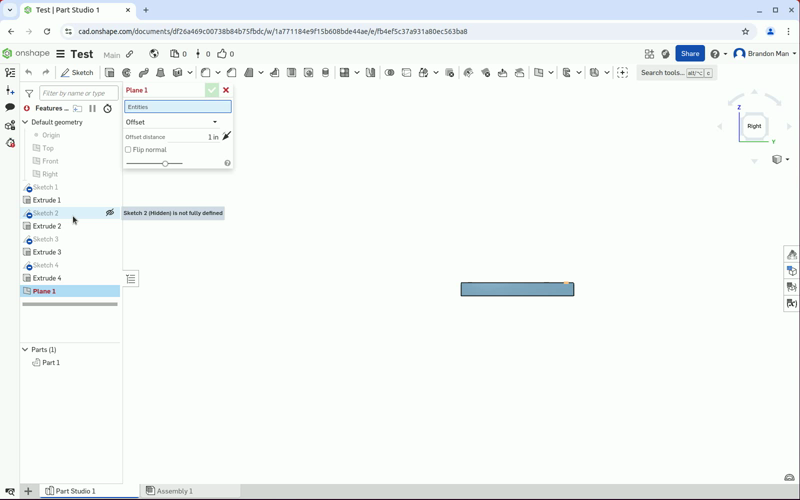
scroll(3)
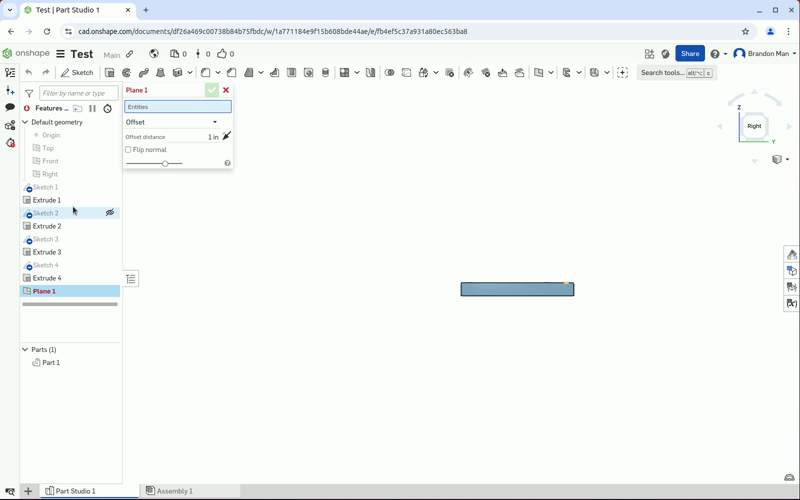
mouse_move(73, 176)
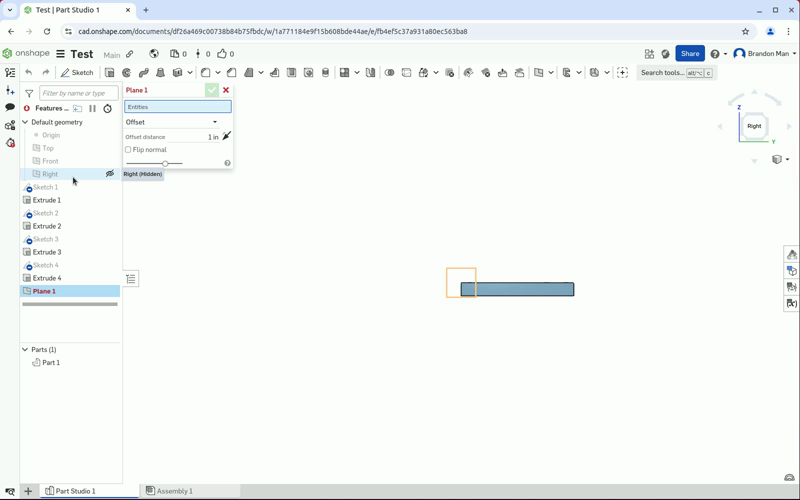
click(73, 176)
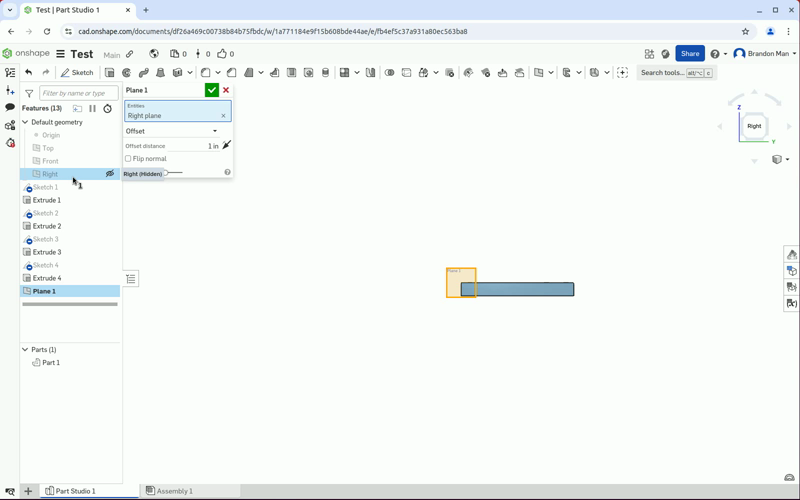
key(tab, 2)
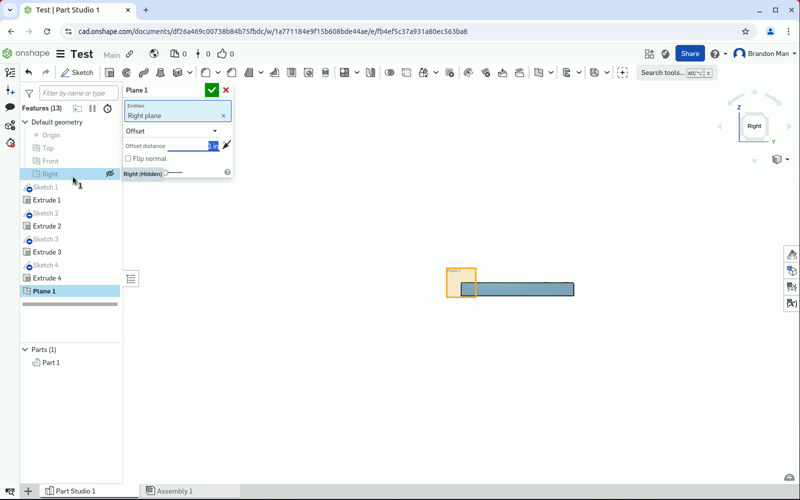
text(2.403)
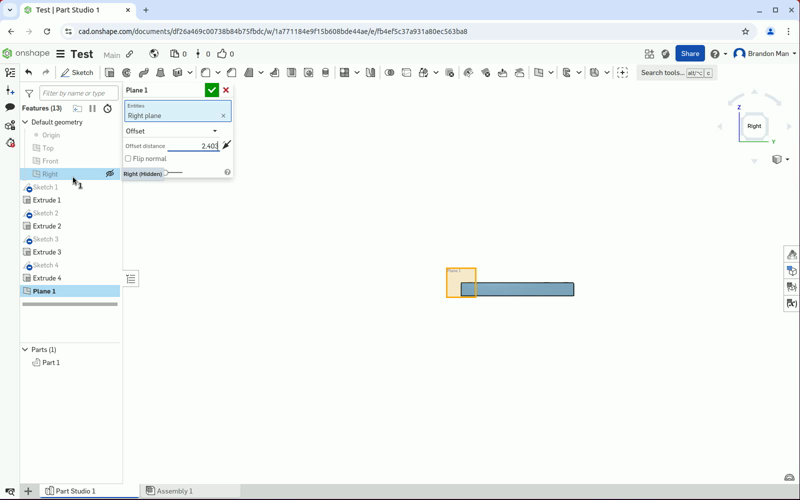
key(enter, 2)
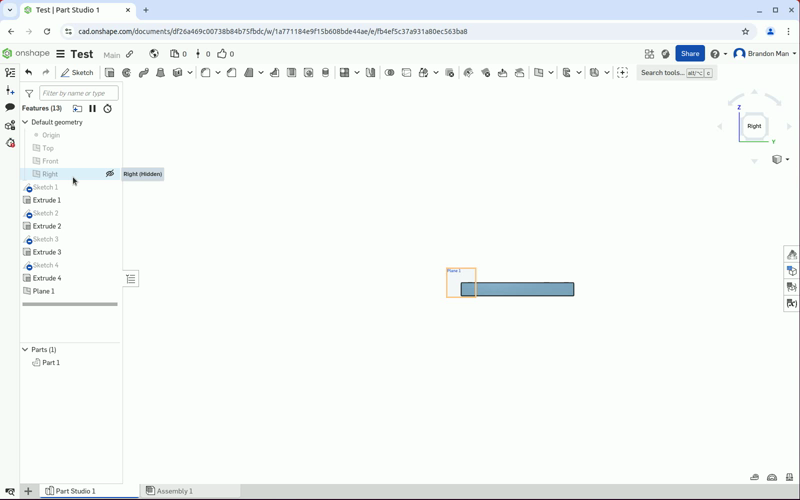
key(shift+s)
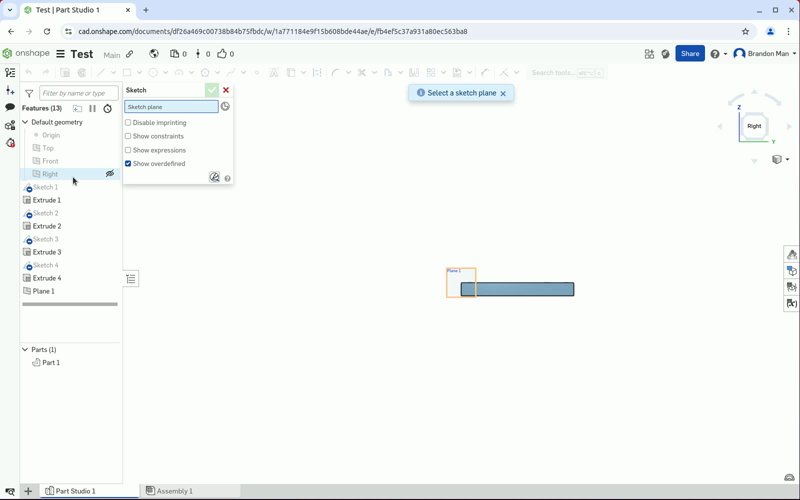
mouse_move(73, 293)
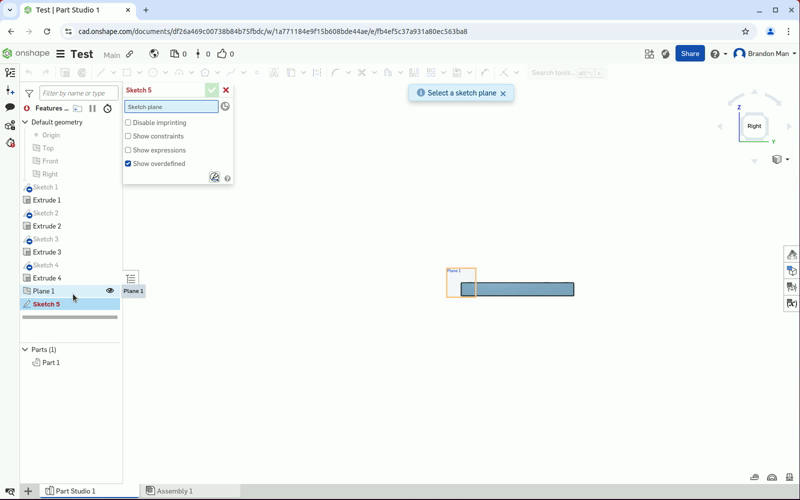
click(73, 293)
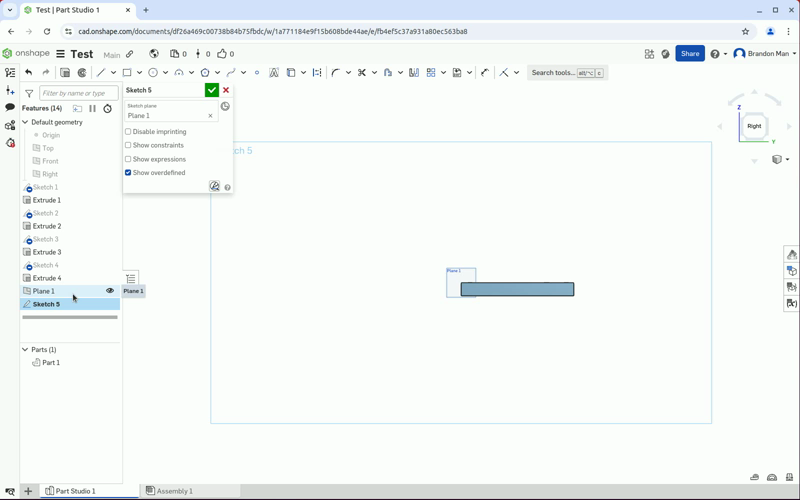
mouse_move(73, 352)
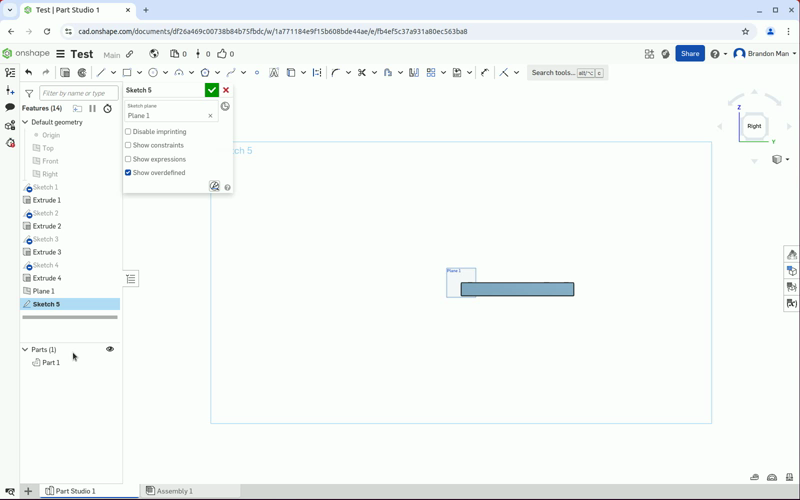
key(y)
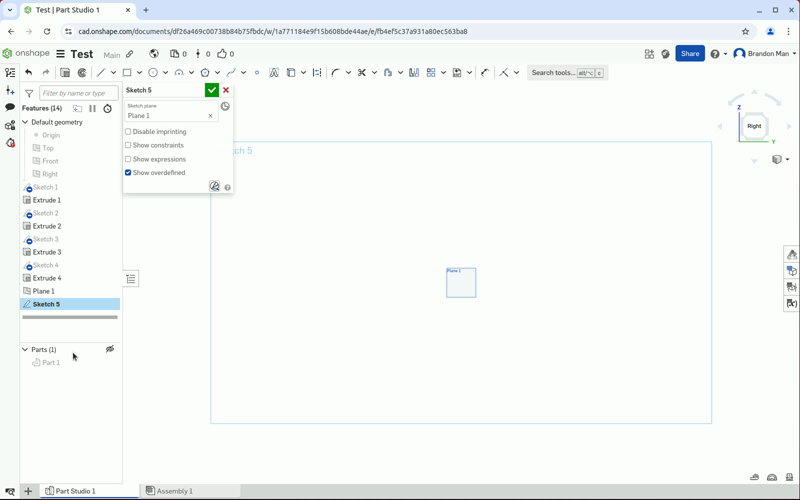
key(l)
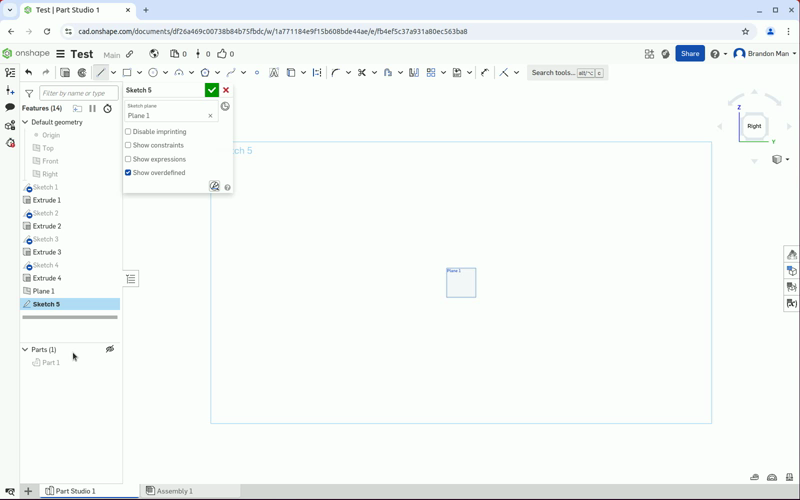
key_down(shift)
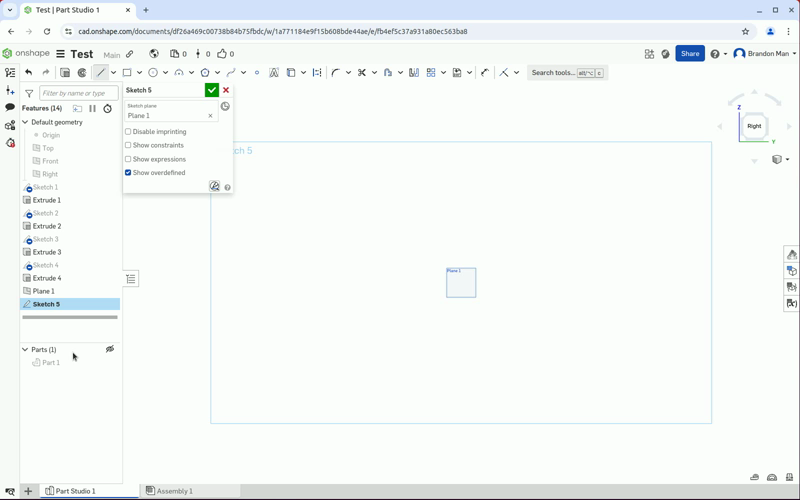
mouse_move(460, 295)
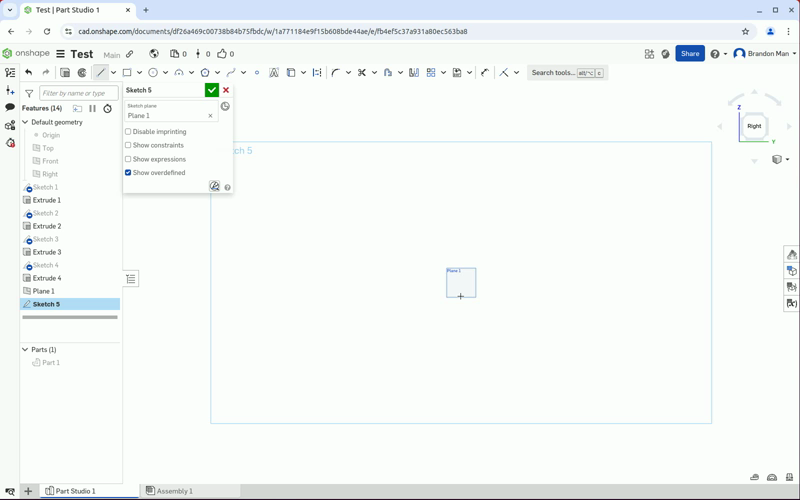
click(460, 295)
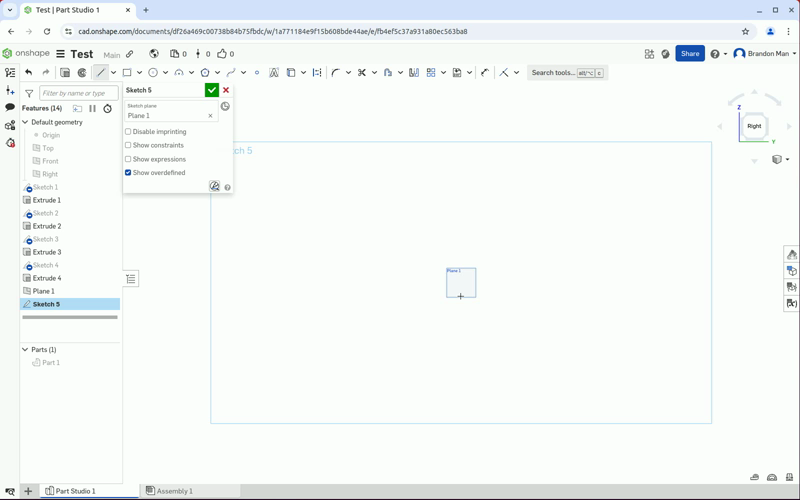
key_up(shift)
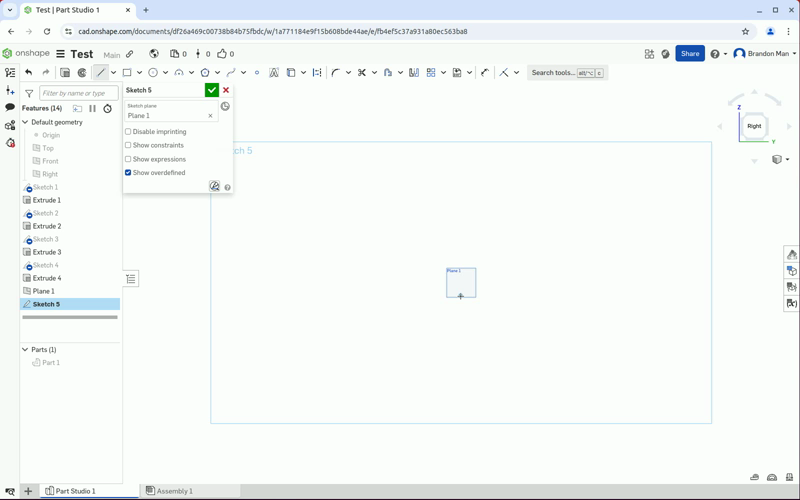
key_down(shift)
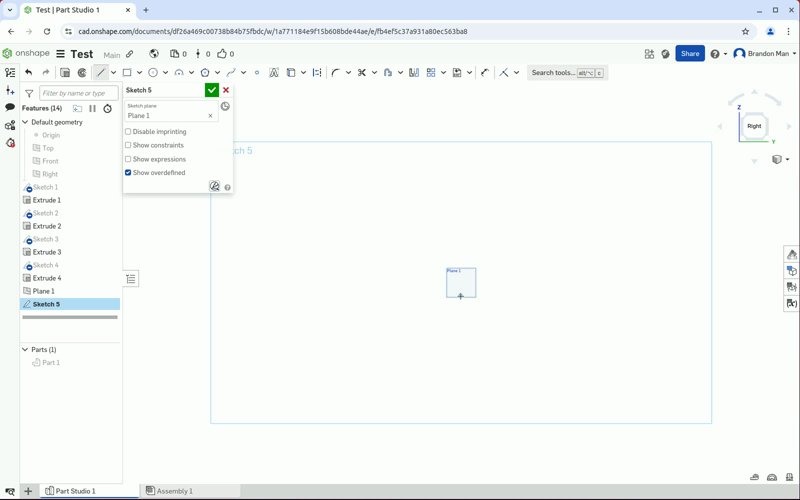
mouse_move(490, 295)
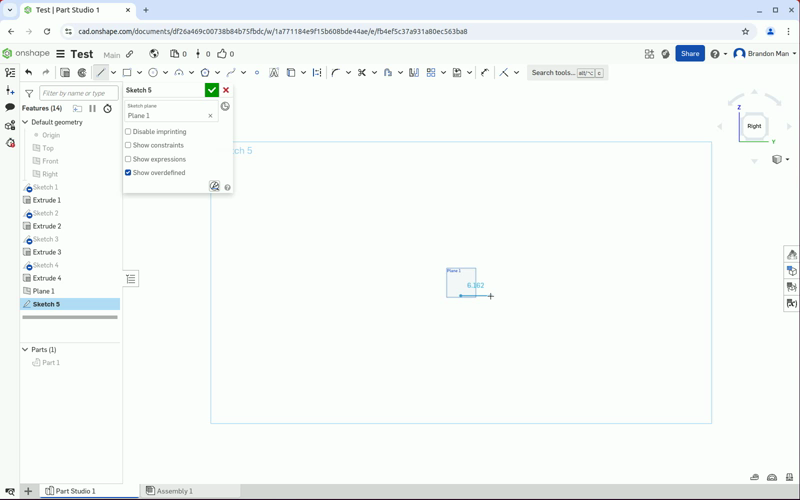
mouse_move(474, 295)
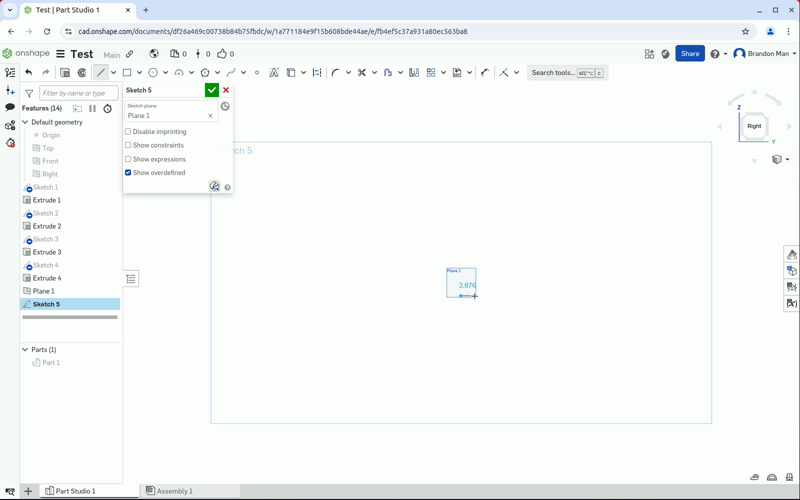
click(474, 295)
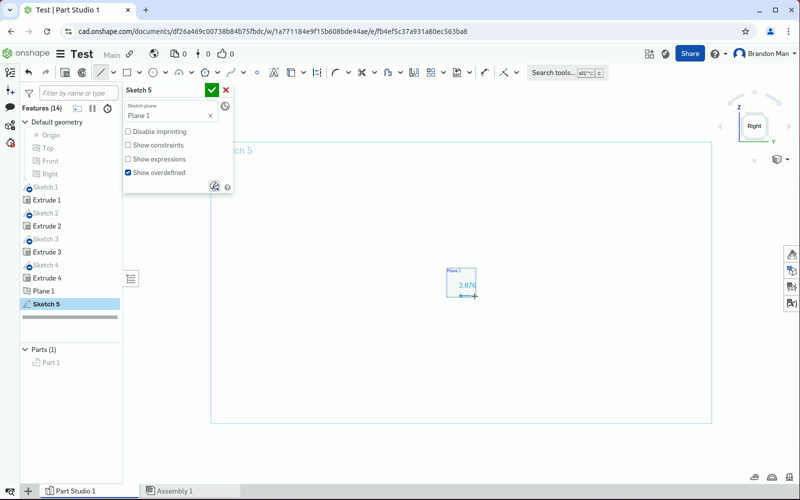
key_up(shift)
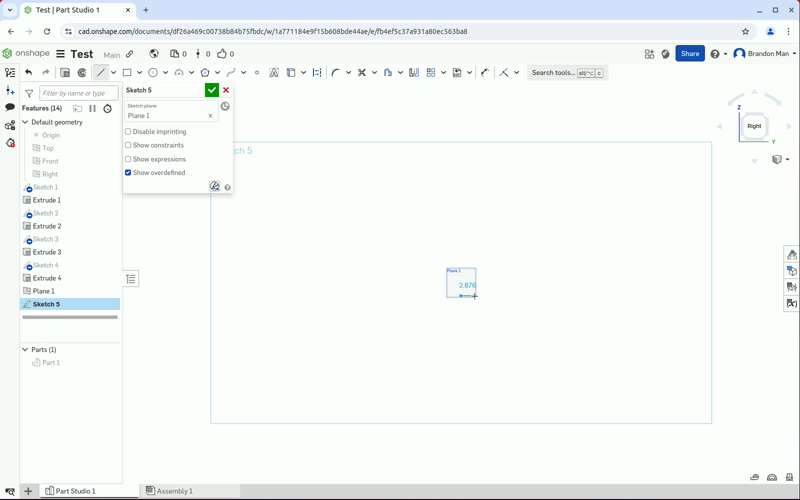
key_down(shift)
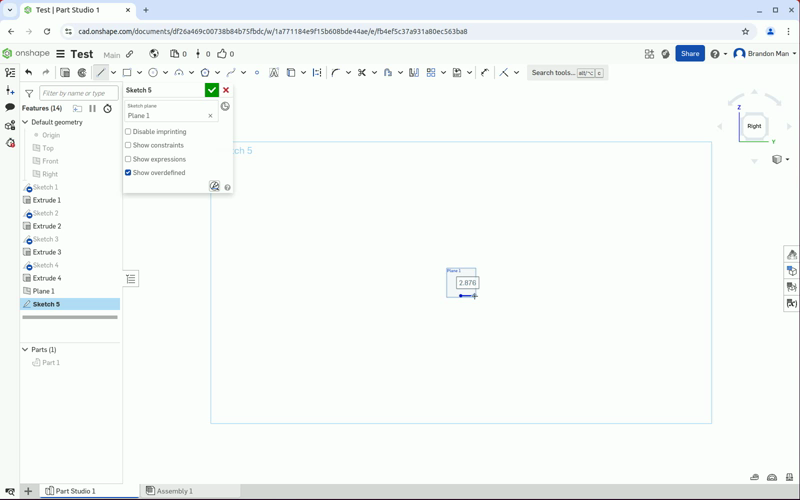
mouse_move(504, 295)
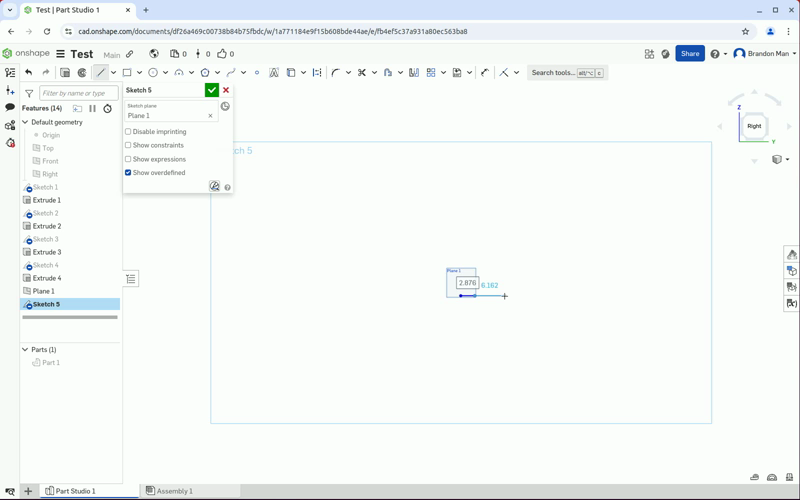
mouse_move(474, 283)
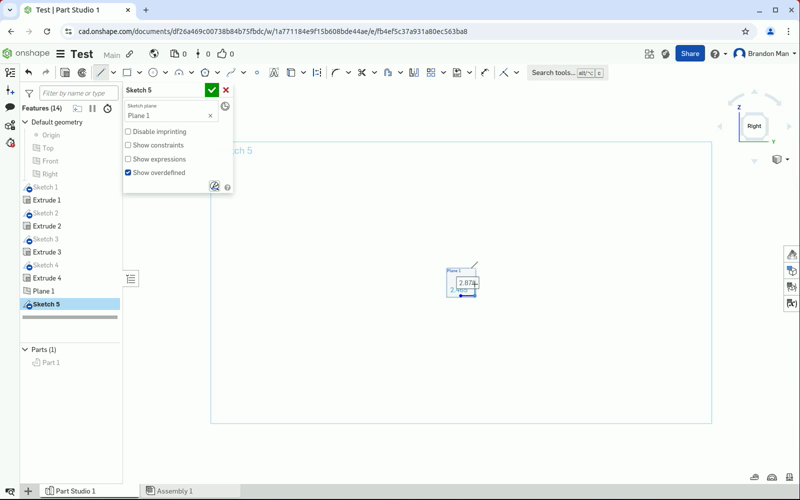
click(474, 283)
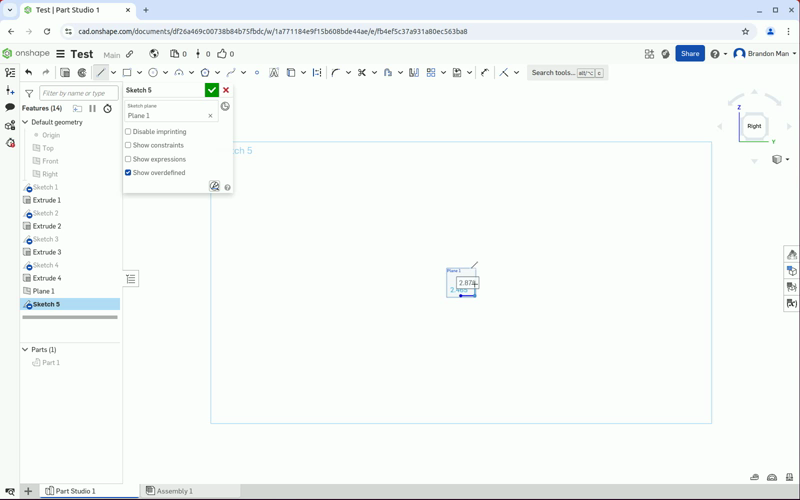
key_up(shift)
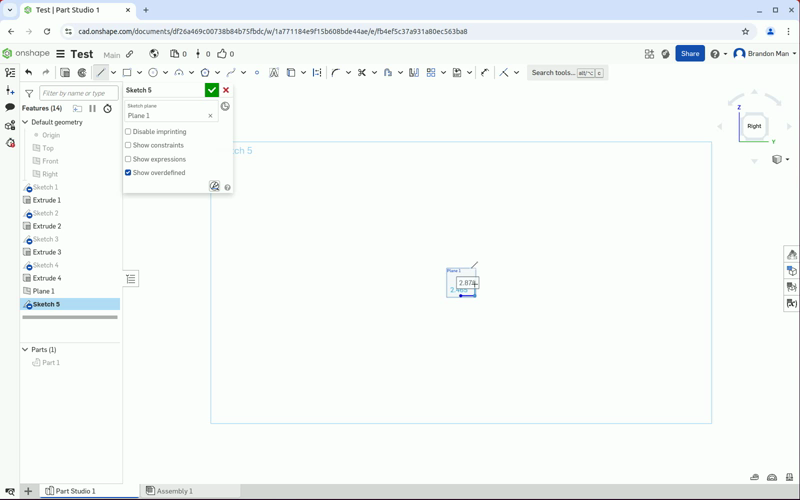
key_down(shift)
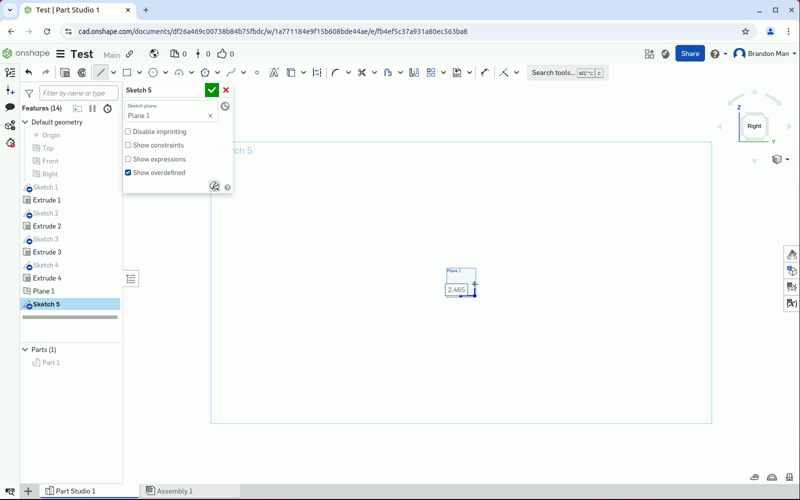
mouse_move(504, 283)
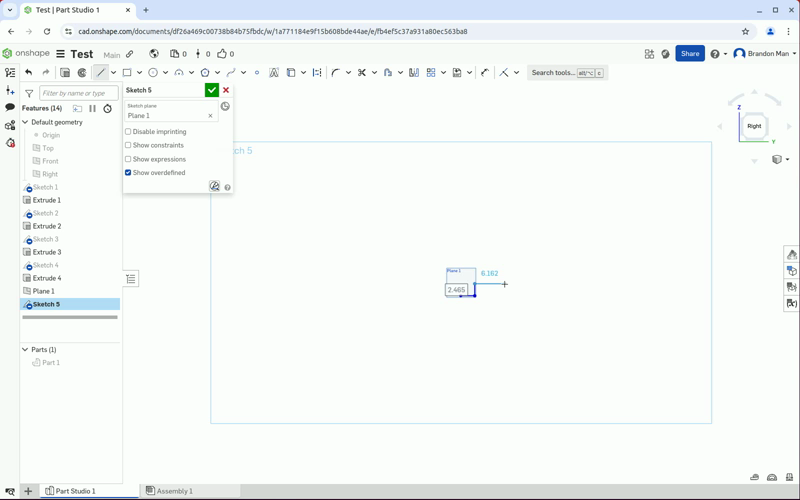
mouse_move(460, 283)
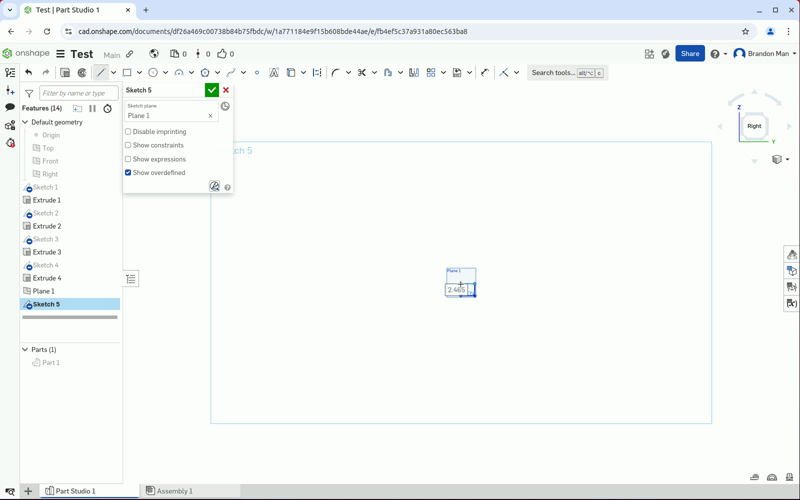
click(460, 283)
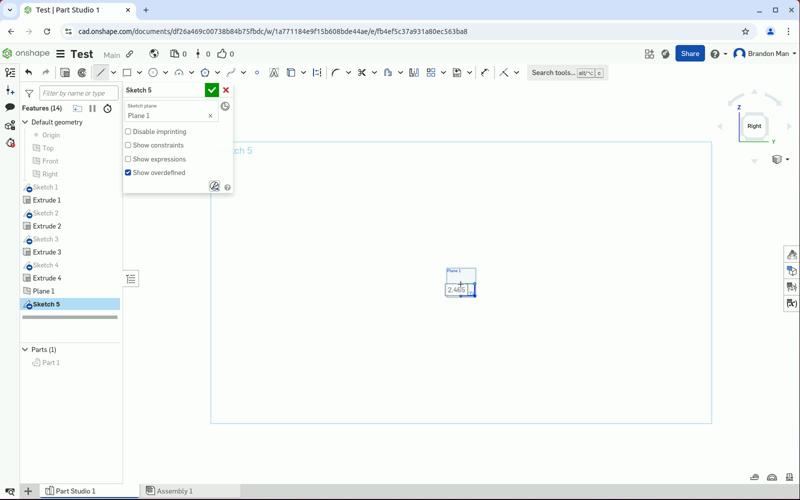
key_up(shift)
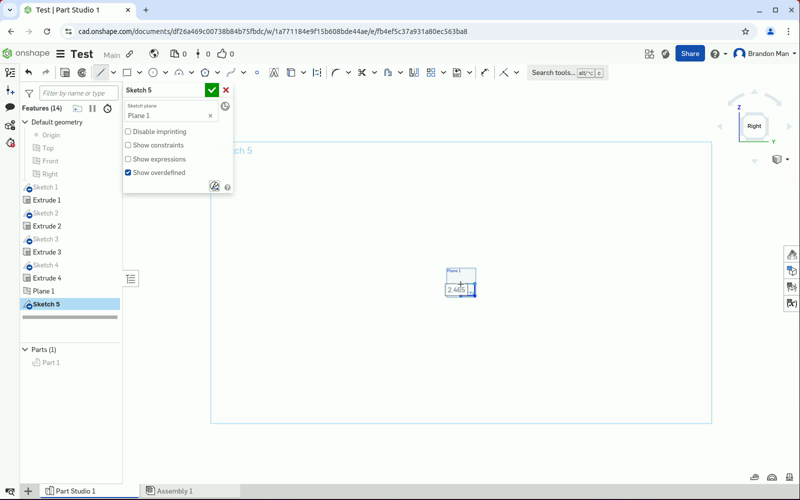
mouse_move(490, 283)
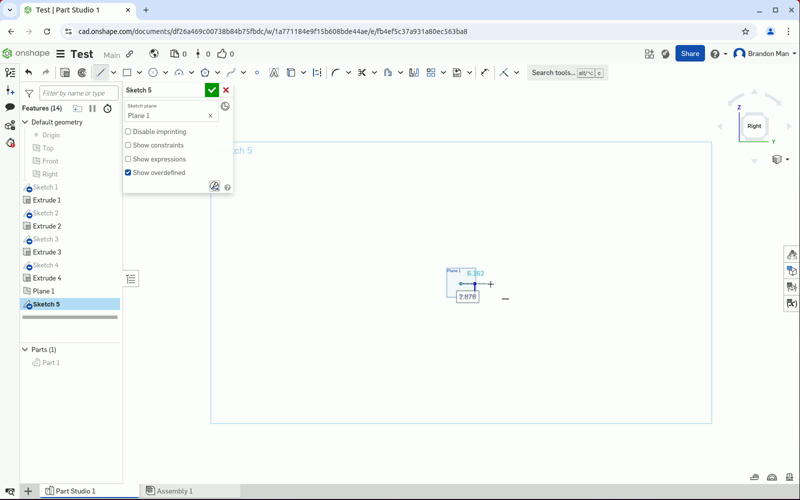
key_down(shift)
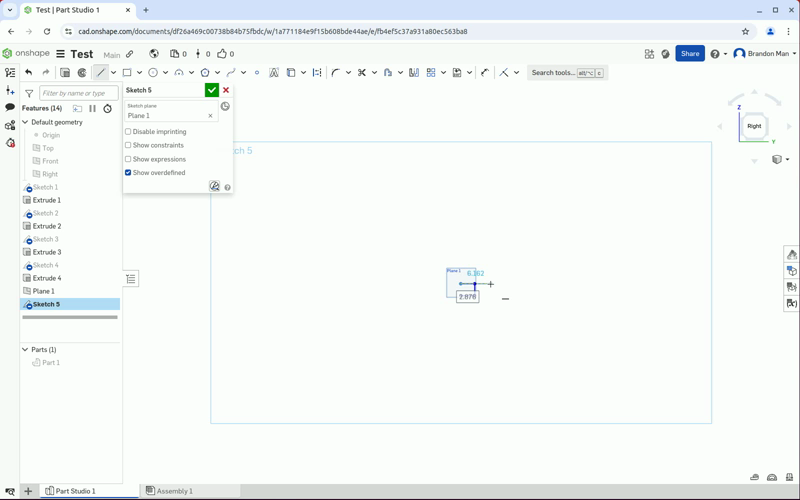
mouse_move(460, 295)
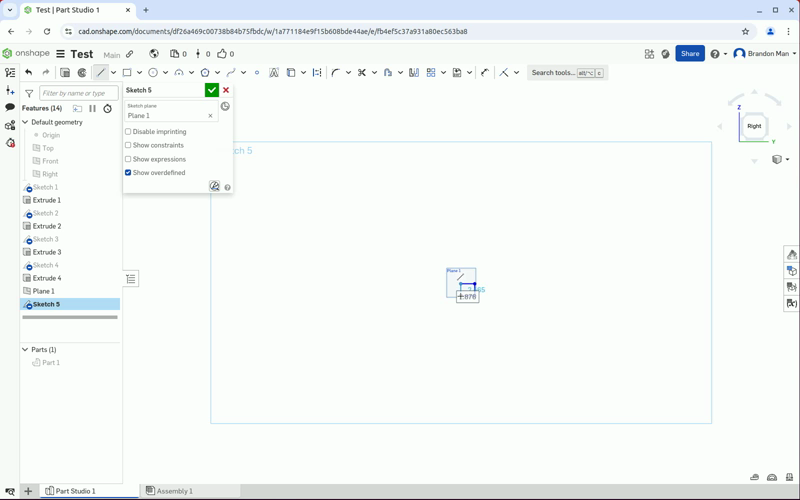
key_up(shift)
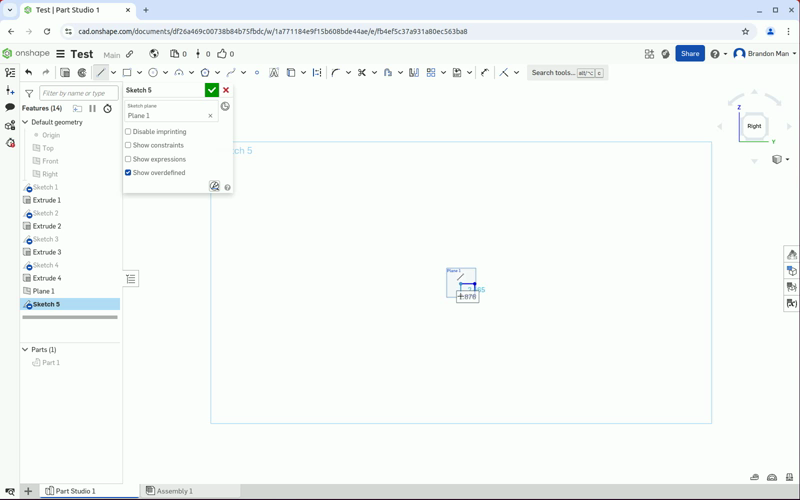
click(460, 295)
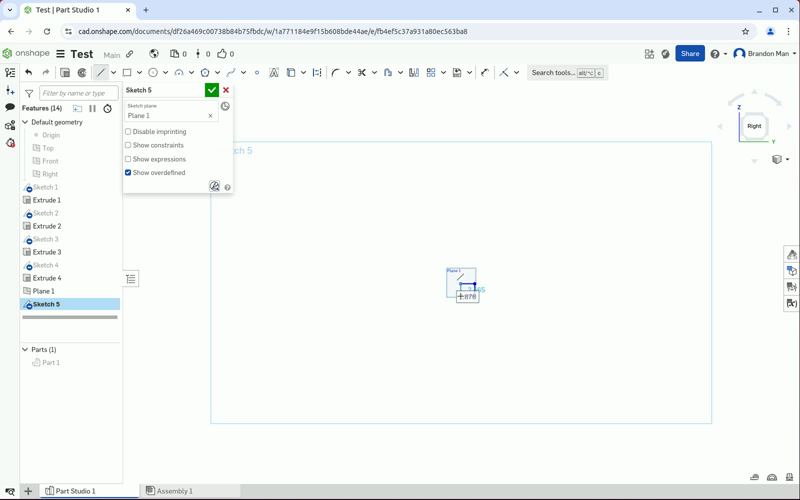
key(esc)
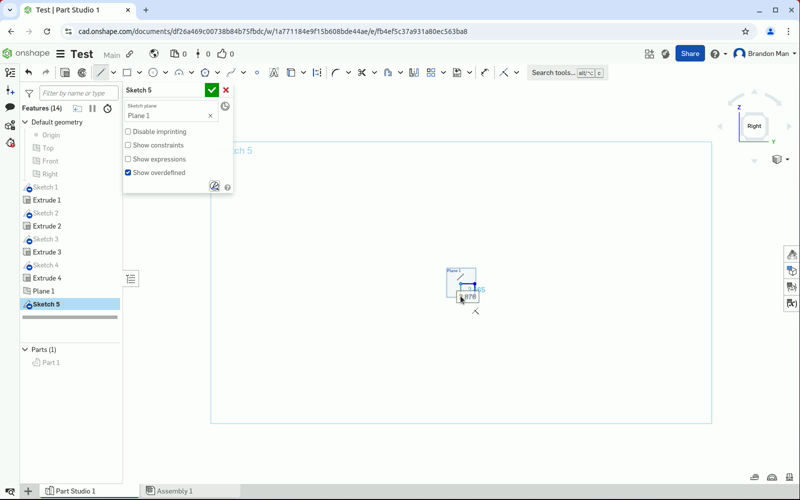
mouse_move(471, 291)
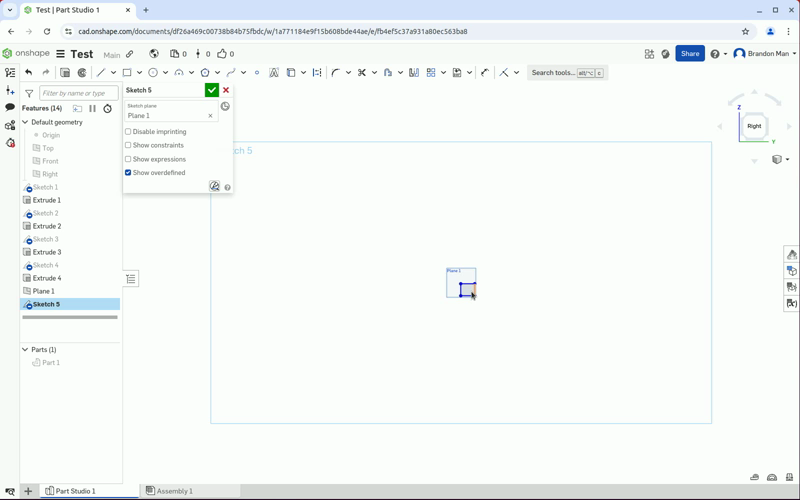
scroll(6)
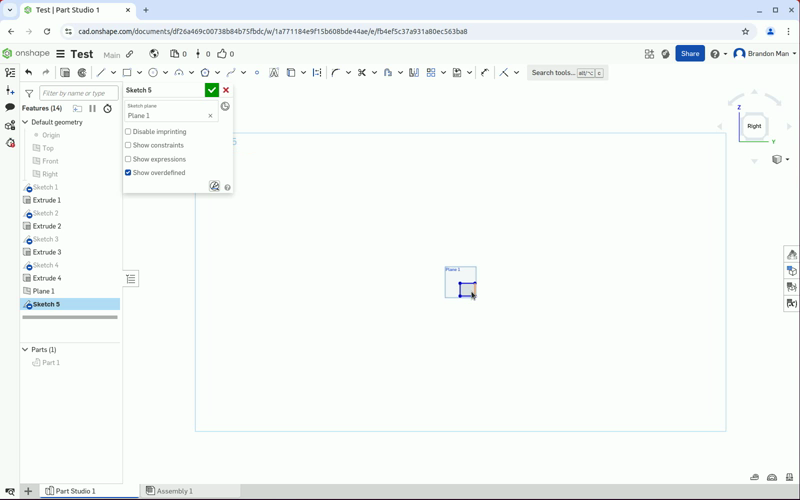
scroll(6)
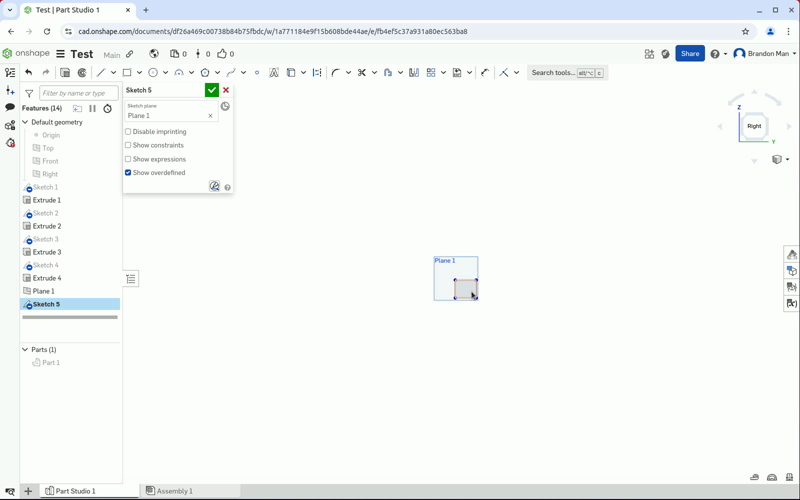
scroll(6)
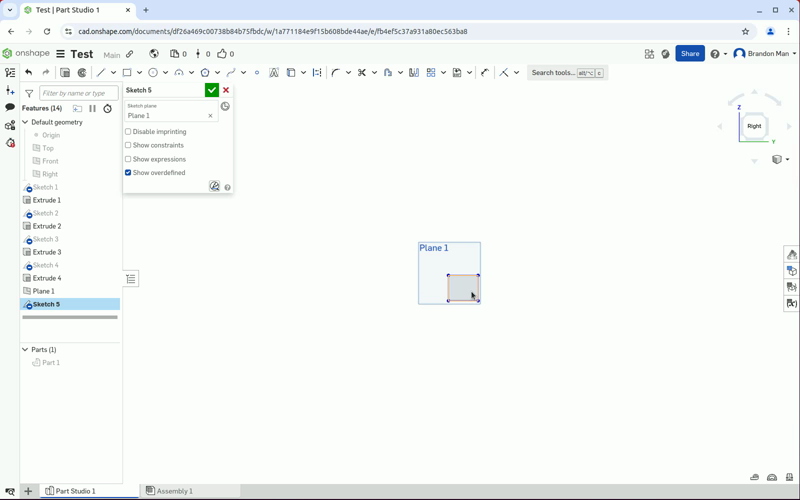
scroll(6)
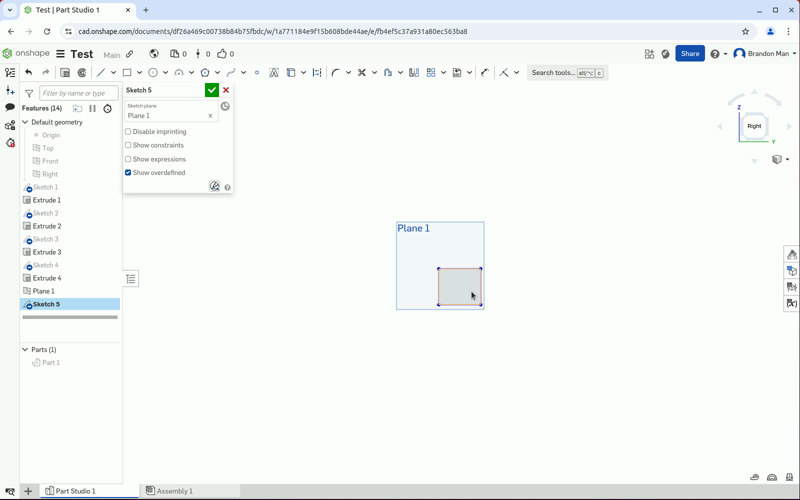
scroll(6)
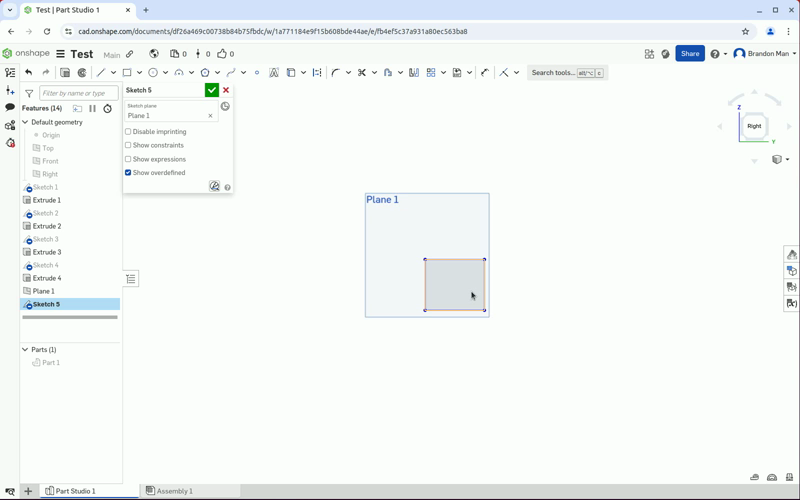
scroll(6)
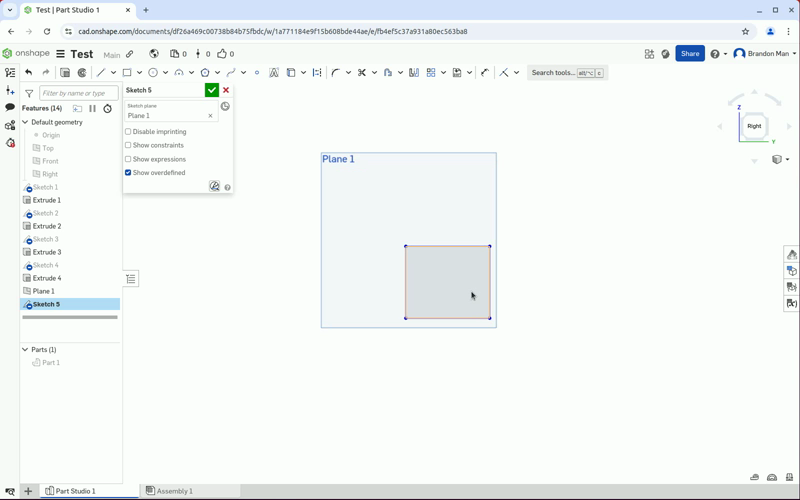
scroll(6)
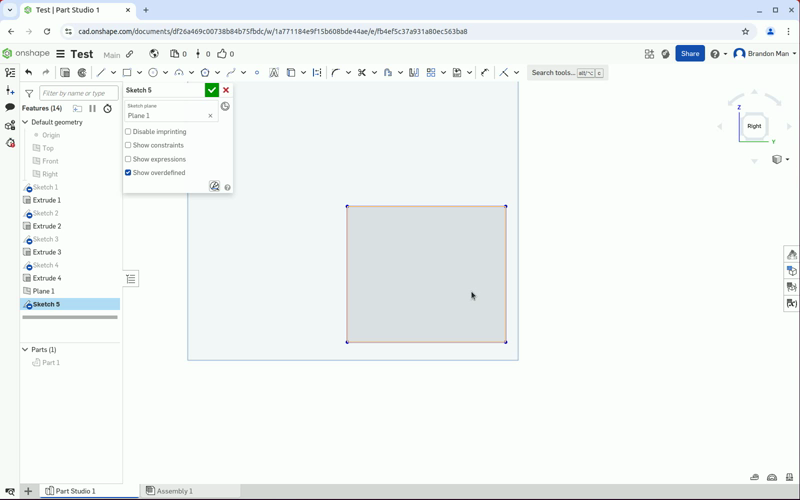
click(471, 291)
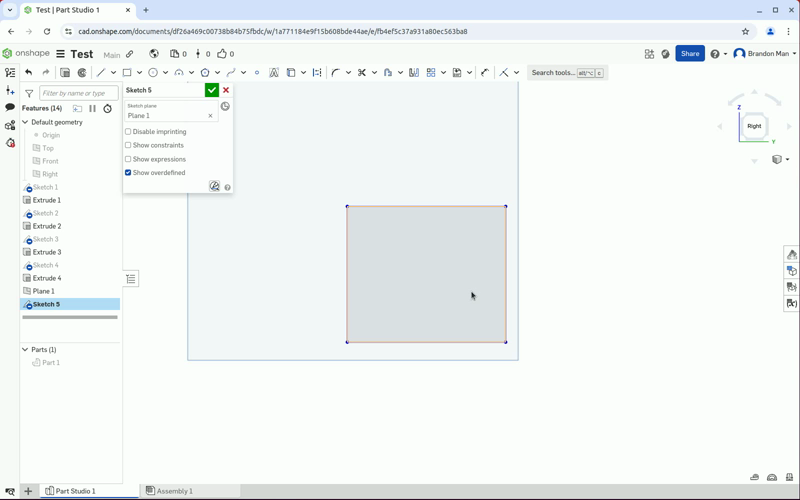
scroll(-6)
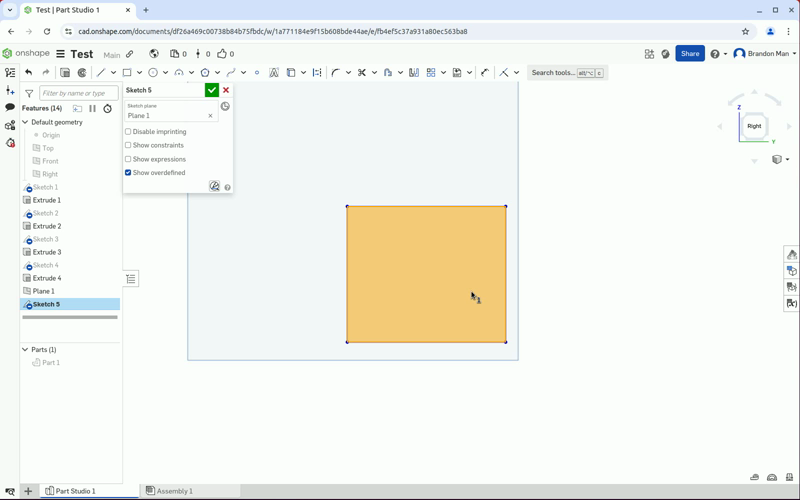
scroll(-6)
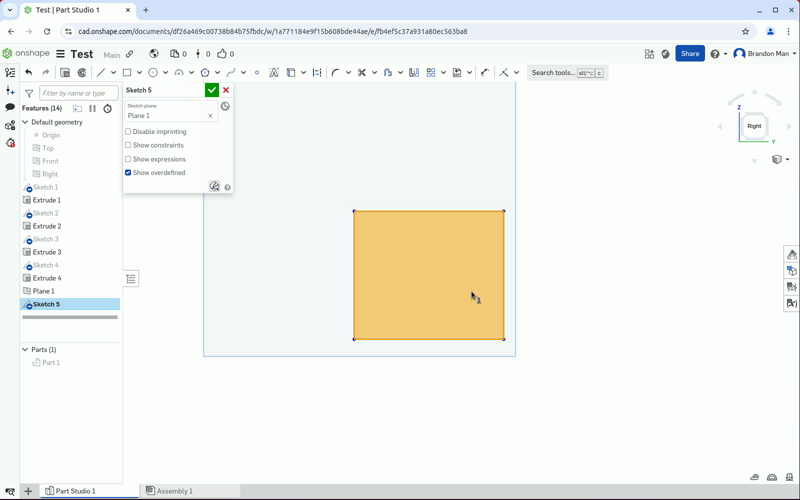
scroll(-6)
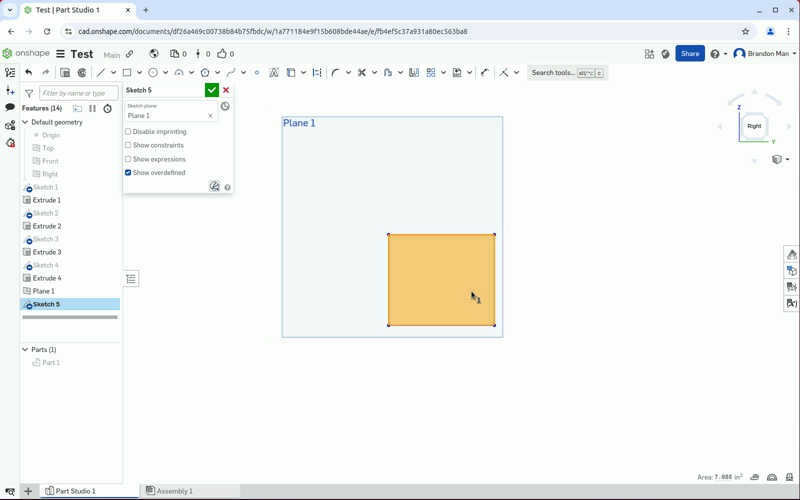
scroll(-6)
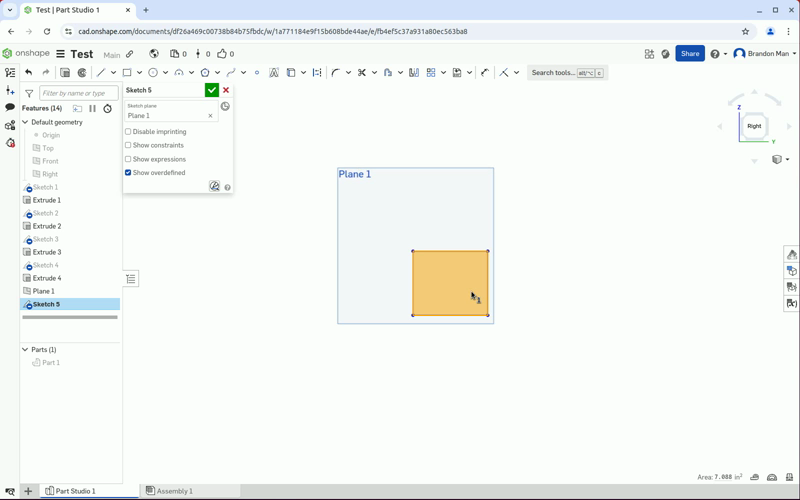
scroll(-6)
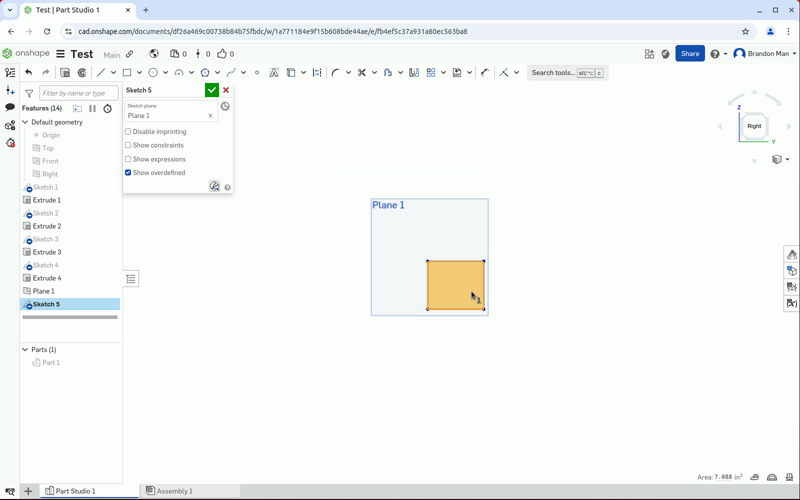
scroll(-6)
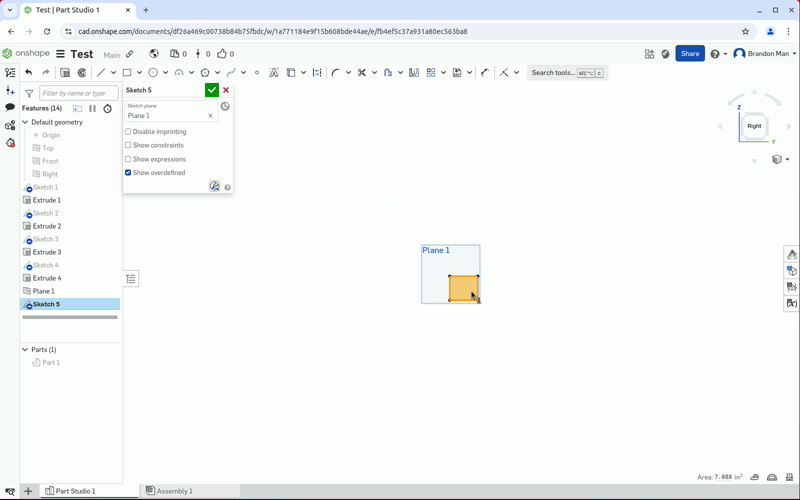
scroll(-6)
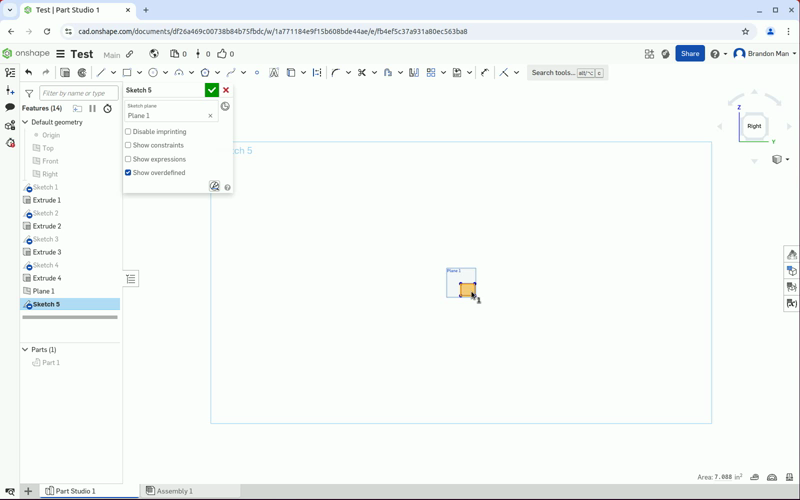
mouse_move(73, 352)
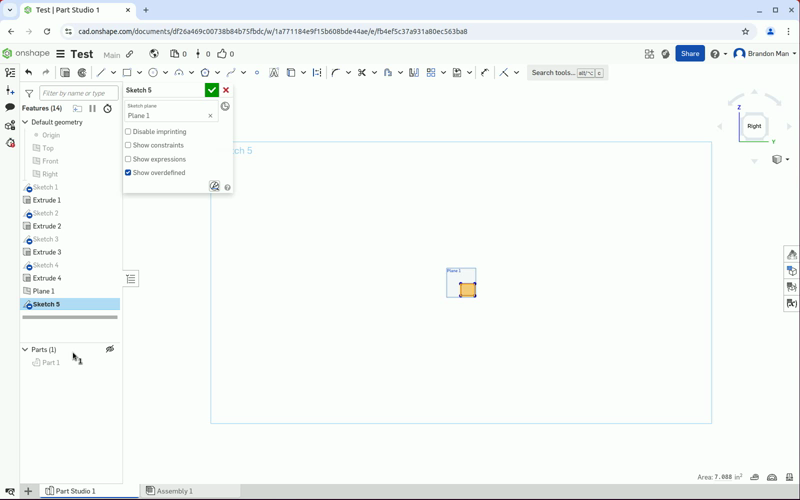
key(shift+y)
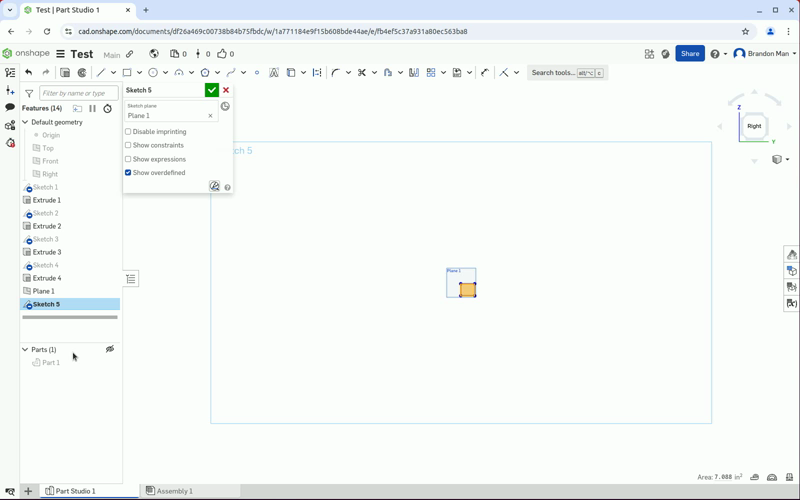
key(shift+e)
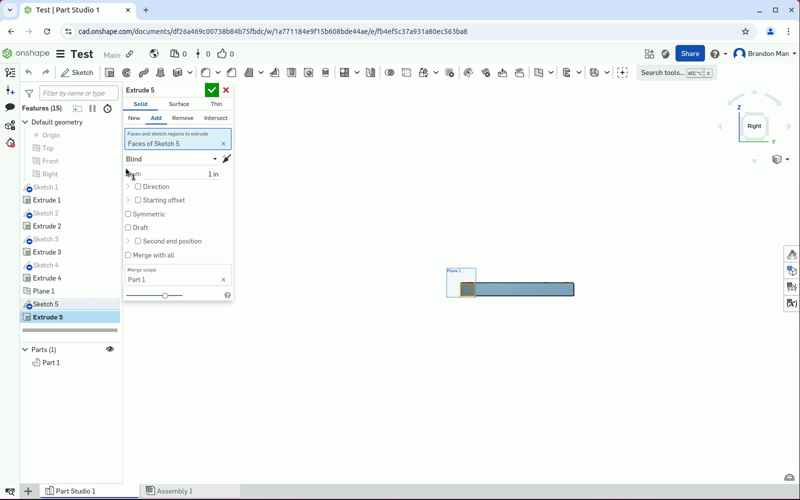
mouse_move(143, 106)
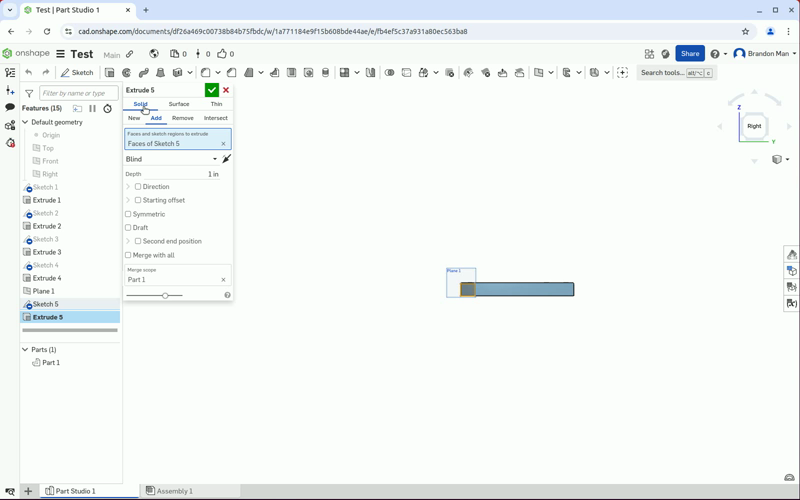
click(143, 106)
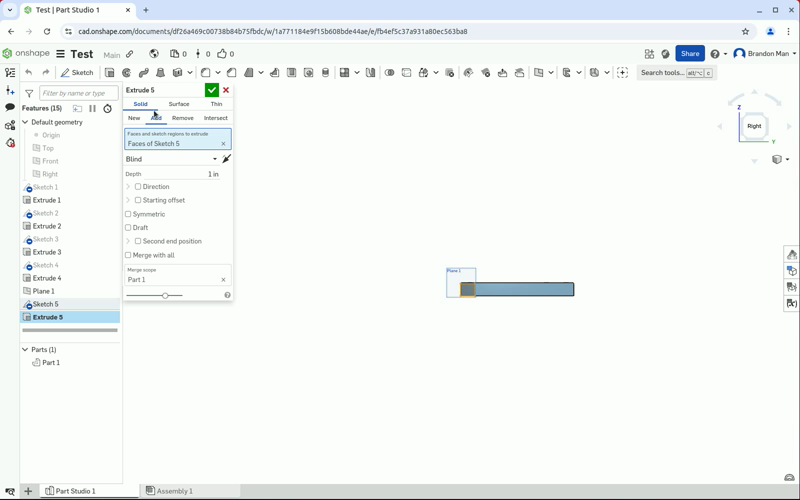
mouse_move(186, 120)
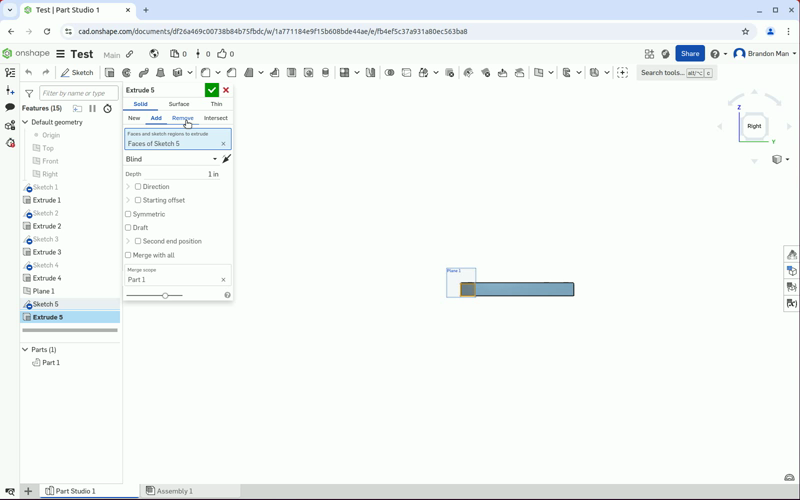
click(186, 120)
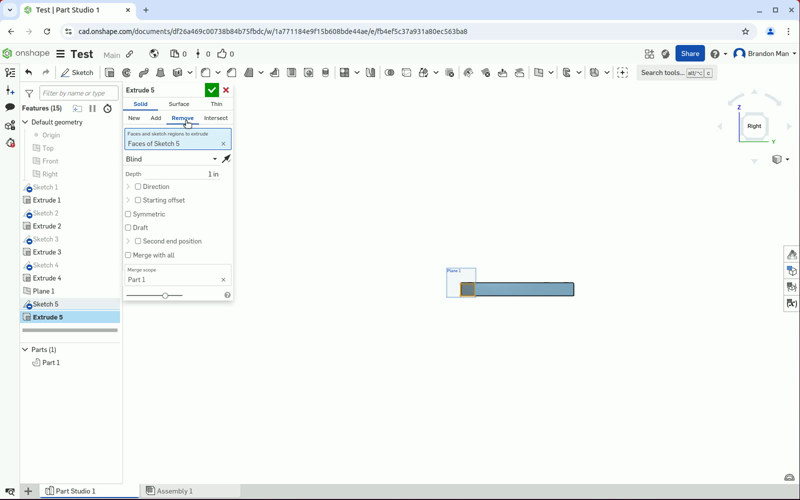
key(tab, 4)
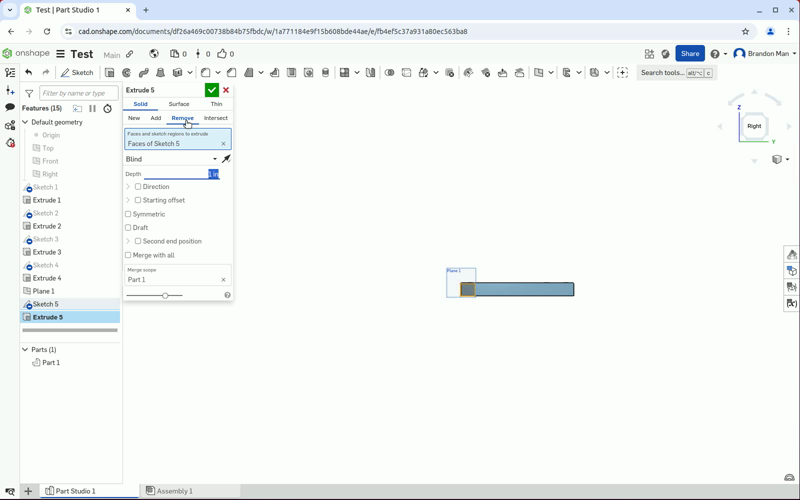
text(0.241)
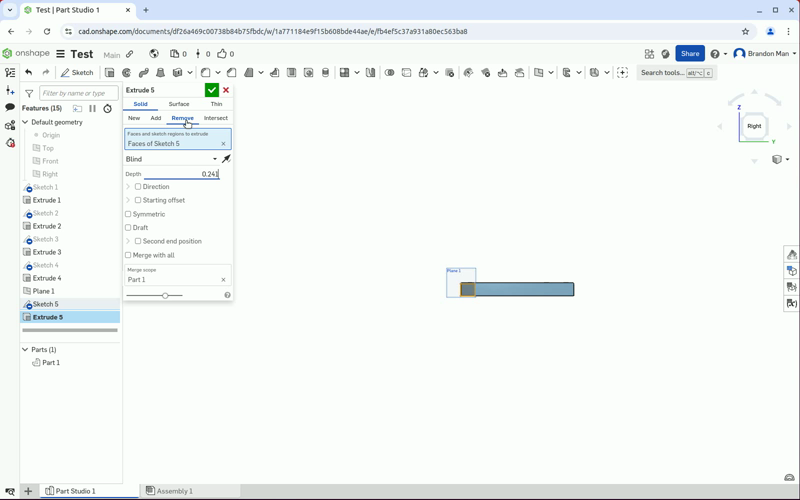
key(tab, 6)
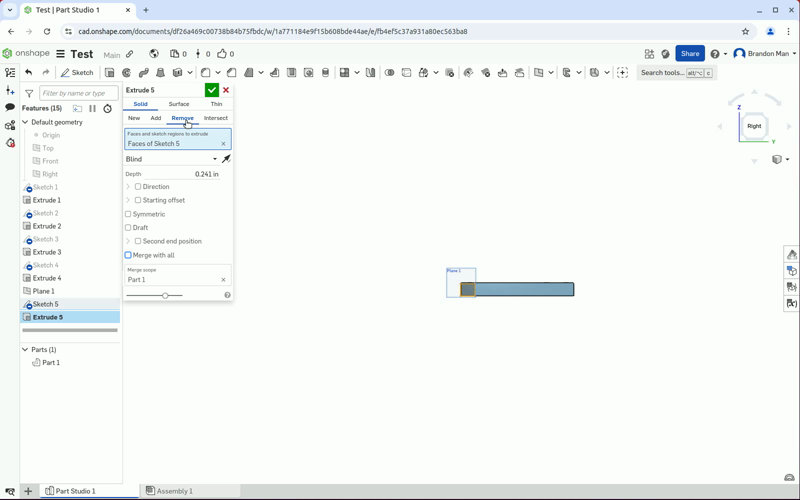
key(space)
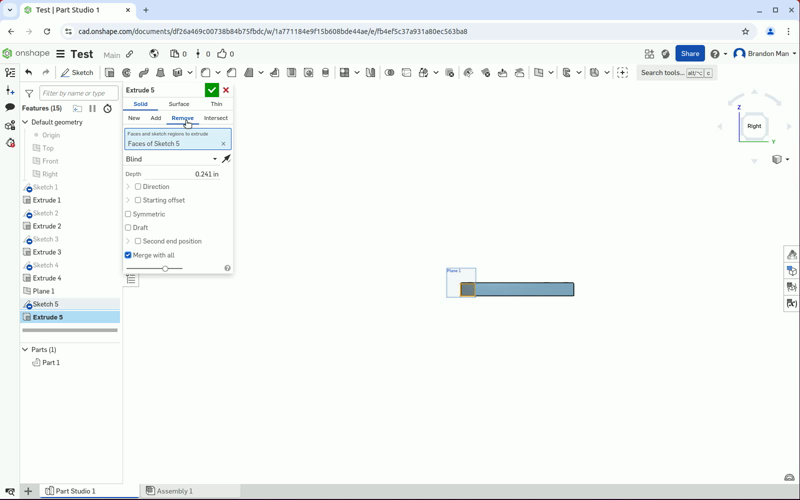
key(enter)
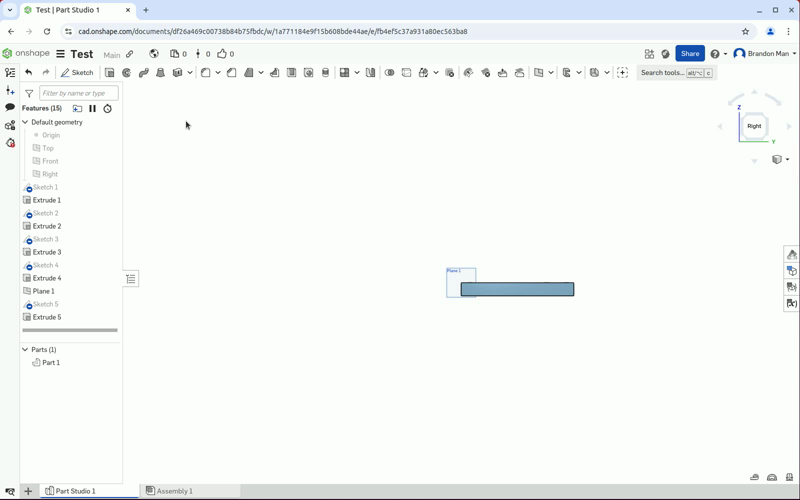
key(shift+h)
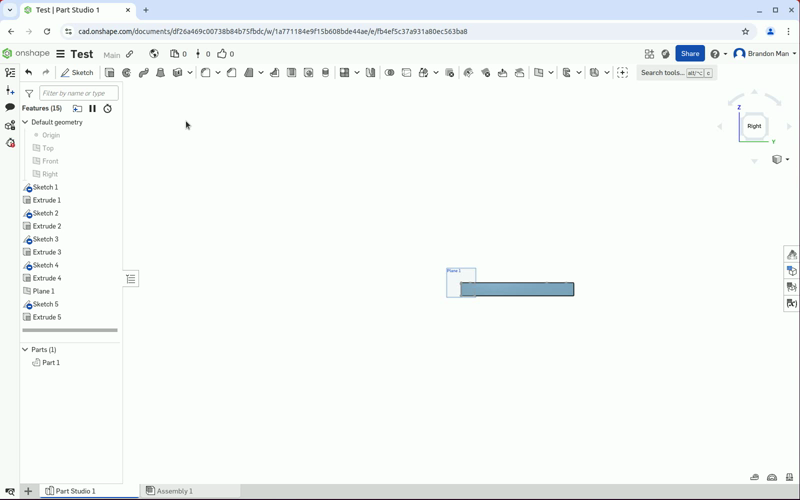
key(shift+h)
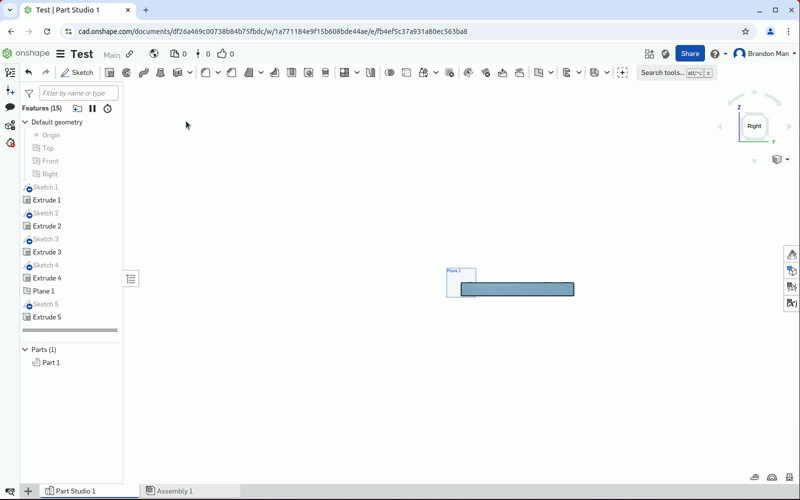
mouse_move(73, 189)
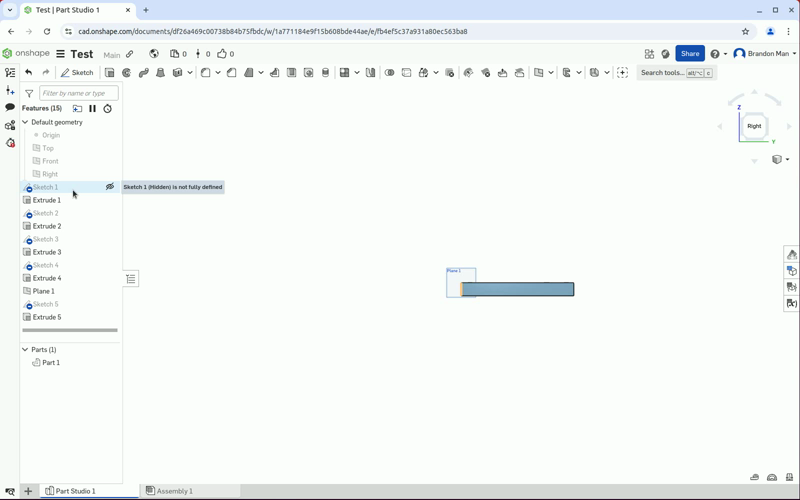
click(73, 189)
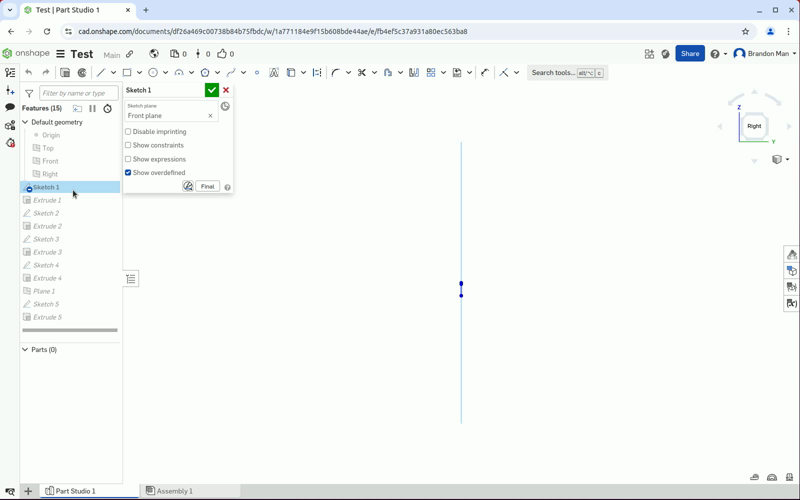
mouse_move(229, 92)
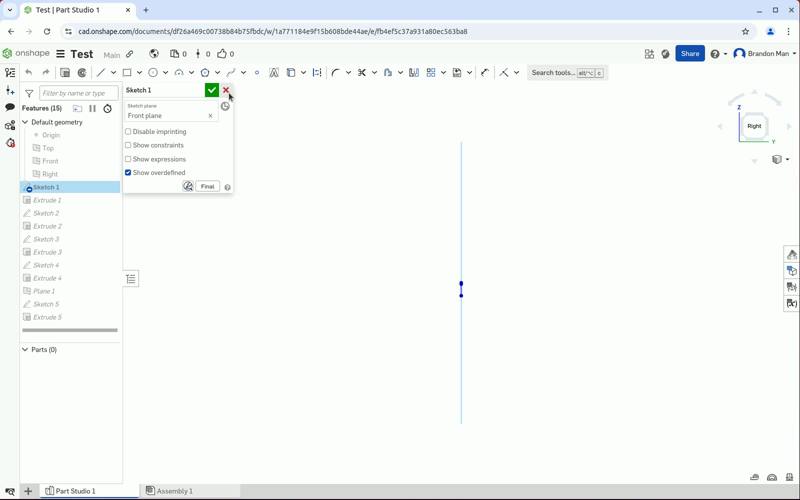
click(229, 92)
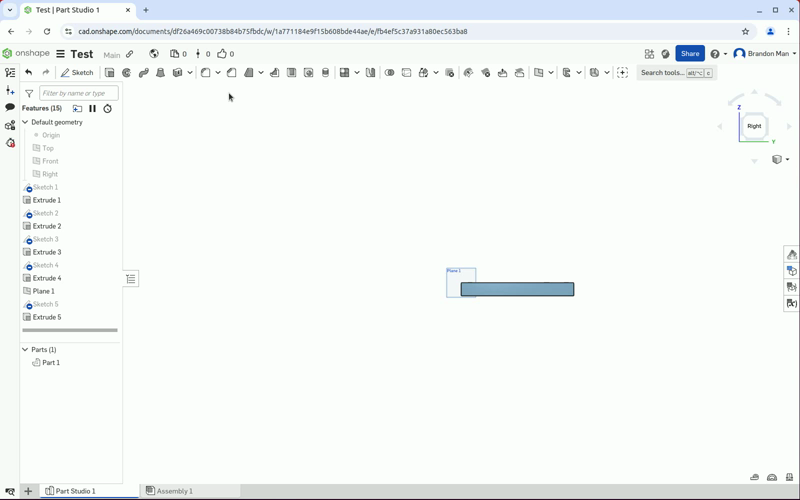
mouse_move(541, 75)
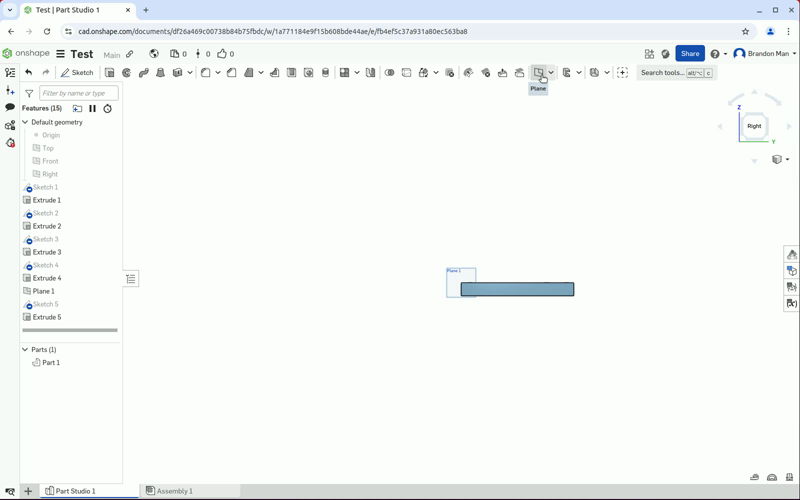
click(541, 75)
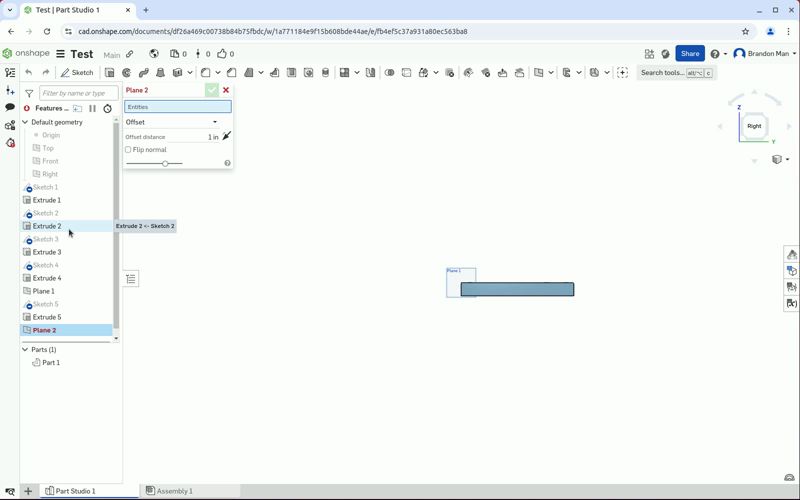
scroll(3)
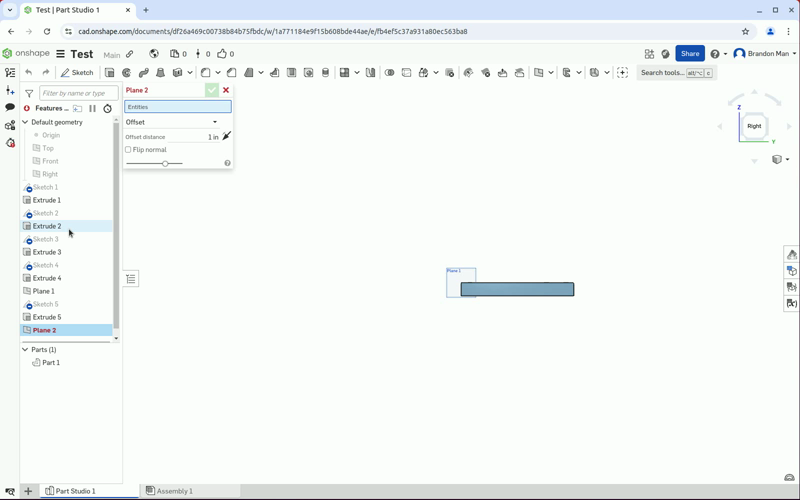
mouse_move(69, 176)
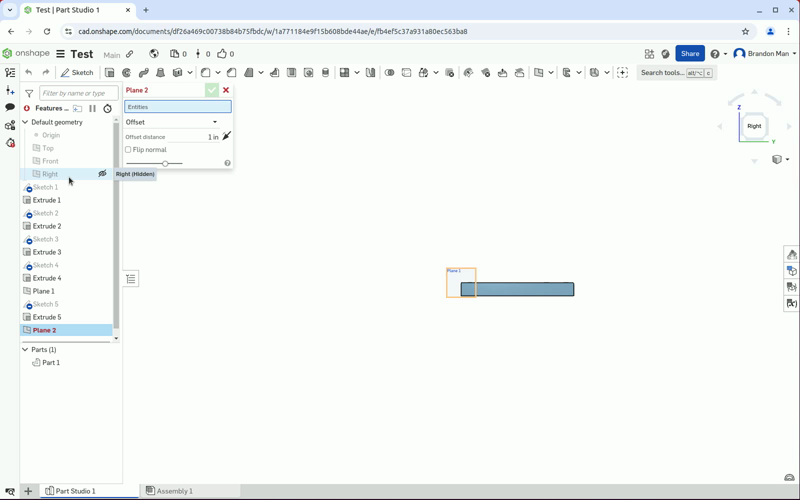
click(69, 176)
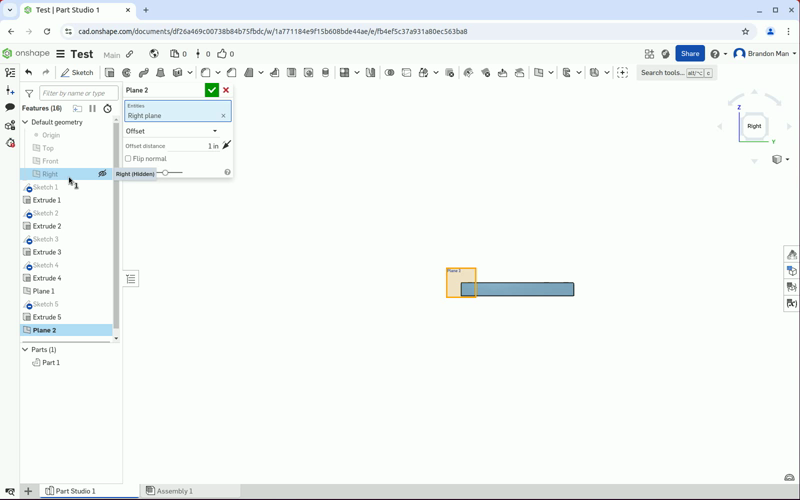
key(tab, 2)
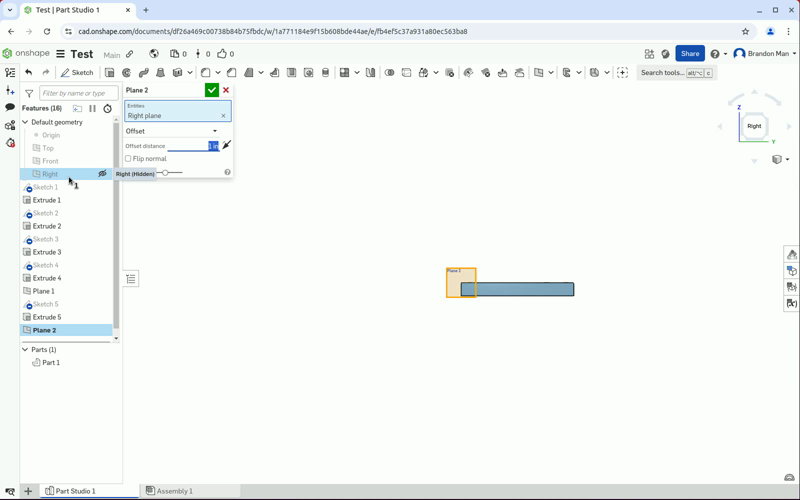
text(3.851)
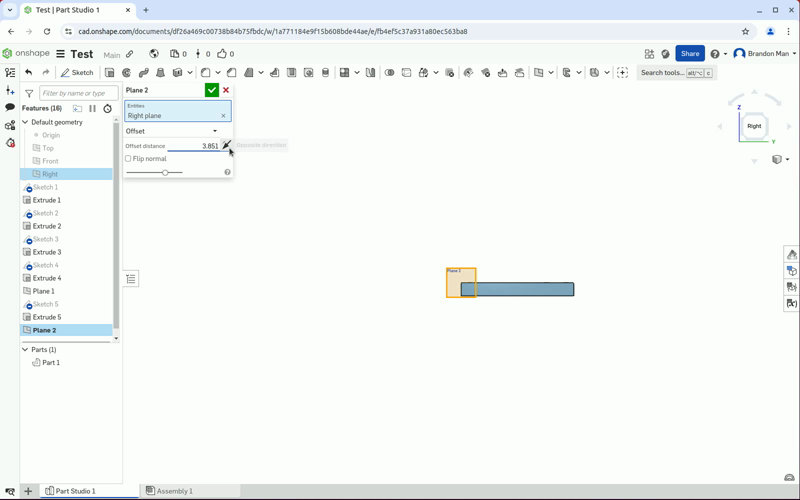
mouse_move(229, 147)
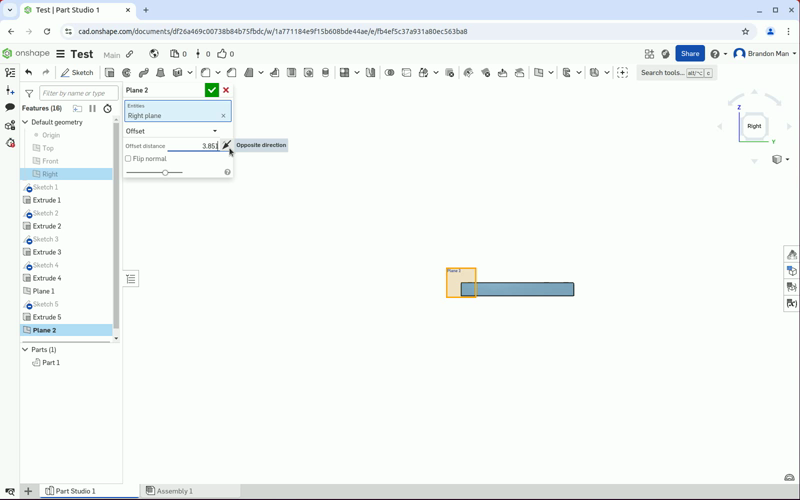
click(229, 147)
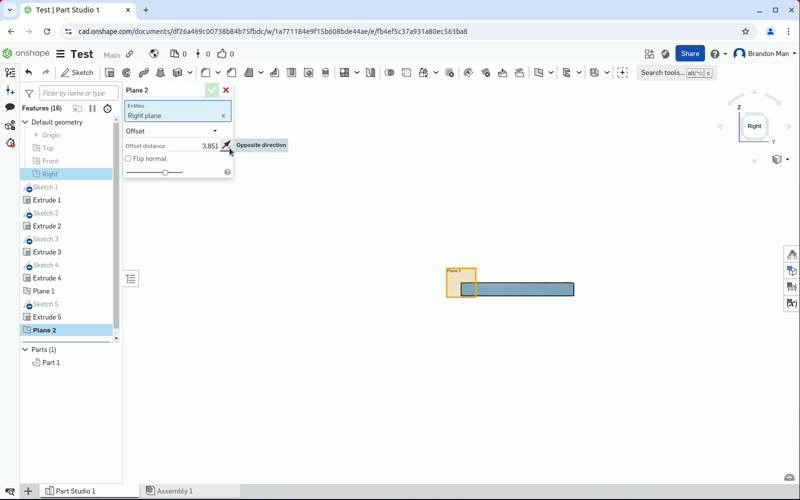
key(enter, 2)
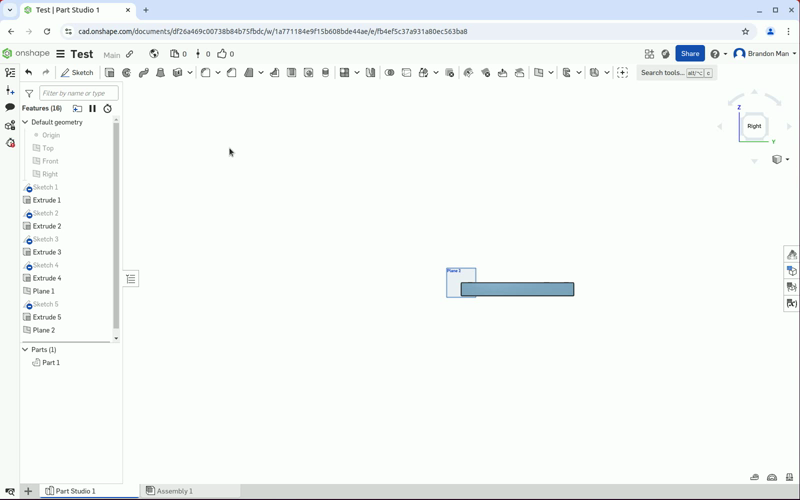
key(shift+s)
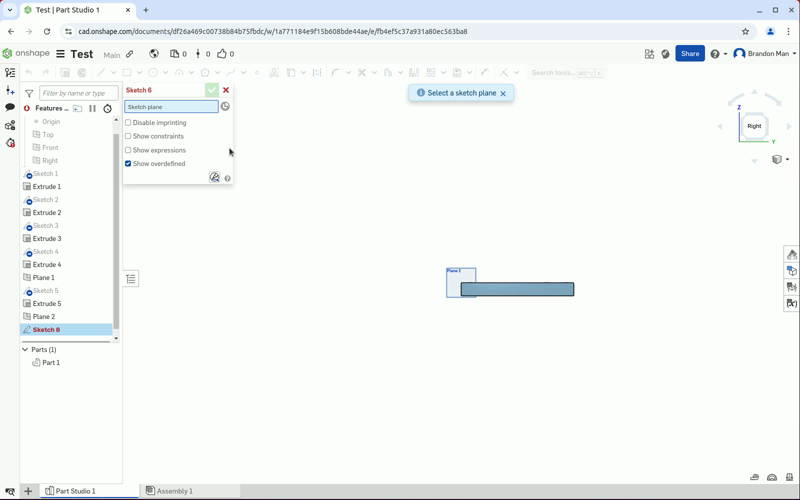
mouse_move(69, 319)
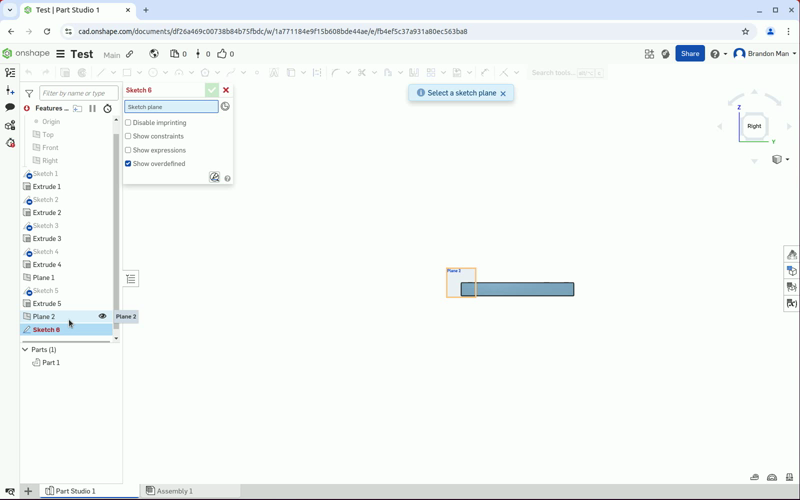
click(69, 319)
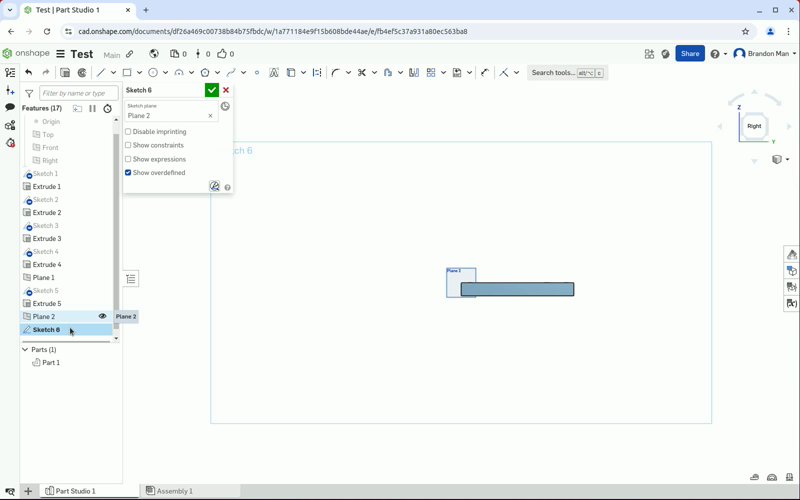
mouse_move(73, 352)
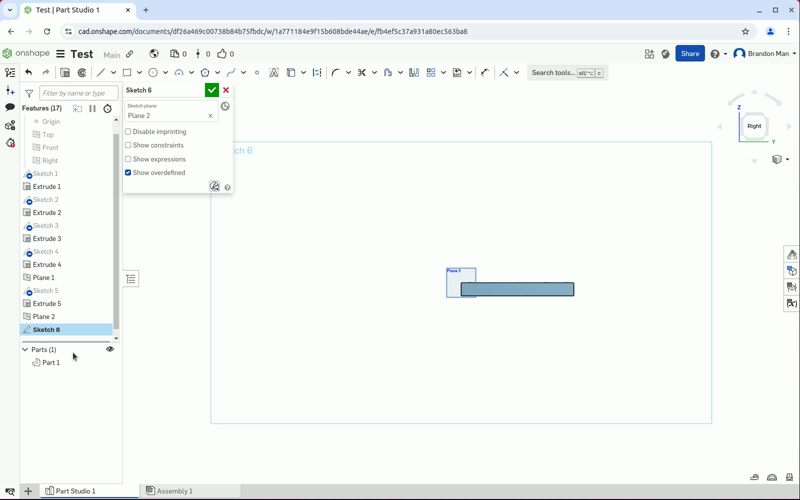
key(y)
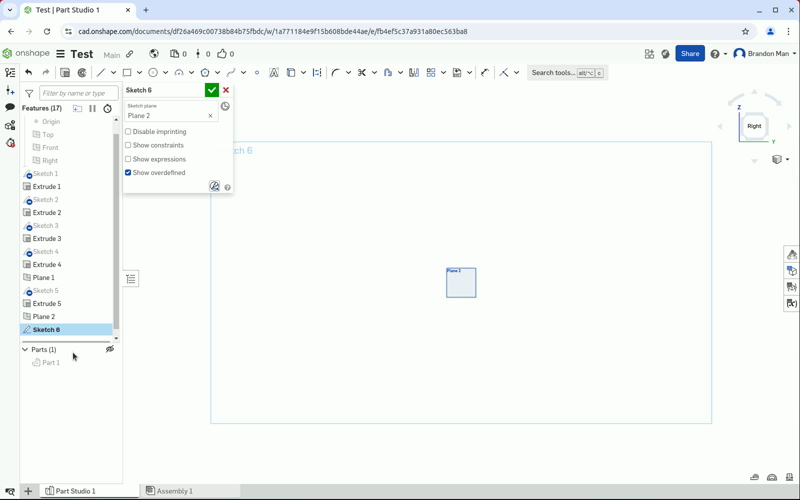
key(l)
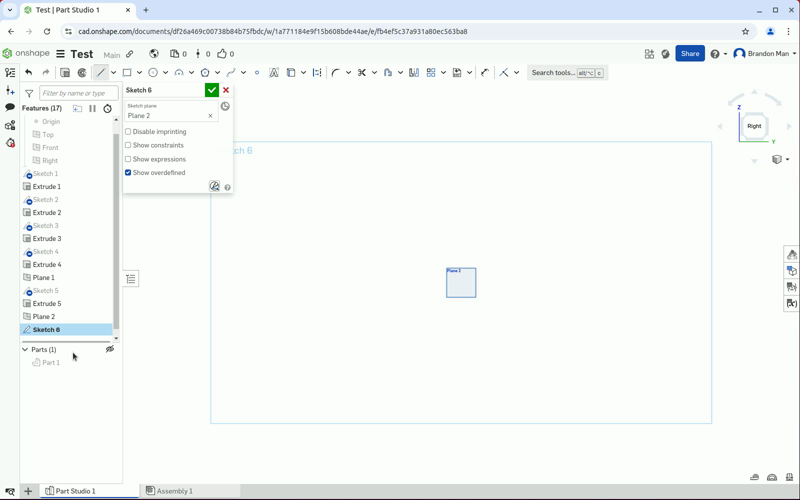
key_down(shift)
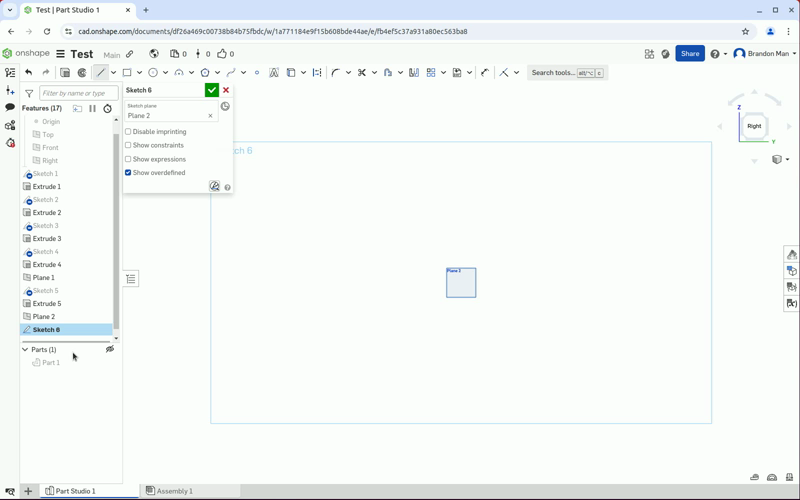
mouse_move(560, 295)
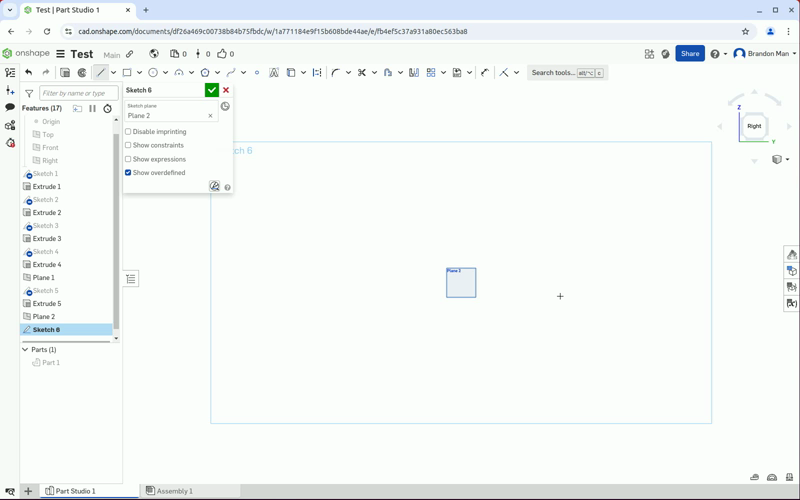
click(560, 295)
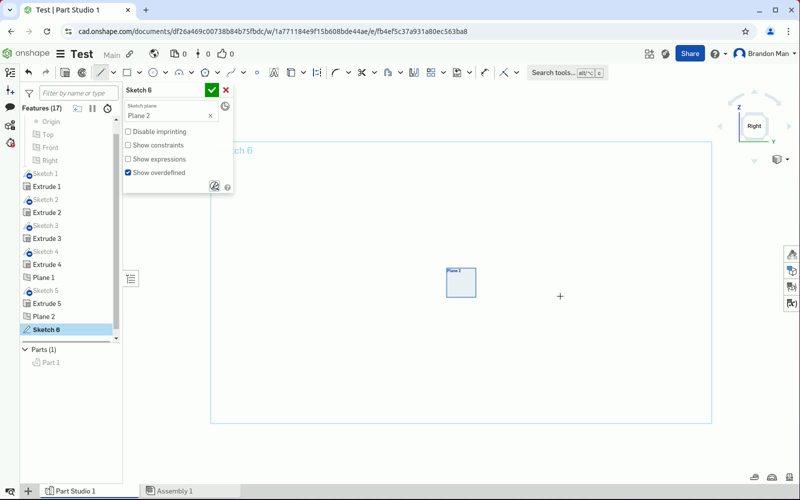
key_up(shift)
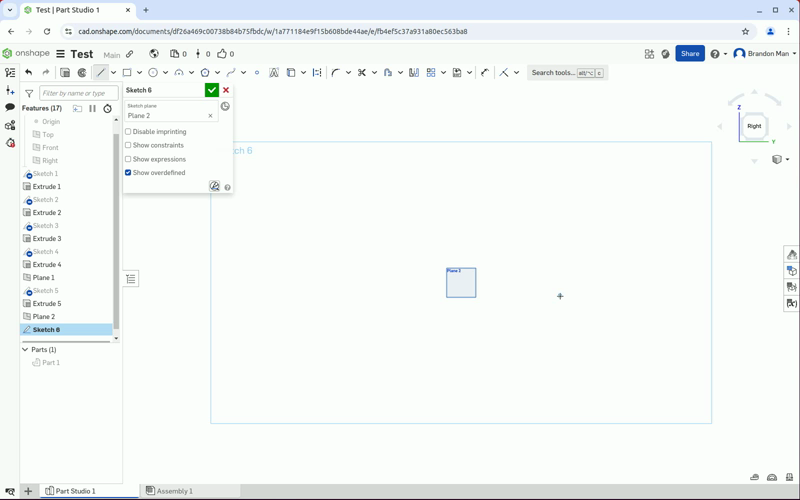
key_down(shift)
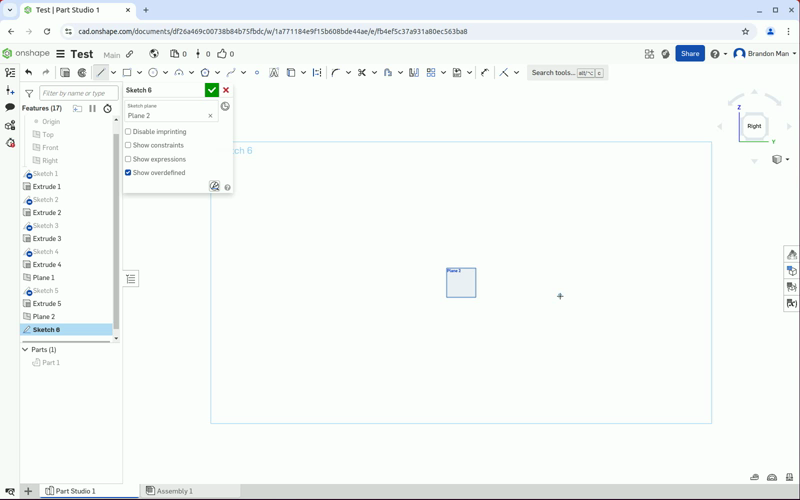
mouse_move(589, 295)
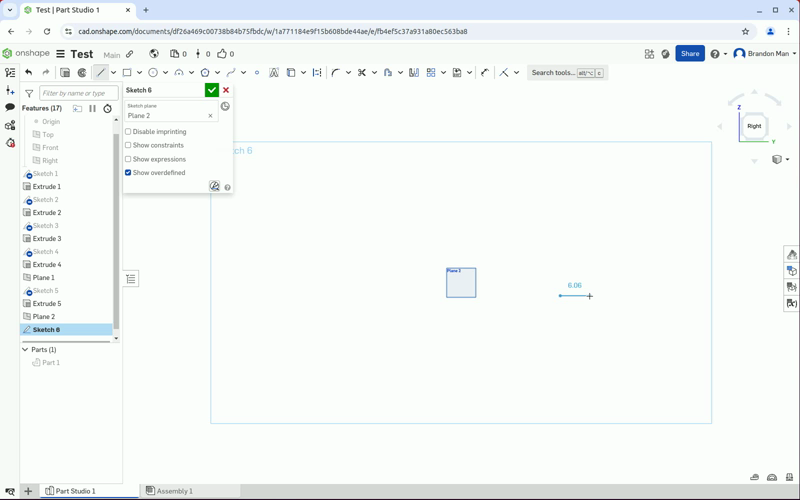
mouse_move(574, 295)
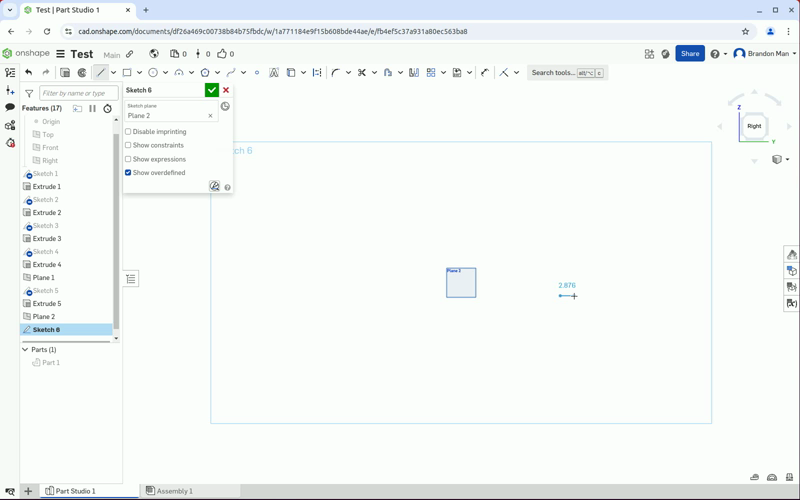
click(574, 295)
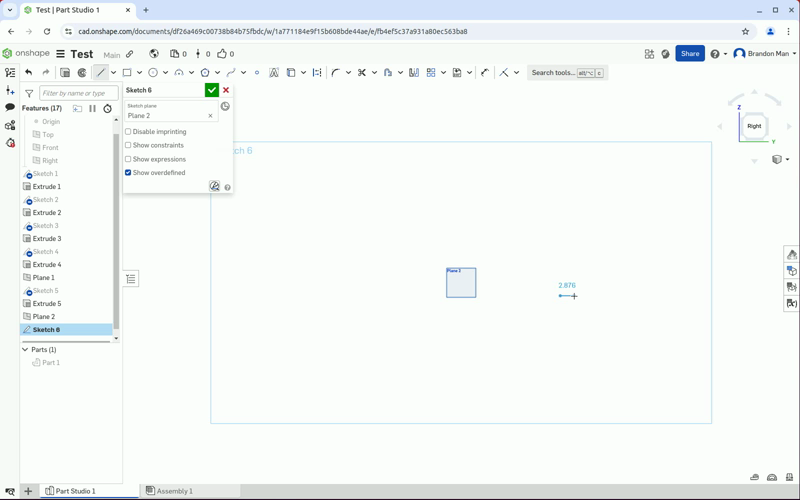
key_up(shift)
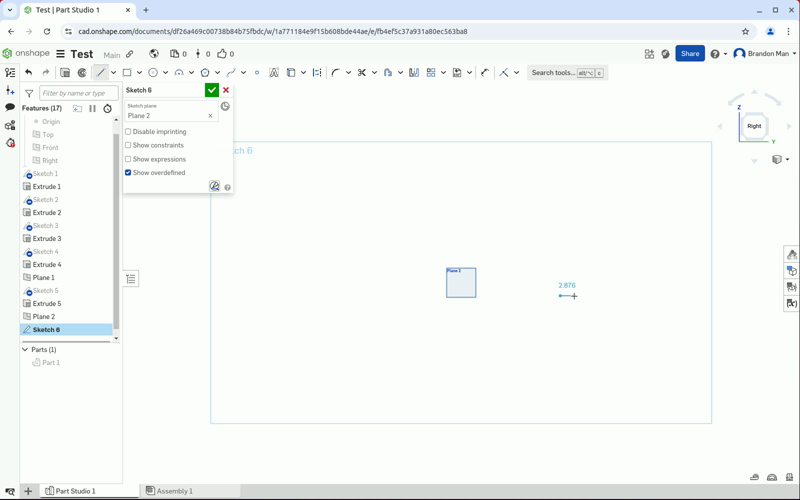
key_down(shift)
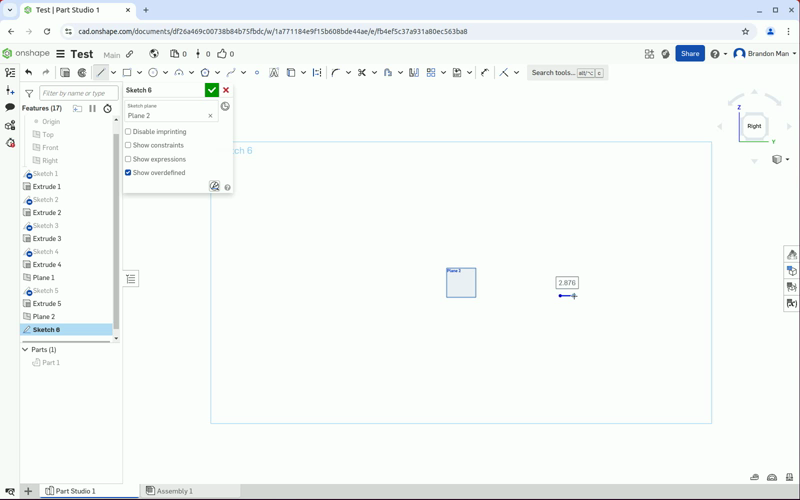
mouse_move(589, 295)
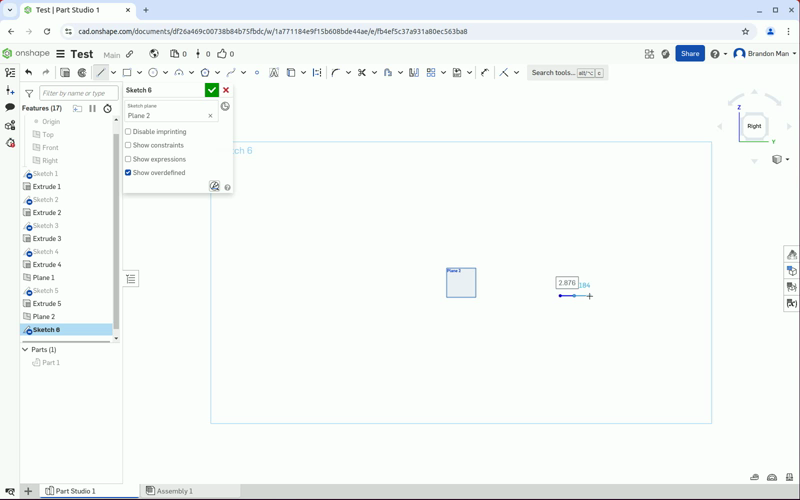
mouse_move(574, 283)
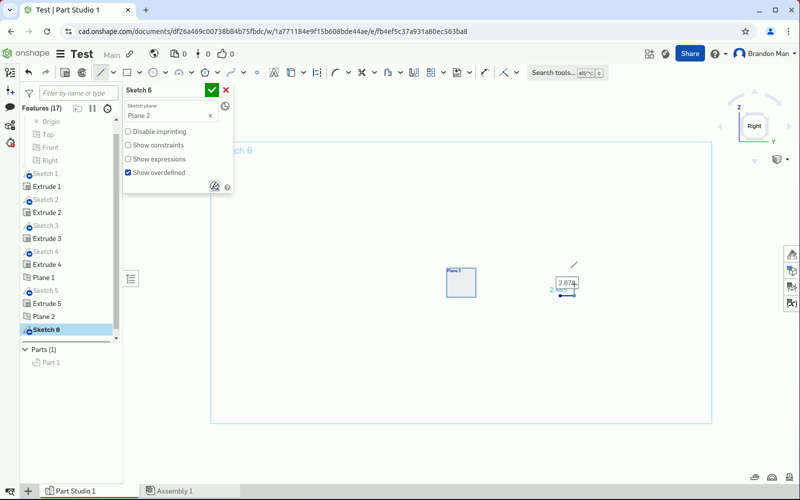
click(574, 283)
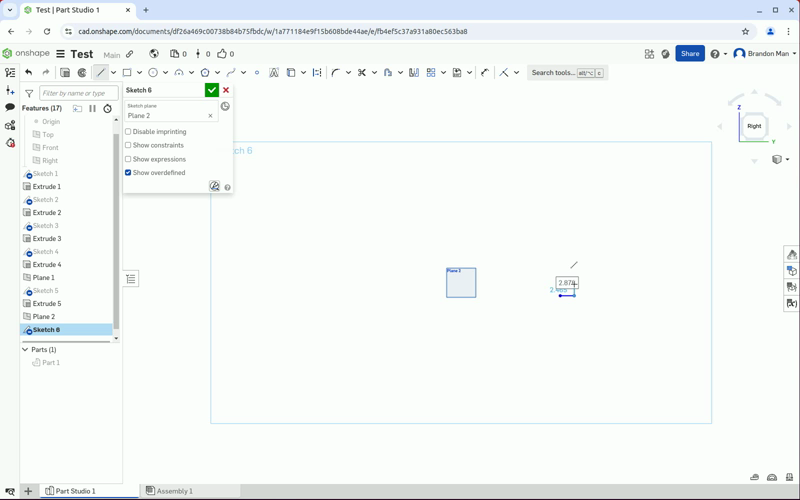
key_up(shift)
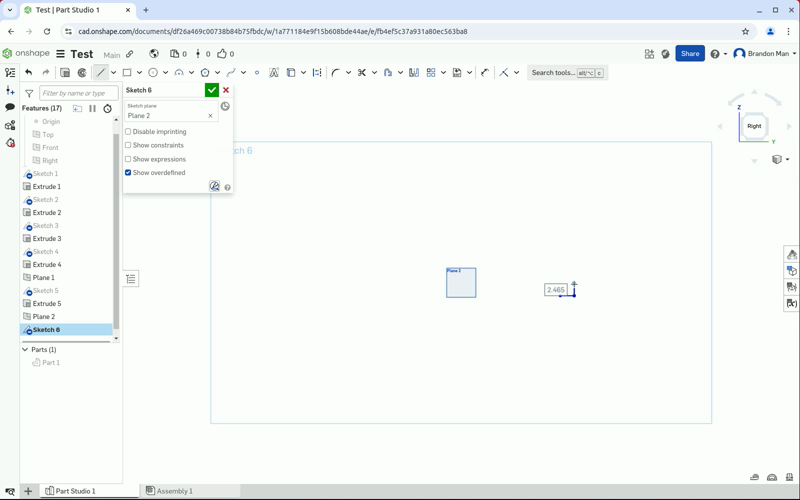
key_down(shift)
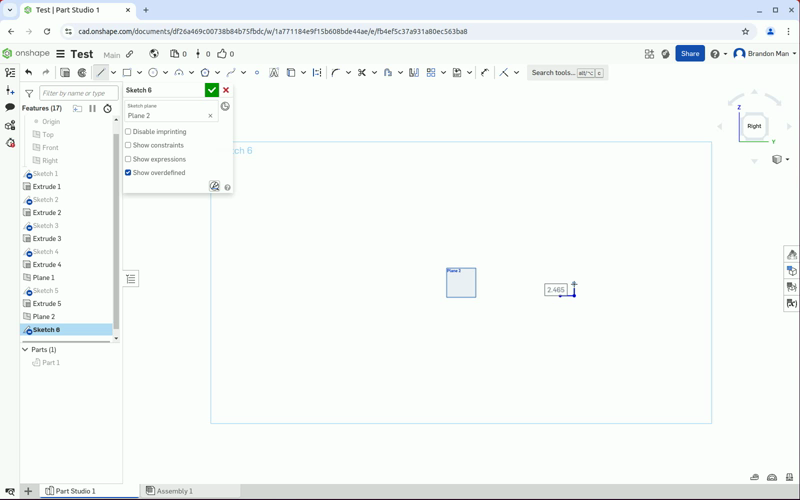
mouse_move(589, 283)
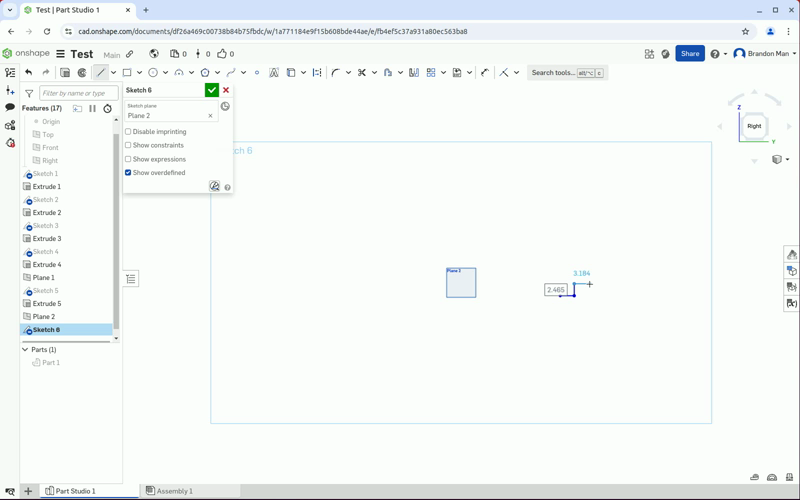
mouse_move(560, 283)
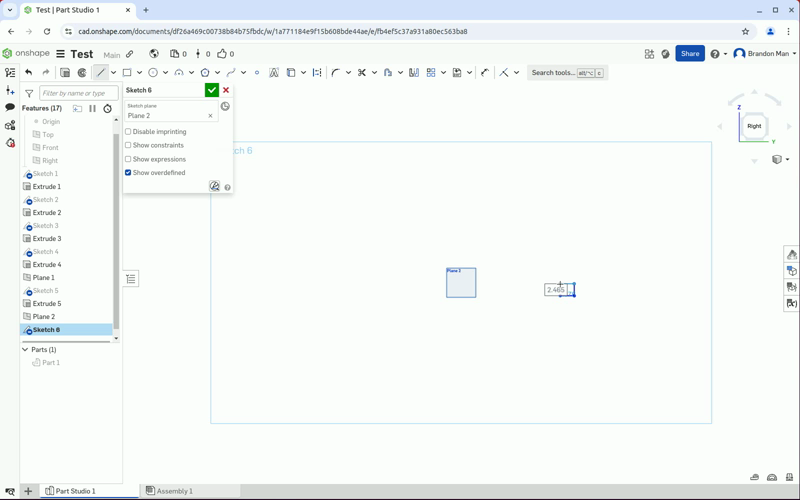
click(560, 283)
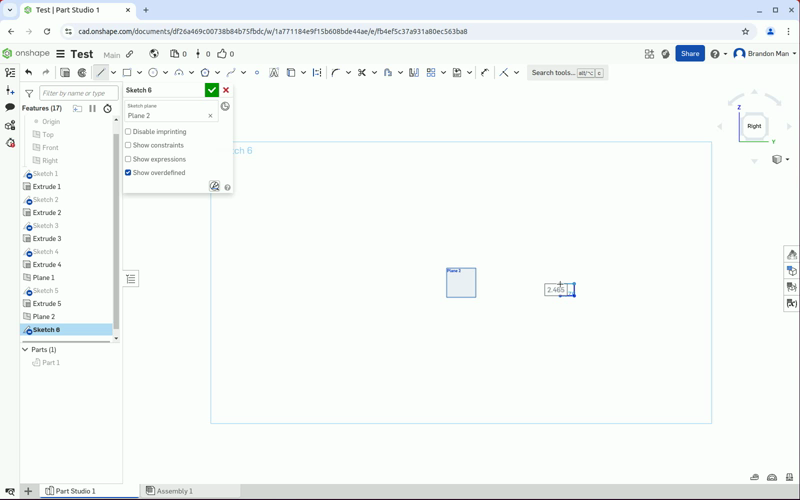
key_up(shift)
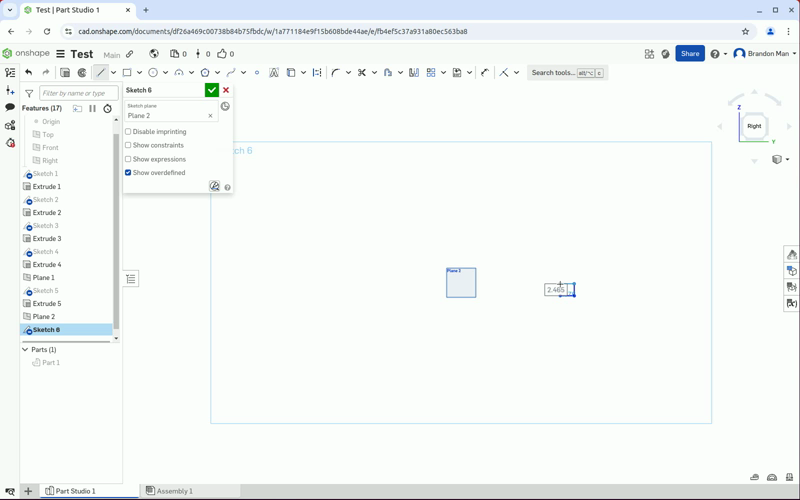
mouse_move(589, 283)
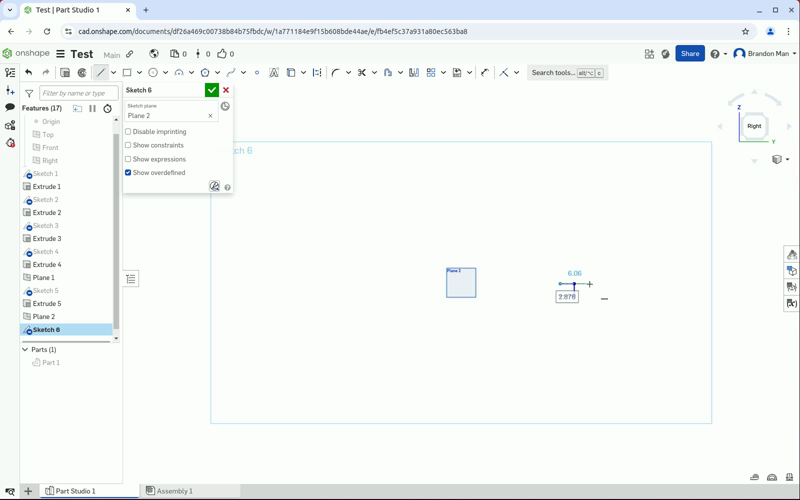
key_down(shift)
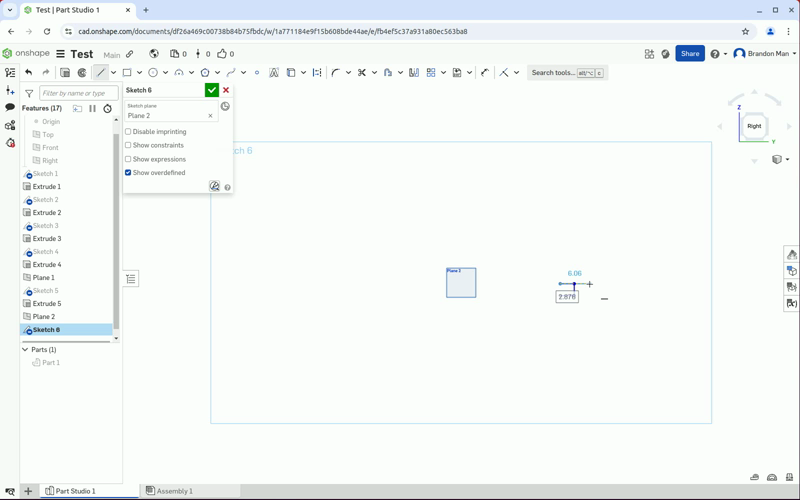
mouse_move(560, 295)
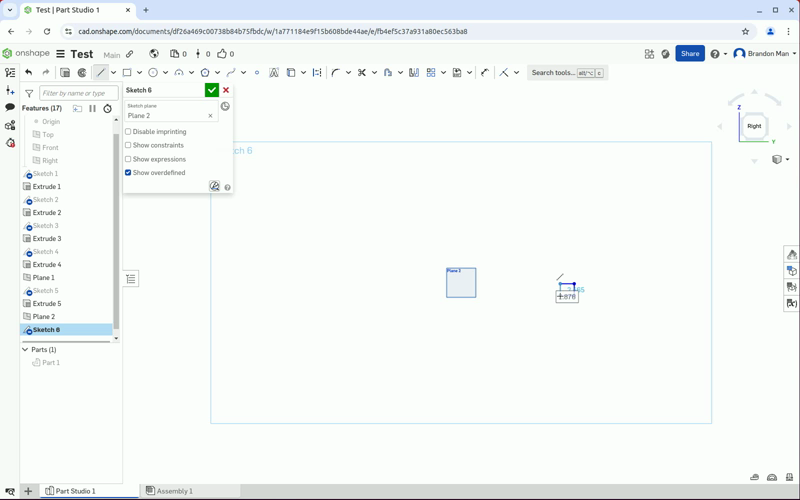
key_up(shift)
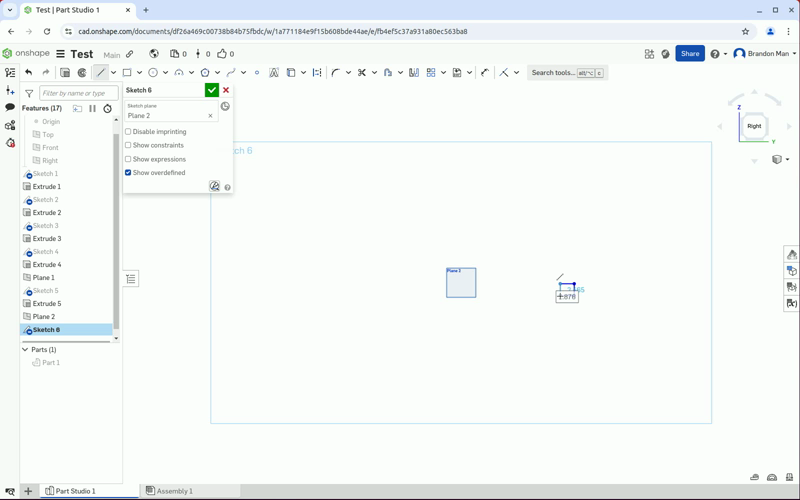
click(560, 295)
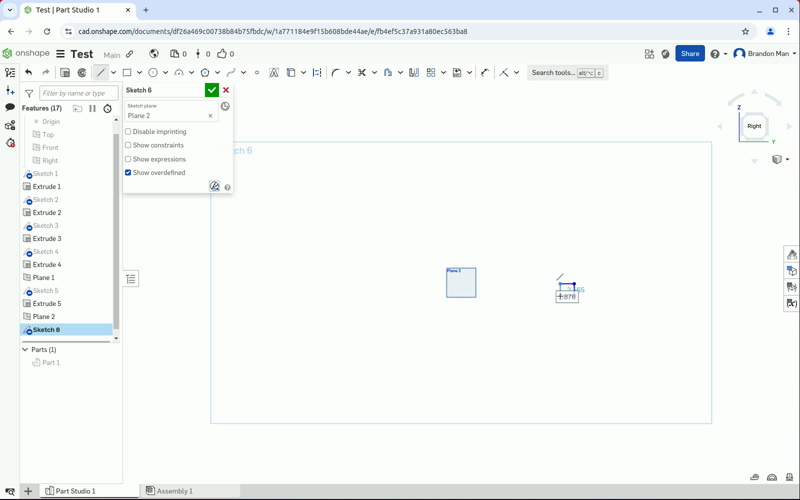
key(esc)
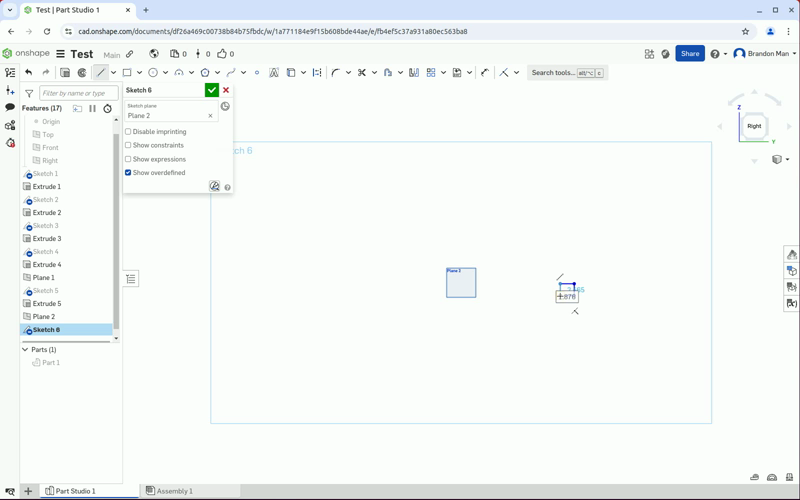
mouse_move(571, 292)
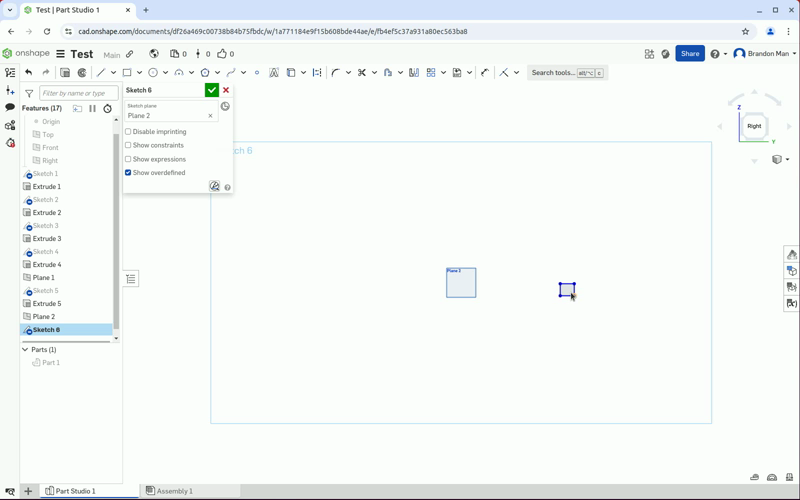
scroll(6)
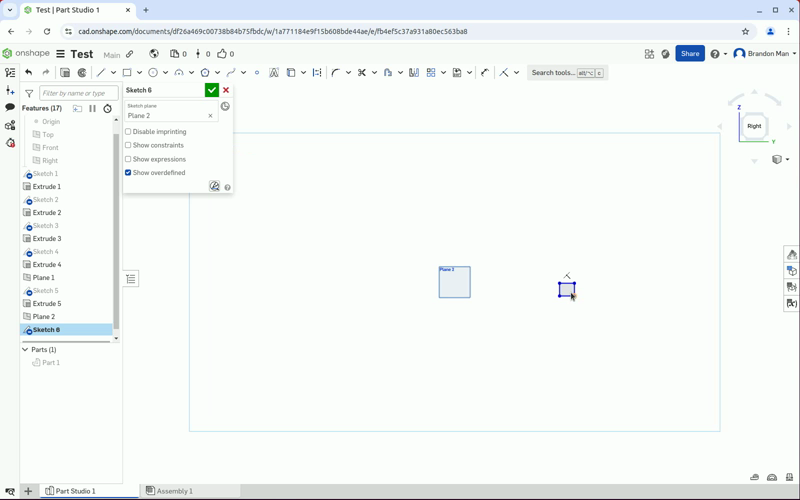
scroll(6)
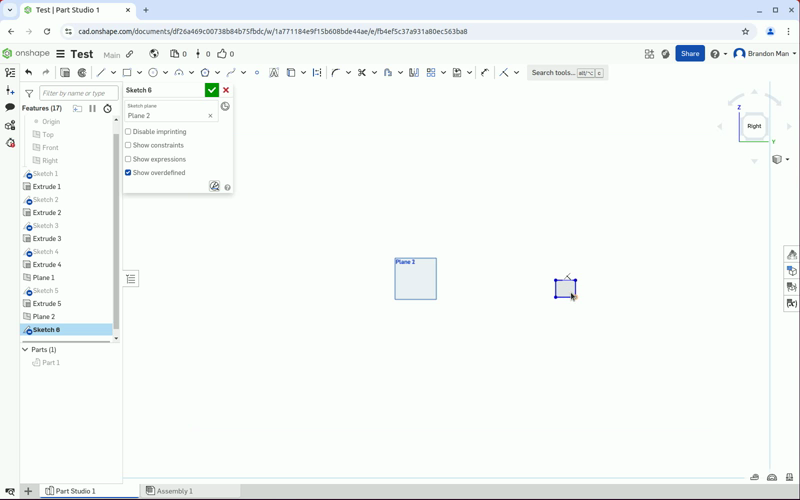
scroll(6)
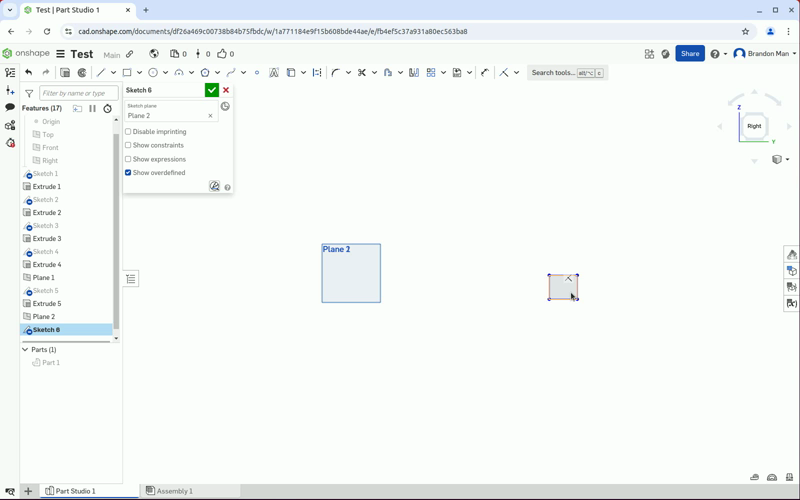
scroll(6)
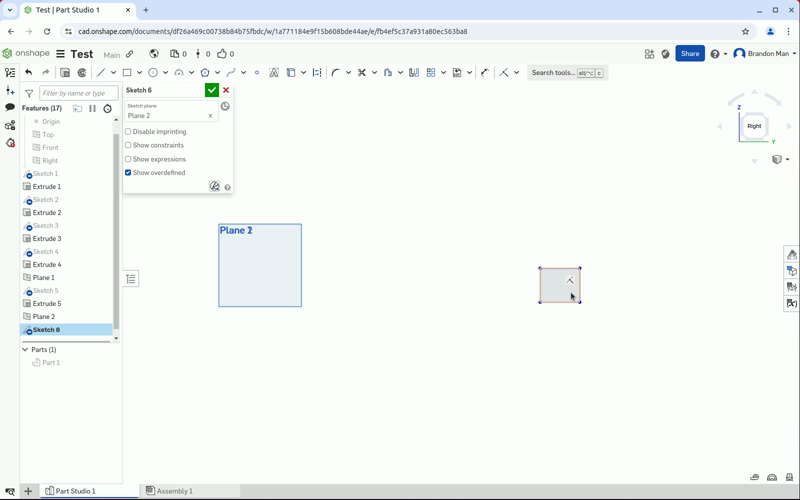
scroll(6)
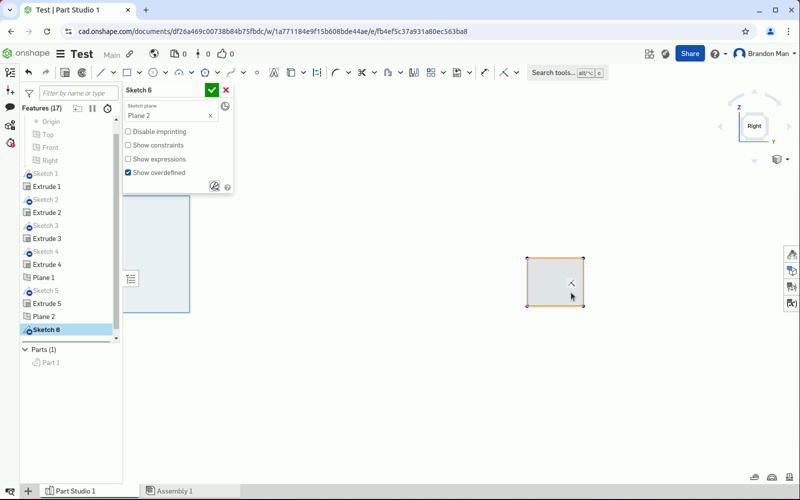
scroll(6)
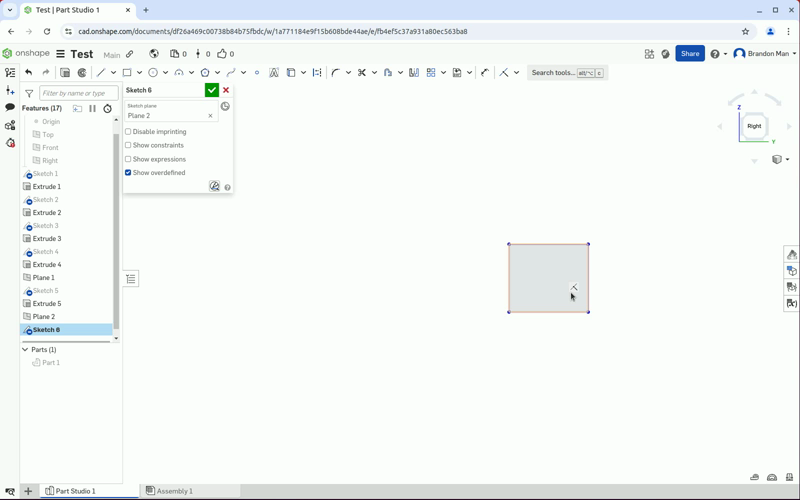
scroll(6)
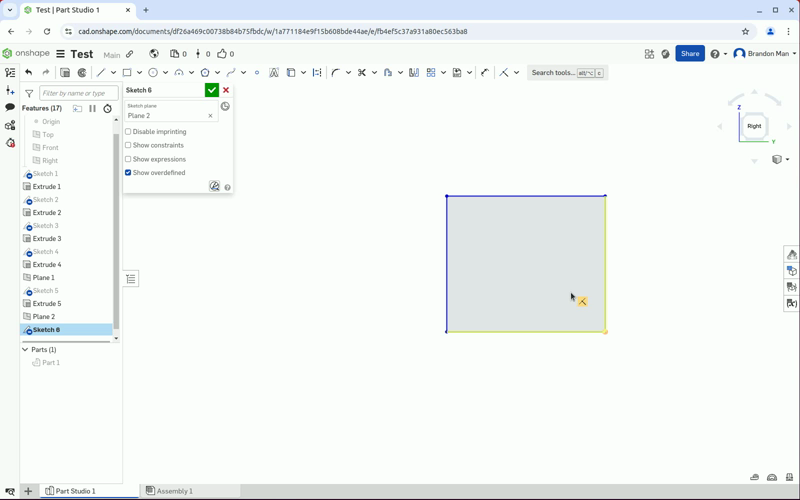
click(571, 292)
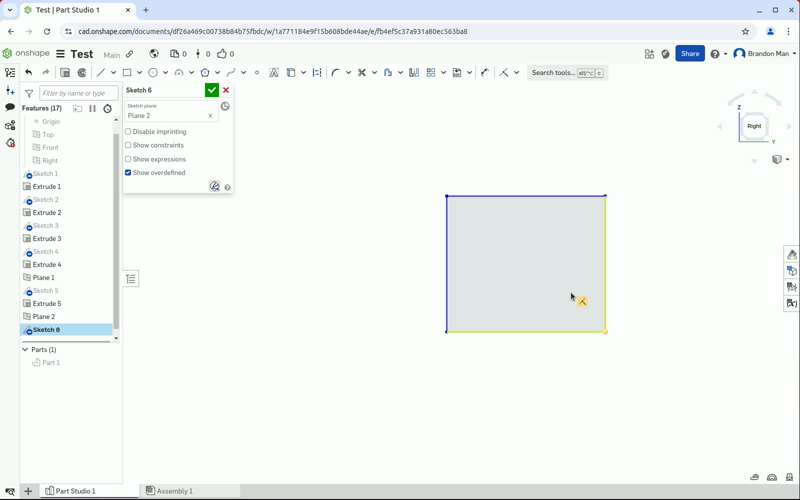
scroll(-6)
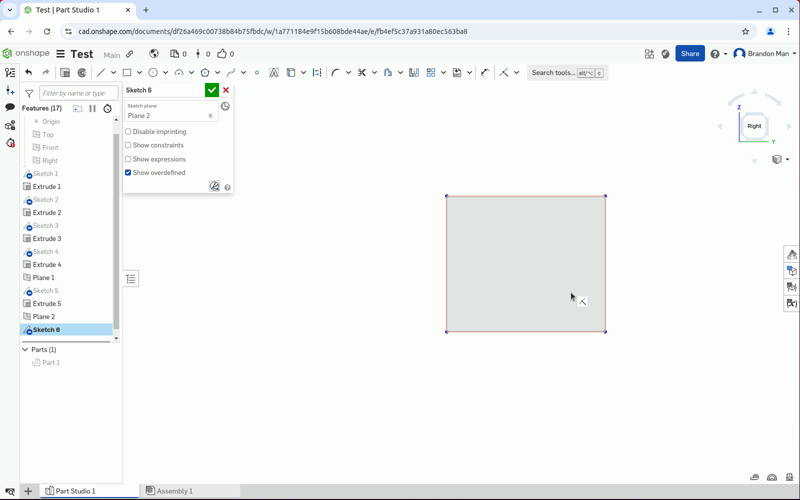
scroll(-6)
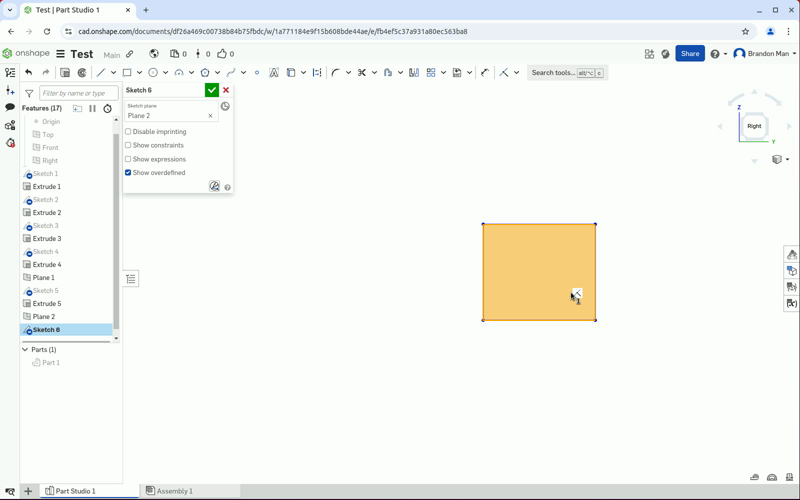
scroll(-6)
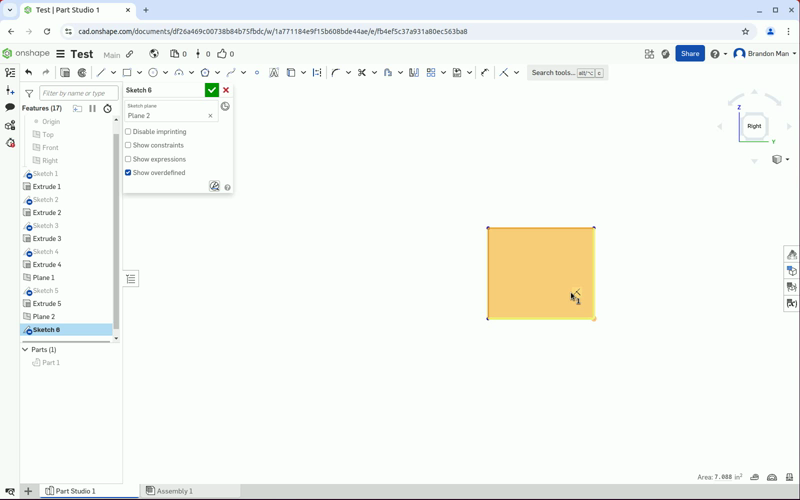
scroll(-6)
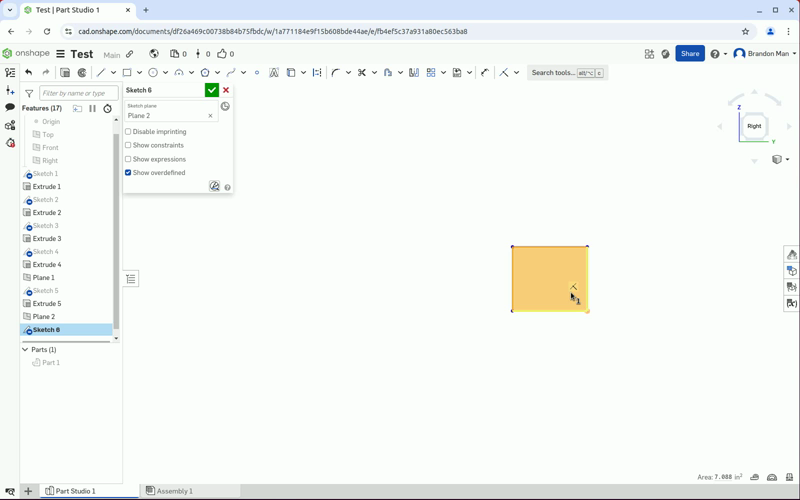
scroll(-6)
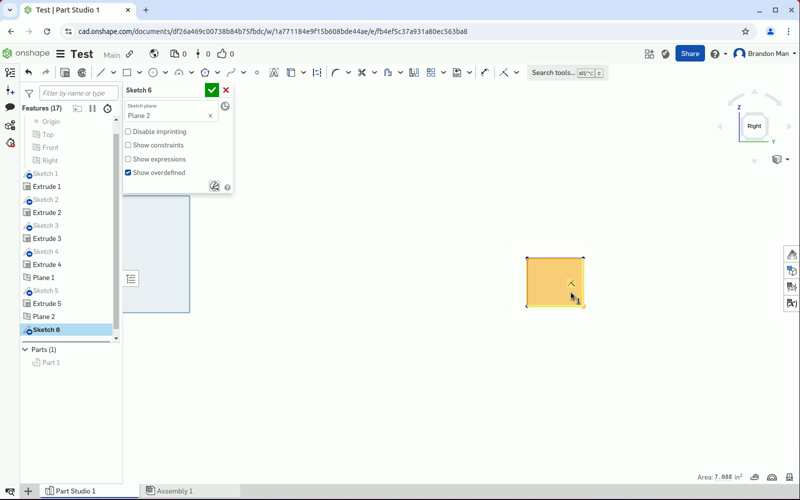
scroll(-6)
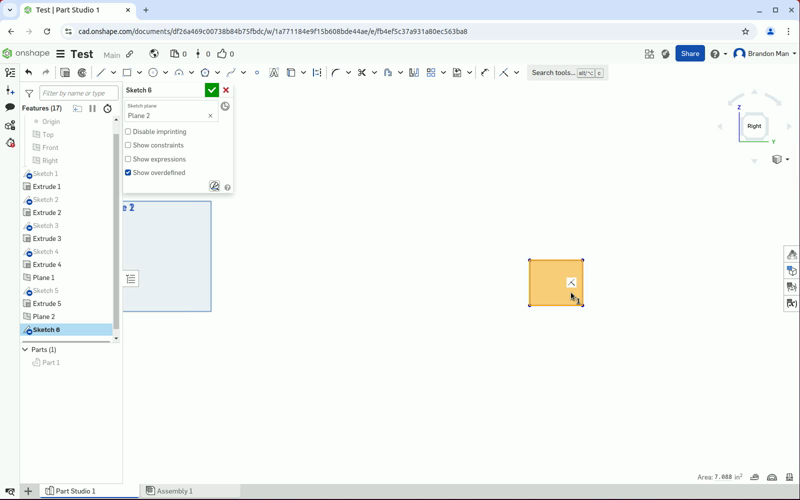
scroll(-6)
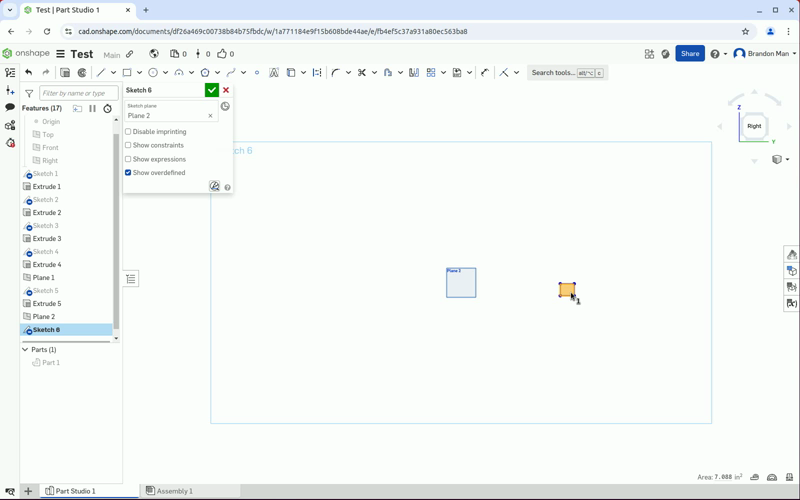
mouse_move(73, 352)
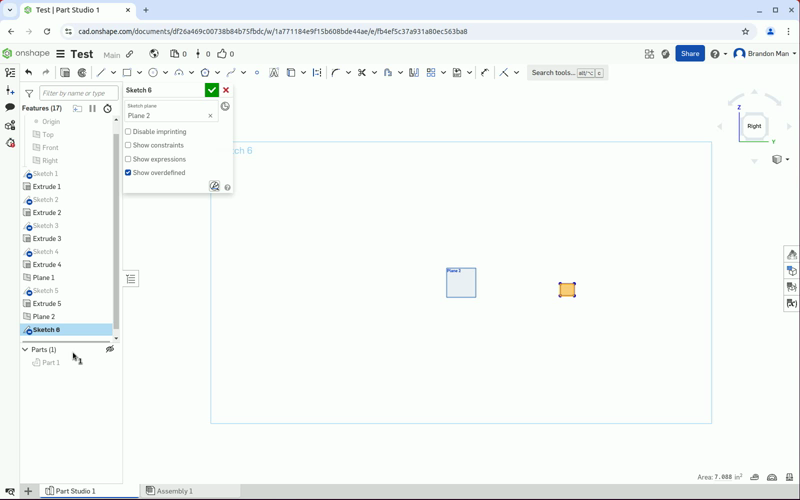
key(shift+y)
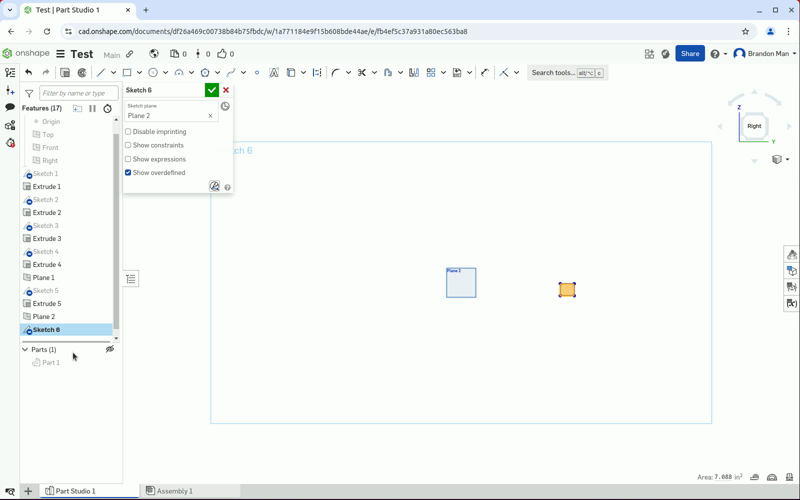
key(shift+e)
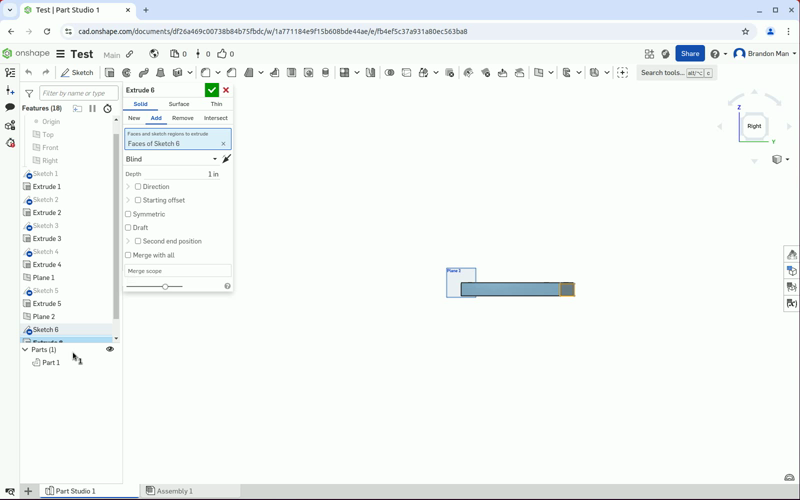
mouse_move(143, 106)
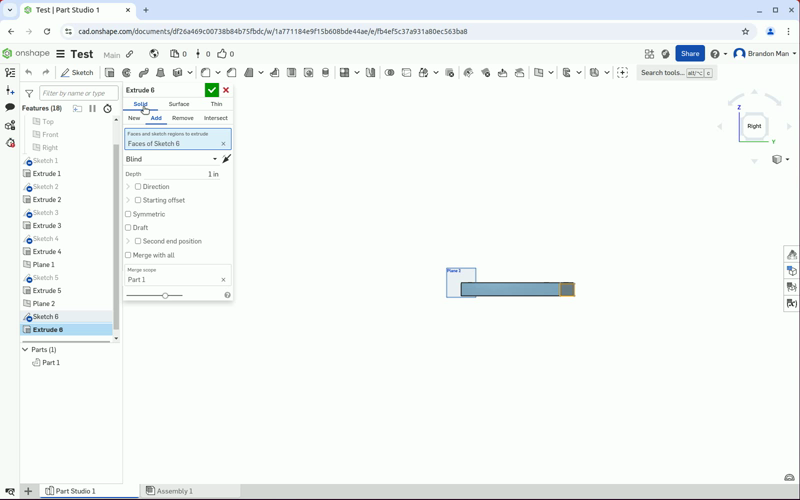
click(143, 106)
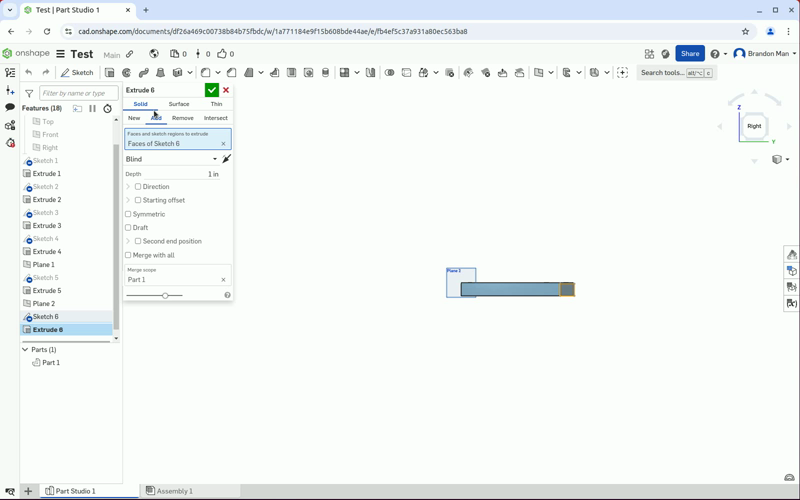
mouse_move(186, 120)
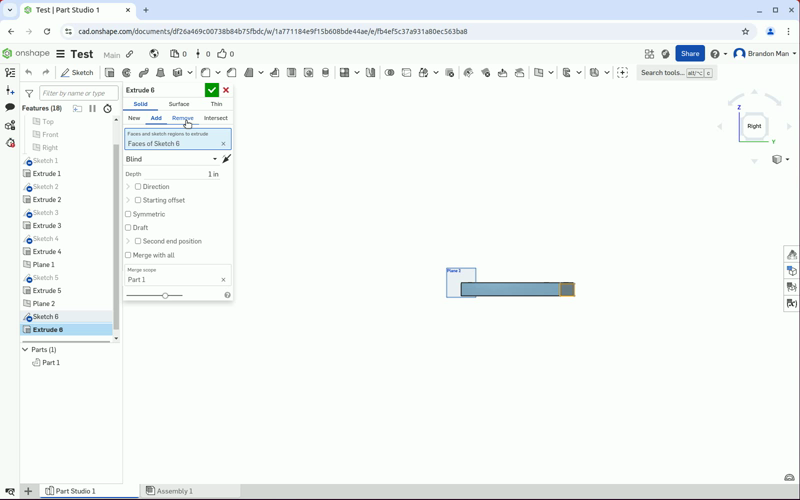
click(186, 120)
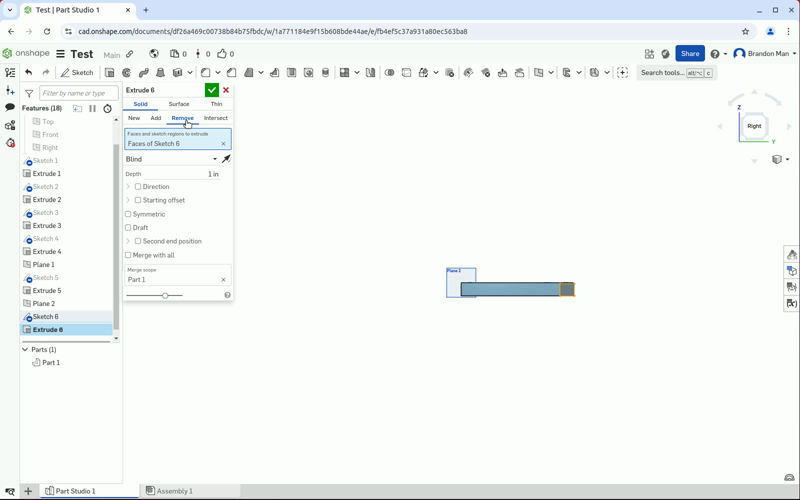
key(tab, 4)
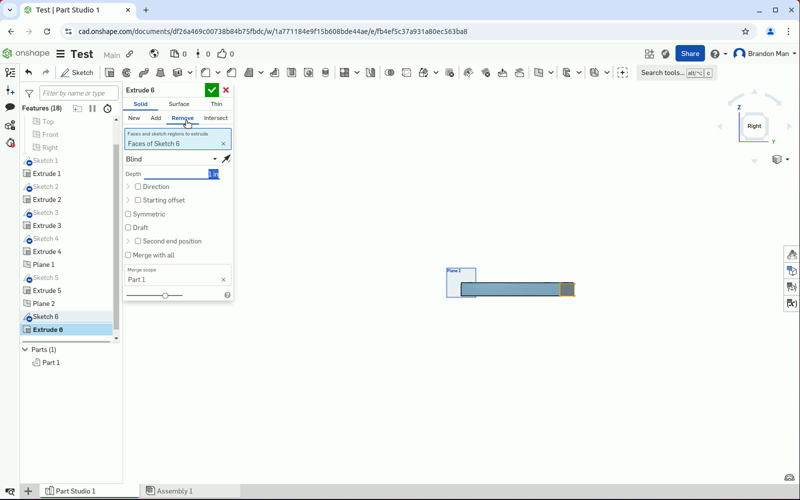
text(0.241)
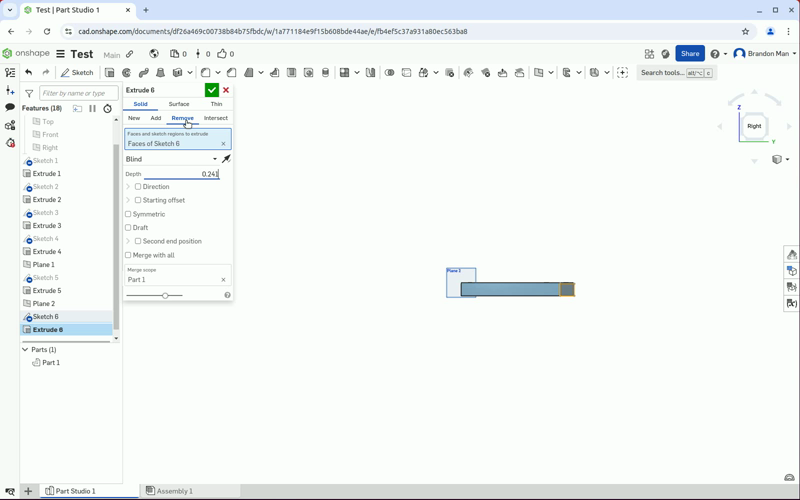
key(tab, 6)
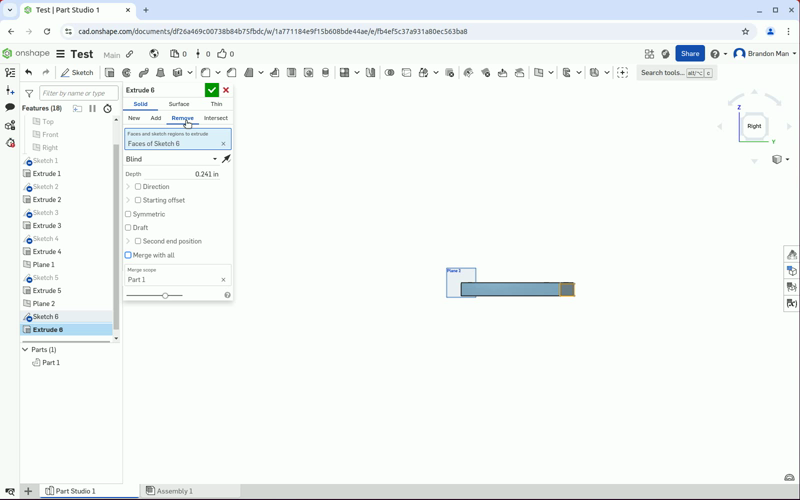
key(space)
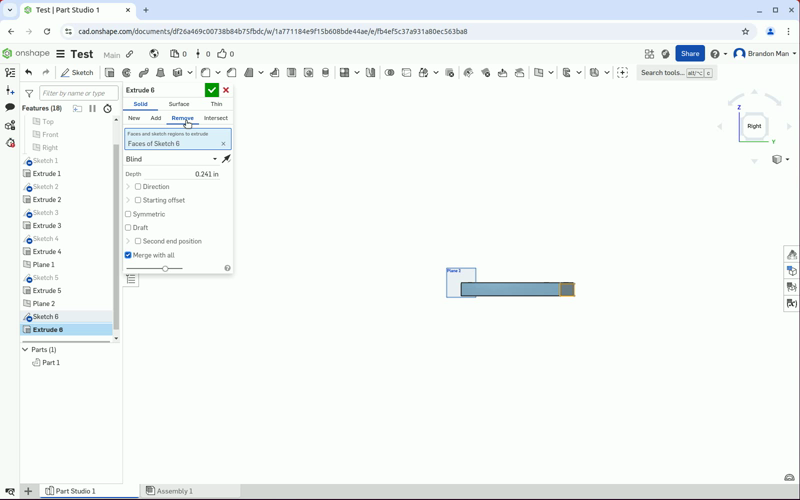
key(enter)
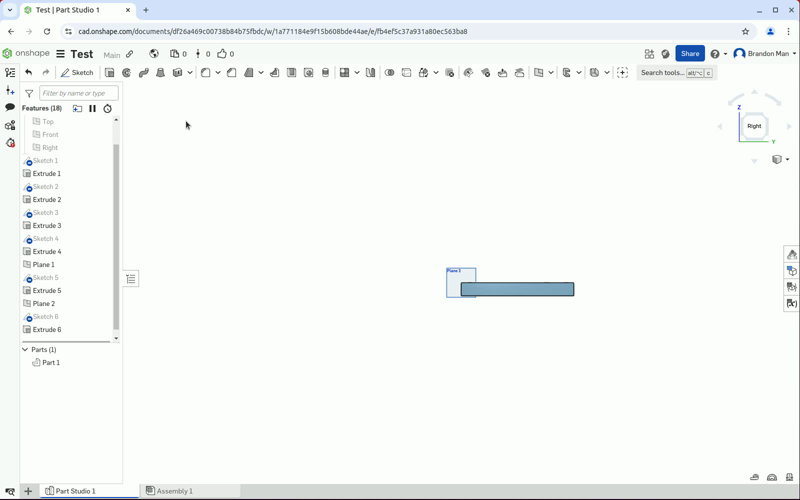
key(shift+h)
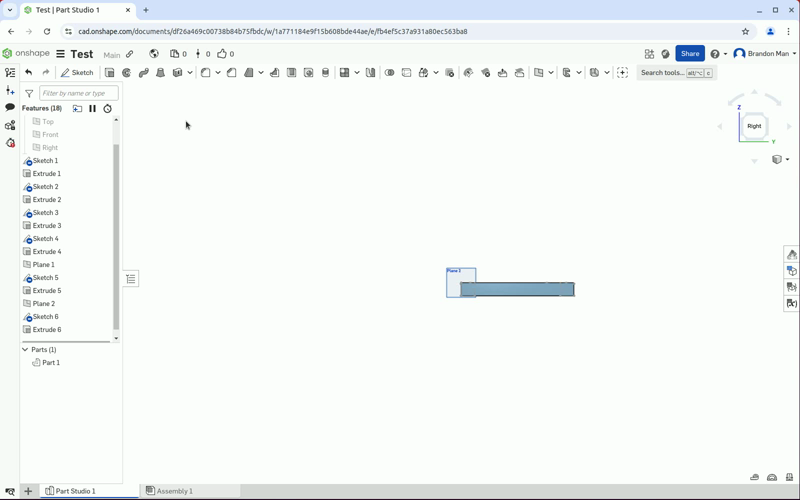
key(shift+h)
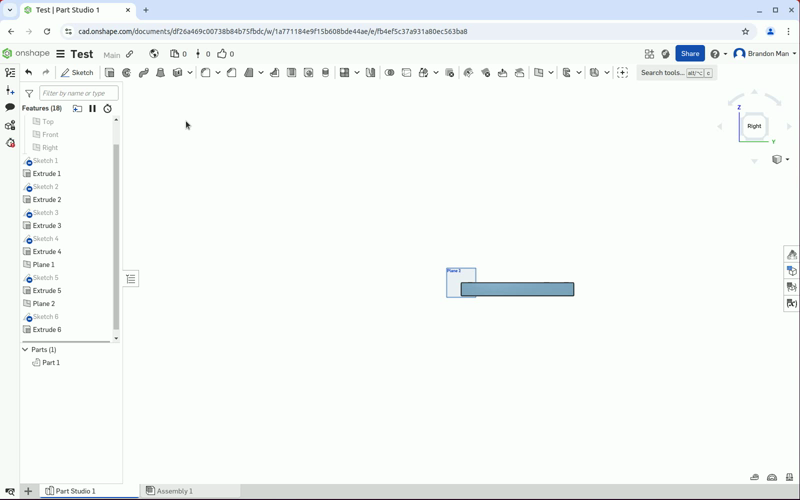
mouse_move(69, 163)
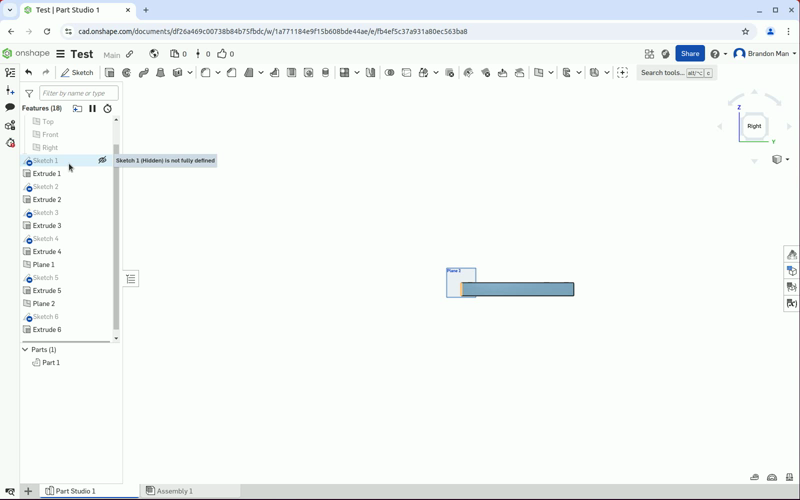
click(69, 163)
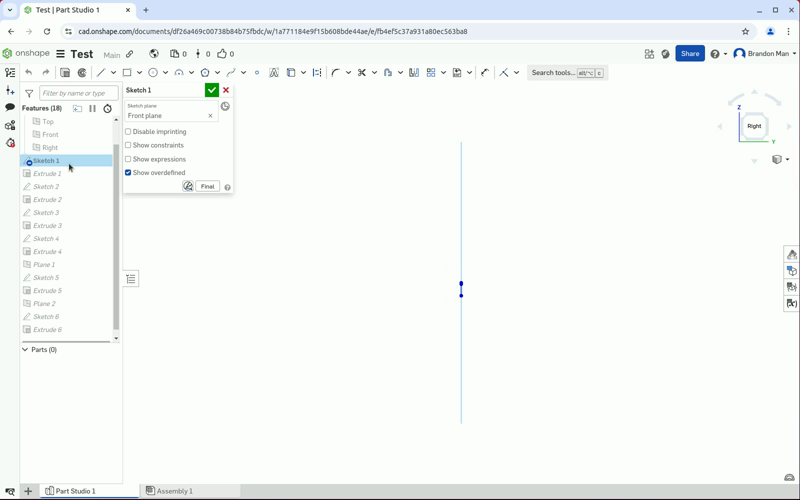
mouse_move(229, 92)
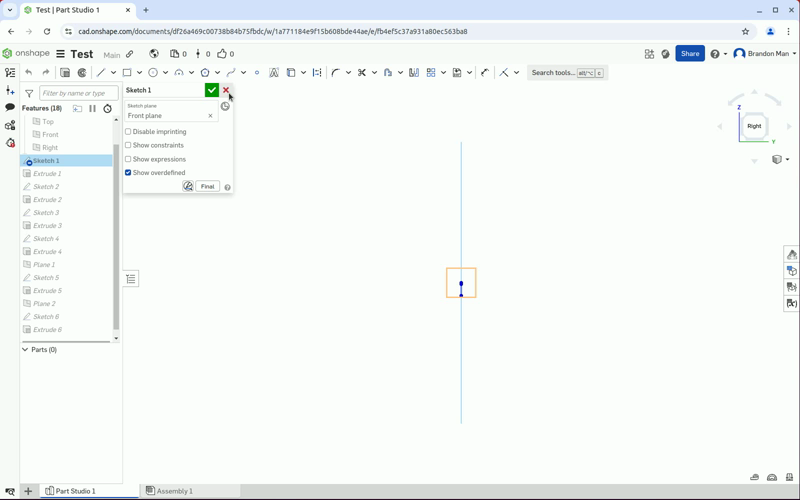
click(229, 92)
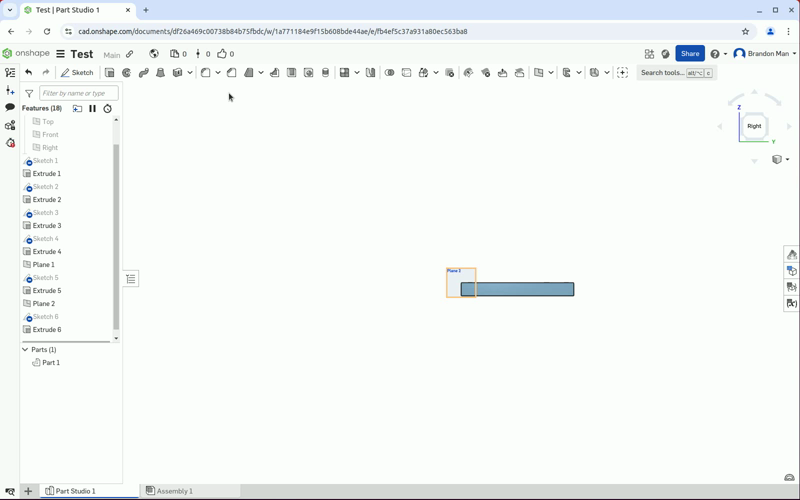
mouse_move(73, 352)
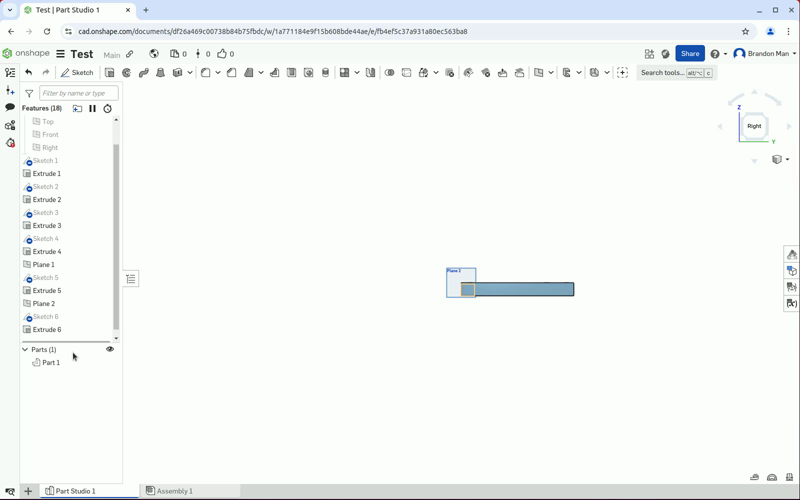
key(y)
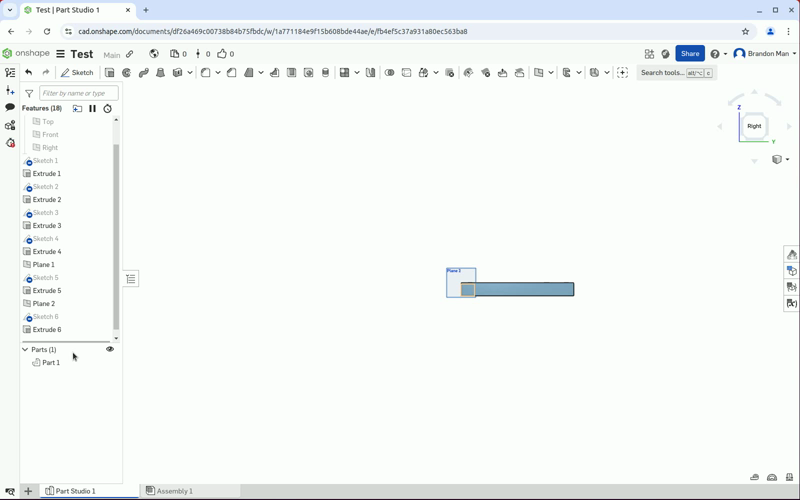
key(shift+p)
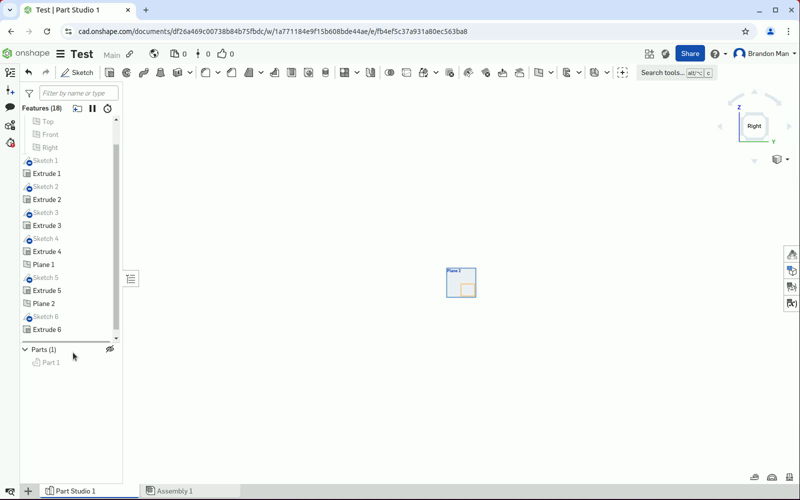
key(space)
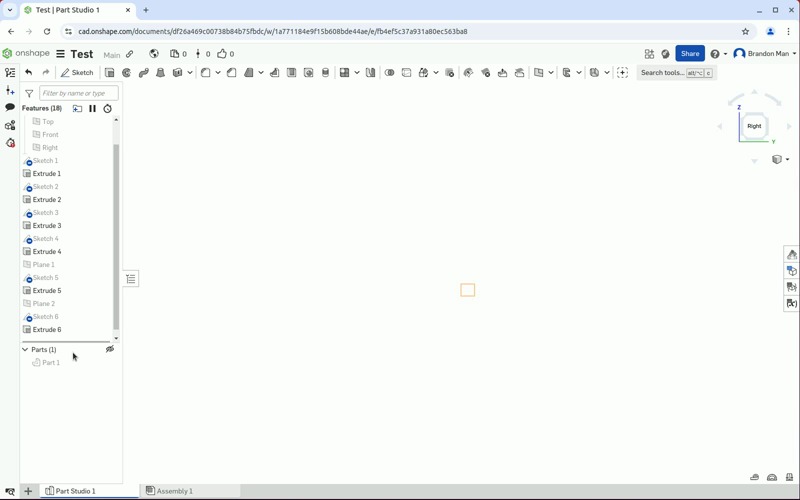
key_down(shift)
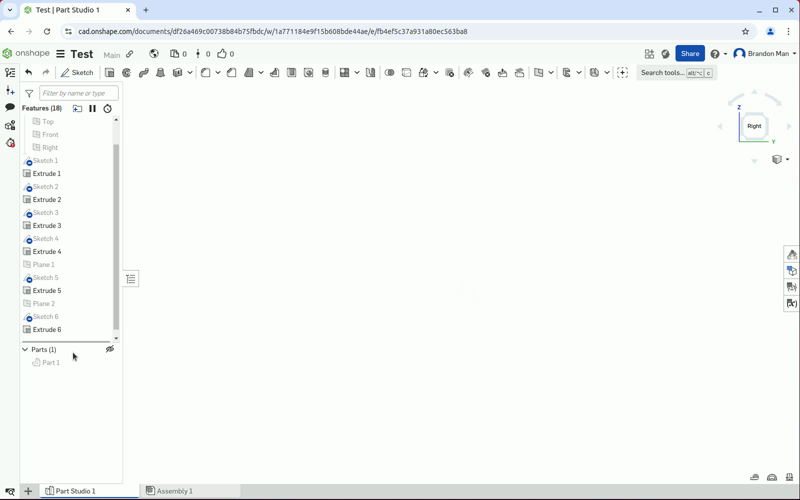
key(right)
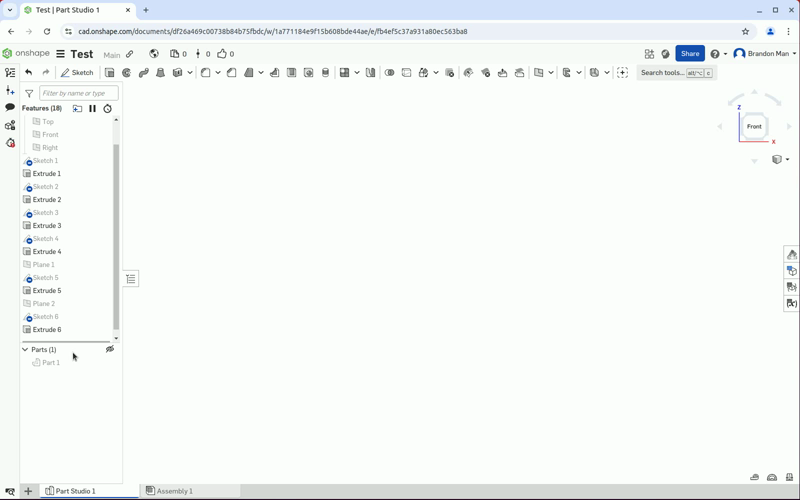
key_up(shift)
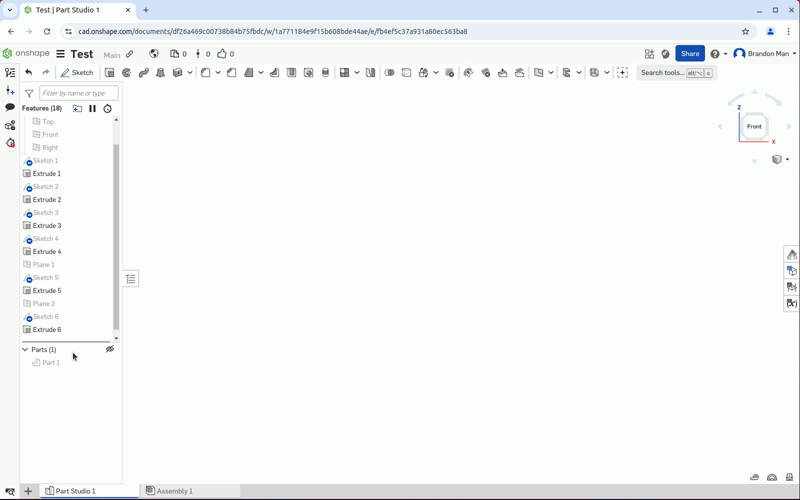
key(space)
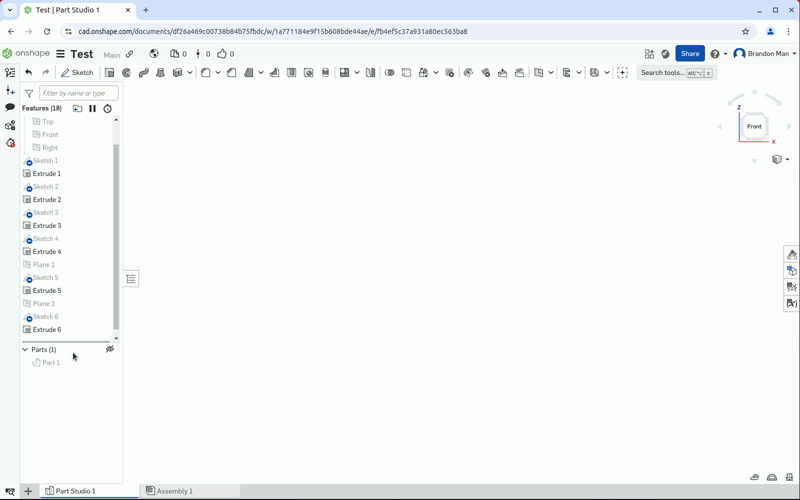
key_down(shift)
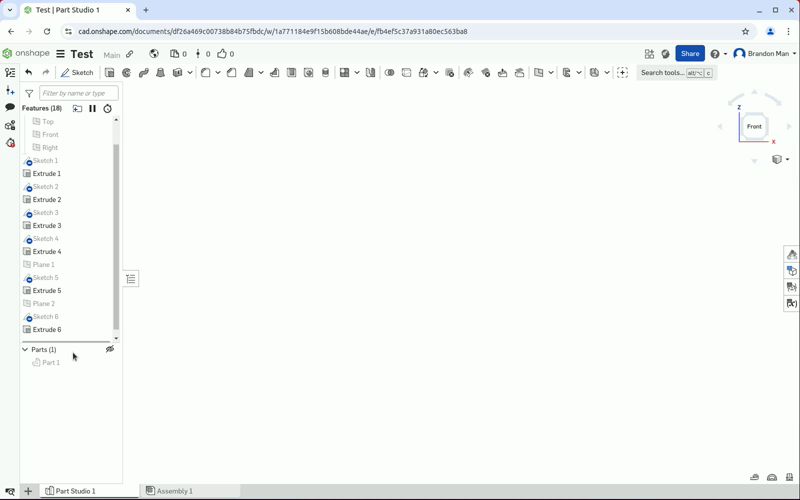
key(down)
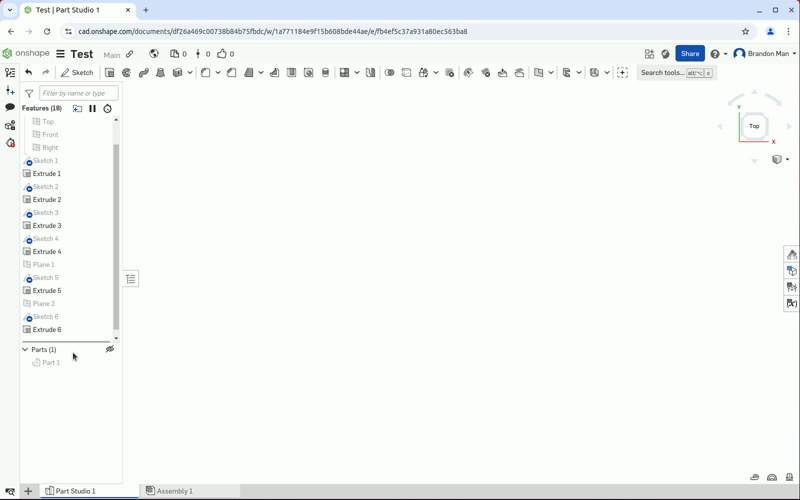
key_up(shift)
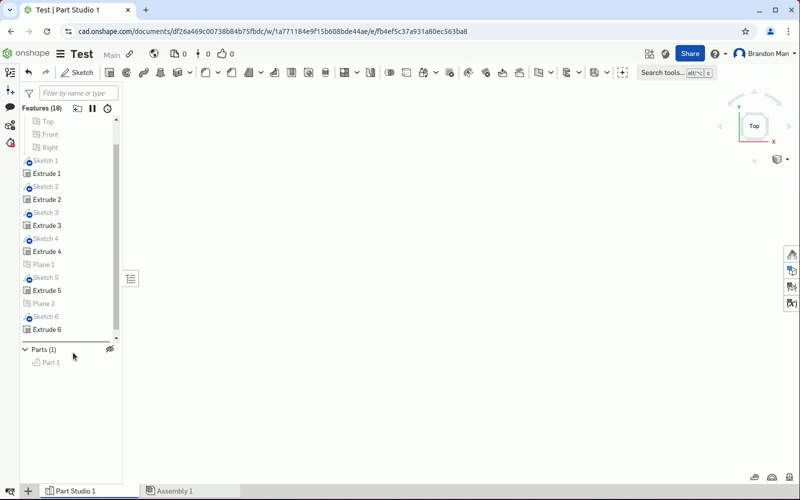
mouse_move(73, 352)
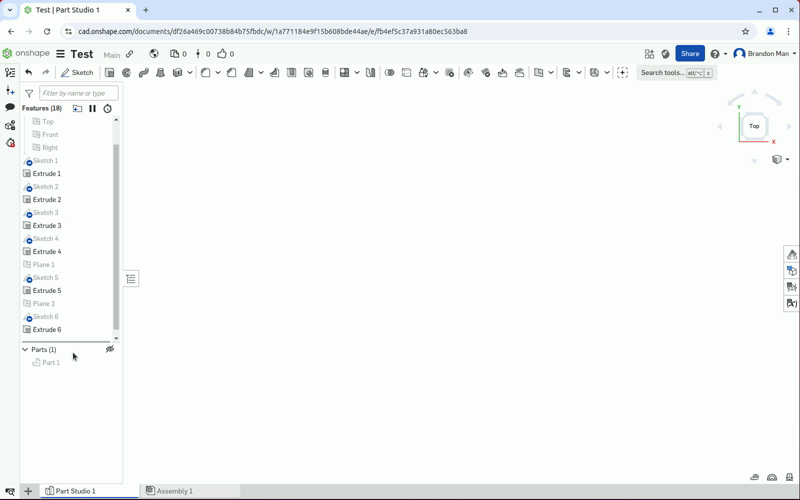
key(shift+y)
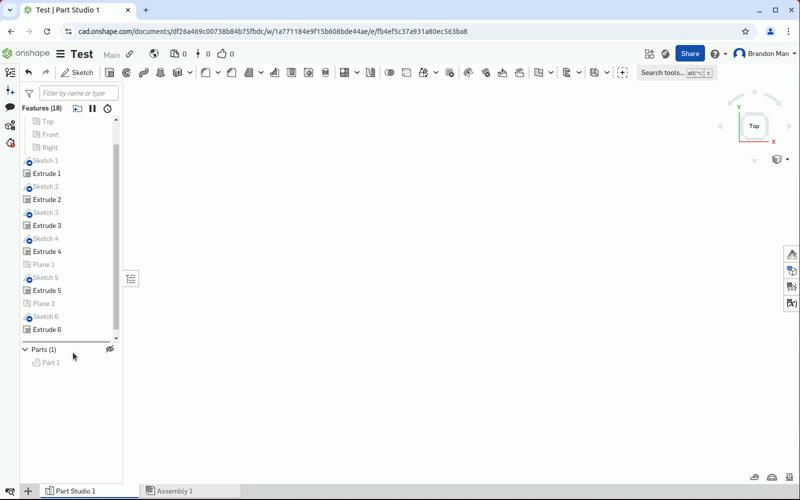
key(shift+s)
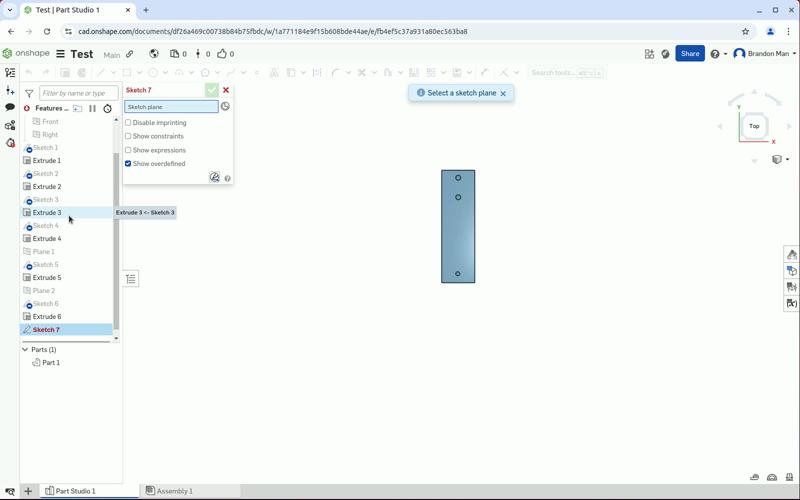
scroll(3)
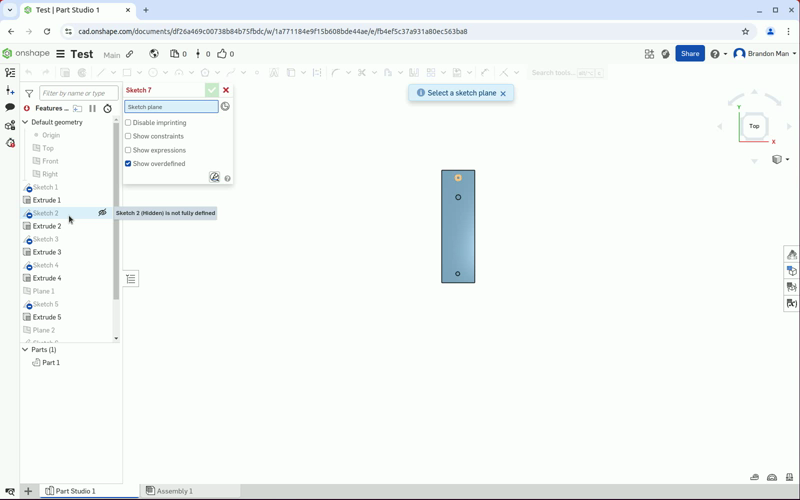
mouse_move(69, 150)
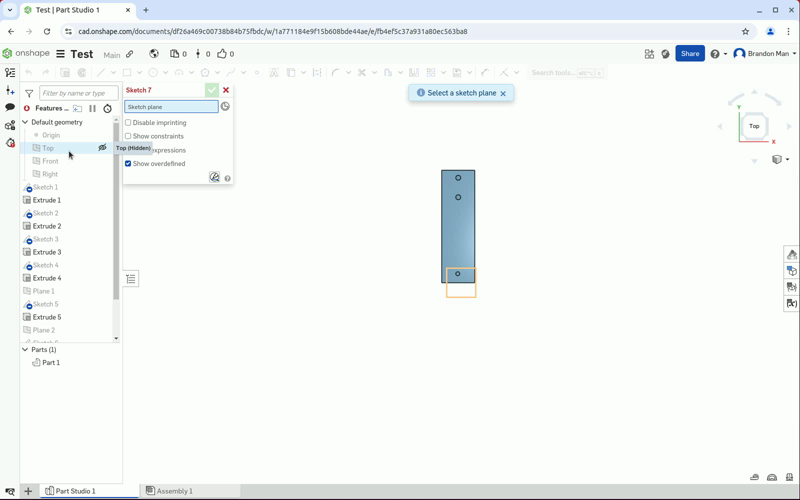
click(69, 150)
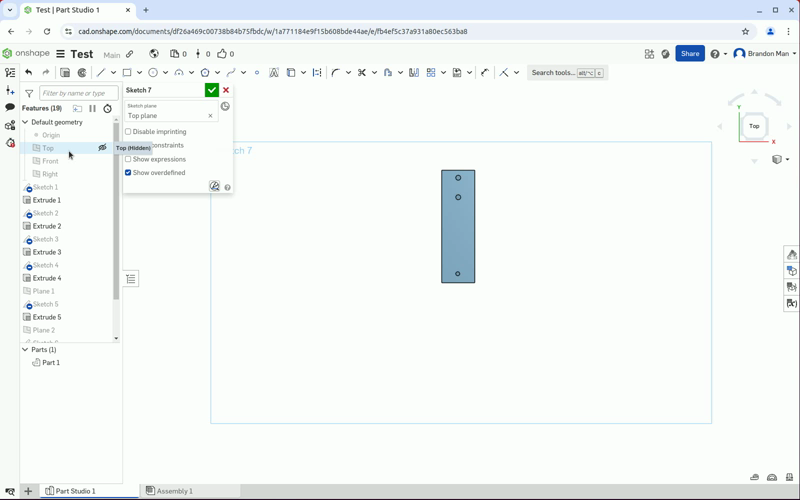
mouse_move(73, 352)
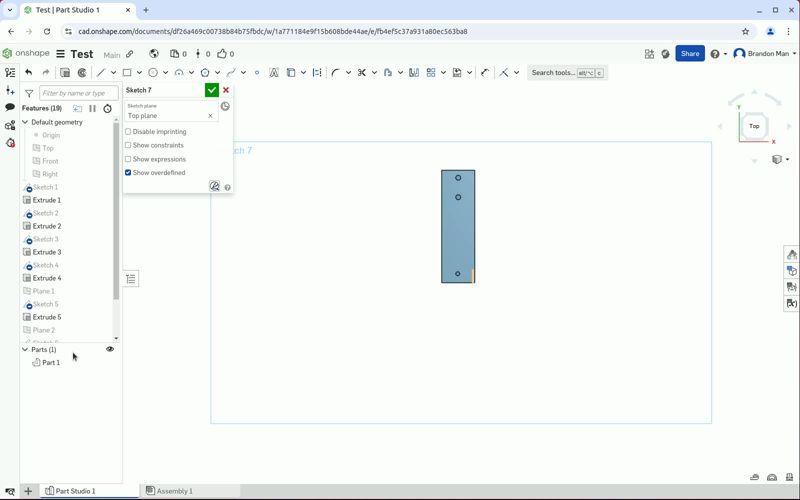
key(y)
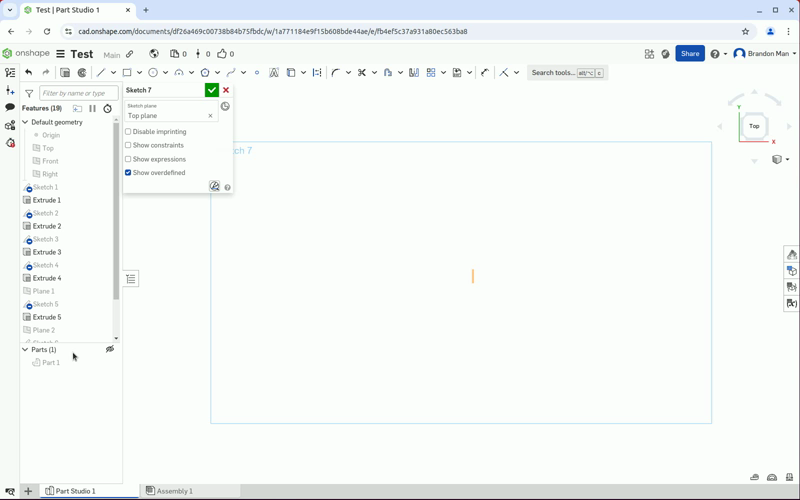
key(c)
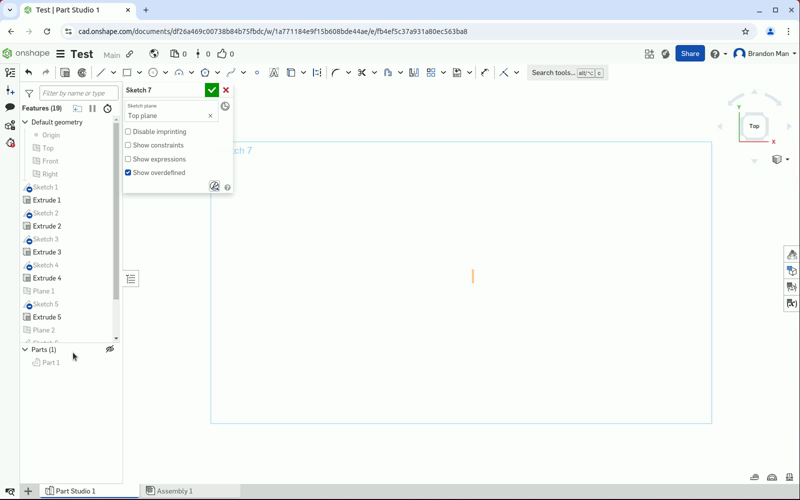
key_down(shift)
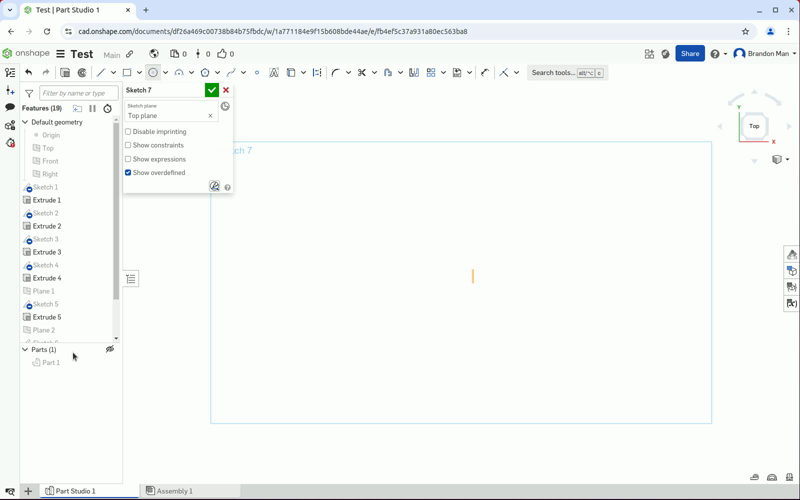
mouse_move(458, 177)
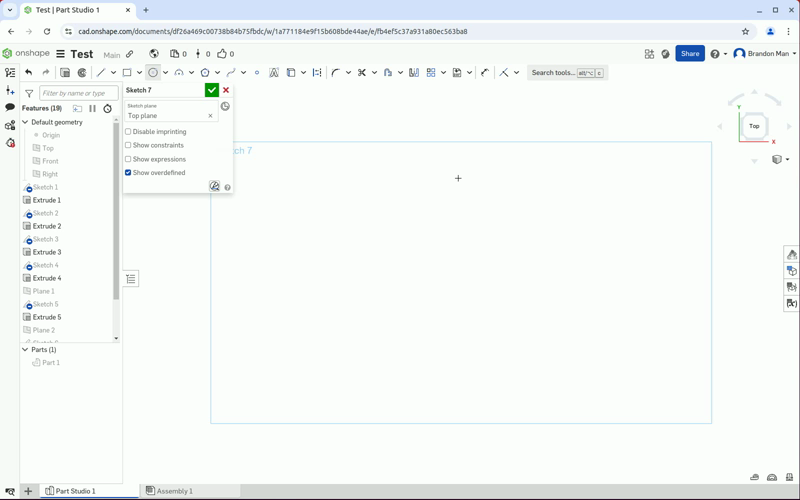
click(458, 177)
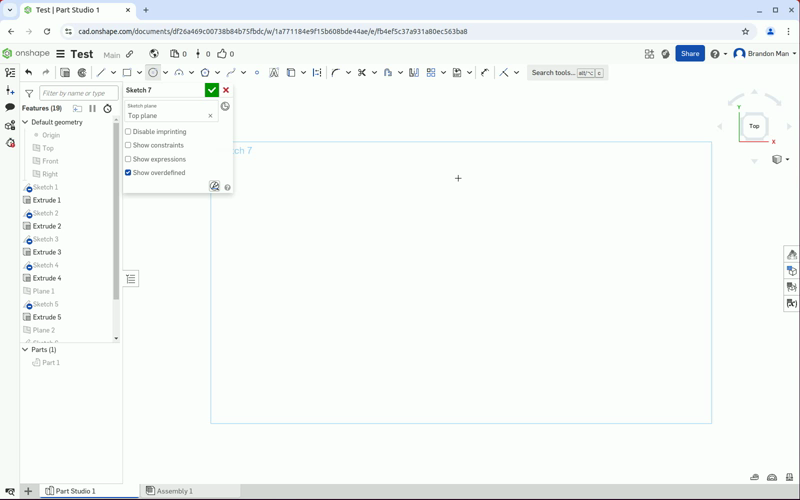
key_up(shift)
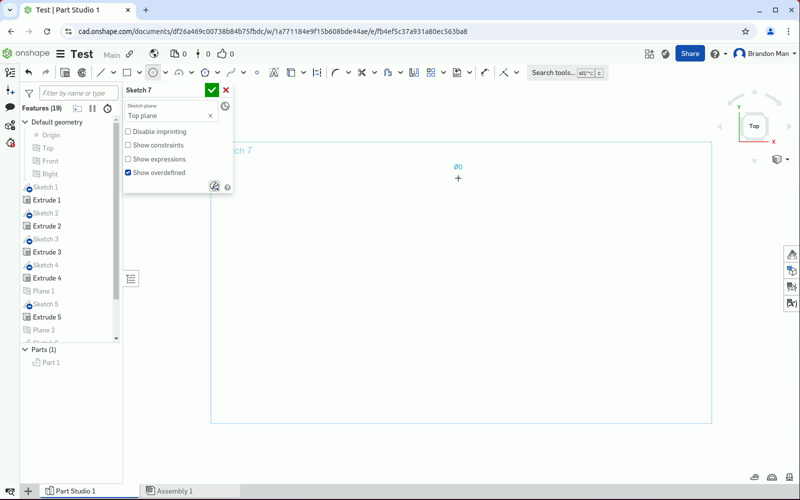
mouse_move(460, 177)
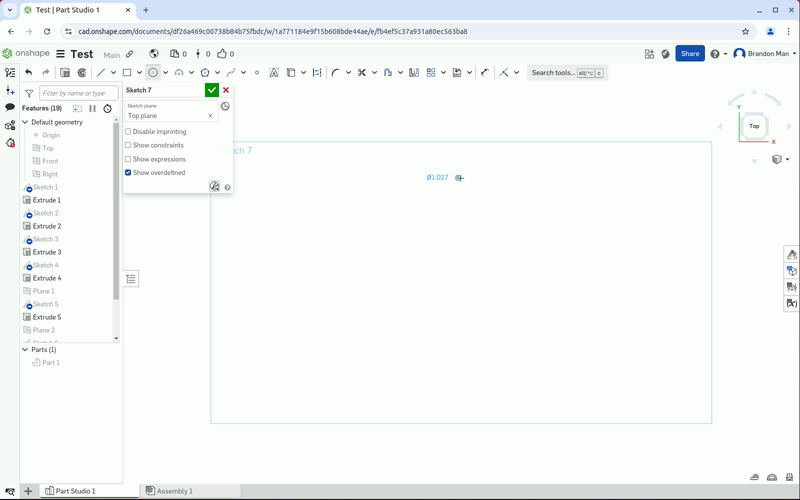
scroll(6)
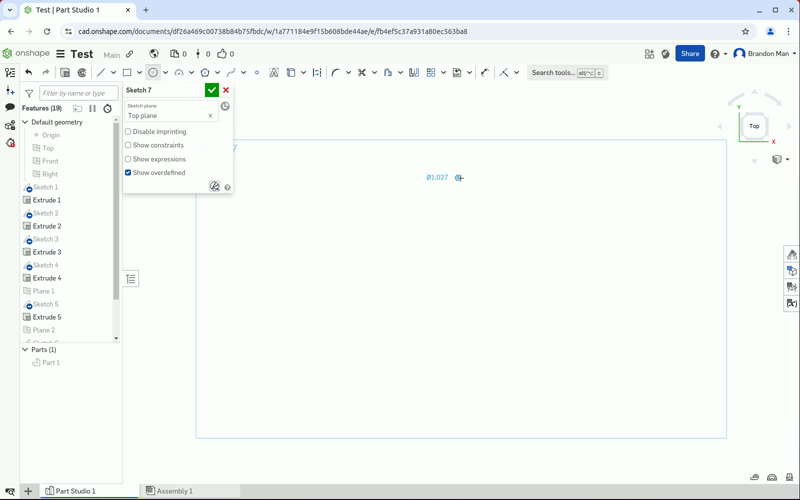
scroll(6)
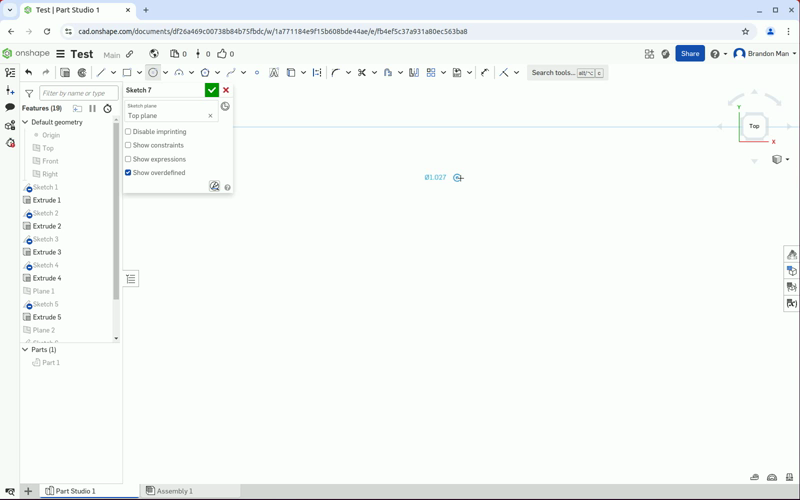
scroll(6)
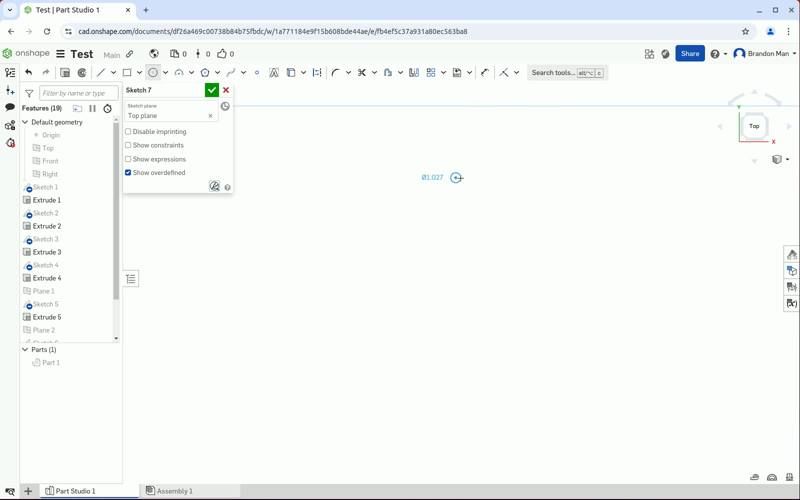
scroll(6)
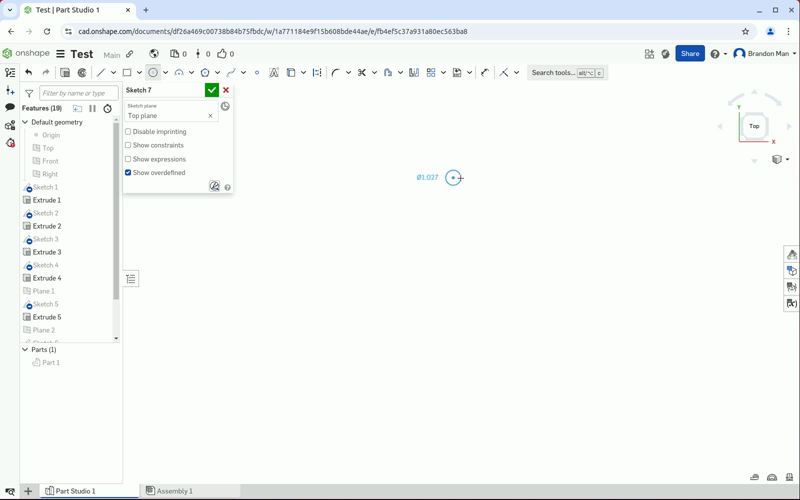
scroll(6)
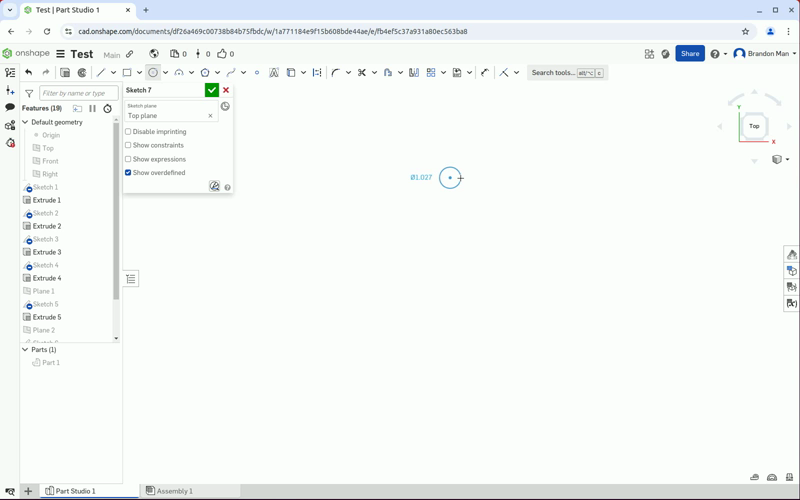
scroll(6)
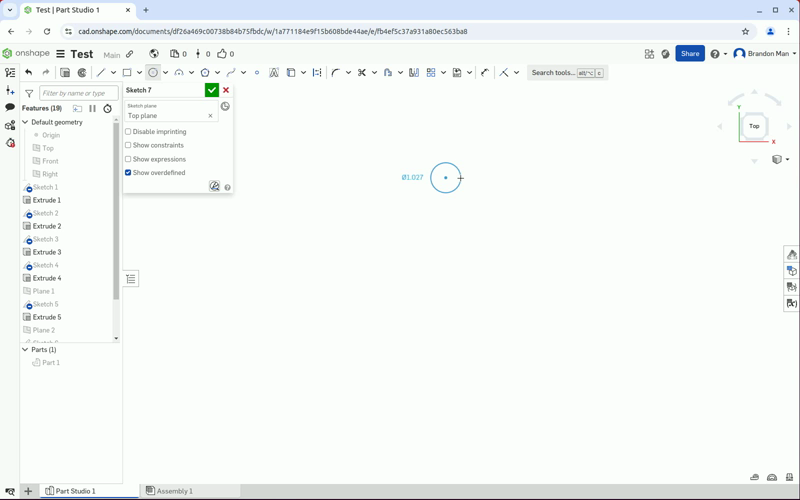
scroll(6)
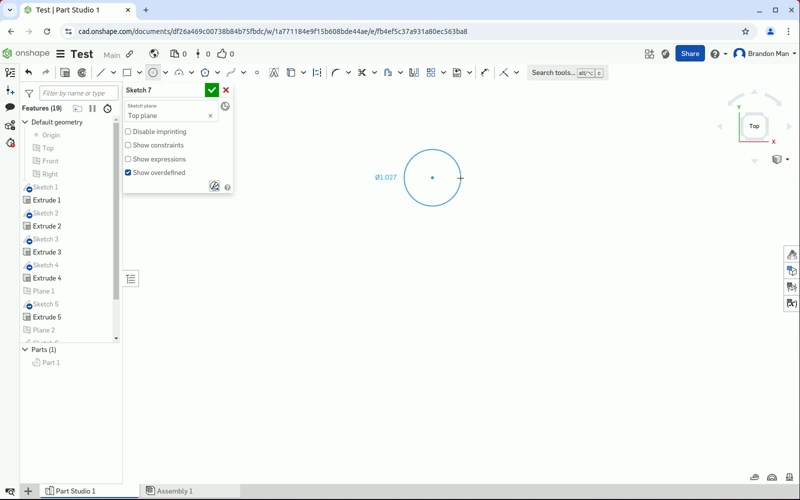
click(460, 177)
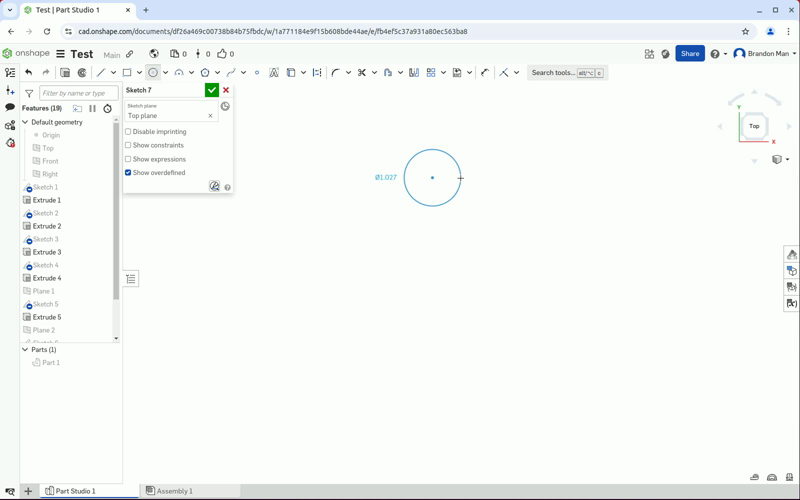
scroll(-6)
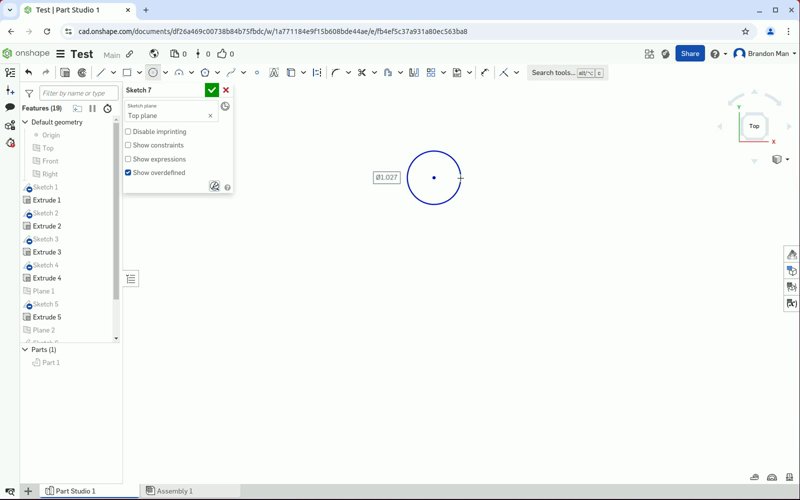
scroll(-6)
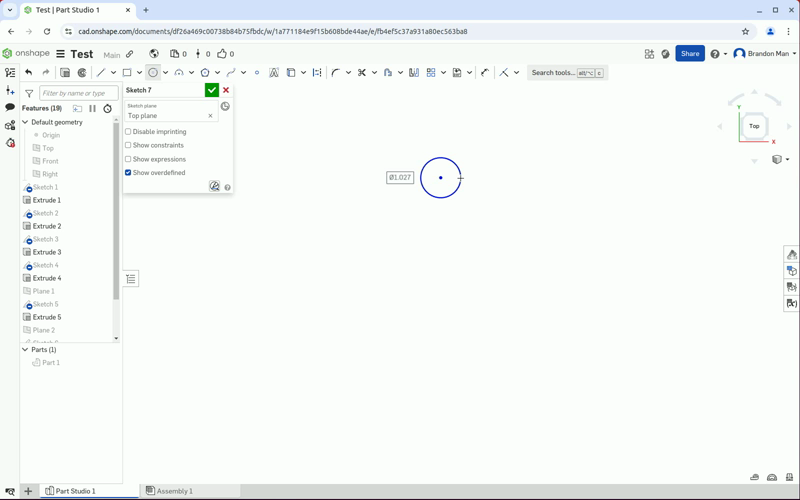
scroll(-6)
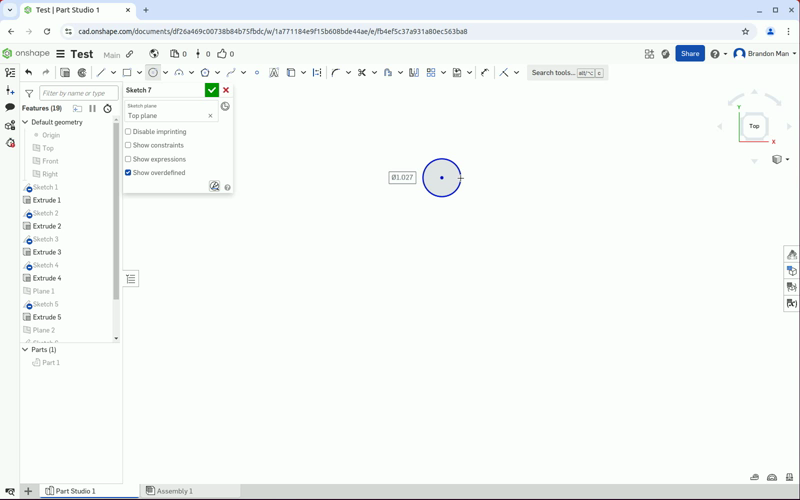
scroll(-6)
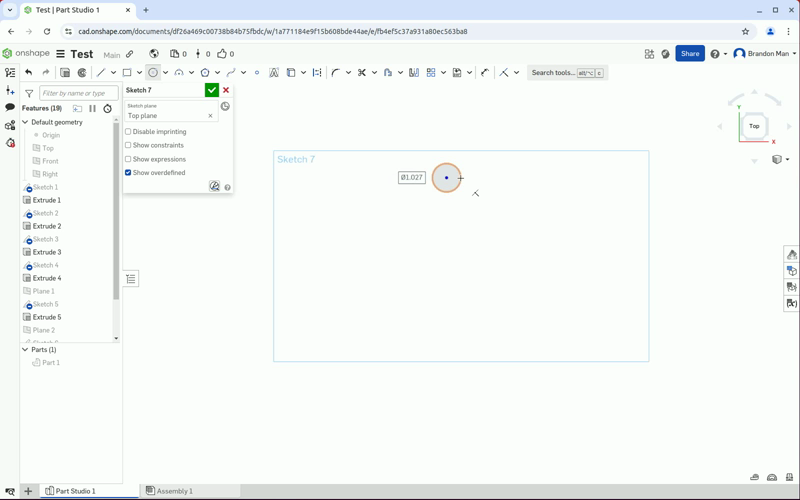
scroll(-6)
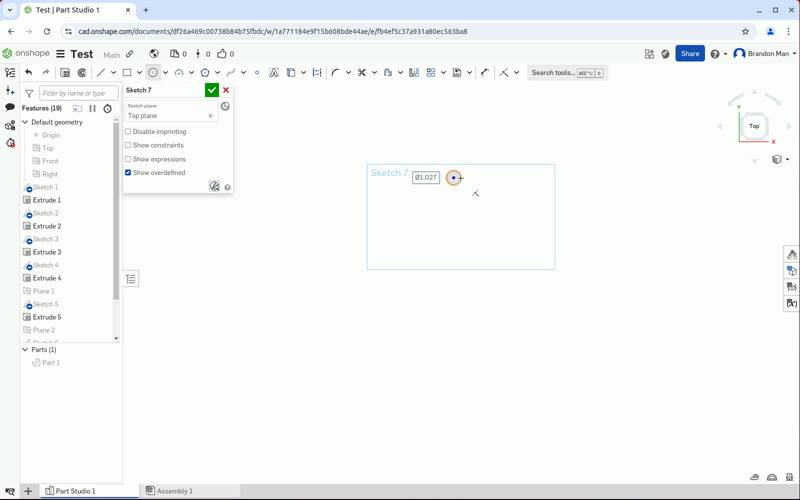
scroll(-6)
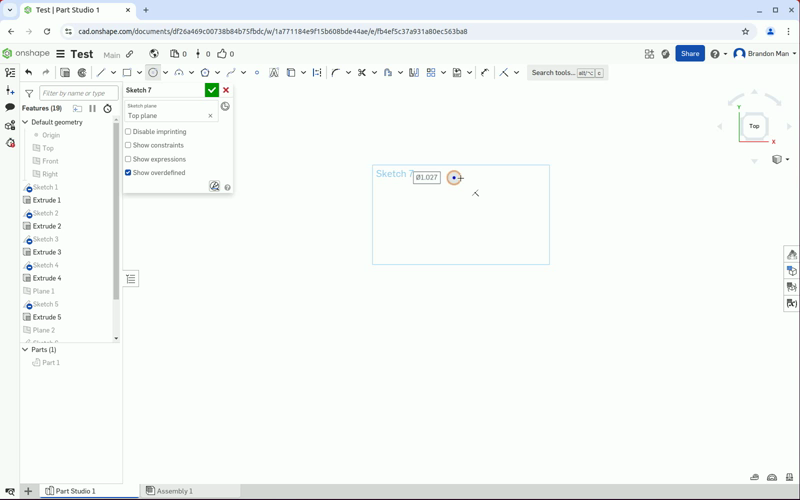
scroll(-6)
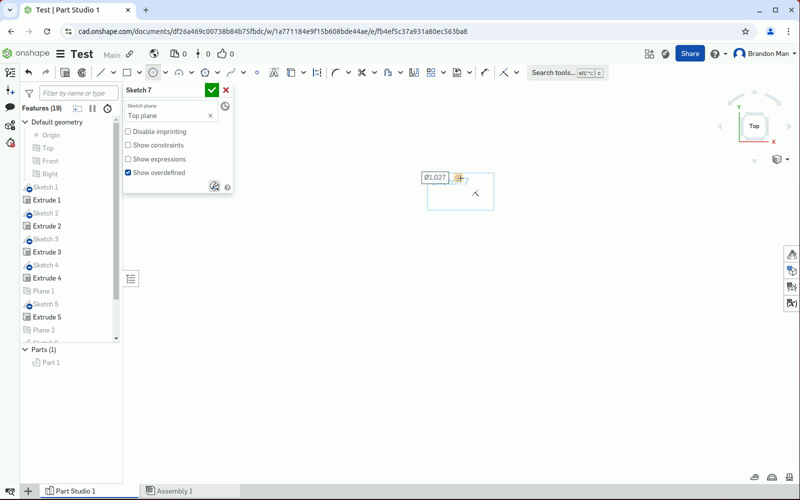
key(esc)
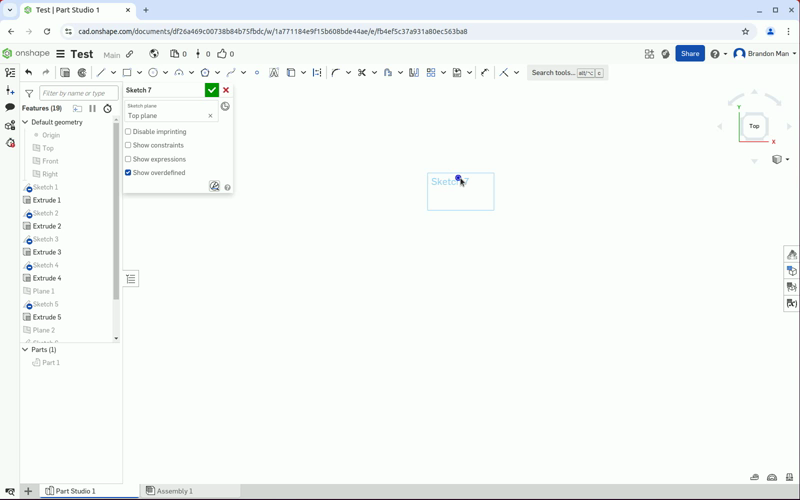
mouse_move(459, 179)
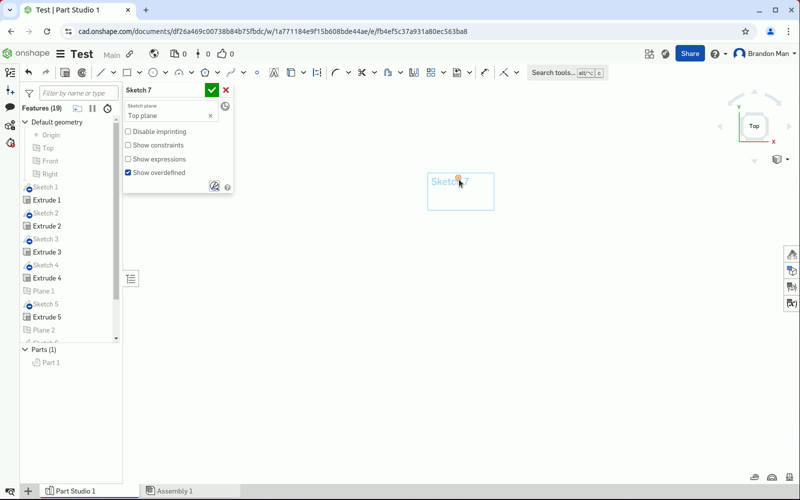
scroll(6)
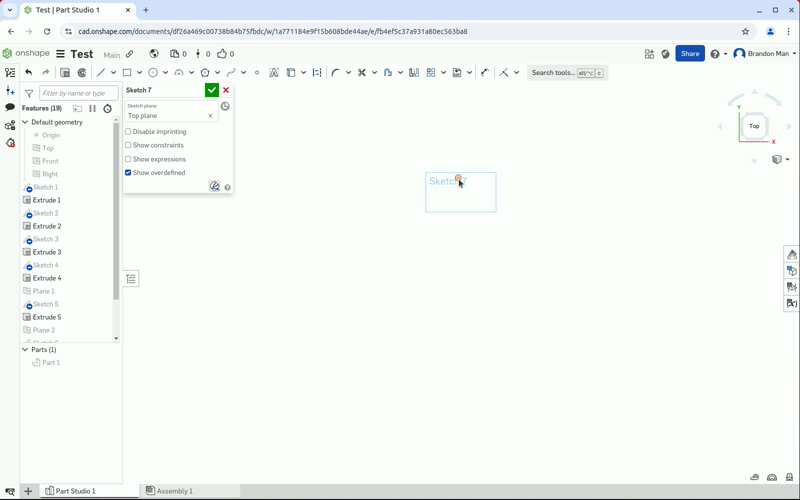
scroll(6)
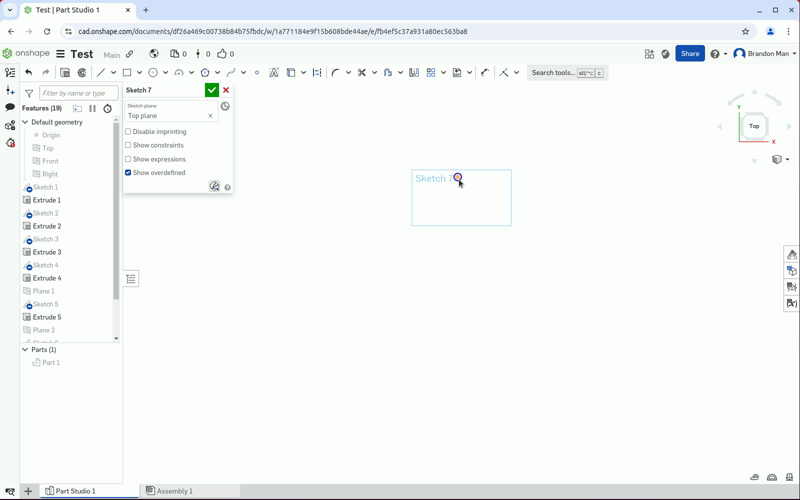
scroll(6)
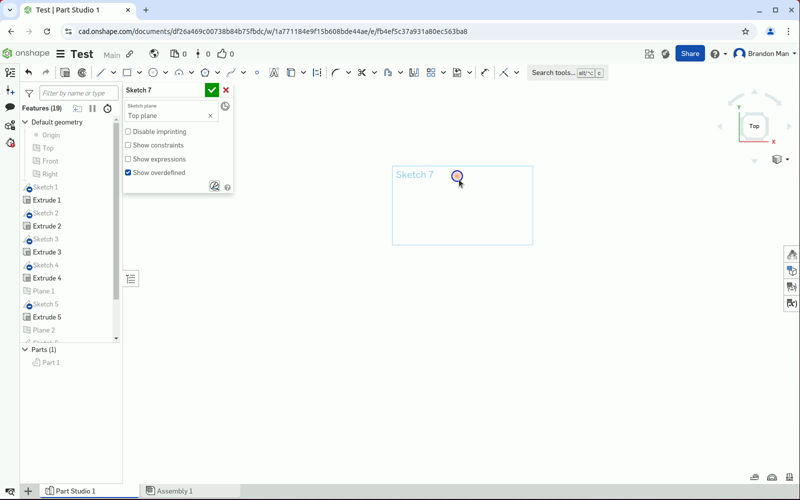
scroll(6)
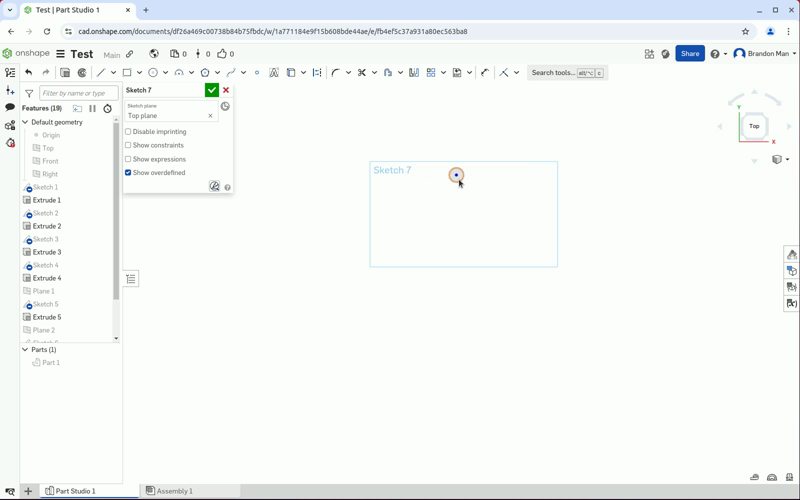
scroll(6)
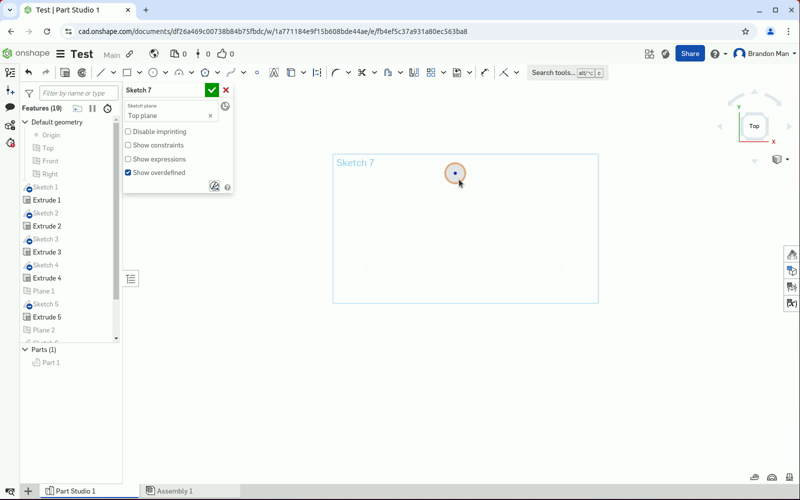
scroll(6)
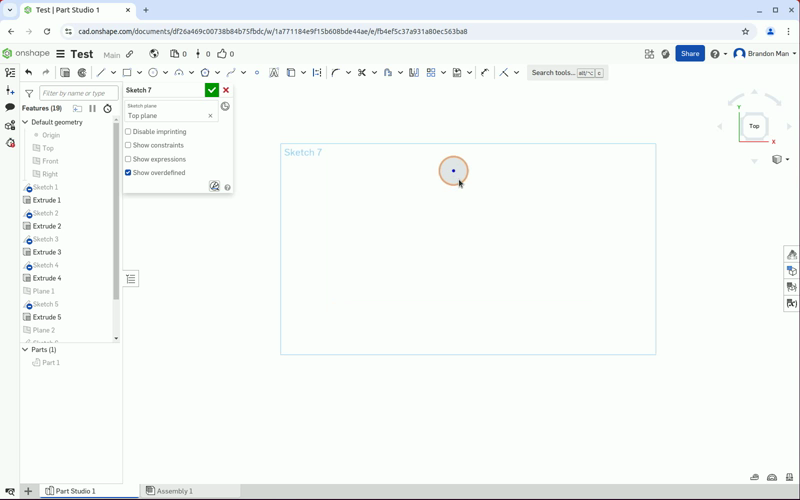
scroll(6)
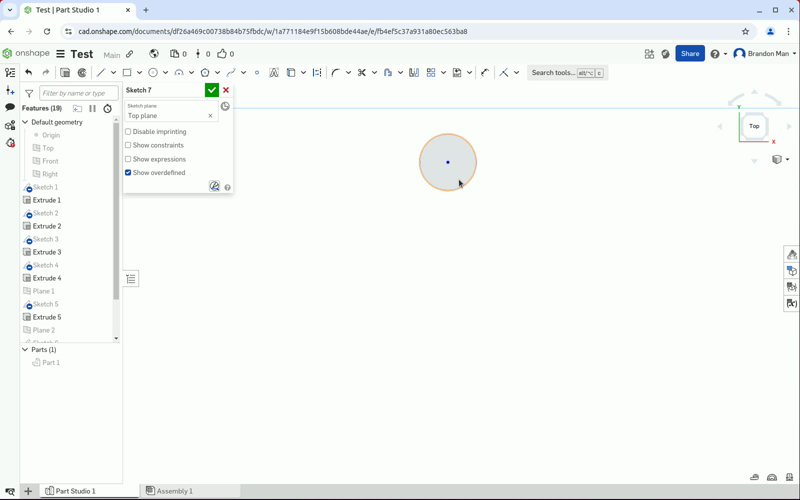
click(459, 179)
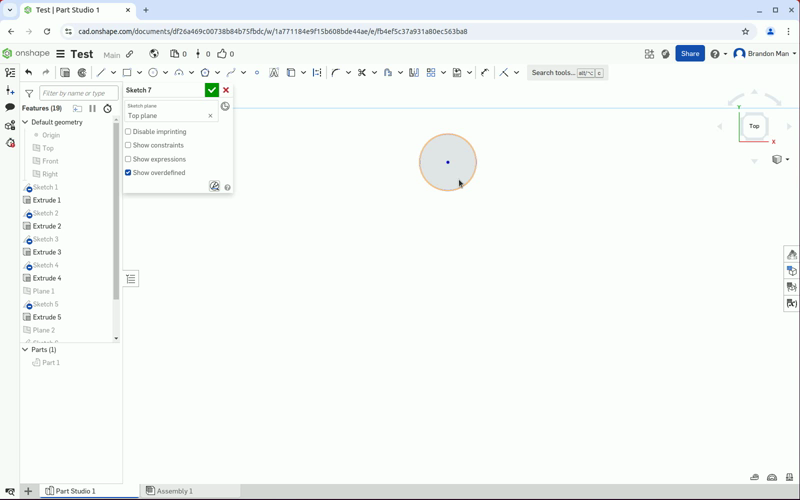
scroll(-6)
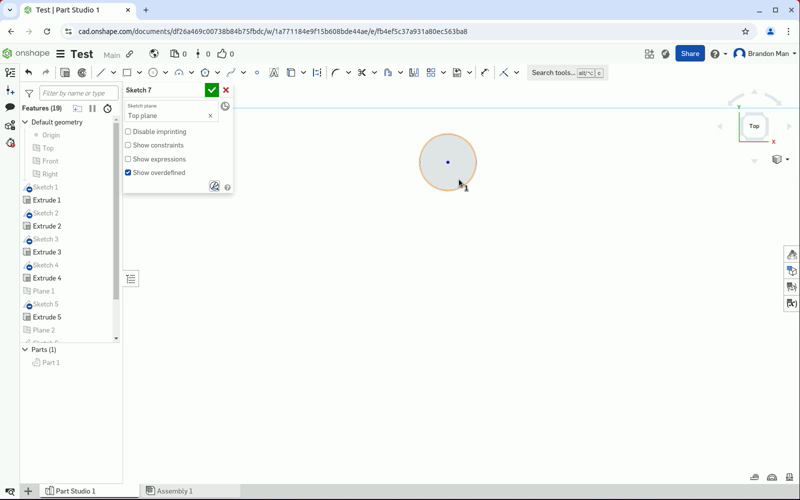
scroll(-6)
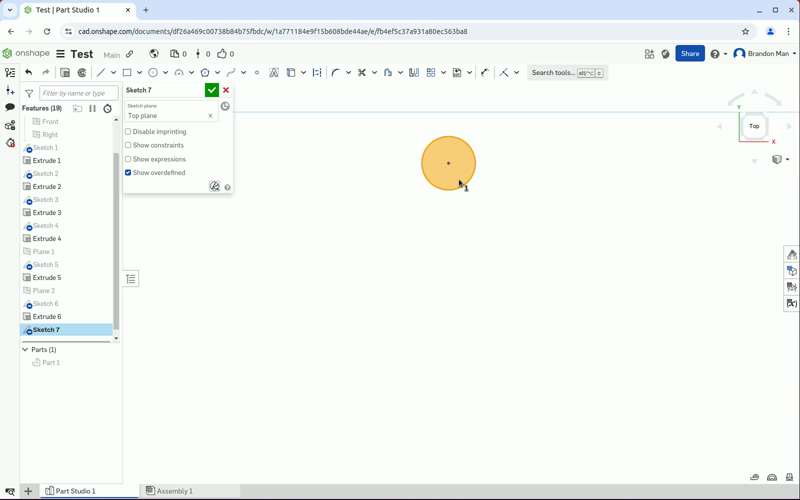
scroll(-6)
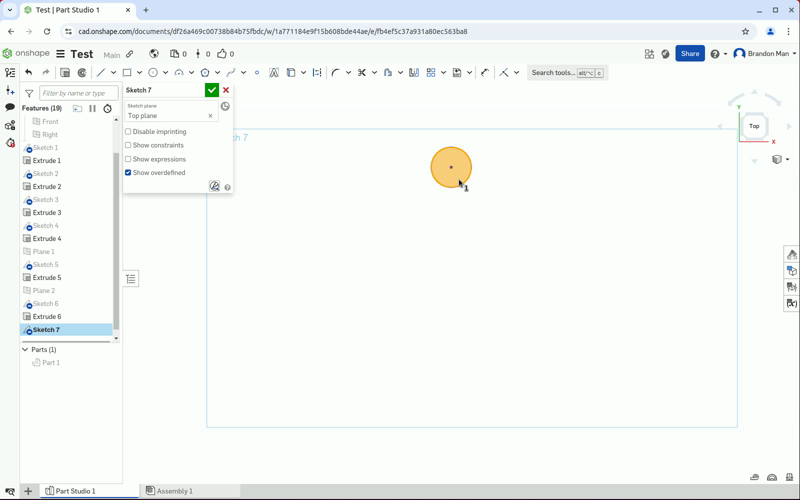
scroll(-6)
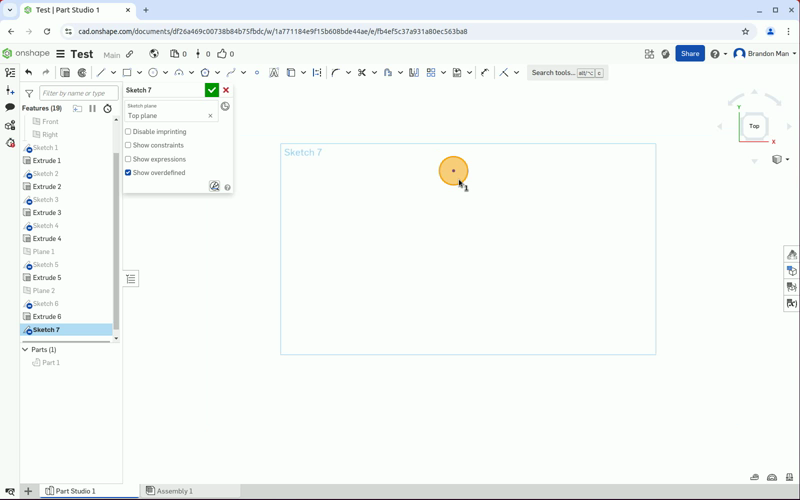
scroll(-6)
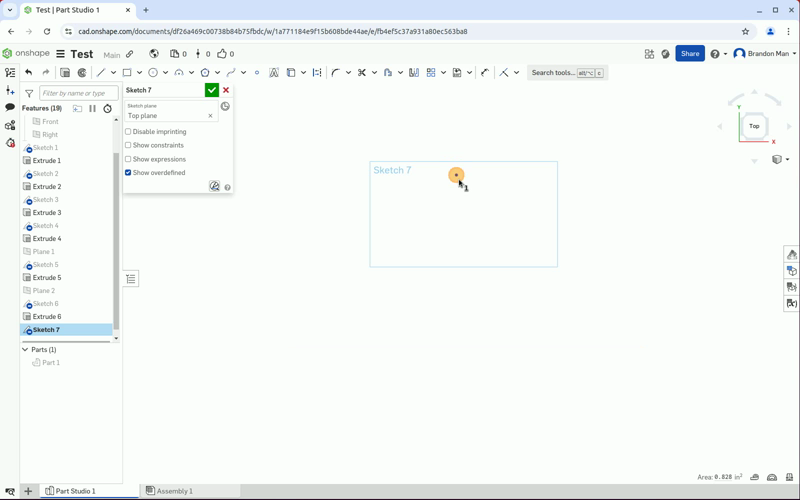
scroll(-6)
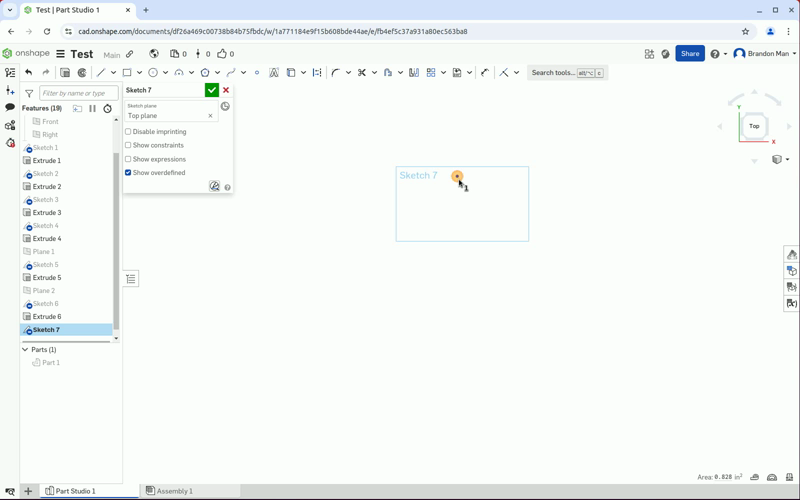
scroll(-6)
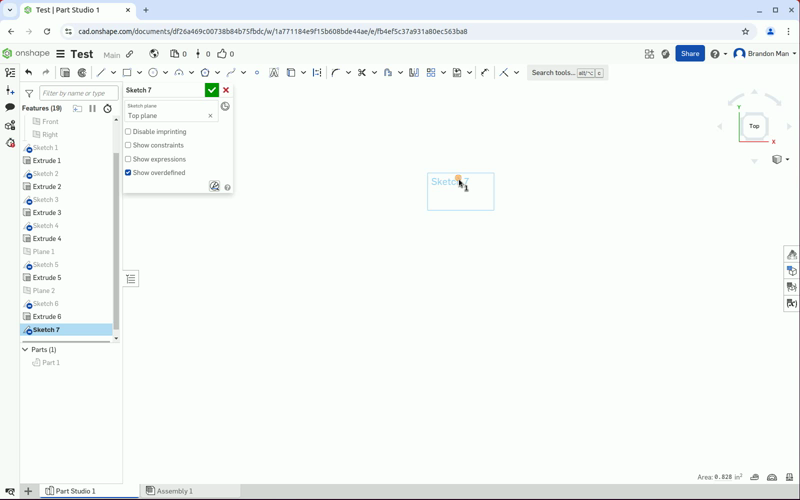
mouse_move(73, 352)
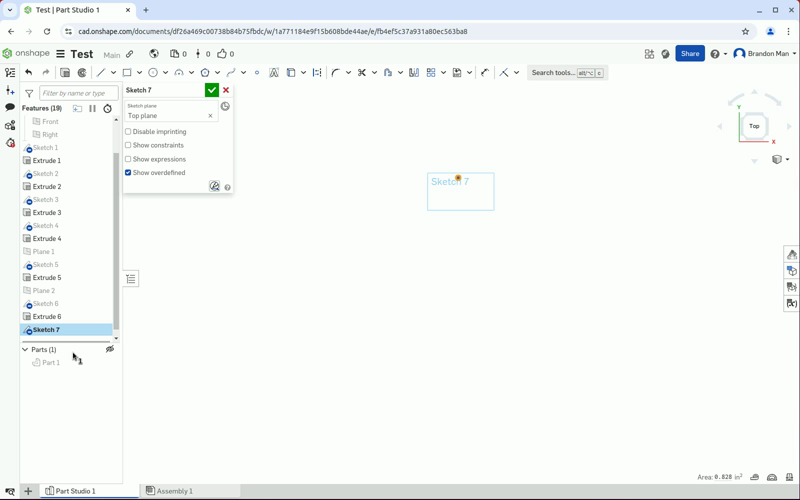
key(shift+y)
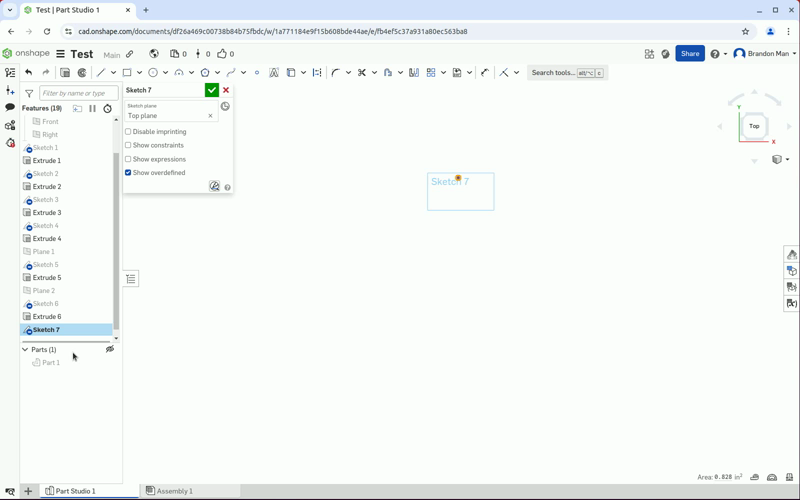
key(shift+e)
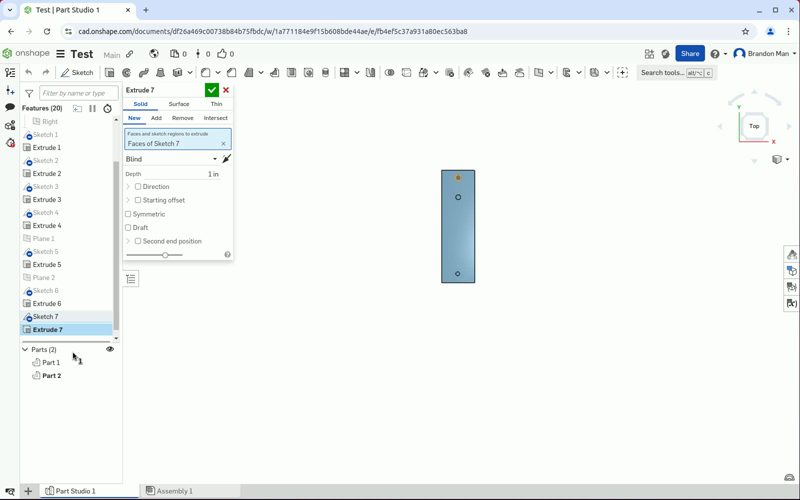
mouse_move(143, 106)
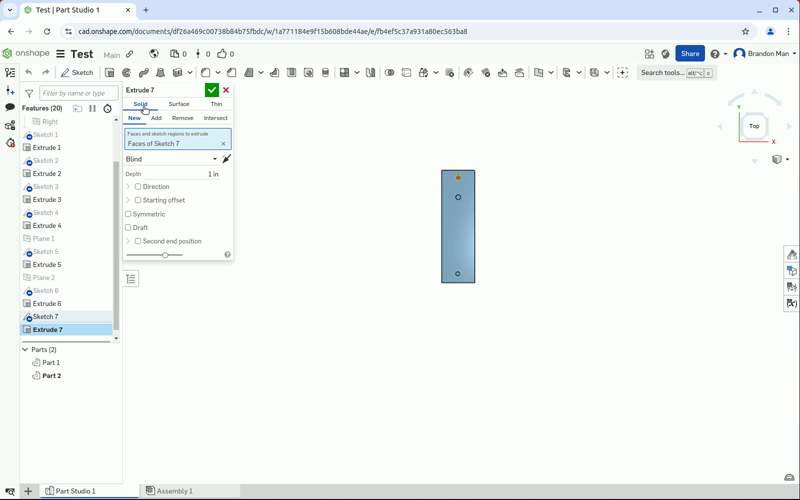
click(143, 106)
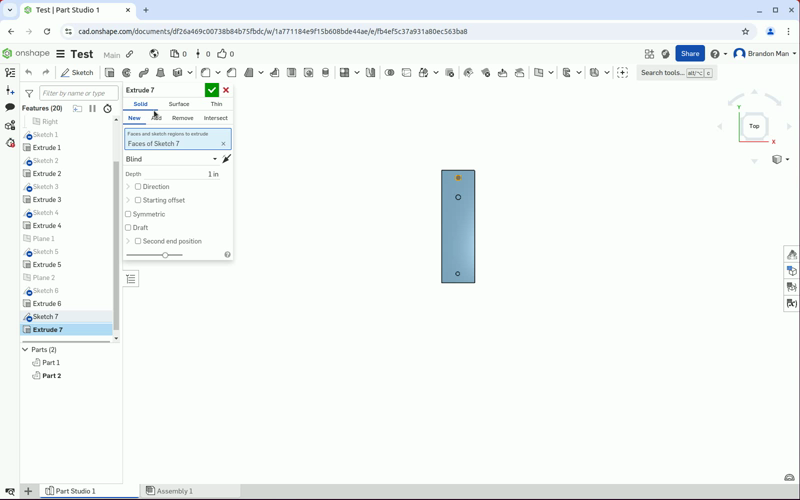
mouse_move(186, 120)
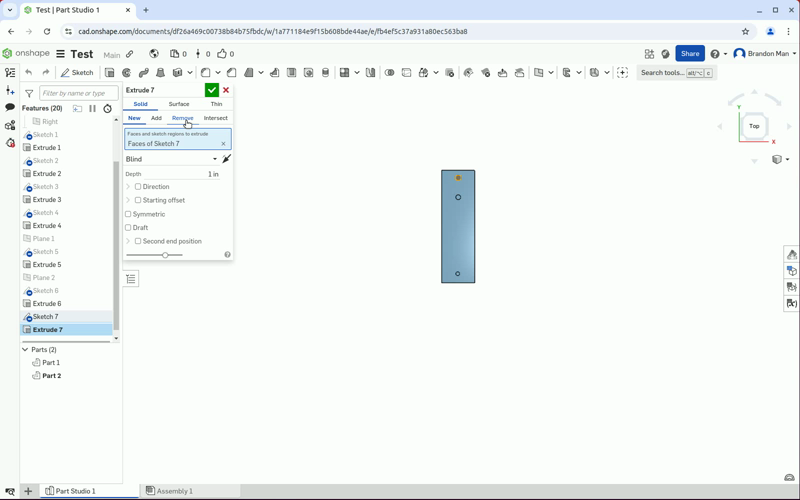
click(186, 120)
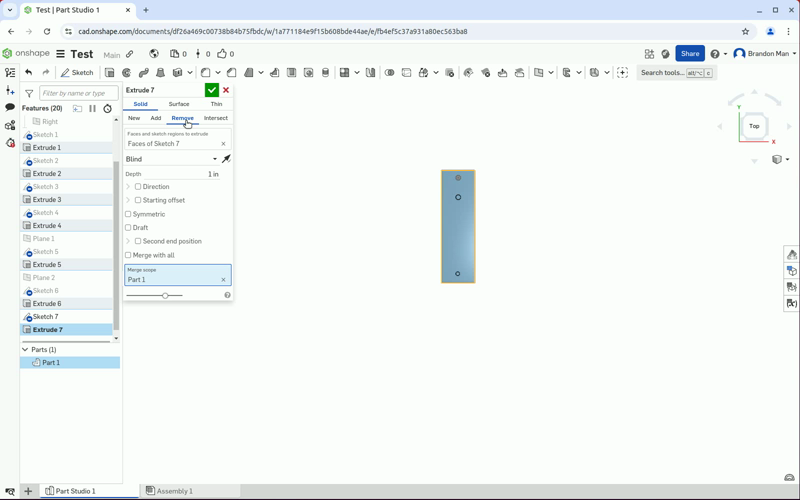
key(tab, 4)
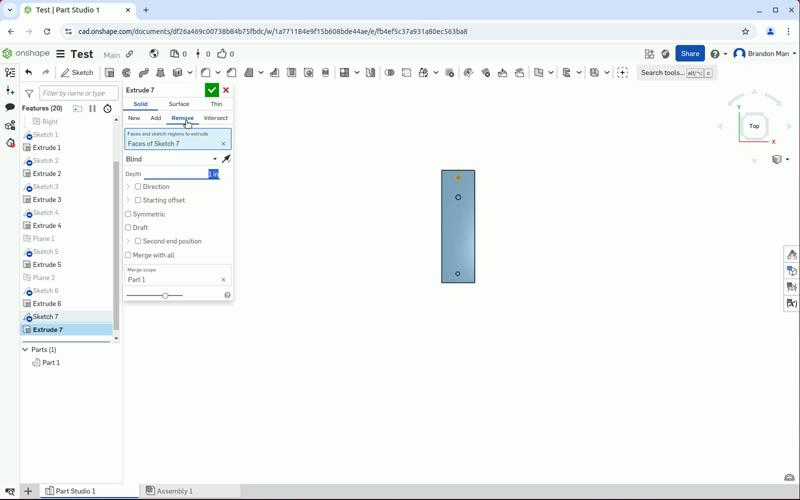
text(0.241)
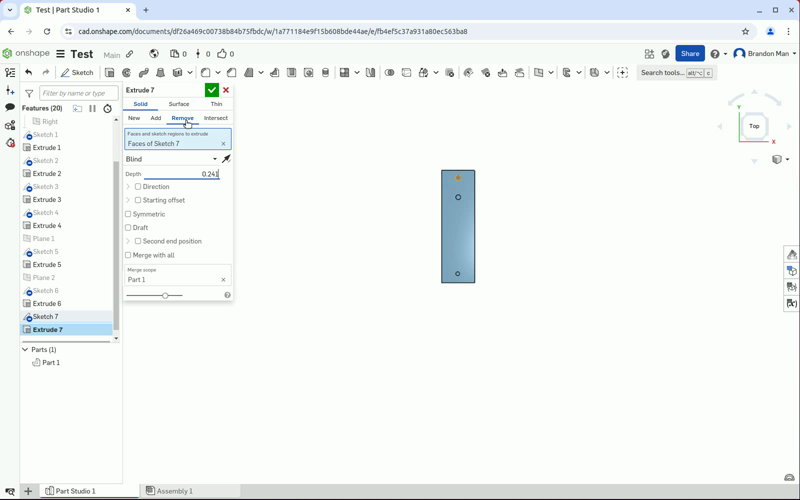
key(tab, 6)
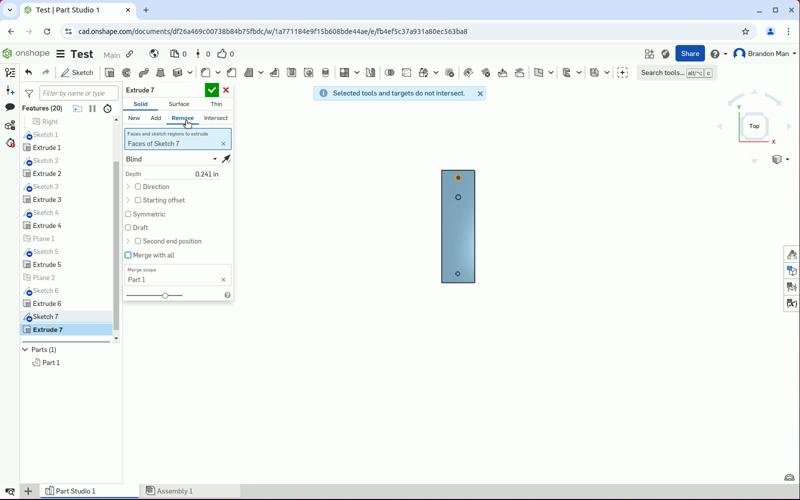
key(space)
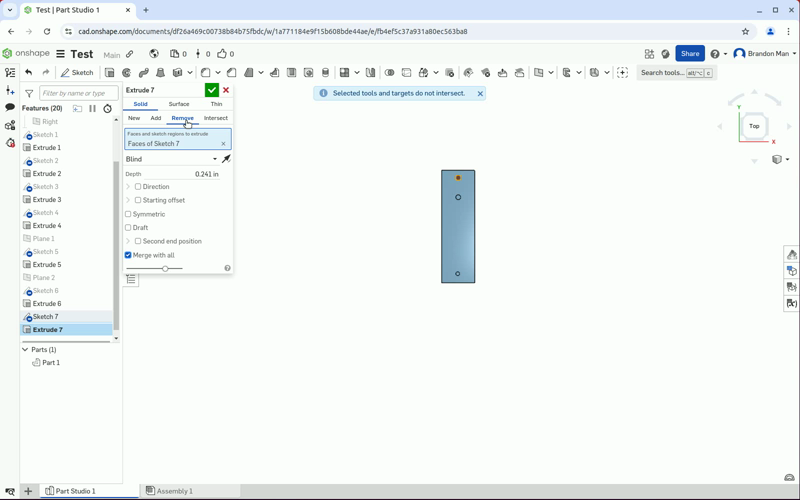
key(enter)
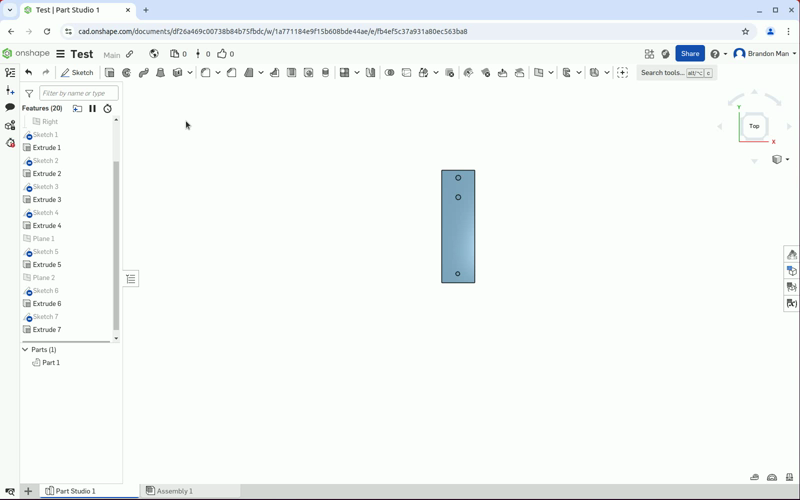
key(shift+h)
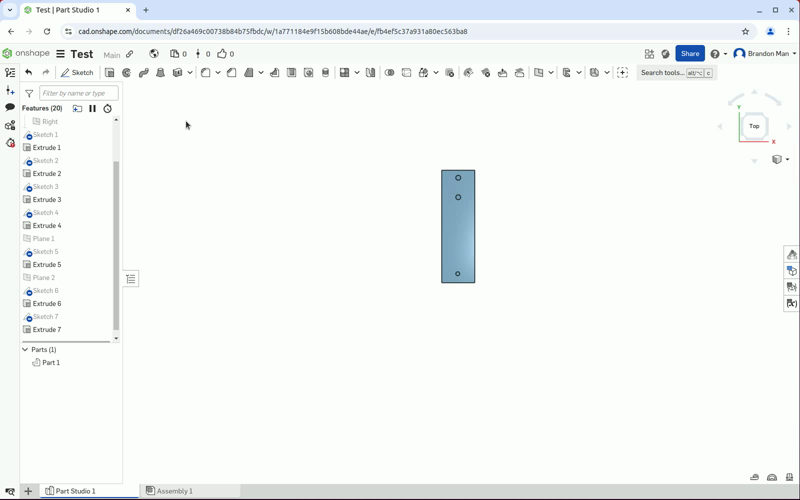
key(shift+h)
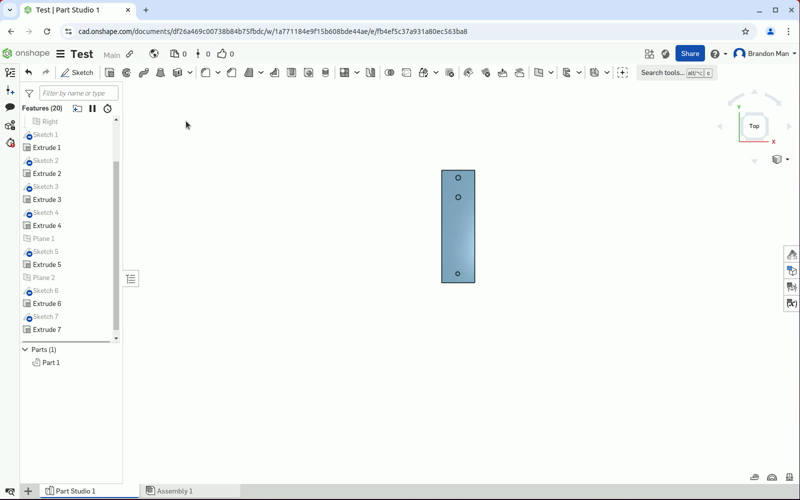
mouse_move(69, 137)
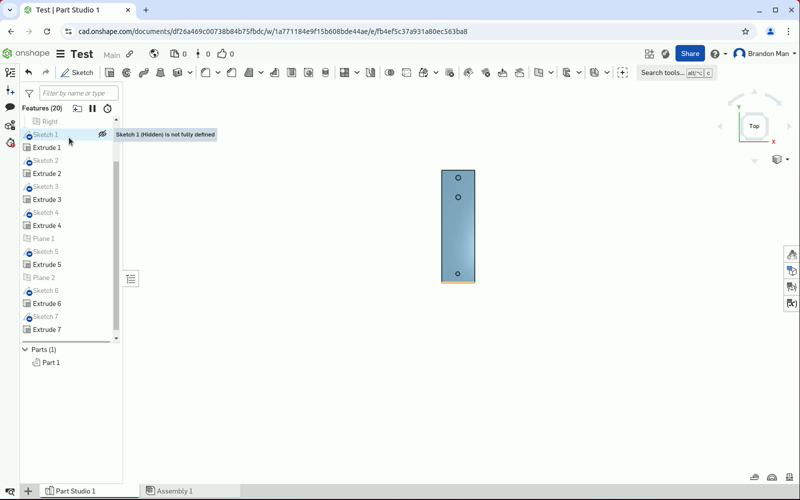
click(69, 137)
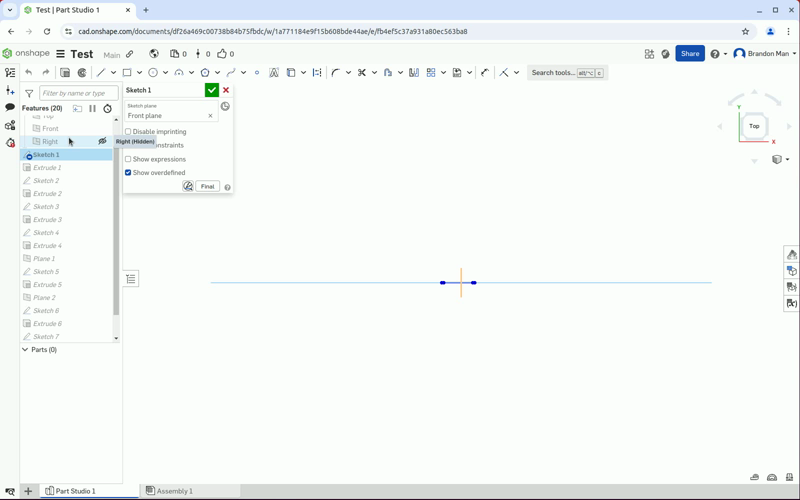
mouse_move(229, 92)
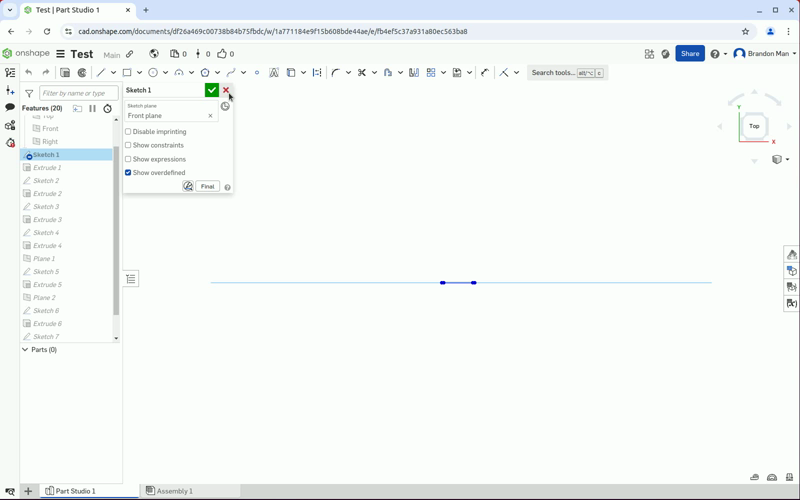
click(229, 92)
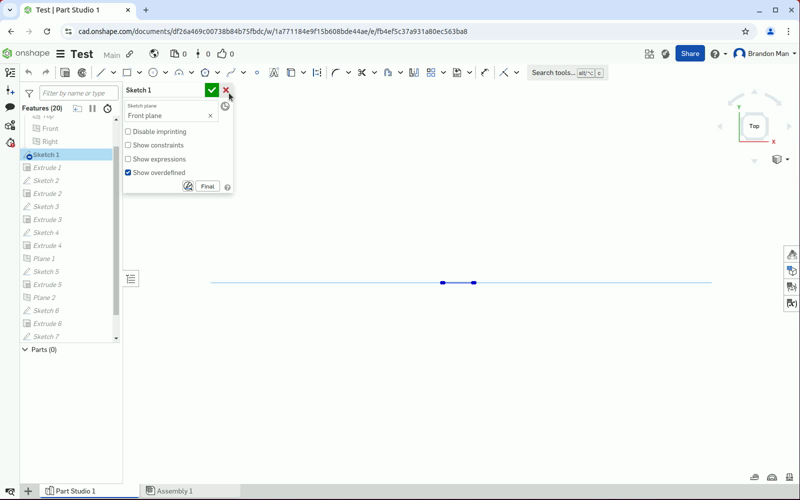
key(shift+s)
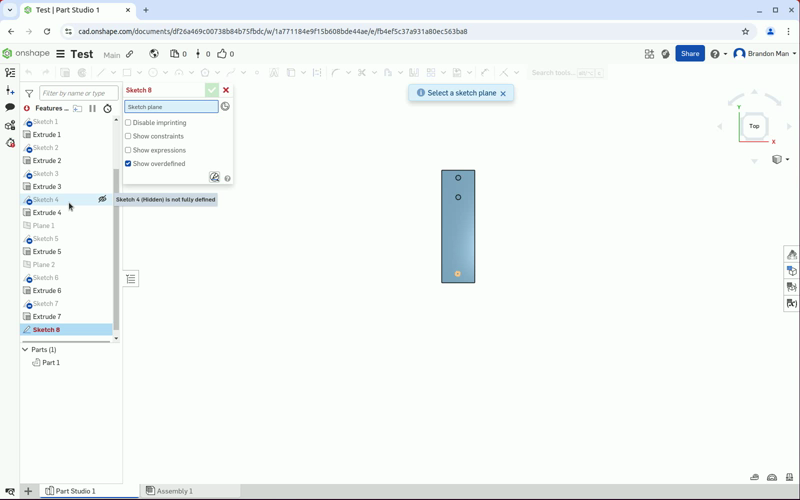
scroll(3)
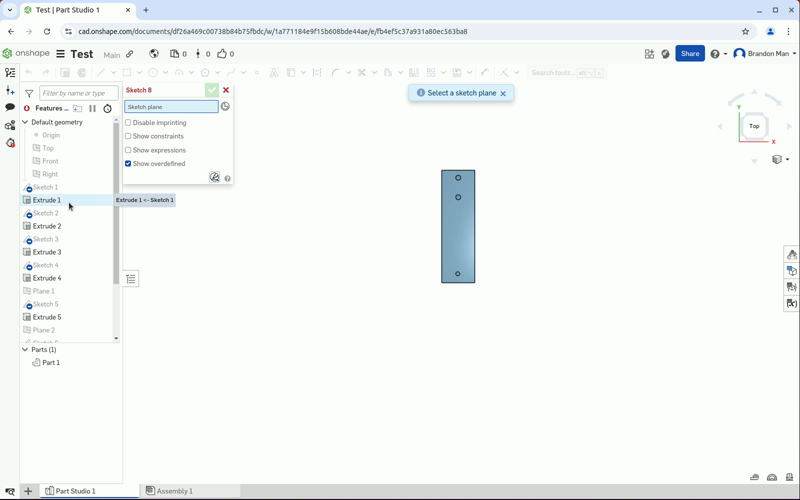
mouse_move(69, 150)
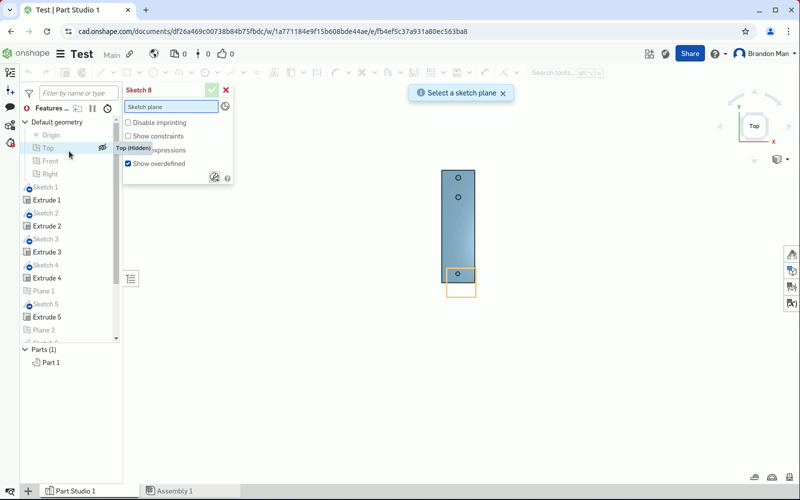
click(69, 150)
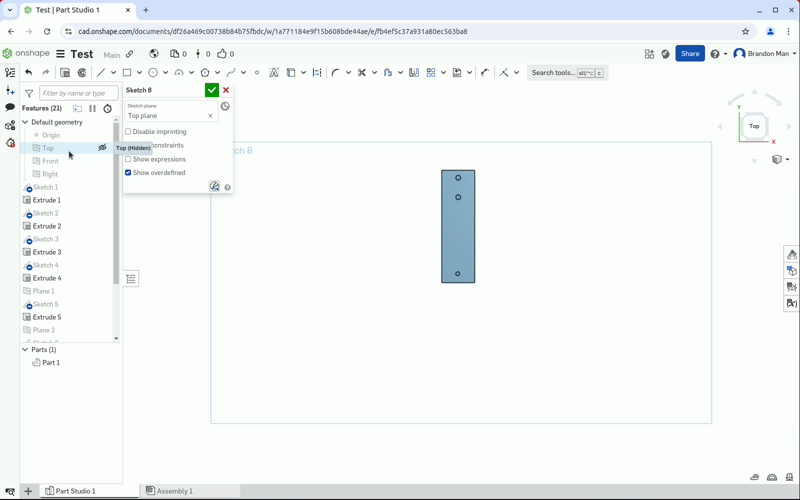
mouse_move(73, 352)
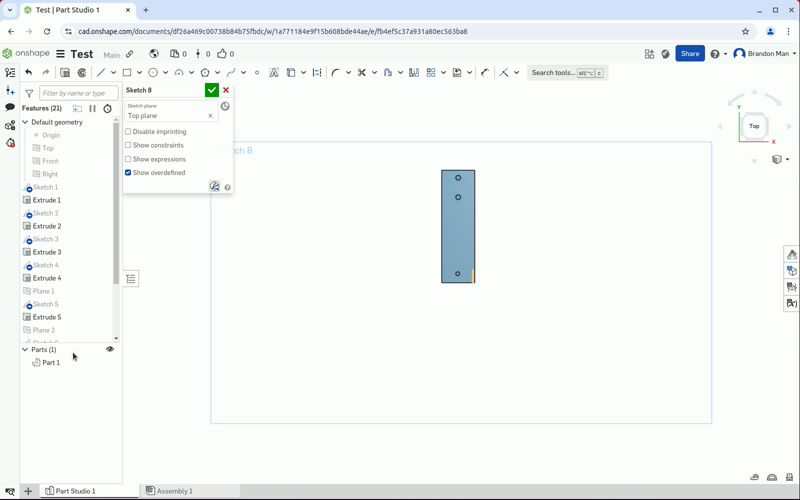
key(y)
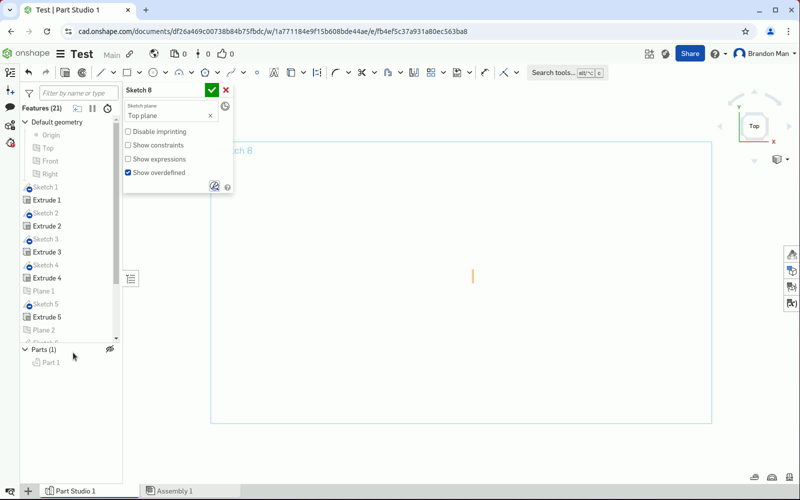
key(c)
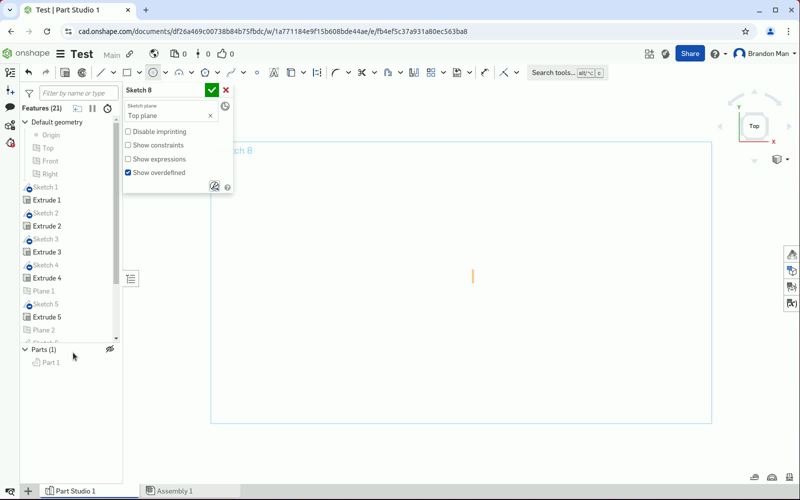
key_down(shift)
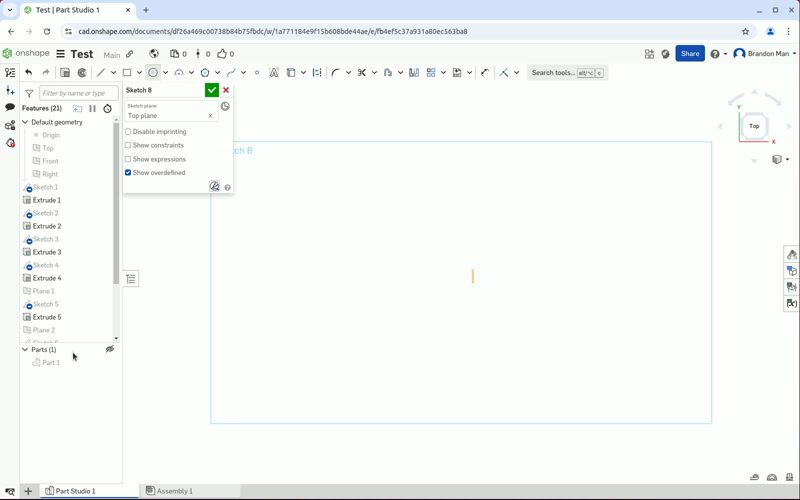
mouse_move(458, 197)
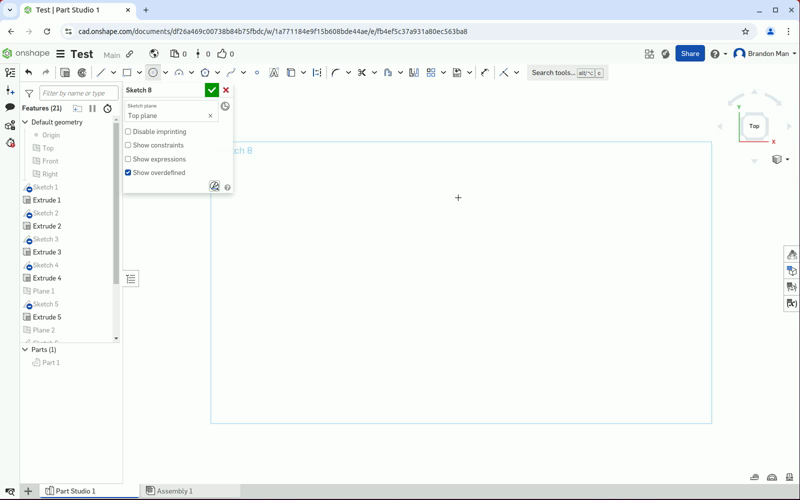
click(458, 197)
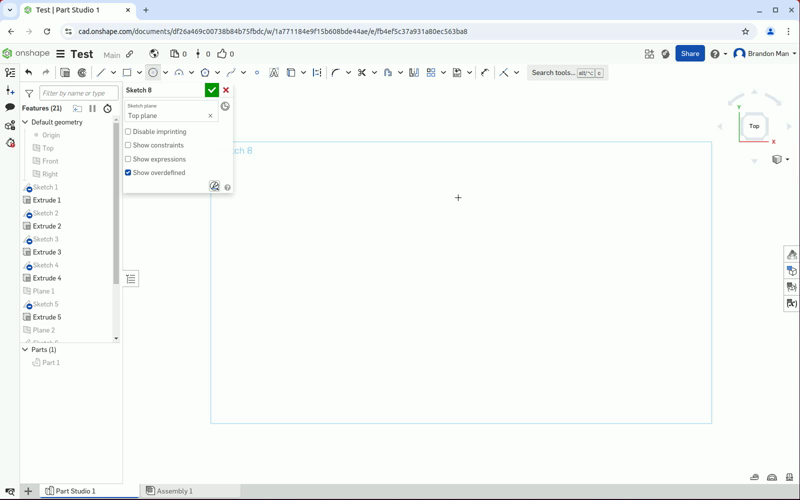
key_up(shift)
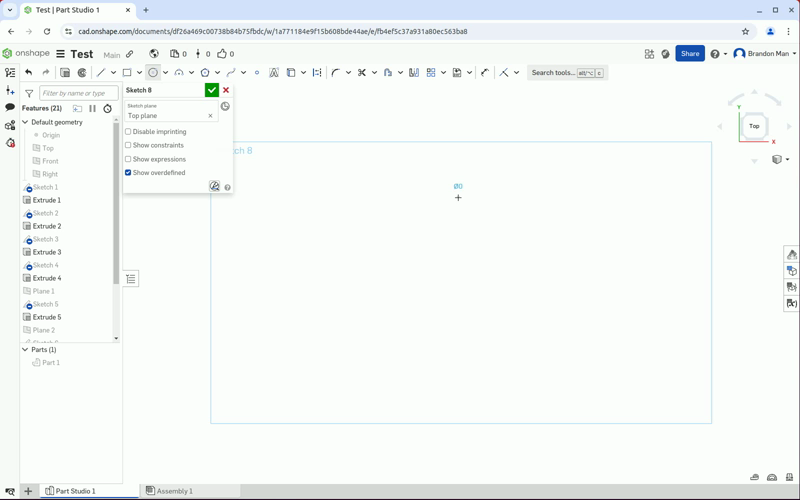
mouse_move(460, 197)
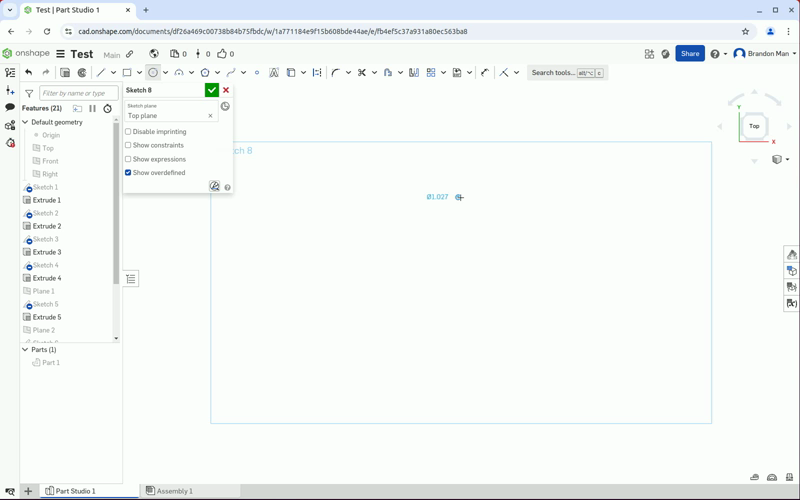
scroll(6)
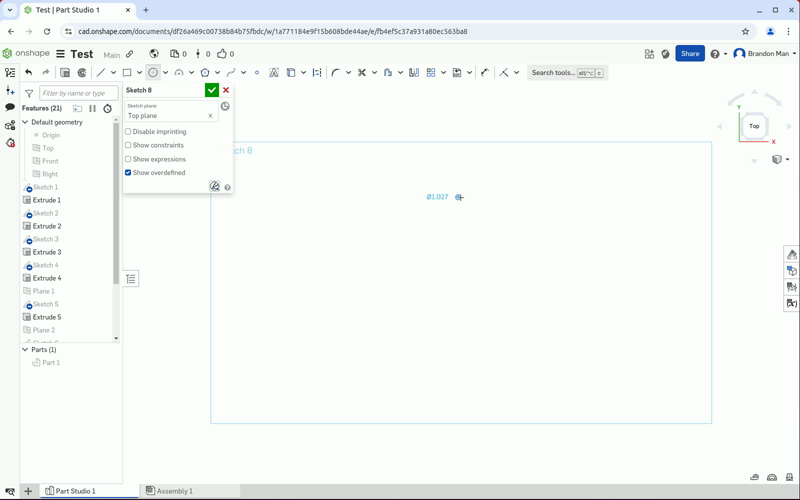
scroll(6)
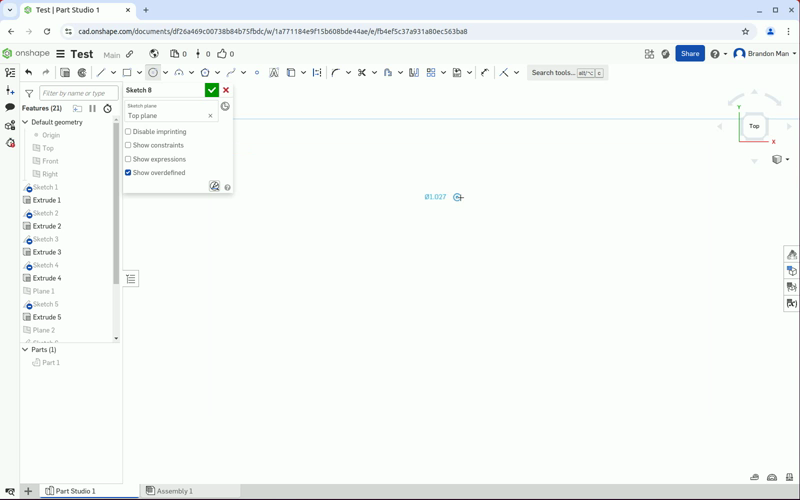
scroll(6)
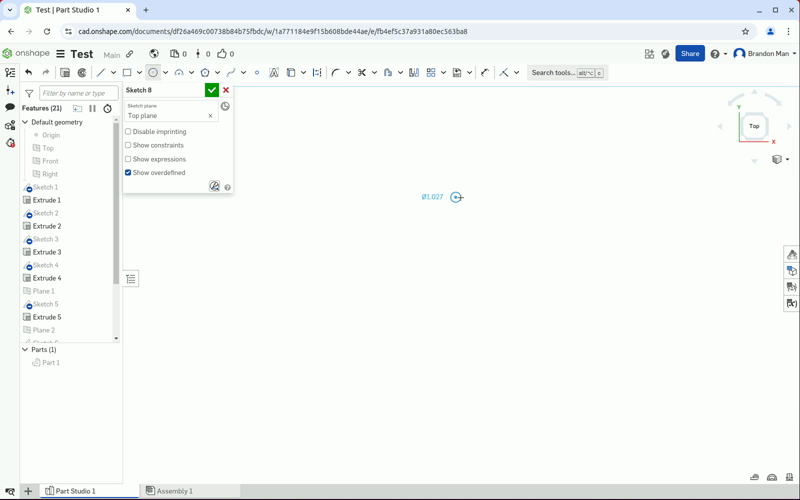
scroll(6)
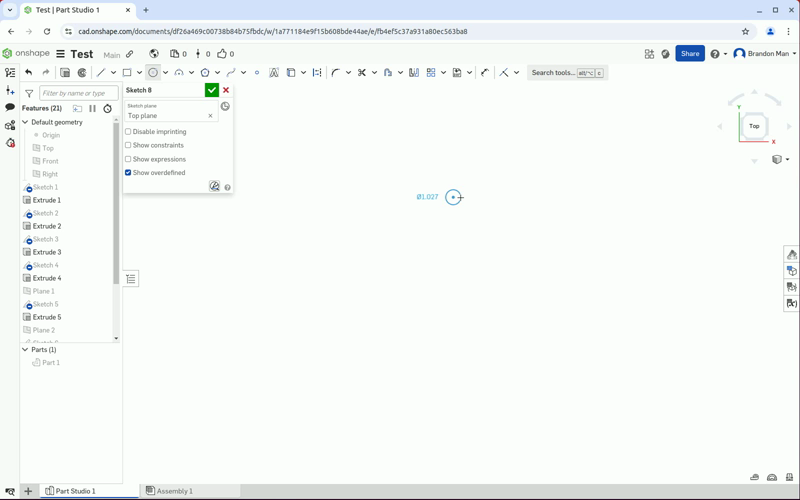
scroll(6)
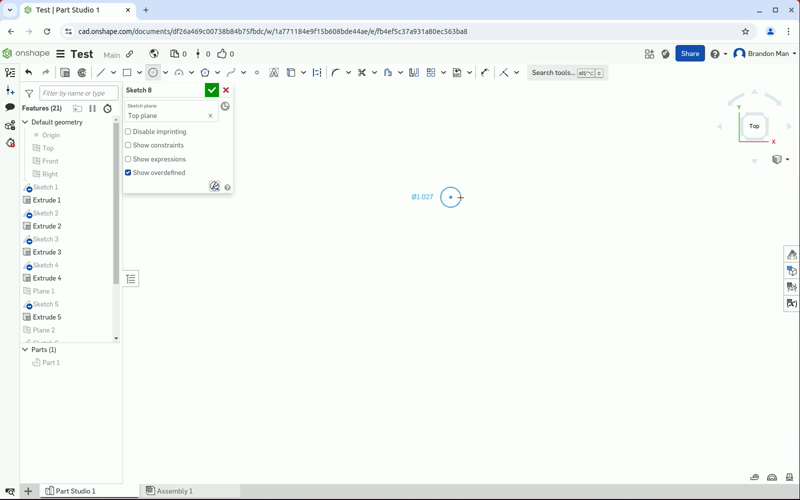
scroll(6)
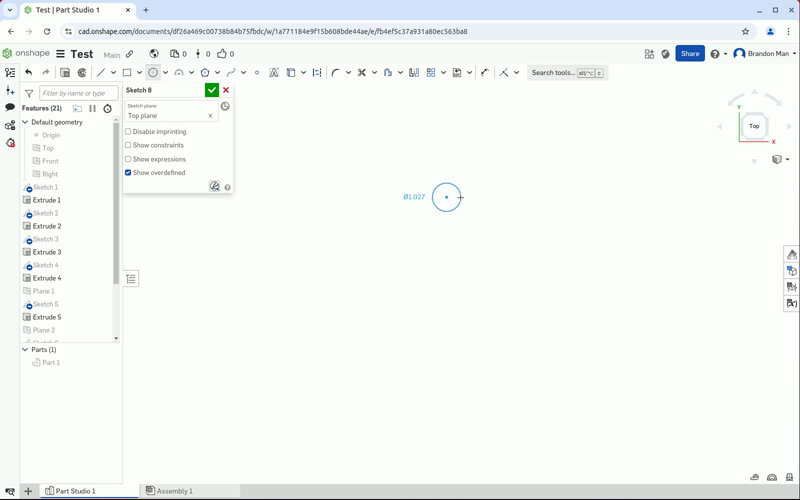
scroll(6)
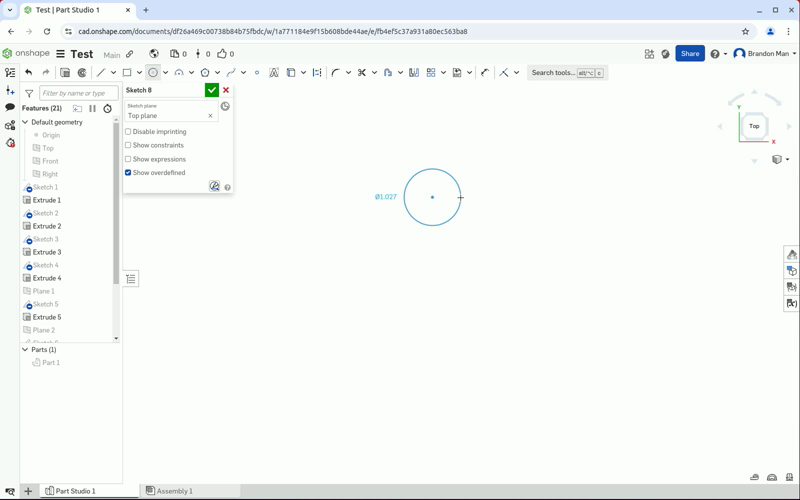
click(460, 197)
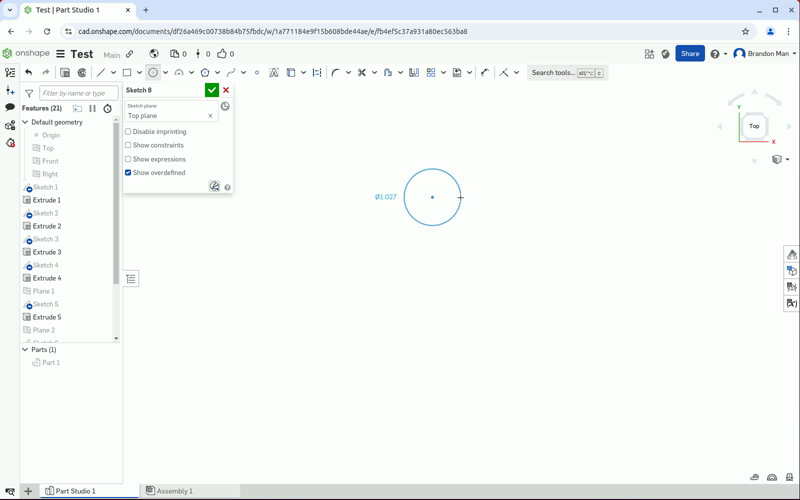
scroll(-6)
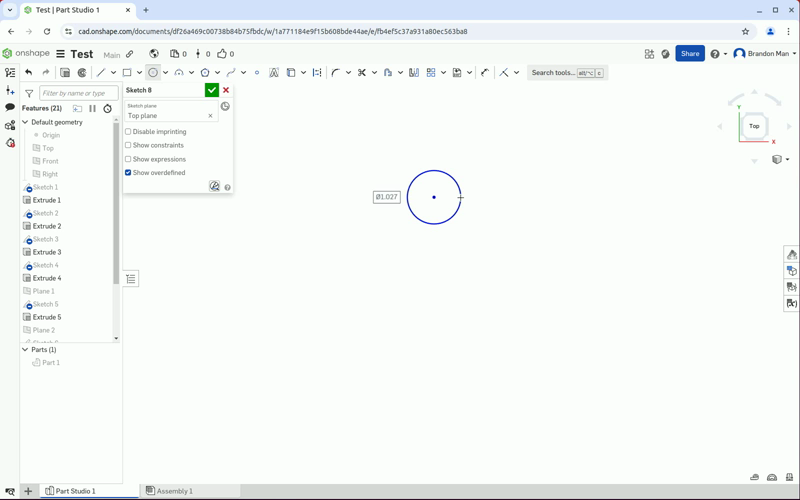
scroll(-6)
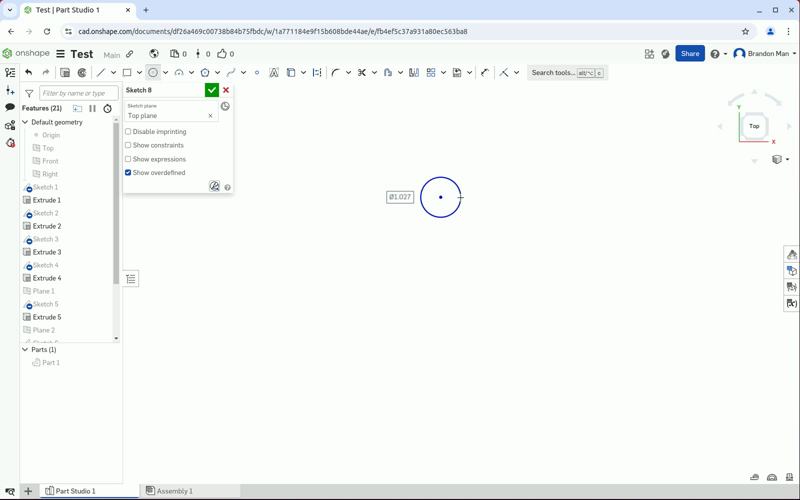
scroll(-6)
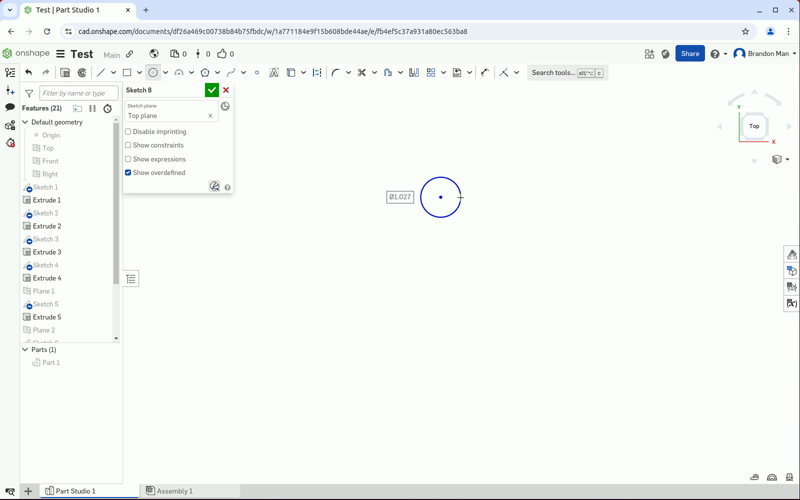
scroll(-6)
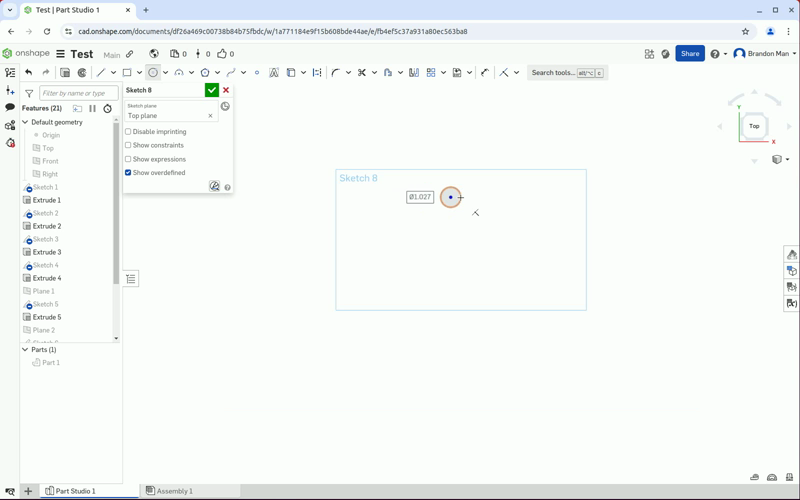
scroll(-6)
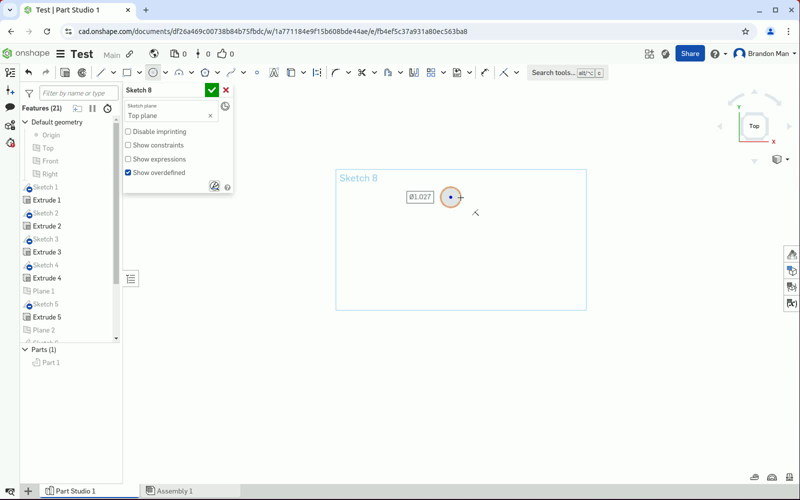
scroll(-6)
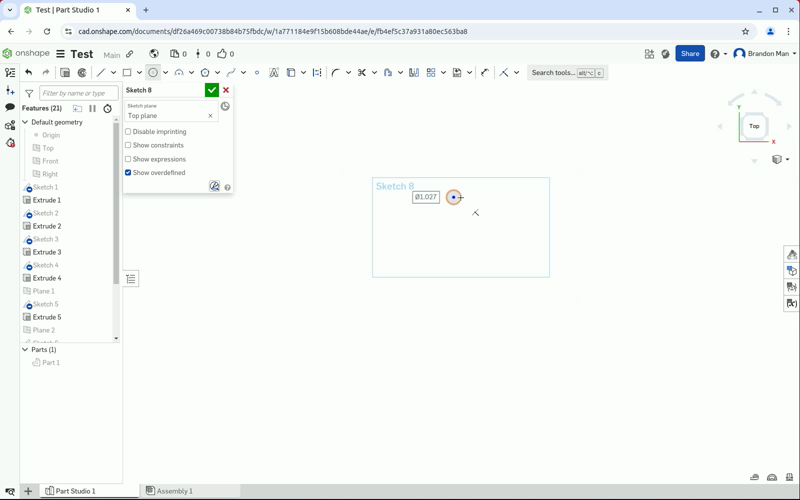
scroll(-6)
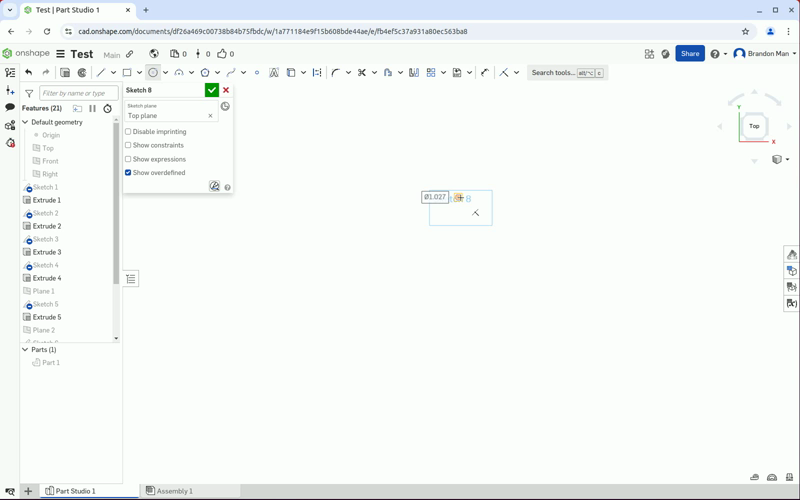
key(esc)
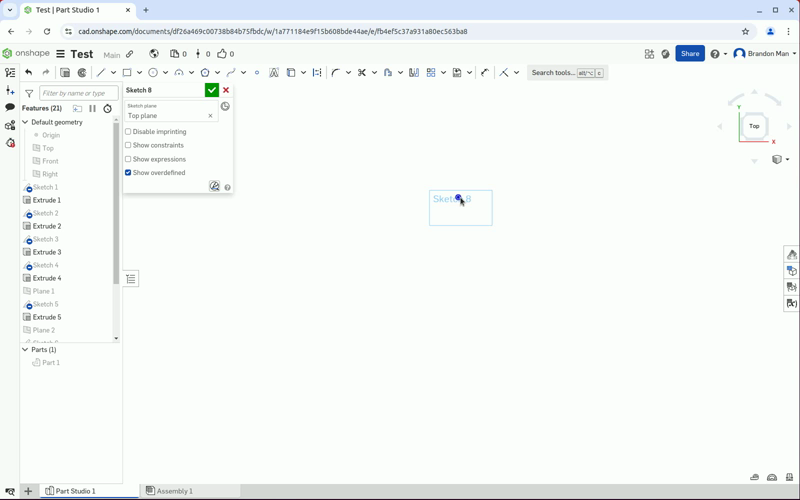
mouse_move(459, 196)
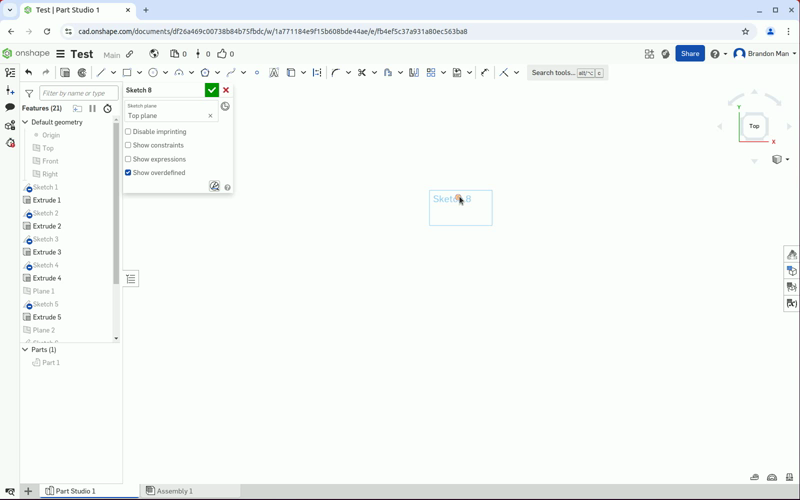
scroll(6)
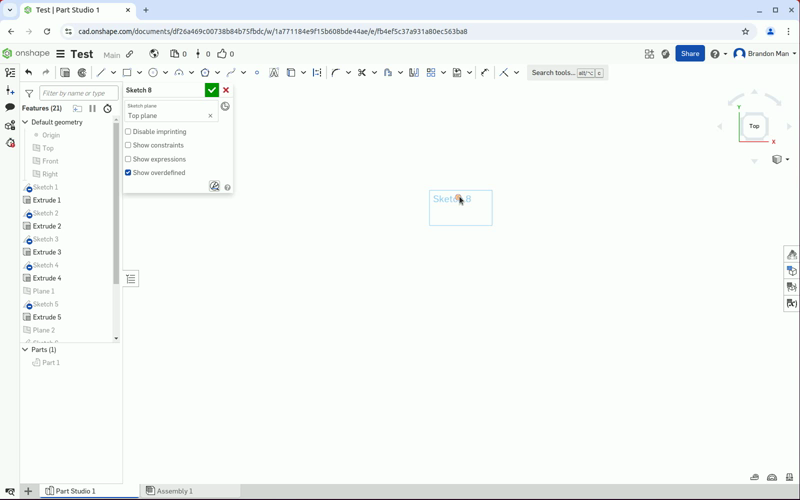
scroll(6)
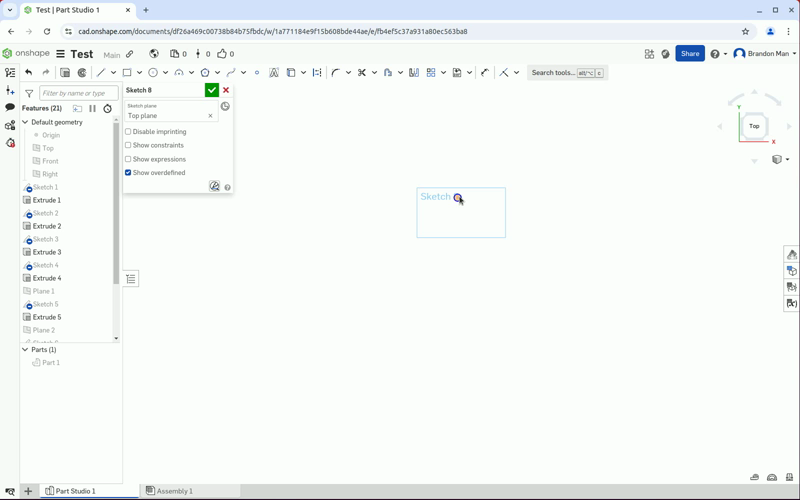
scroll(6)
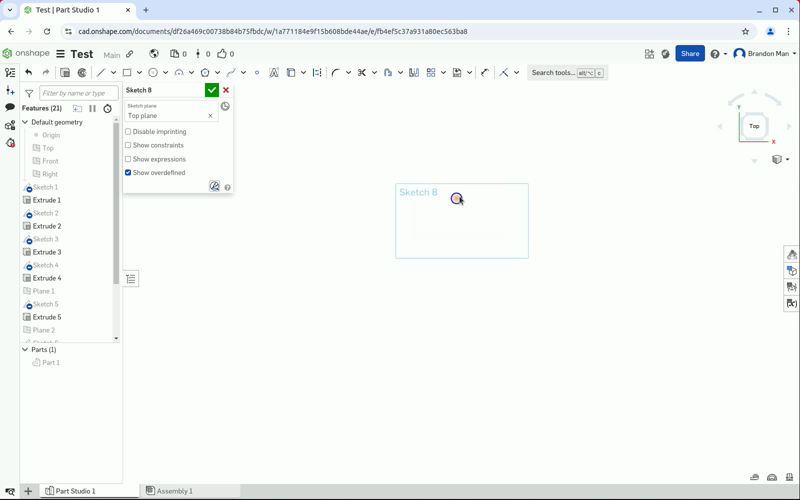
scroll(6)
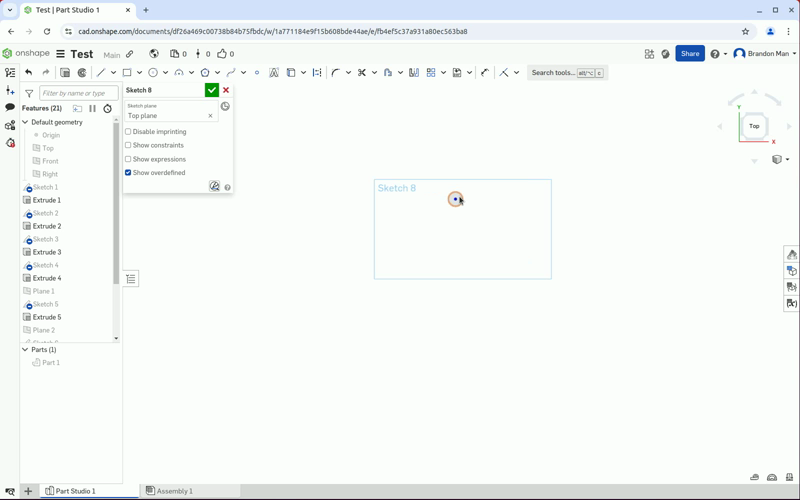
scroll(6)
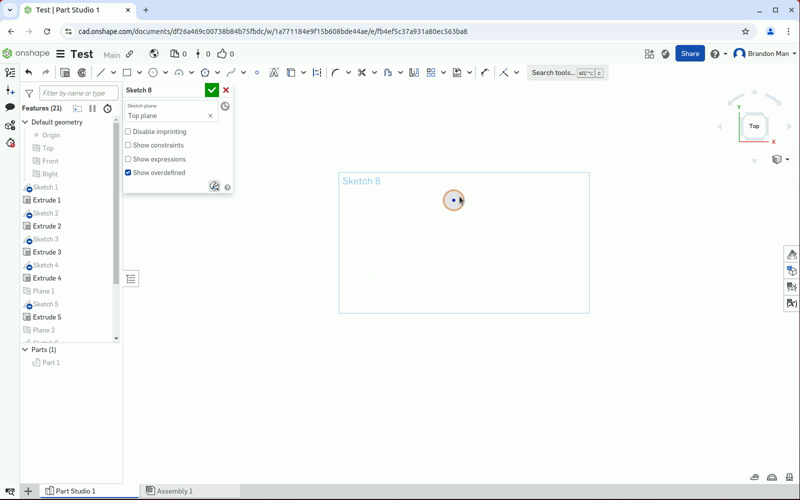
scroll(6)
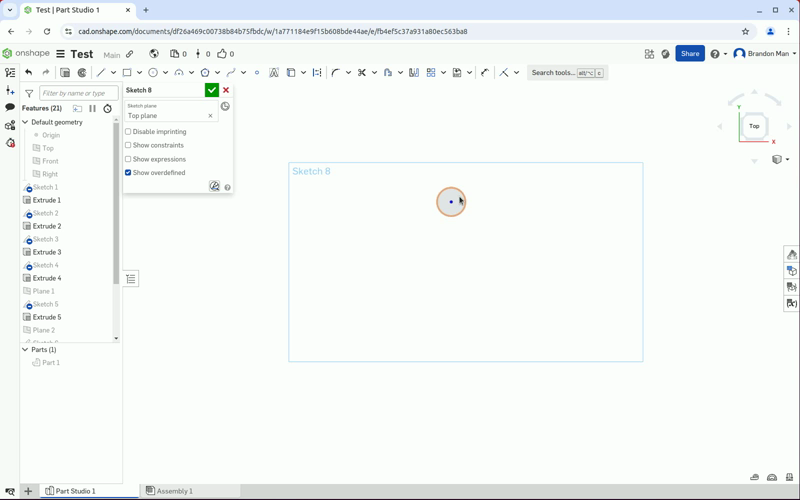
scroll(6)
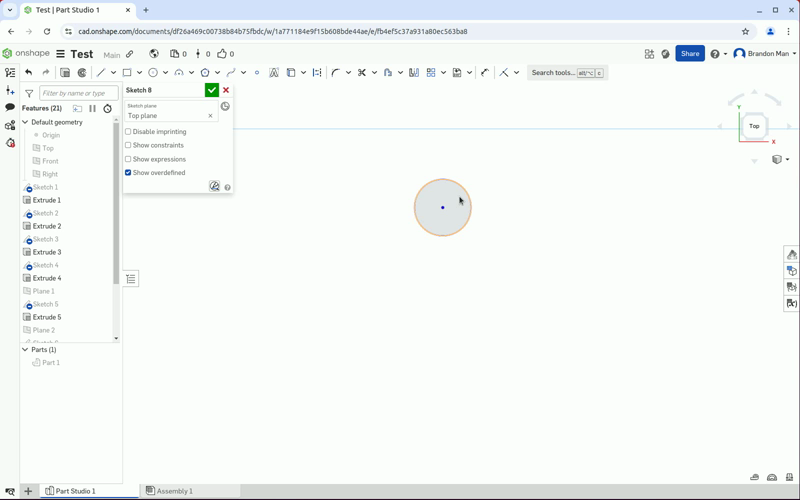
click(459, 196)
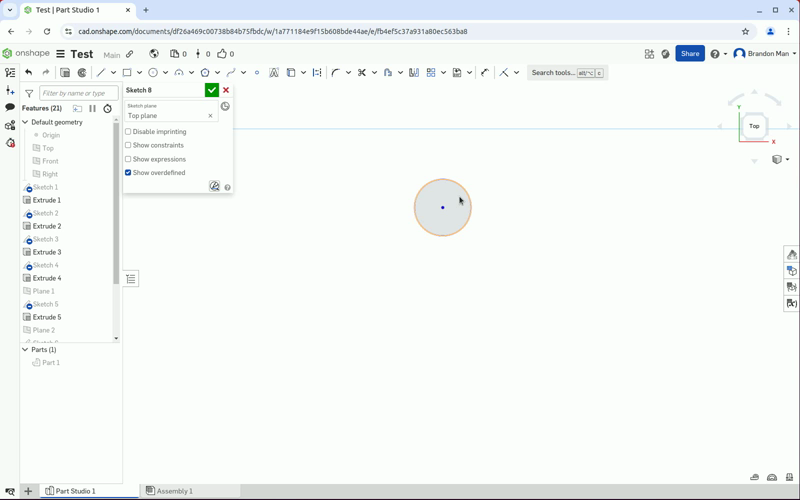
scroll(-6)
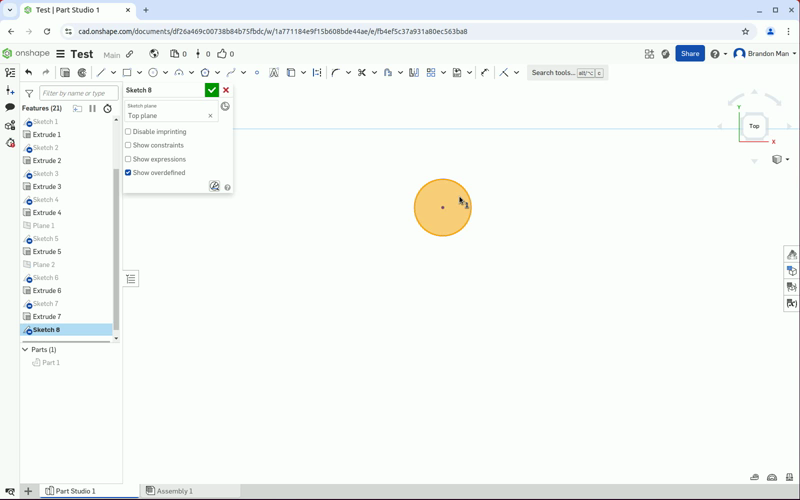
scroll(-6)
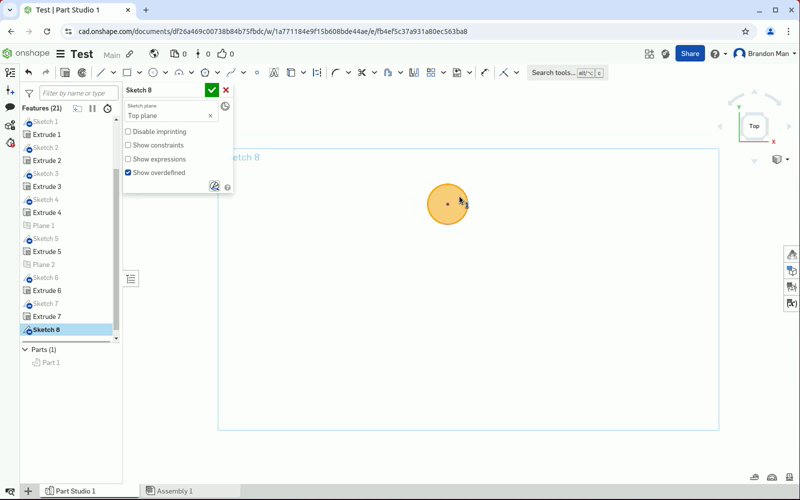
scroll(-6)
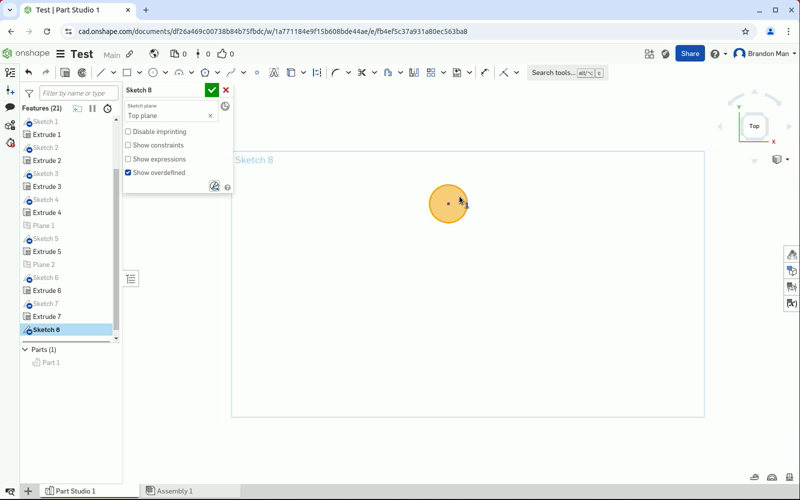
scroll(-6)
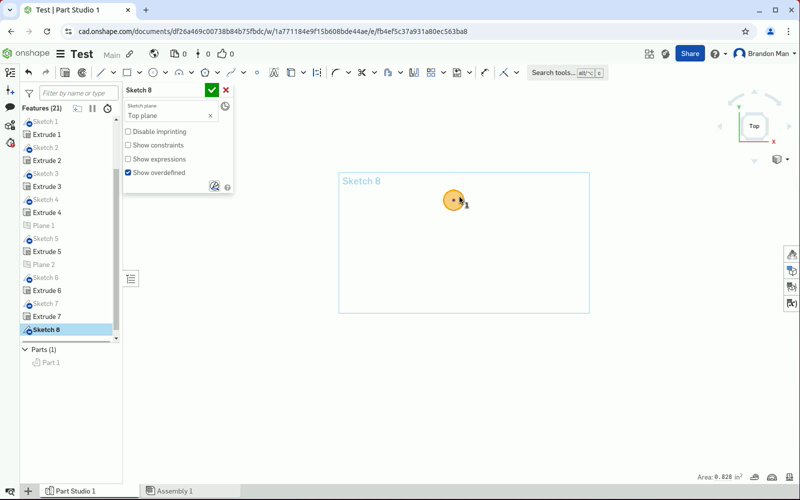
scroll(-6)
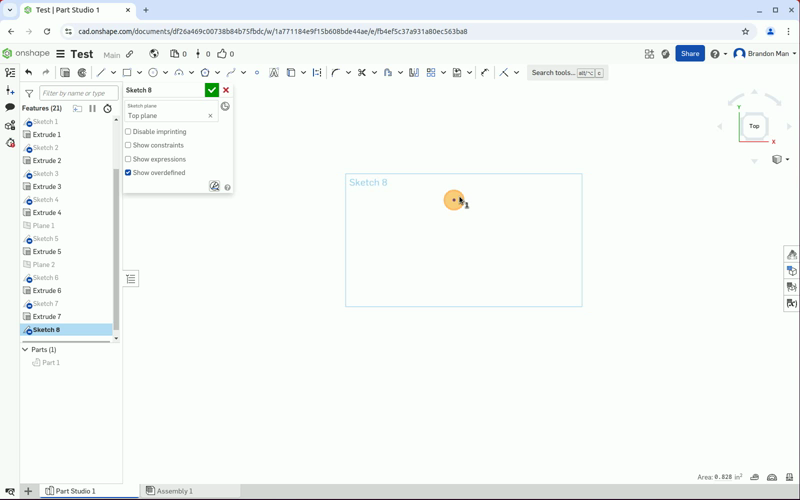
scroll(-6)
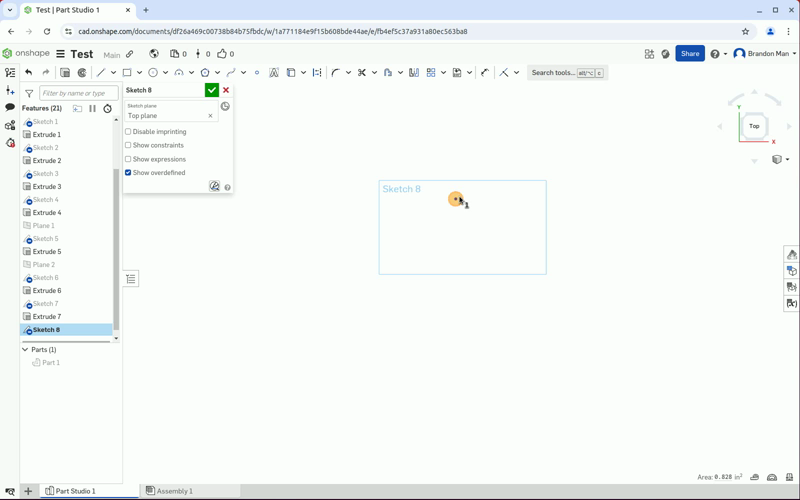
scroll(-6)
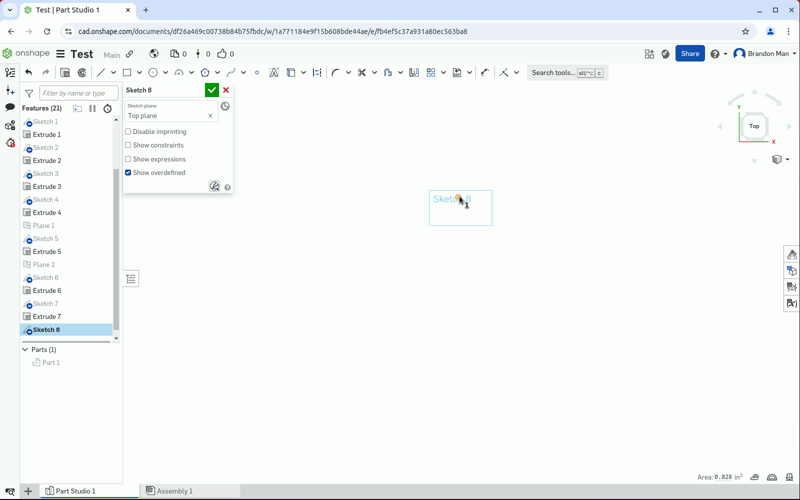
mouse_move(73, 352)
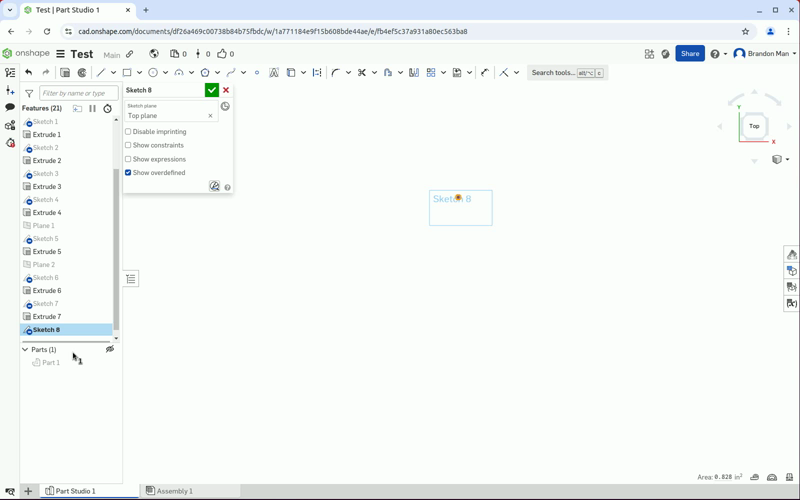
key(shift+y)
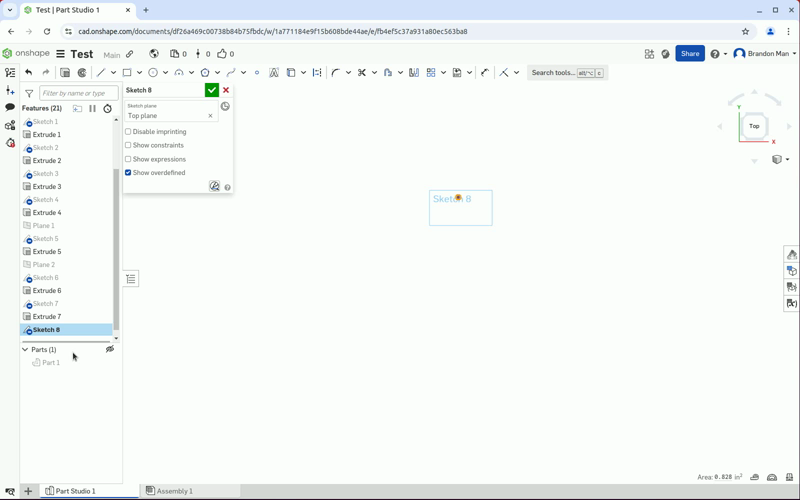
key(shift+e)
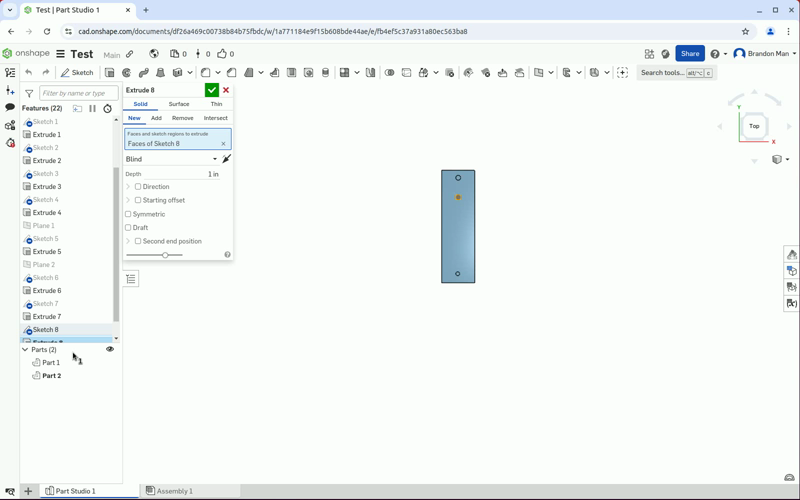
mouse_move(143, 106)
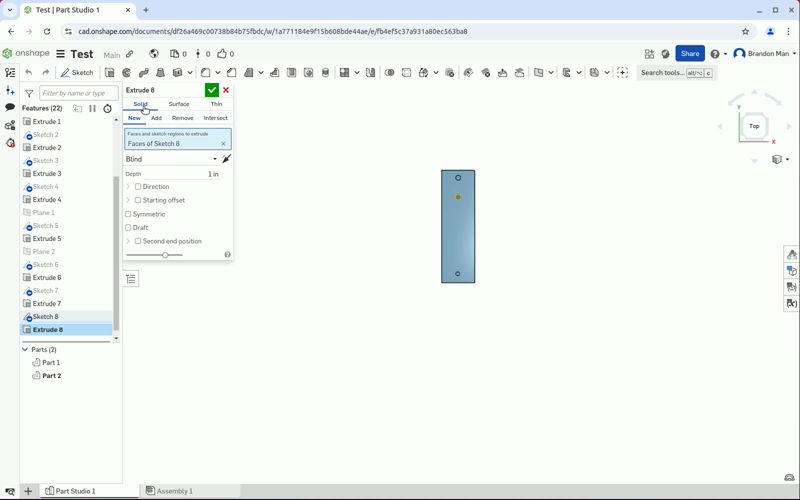
click(143, 106)
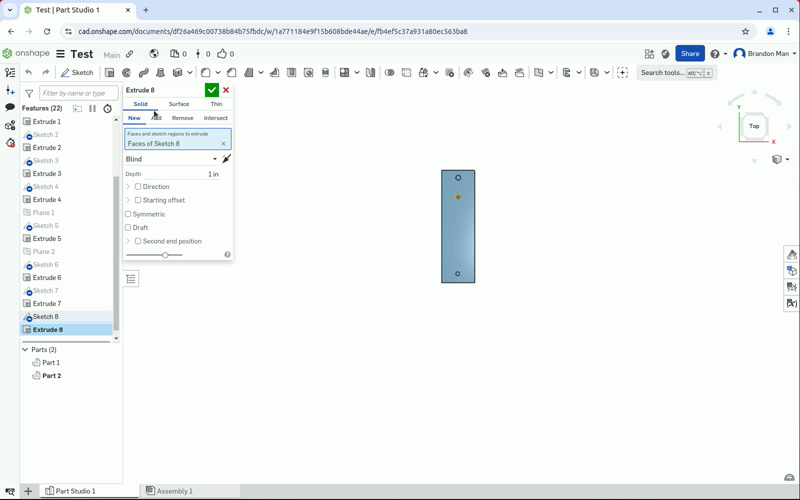
mouse_move(186, 120)
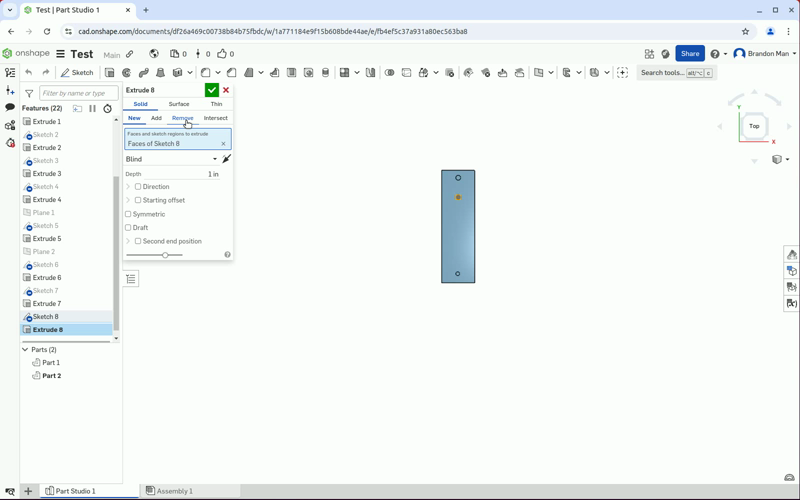
click(186, 120)
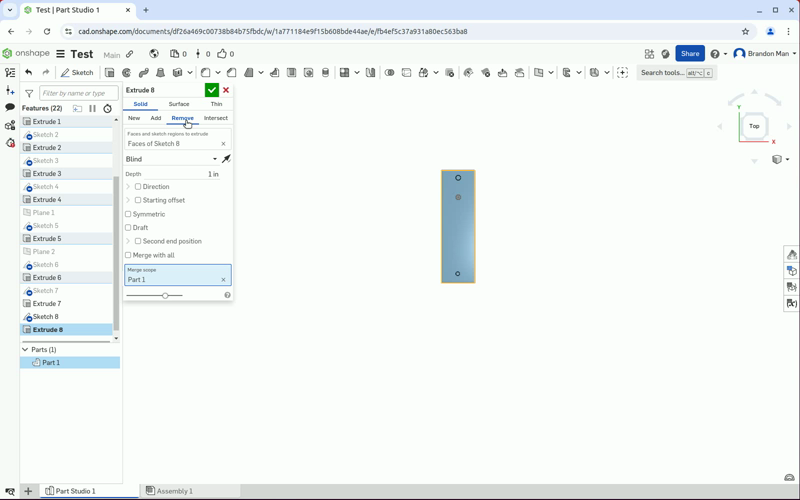
key(tab, 4)
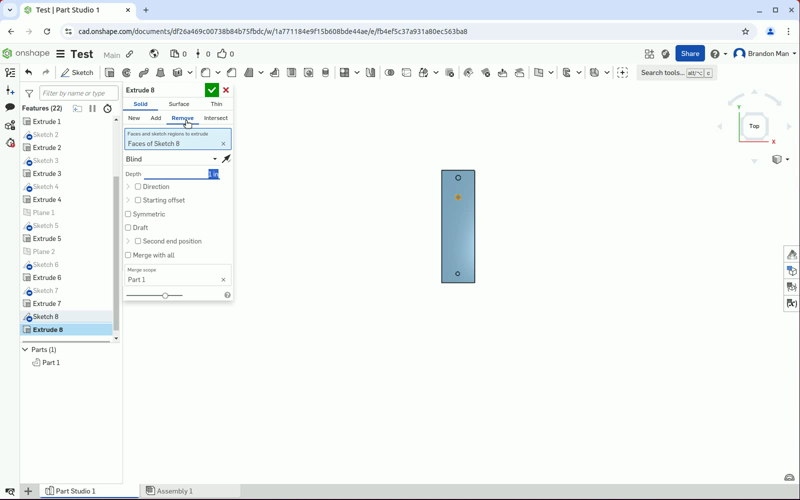
text(0.241)
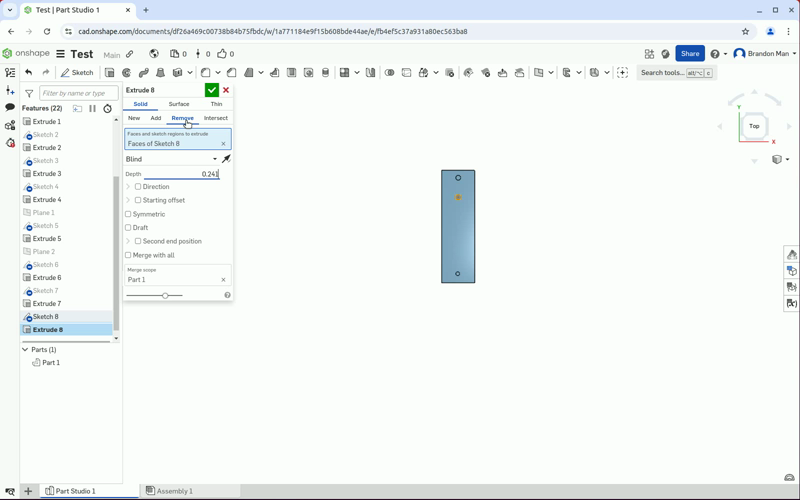
key(tab, 6)
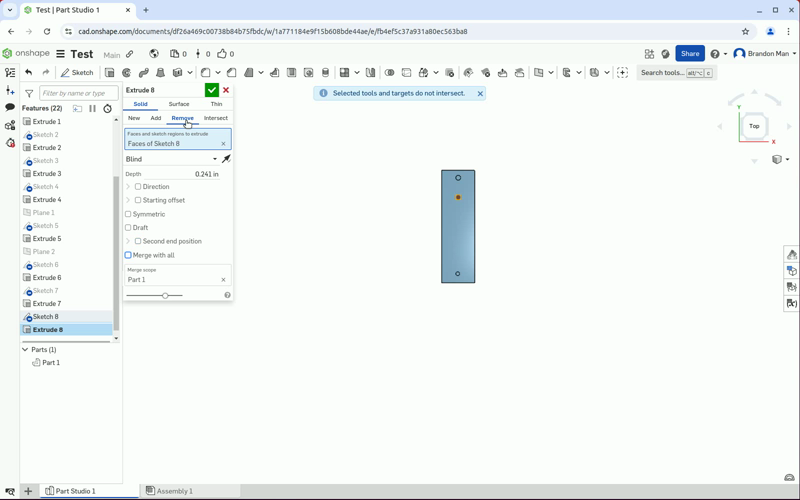
key(space)
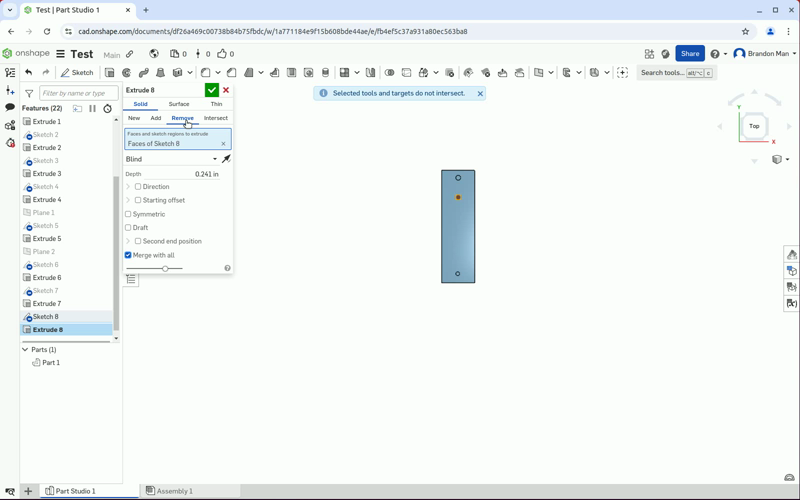
key(enter)
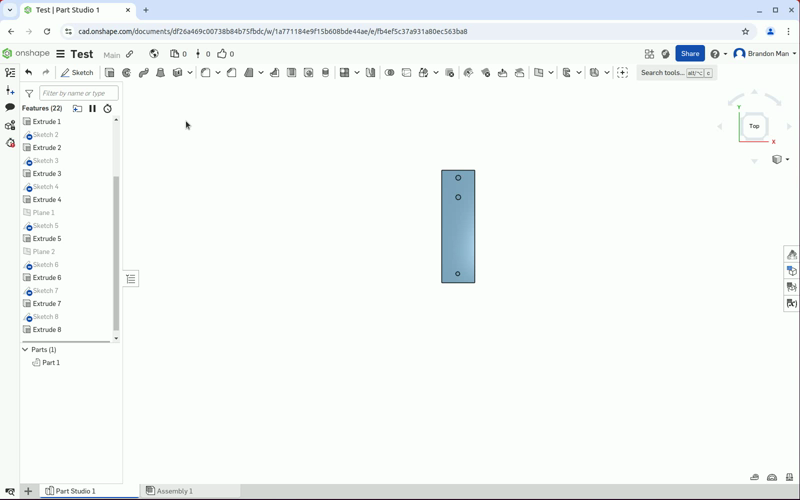
key(shift+h)
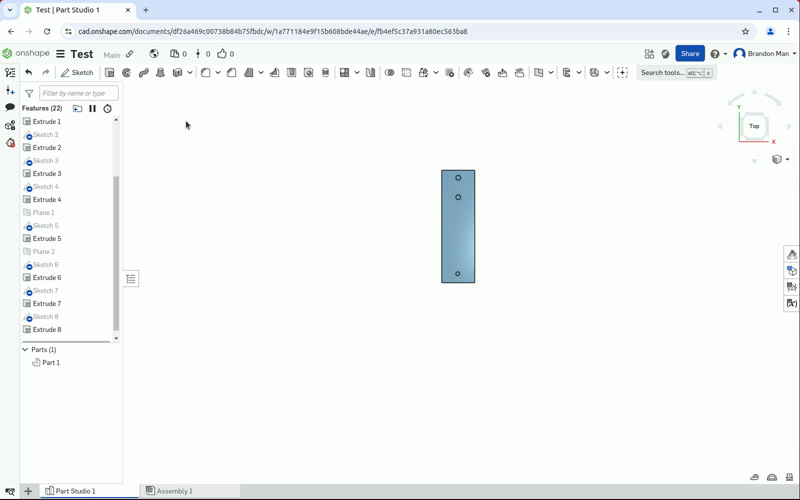
key(shift+h)
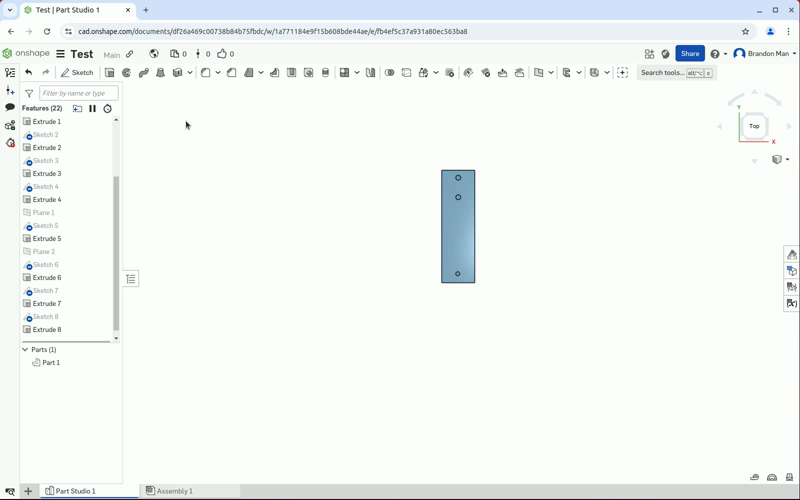
mouse_move(69, 111)
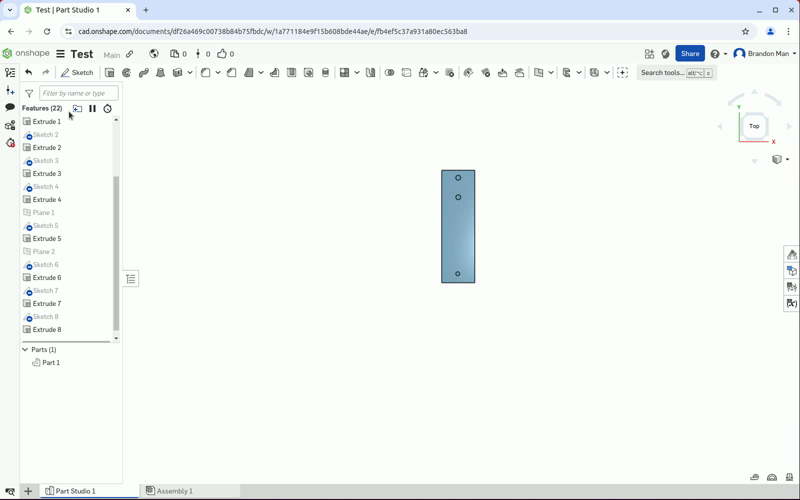
click(69, 111)
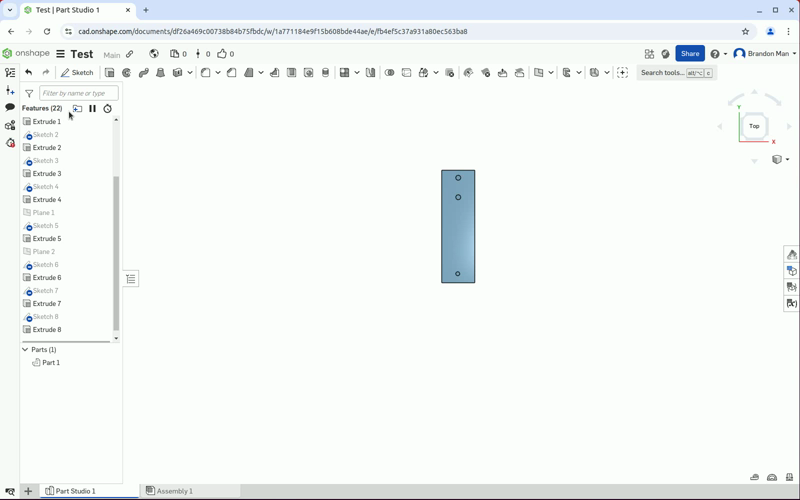
key(shift+s)
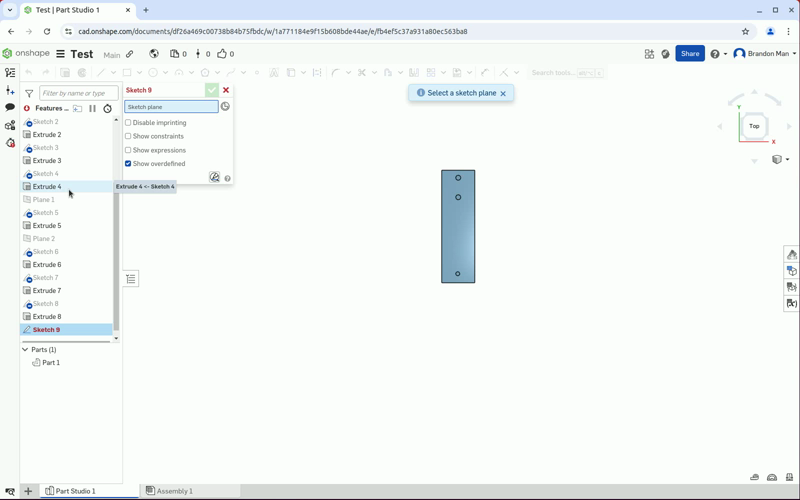
scroll(3)
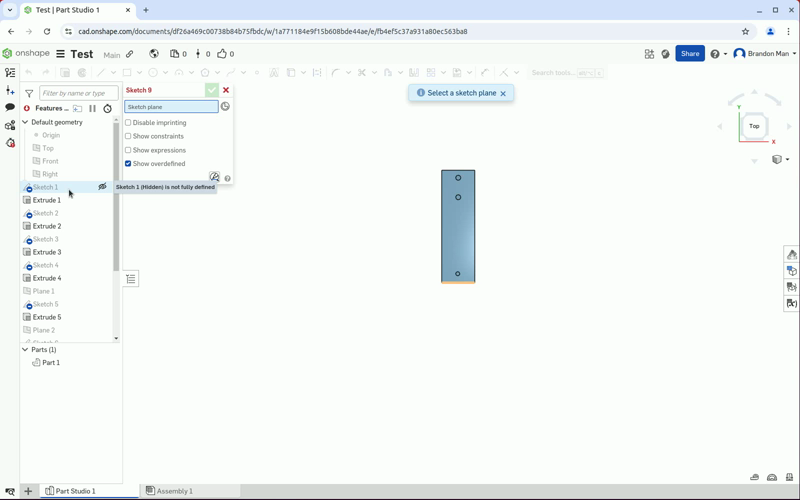
mouse_move(69, 150)
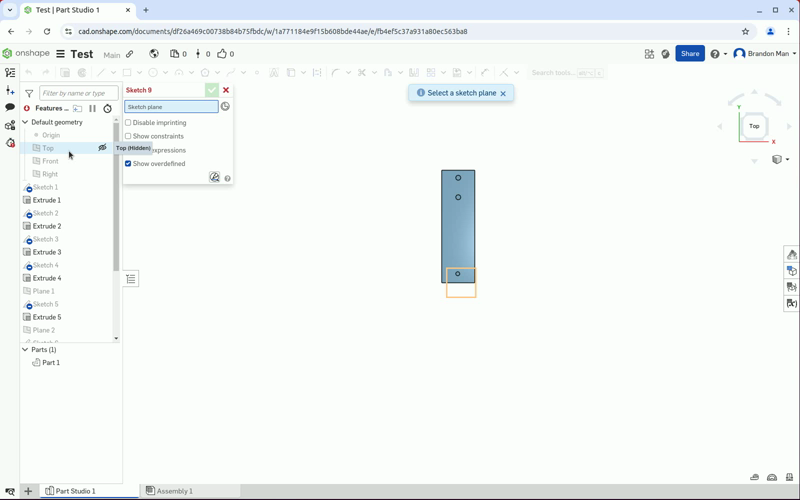
click(69, 150)
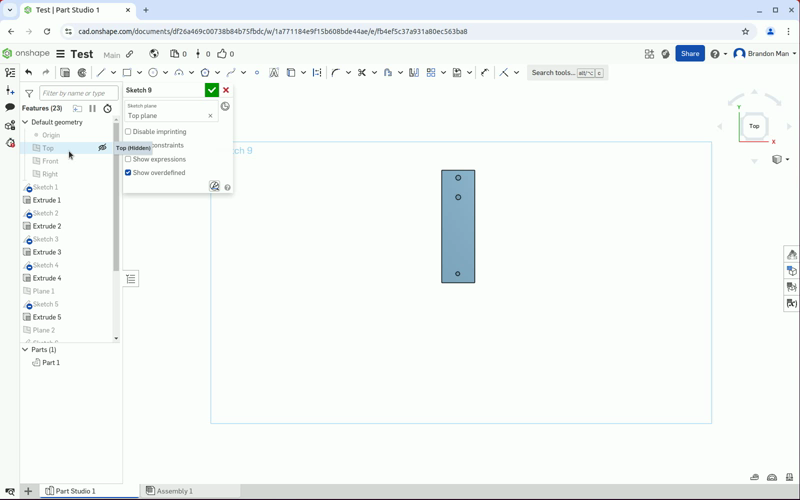
mouse_move(73, 352)
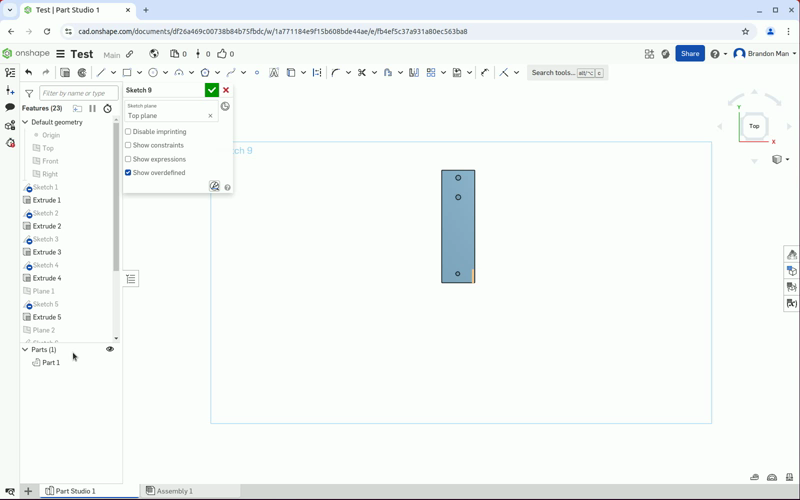
key(y)
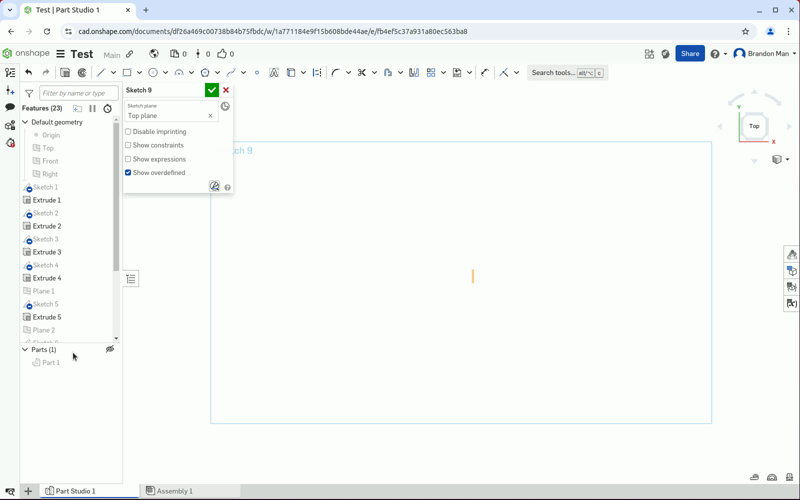
key(c)
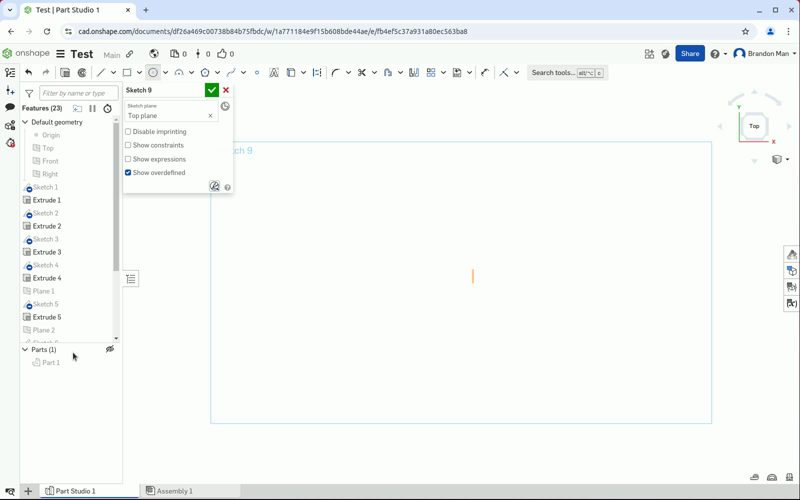
key_down(shift)
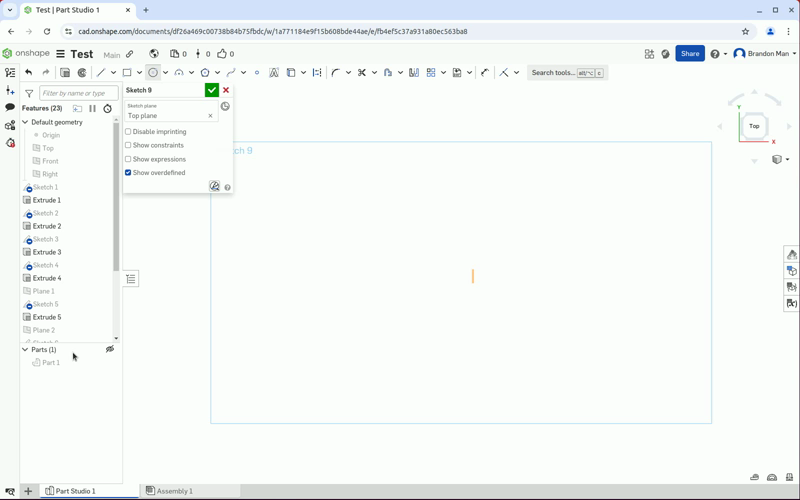
mouse_move(457, 273)
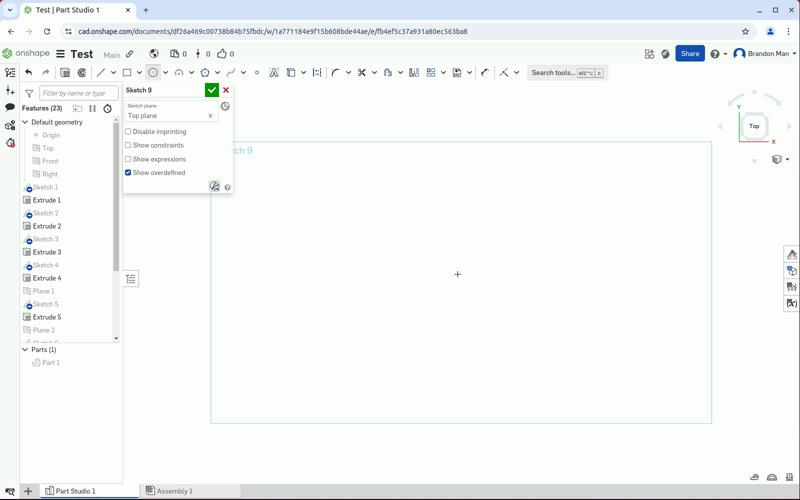
click(457, 273)
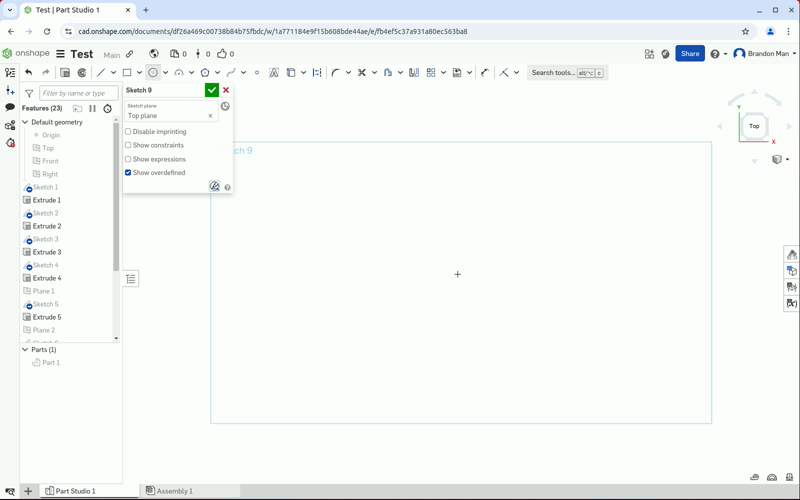
key_up(shift)
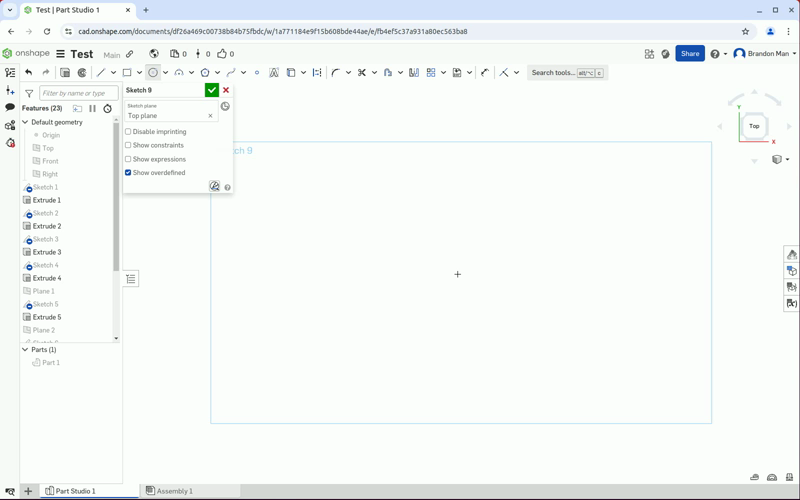
mouse_move(459, 273)
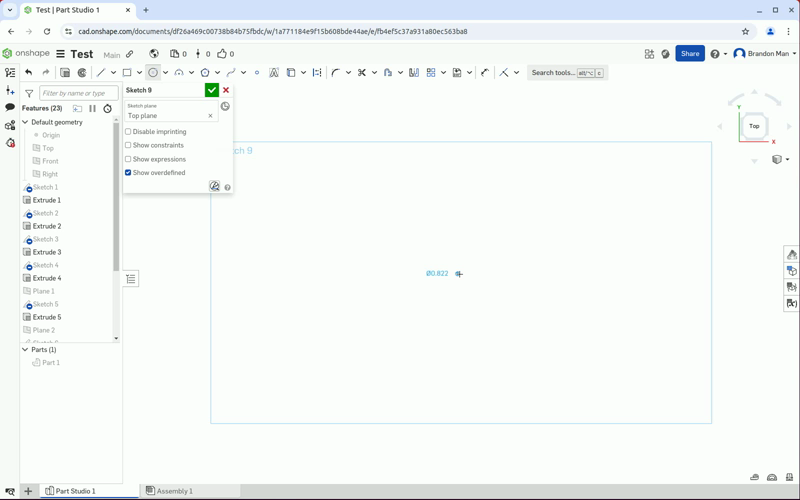
scroll(6)
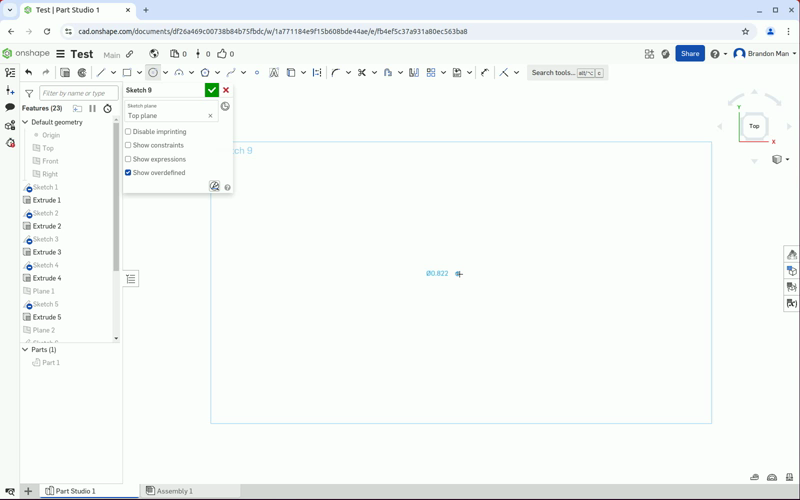
scroll(6)
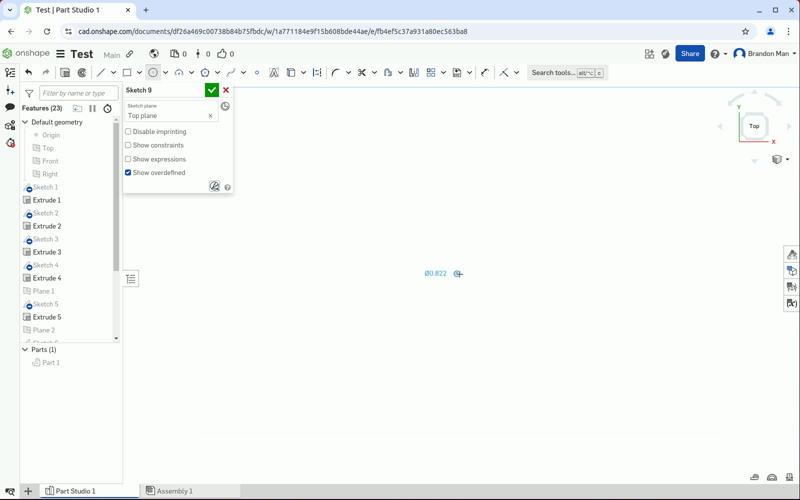
scroll(6)
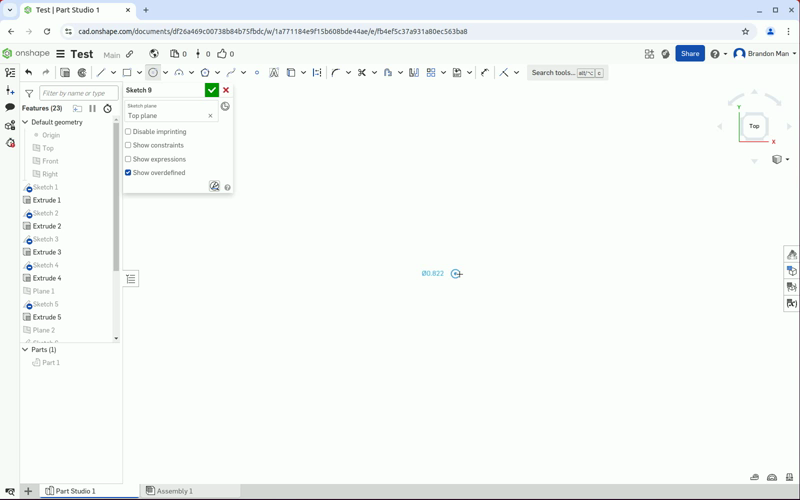
scroll(6)
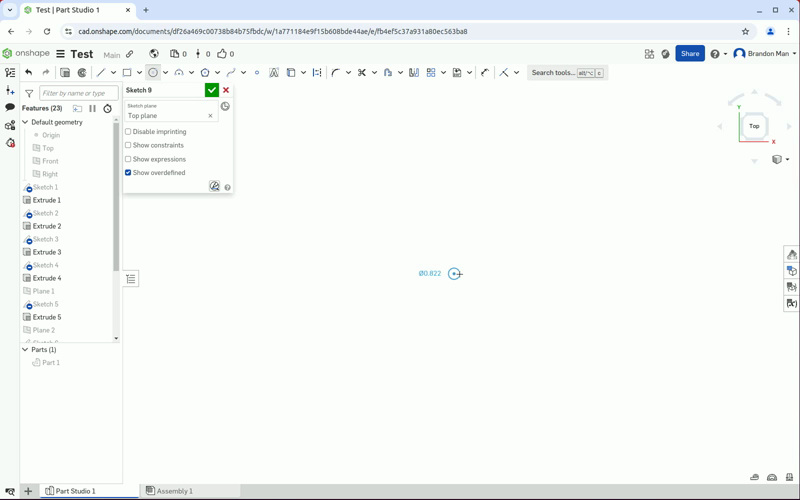
scroll(6)
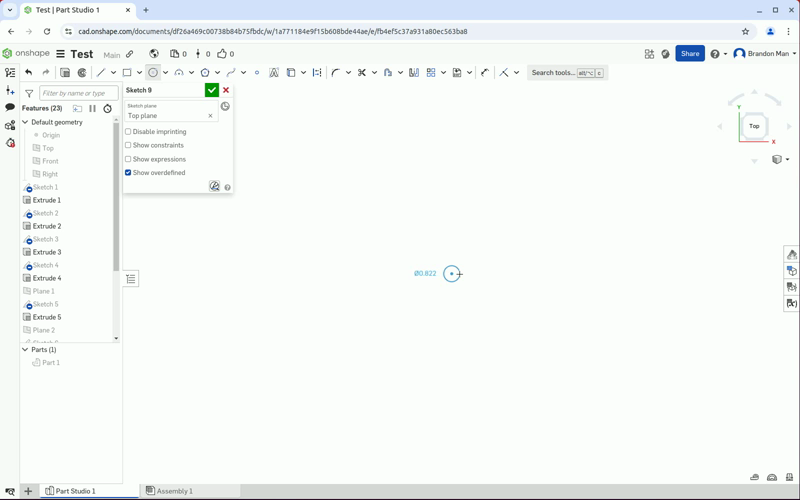
scroll(6)
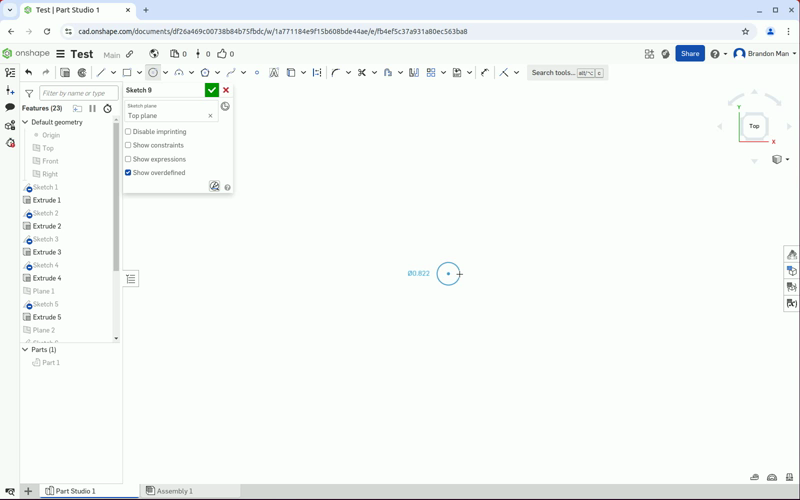
scroll(6)
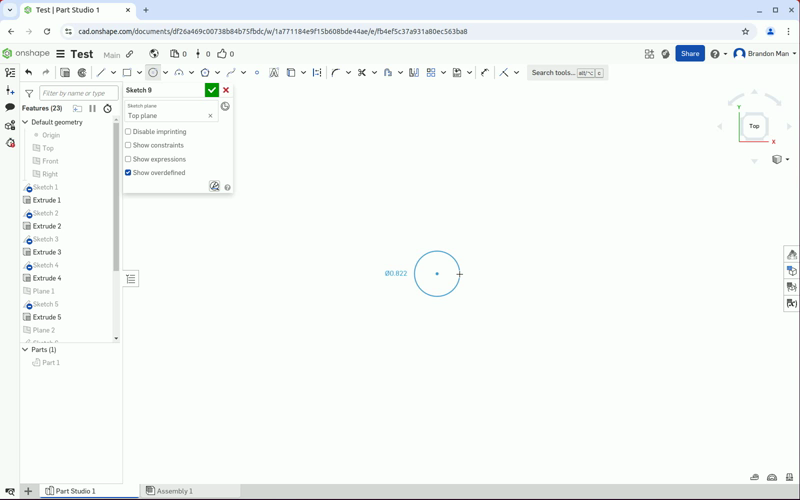
click(459, 273)
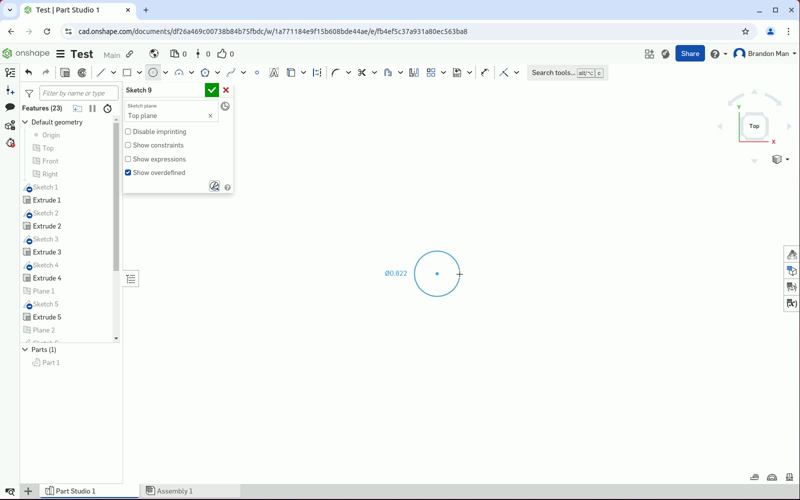
scroll(-6)
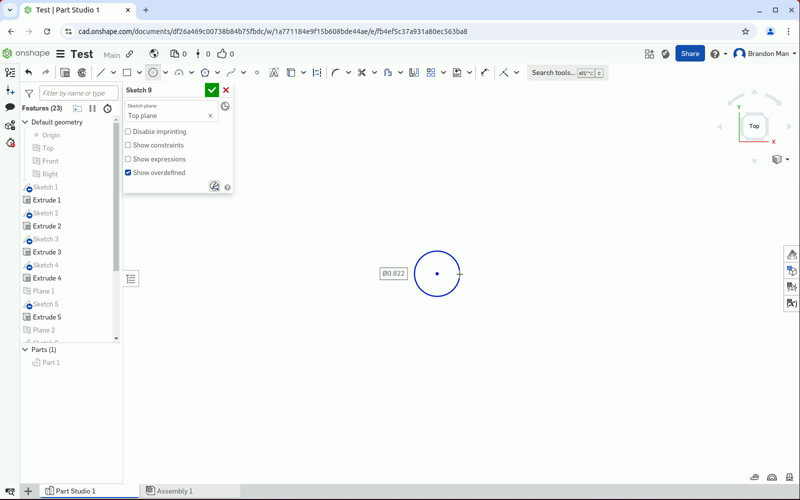
scroll(-6)
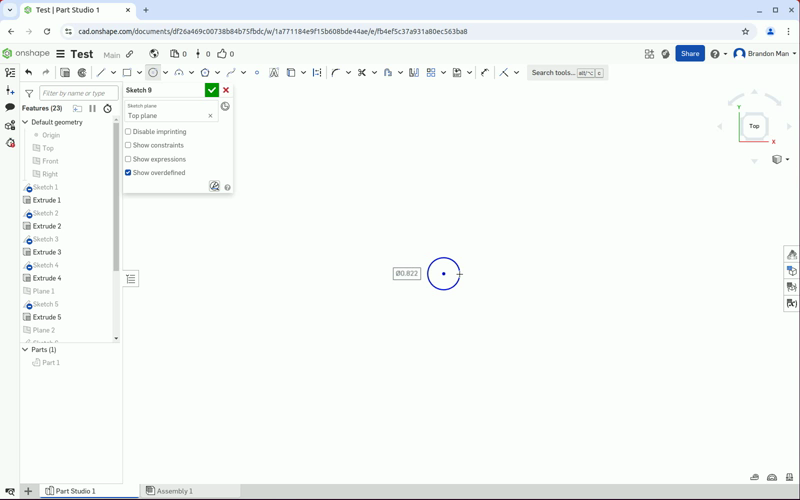
scroll(-6)
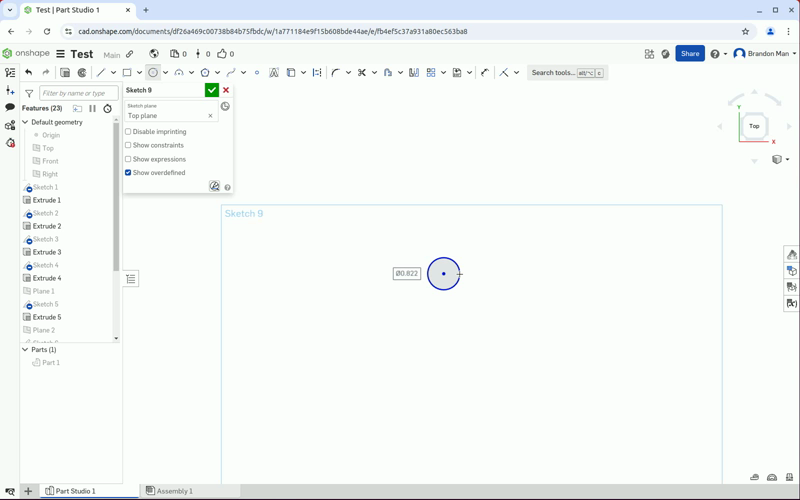
scroll(-6)
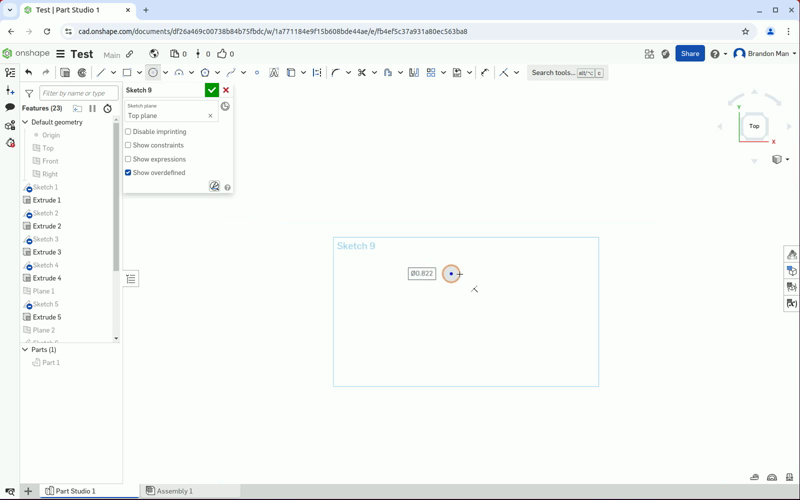
scroll(-6)
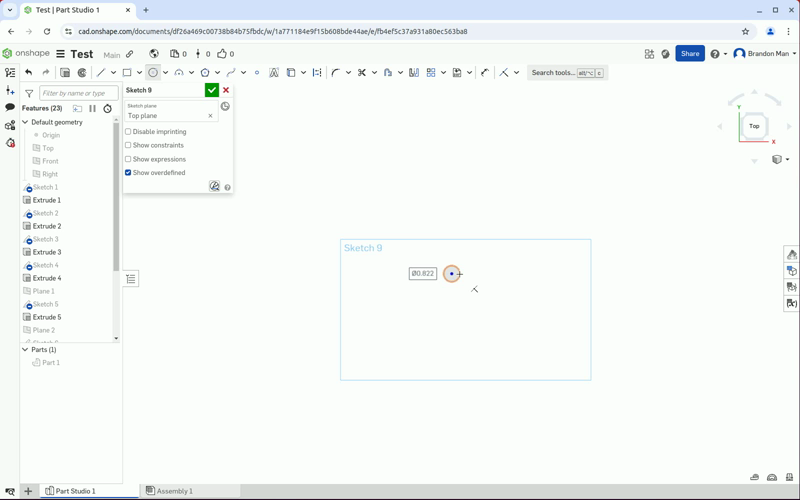
scroll(-6)
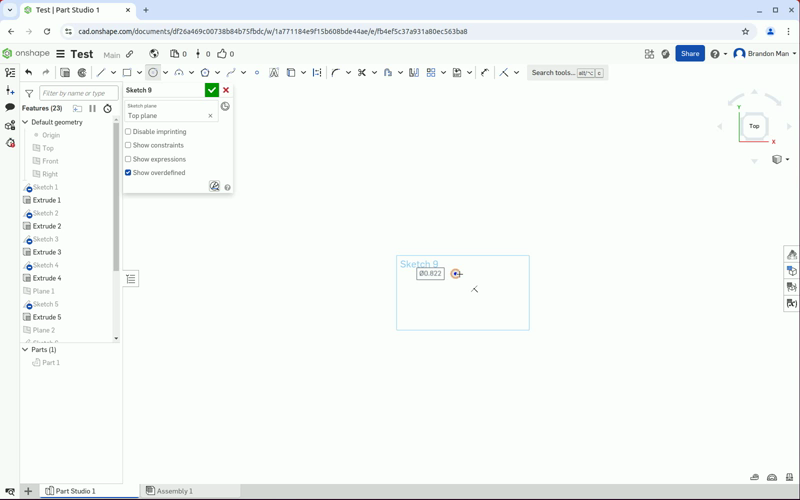
scroll(-6)
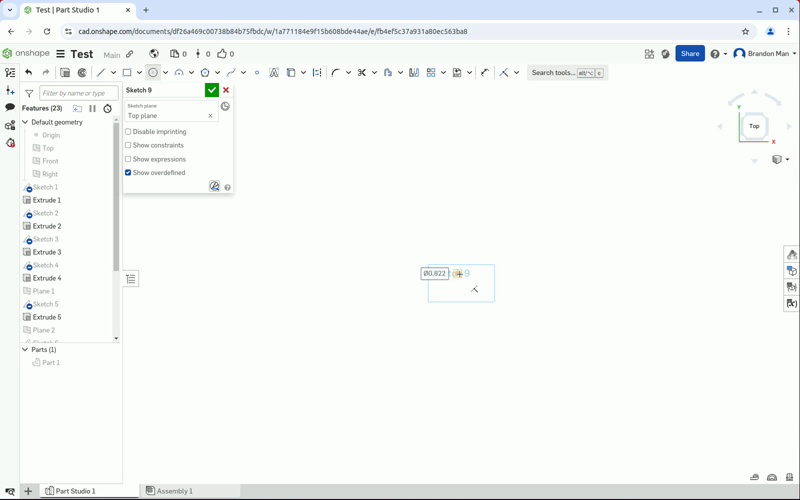
key(esc)
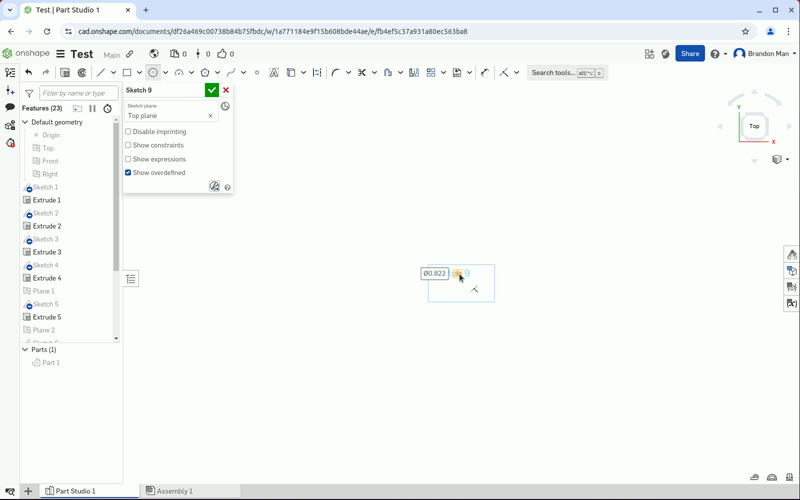
mouse_move(456, 273)
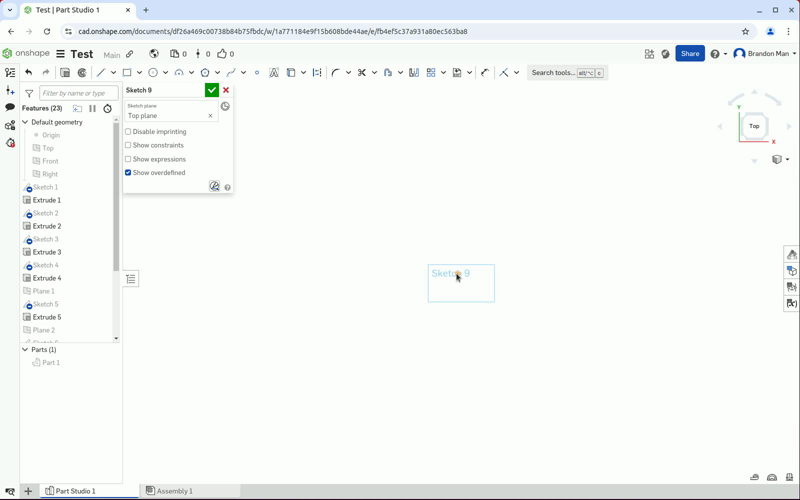
scroll(6)
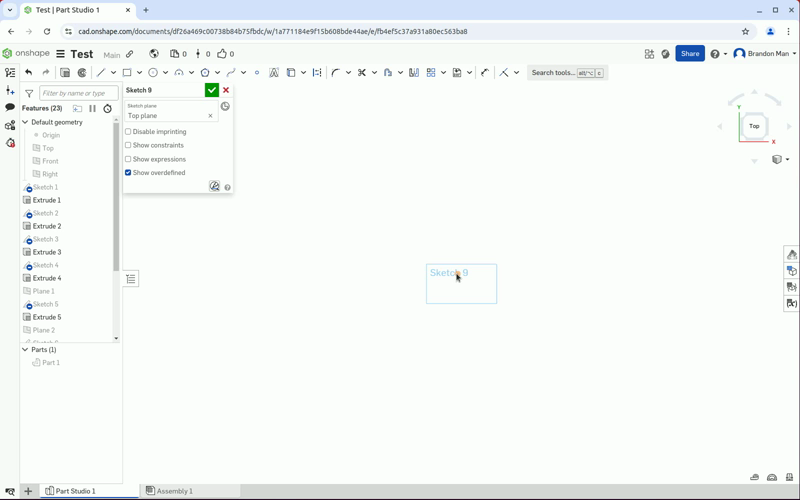
scroll(6)
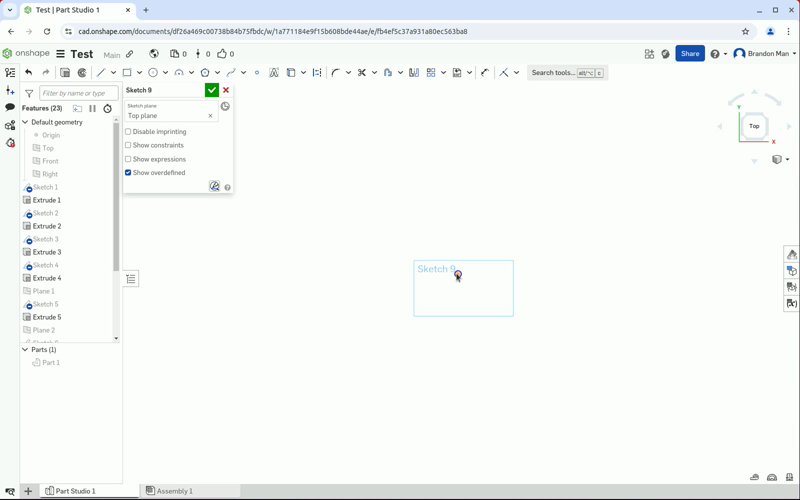
scroll(6)
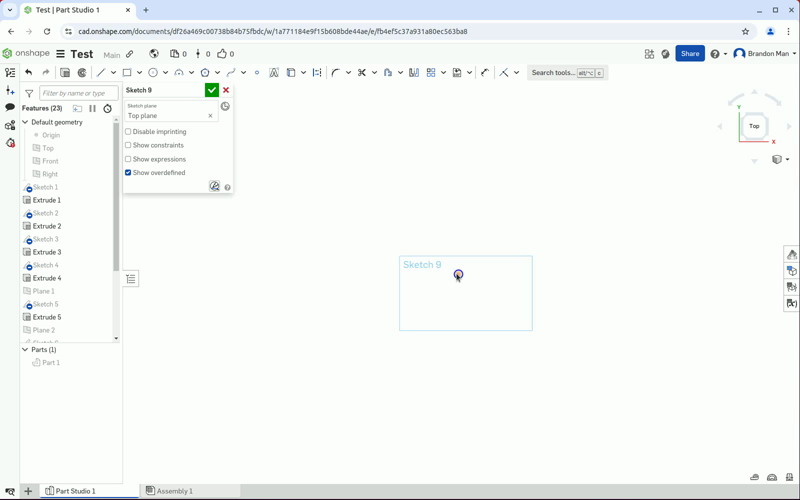
scroll(6)
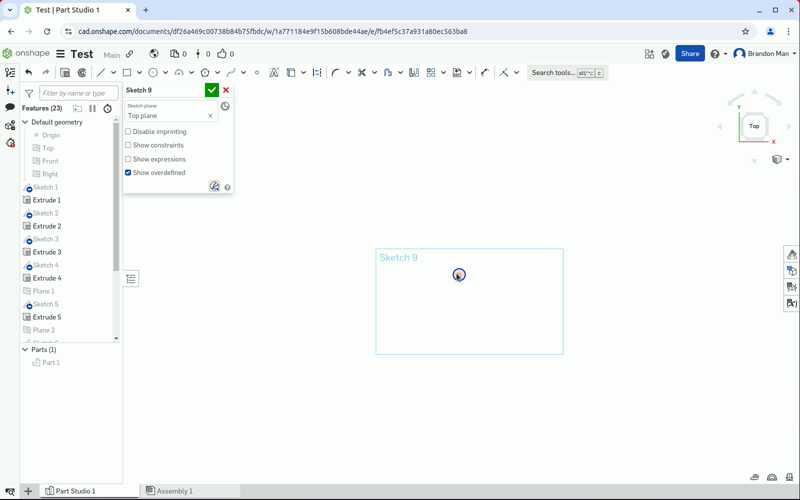
scroll(6)
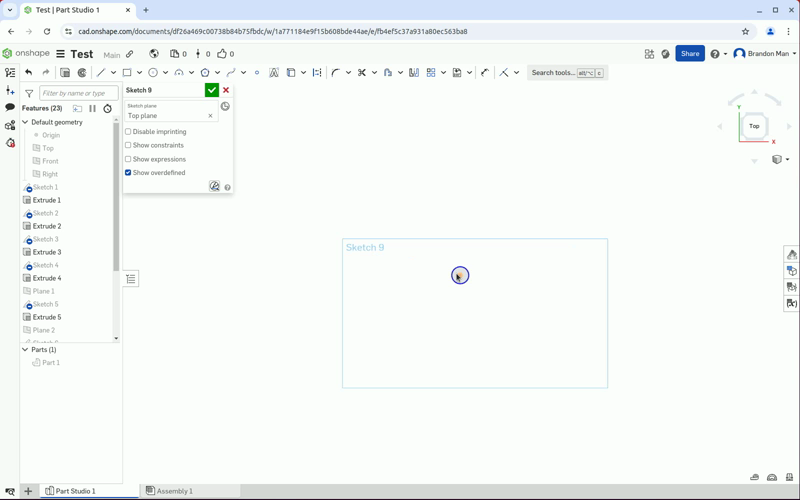
scroll(6)
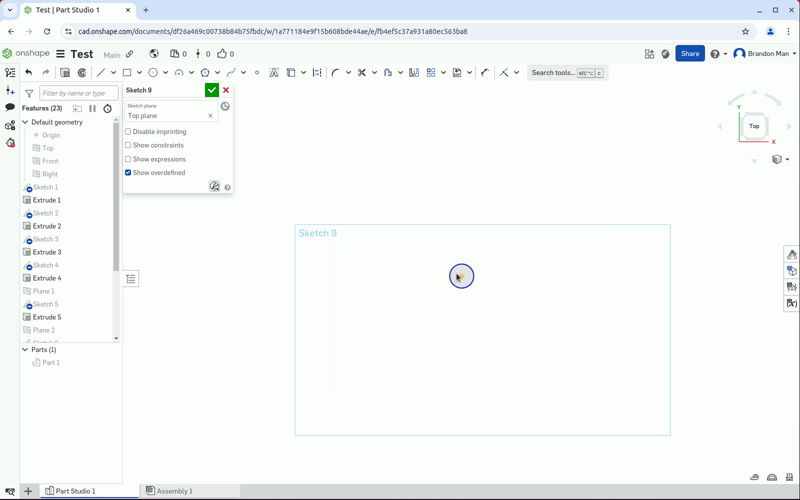
scroll(6)
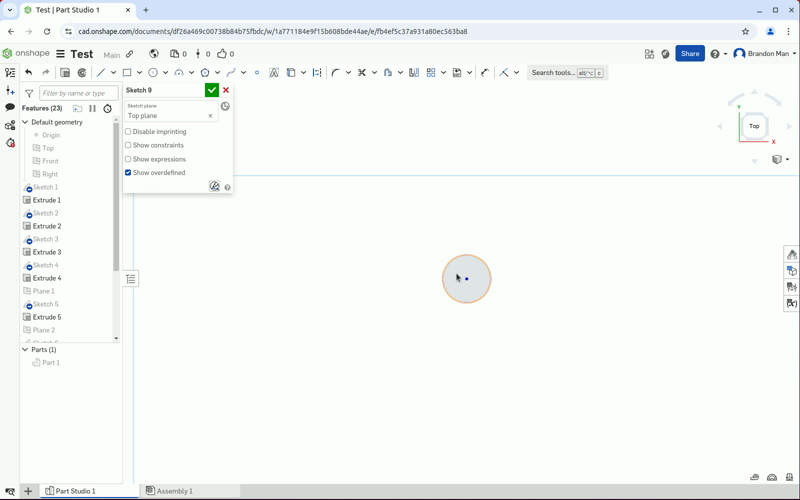
click(456, 273)
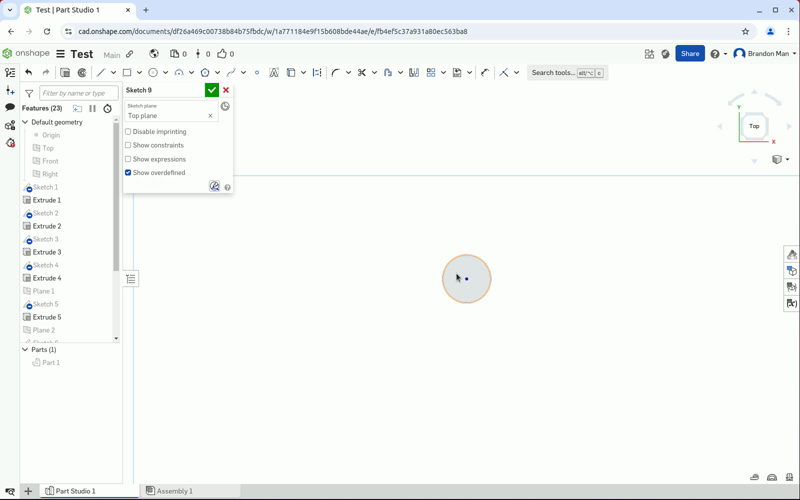
scroll(-6)
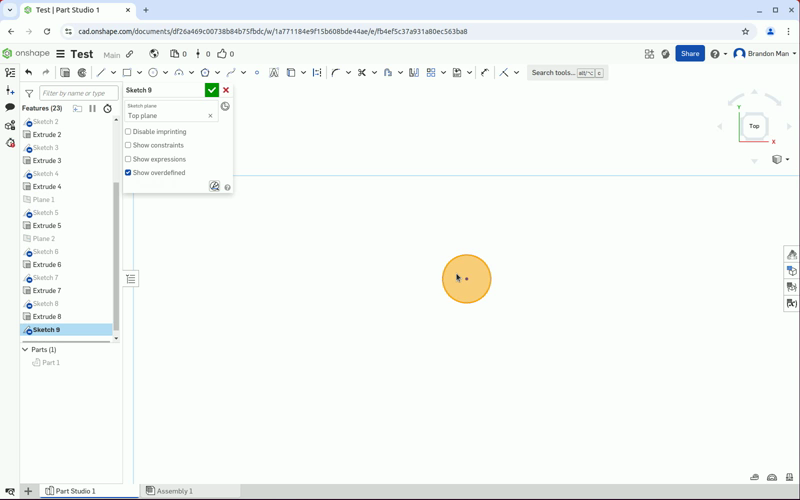
scroll(-6)
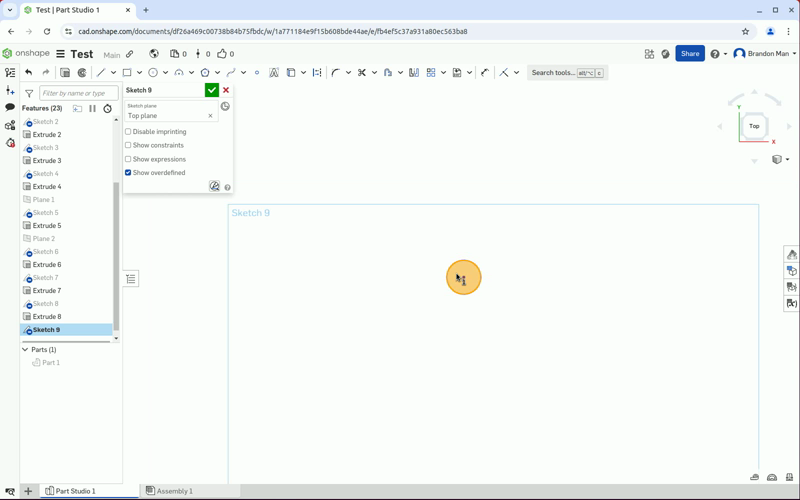
scroll(-6)
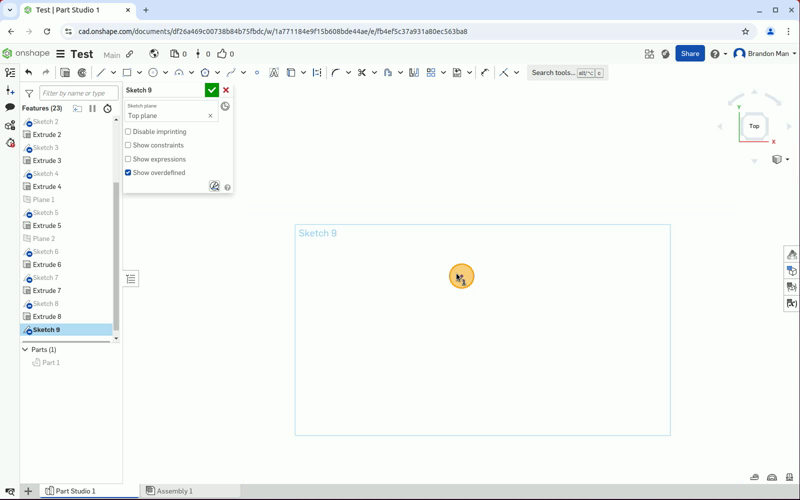
scroll(-6)
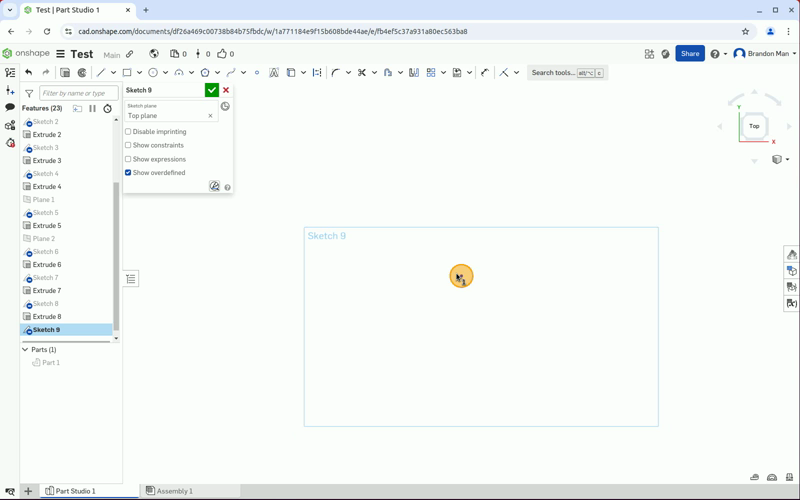
scroll(-6)
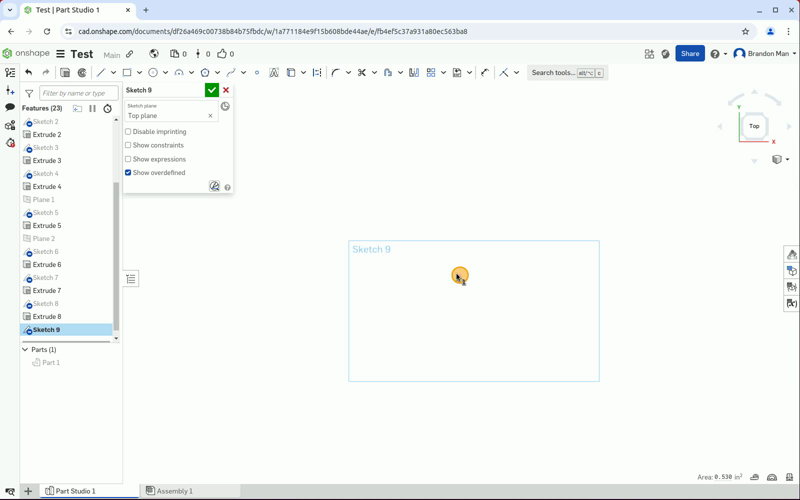
scroll(-6)
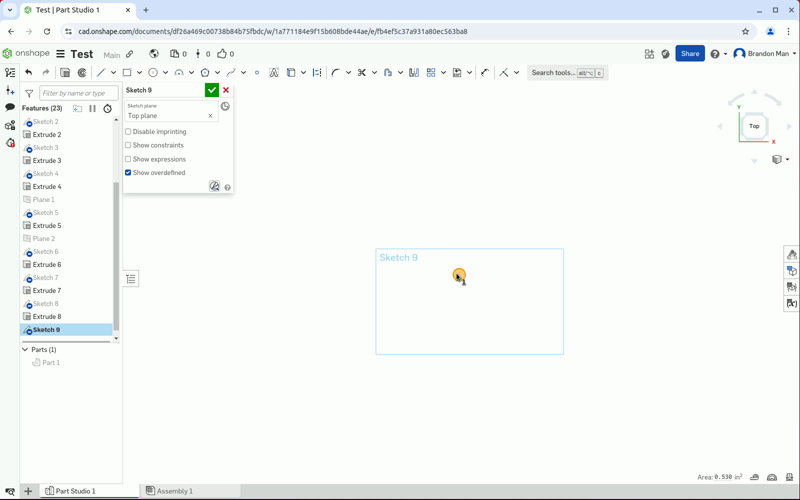
scroll(-6)
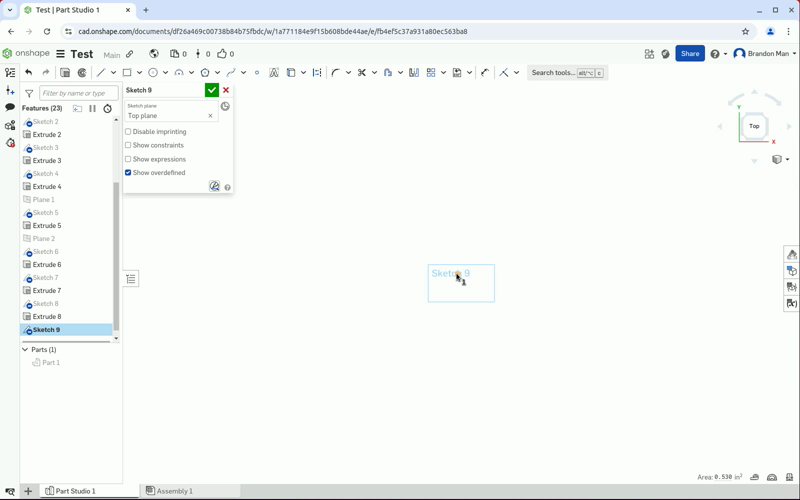
mouse_move(73, 352)
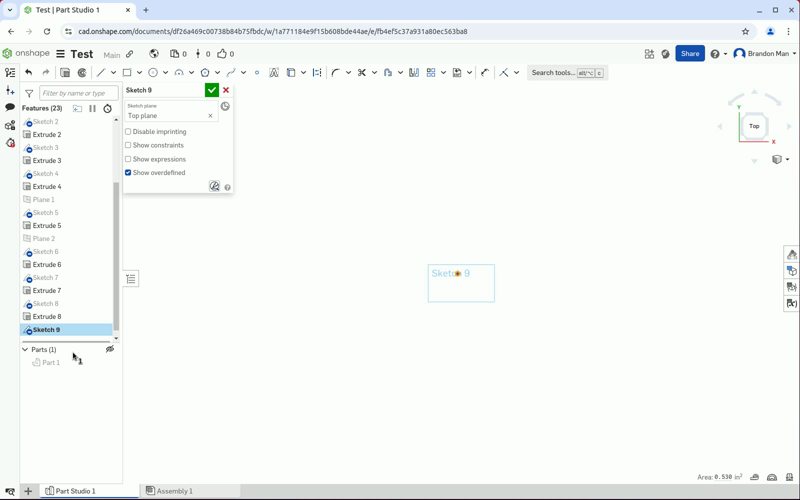
key(shift+y)
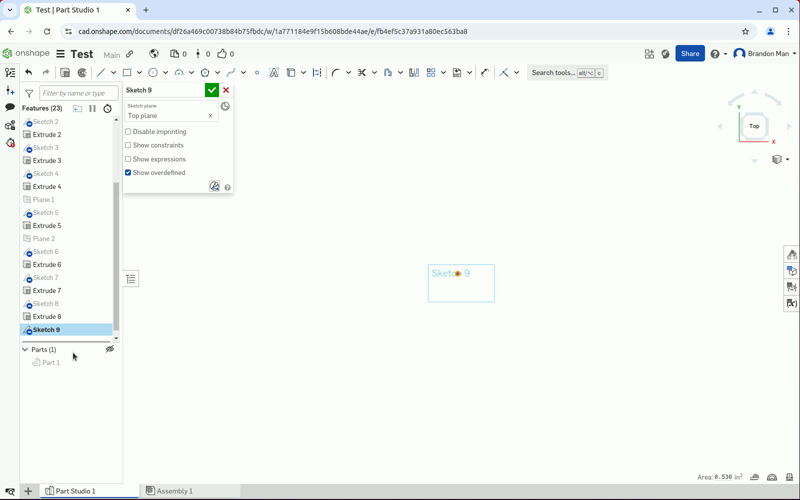
key(shift+e)
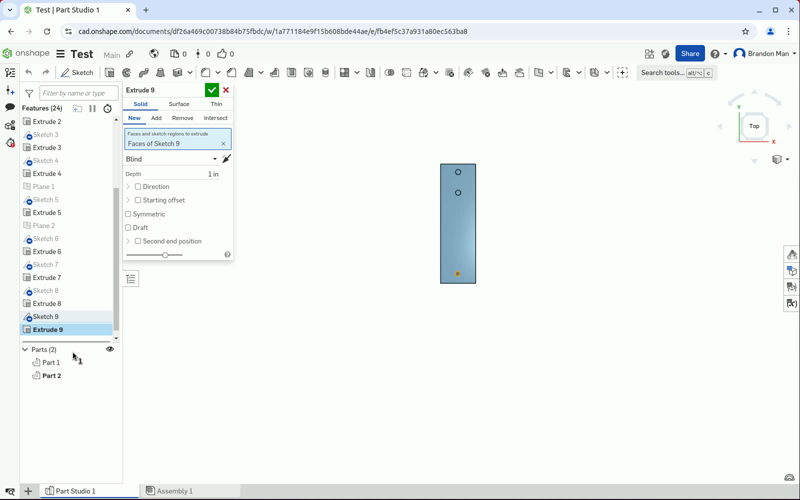
mouse_move(143, 106)
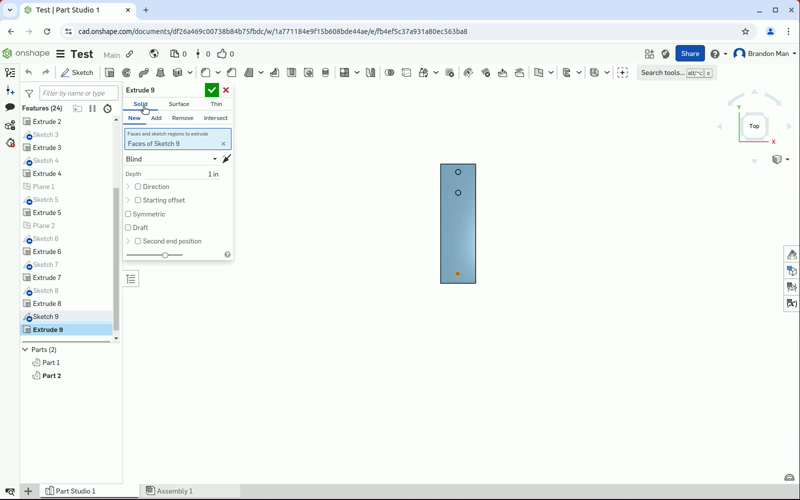
click(143, 106)
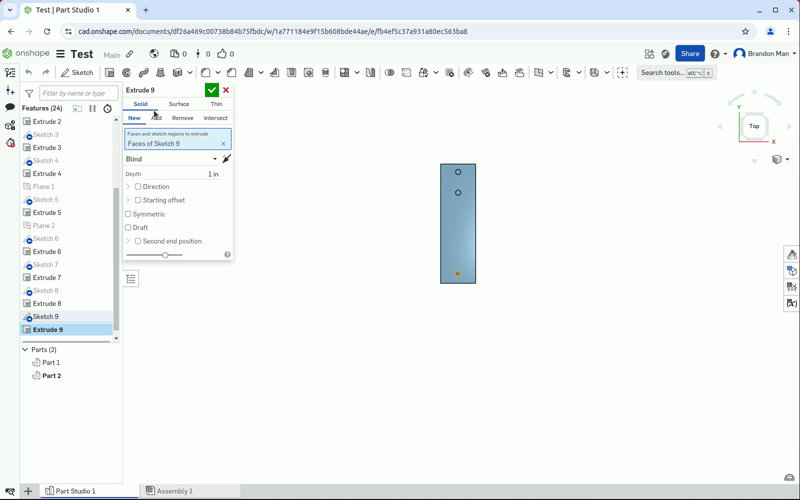
mouse_move(186, 120)
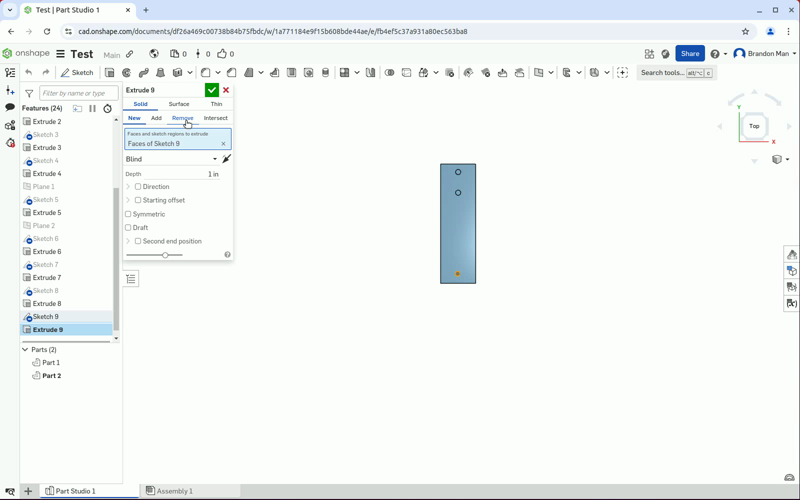
click(186, 120)
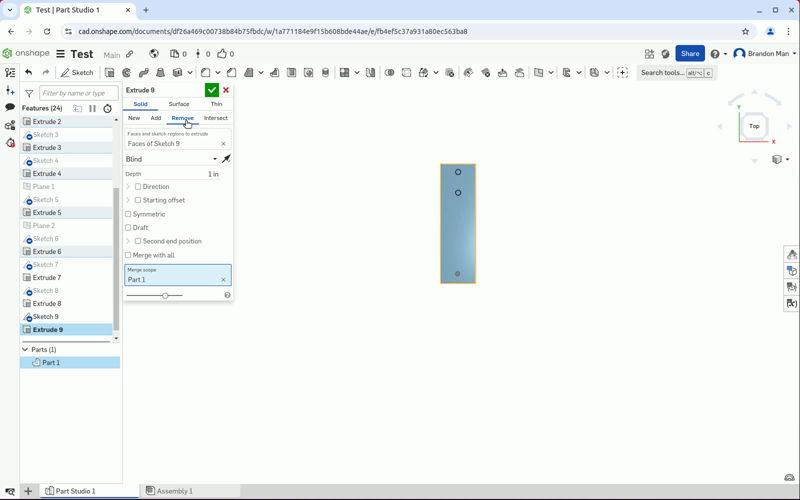
key(tab, 4)
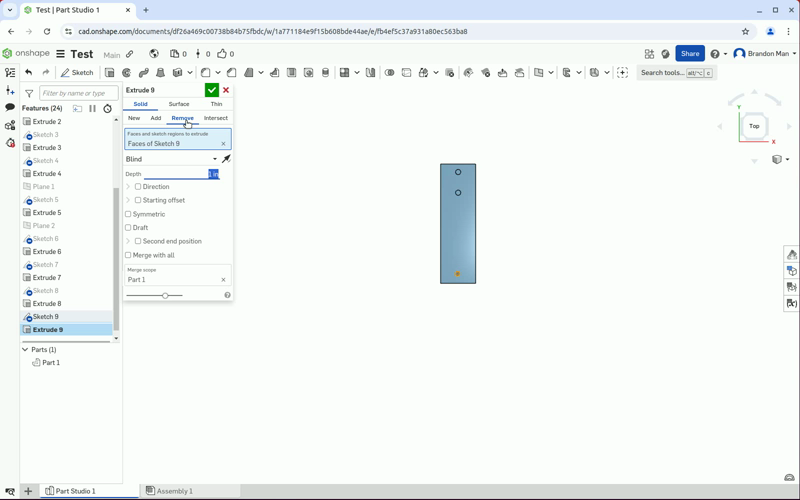
text(0.241)
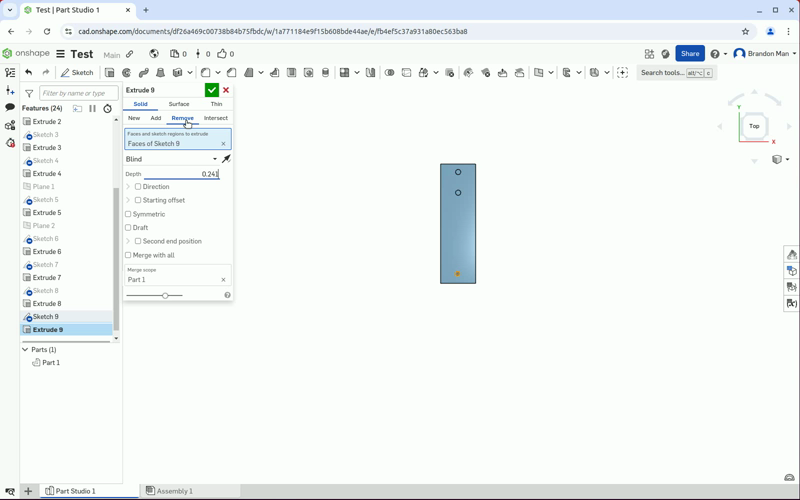
key(tab, 6)
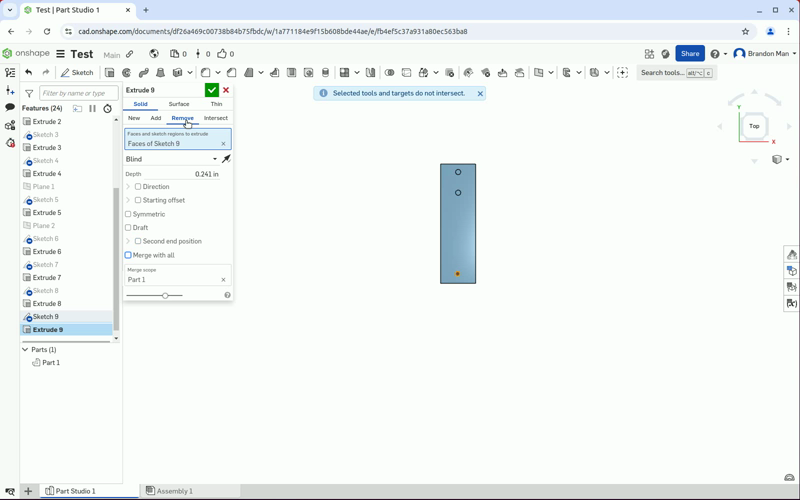
key(space)
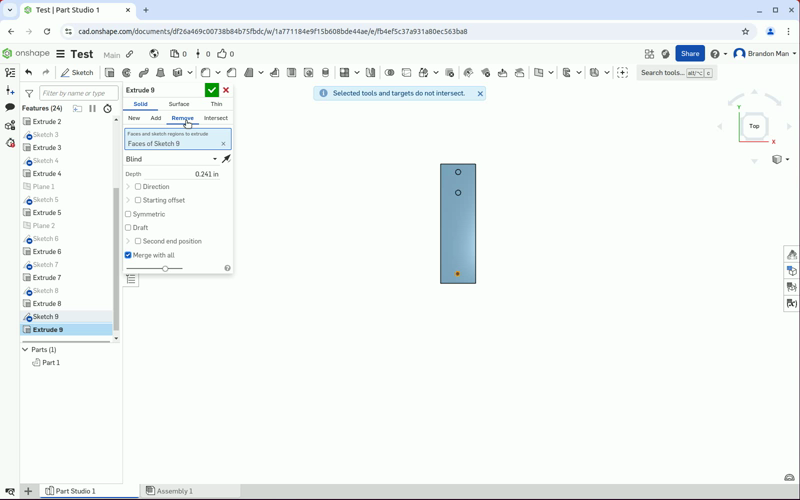
key(enter)
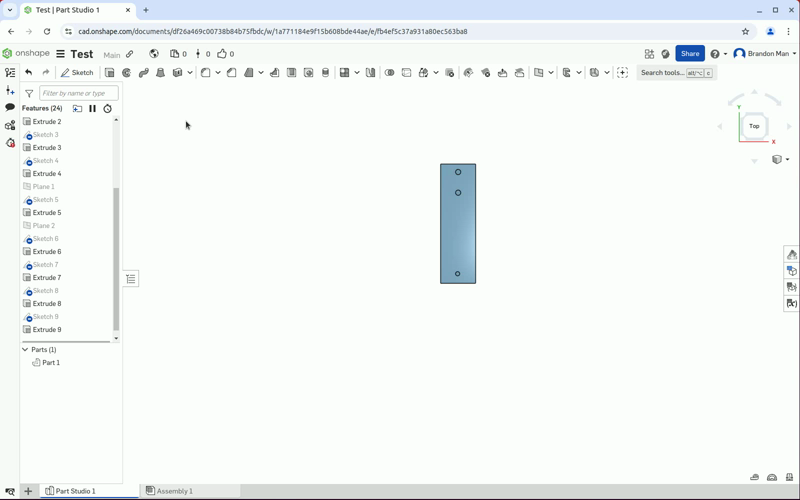
key(shift+h)
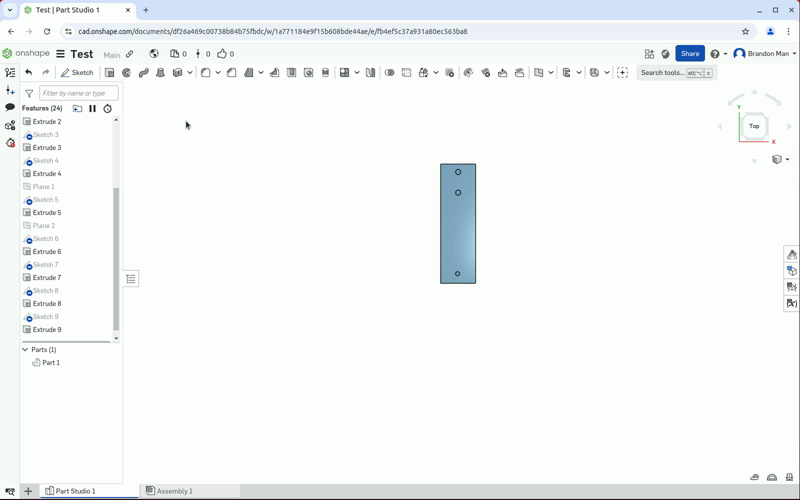
key(shift+h)
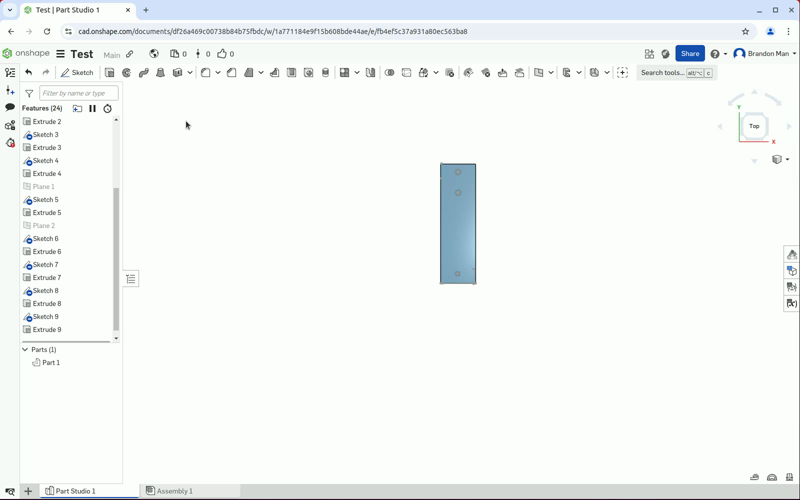
key(shift+7)
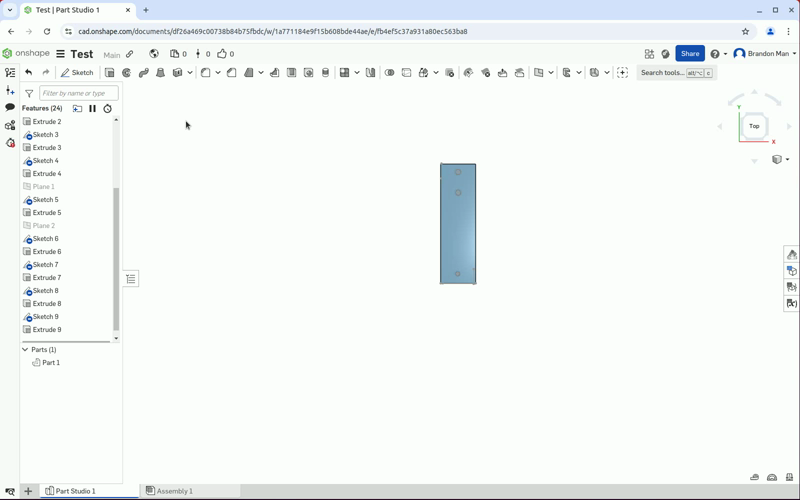
key(up, 3)
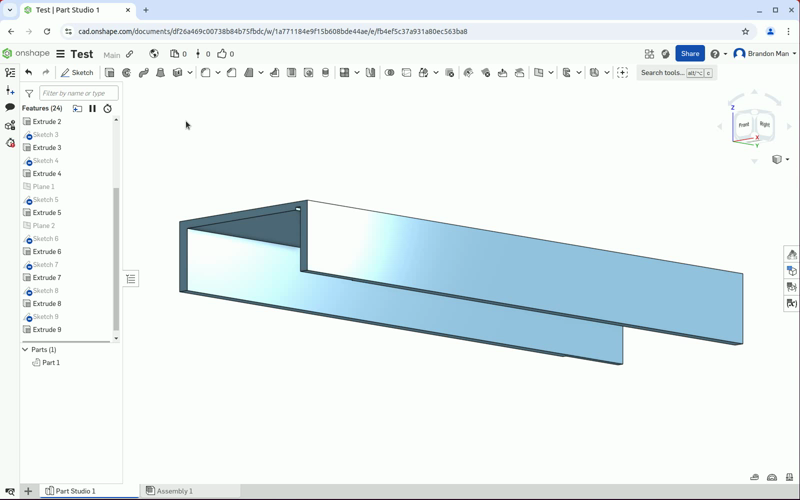
key(left, 3)
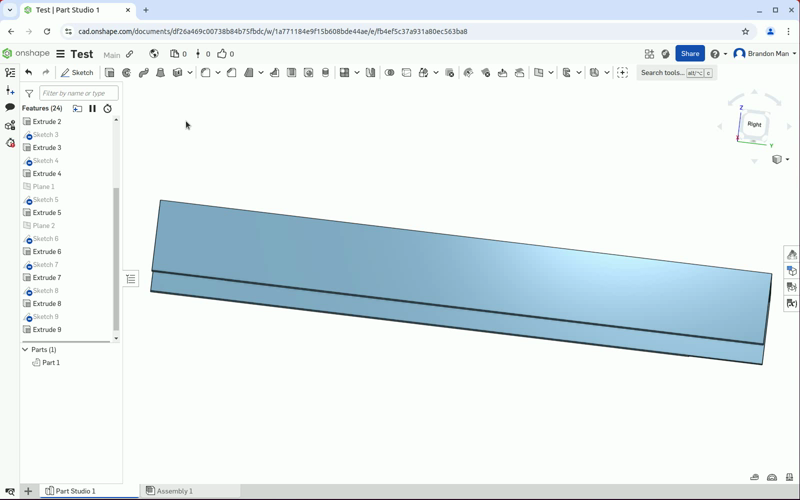
key(right, 3)
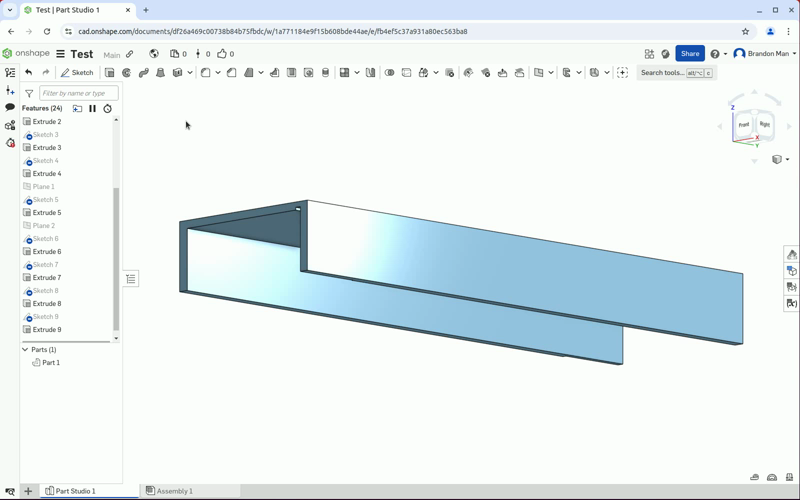
key(down, 3)
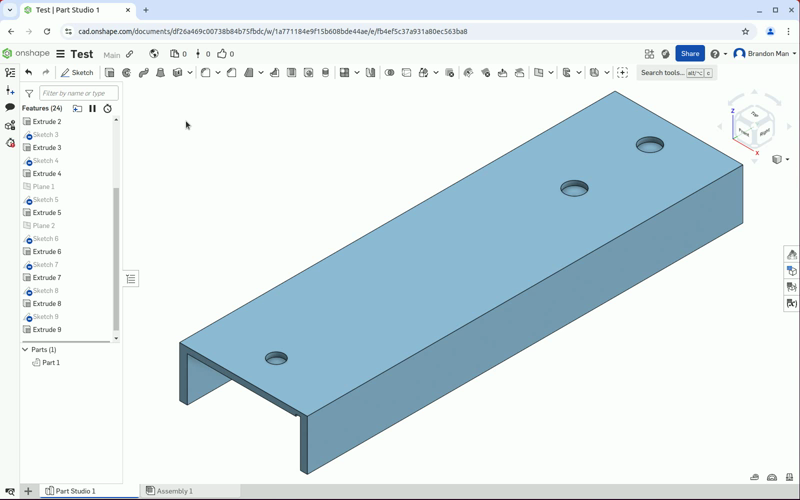
mouse_move(69, 85)
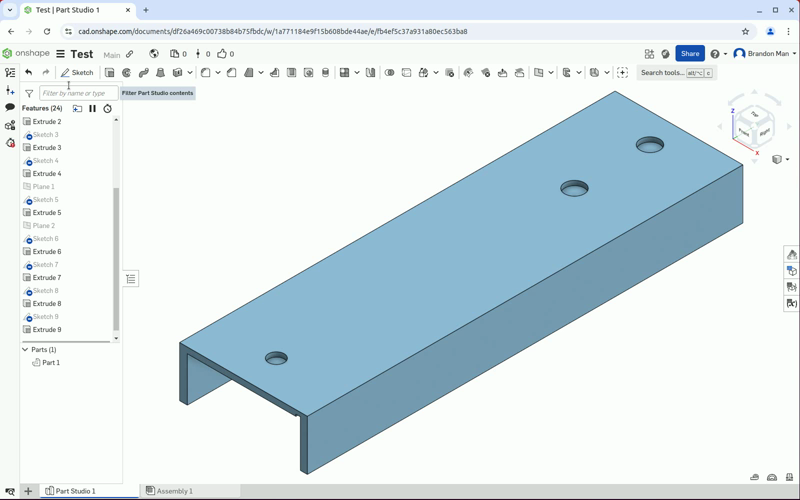
click(69, 85)